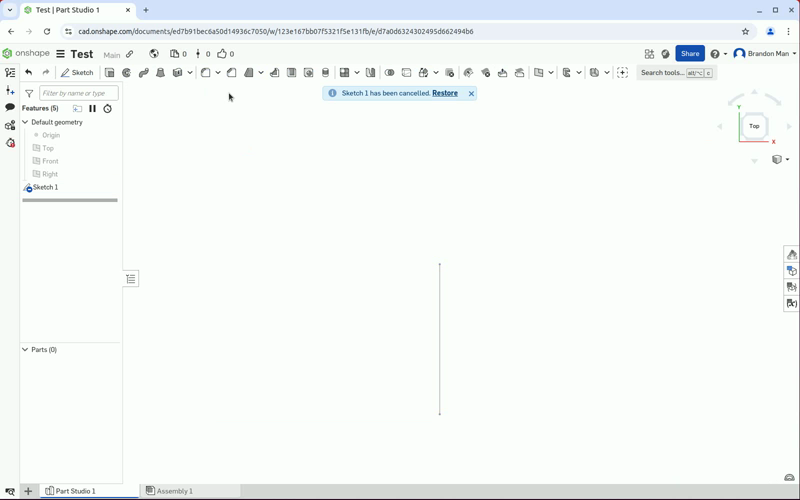
key(shift+h)
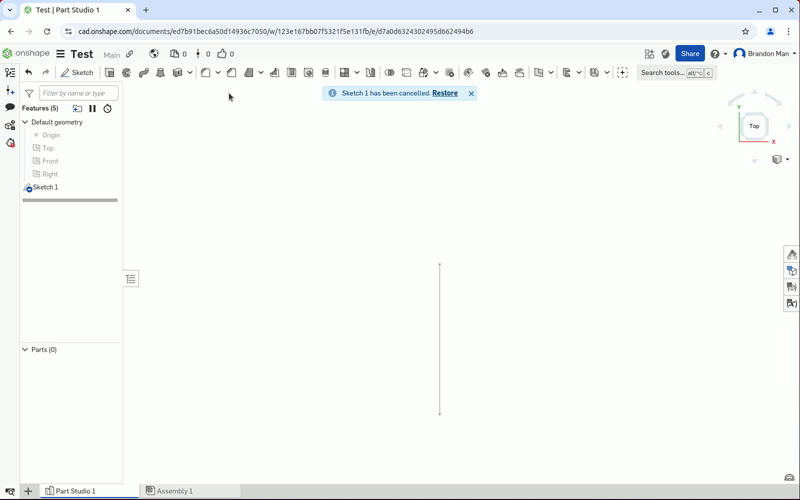
key(shift+s)
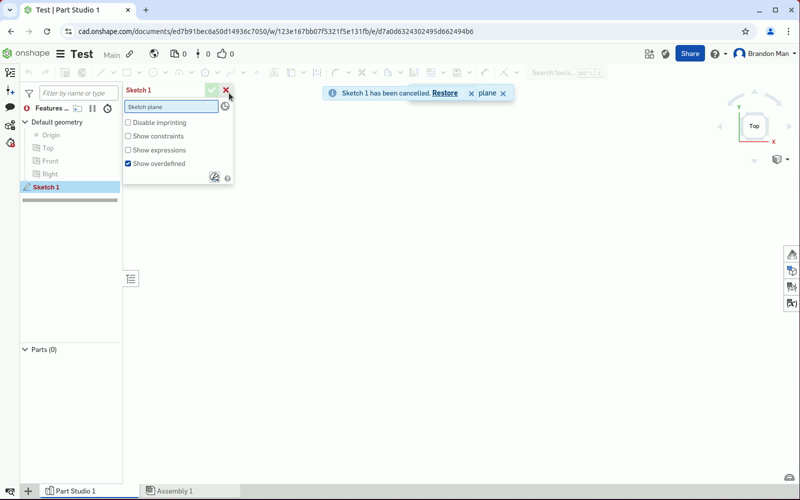
mouse_move(73, 150)
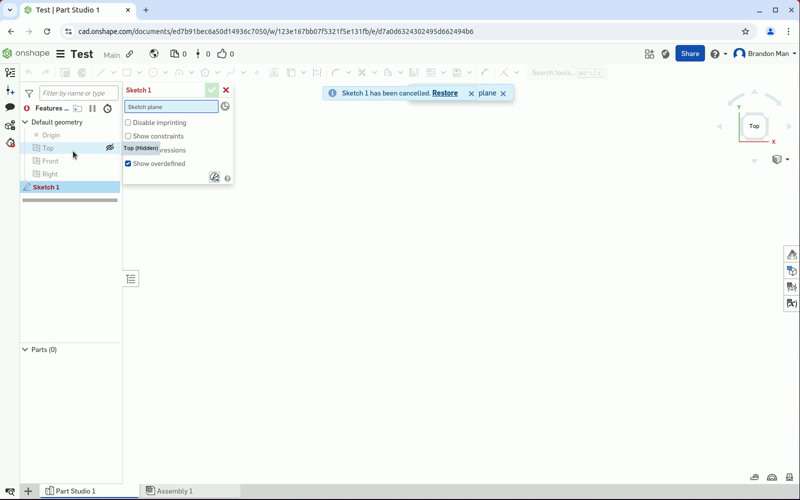
click(73, 150)
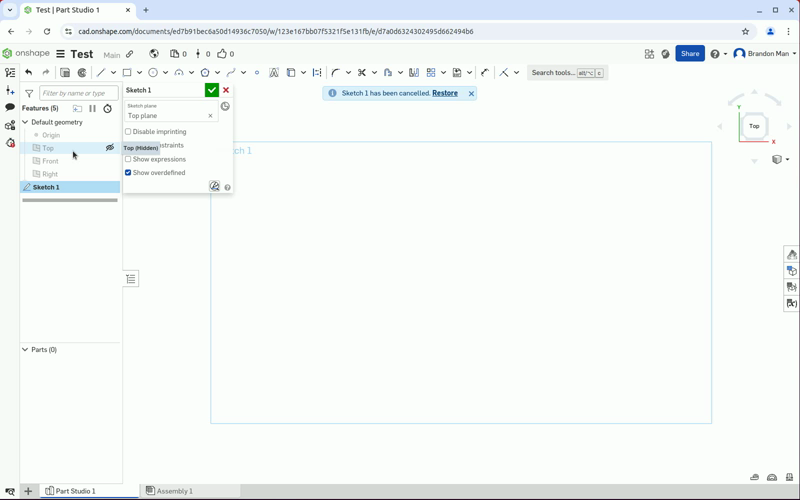
mouse_move(73, 352)
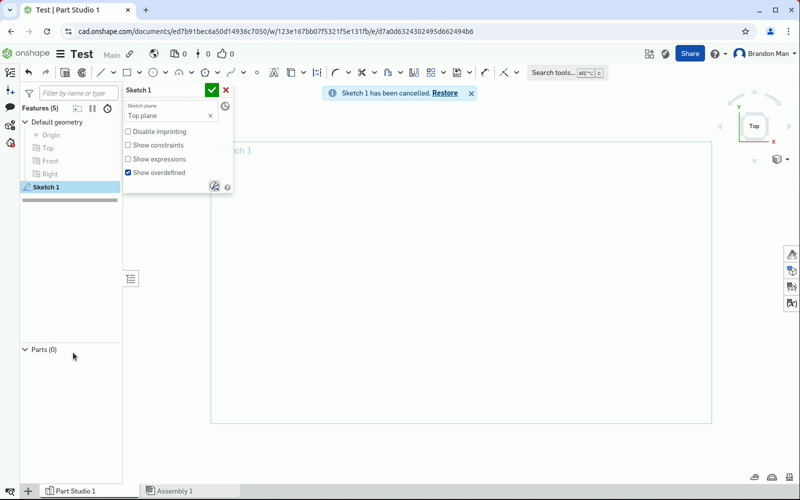
key(y)
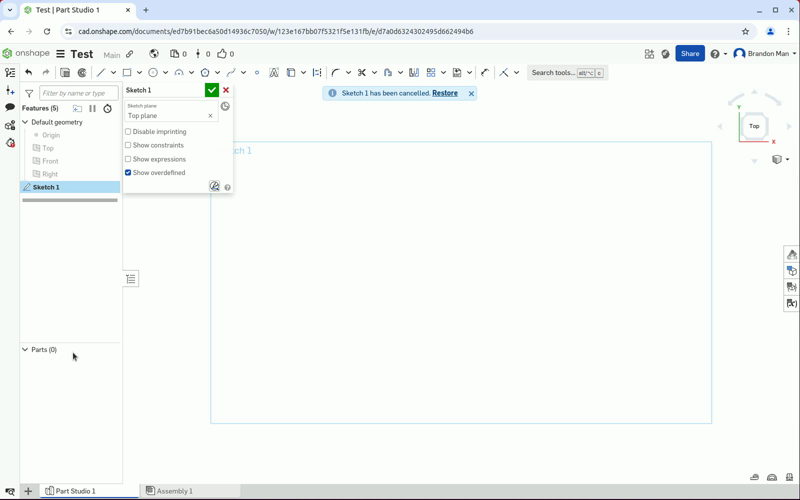
key(l)
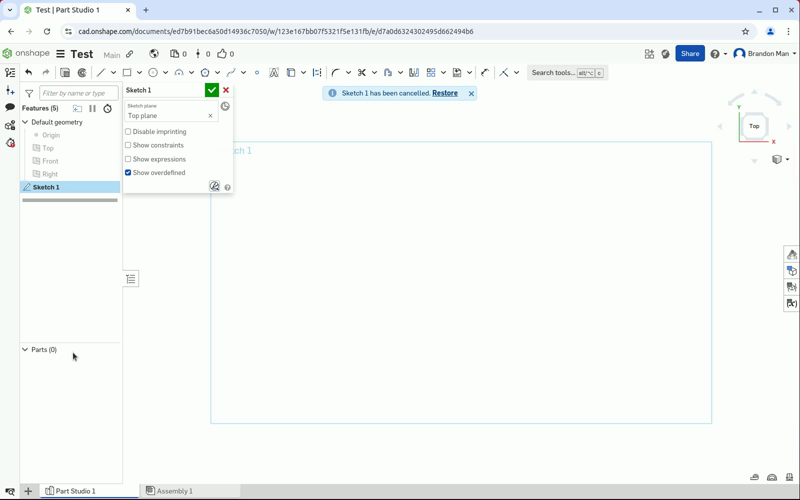
key_down(shift)
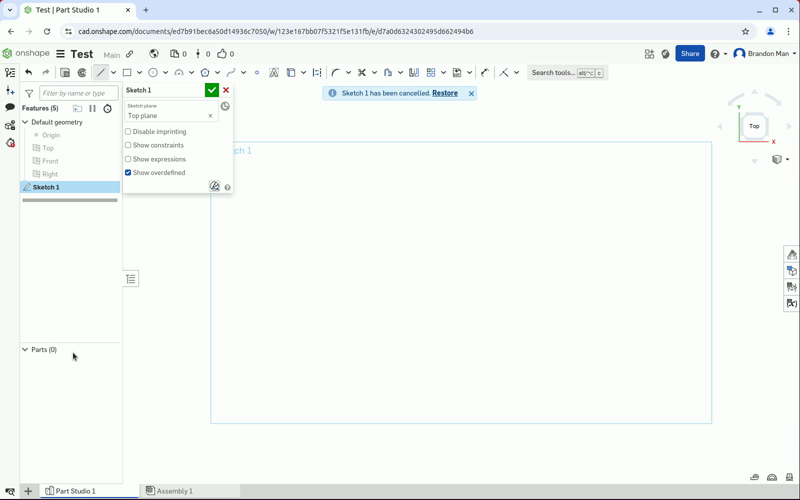
mouse_move(460, 282)
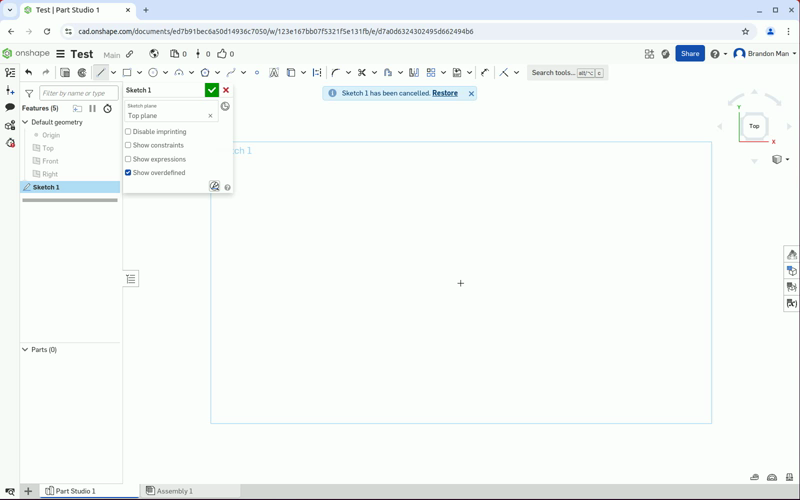
click(460, 282)
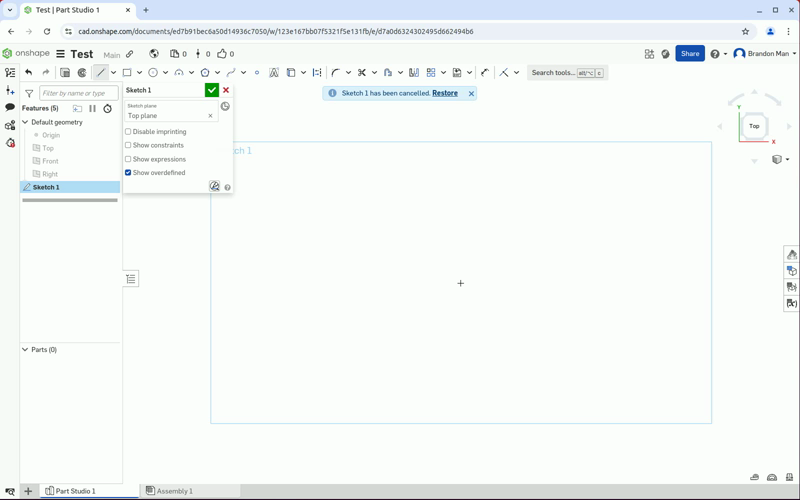
key_up(shift)
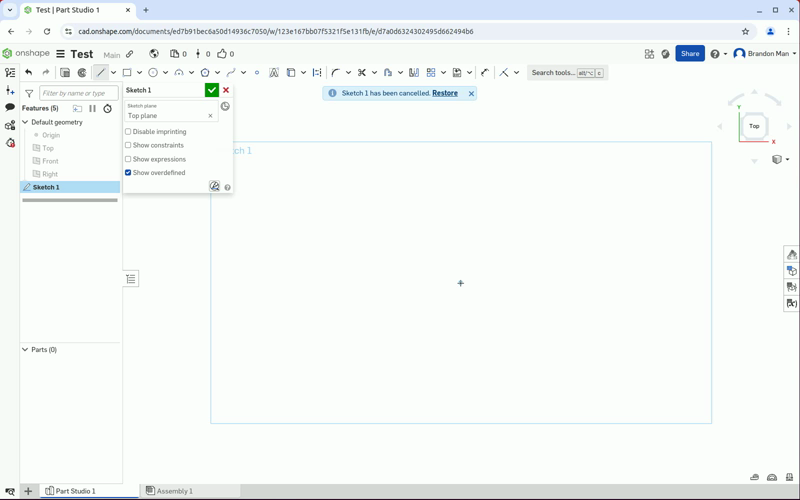
key_down(shift)
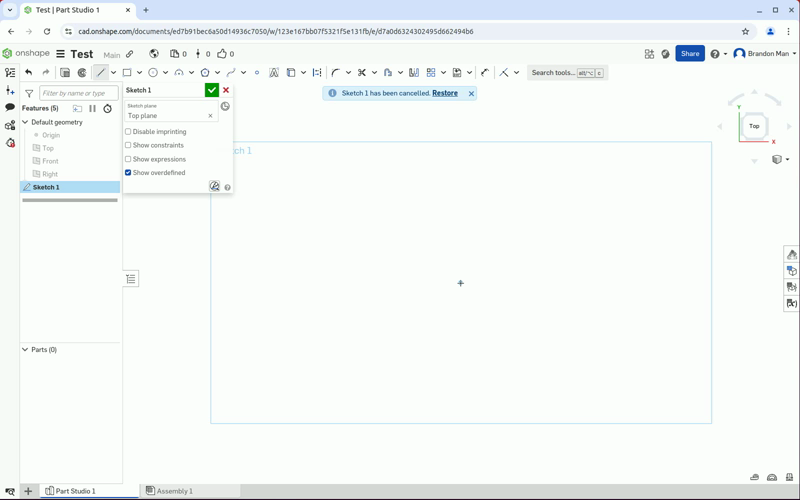
mouse_move(490, 282)
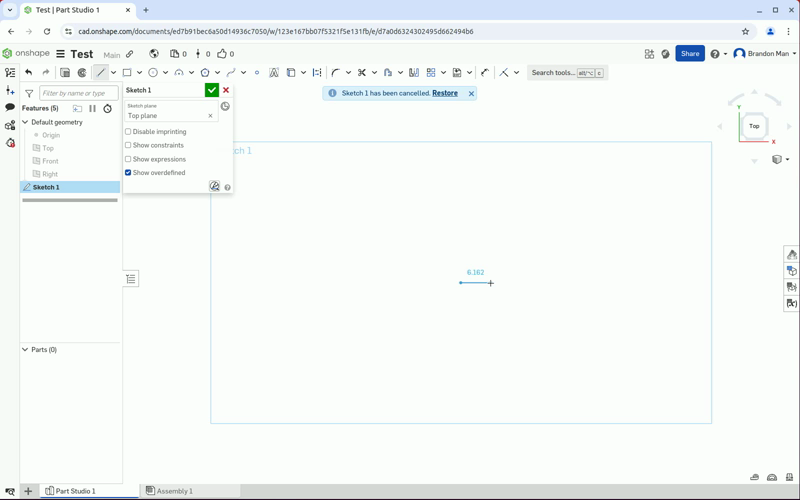
mouse_move(478, 282)
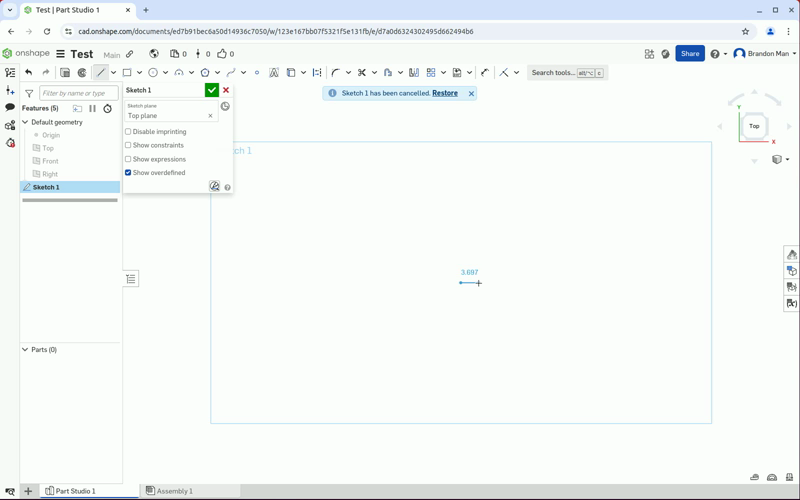
click(478, 282)
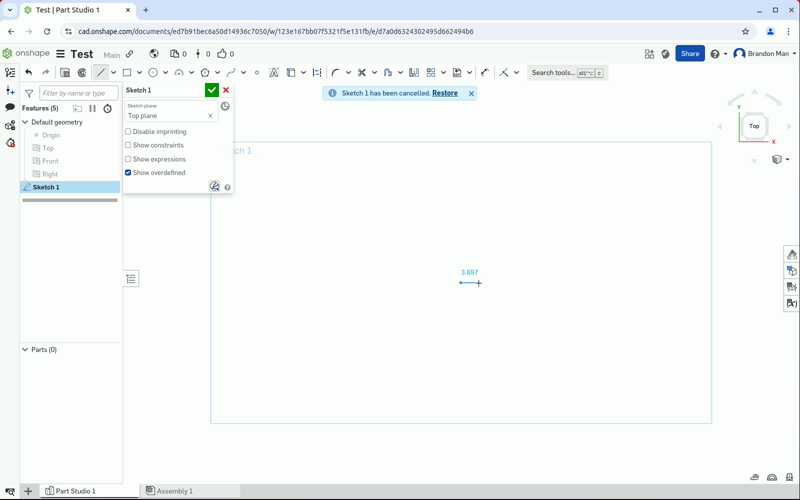
key_up(shift)
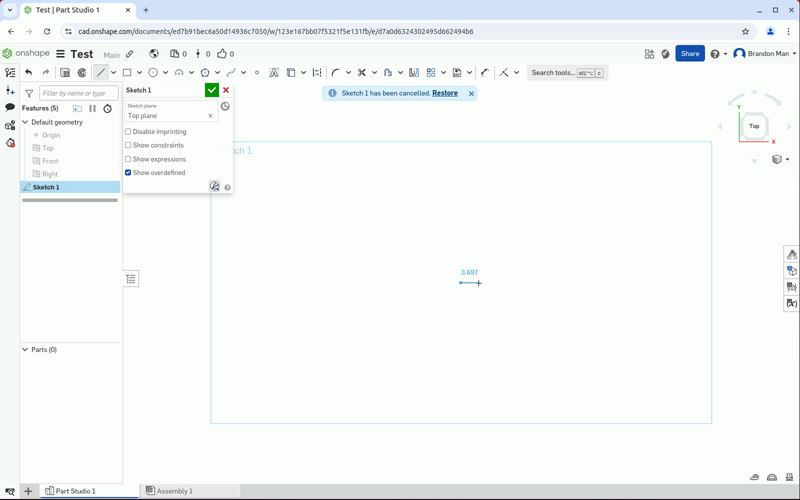
key_down(shift)
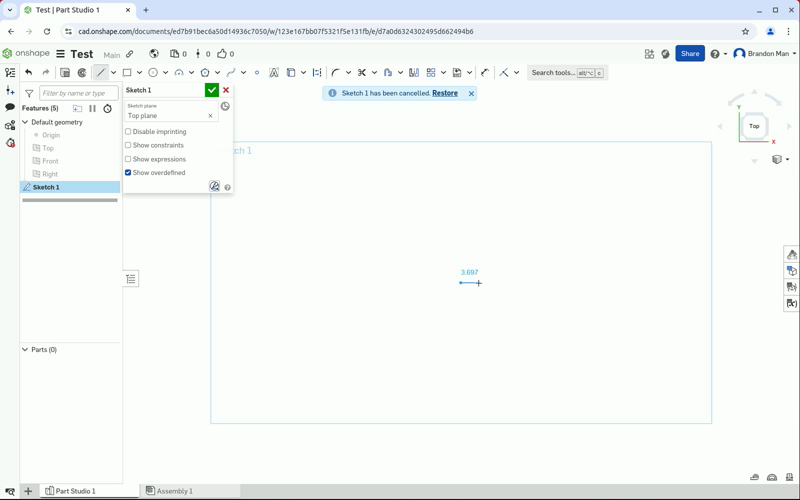
mouse_move(508, 282)
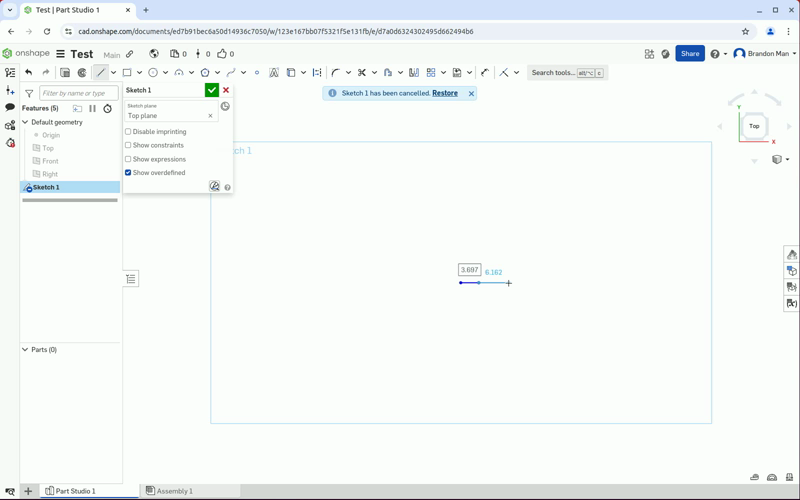
mouse_move(478, 292)
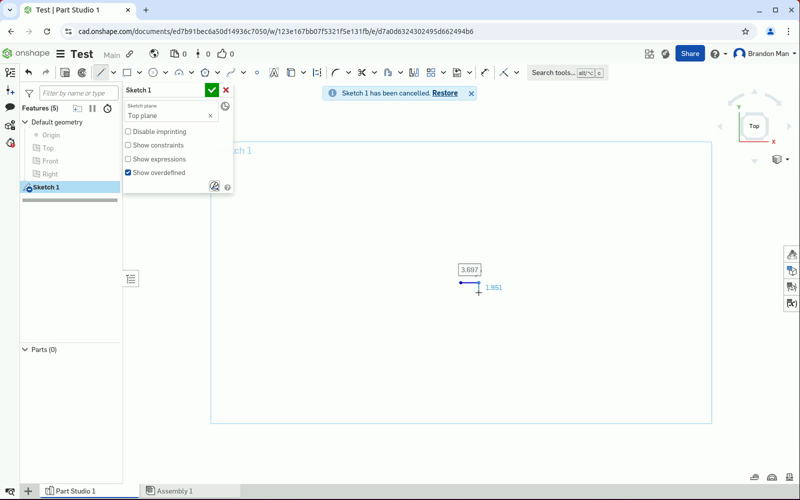
click(478, 292)
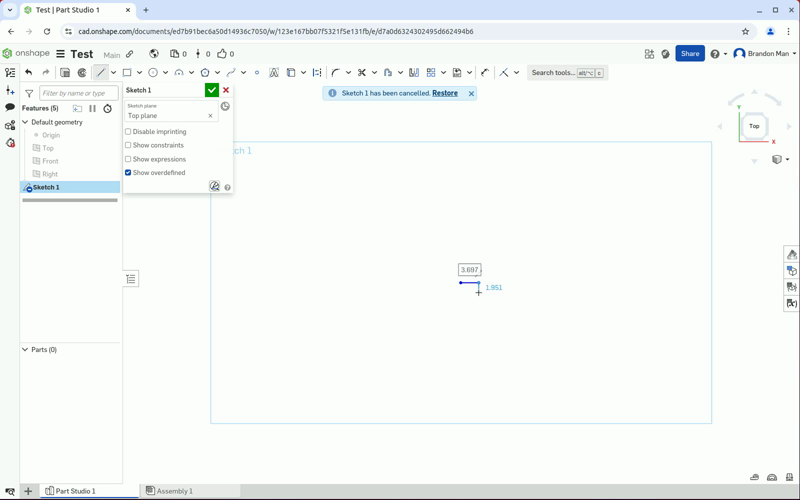
key_up(shift)
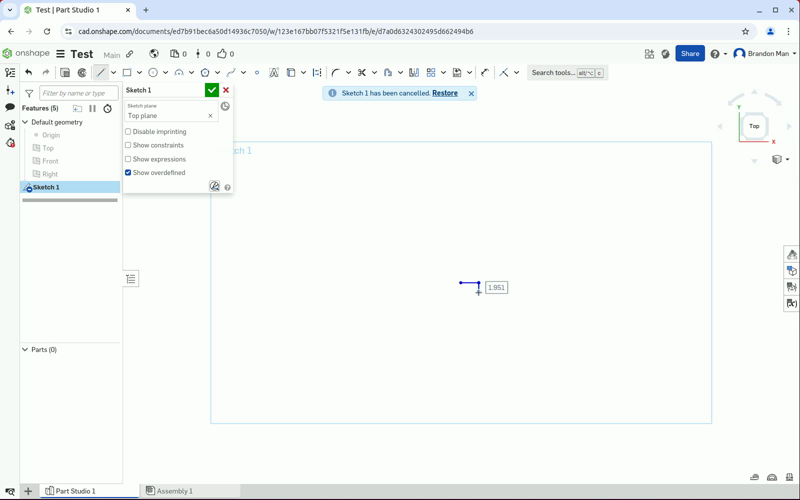
key_down(shift)
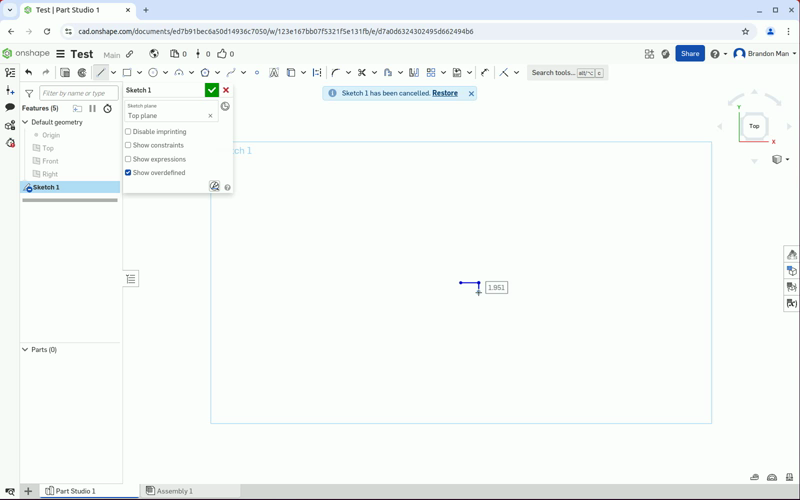
mouse_move(508, 292)
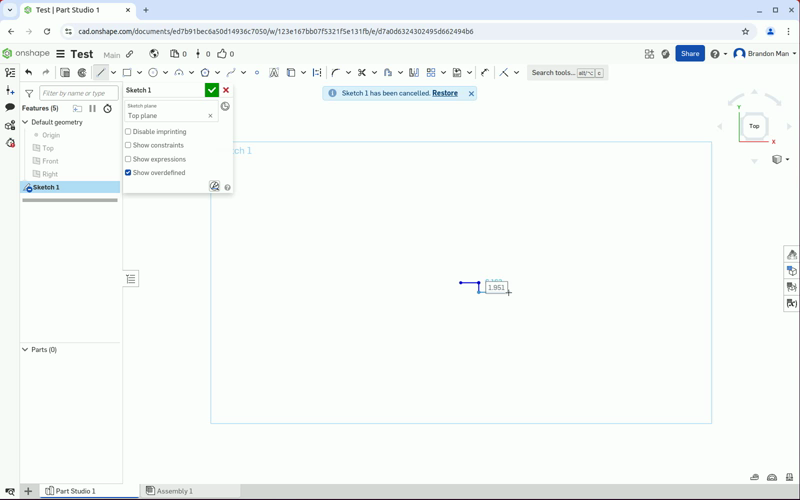
mouse_move(516, 292)
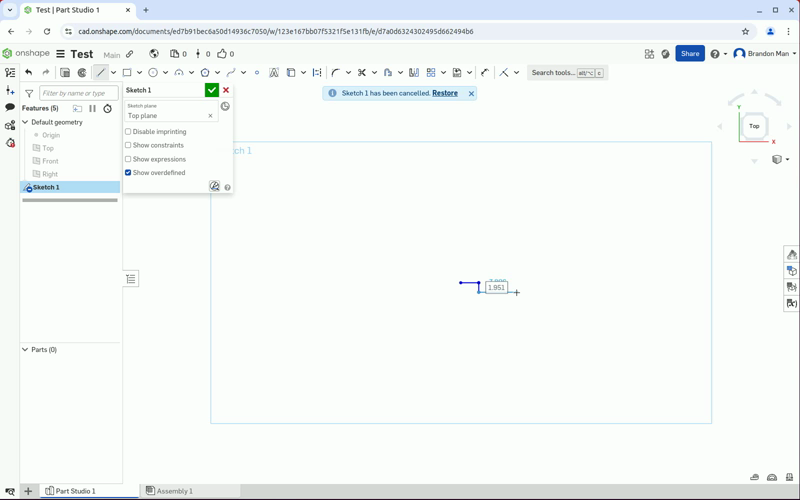
click(516, 292)
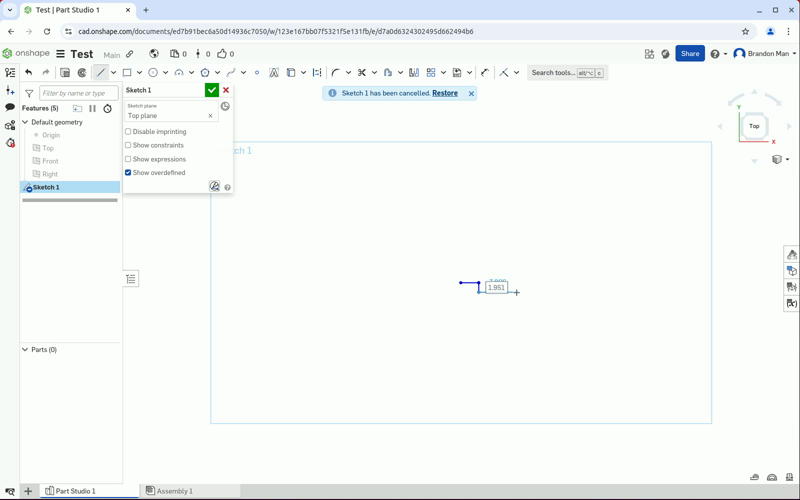
key_up(shift)
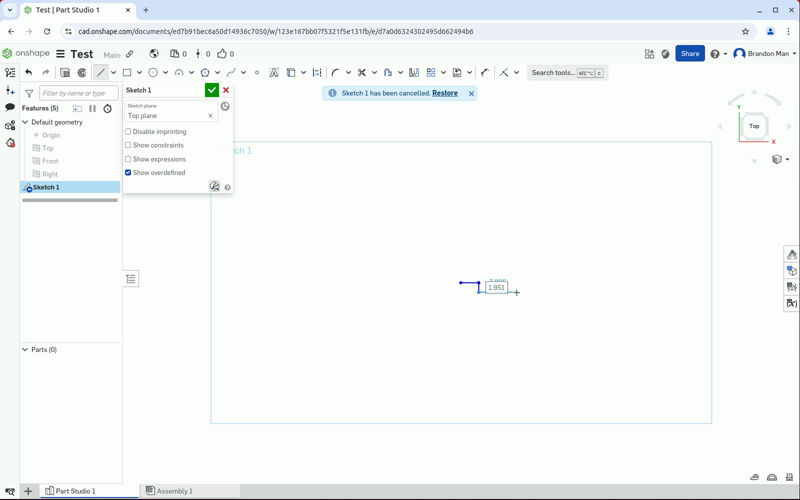
key_down(shift)
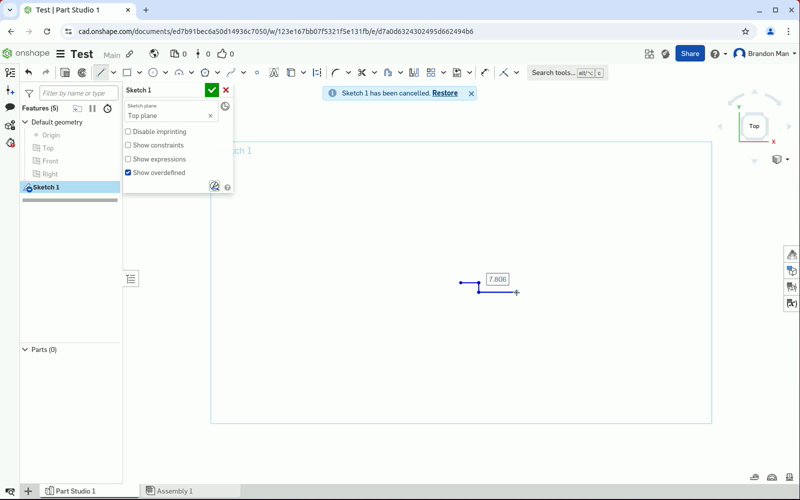
mouse_move(546, 292)
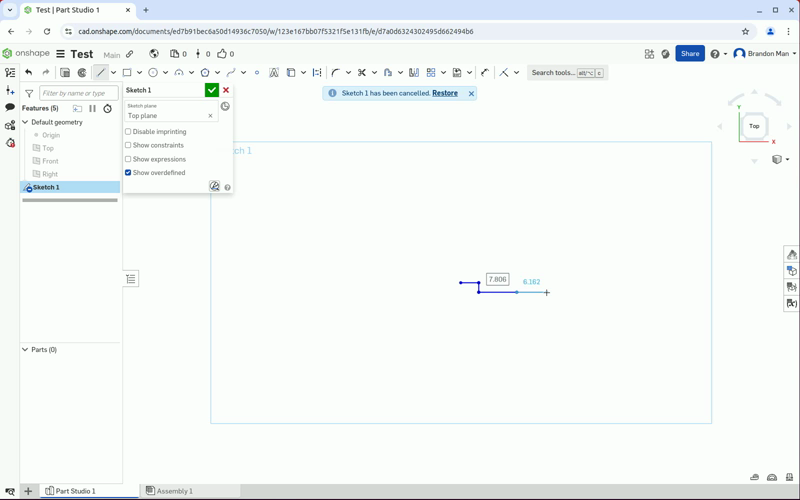
mouse_move(516, 282)
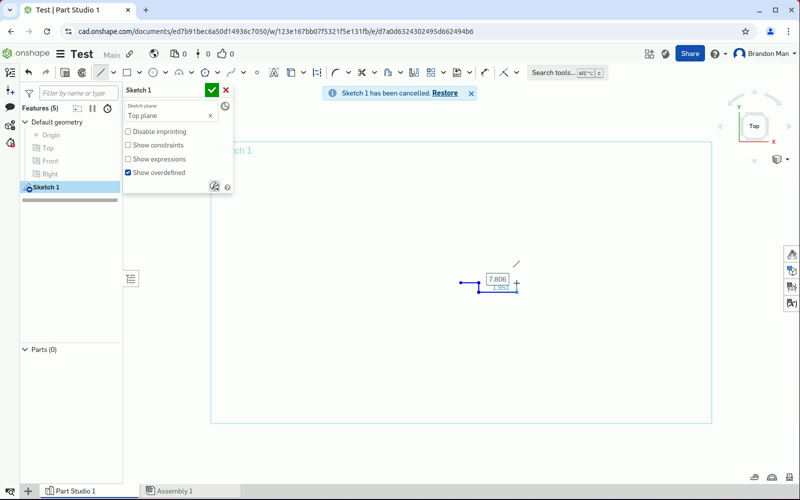
click(516, 282)
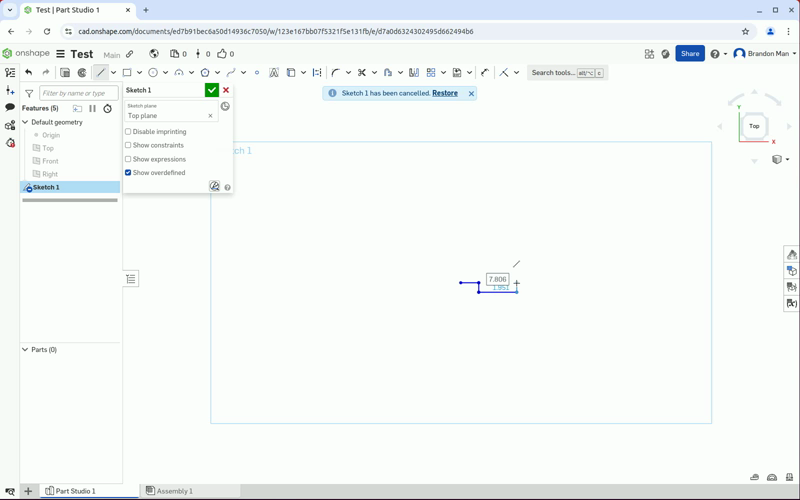
key_up(shift)
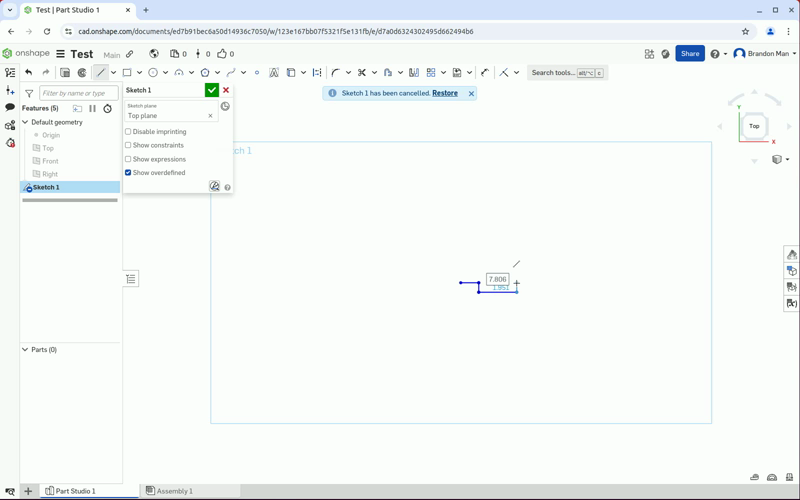
key_down(shift)
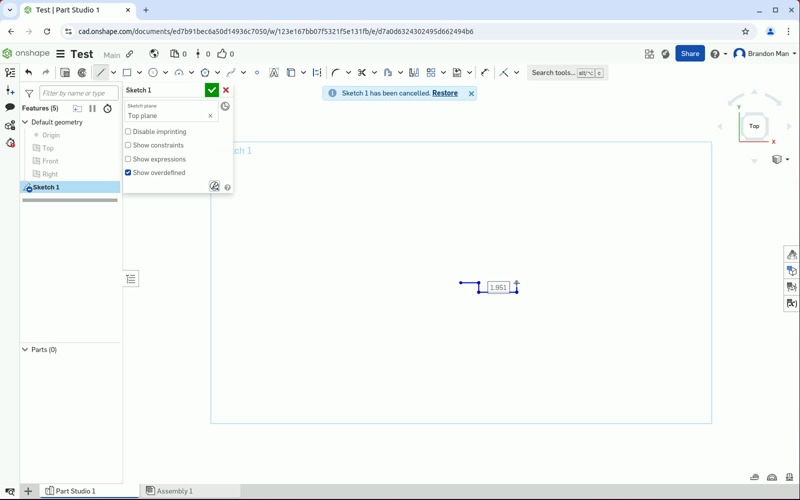
mouse_move(546, 282)
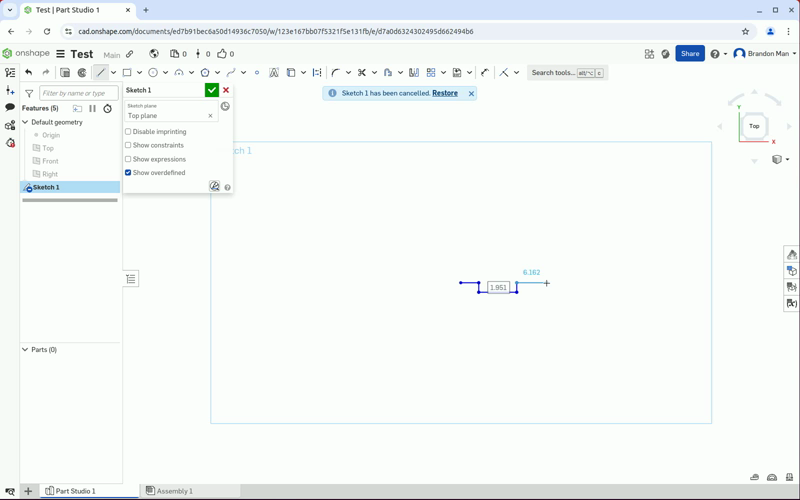
mouse_move(534, 282)
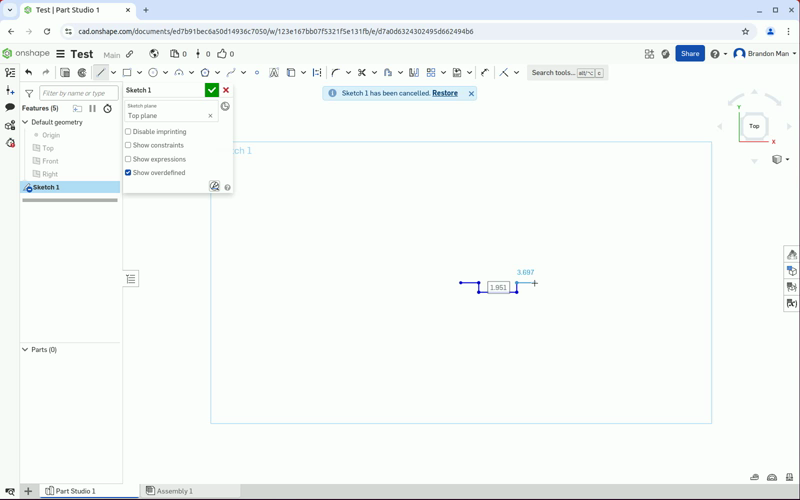
click(534, 282)
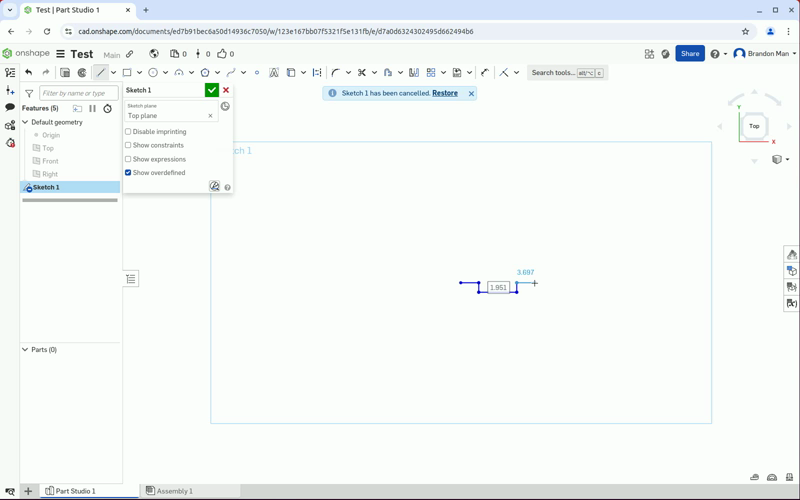
key_up(shift)
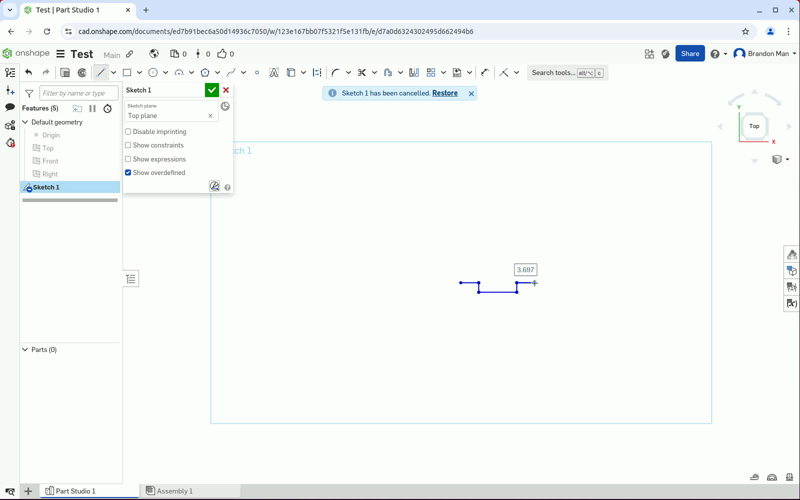
key_down(shift)
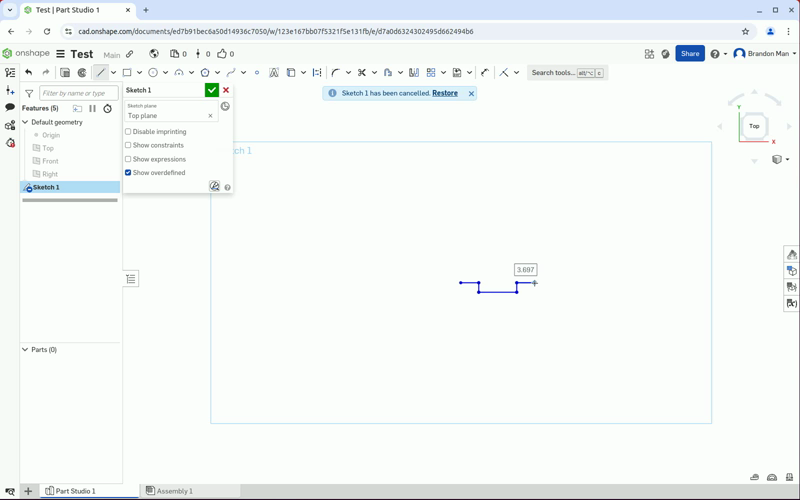
mouse_move(564, 282)
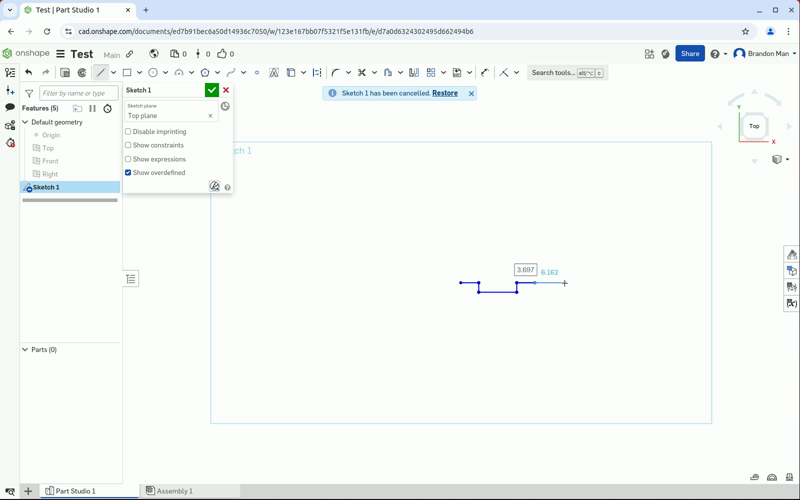
mouse_move(534, 223)
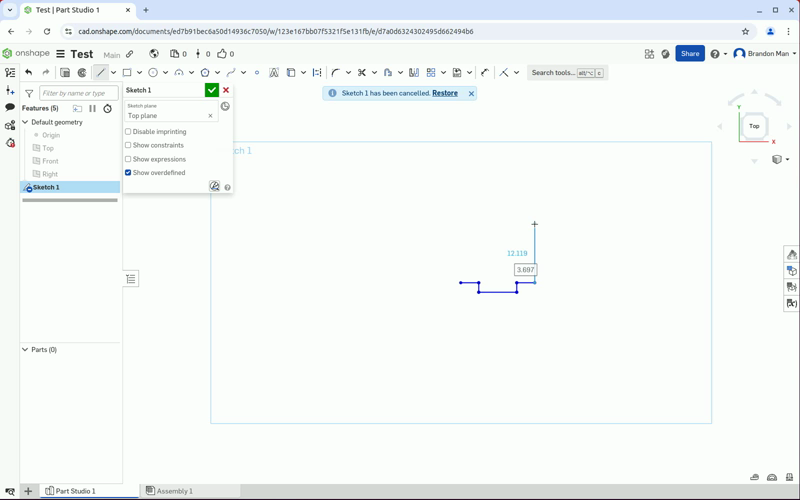
click(534, 223)
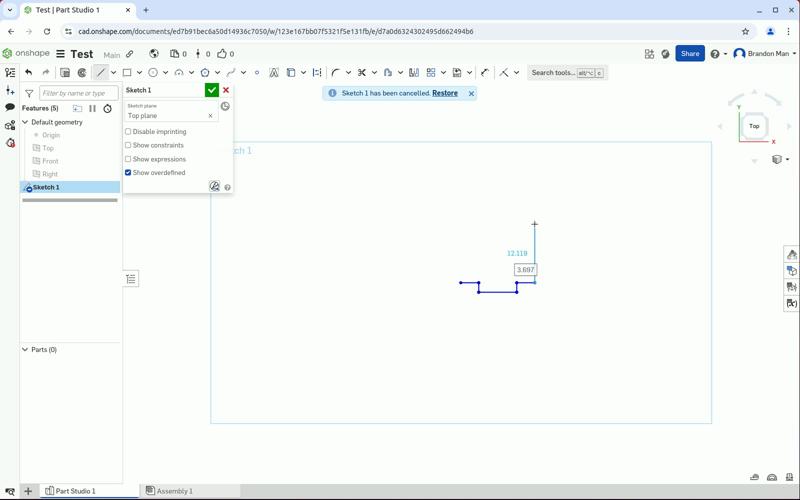
key_up(shift)
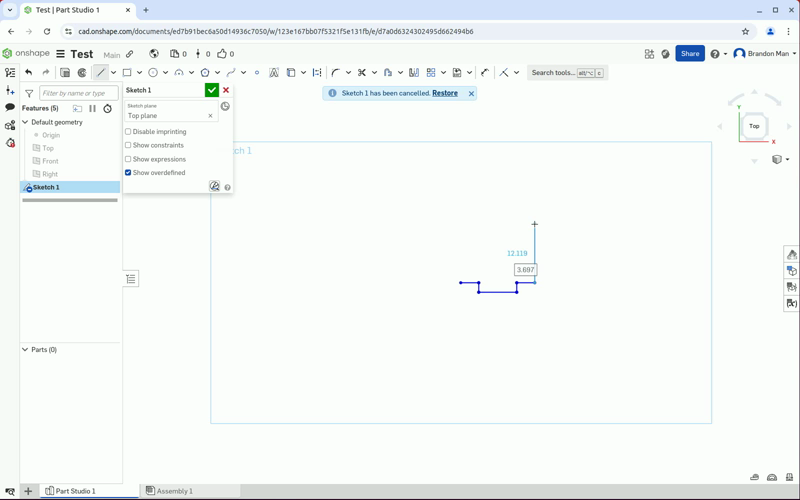
key_down(shift)
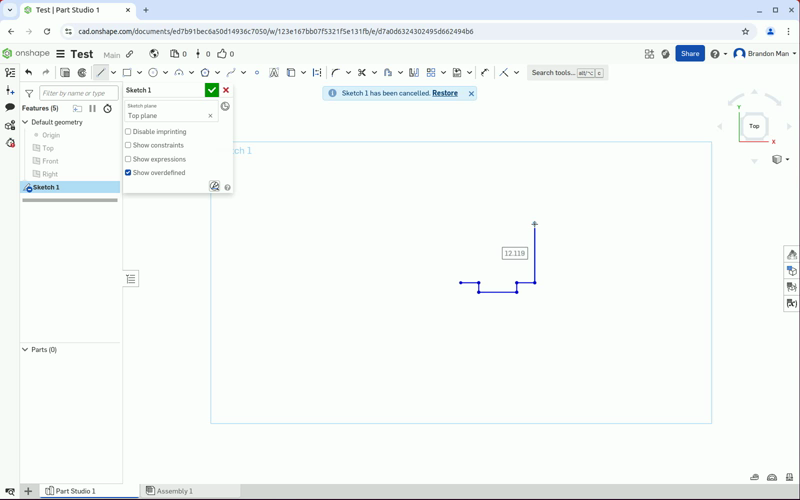
mouse_move(564, 223)
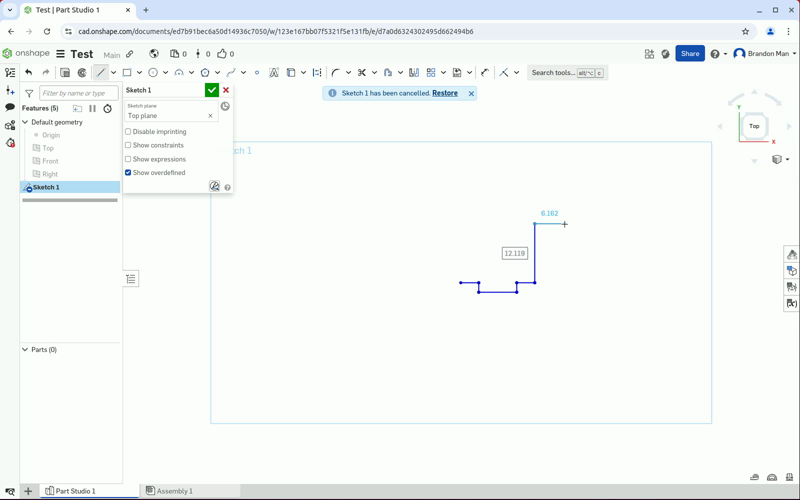
mouse_move(506, 223)
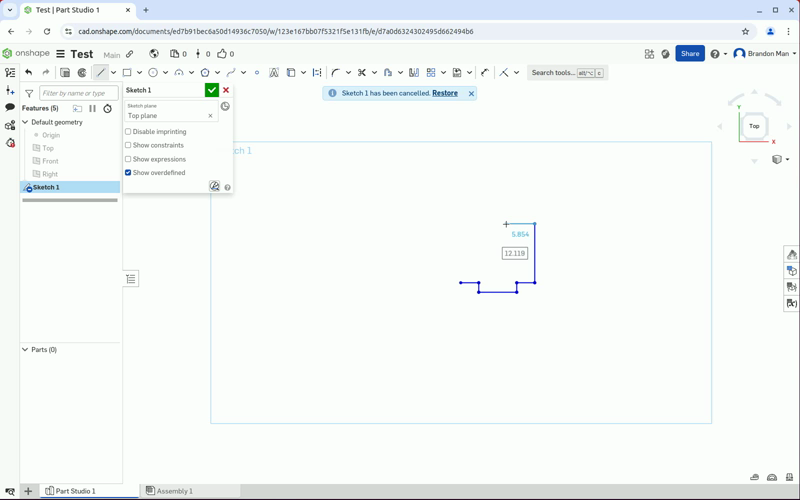
click(506, 223)
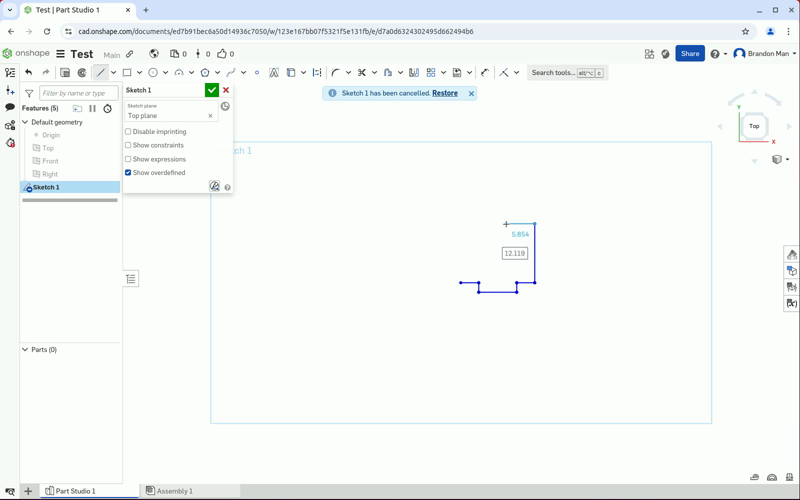
key_up(shift)
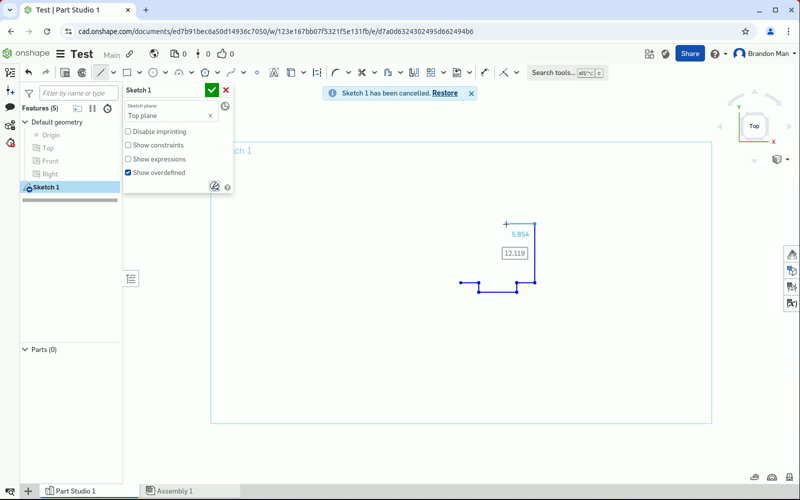
key(esc)
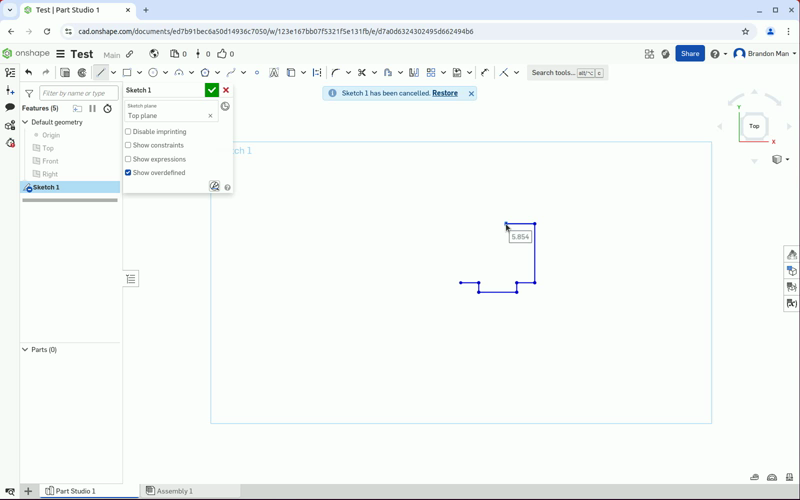
key(a)
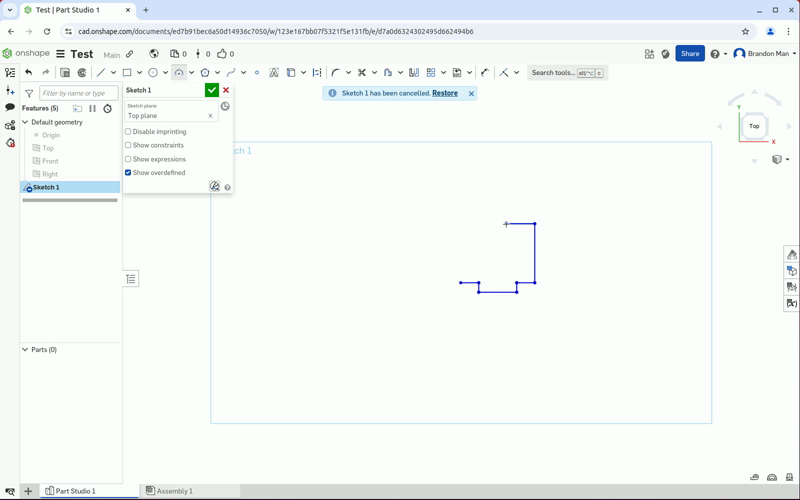
mouse_move(506, 223)
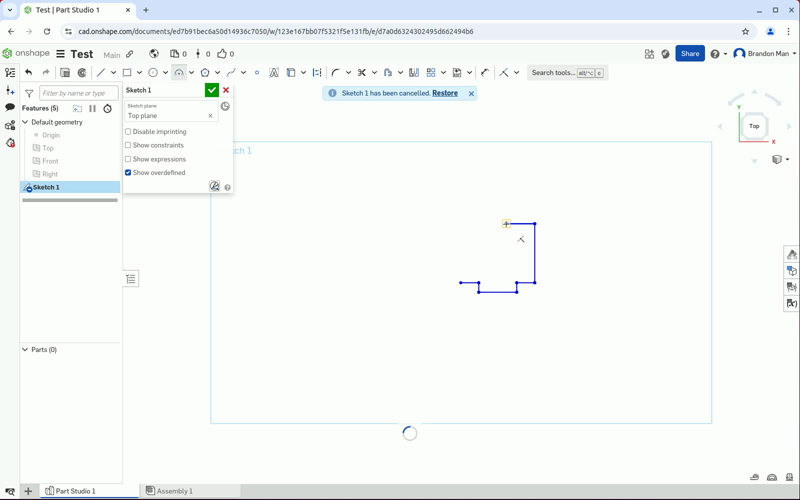
click(506, 223)
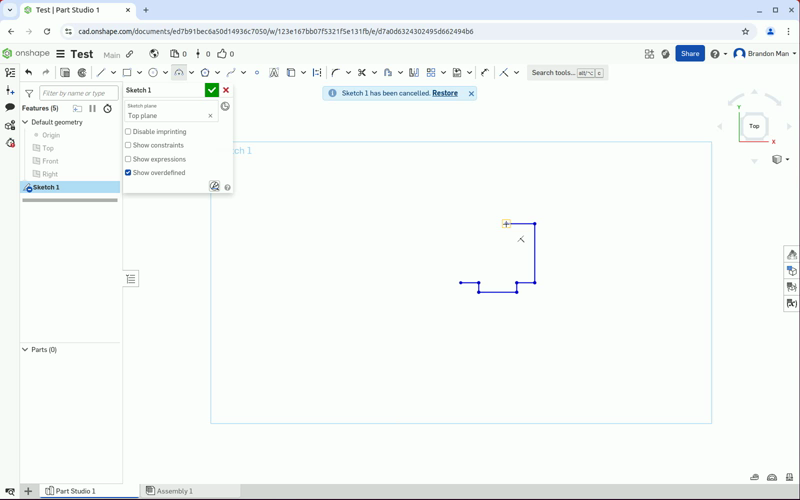
key_down(shift)
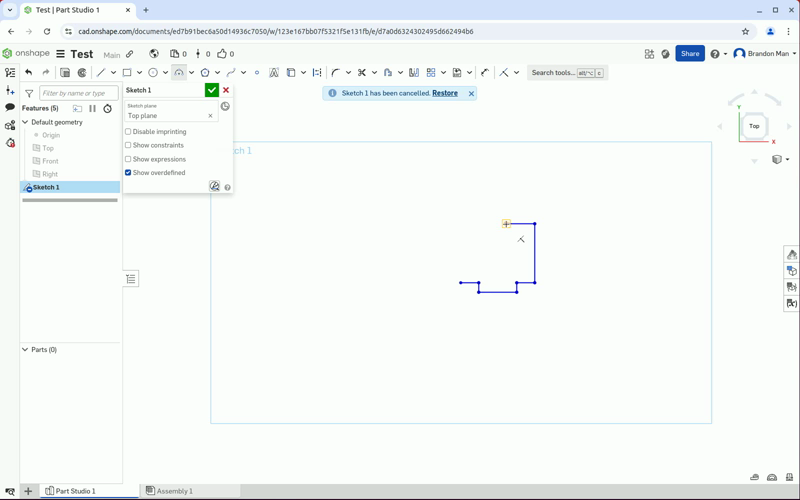
mouse_move(502, 223)
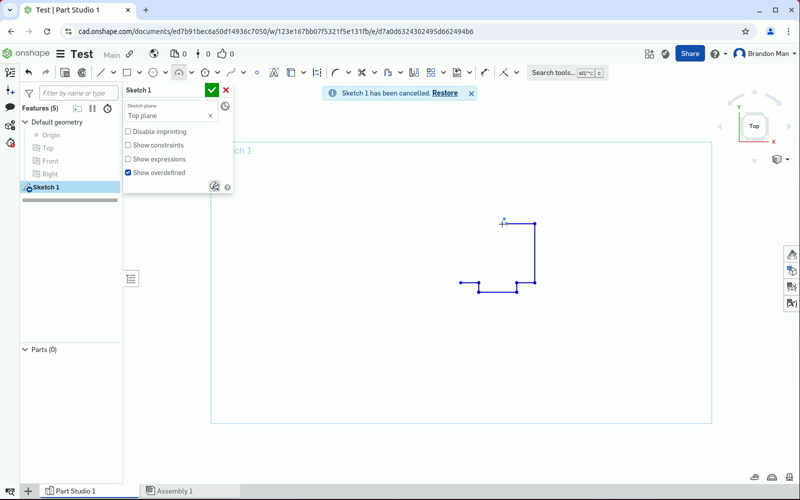
scroll(6)
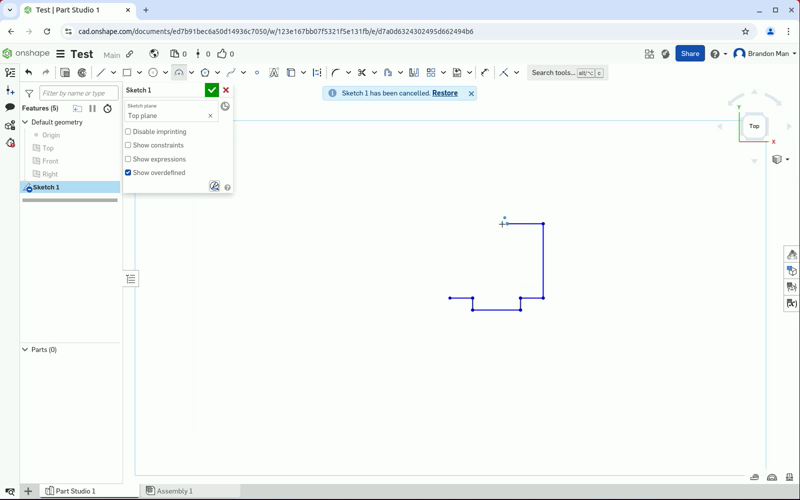
scroll(6)
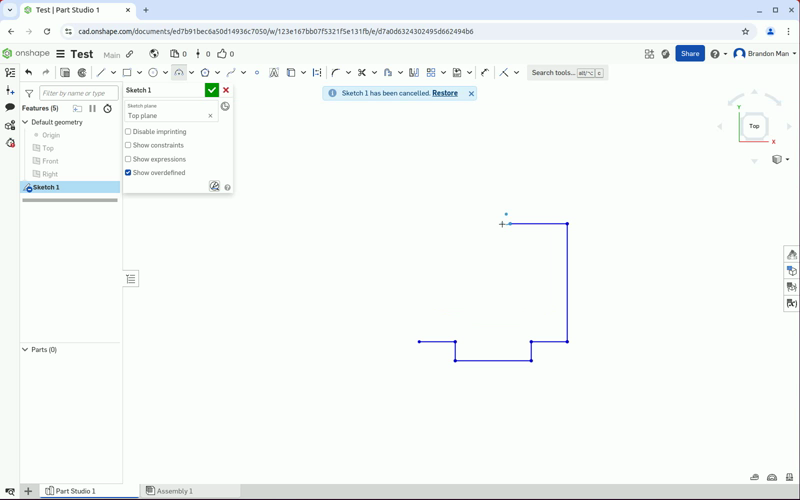
scroll(6)
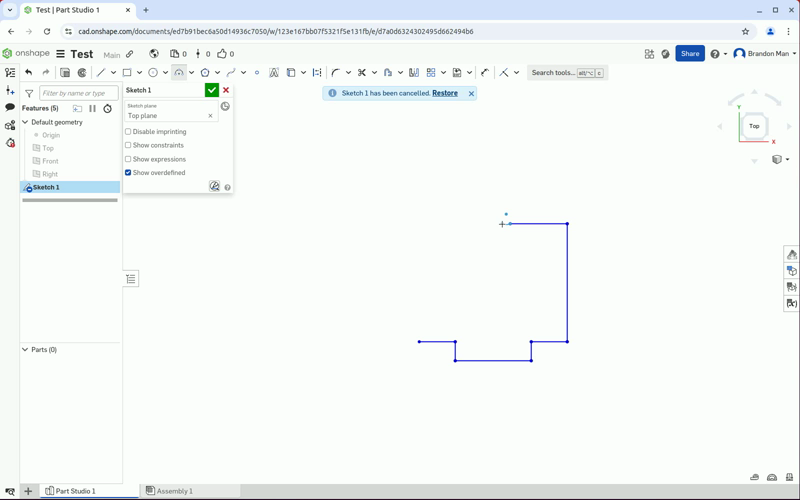
scroll(6)
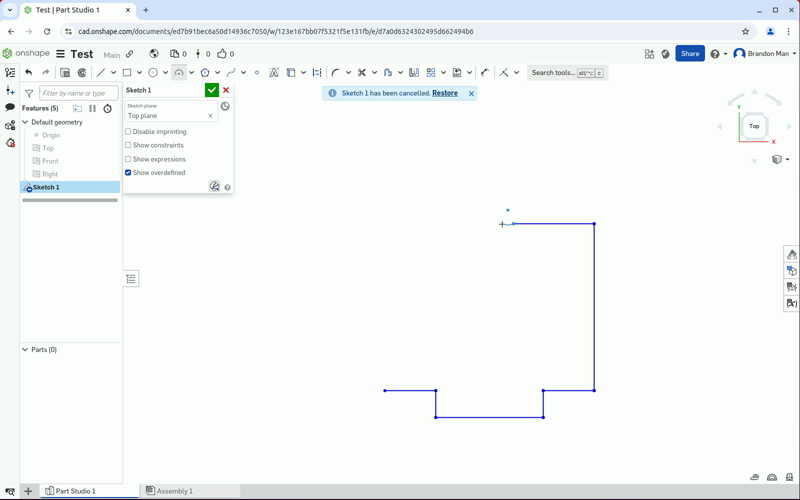
scroll(6)
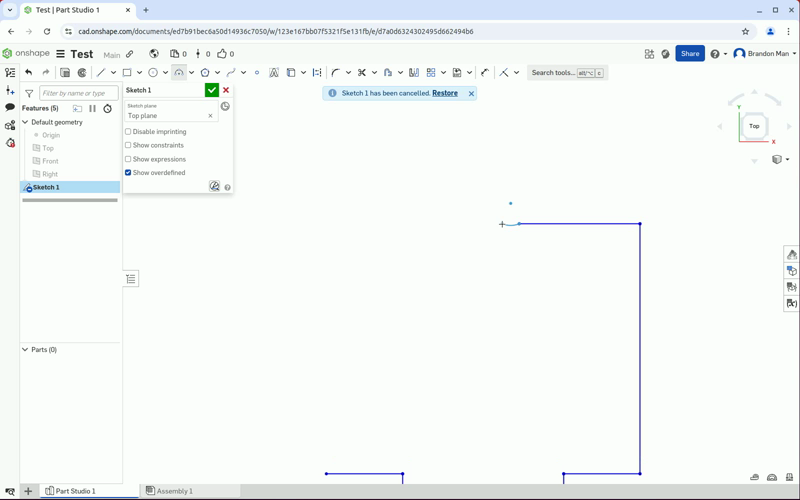
scroll(6)
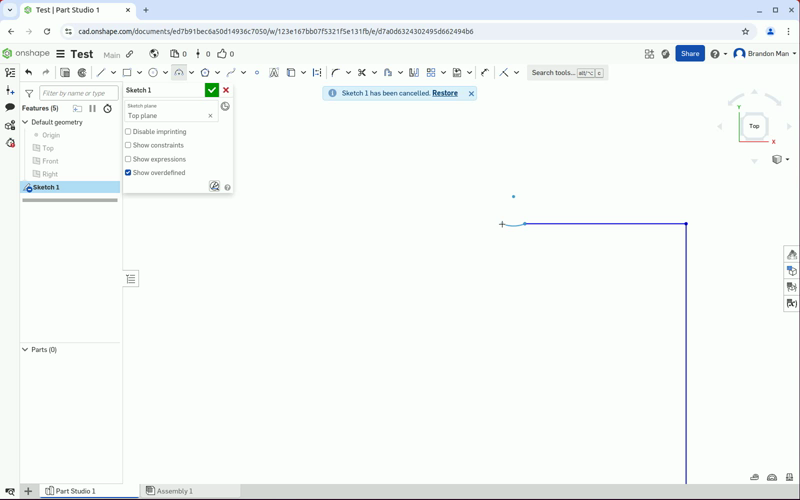
scroll(6)
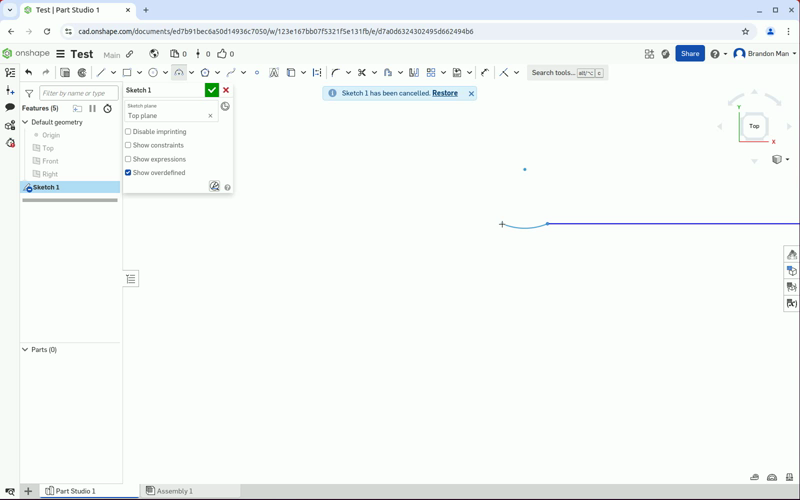
click(502, 223)
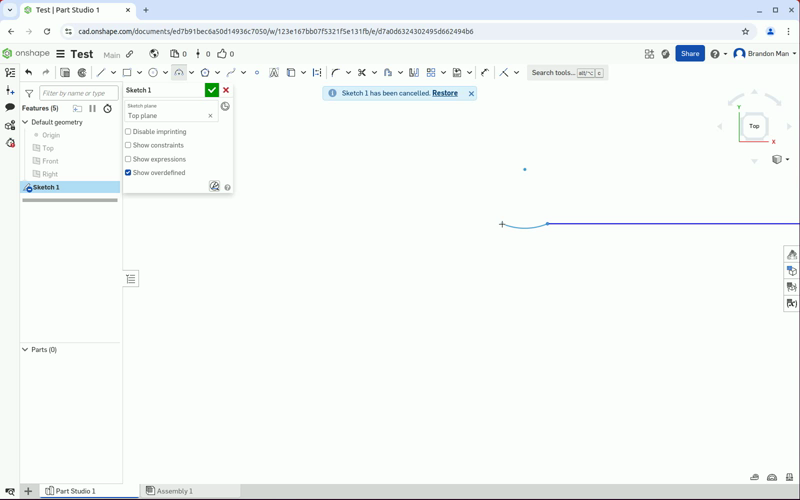
scroll(-6)
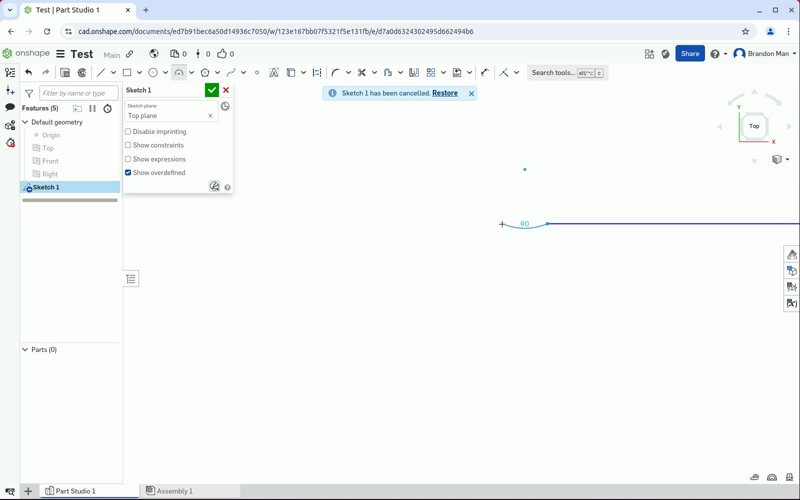
scroll(-6)
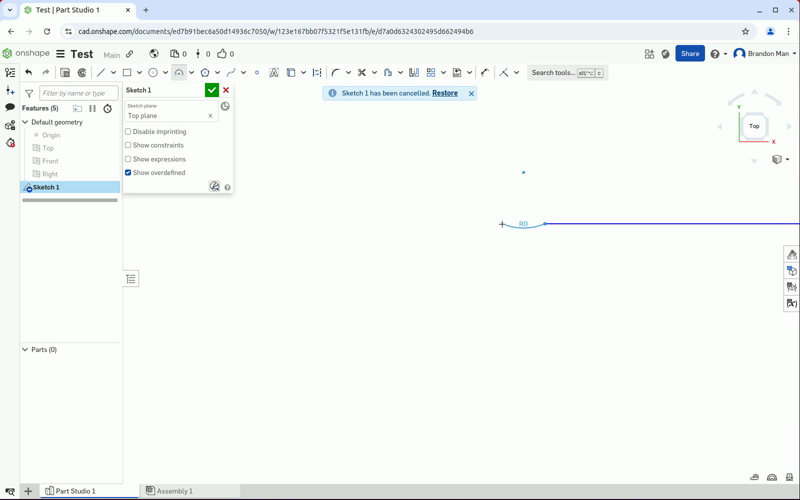
scroll(-6)
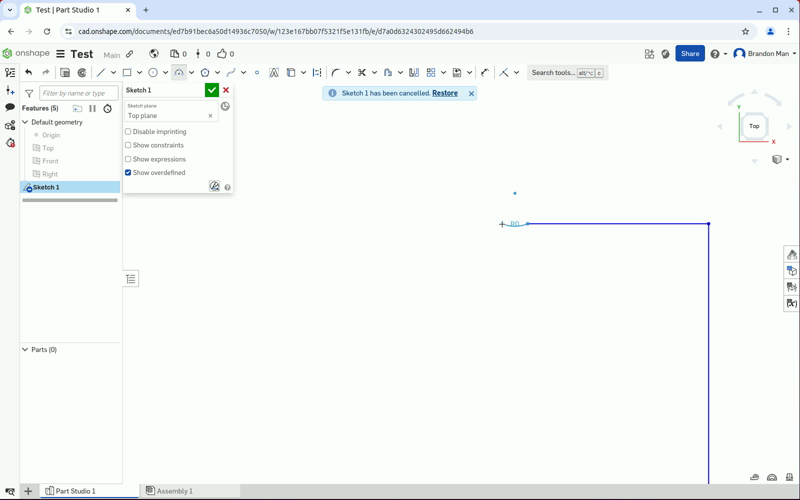
scroll(-6)
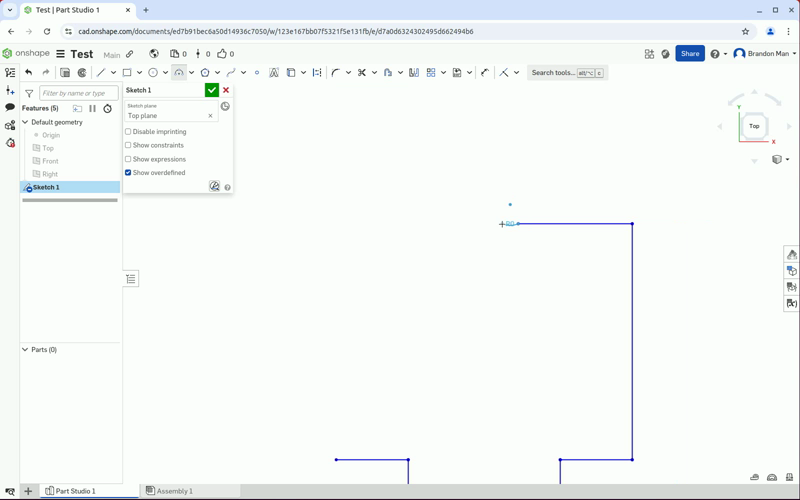
scroll(-6)
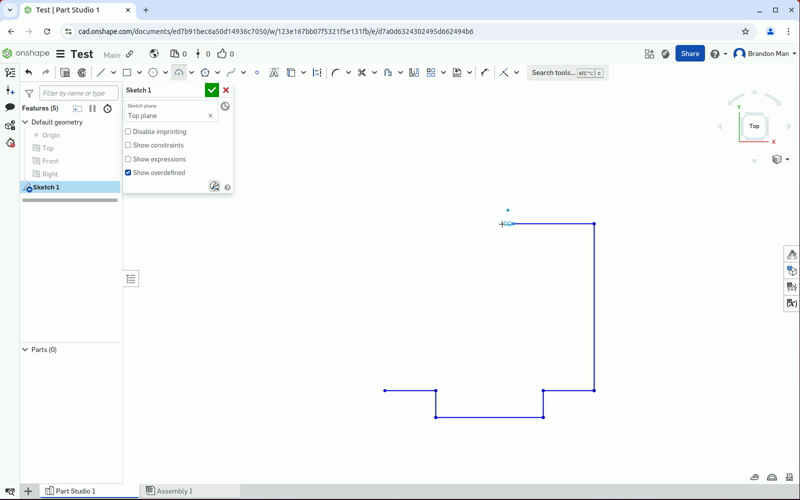
scroll(-6)
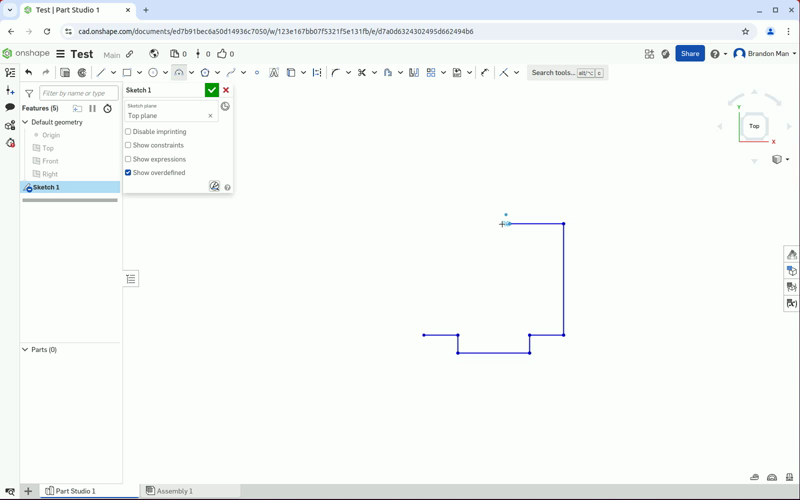
scroll(-6)
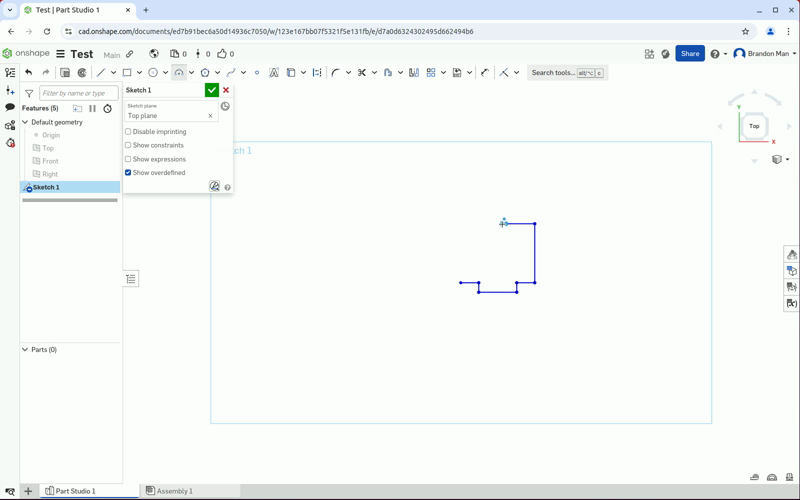
mouse_move(504, 225)
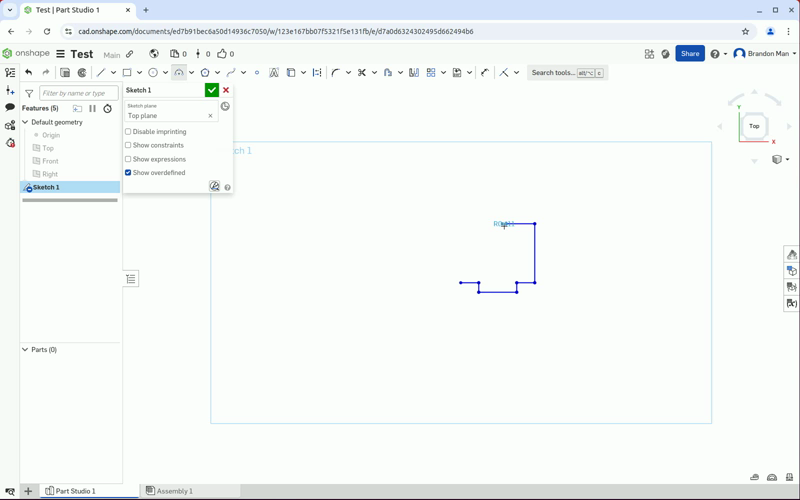
scroll(6)
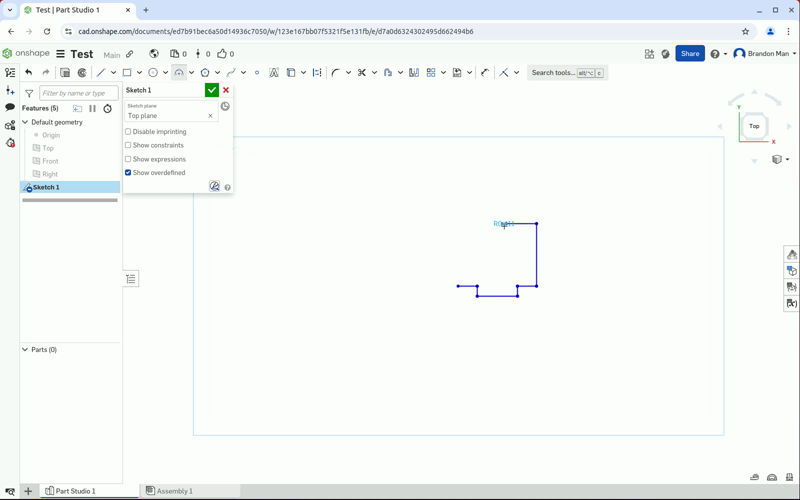
scroll(6)
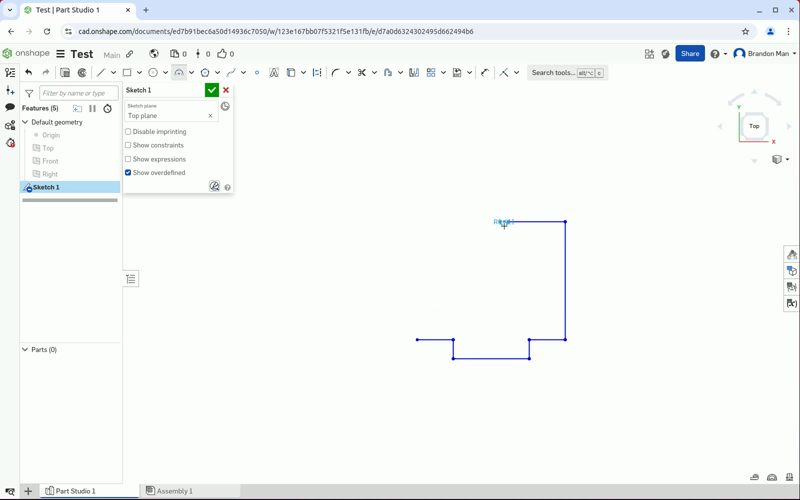
scroll(6)
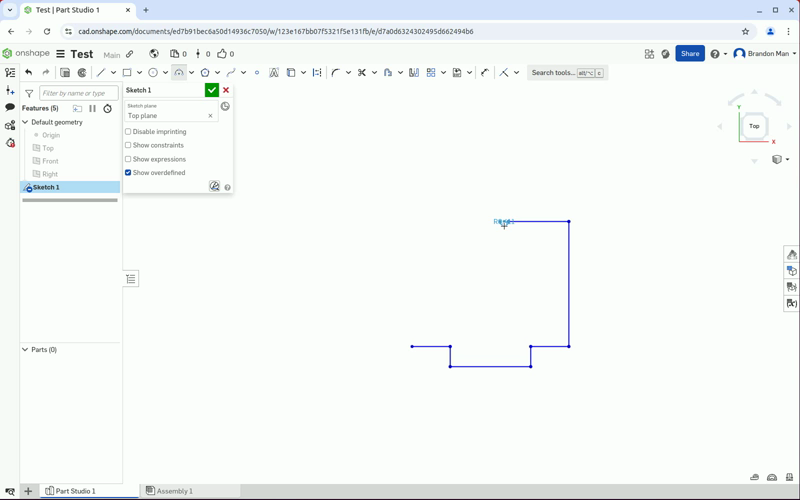
scroll(6)
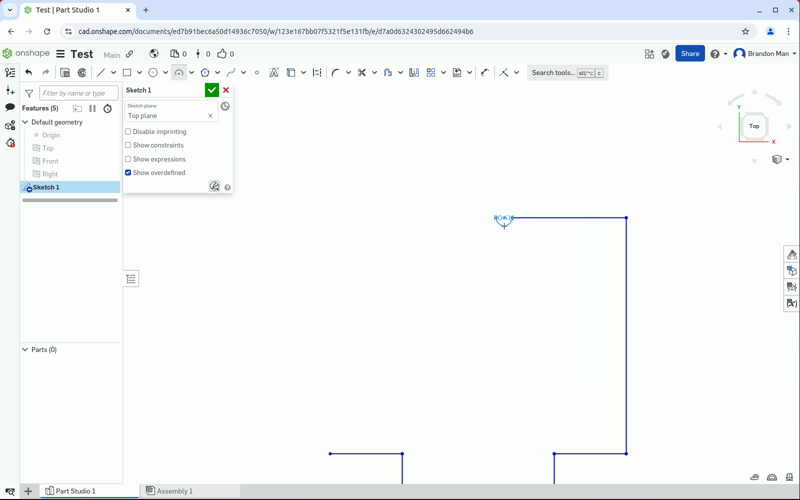
scroll(6)
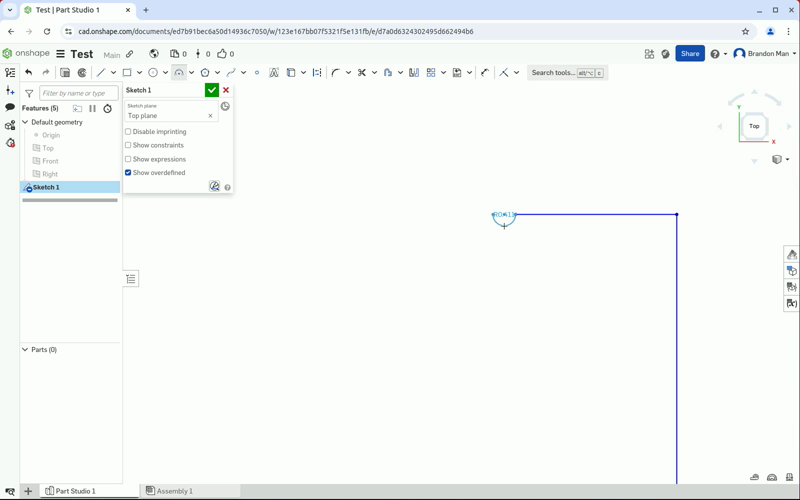
scroll(6)
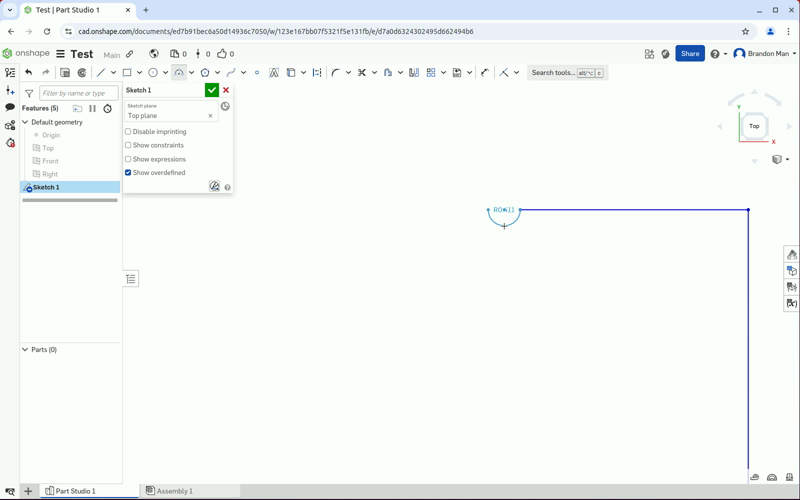
scroll(6)
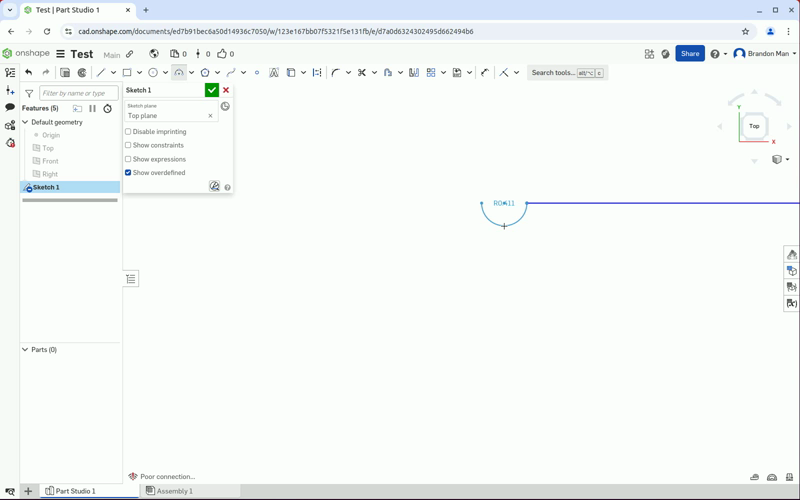
click(504, 225)
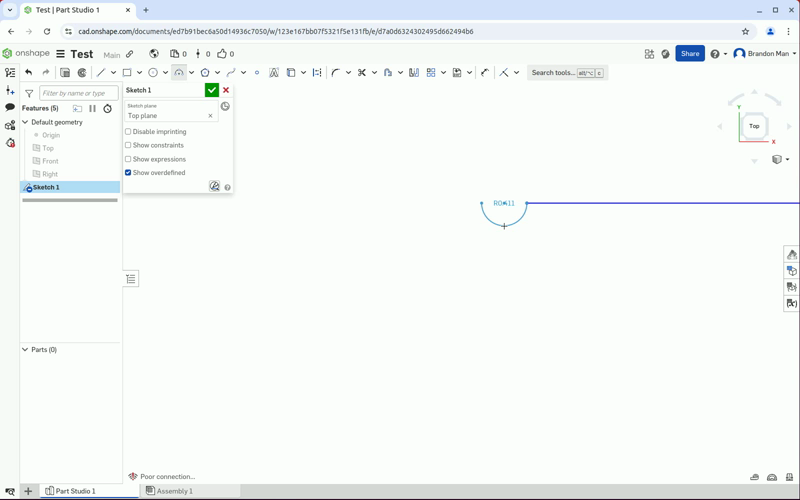
scroll(-6)
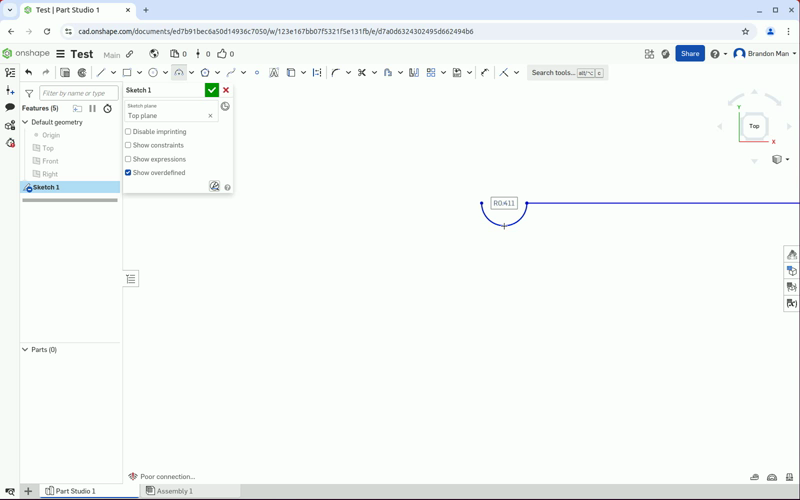
scroll(-6)
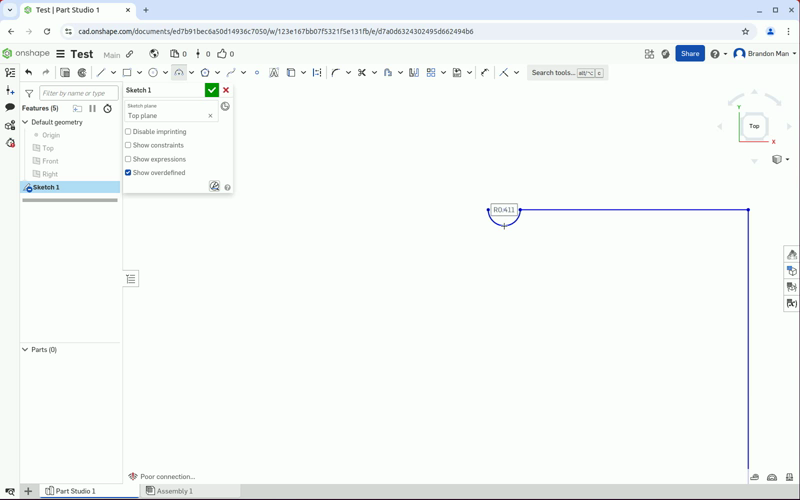
scroll(-6)
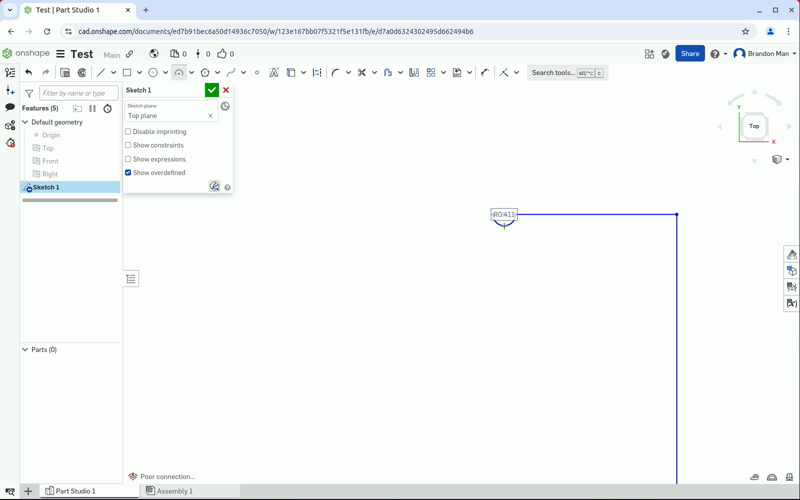
scroll(-6)
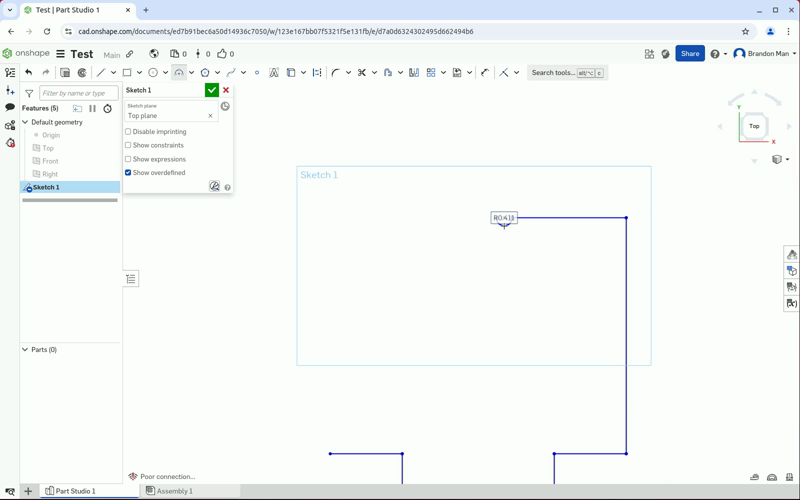
scroll(-6)
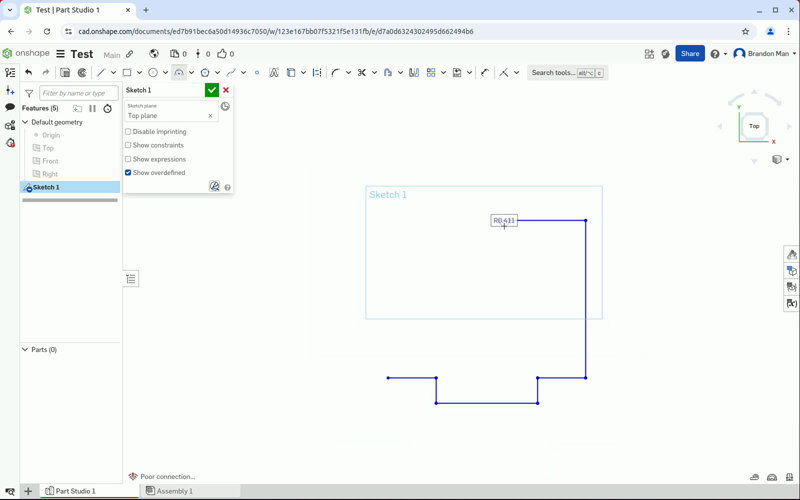
scroll(-6)
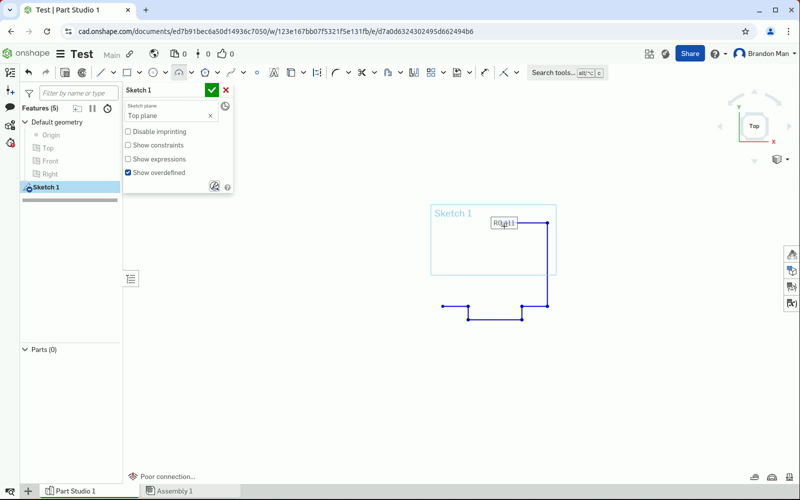
scroll(-6)
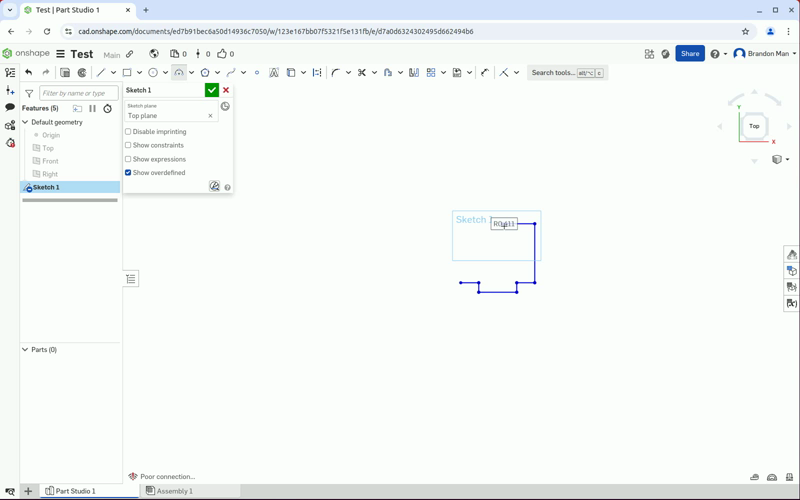
key_up(shift)
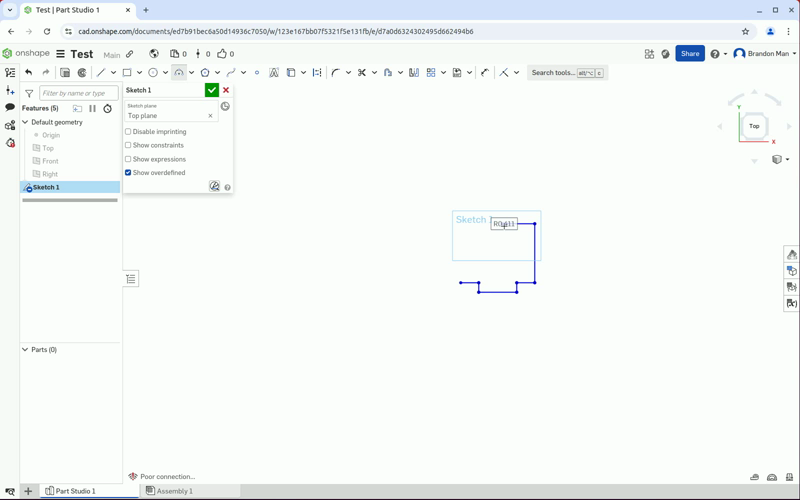
key(esc)
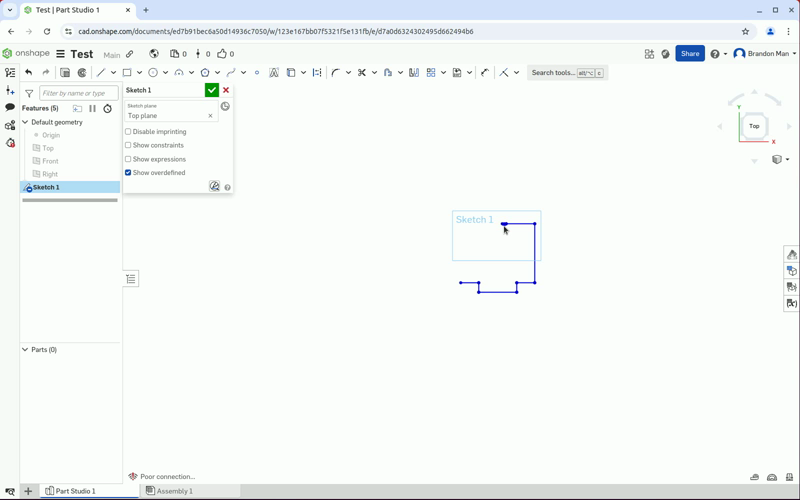
key(l)
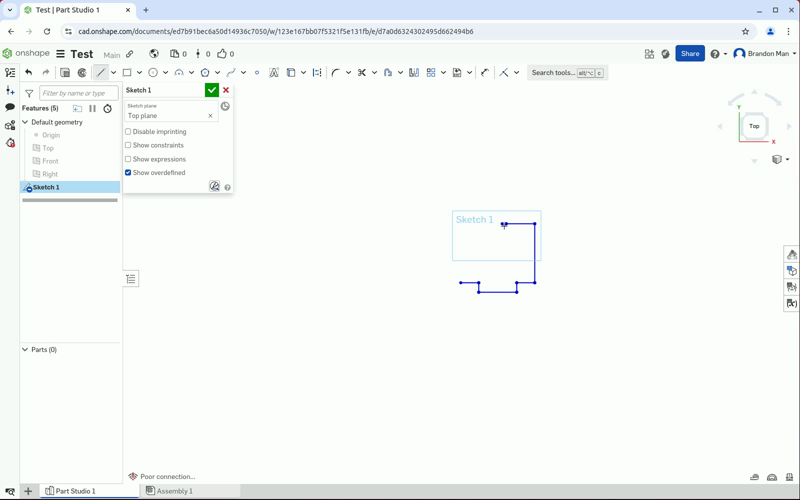
mouse_move(502, 223)
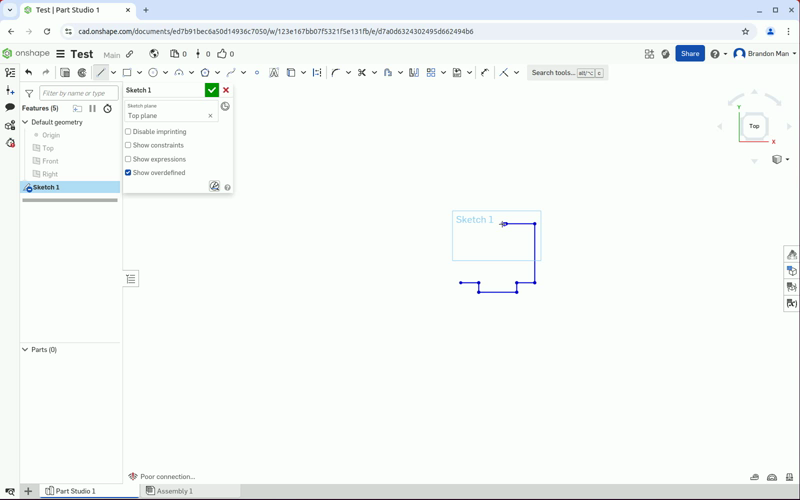
scroll(6)
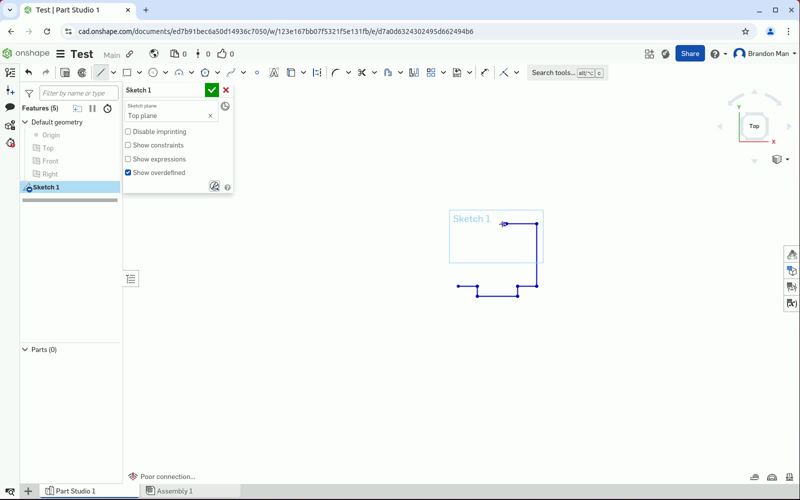
scroll(6)
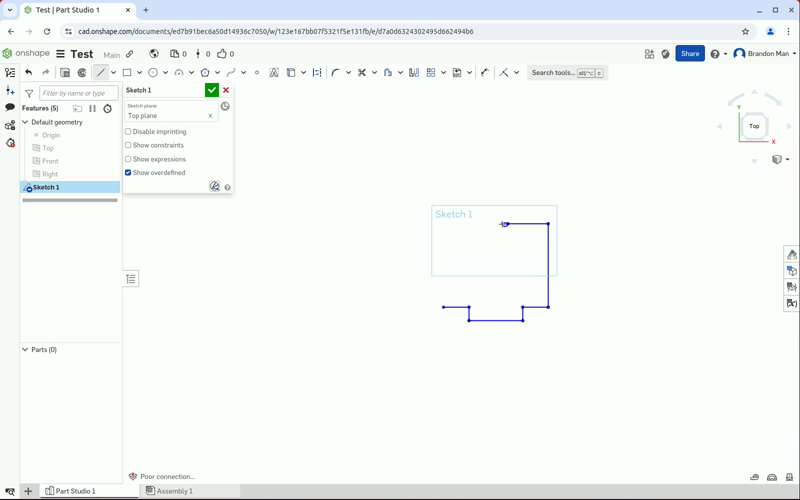
scroll(6)
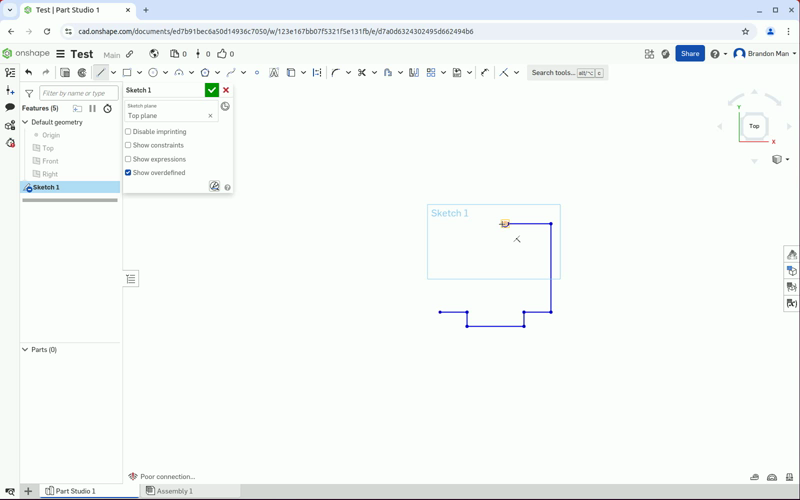
scroll(6)
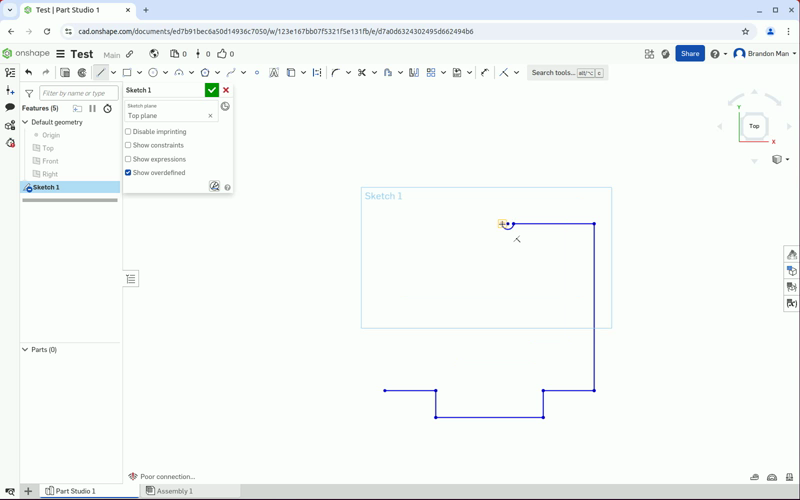
scroll(6)
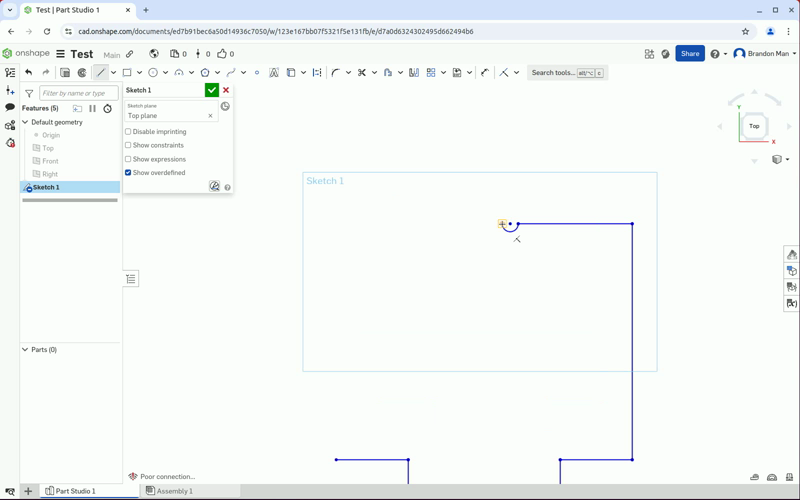
scroll(6)
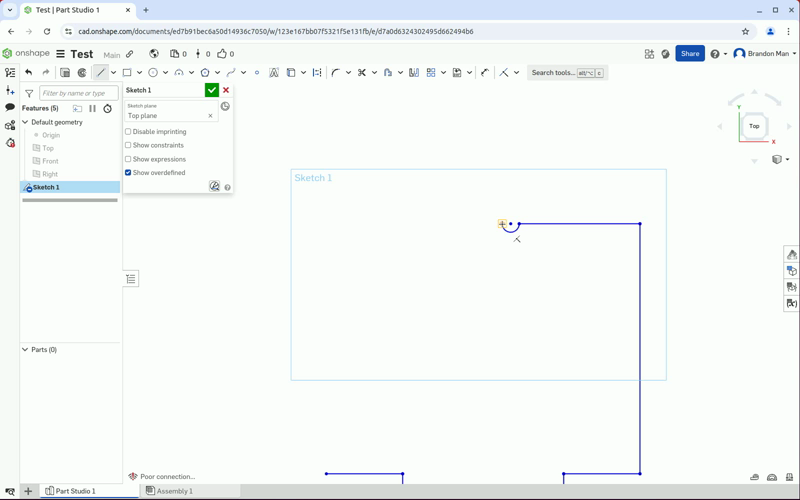
scroll(6)
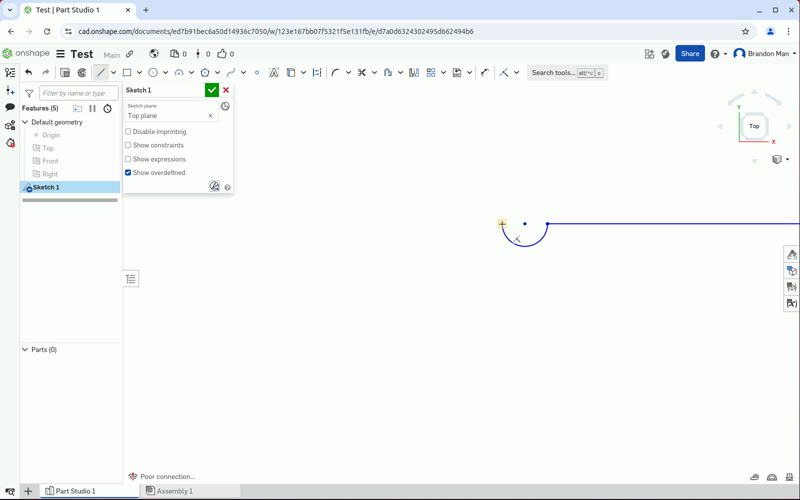
click(502, 223)
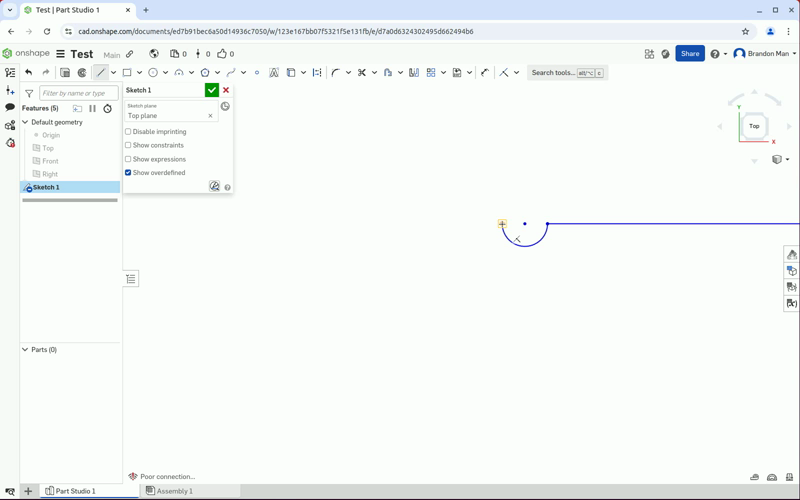
scroll(-6)
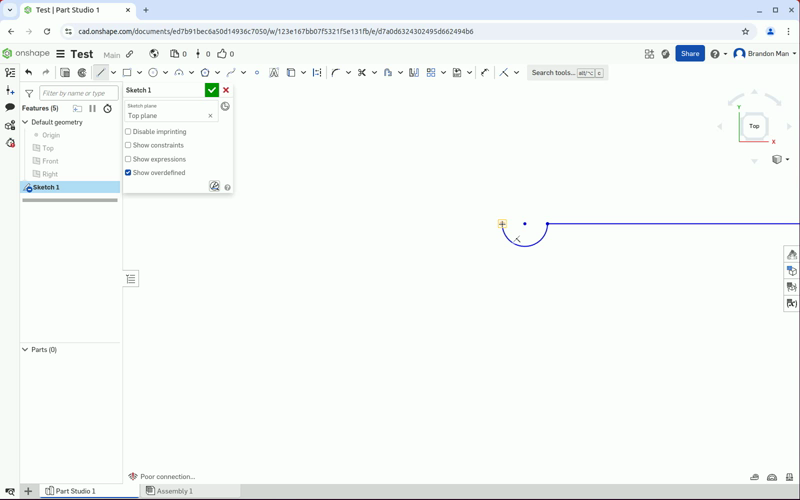
scroll(-6)
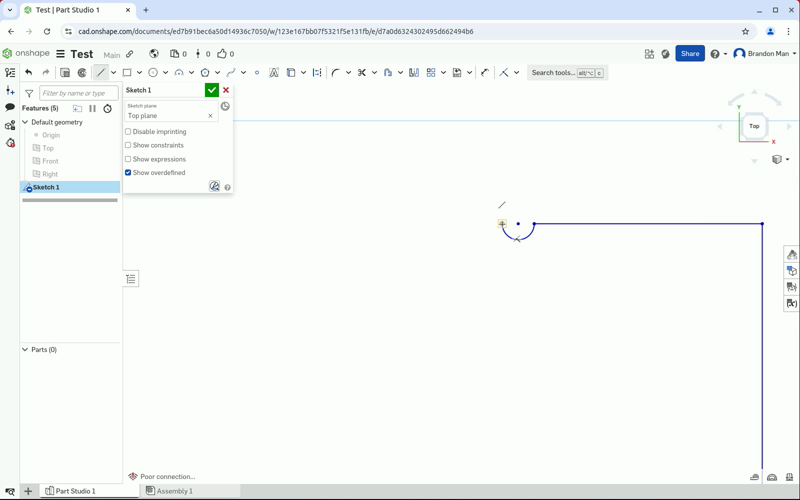
scroll(-6)
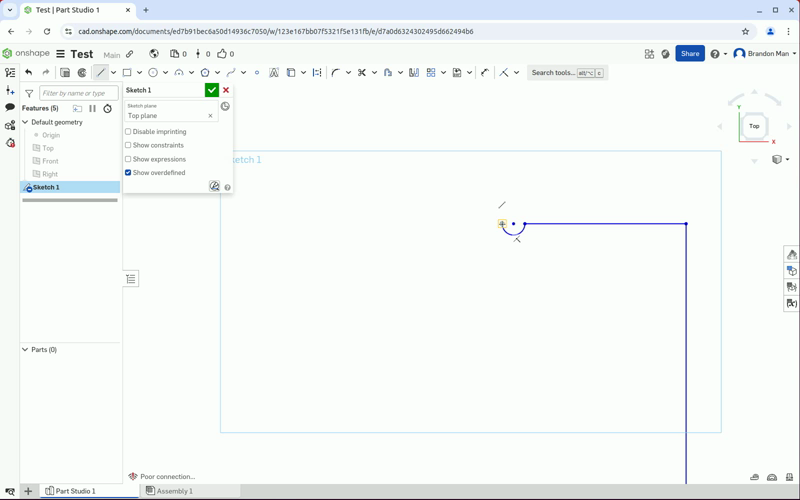
scroll(-6)
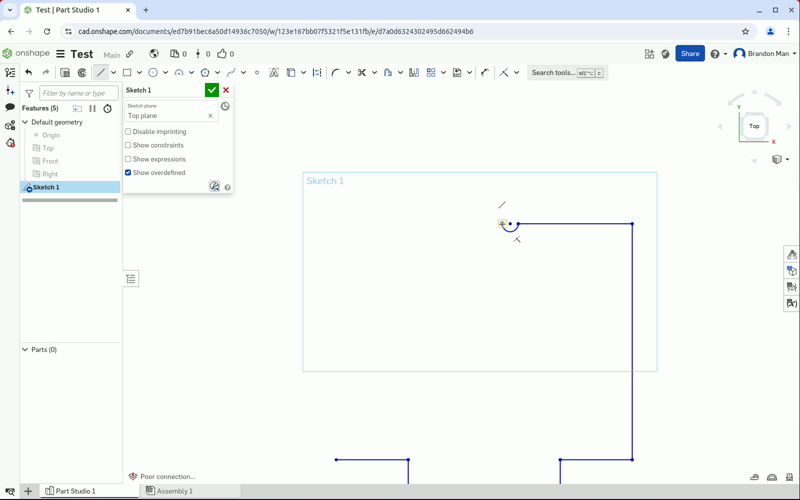
scroll(-6)
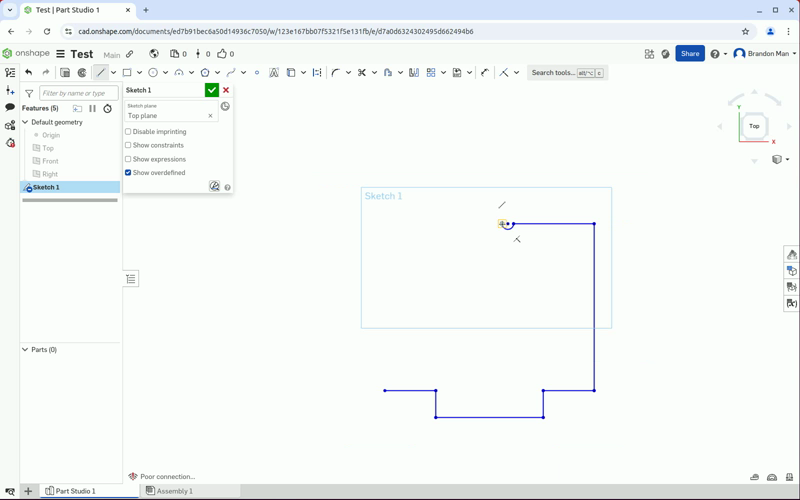
scroll(-6)
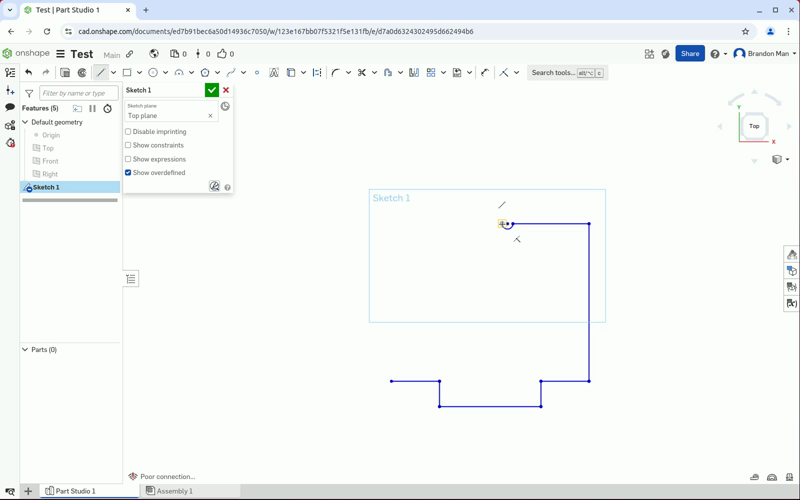
scroll(-6)
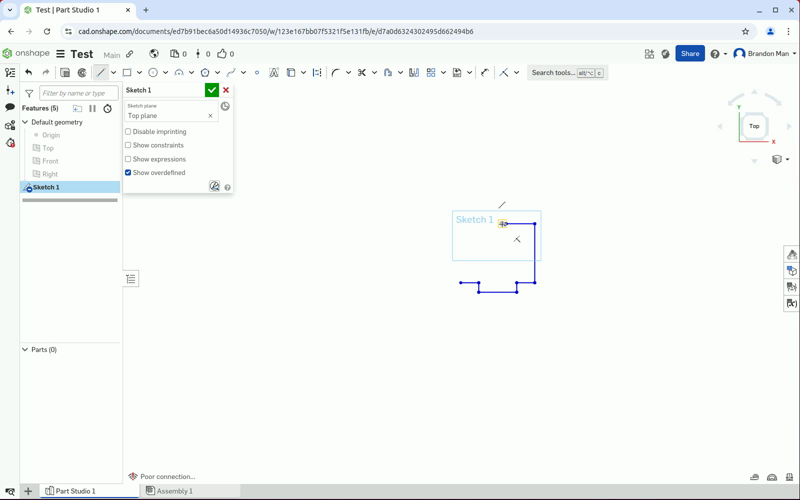
key_down(shift)
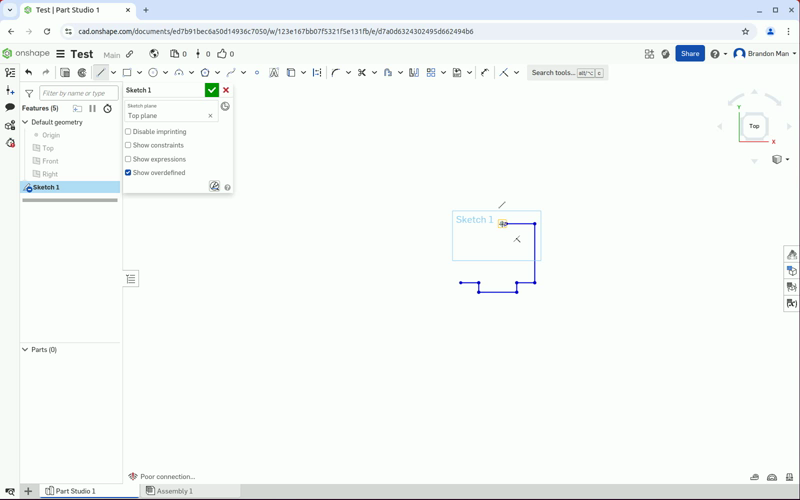
mouse_move(532, 223)
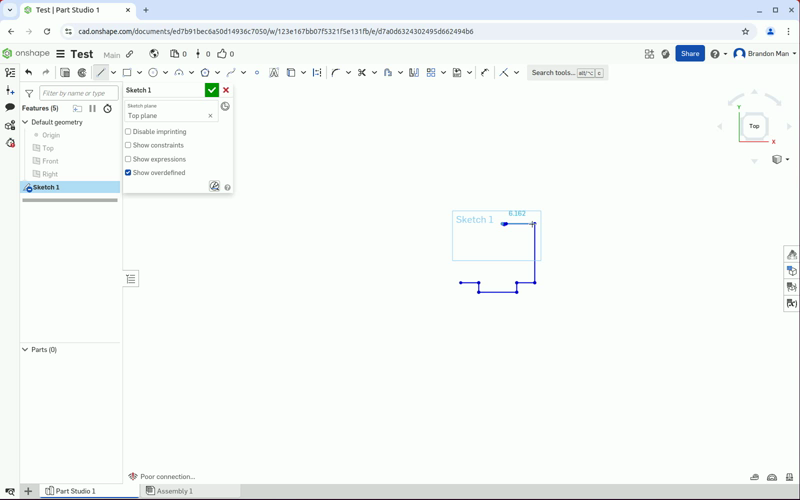
mouse_move(493, 223)
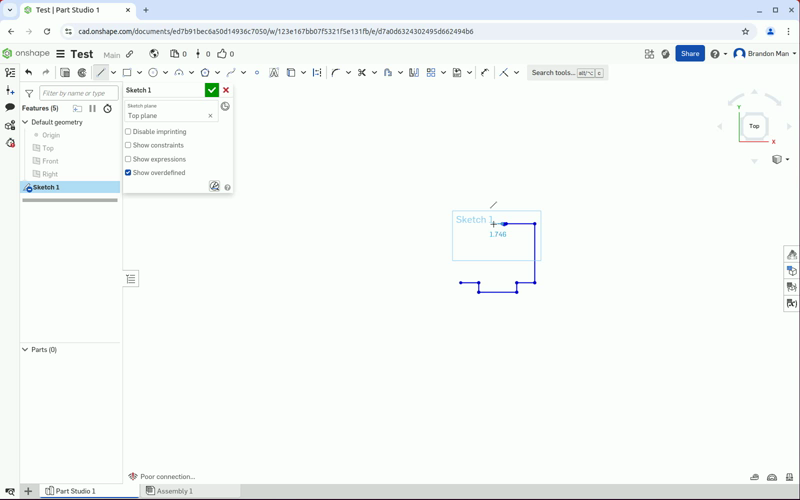
click(493, 223)
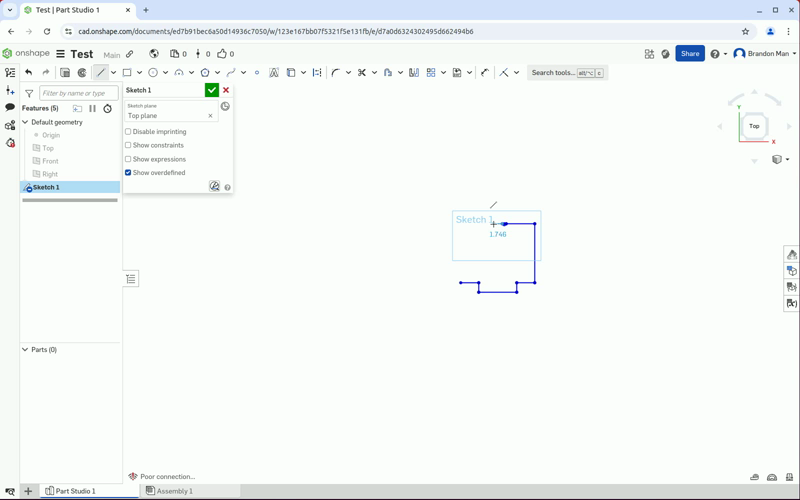
key_up(shift)
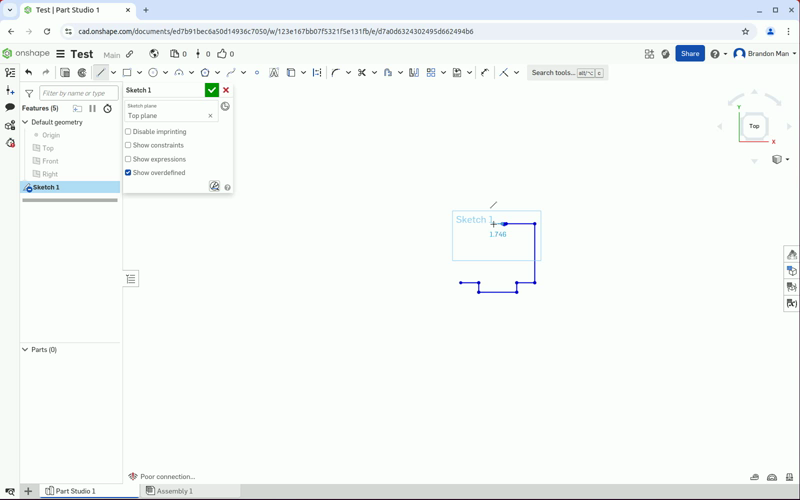
key(esc)
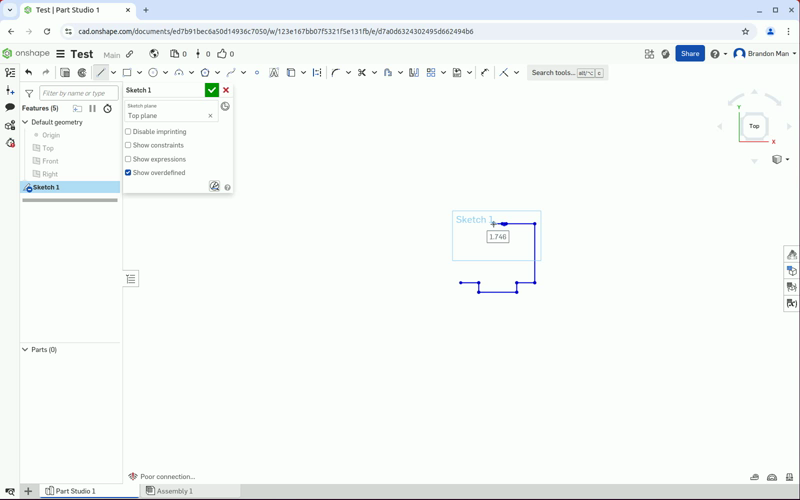
key(a)
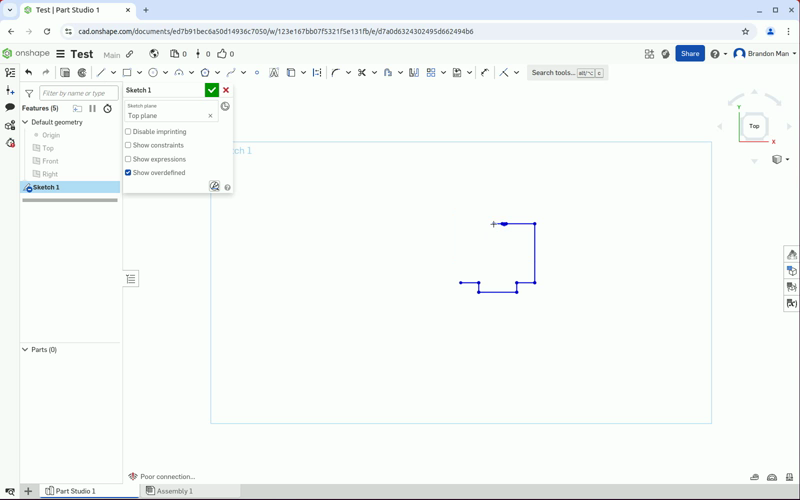
mouse_move(493, 223)
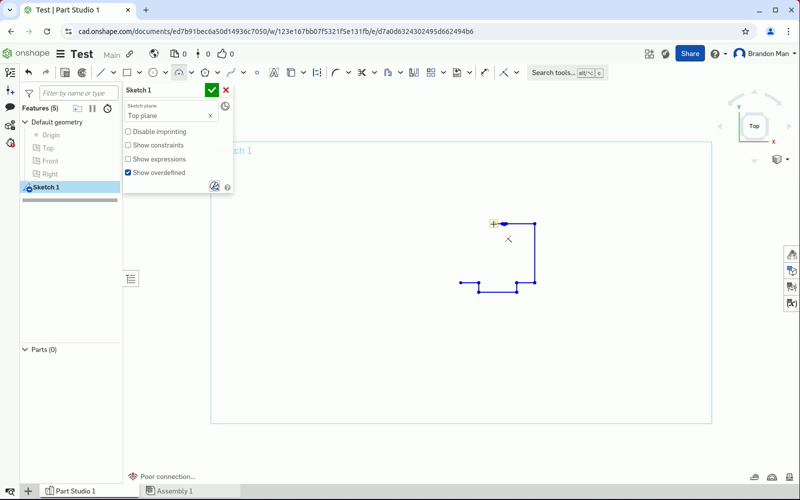
click(493, 223)
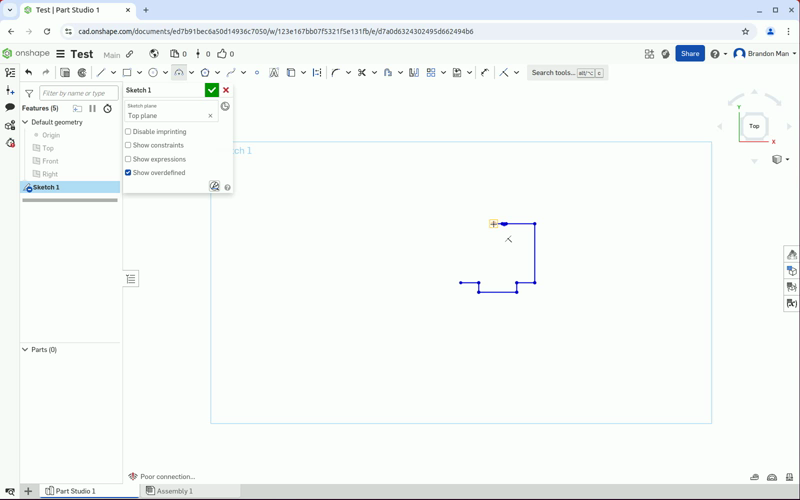
key_down(shift)
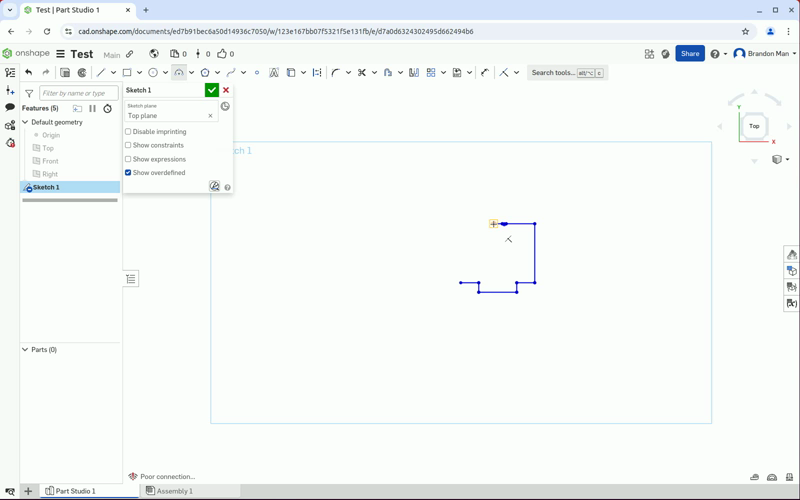
mouse_move(489, 223)
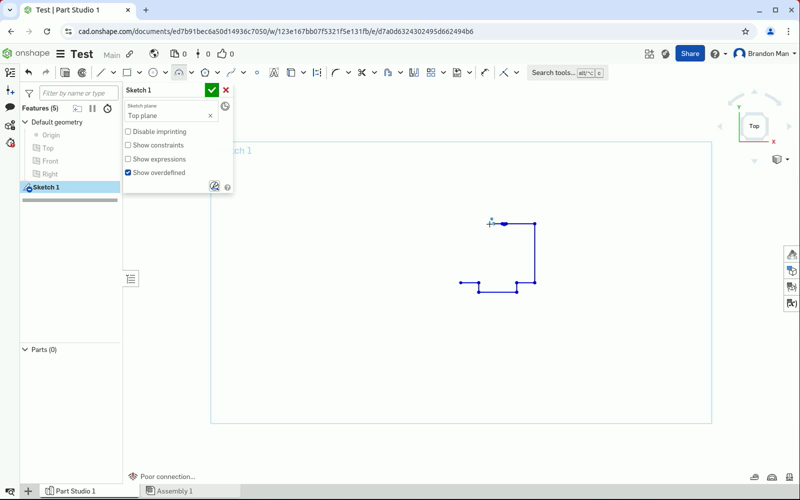
scroll(6)
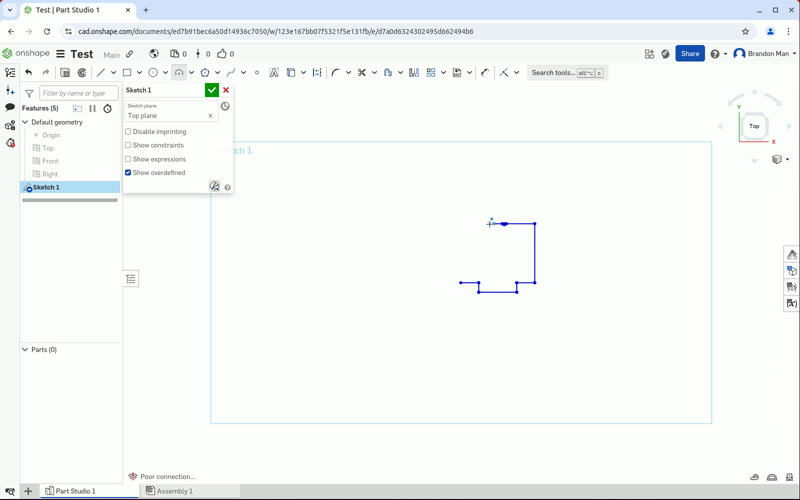
scroll(6)
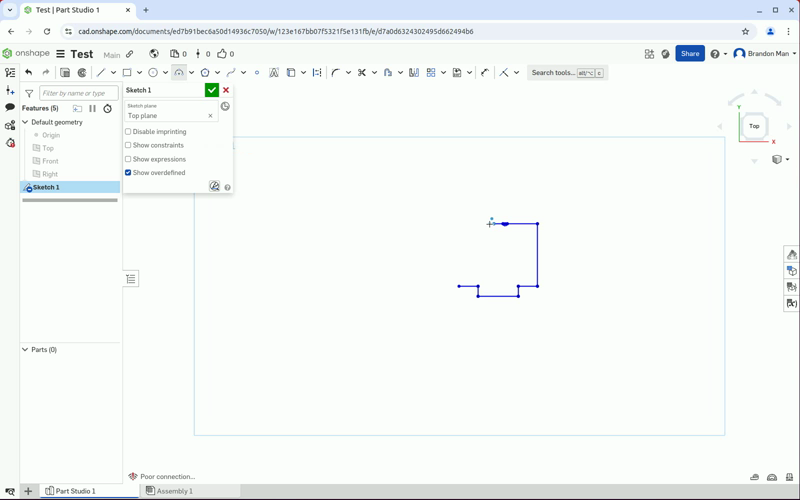
scroll(6)
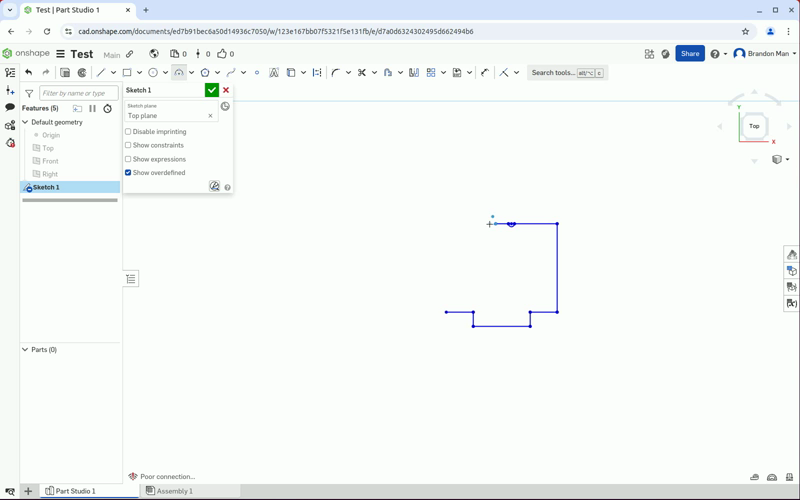
scroll(6)
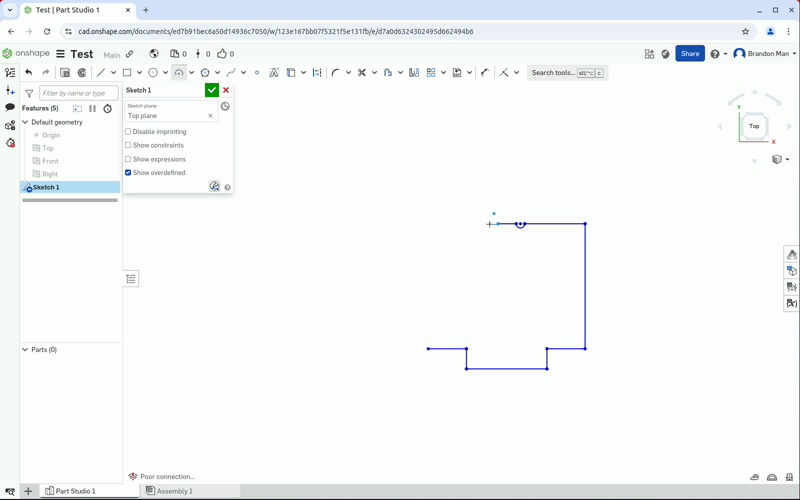
scroll(6)
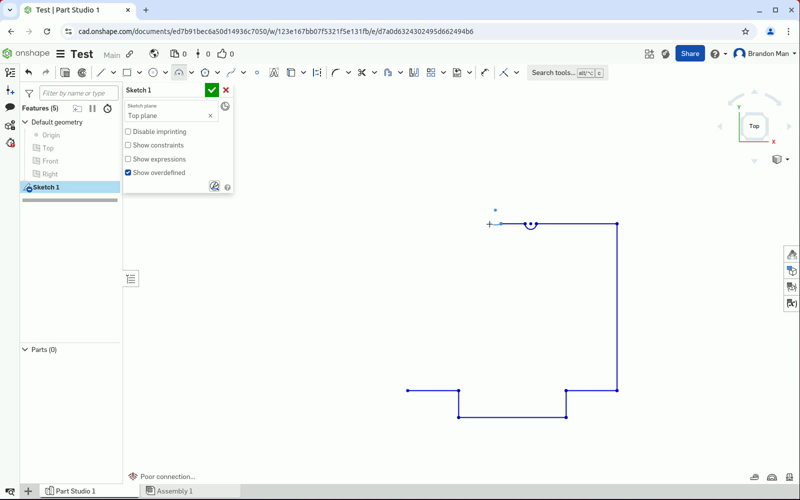
scroll(6)
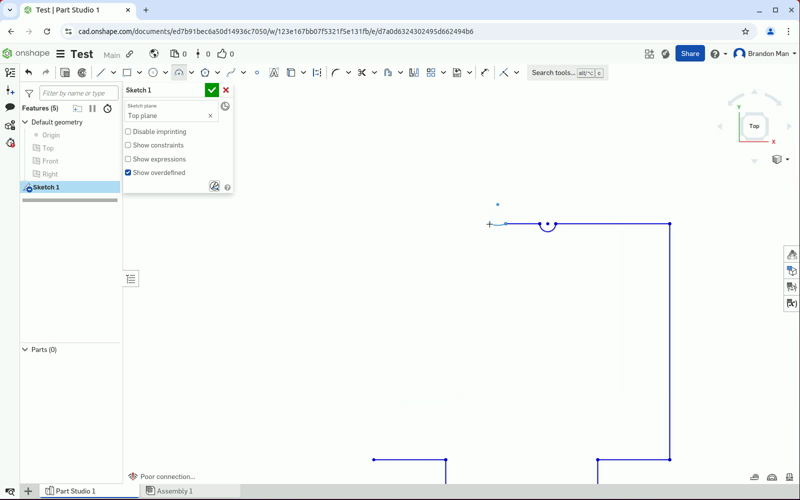
scroll(6)
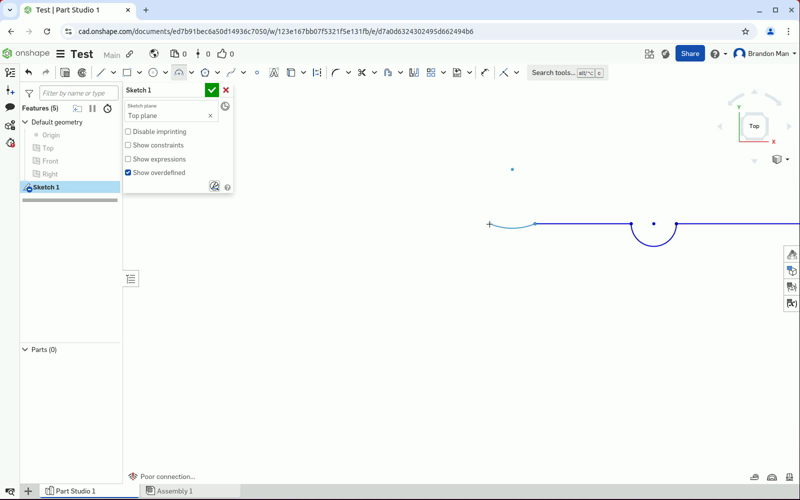
click(489, 223)
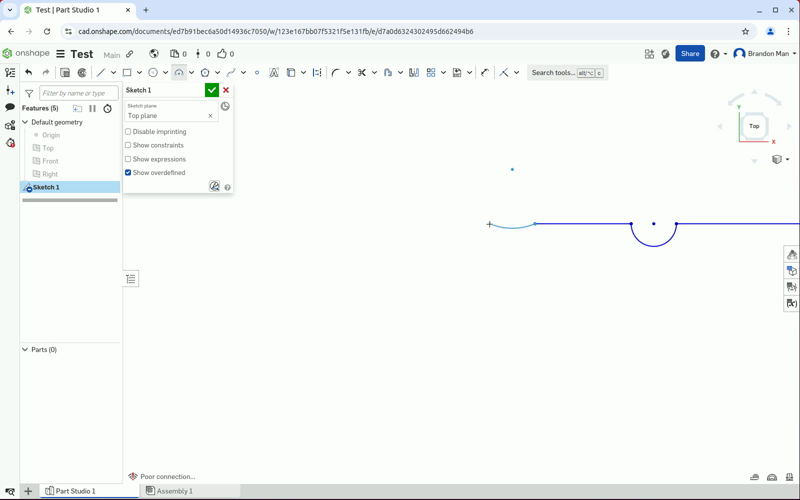
scroll(-6)
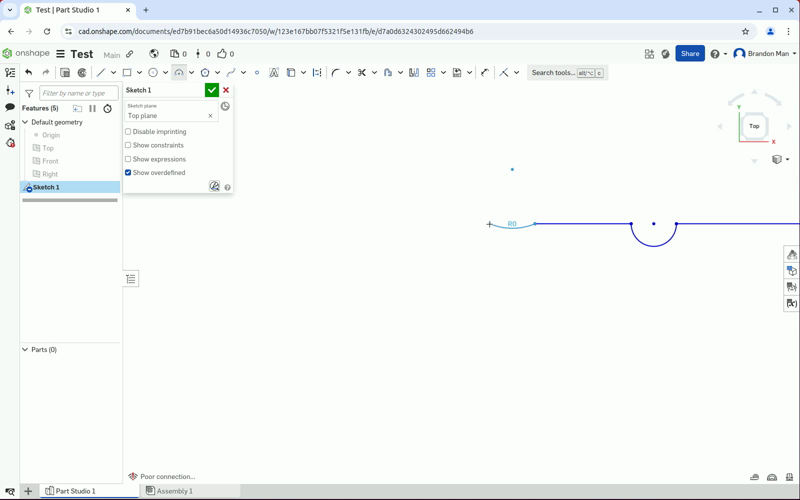
scroll(-6)
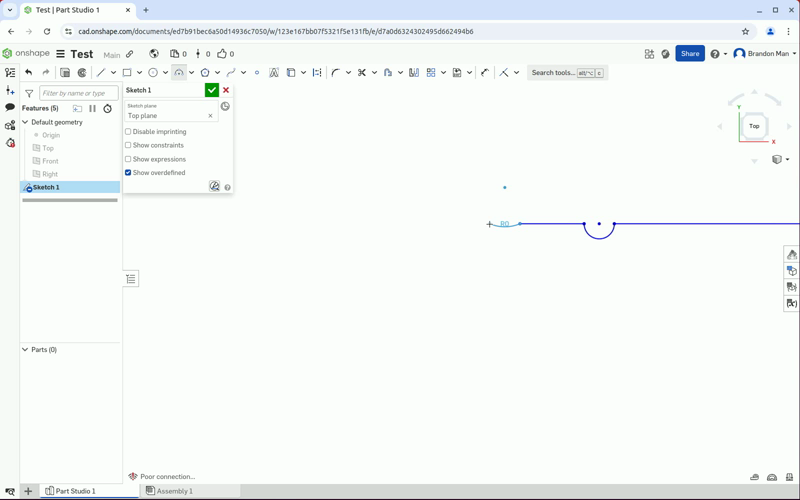
scroll(-6)
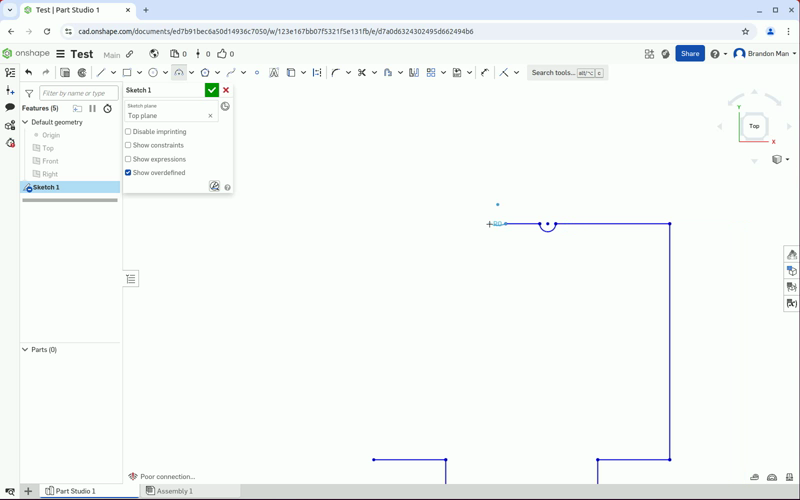
scroll(-6)
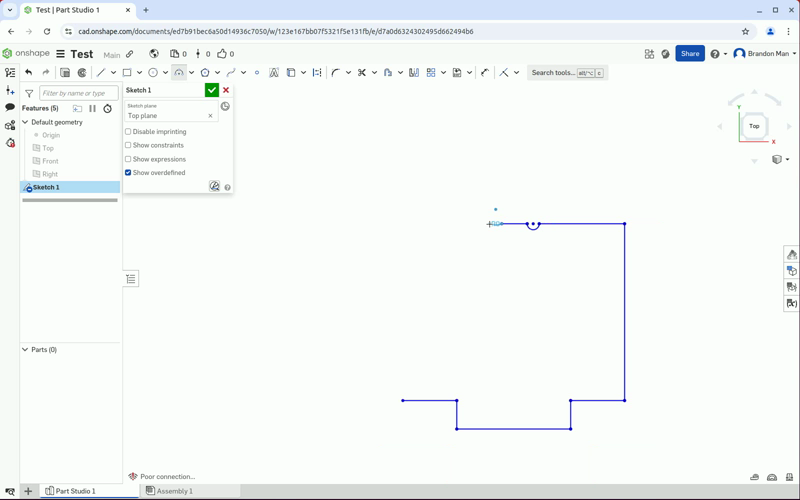
scroll(-6)
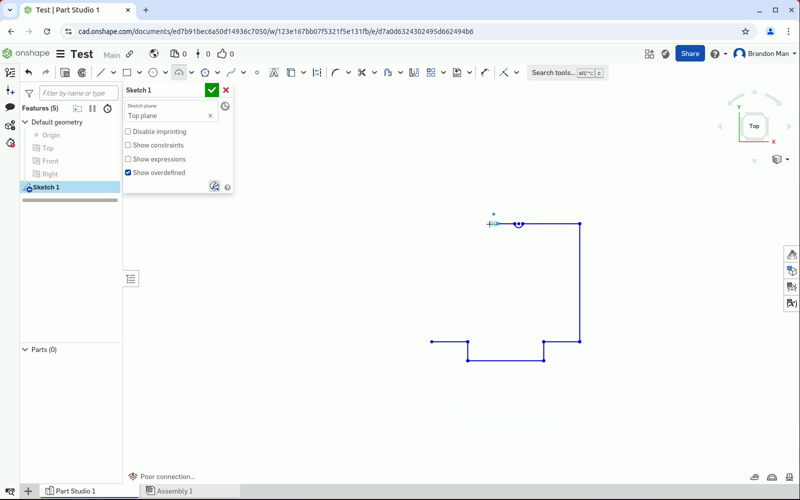
scroll(-6)
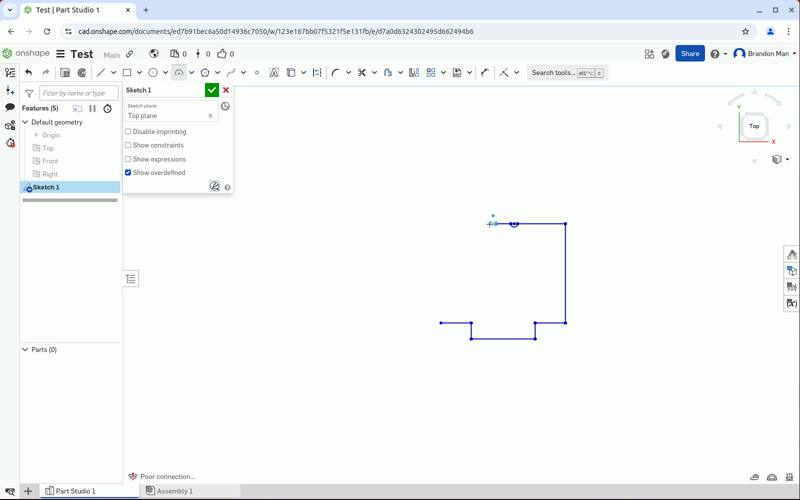
scroll(-6)
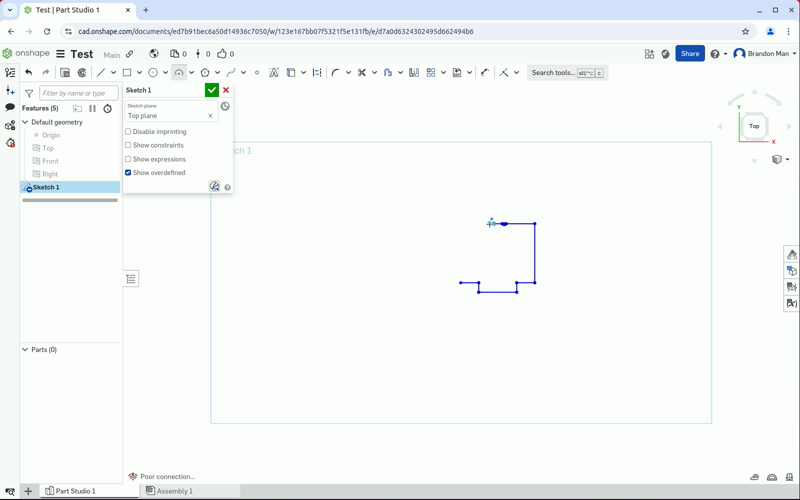
mouse_move(491, 225)
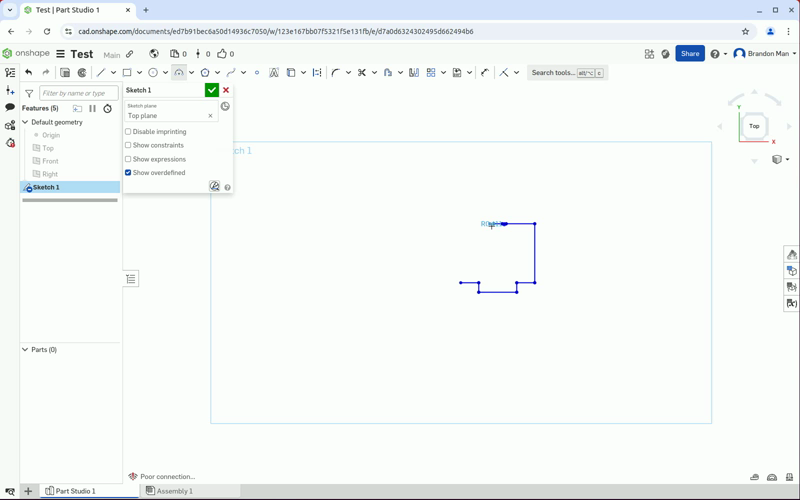
scroll(6)
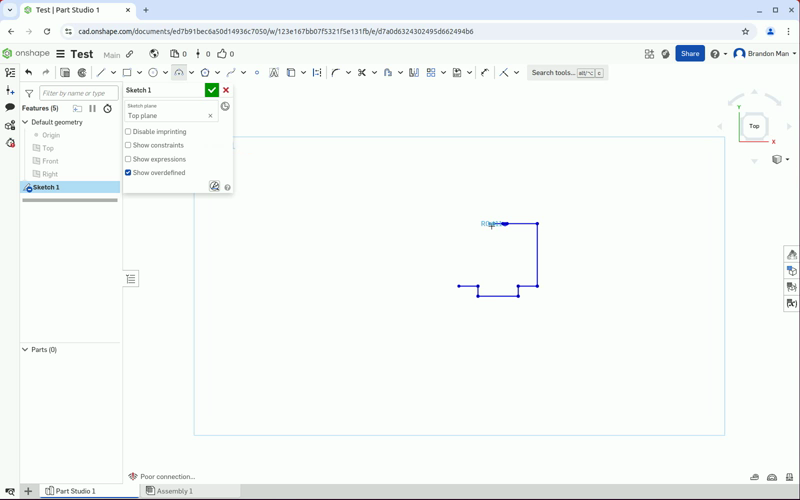
scroll(6)
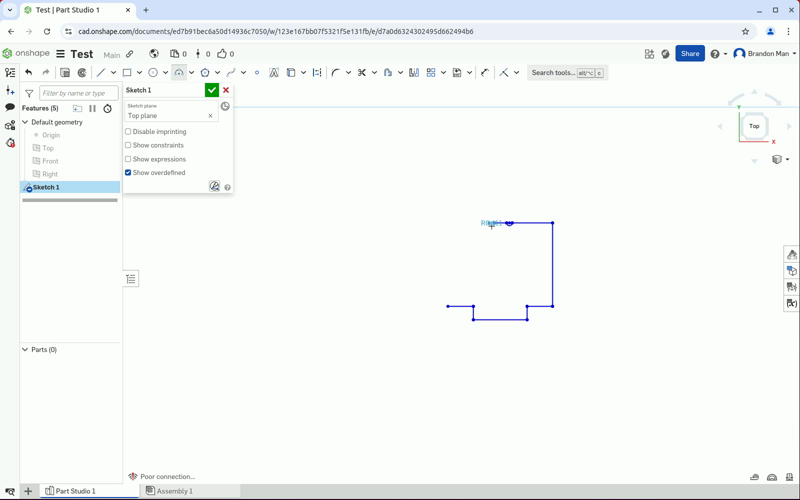
scroll(6)
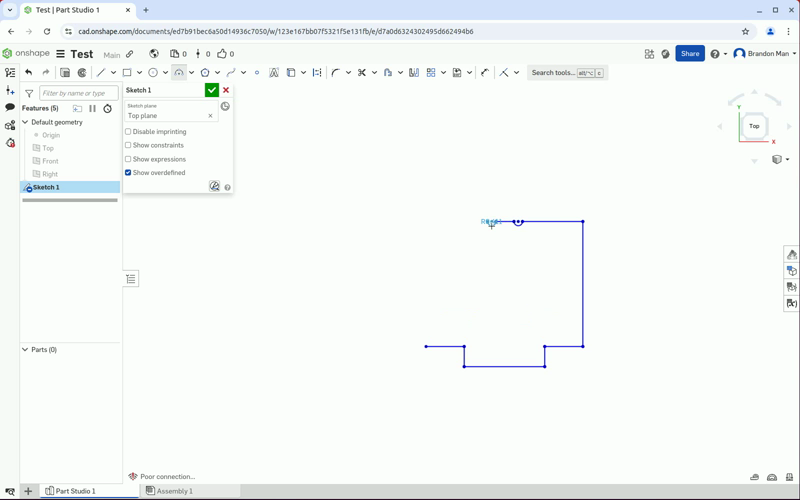
scroll(6)
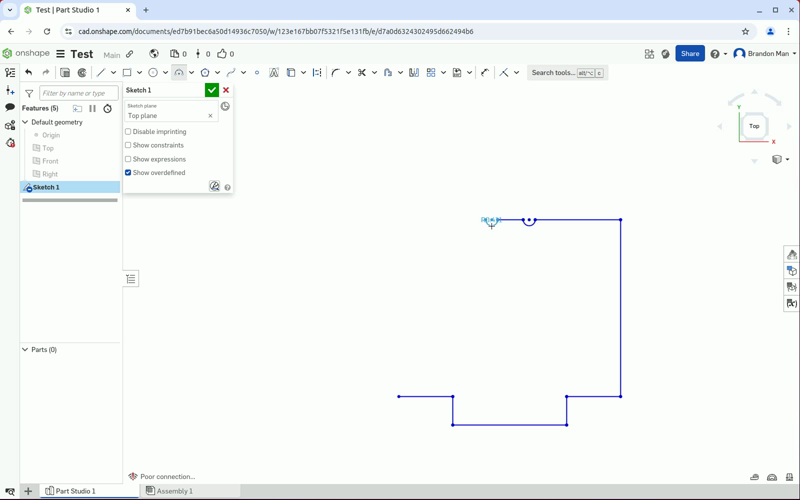
scroll(6)
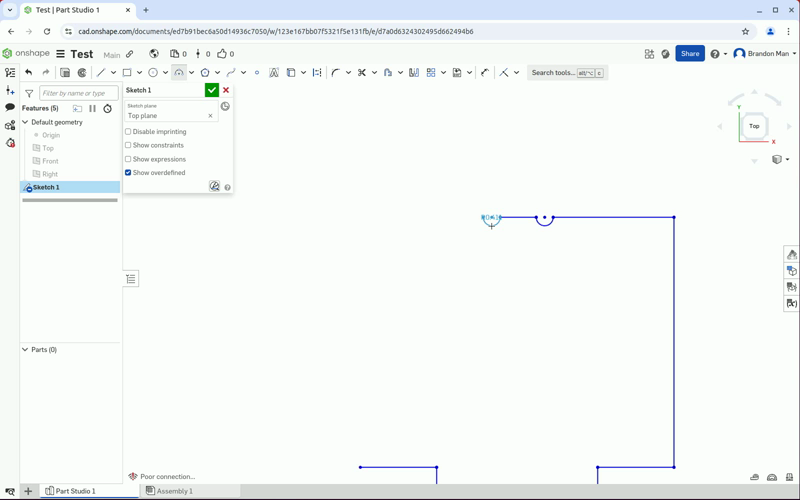
scroll(6)
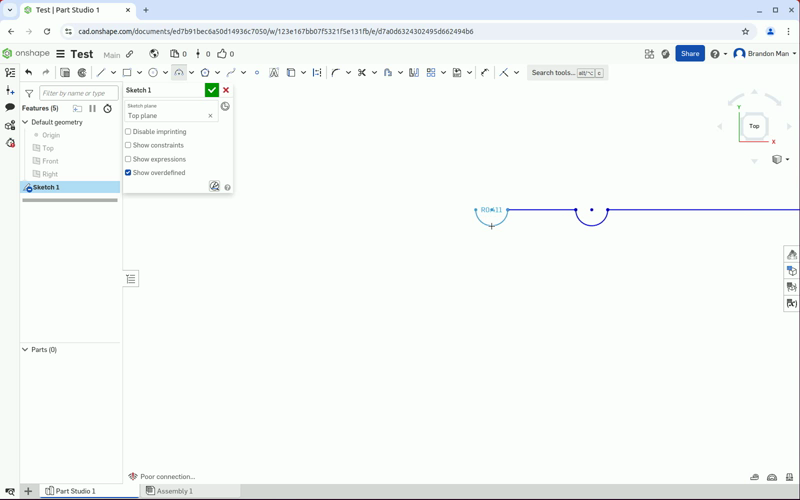
scroll(6)
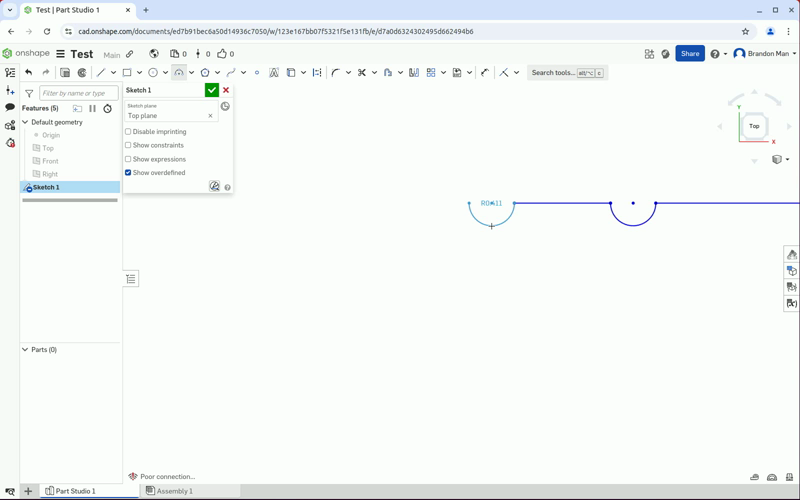
click(491, 225)
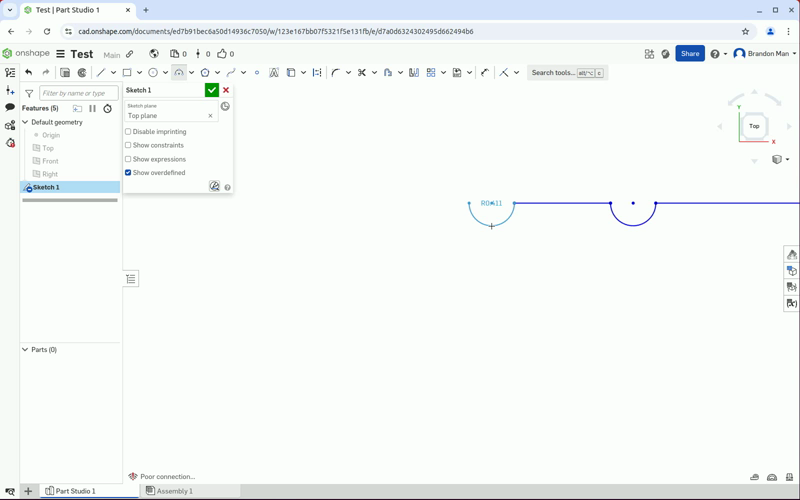
scroll(-6)
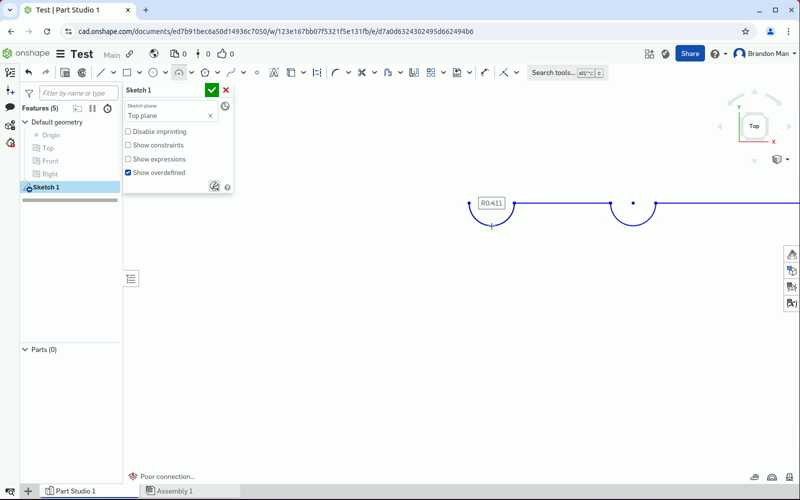
scroll(-6)
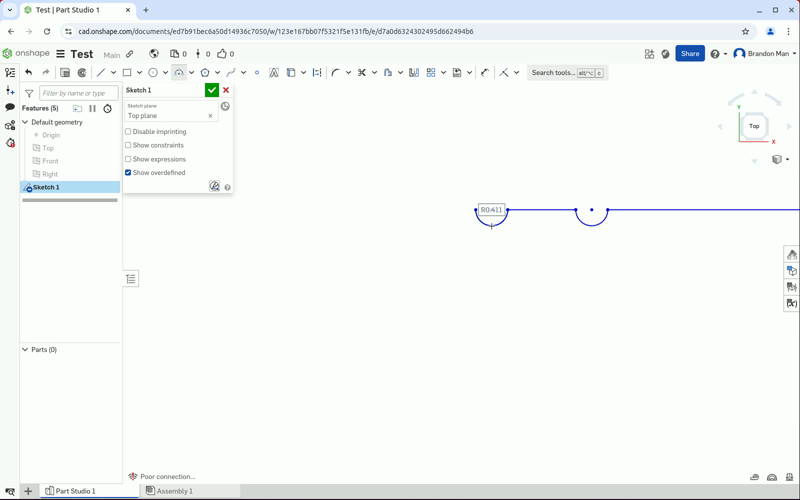
scroll(-6)
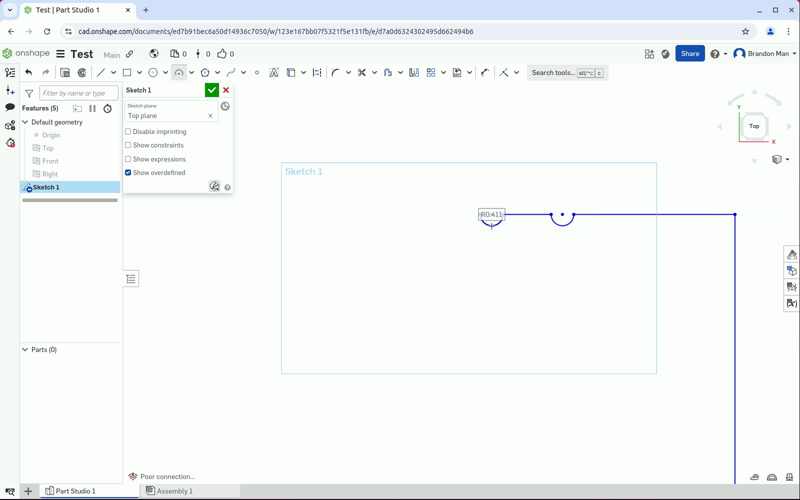
scroll(-6)
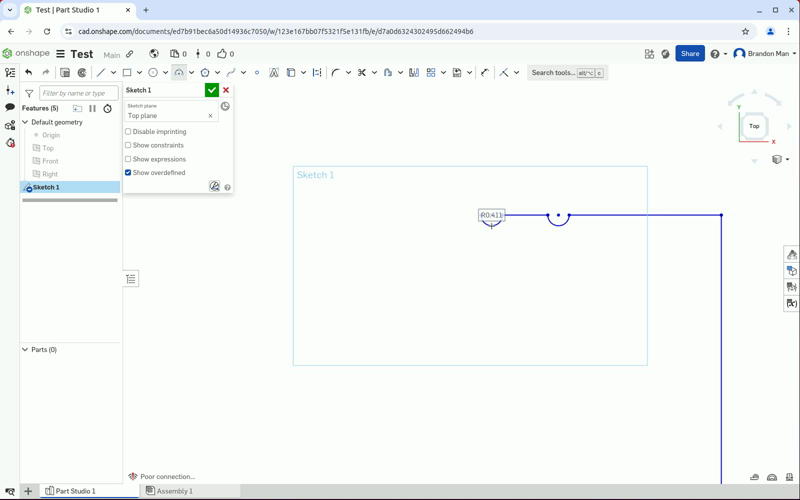
scroll(-6)
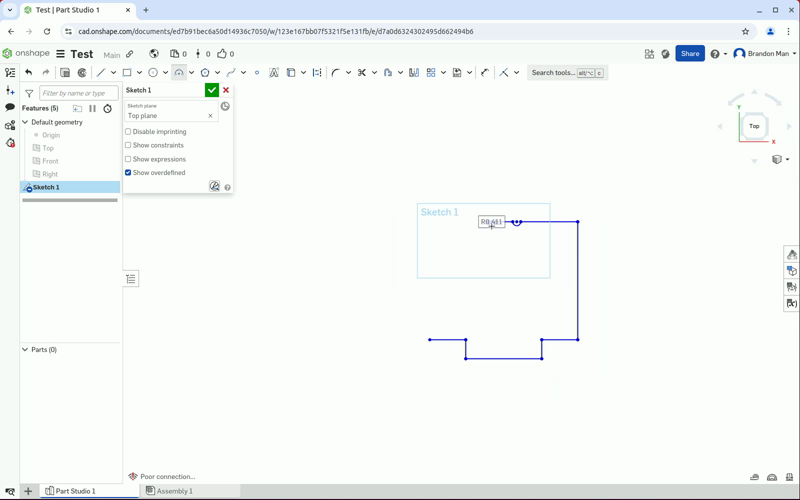
scroll(-6)
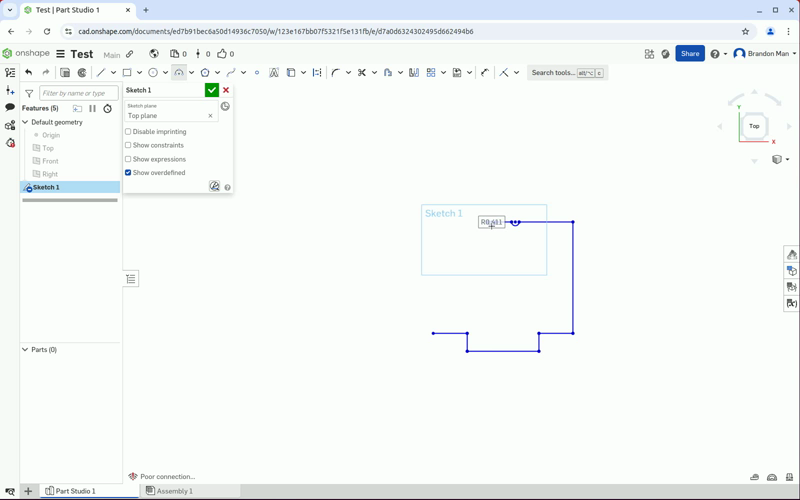
scroll(-6)
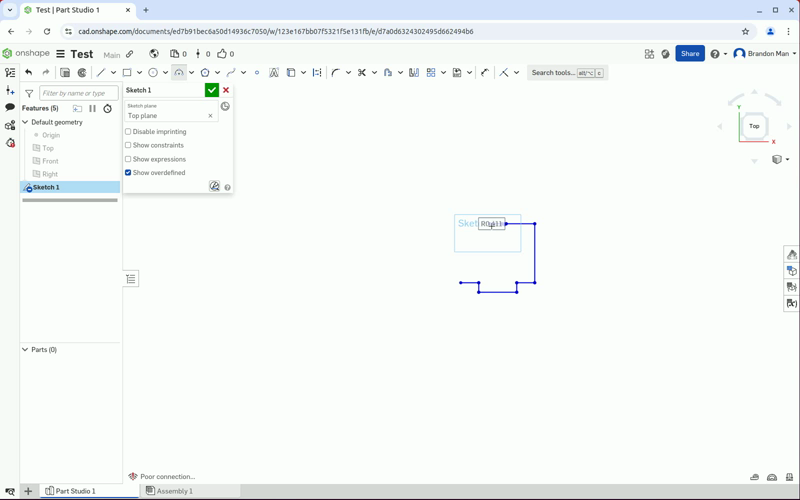
key_up(shift)
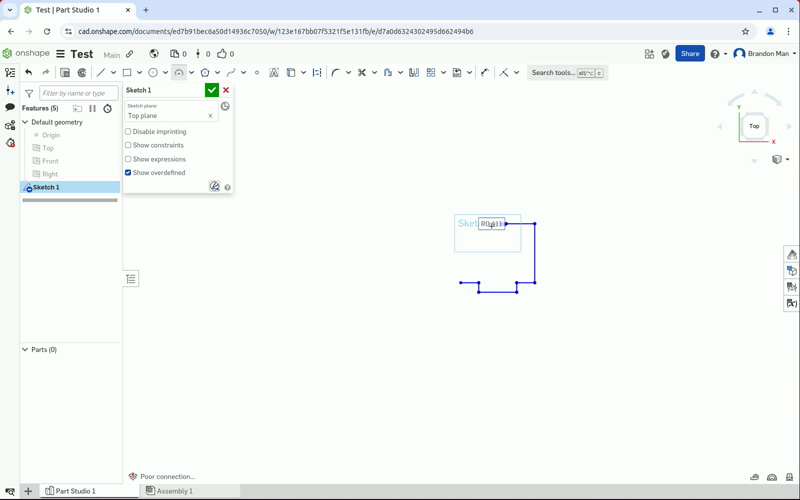
key(esc)
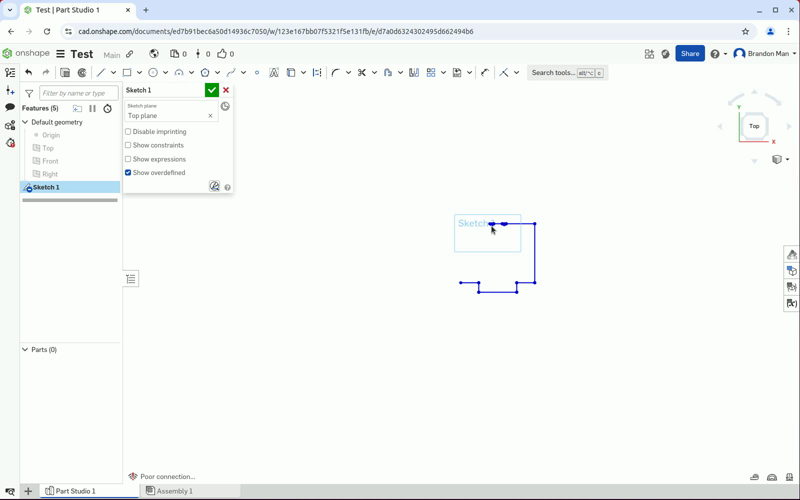
key(l)
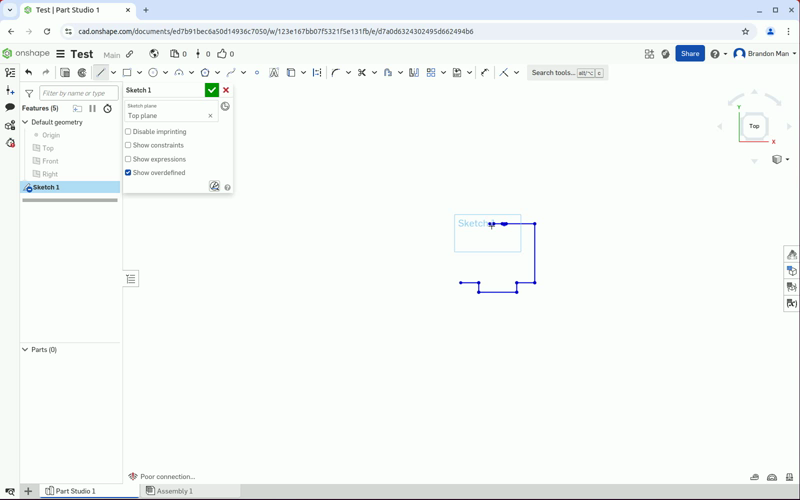
mouse_move(489, 223)
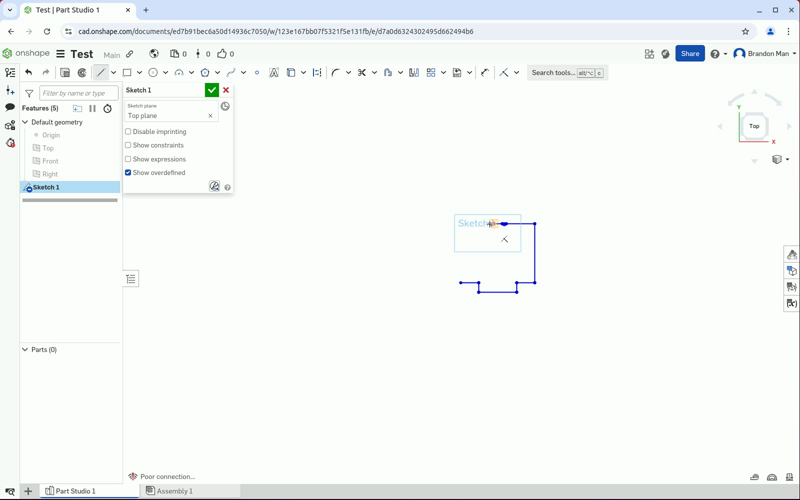
scroll(6)
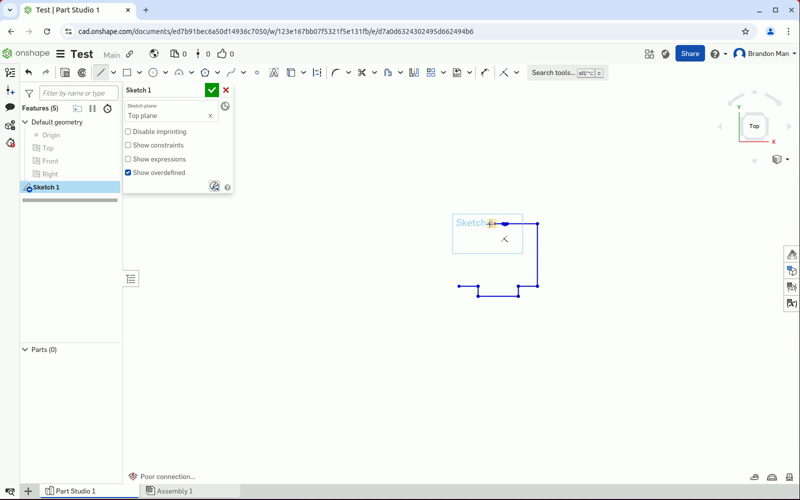
scroll(6)
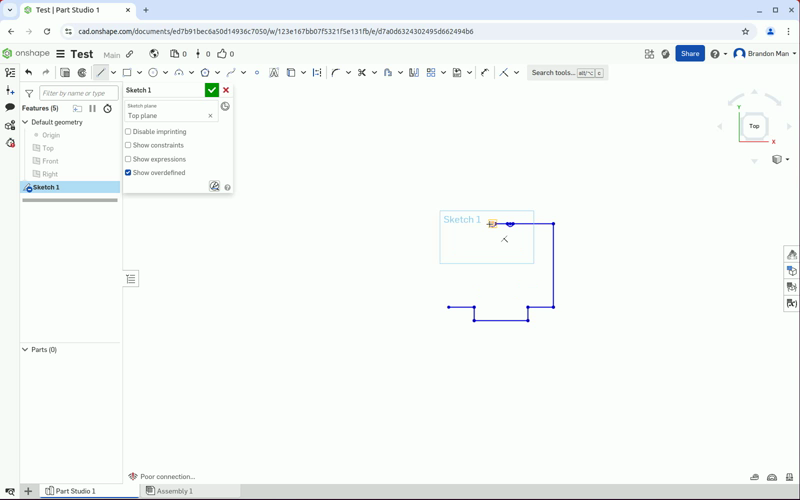
scroll(6)
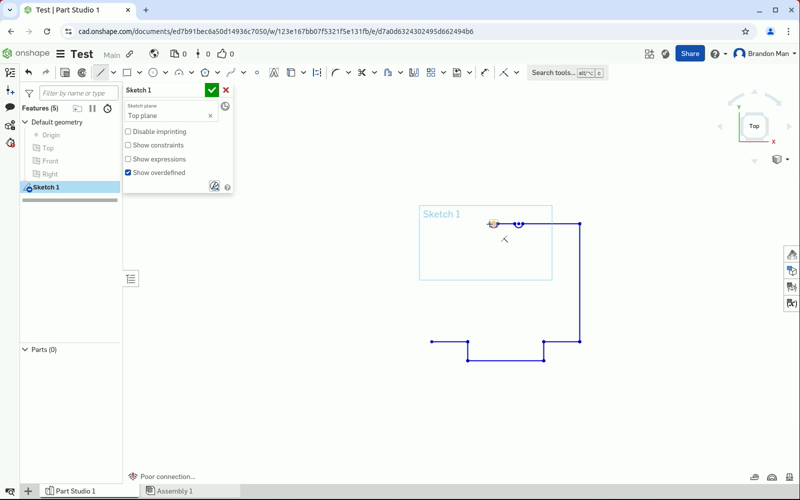
scroll(6)
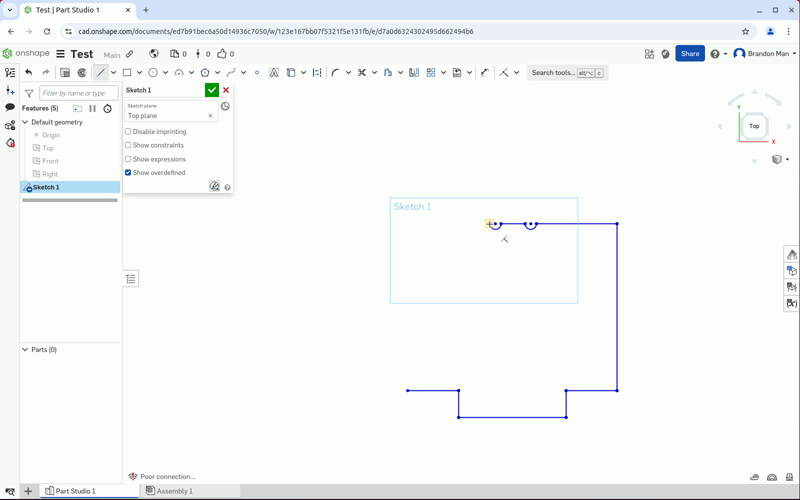
scroll(6)
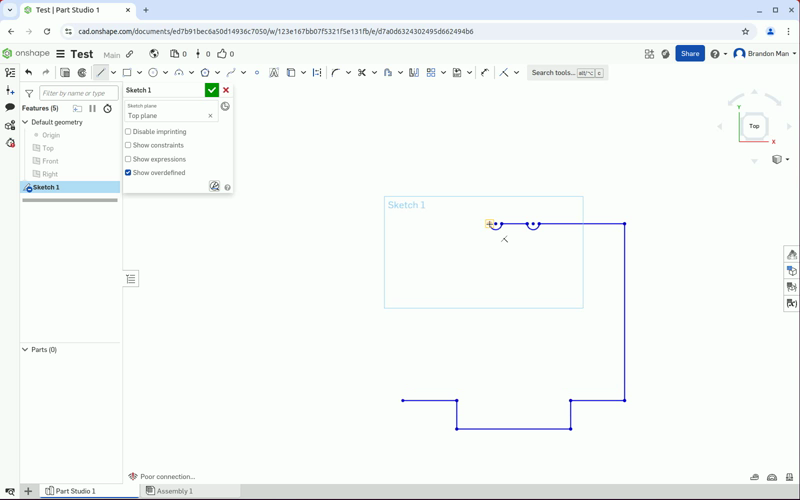
scroll(6)
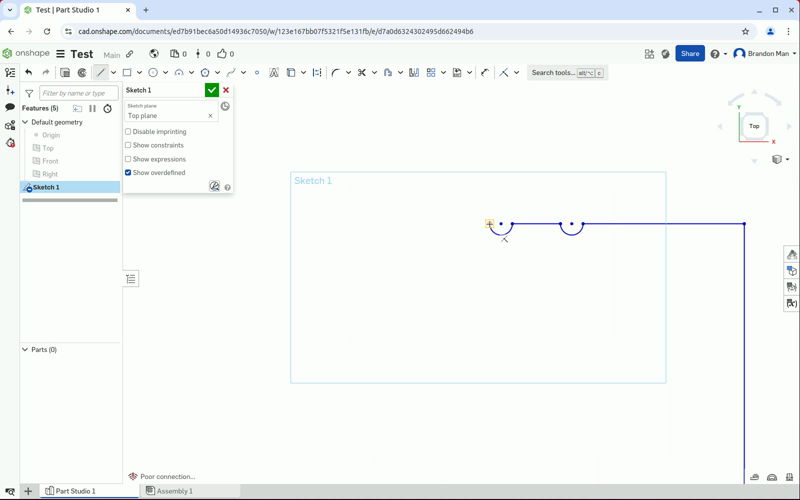
scroll(6)
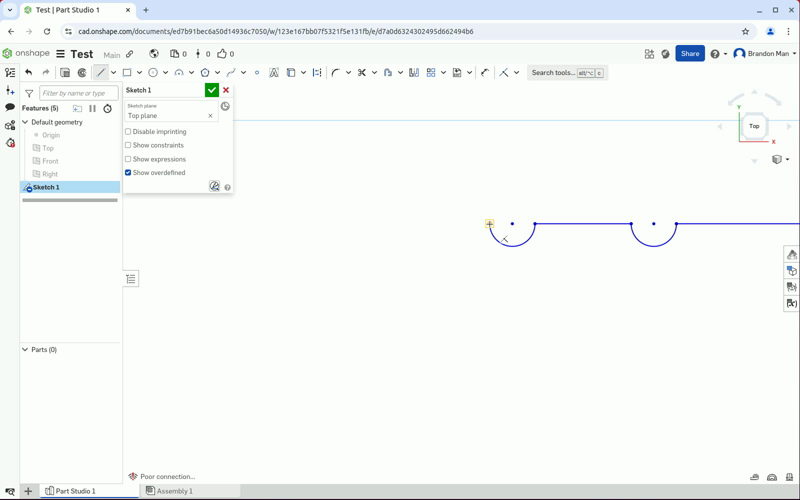
click(489, 223)
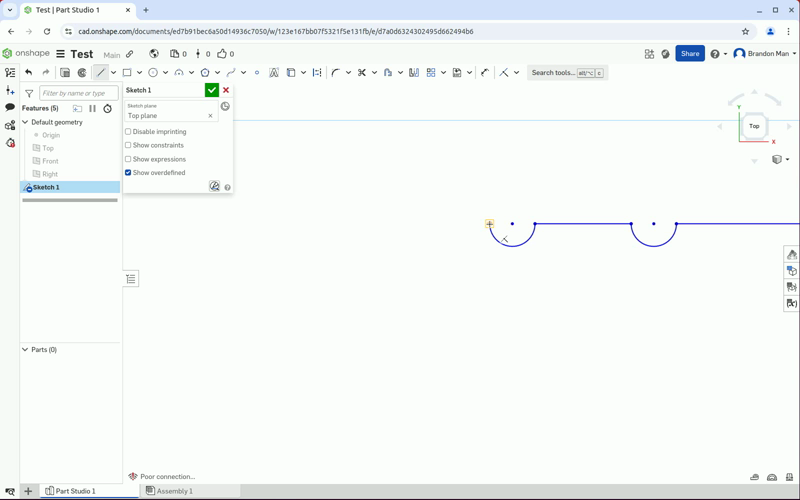
scroll(-6)
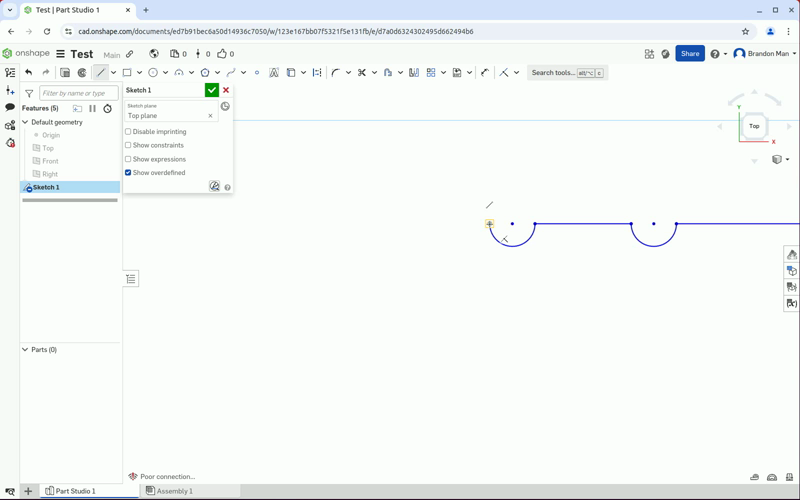
scroll(-6)
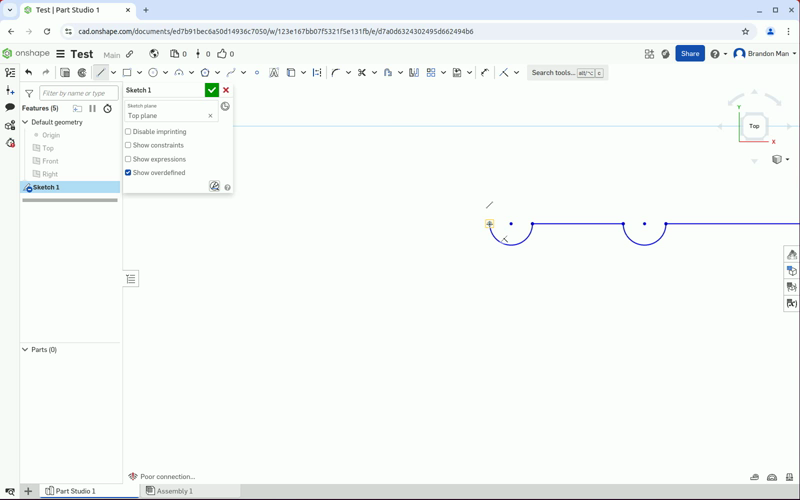
scroll(-6)
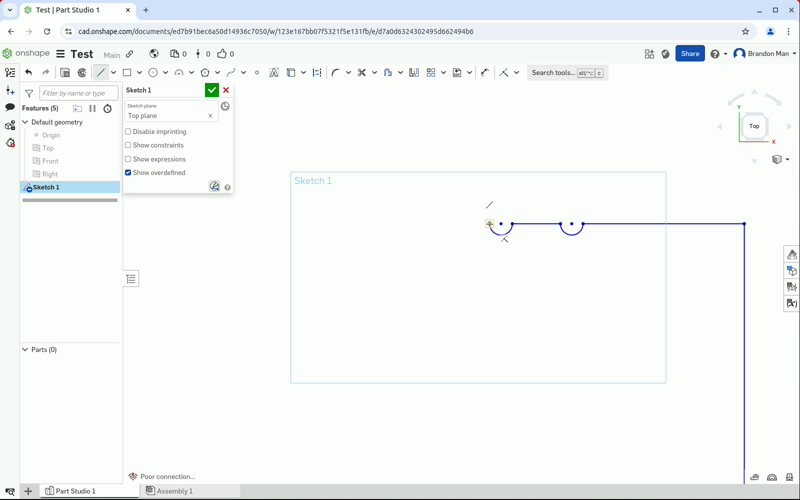
scroll(-6)
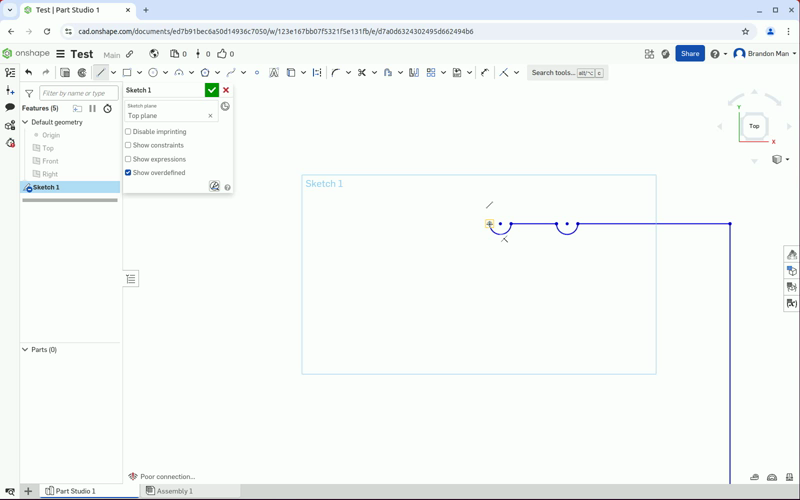
scroll(-6)
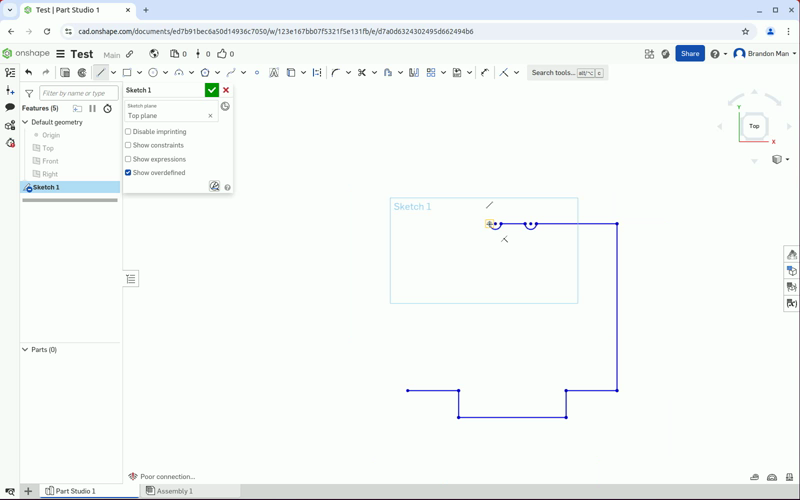
scroll(-6)
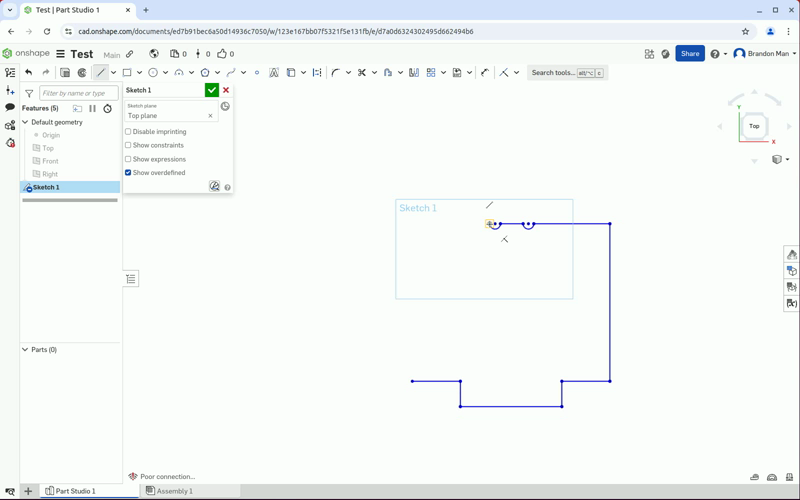
scroll(-6)
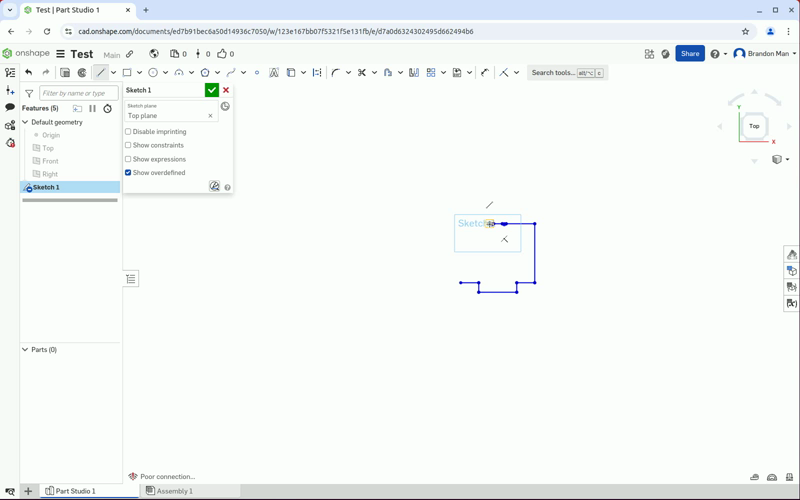
key_down(shift)
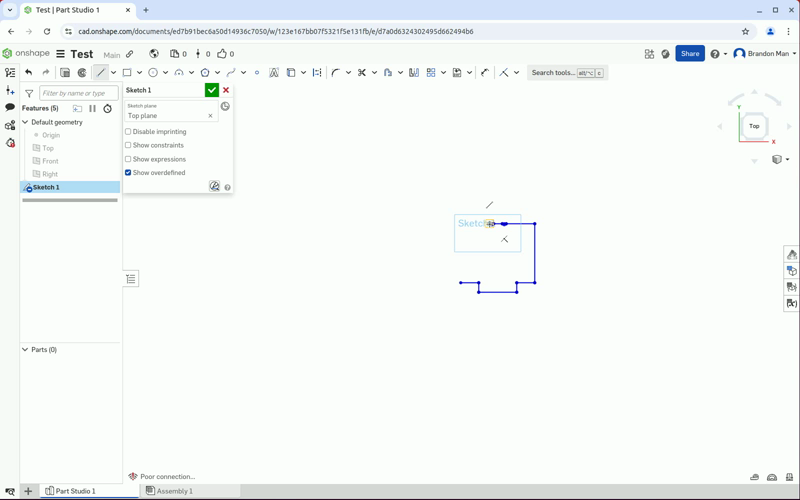
mouse_move(519, 223)
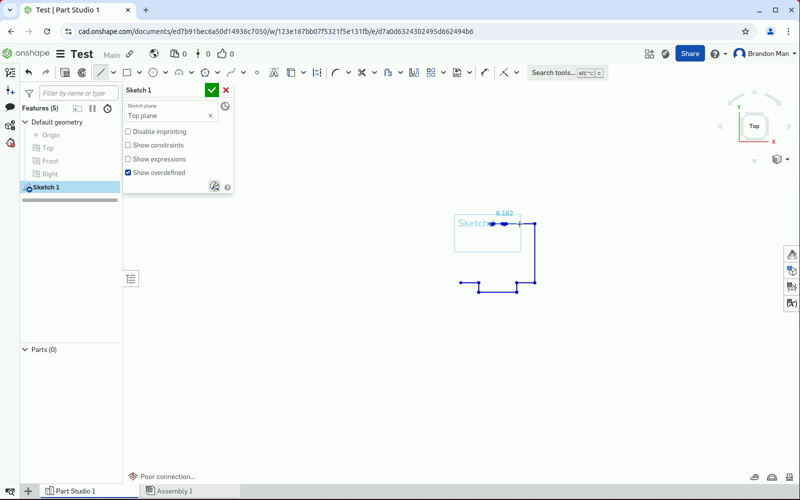
mouse_move(460, 223)
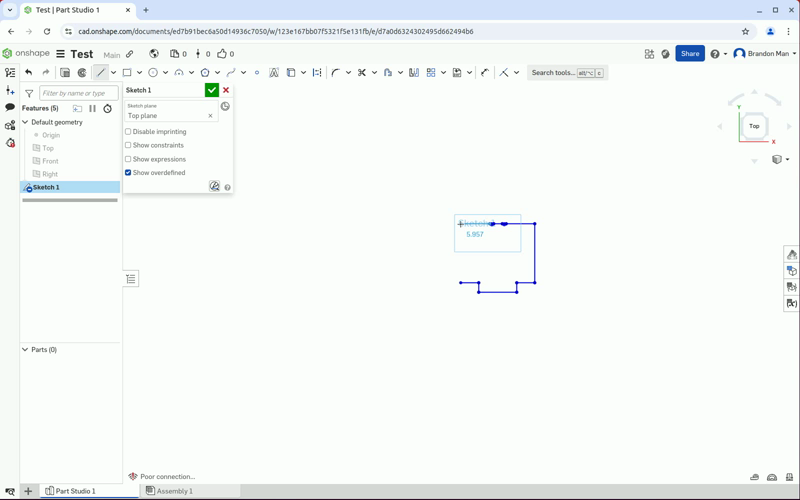
click(460, 223)
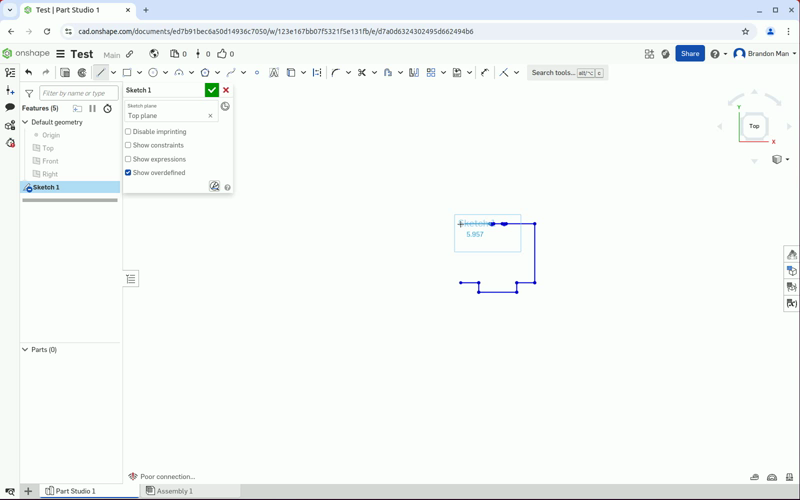
key_up(shift)
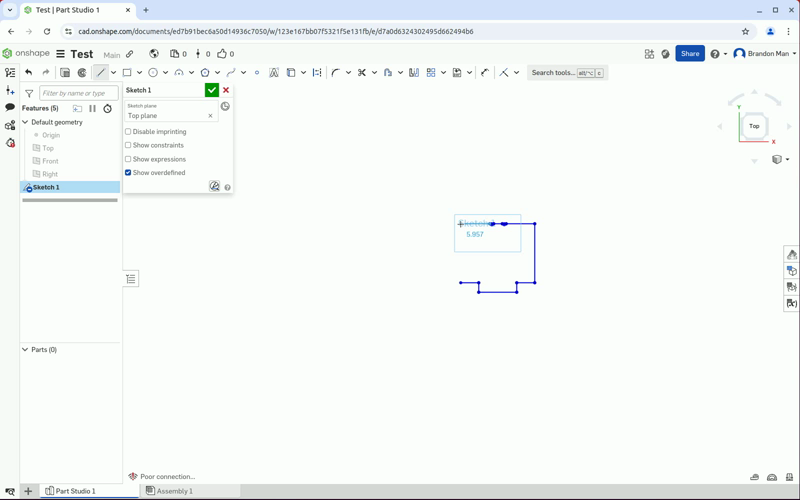
mouse_move(490, 223)
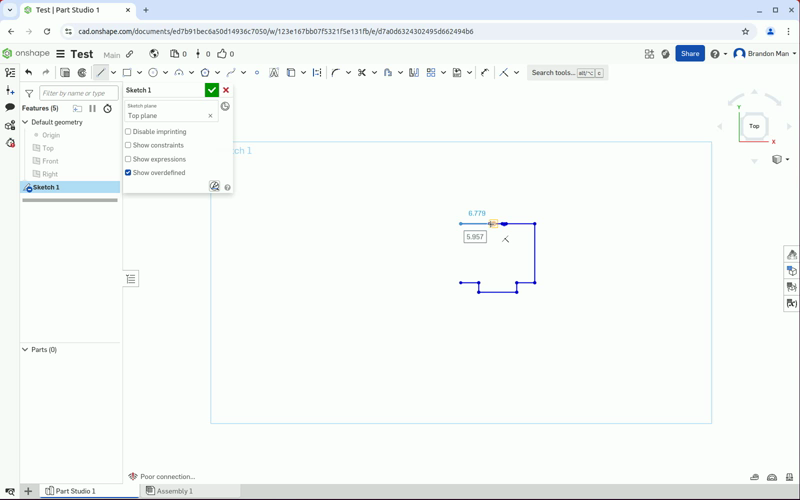
key_down(shift)
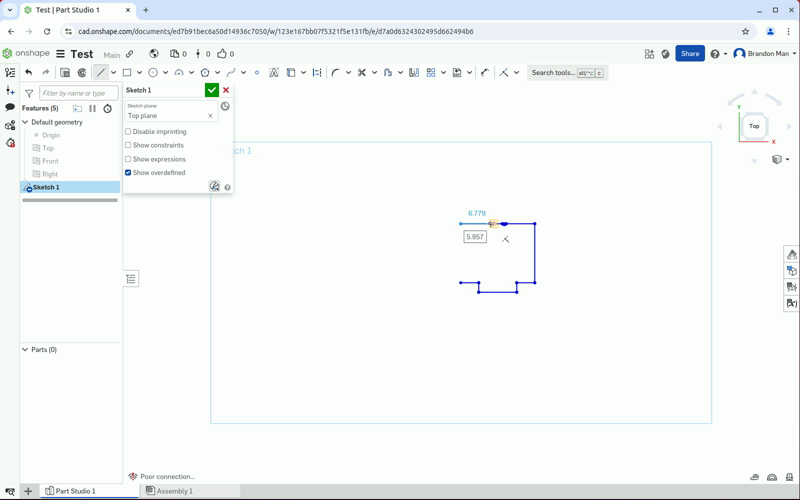
mouse_move(460, 282)
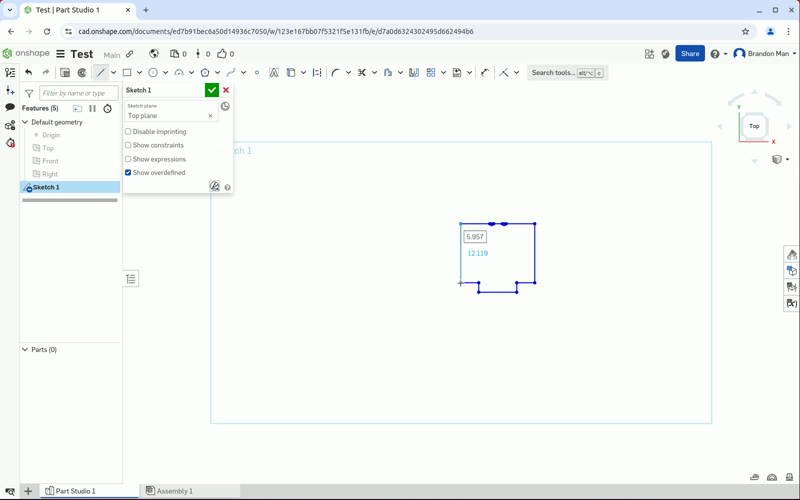
key_up(shift)
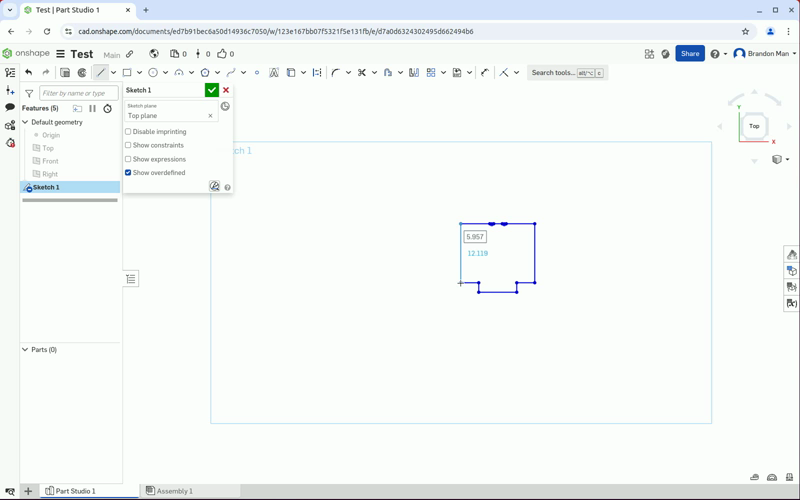
click(460, 282)
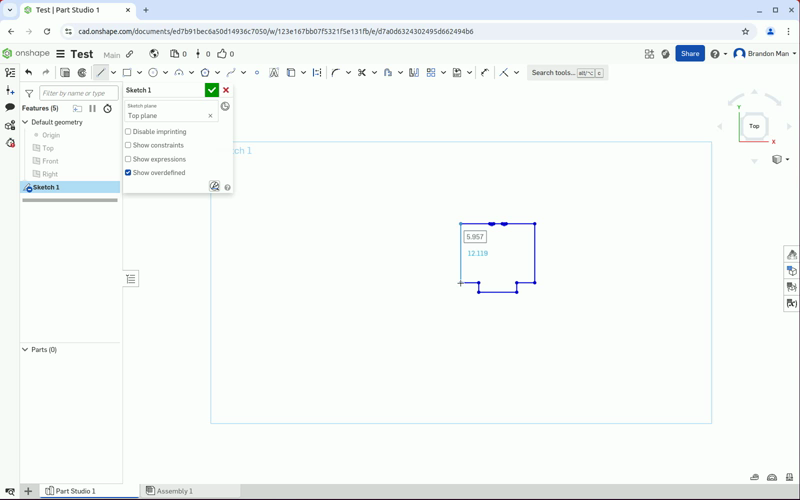
key(esc)
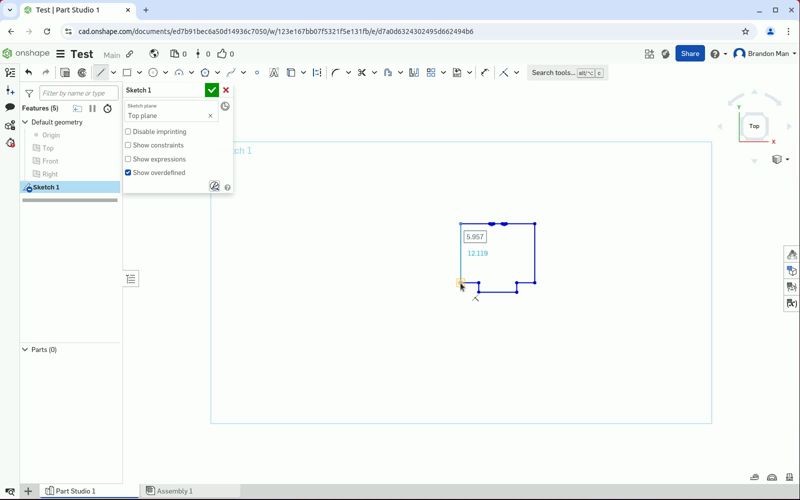
key(a)
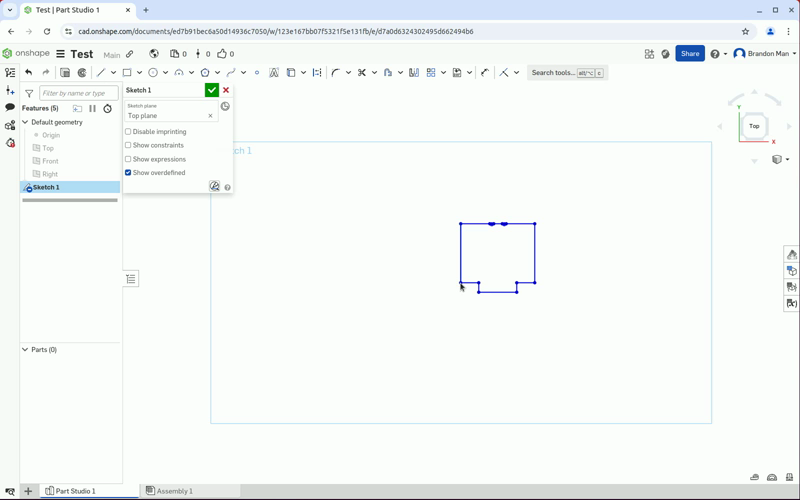
key_down(shift)
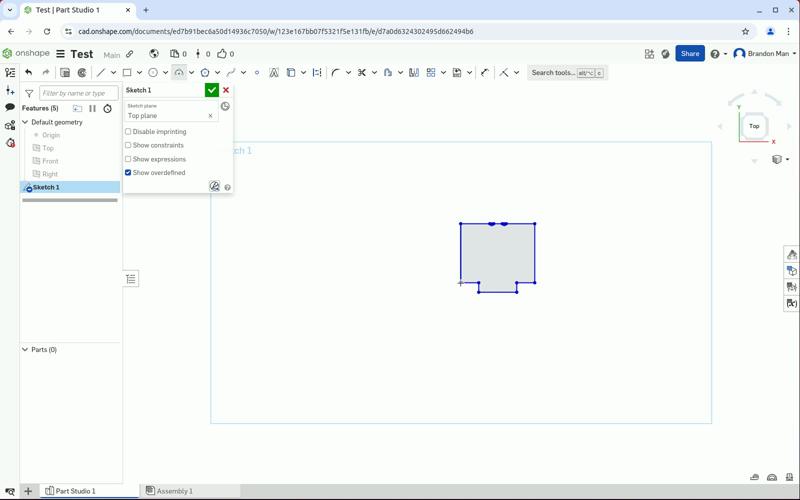
mouse_move(473, 273)
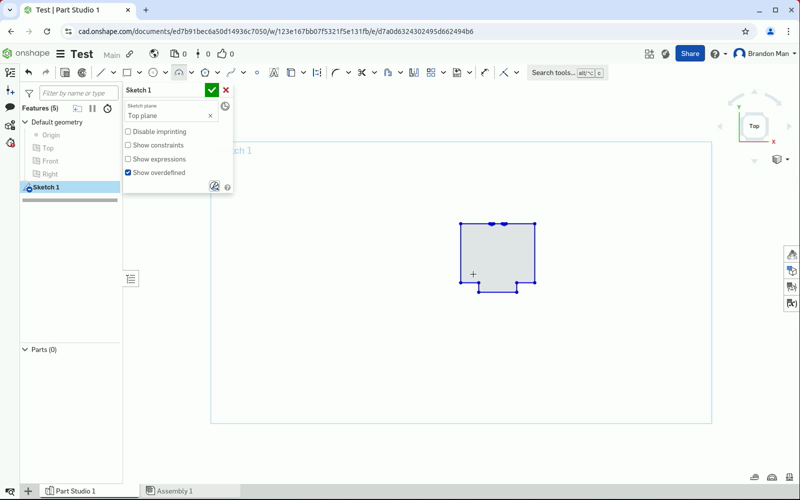
click(473, 273)
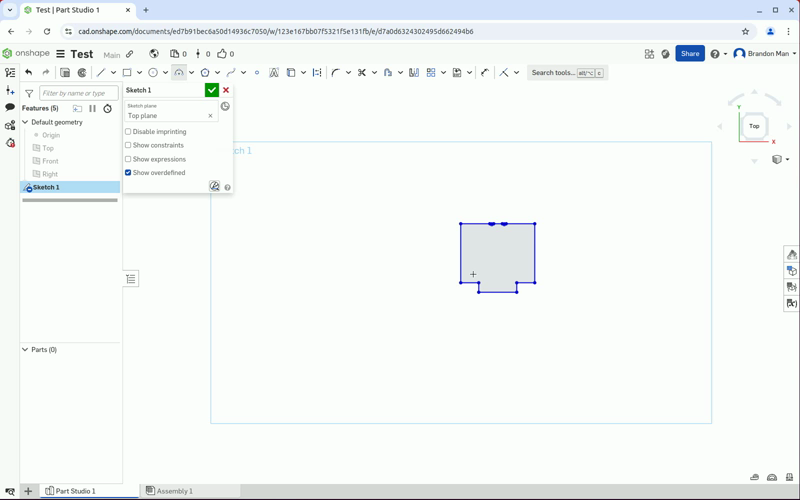
key_up(shift)
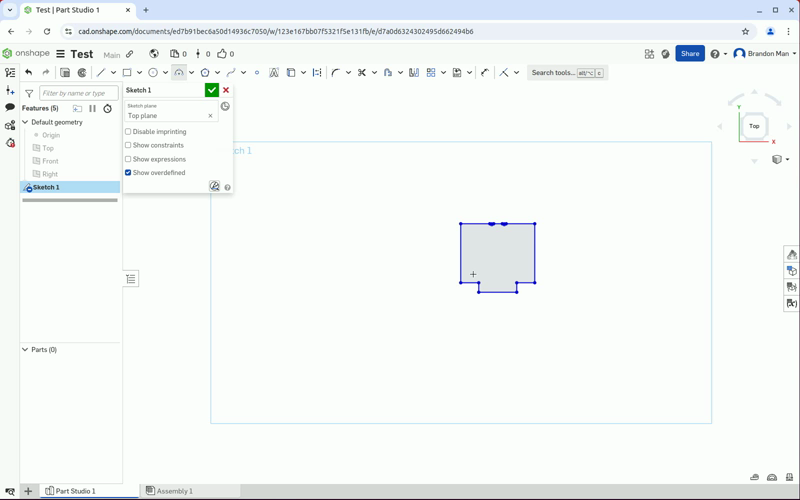
key_down(shift)
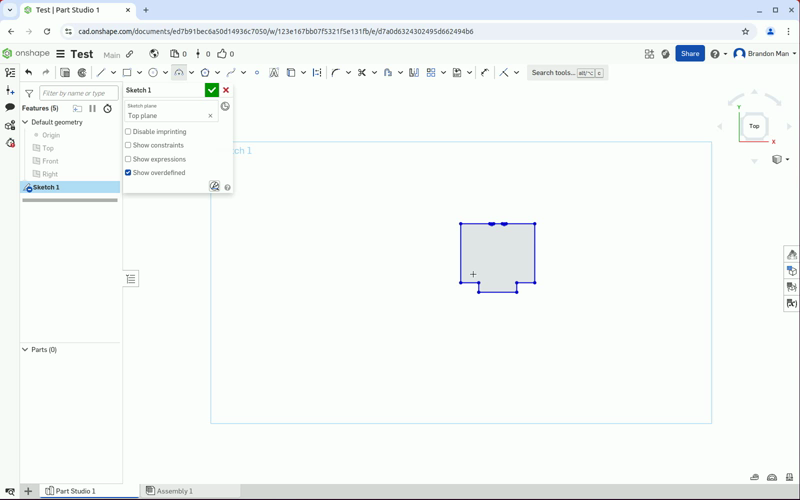
mouse_move(477, 273)
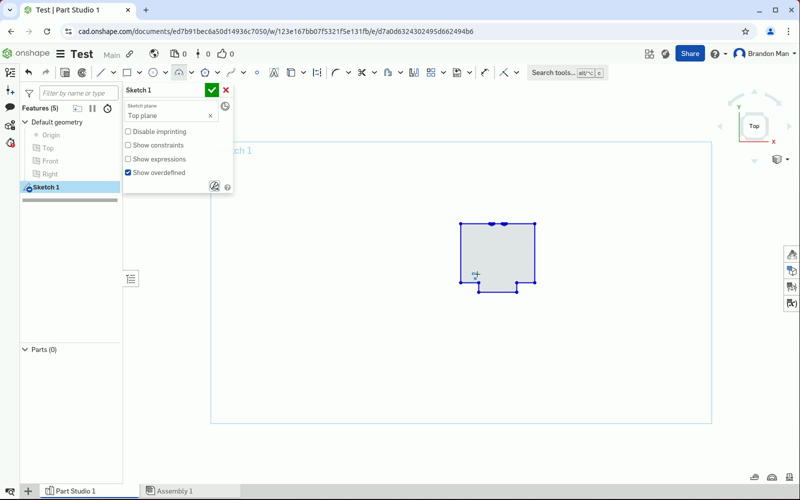
scroll(6)
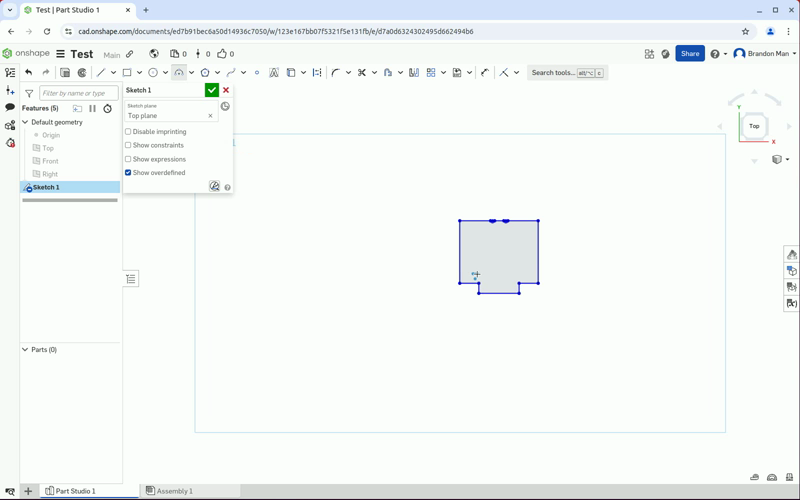
scroll(6)
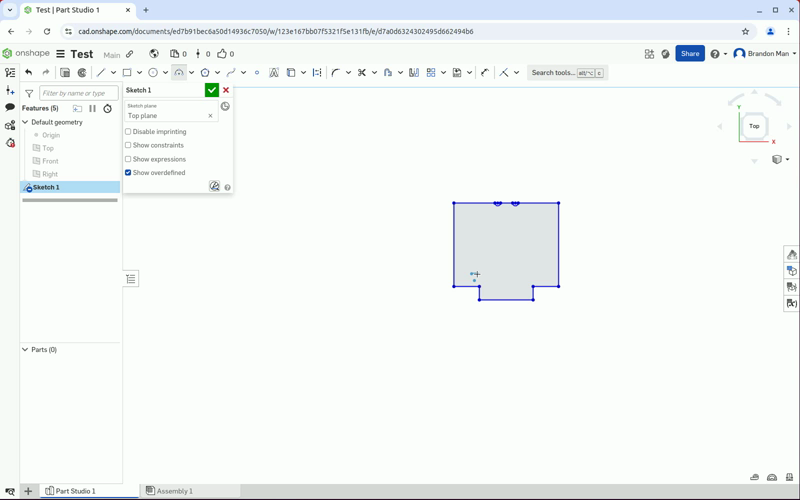
scroll(6)
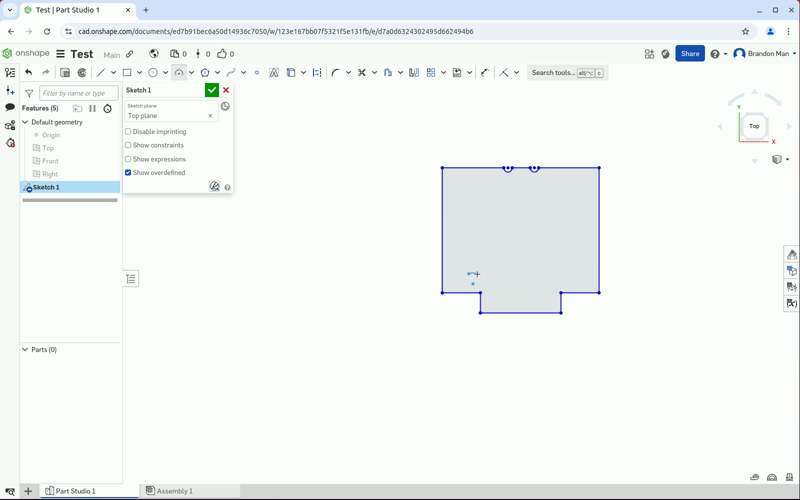
scroll(6)
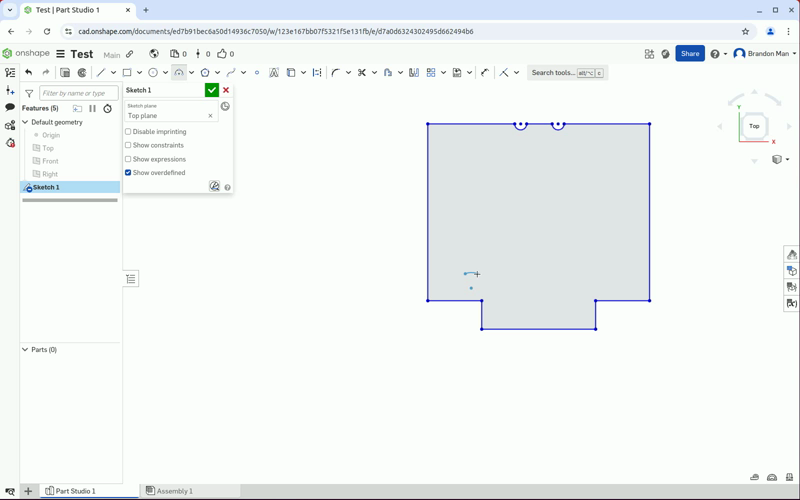
scroll(6)
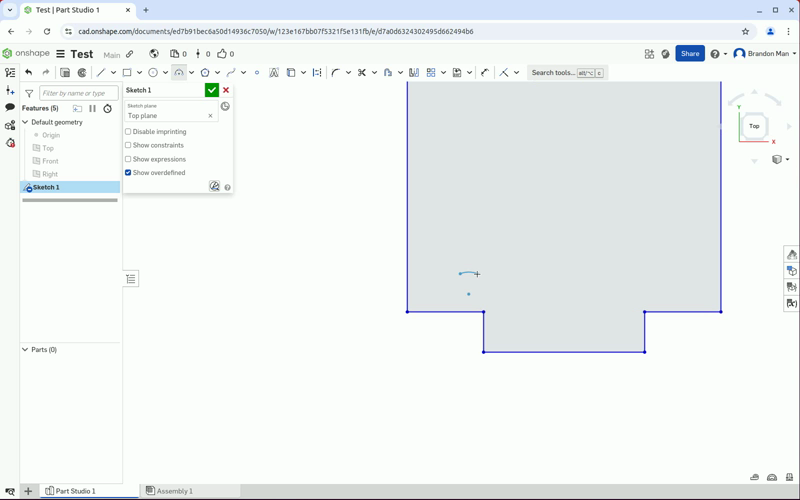
scroll(6)
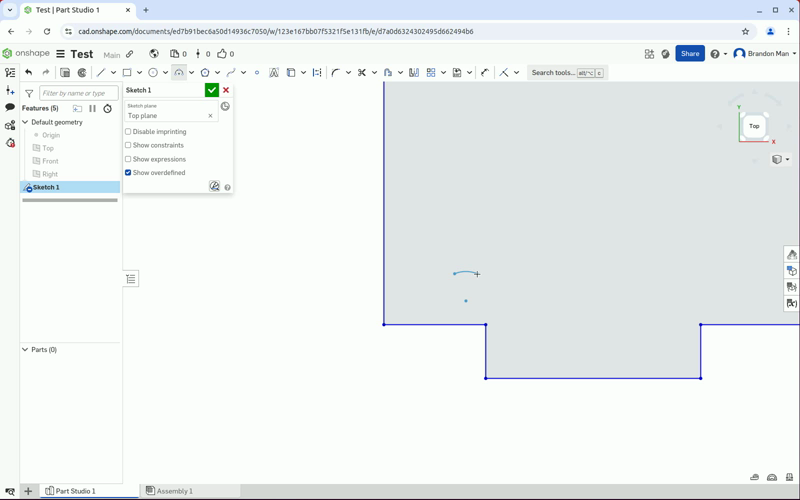
scroll(6)
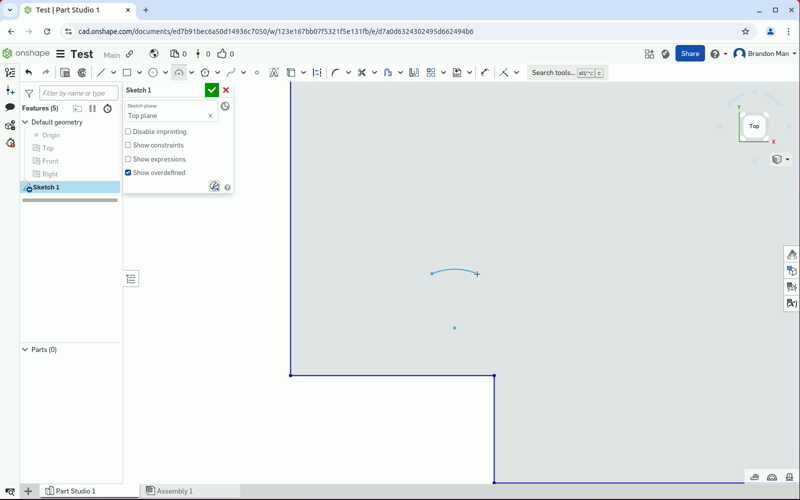
click(477, 273)
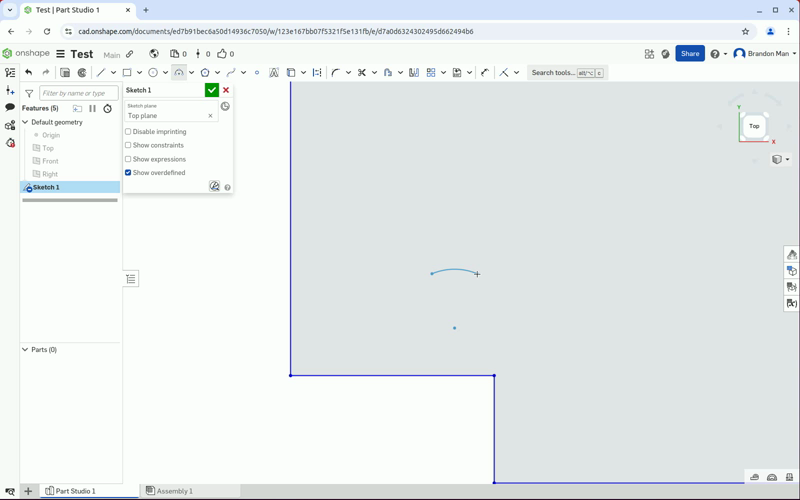
scroll(-6)
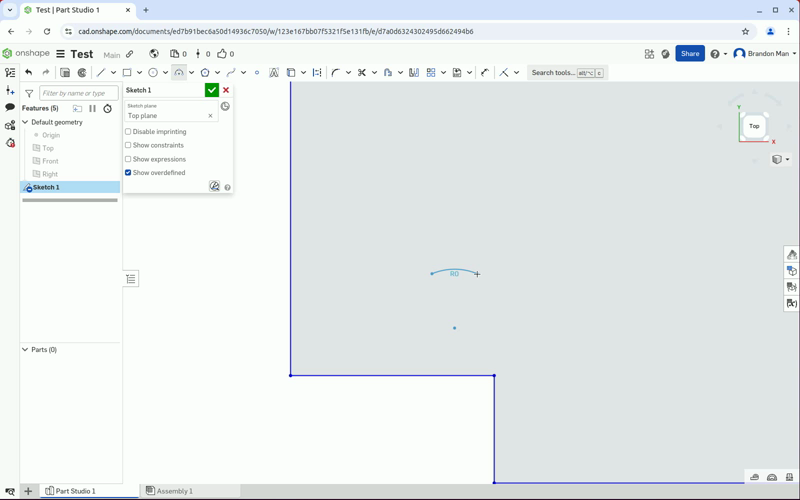
scroll(-6)
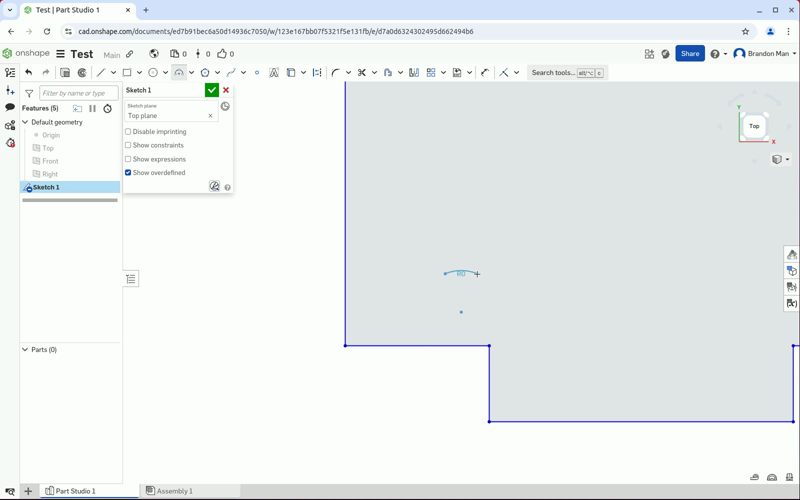
scroll(-6)
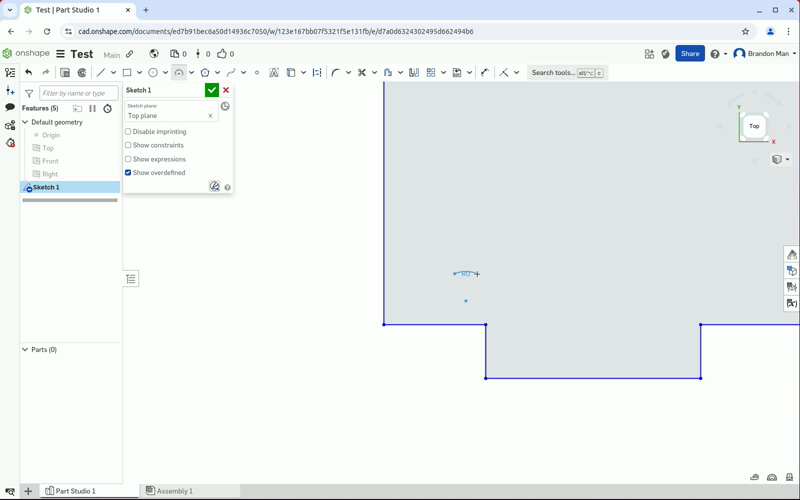
scroll(-6)
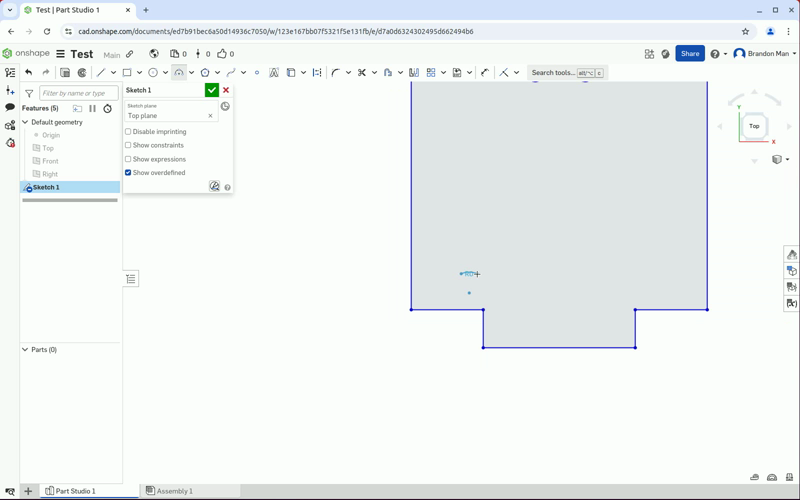
scroll(-6)
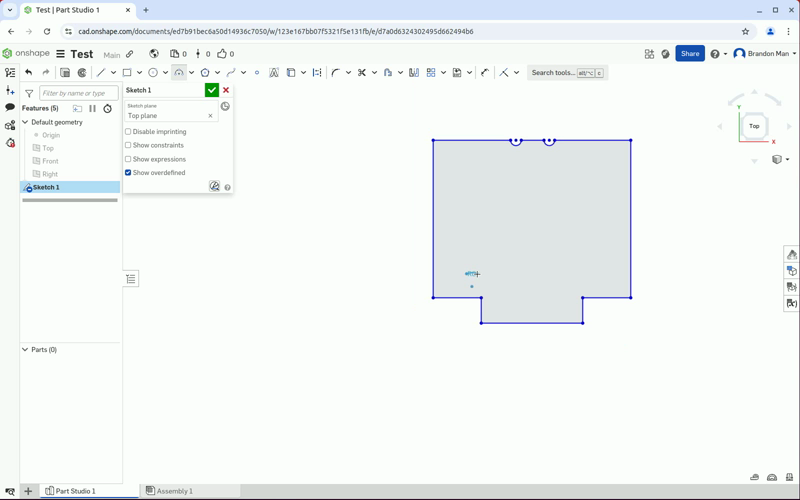
scroll(-6)
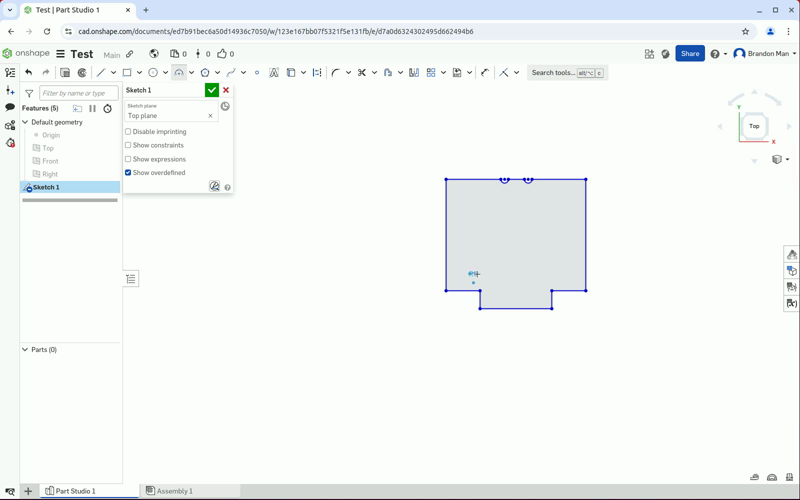
scroll(-6)
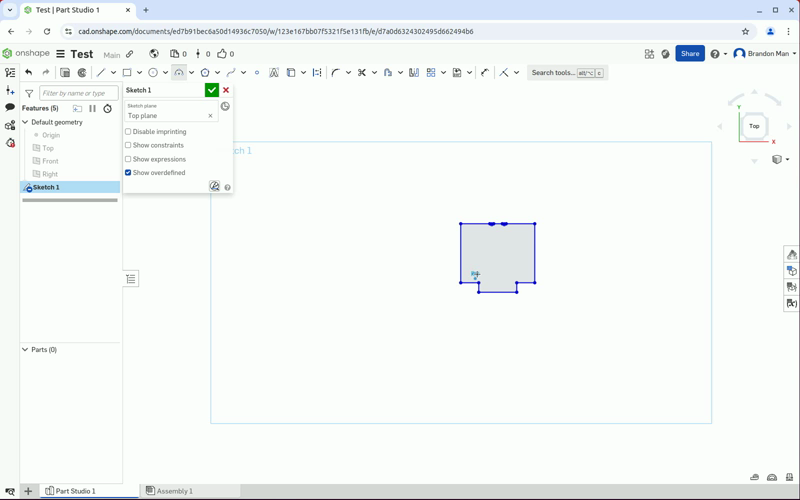
mouse_move(475, 275)
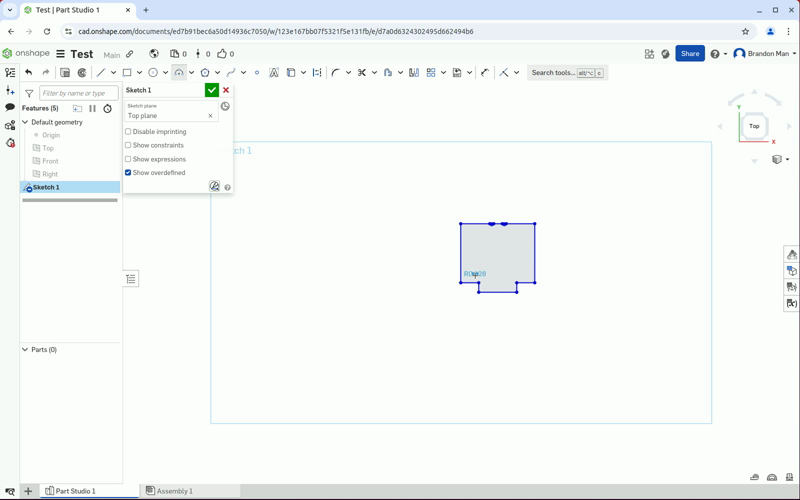
scroll(6)
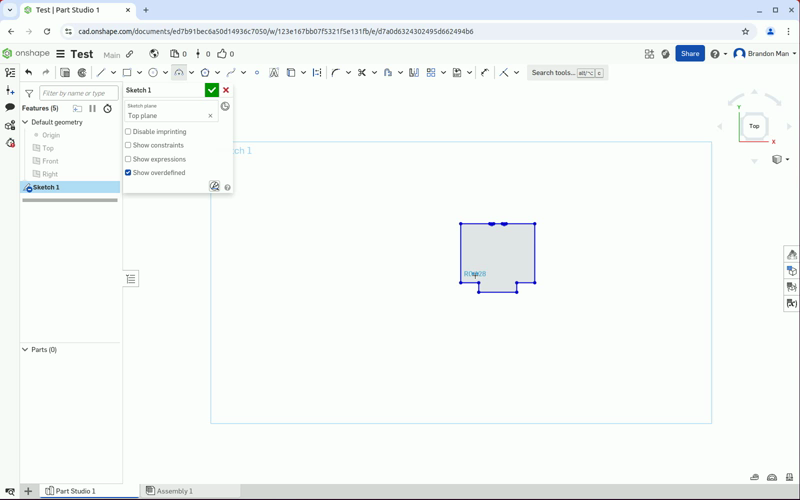
scroll(6)
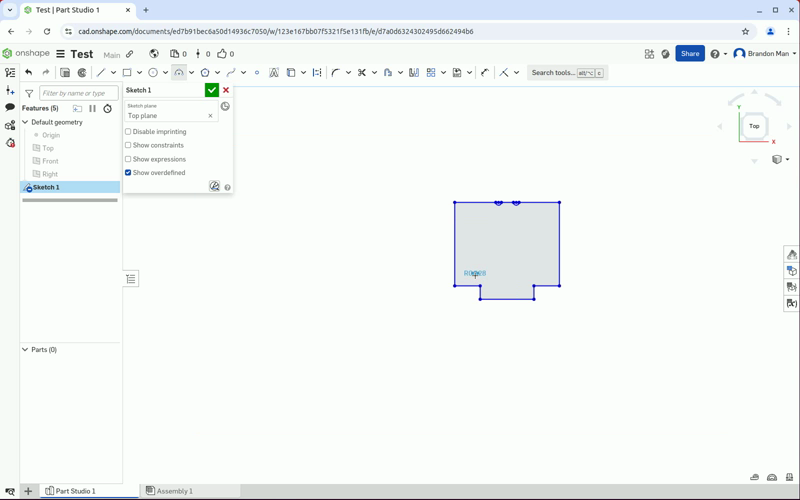
scroll(6)
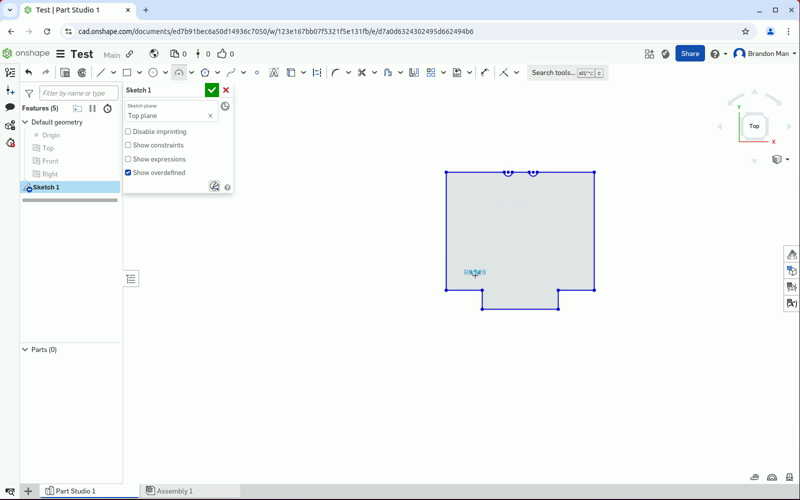
scroll(6)
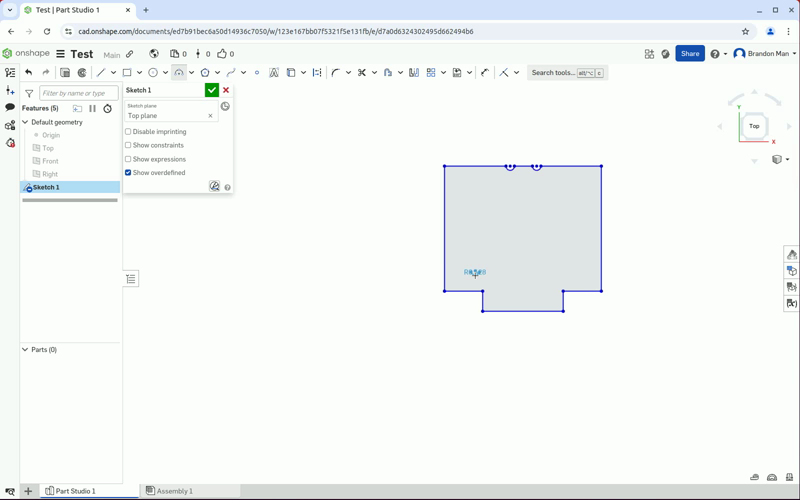
scroll(6)
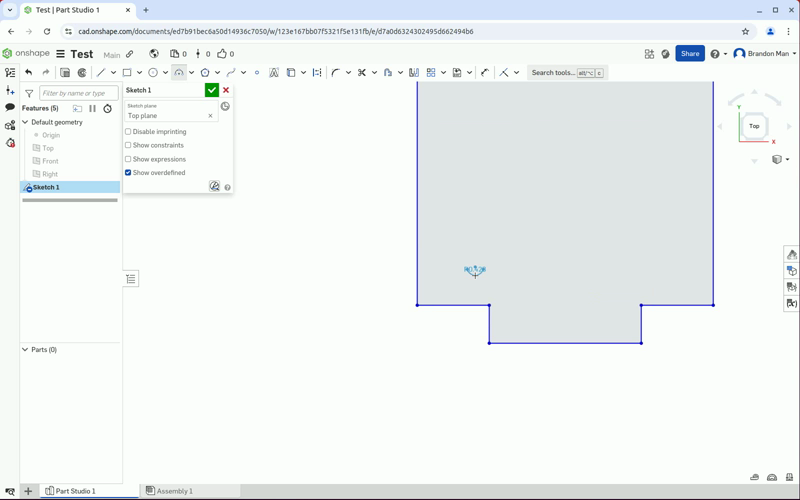
scroll(6)
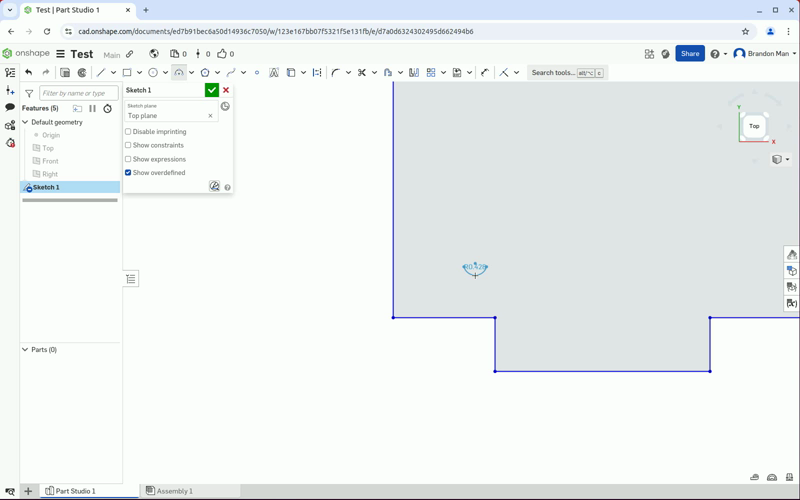
scroll(6)
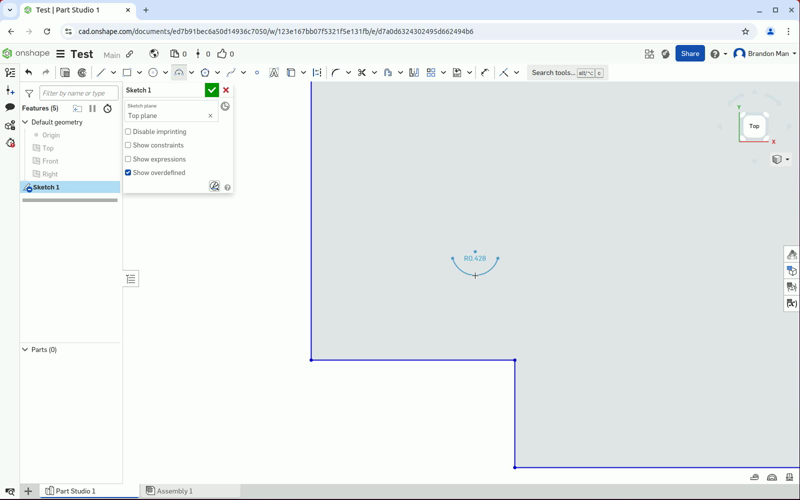
click(475, 275)
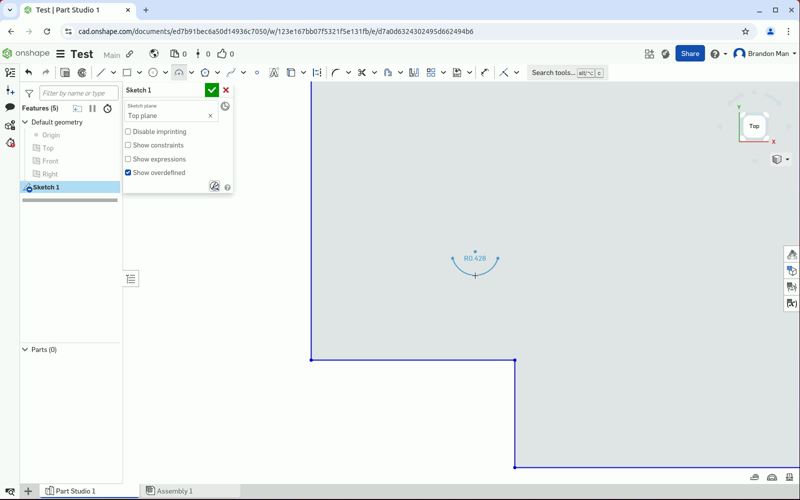
scroll(-6)
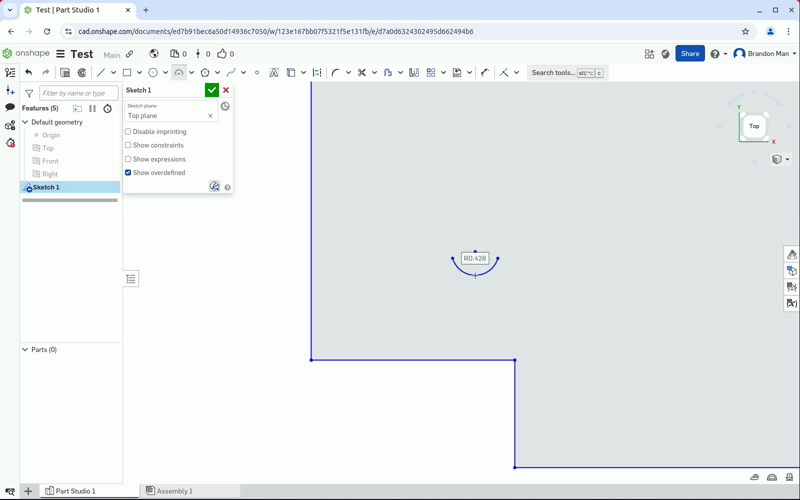
scroll(-6)
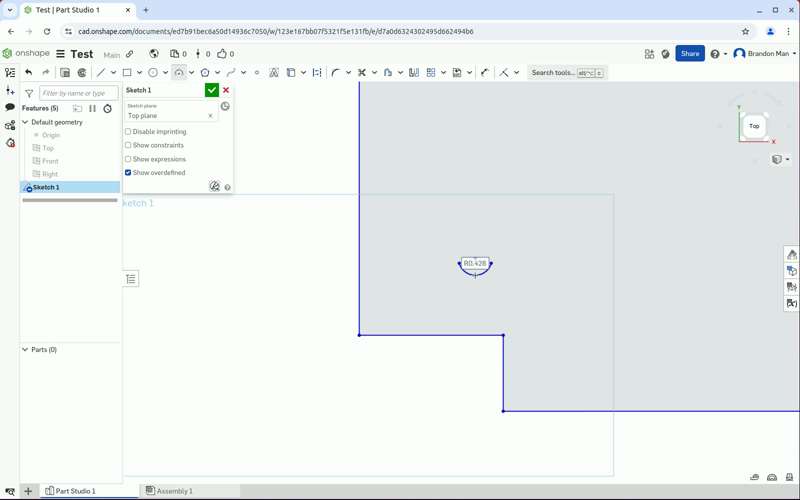
scroll(-6)
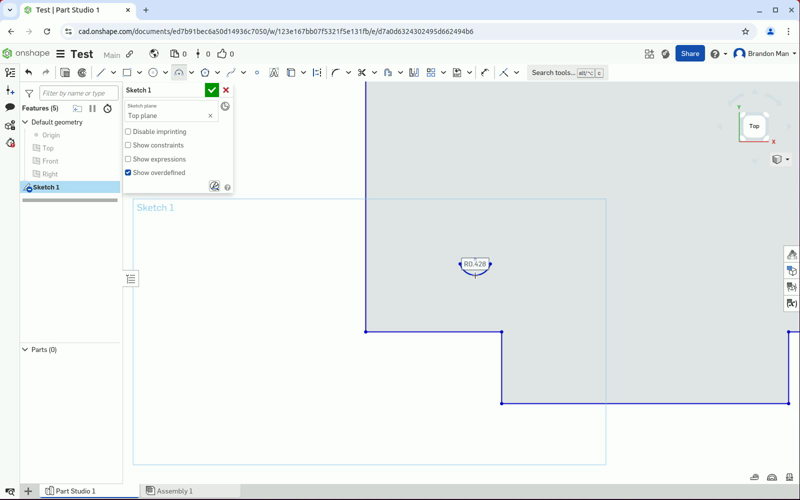
scroll(-6)
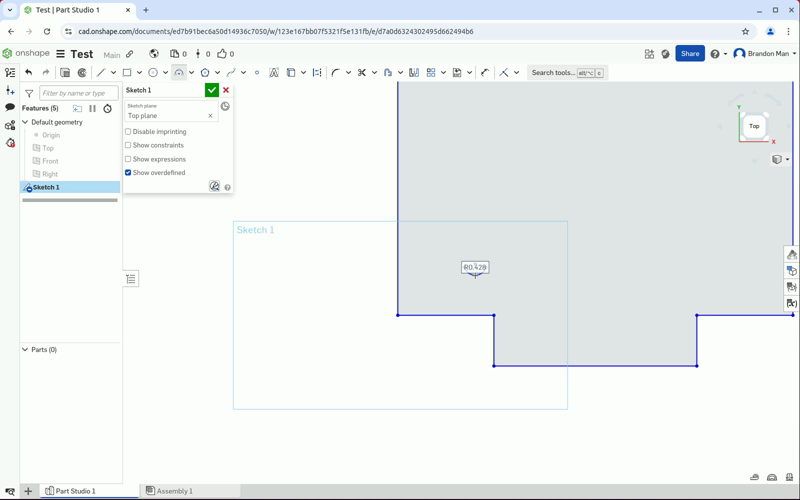
scroll(-6)
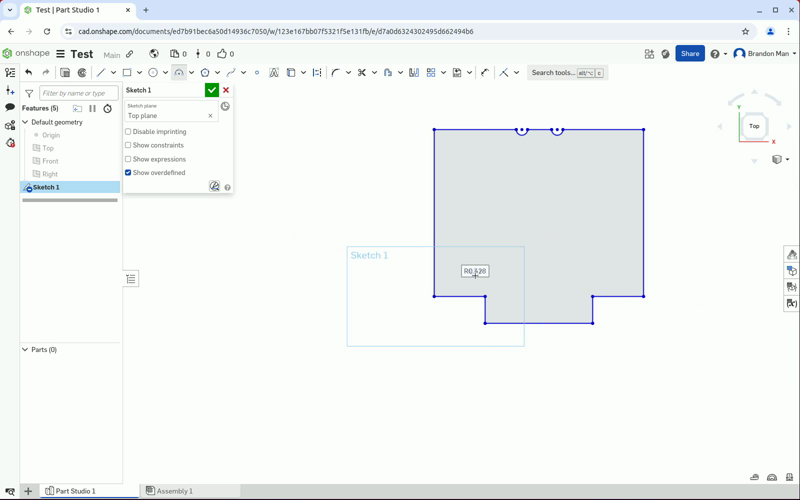
scroll(-6)
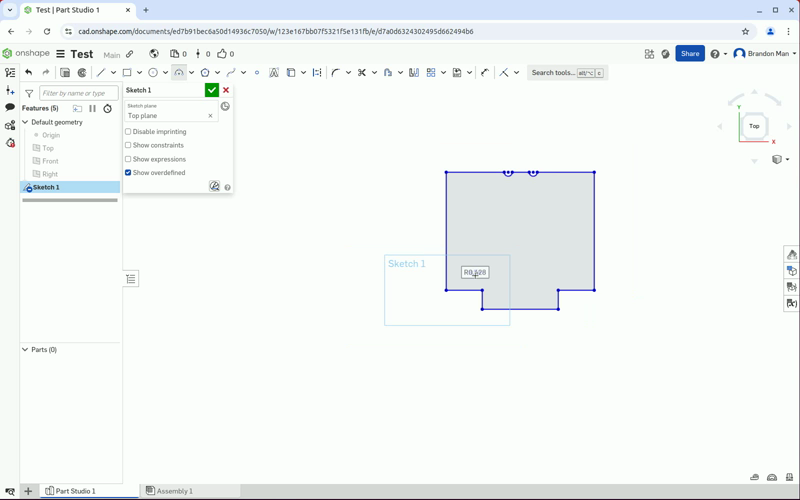
scroll(-6)
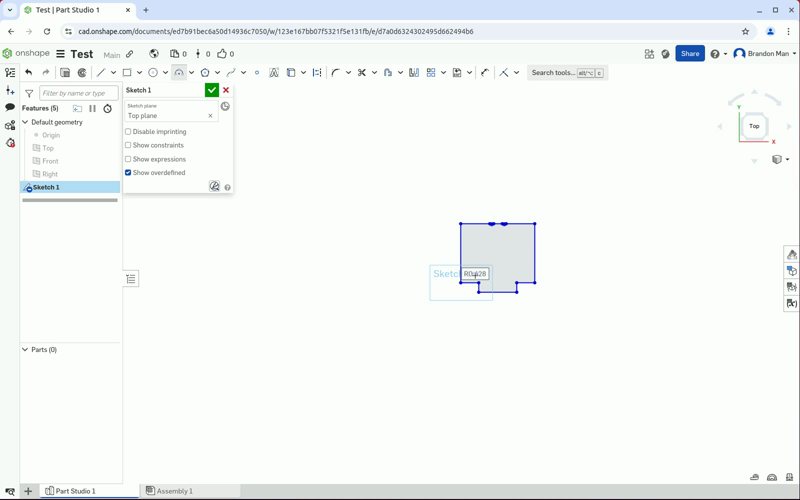
key_up(shift)
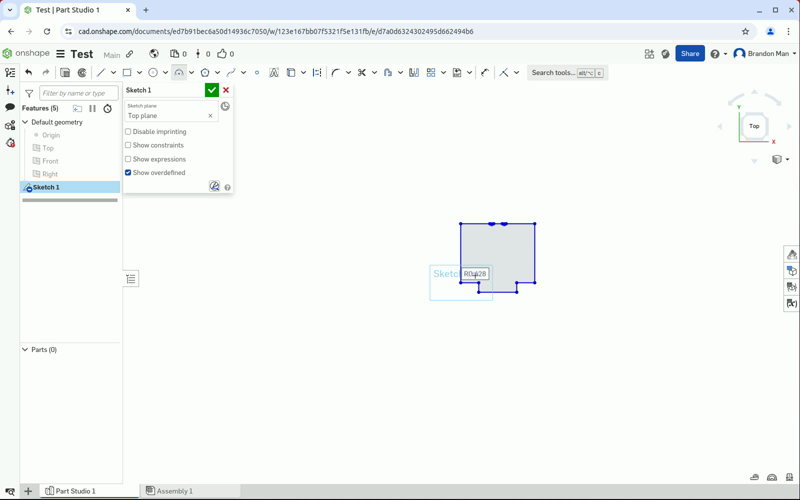
key(esc)
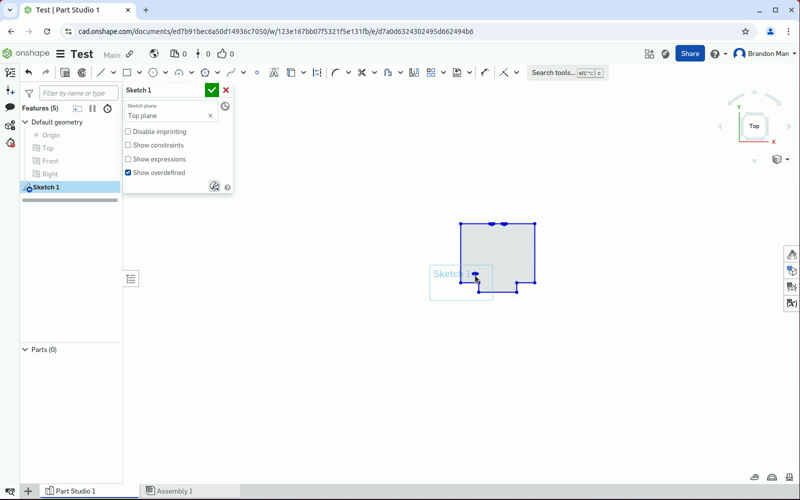
key(l)
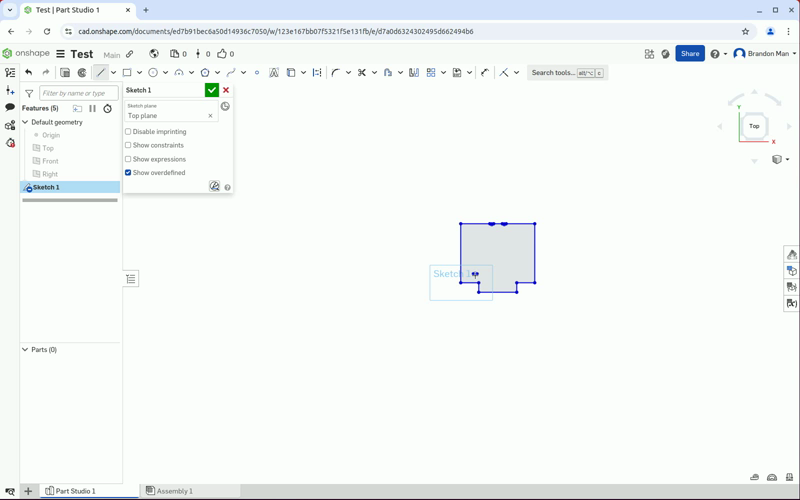
mouse_move(477, 273)
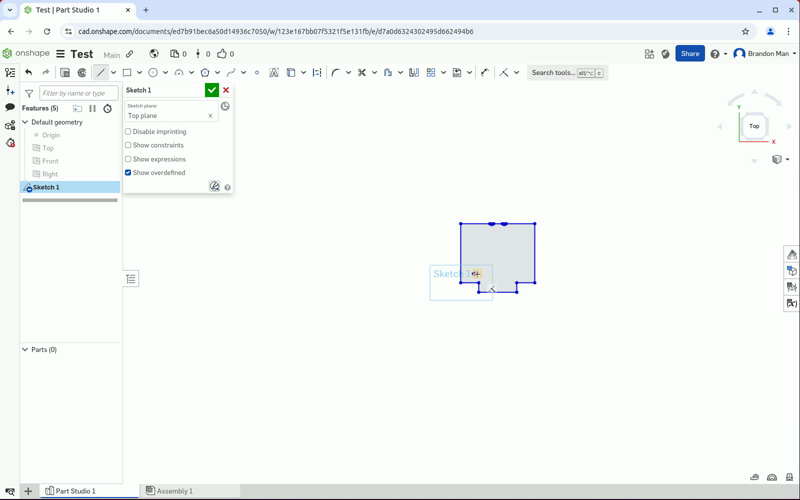
scroll(6)
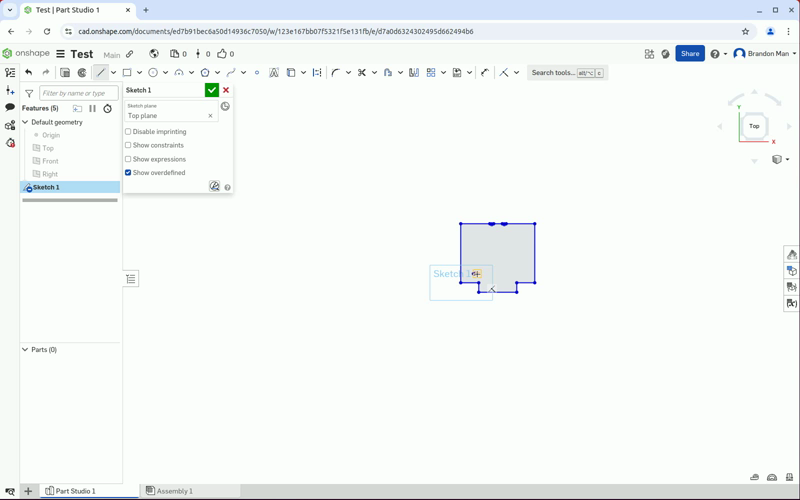
scroll(6)
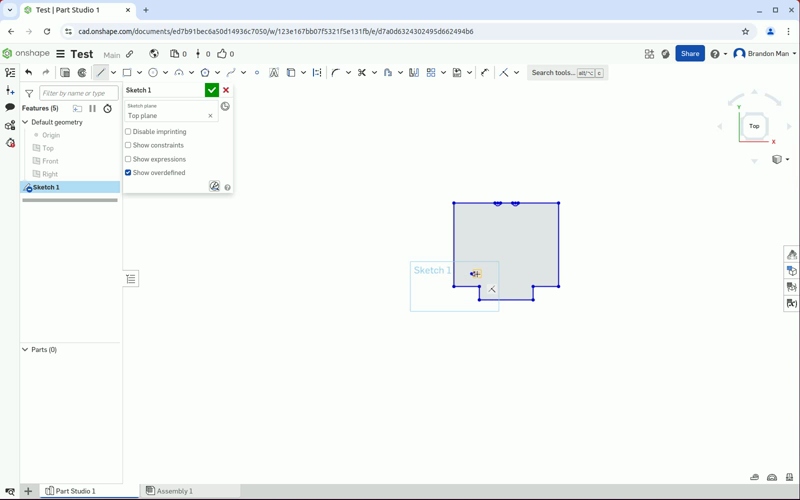
scroll(6)
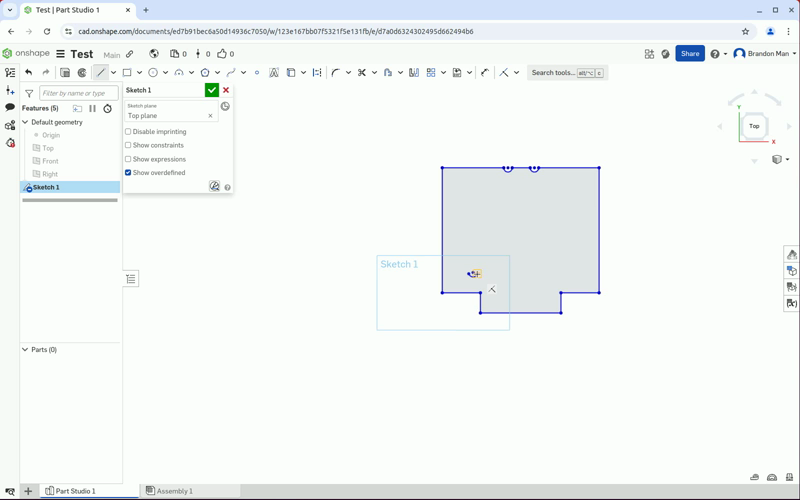
scroll(6)
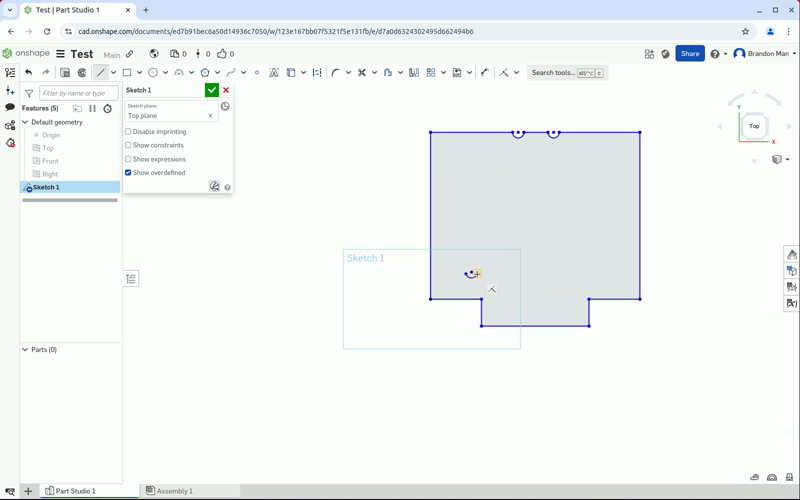
scroll(6)
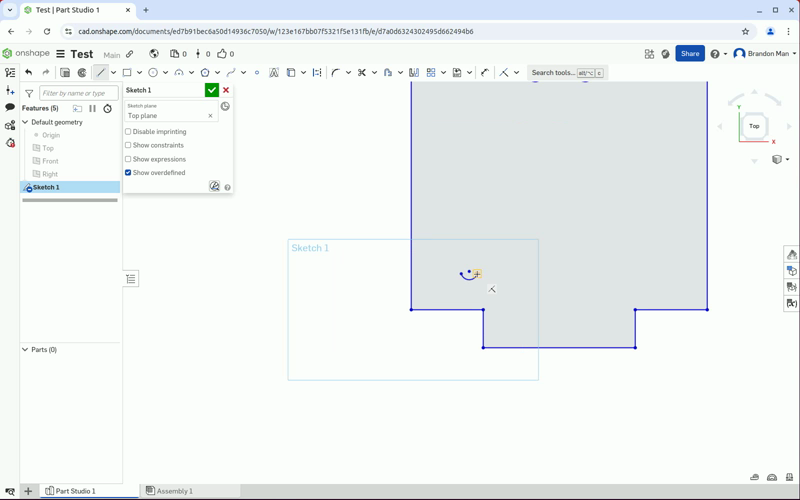
scroll(6)
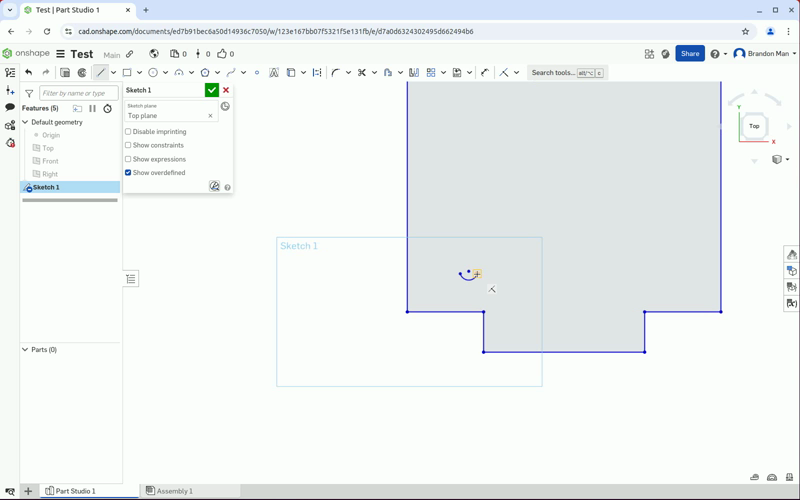
scroll(6)
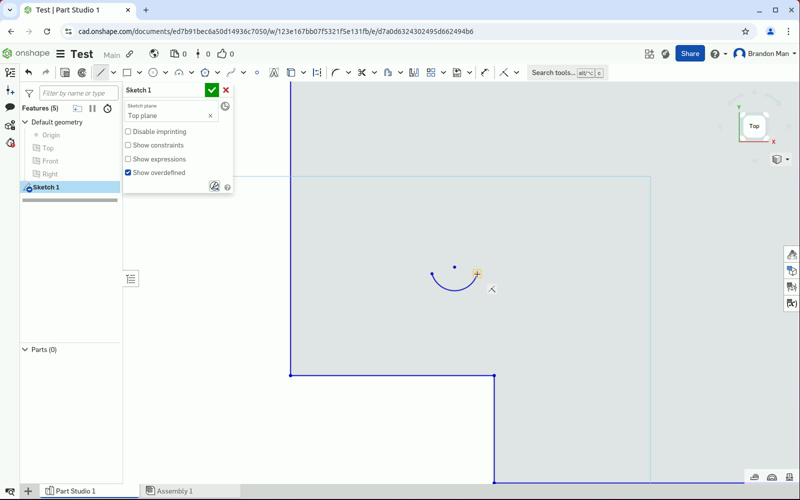
click(477, 273)
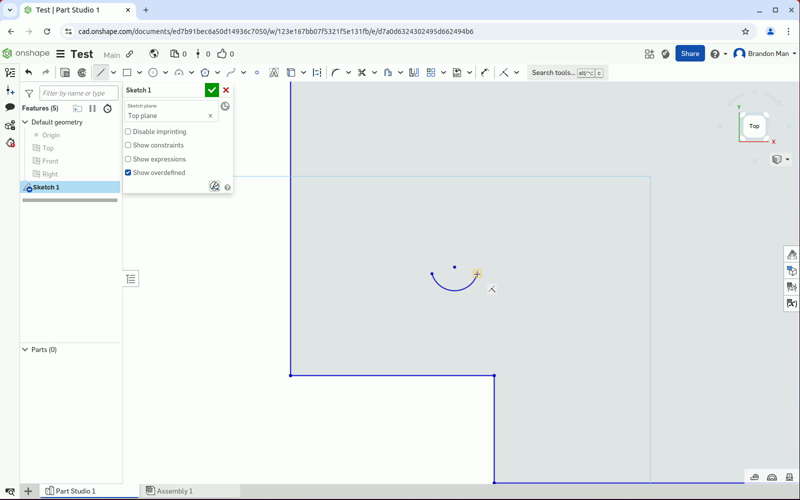
scroll(-6)
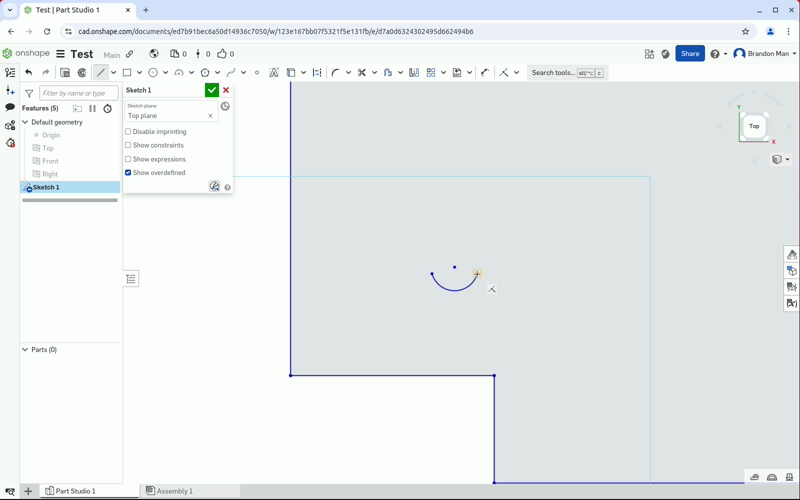
scroll(-6)
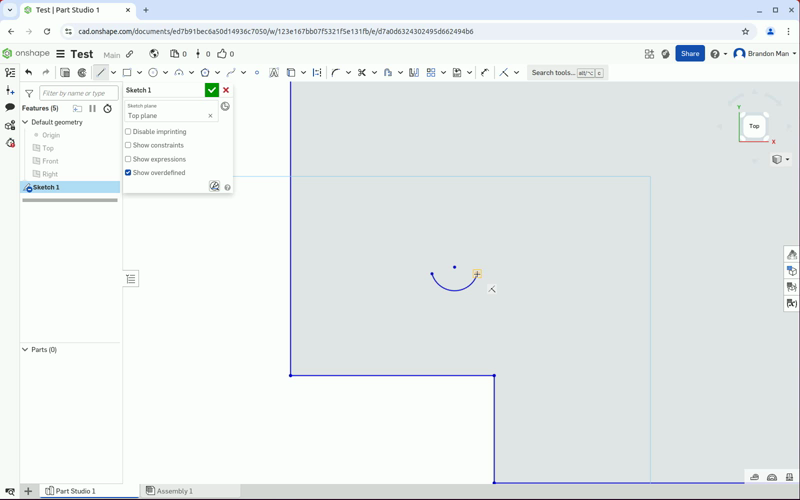
scroll(-6)
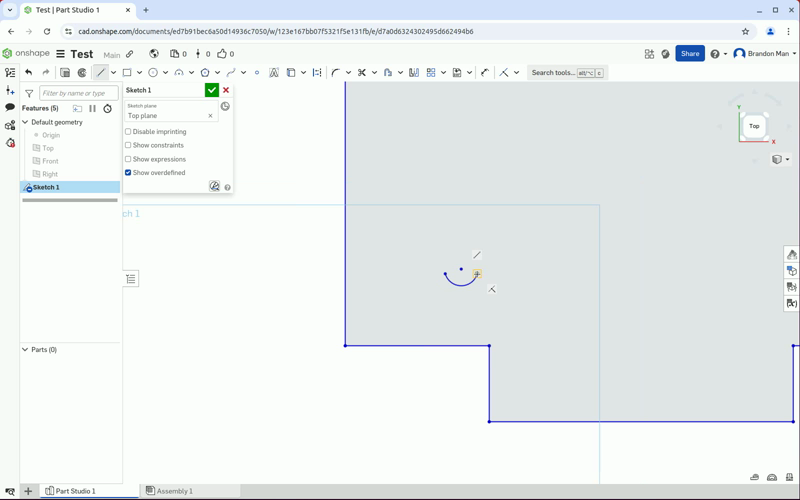
scroll(-6)
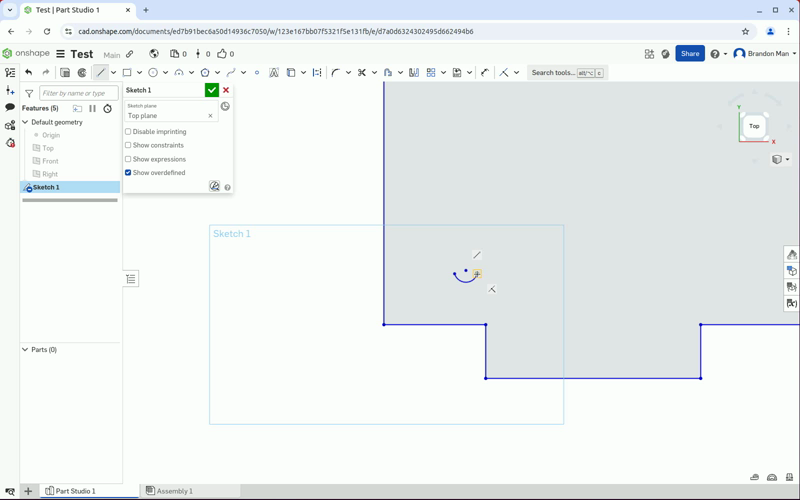
scroll(-6)
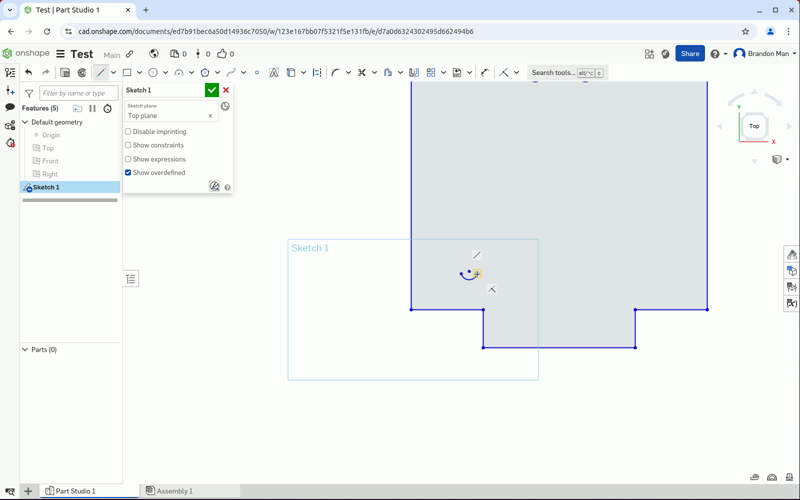
scroll(-6)
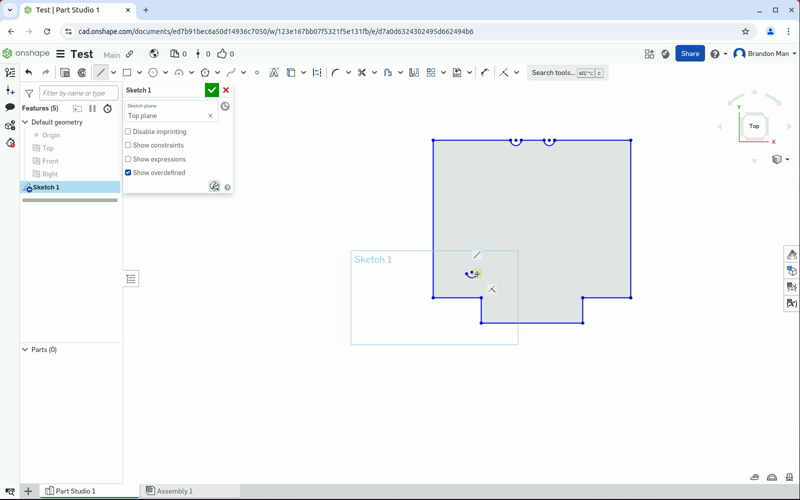
scroll(-6)
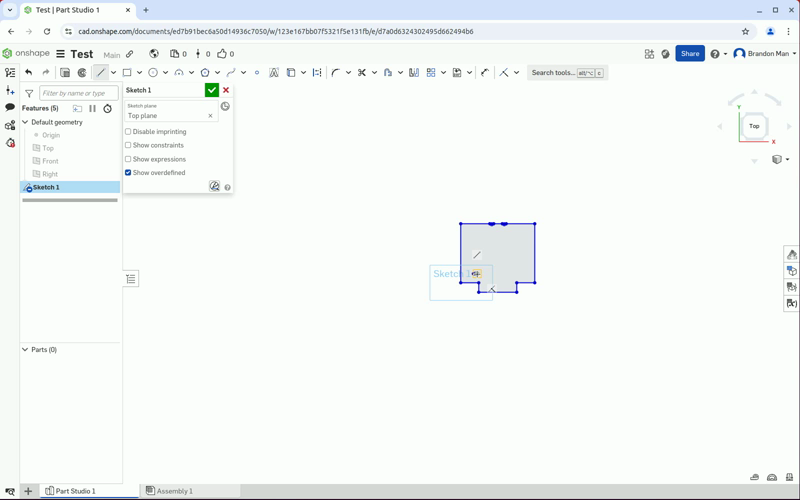
key_down(shift)
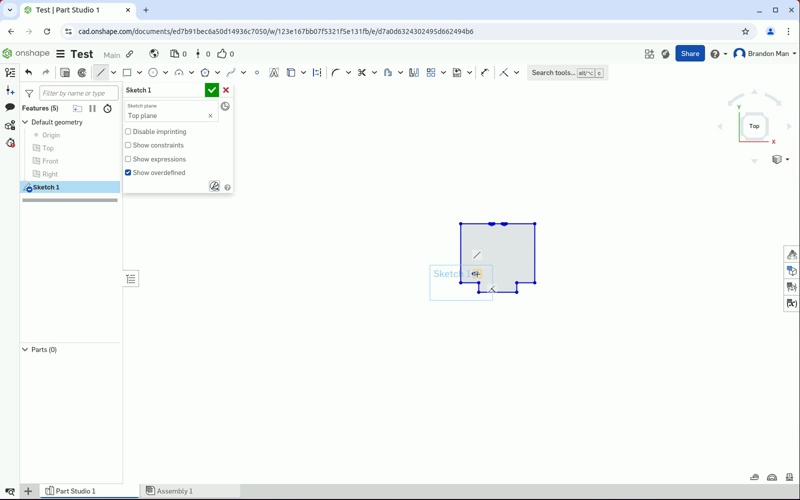
mouse_move(507, 273)
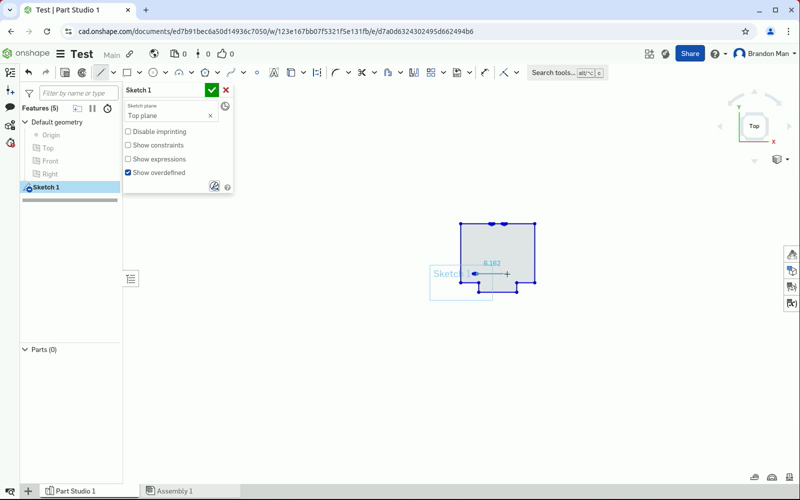
mouse_move(477, 270)
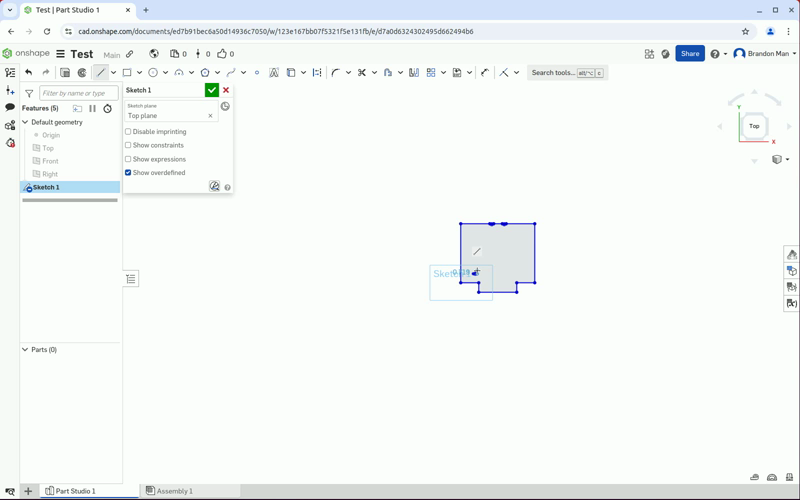
scroll(6)
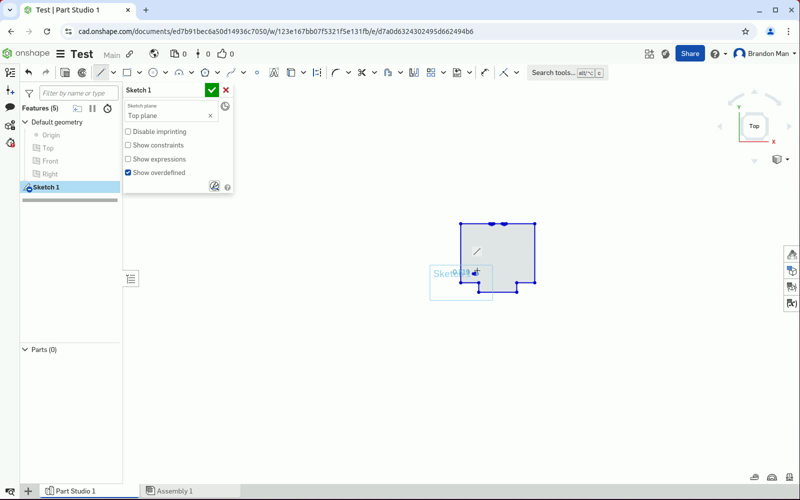
scroll(6)
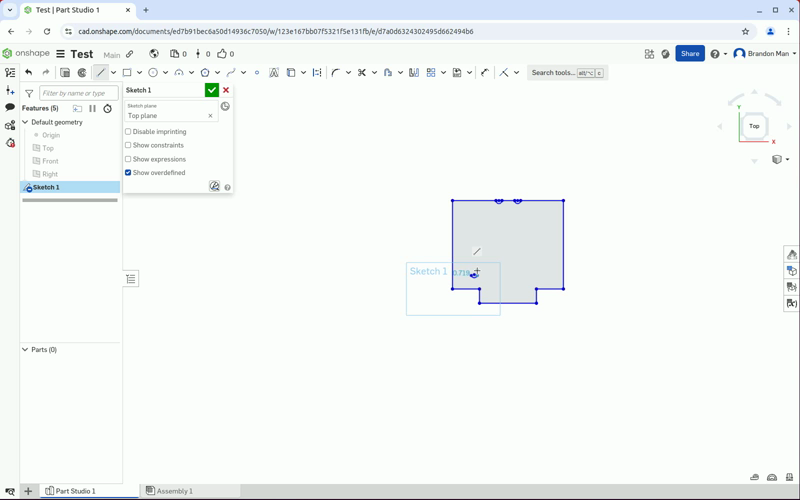
scroll(6)
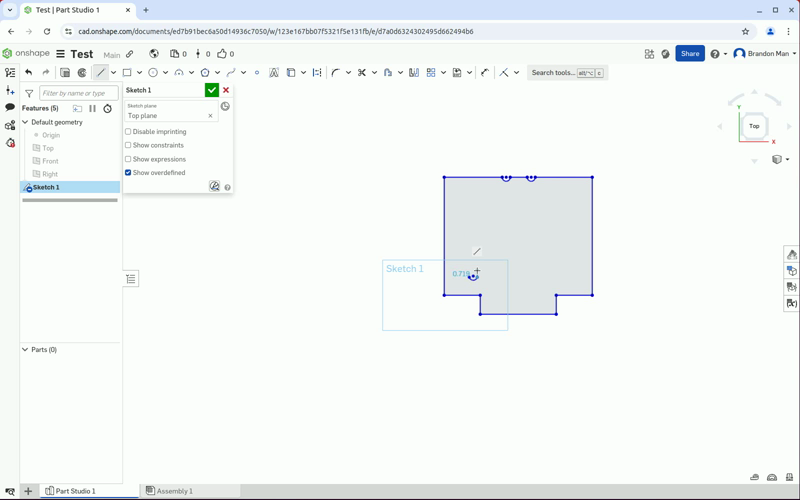
scroll(6)
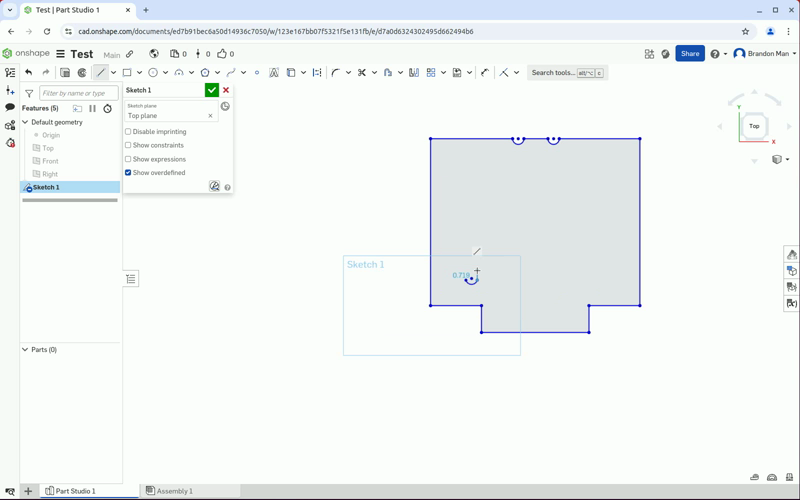
scroll(6)
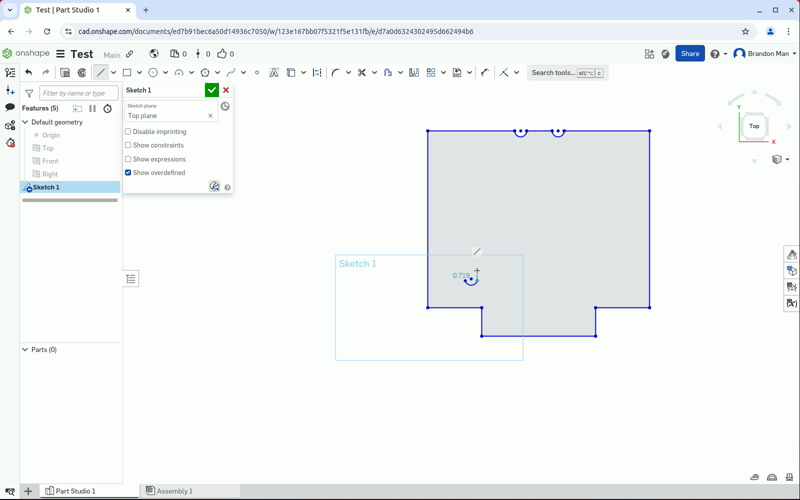
scroll(6)
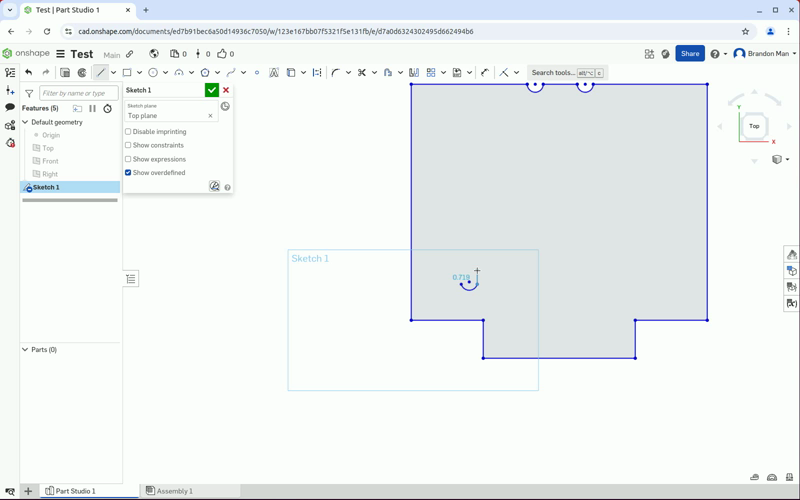
scroll(6)
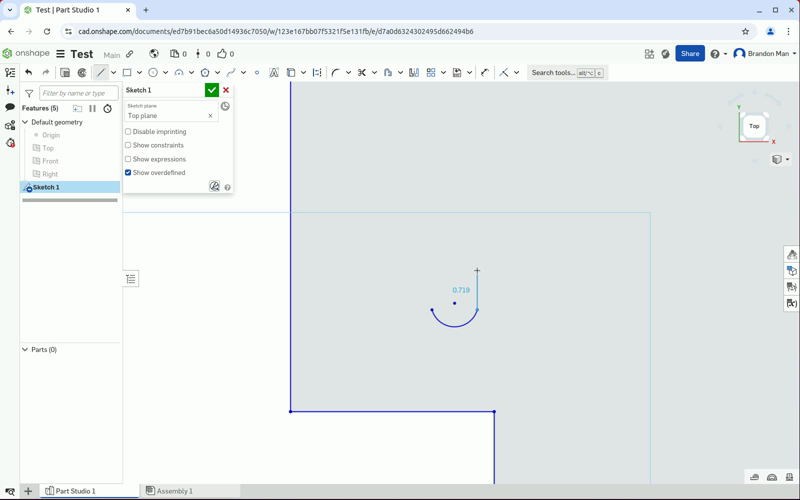
click(477, 270)
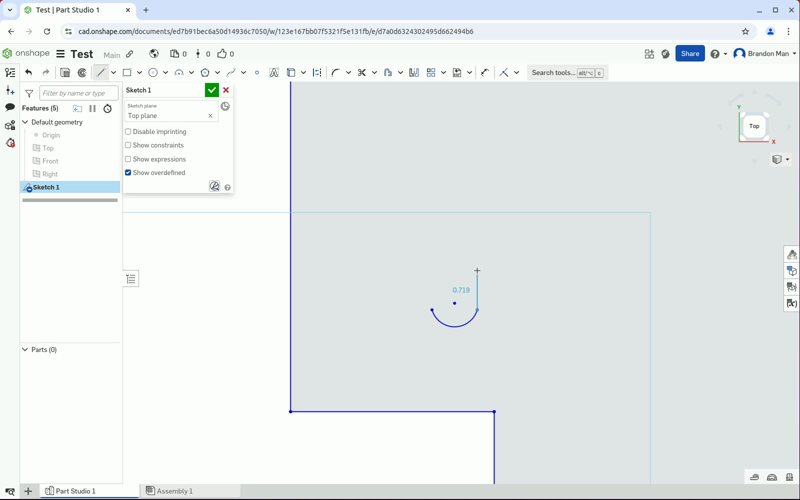
scroll(-6)
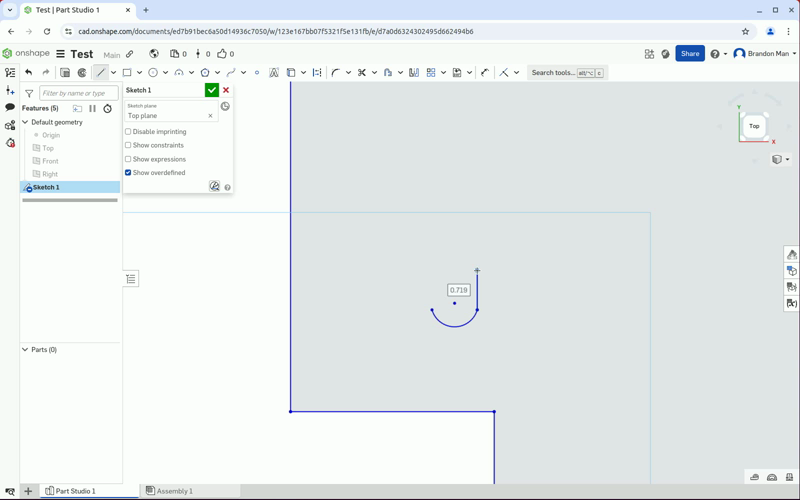
scroll(-6)
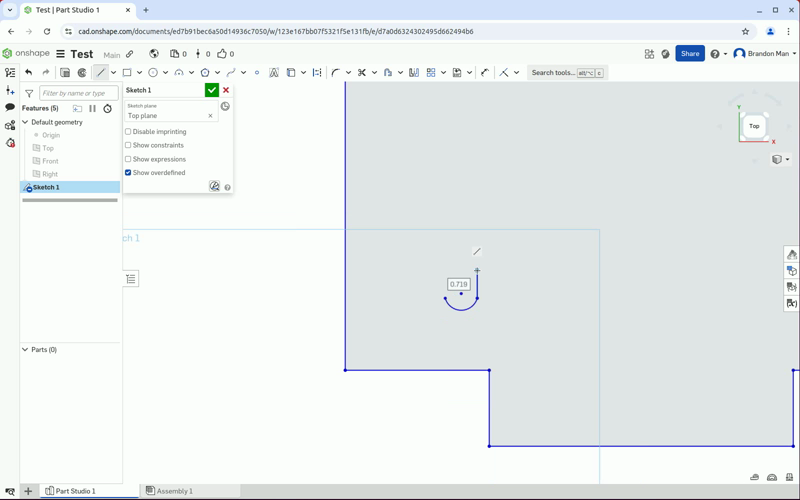
scroll(-6)
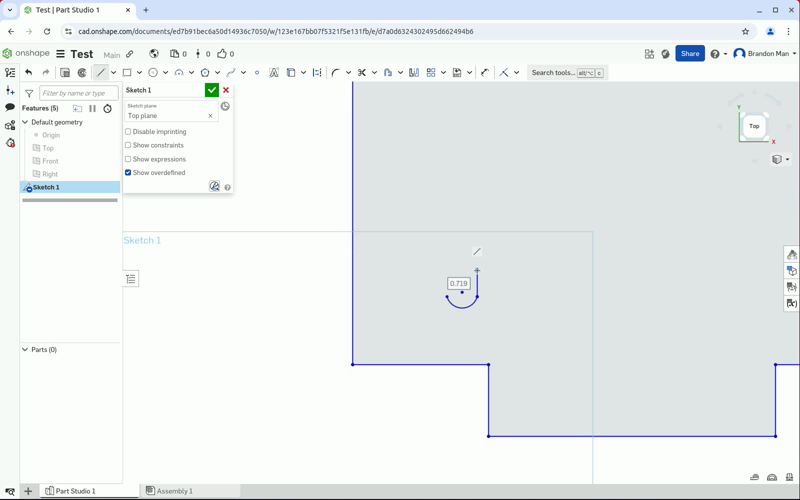
scroll(-6)
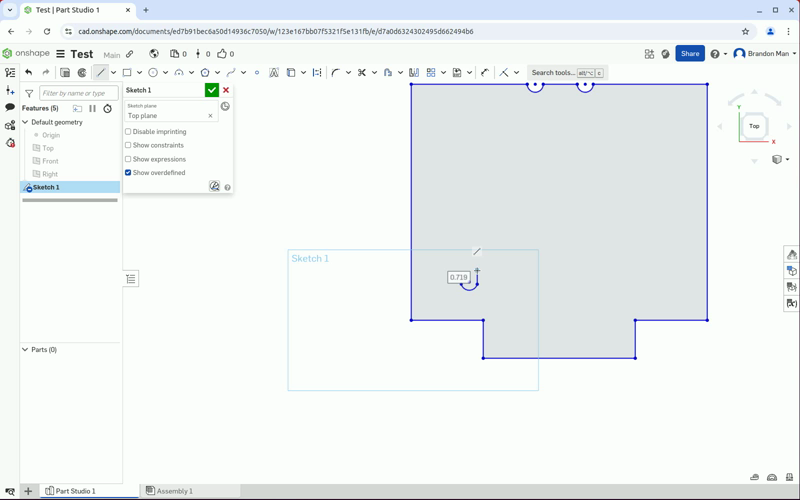
scroll(-6)
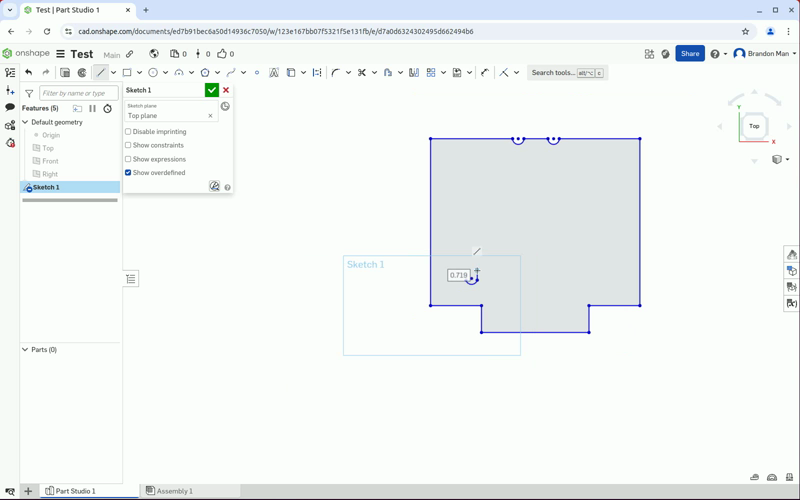
scroll(-6)
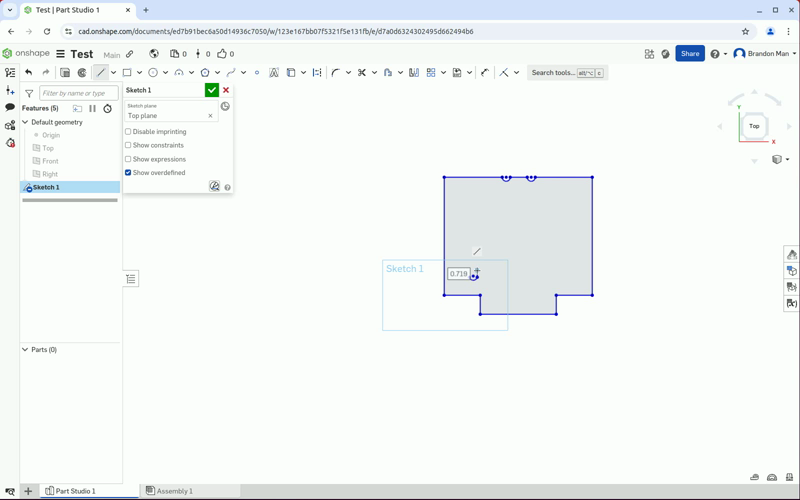
scroll(-6)
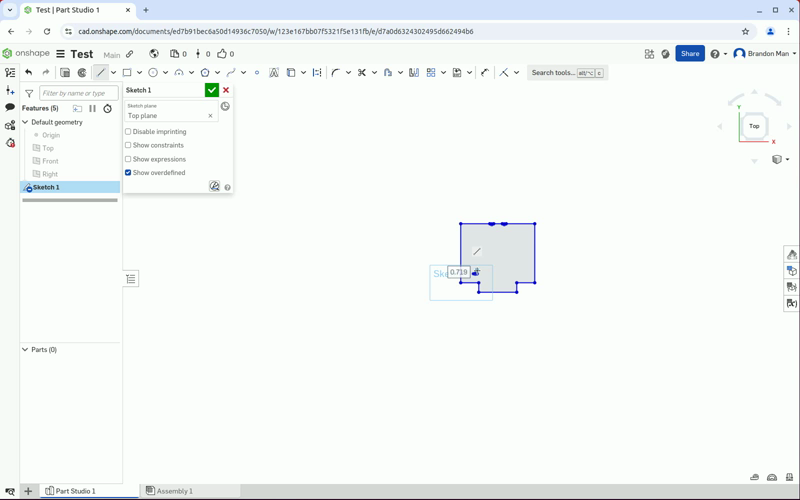
key_up(shift)
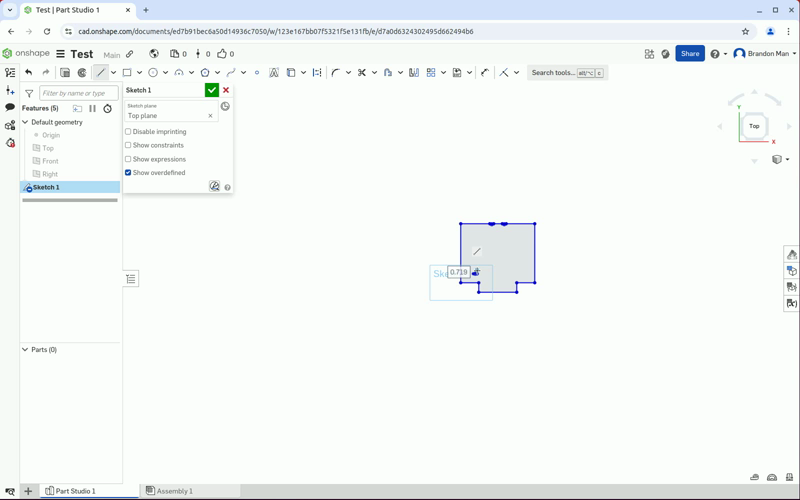
key(esc)
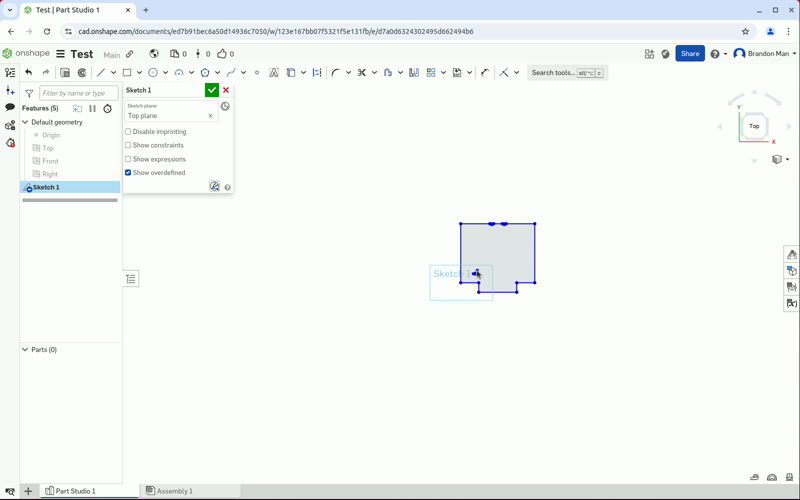
key(a)
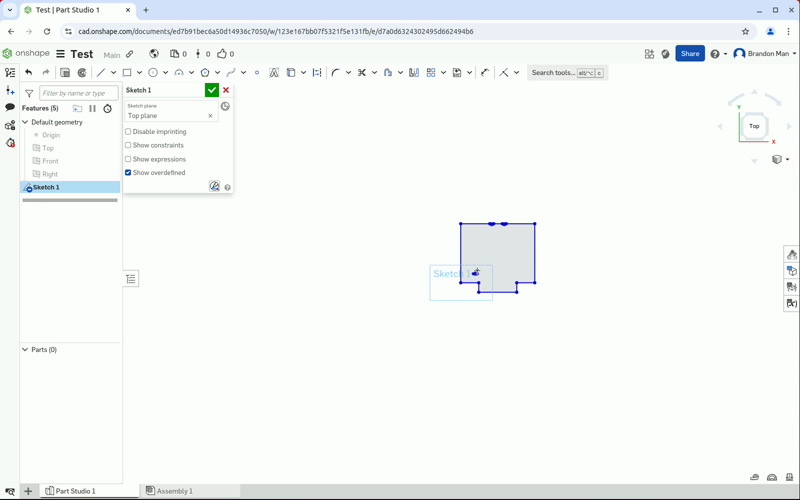
mouse_move(477, 270)
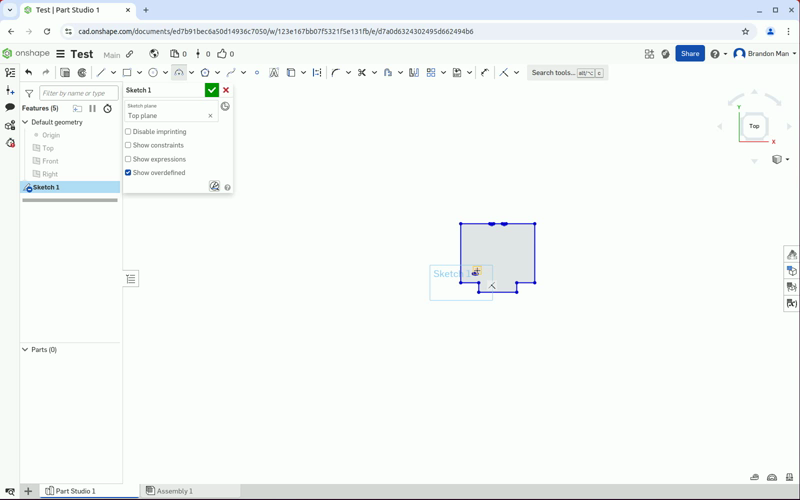
scroll(6)
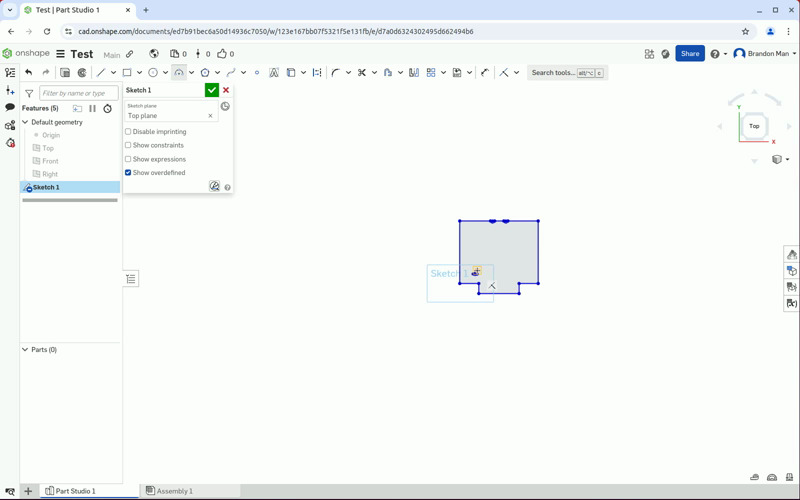
scroll(6)
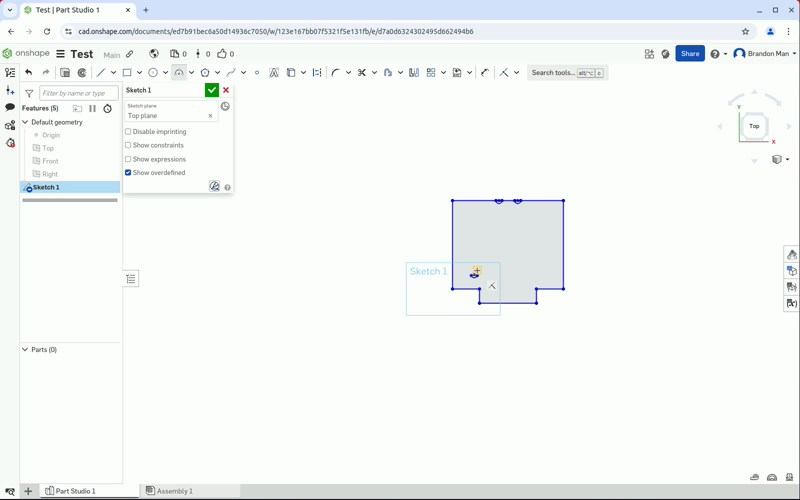
scroll(6)
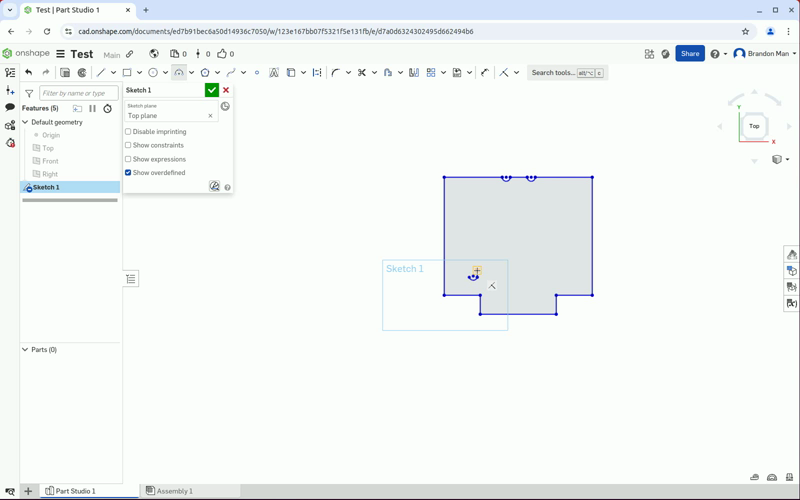
scroll(6)
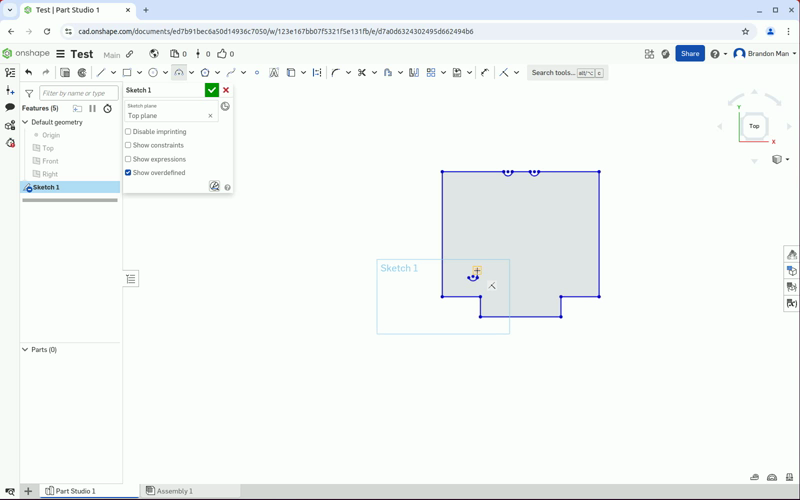
scroll(6)
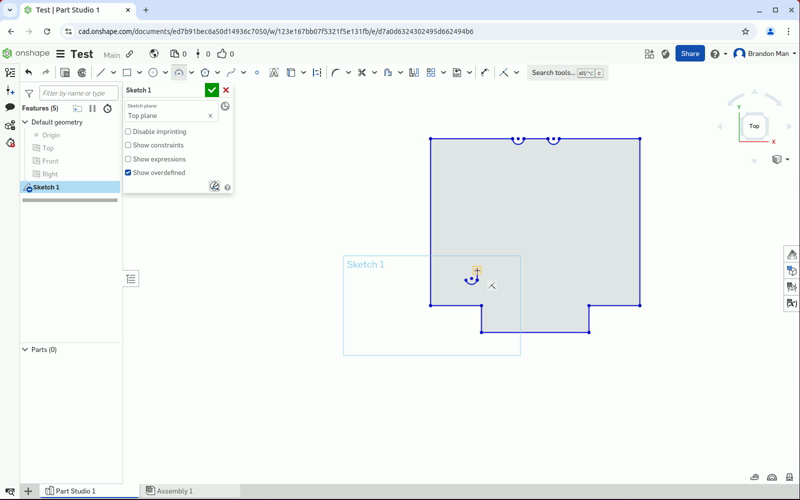
scroll(6)
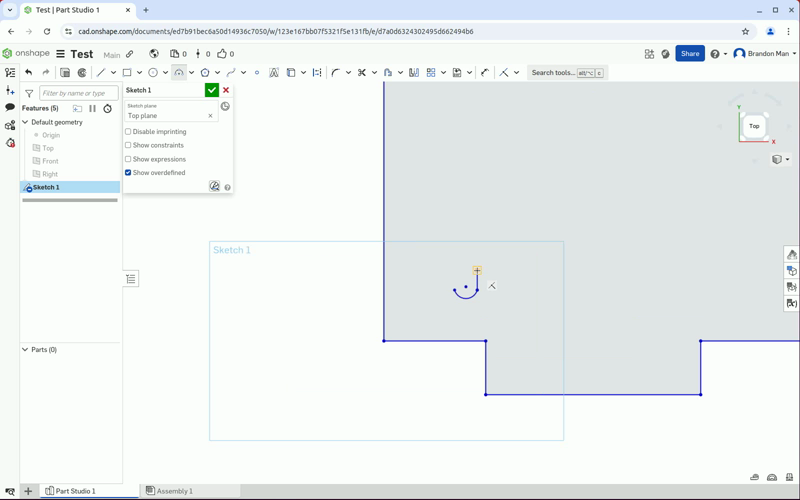
scroll(6)
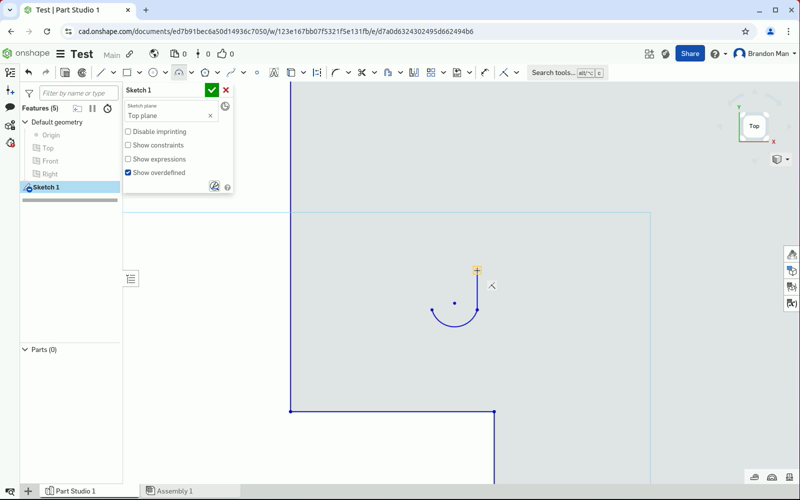
click(477, 270)
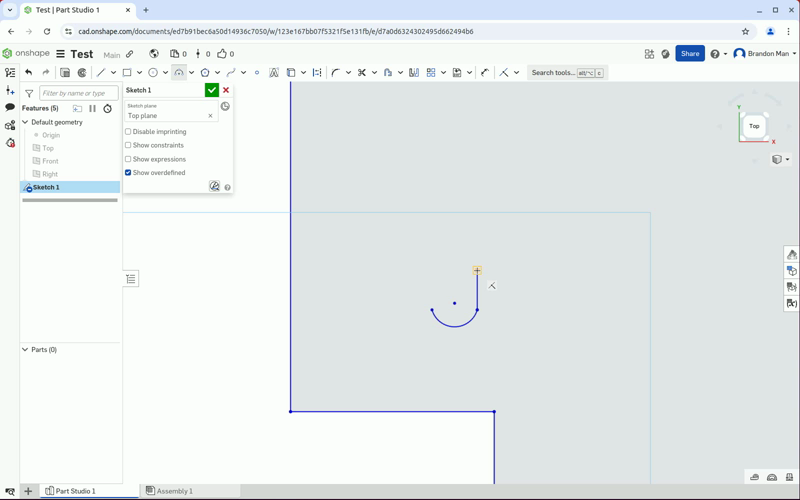
scroll(-6)
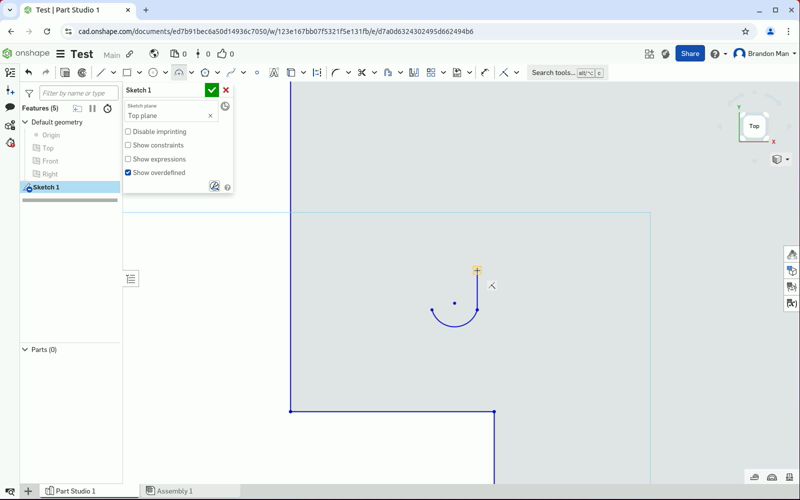
scroll(-6)
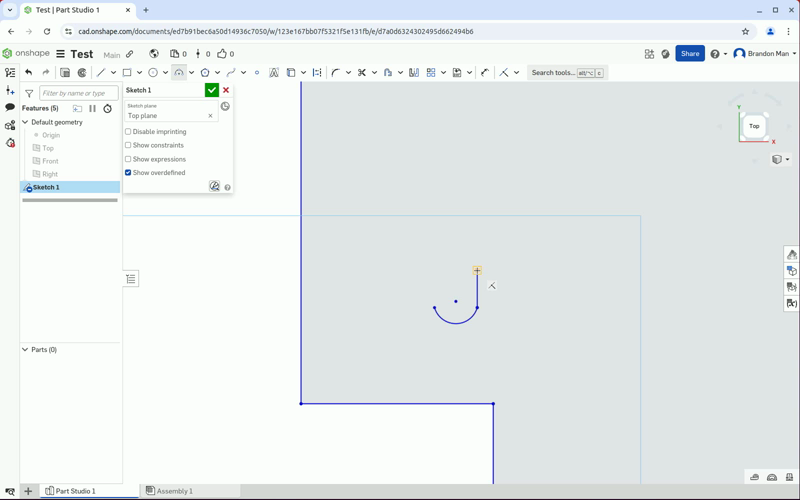
scroll(-6)
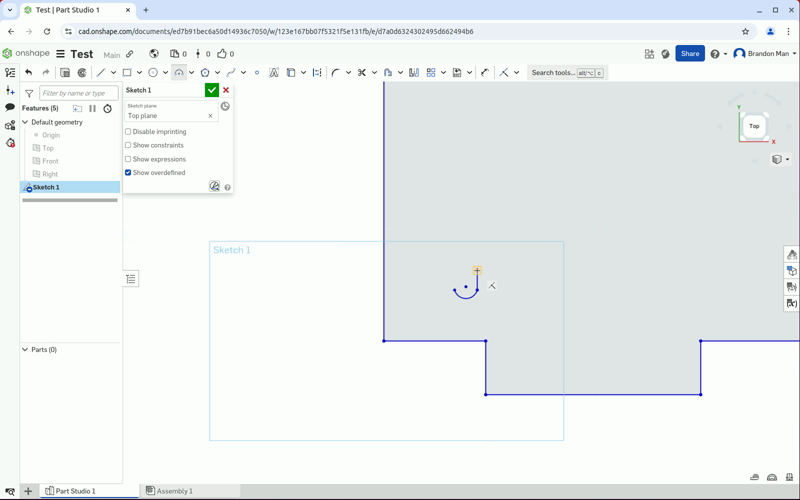
scroll(-6)
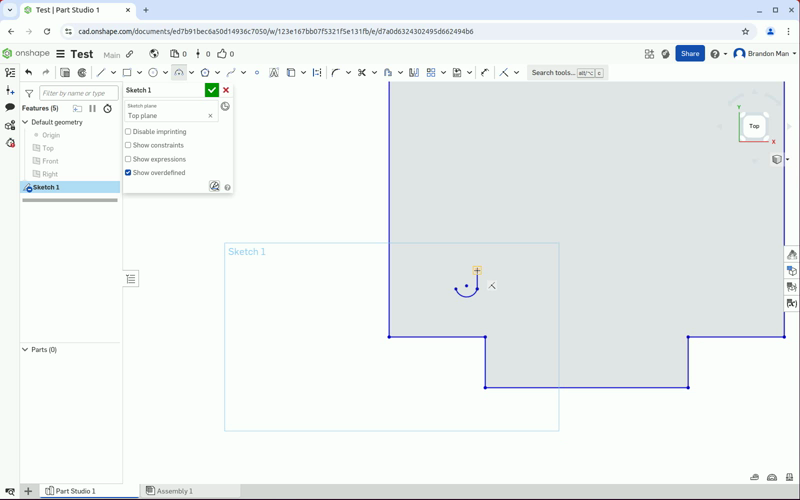
scroll(-6)
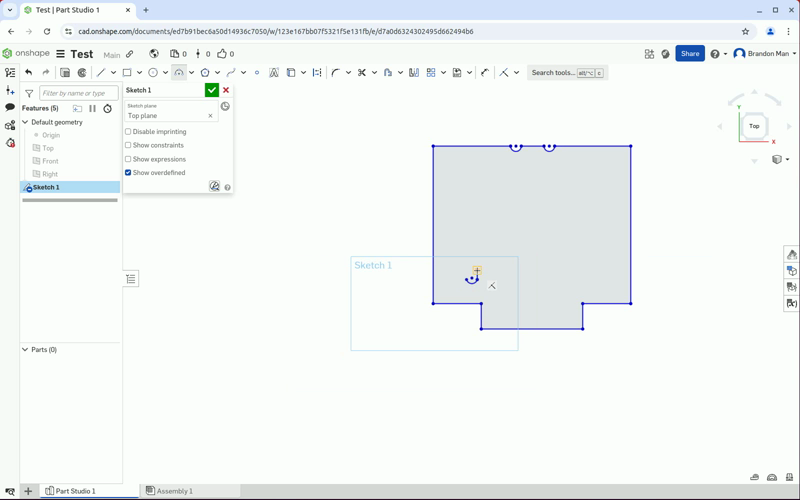
scroll(-6)
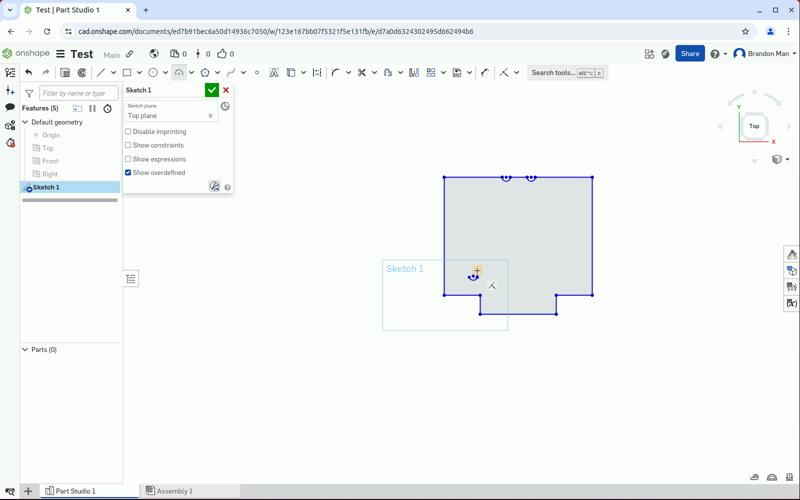
scroll(-6)
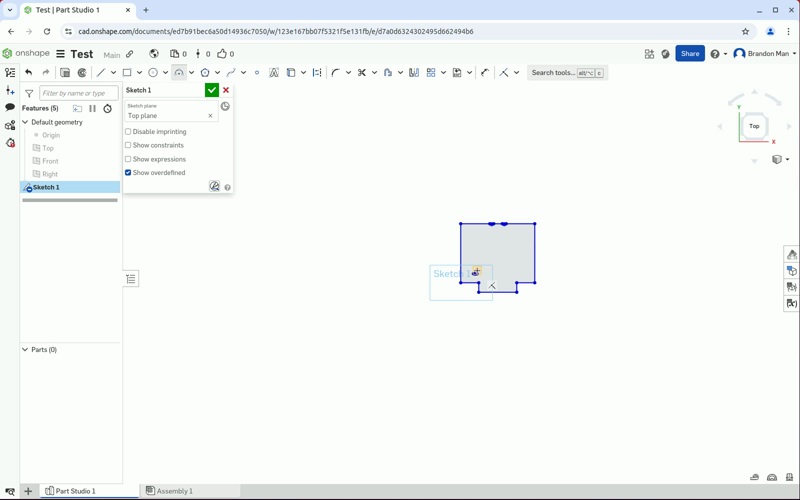
key_down(shift)
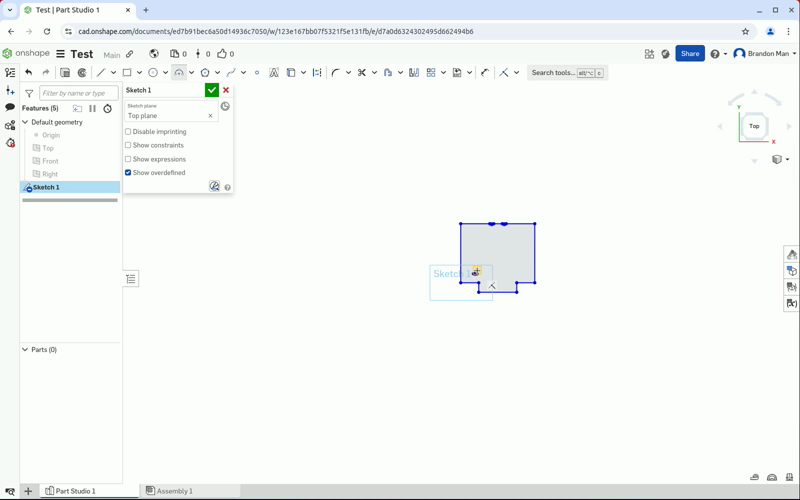
mouse_move(473, 270)
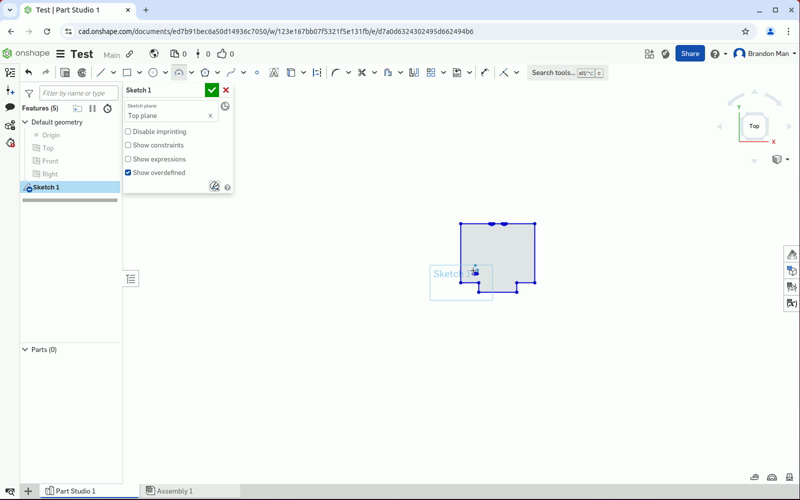
scroll(6)
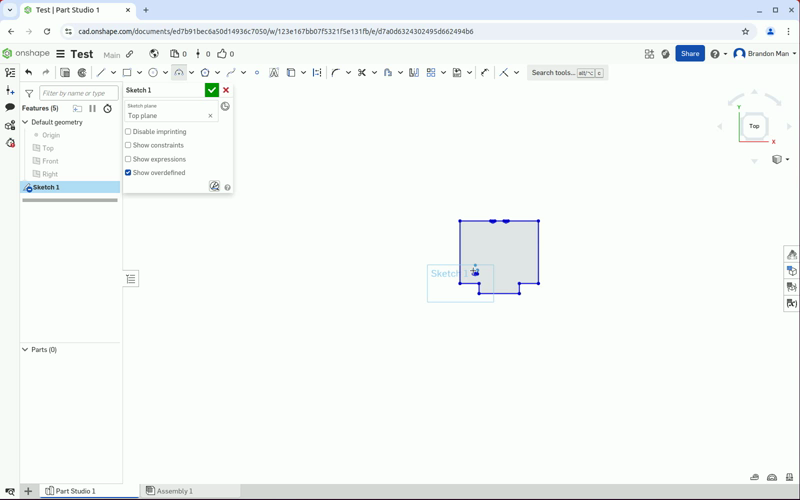
scroll(6)
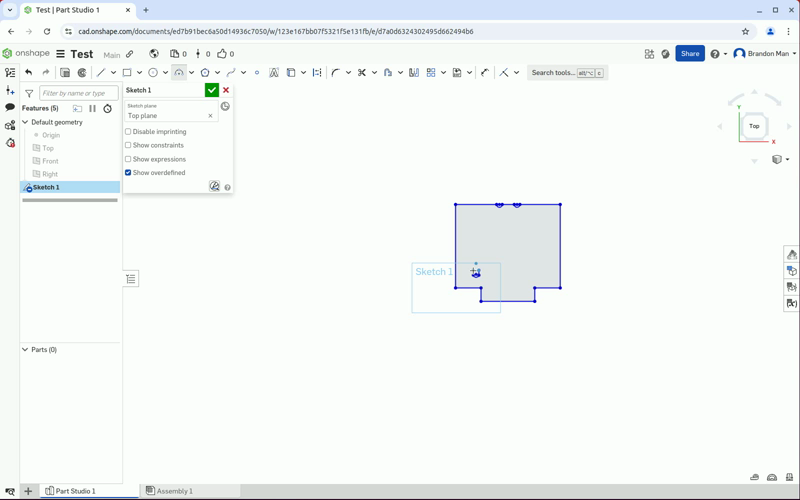
scroll(6)
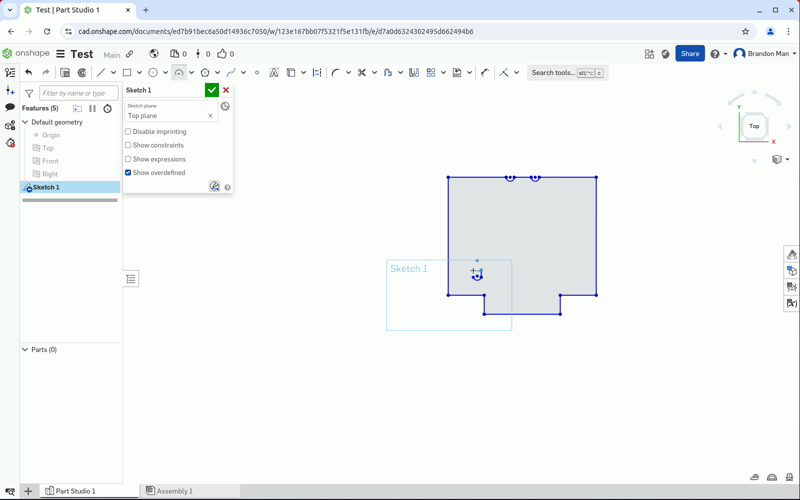
scroll(6)
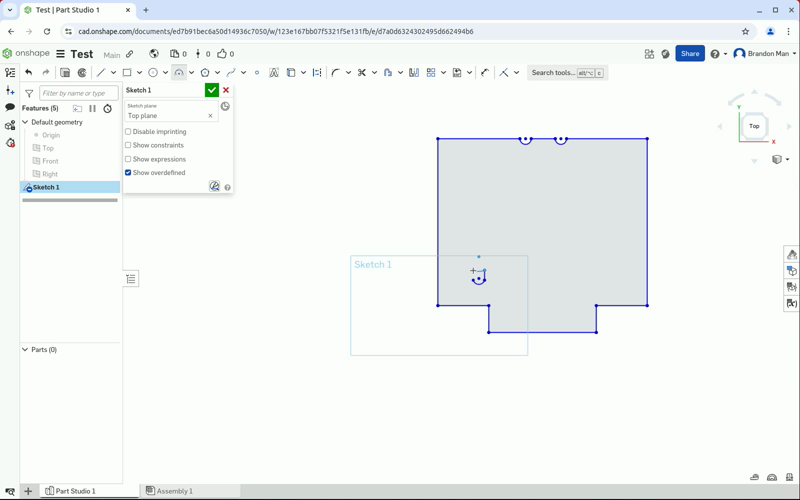
scroll(6)
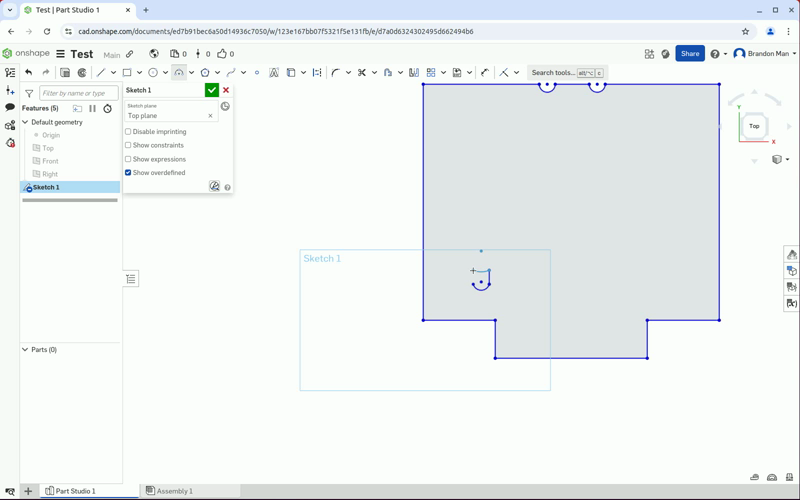
scroll(6)
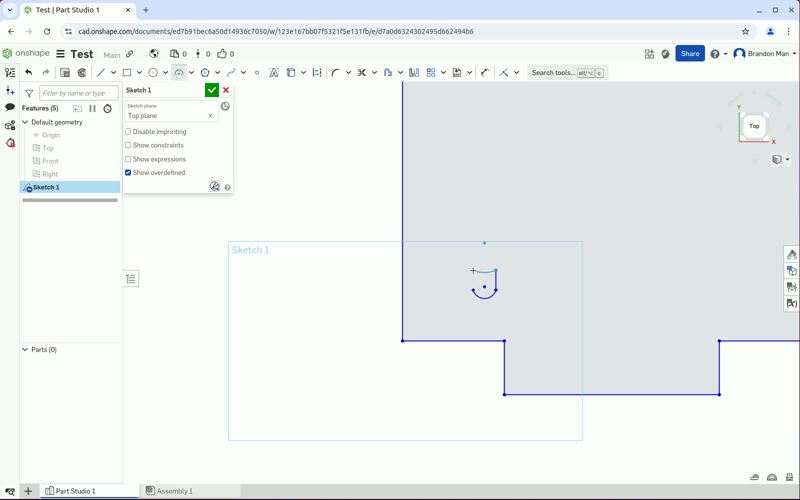
scroll(6)
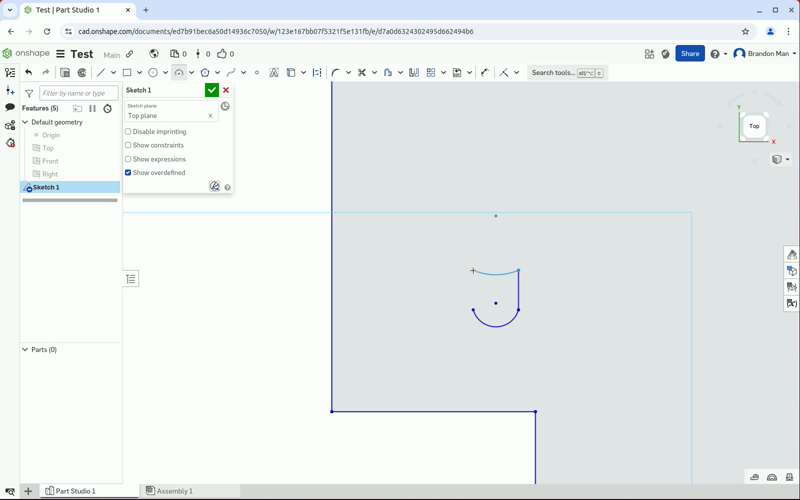
click(473, 270)
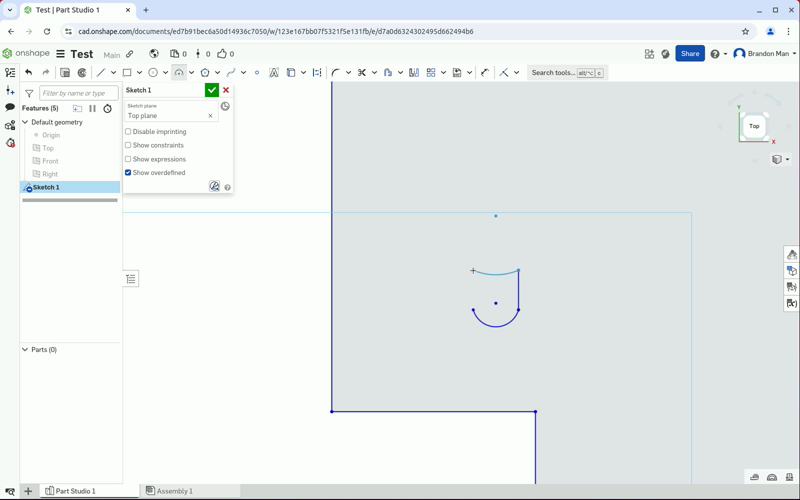
scroll(-6)
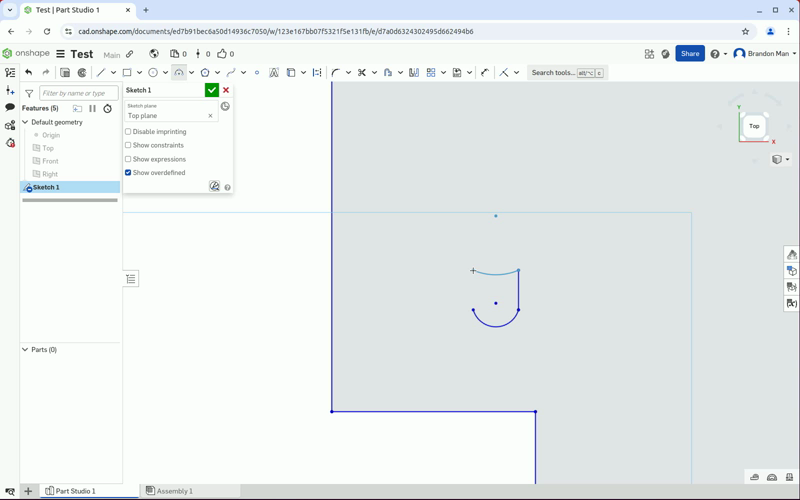
scroll(-6)
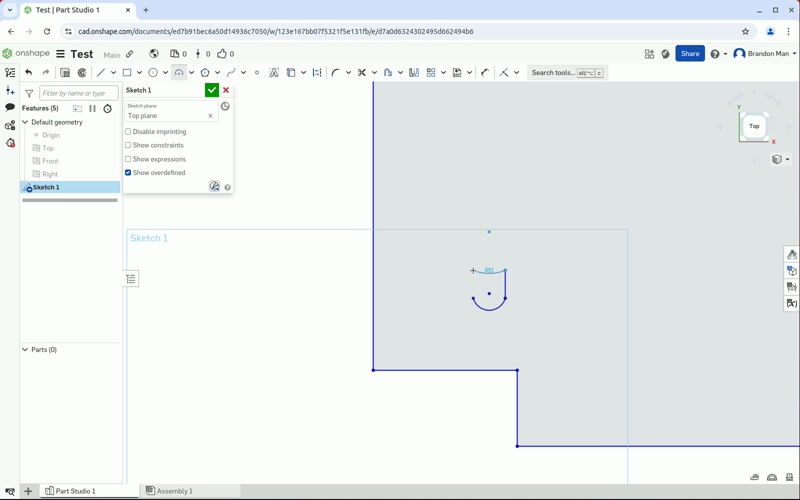
scroll(-6)
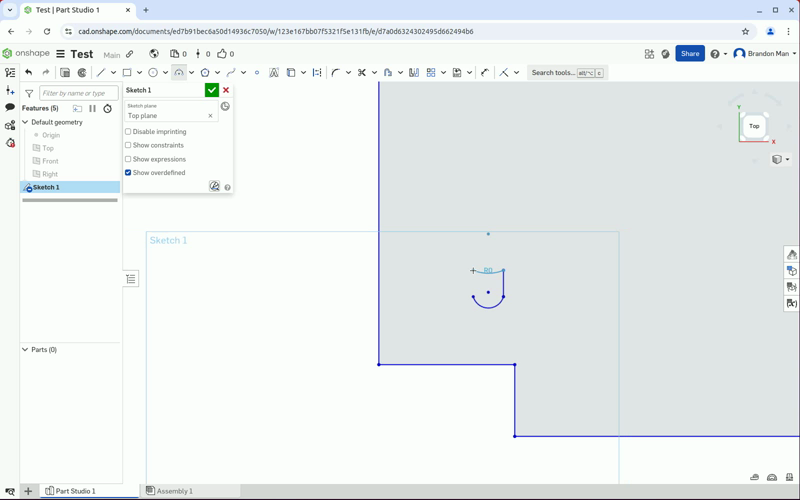
scroll(-6)
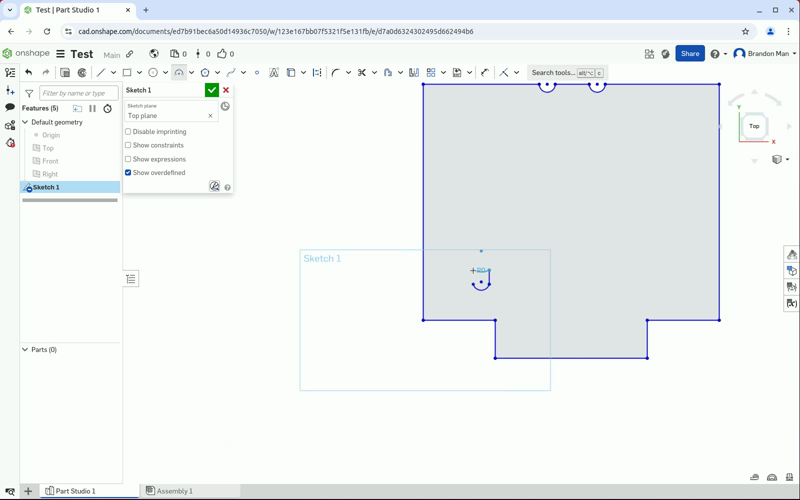
scroll(-6)
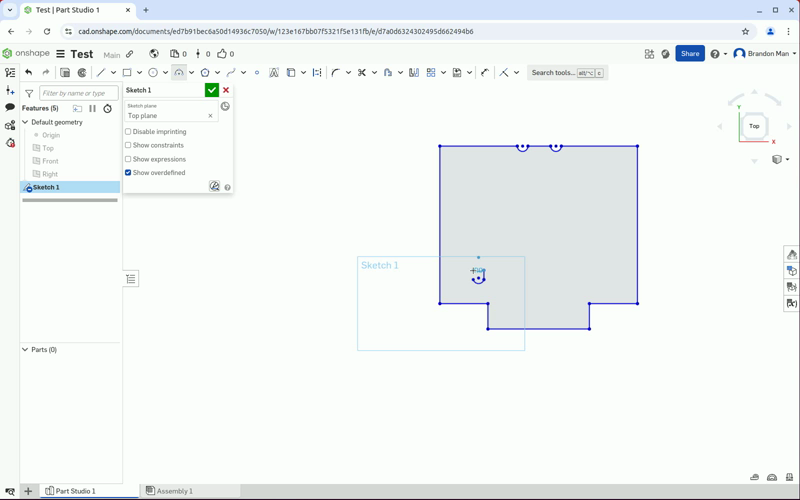
scroll(-6)
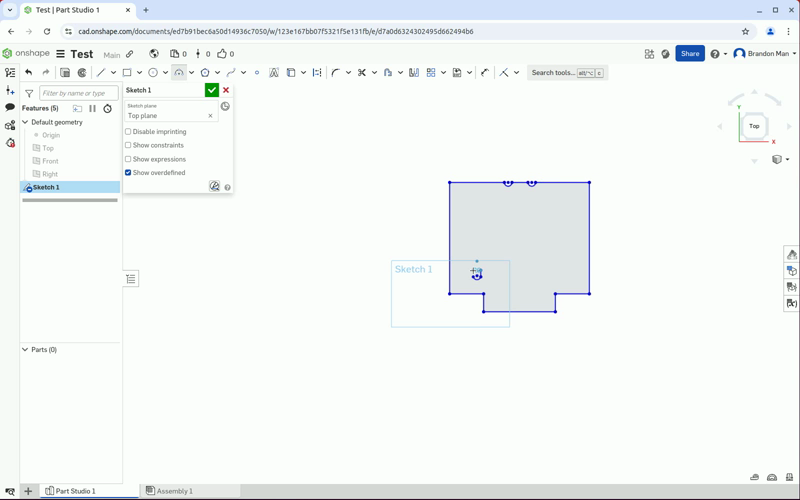
scroll(-6)
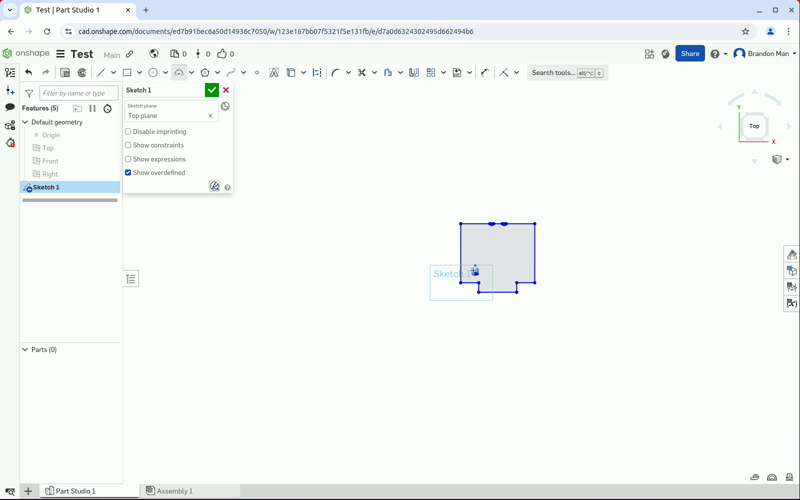
mouse_move(475, 268)
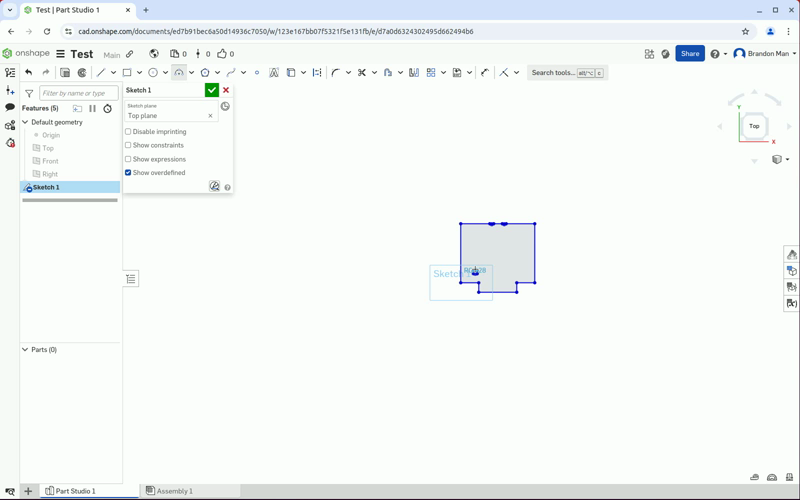
scroll(6)
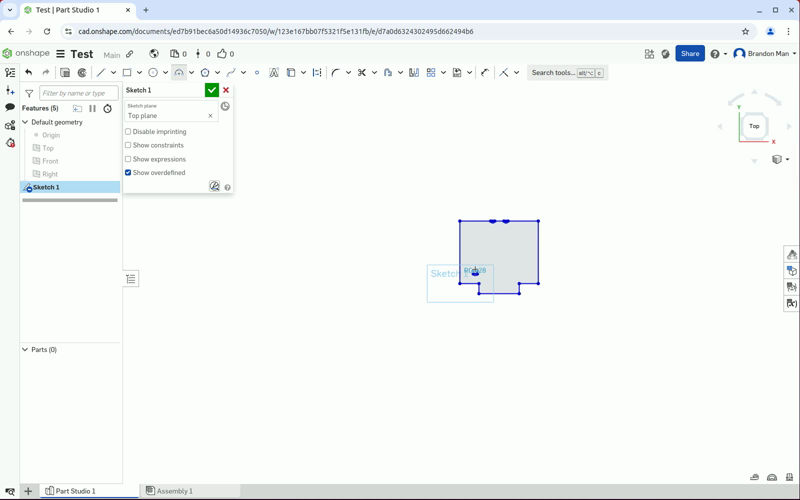
scroll(6)
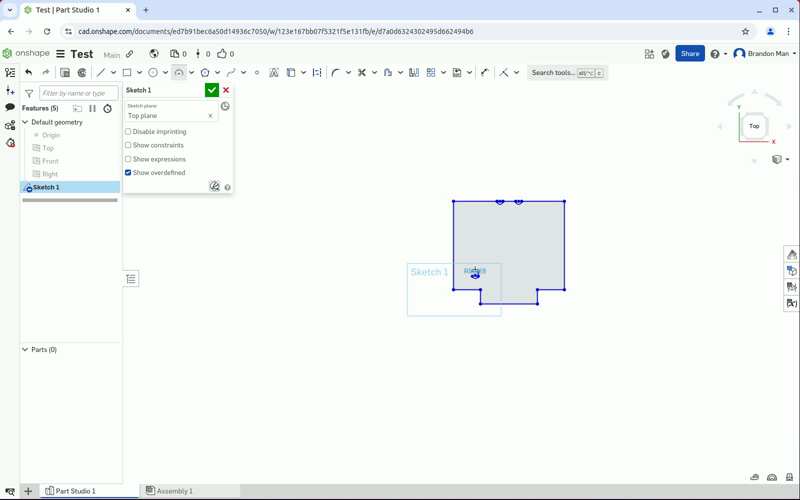
scroll(6)
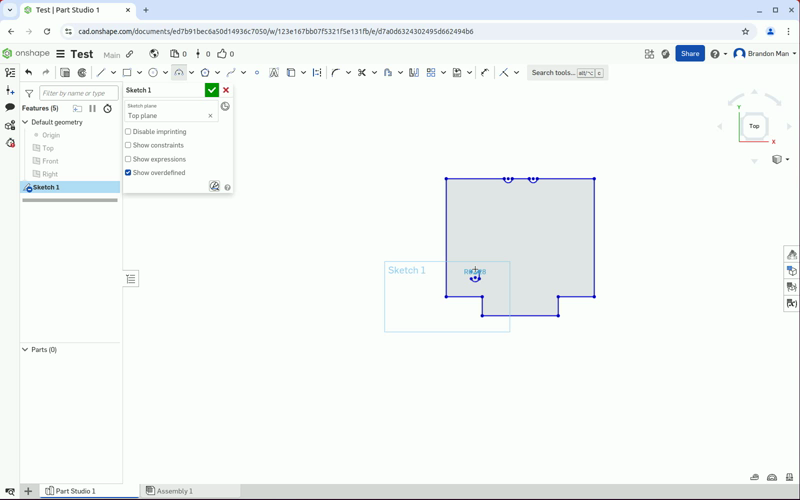
scroll(6)
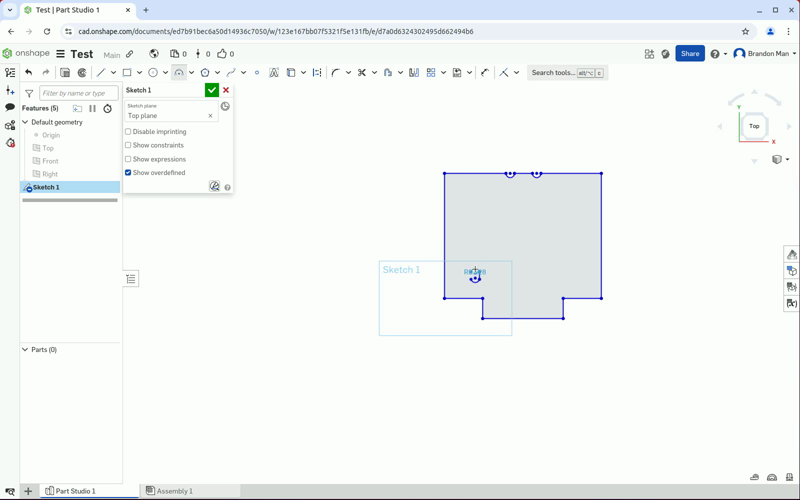
scroll(6)
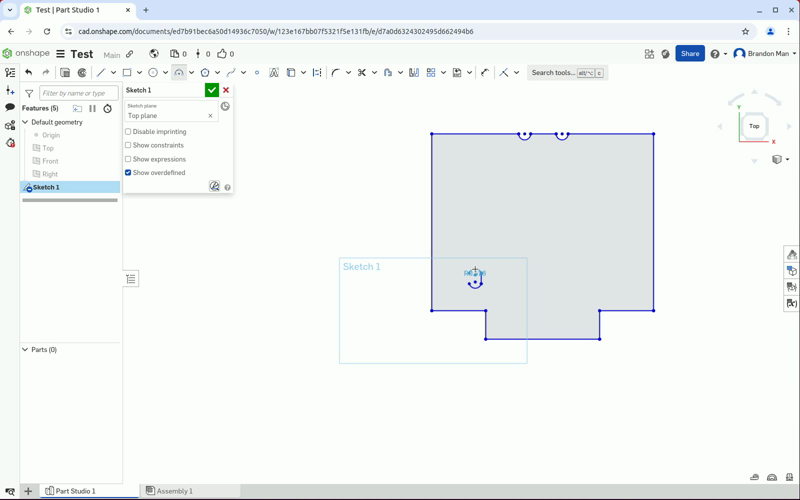
scroll(6)
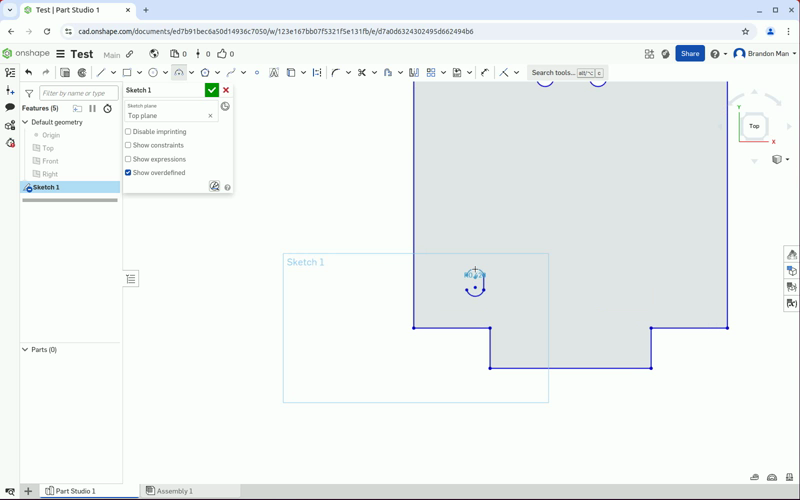
scroll(6)
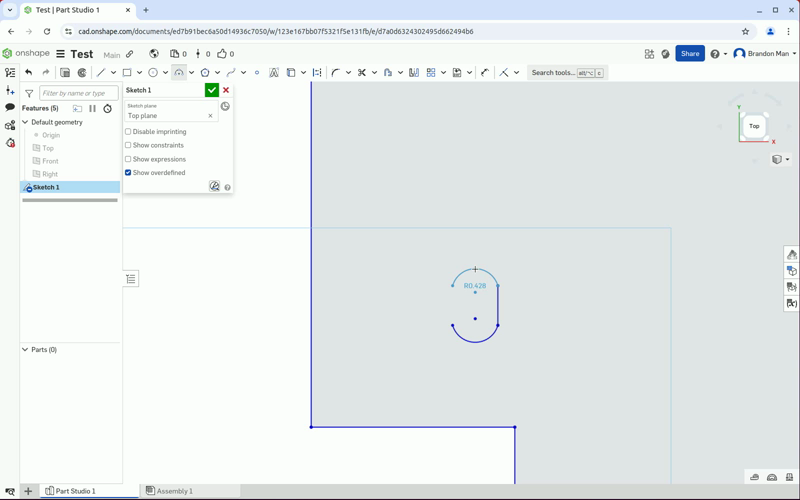
click(475, 268)
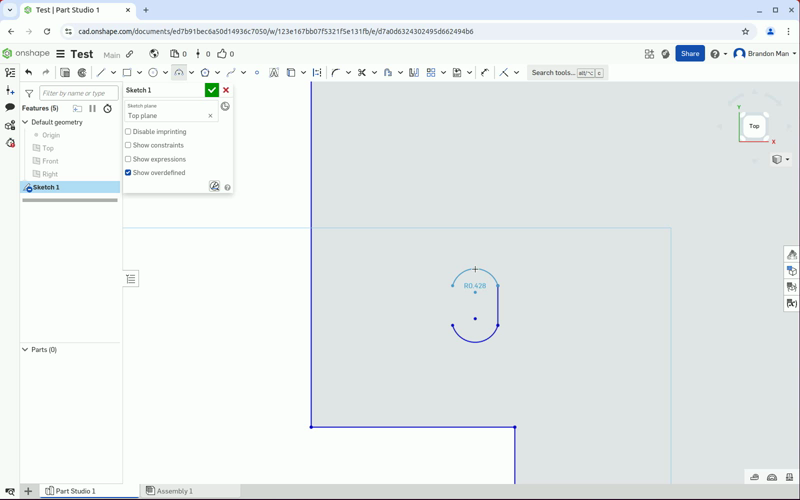
scroll(-6)
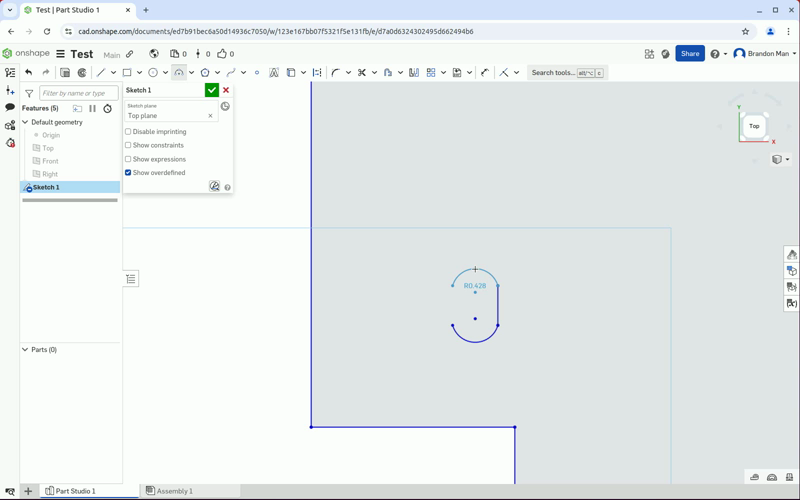
scroll(-6)
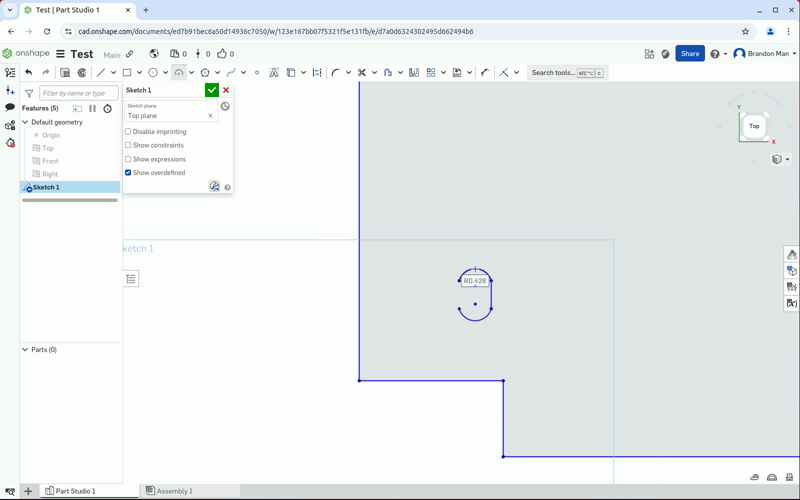
scroll(-6)
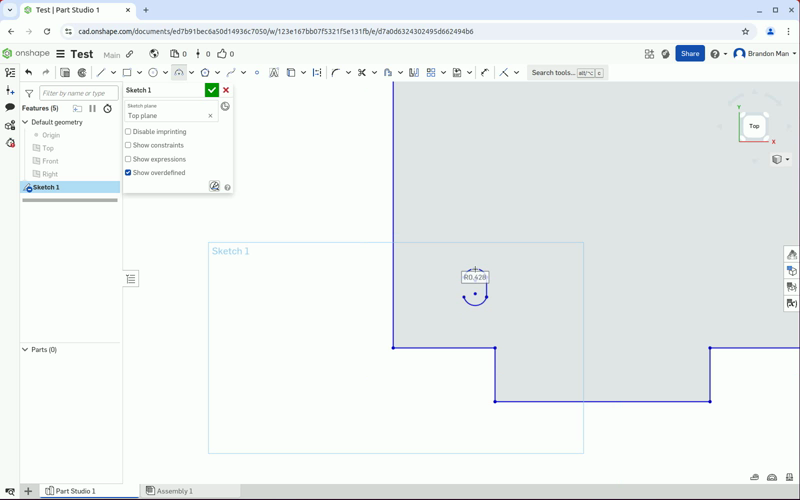
scroll(-6)
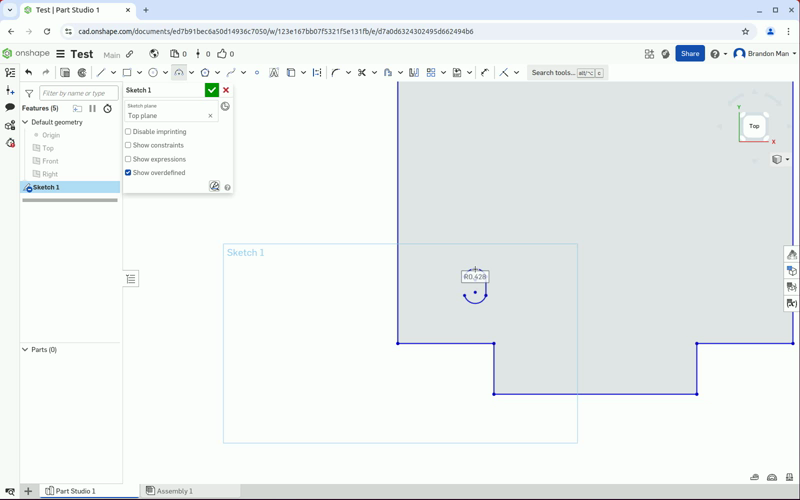
scroll(-6)
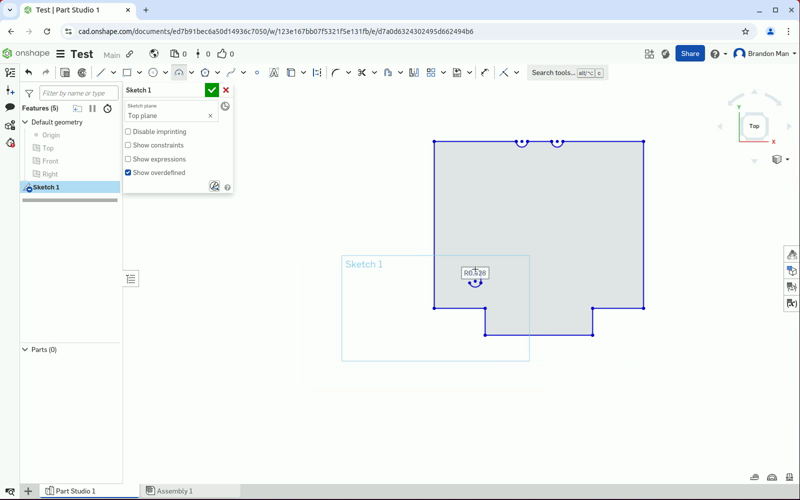
scroll(-6)
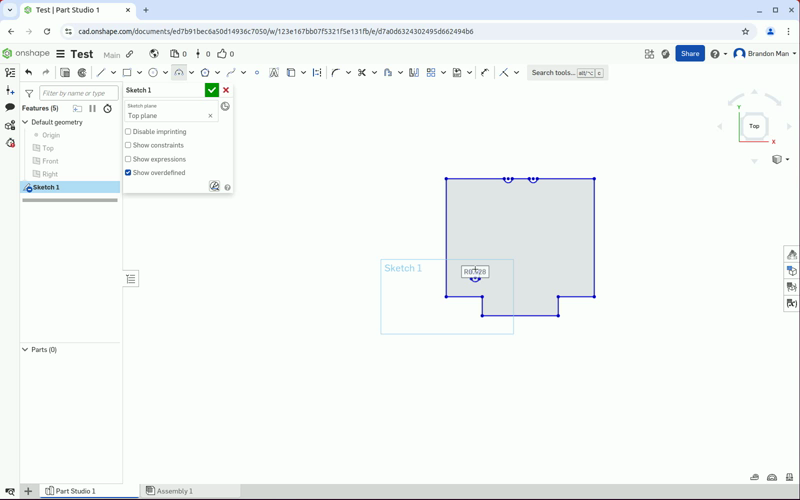
scroll(-6)
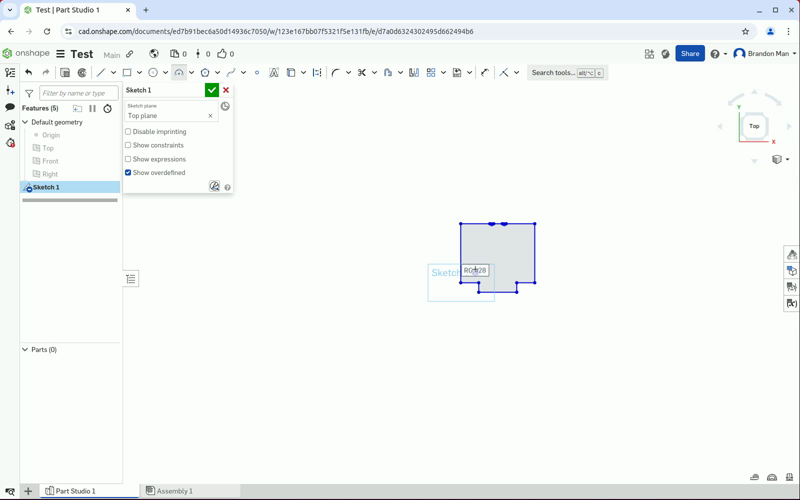
key_up(shift)
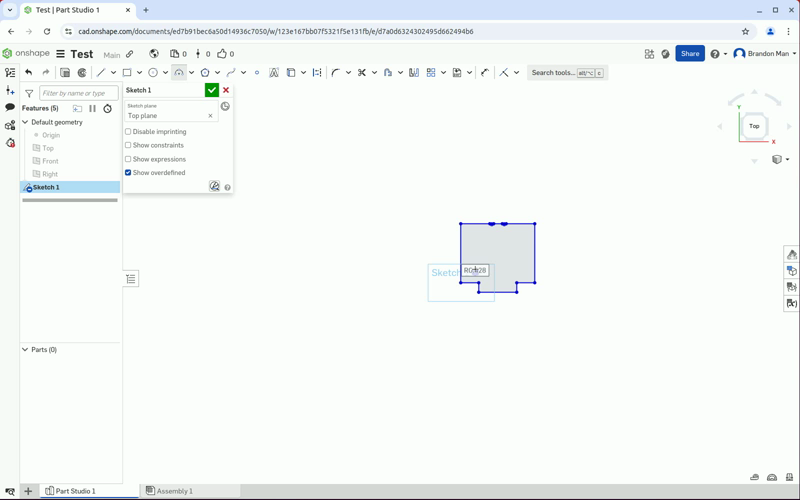
key(esc)
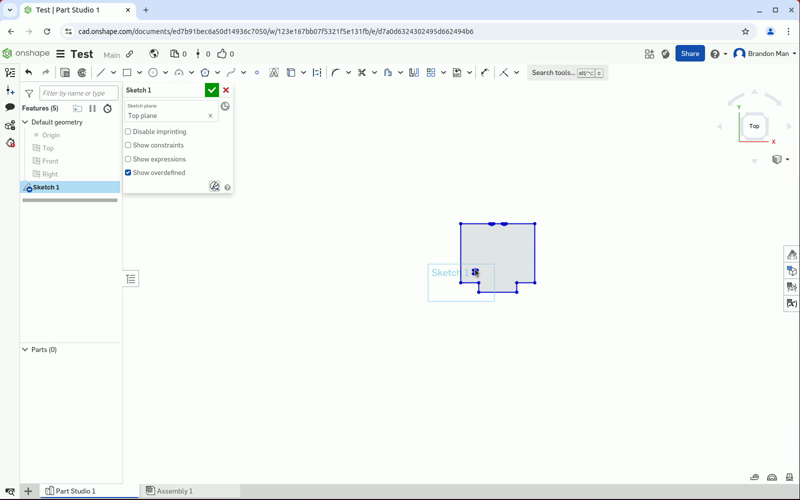
key(l)
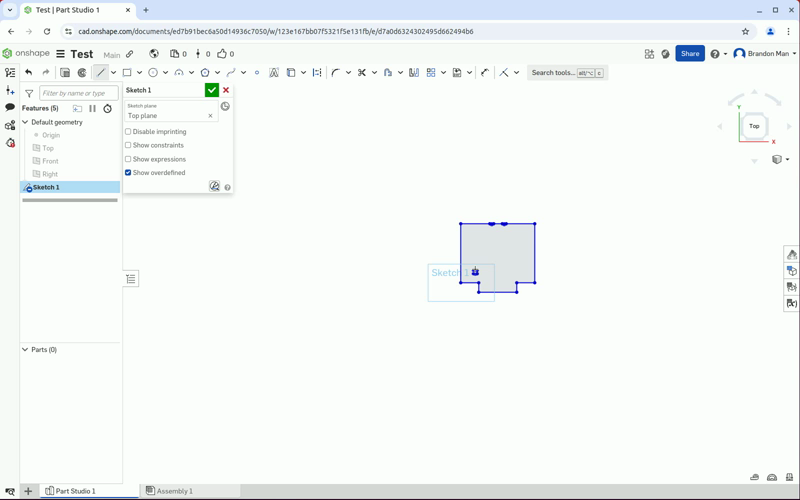
mouse_move(473, 270)
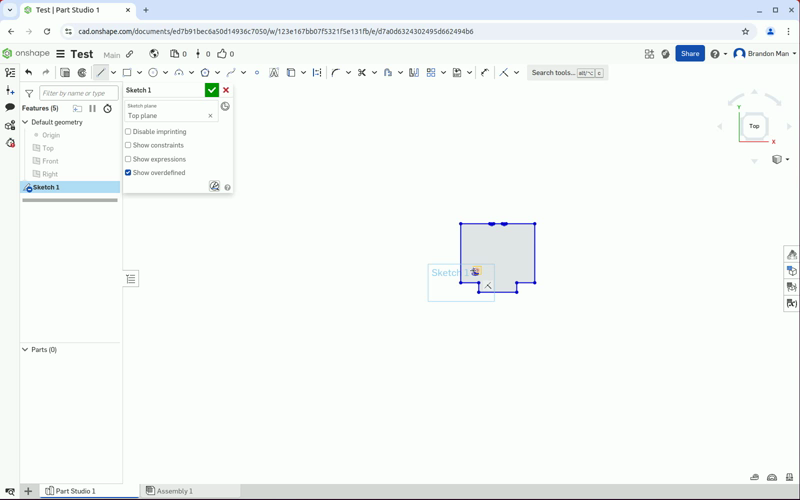
scroll(6)
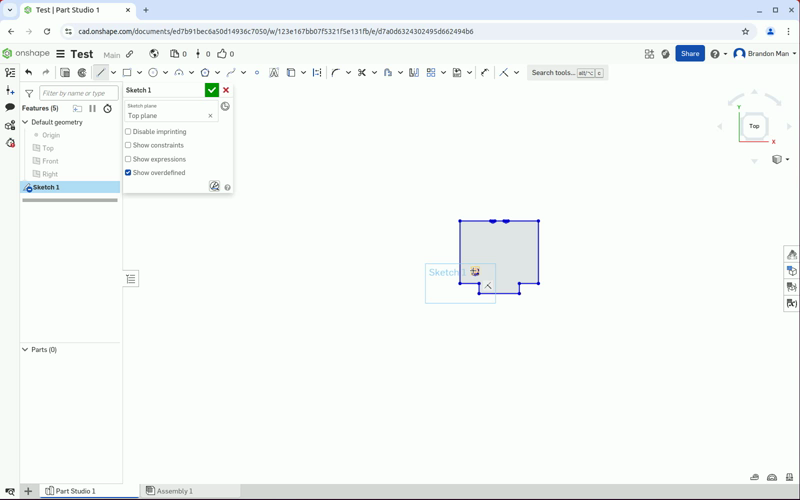
scroll(6)
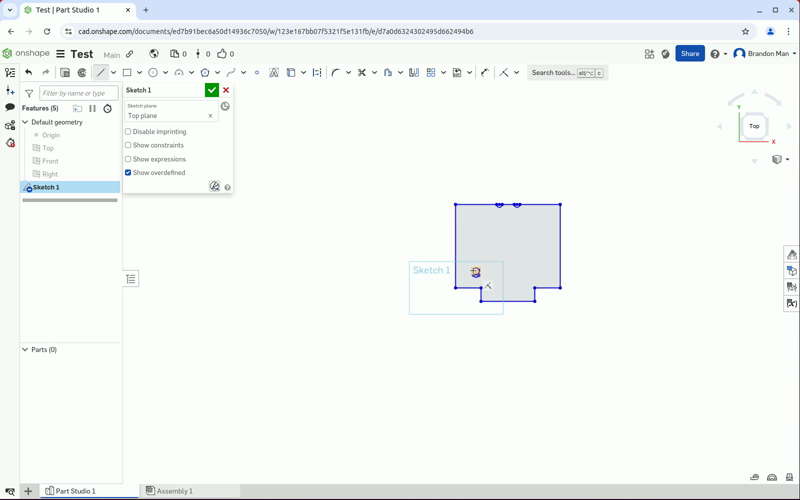
scroll(6)
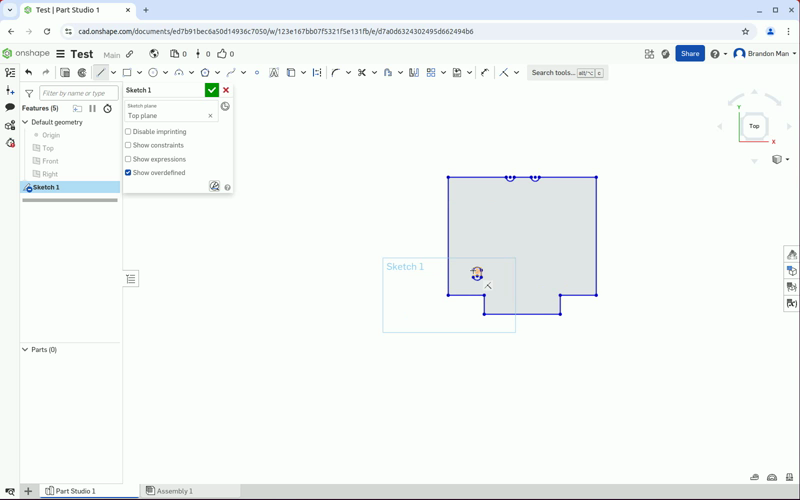
scroll(6)
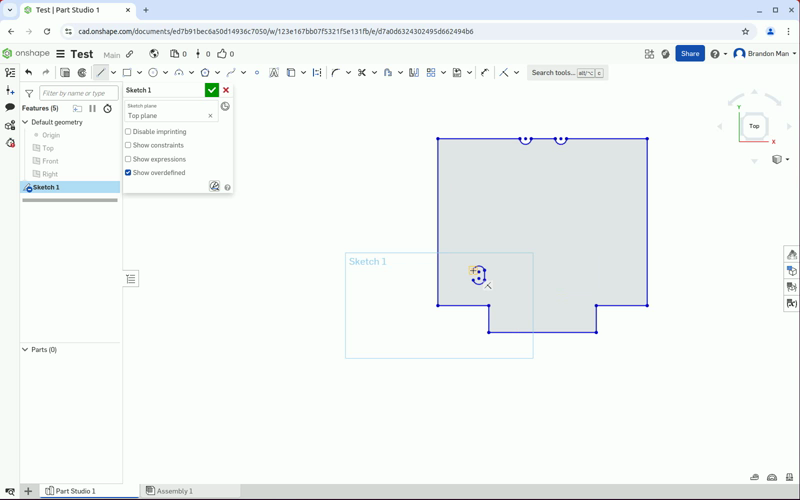
scroll(6)
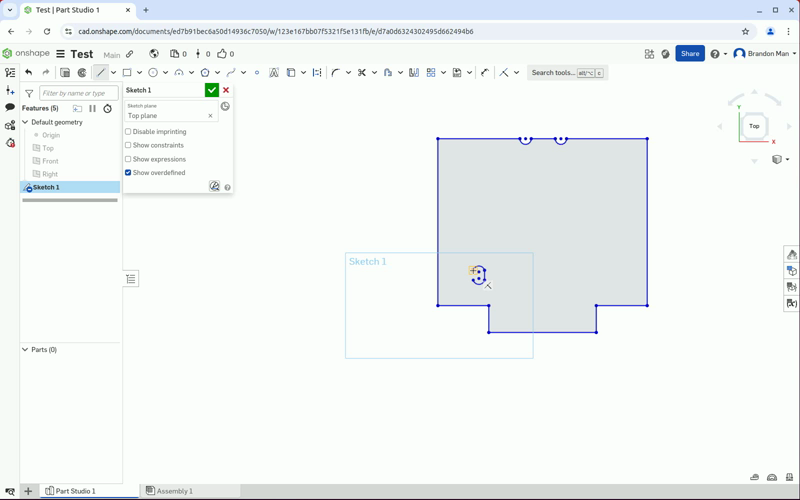
scroll(6)
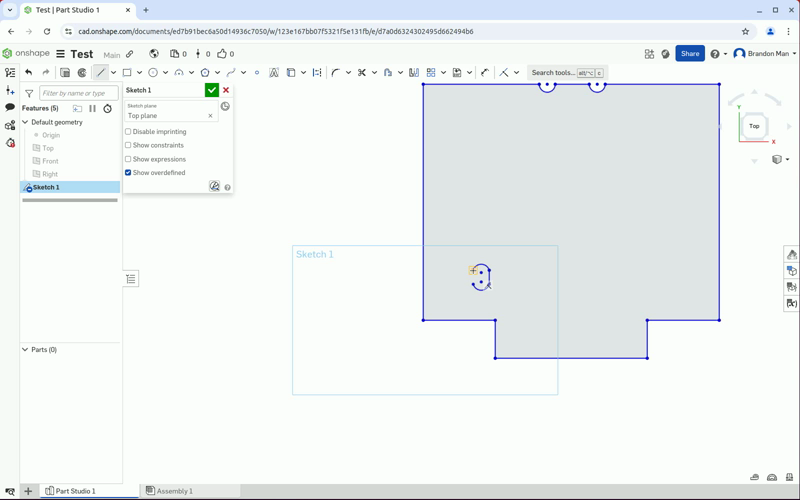
scroll(6)
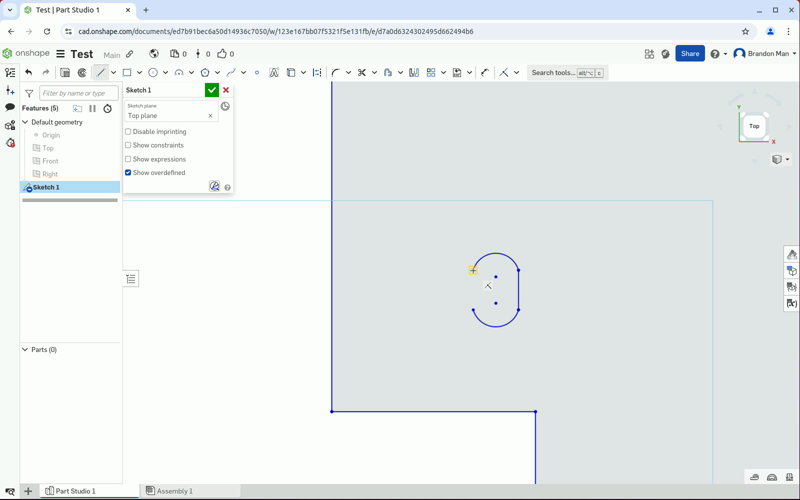
click(473, 270)
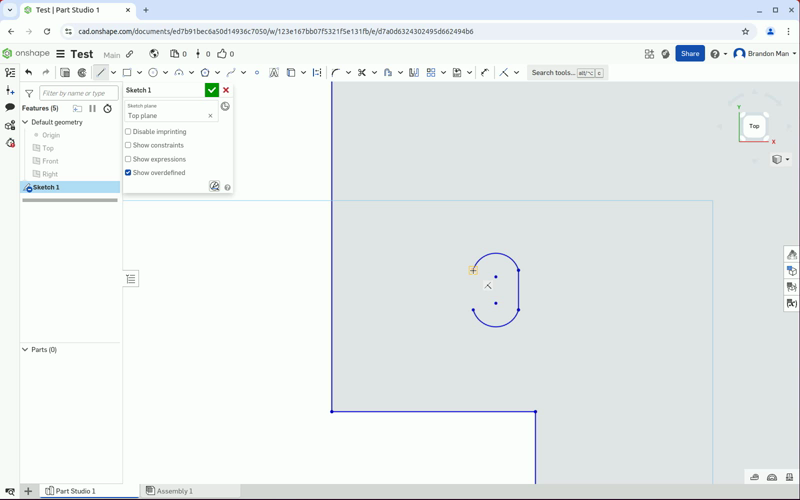
scroll(-6)
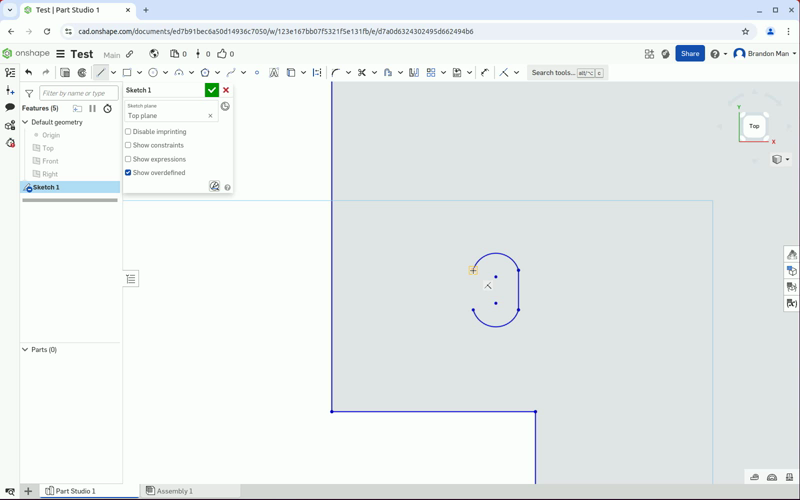
scroll(-6)
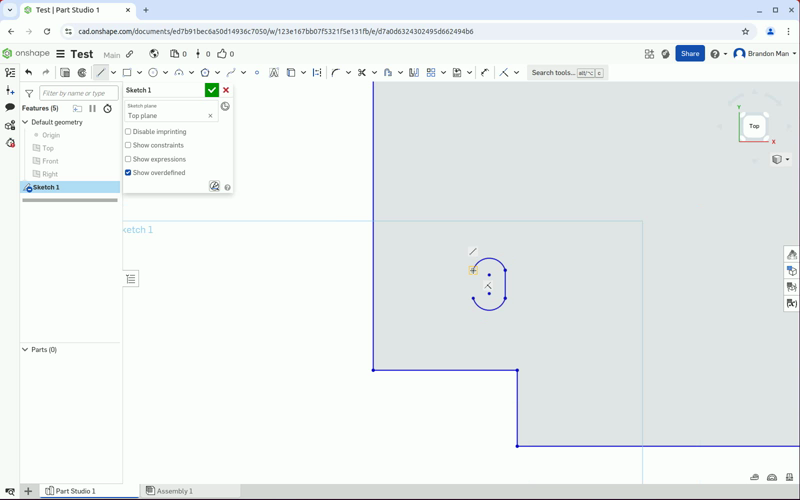
scroll(-6)
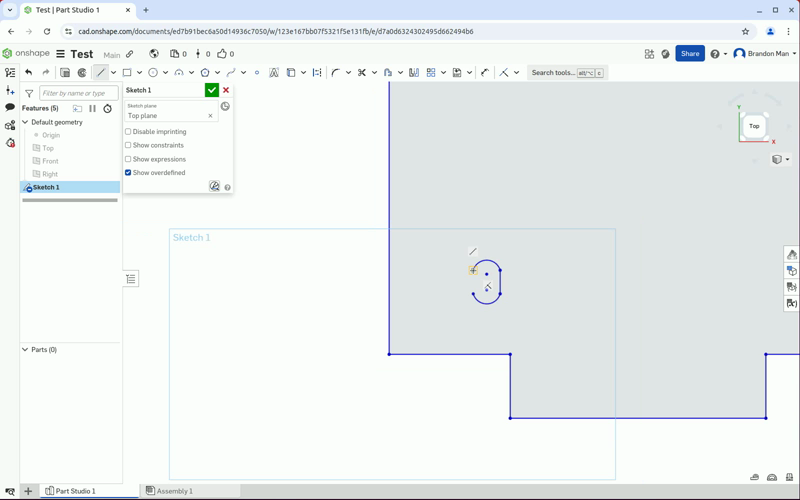
scroll(-6)
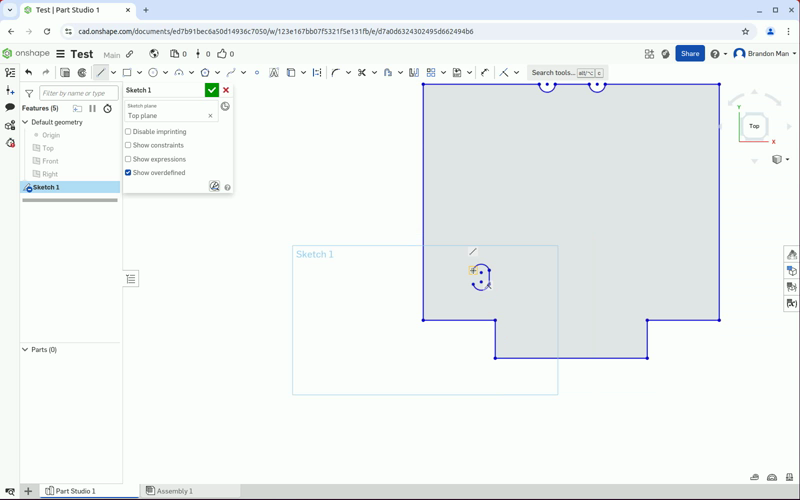
scroll(-6)
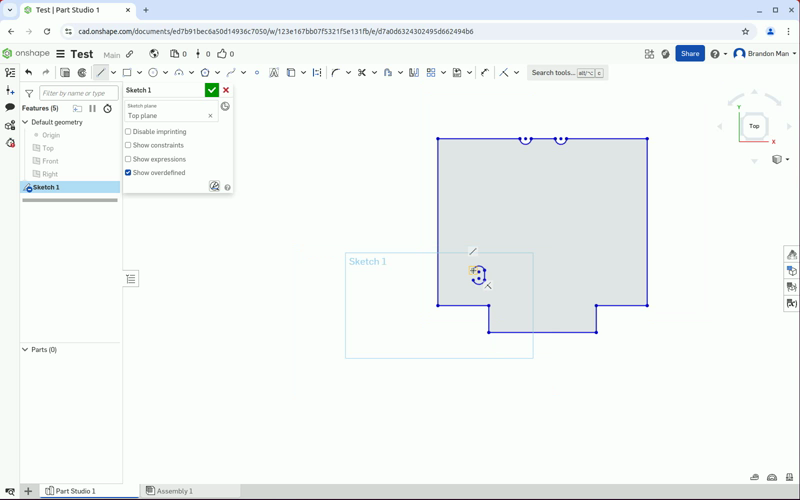
scroll(-6)
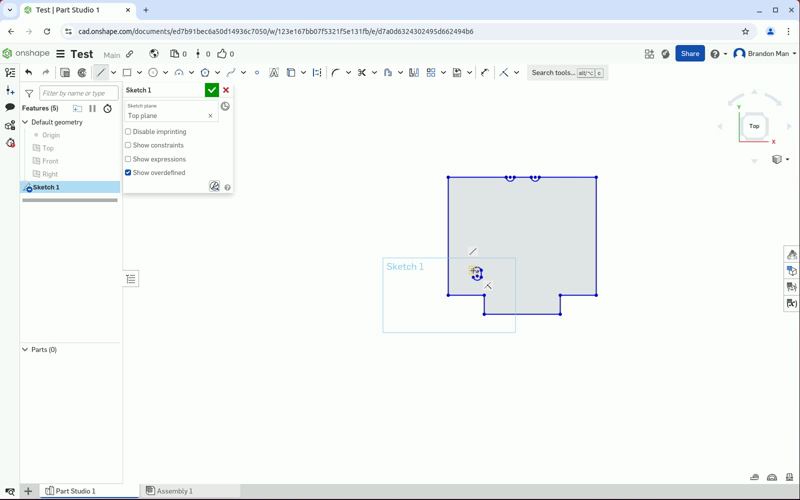
scroll(-6)
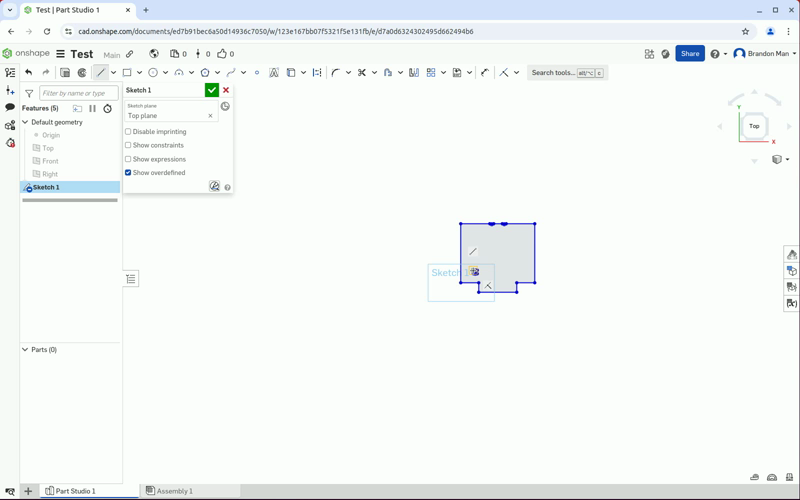
mouse_move(503, 270)
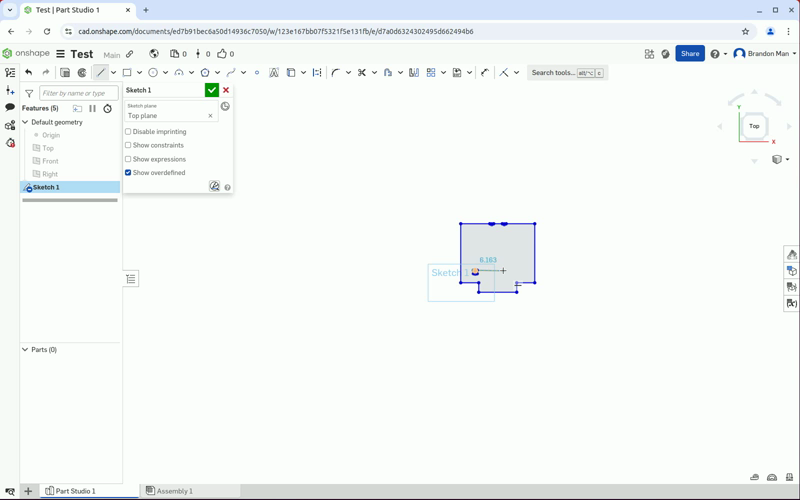
key_down(shift)
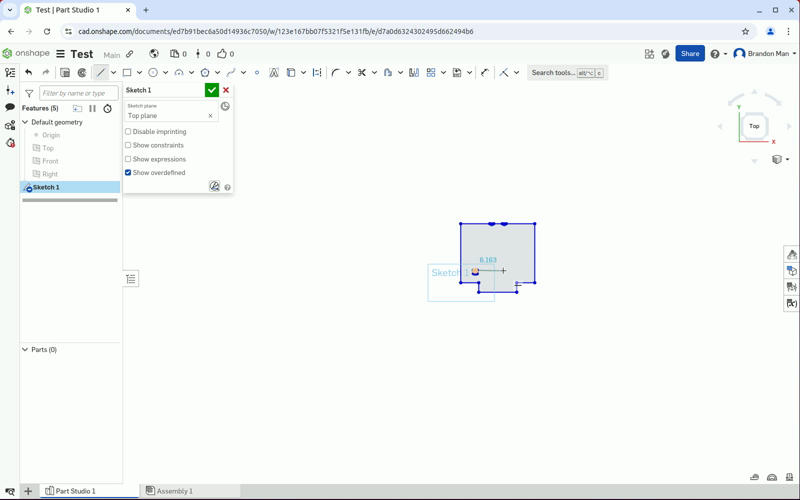
mouse_move(473, 273)
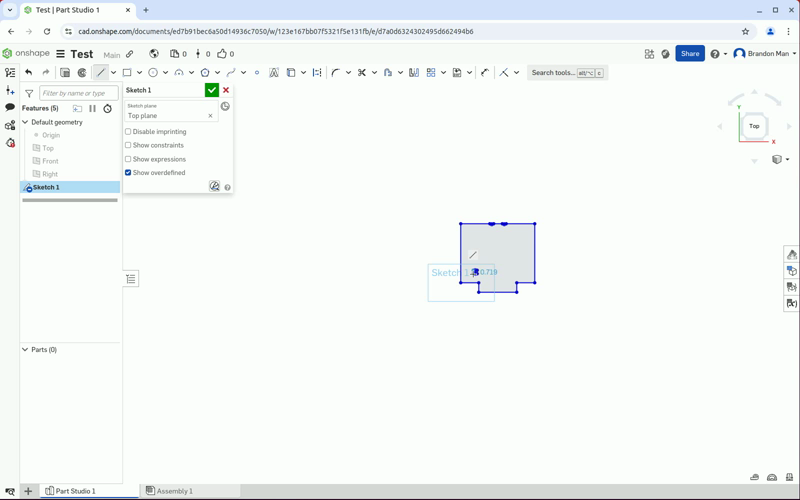
scroll(6)
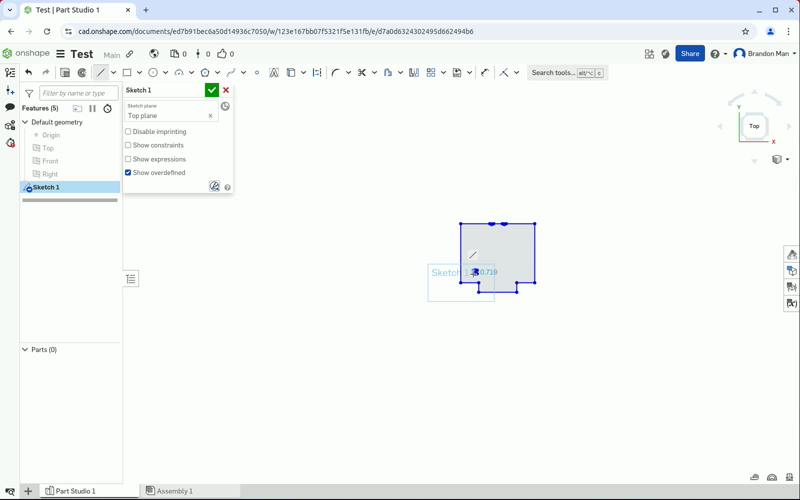
scroll(6)
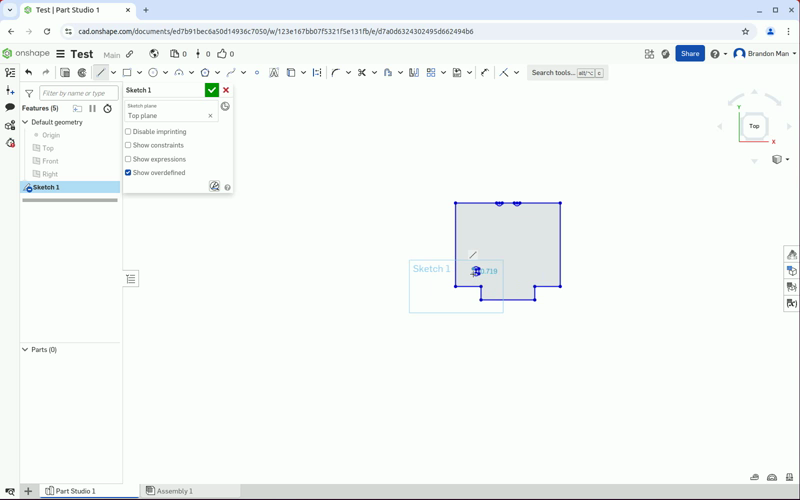
scroll(6)
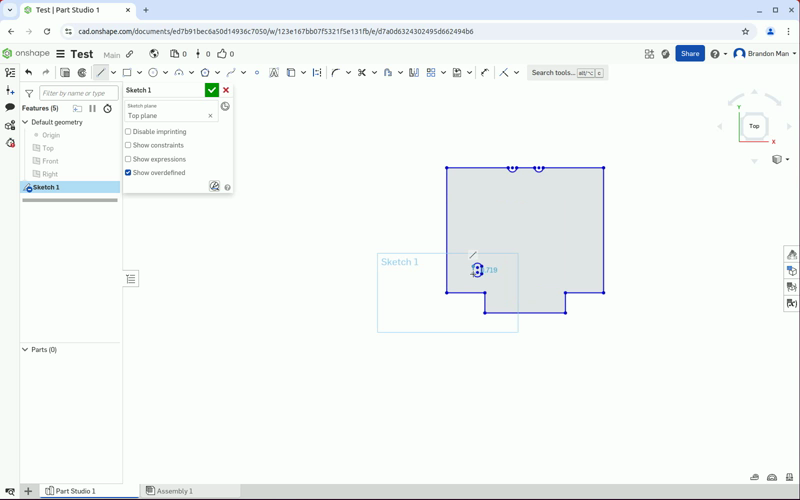
scroll(6)
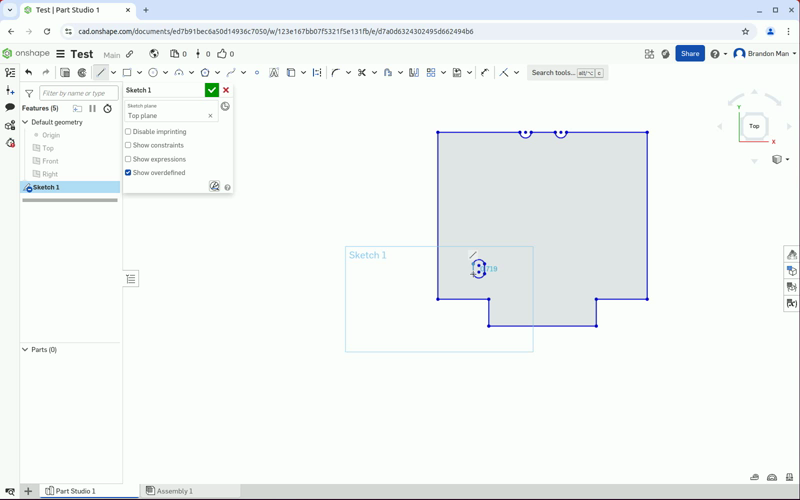
scroll(6)
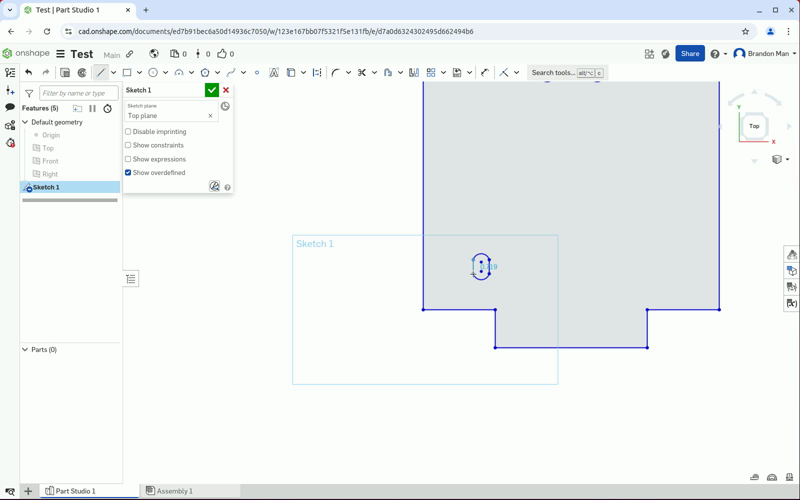
scroll(6)
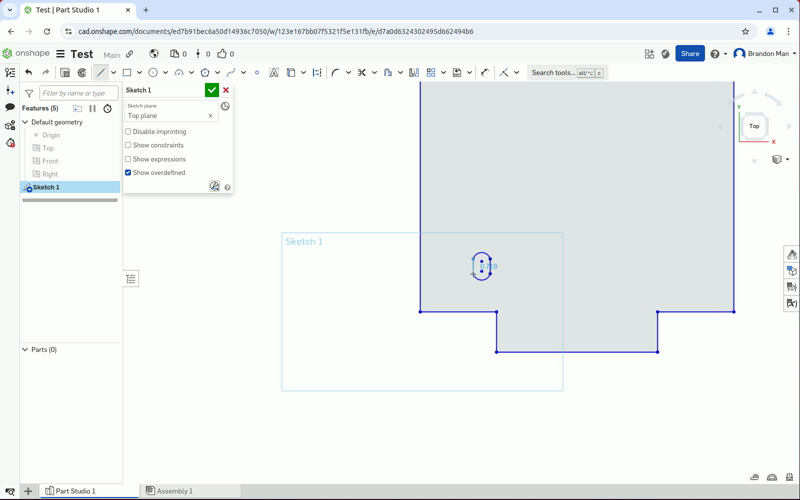
scroll(6)
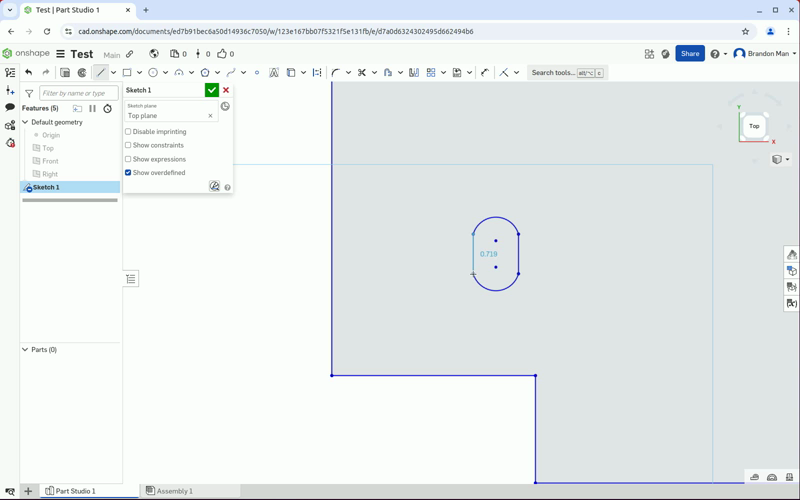
key_up(shift)
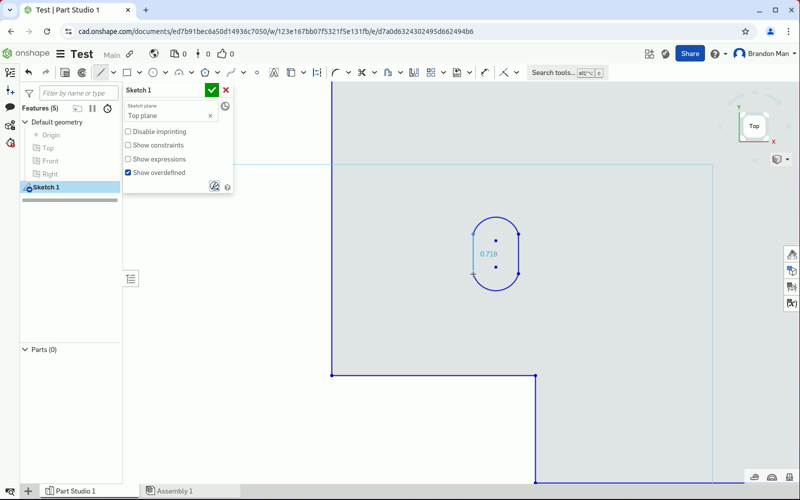
click(473, 273)
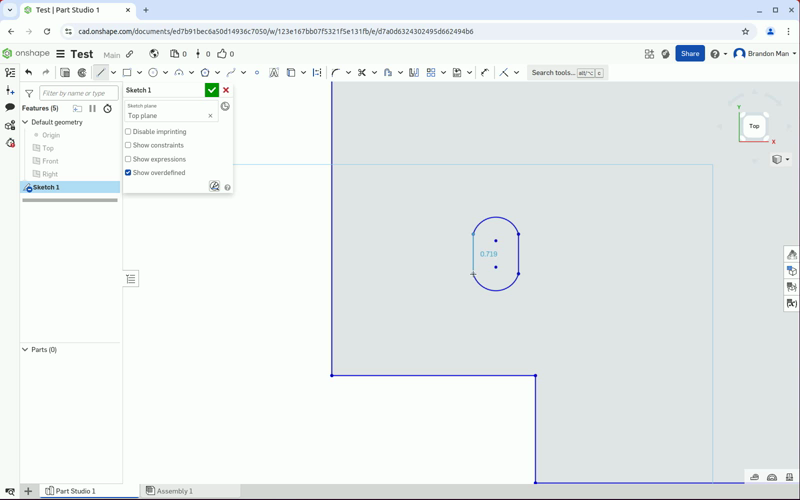
scroll(-6)
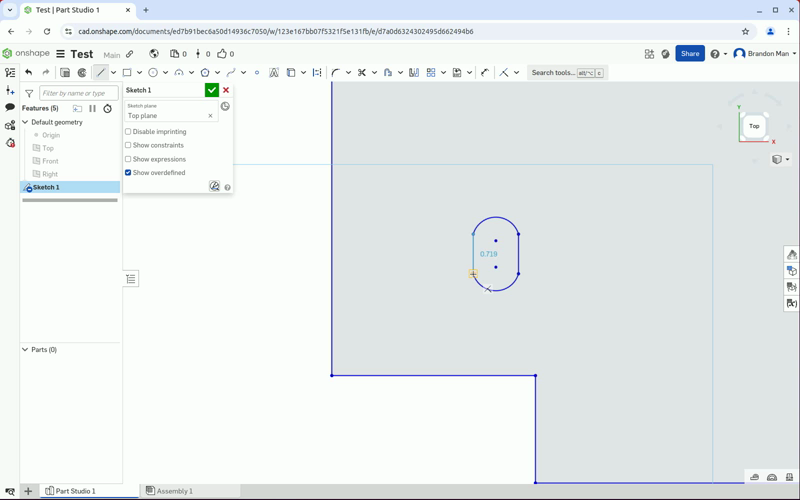
scroll(-6)
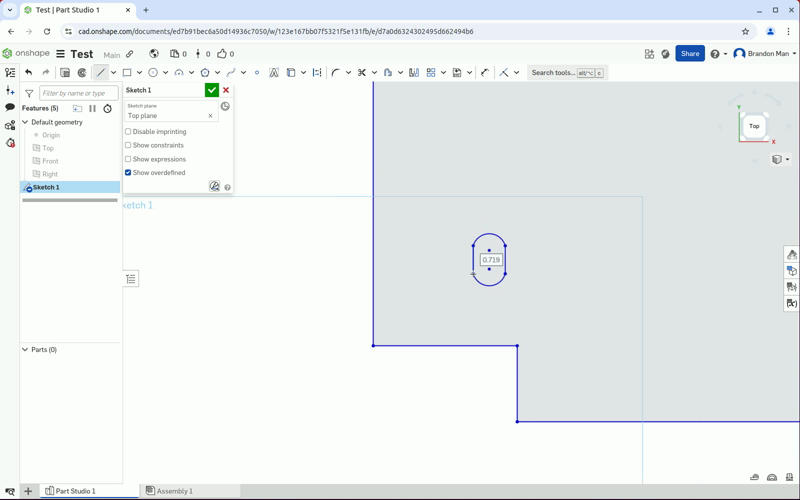
scroll(-6)
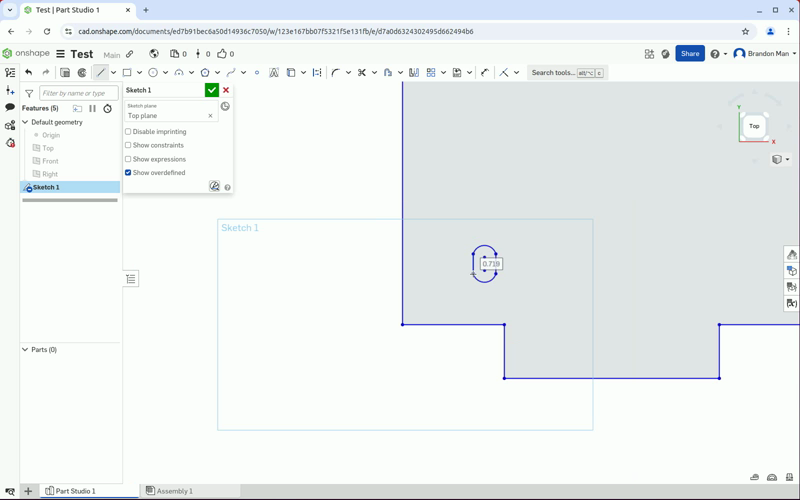
scroll(-6)
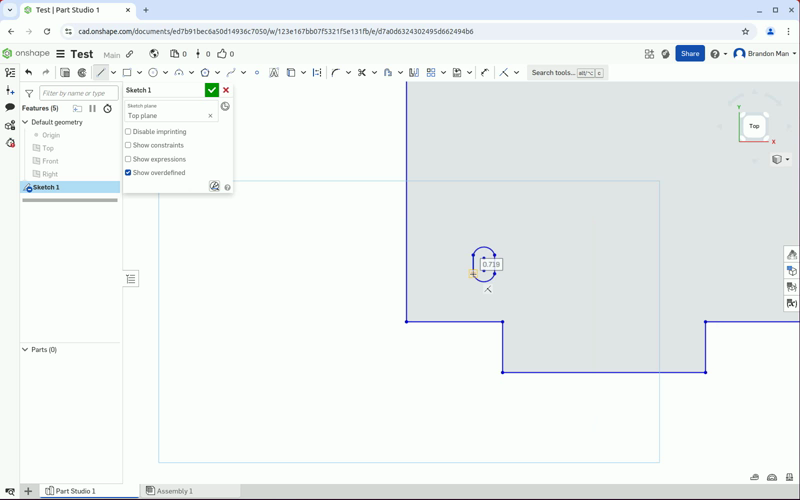
scroll(-6)
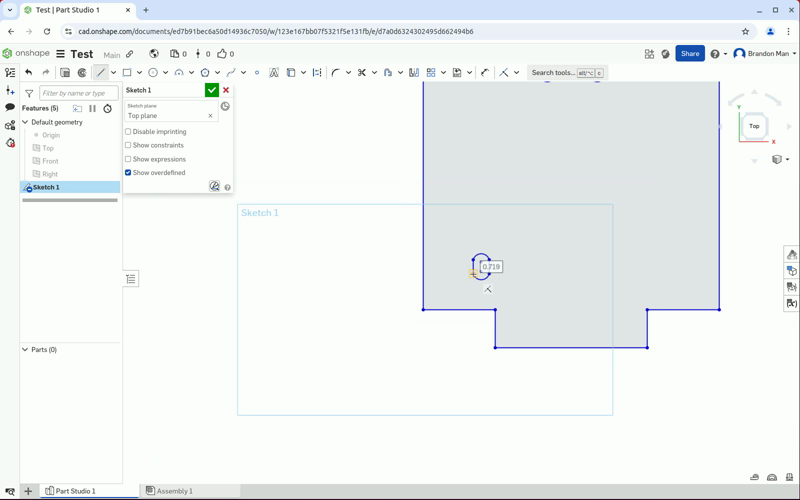
scroll(-6)
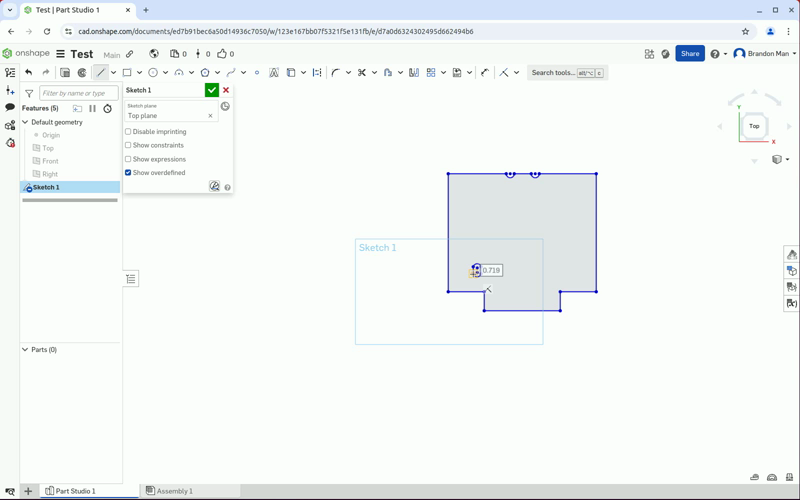
scroll(-6)
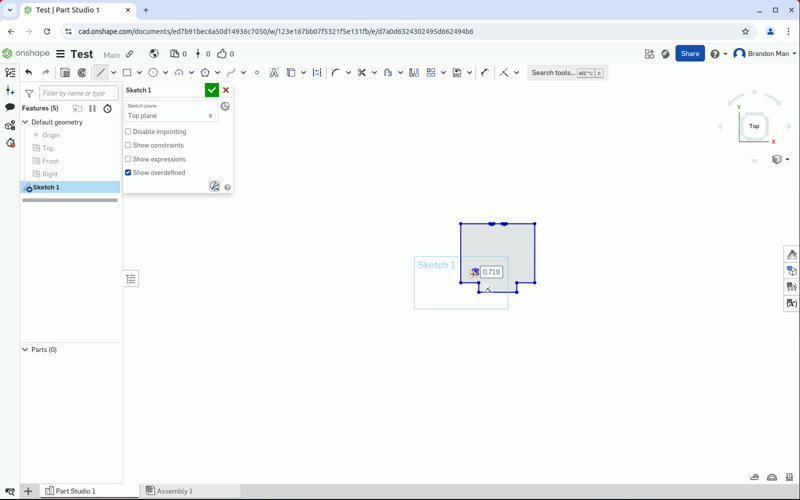
key(esc)
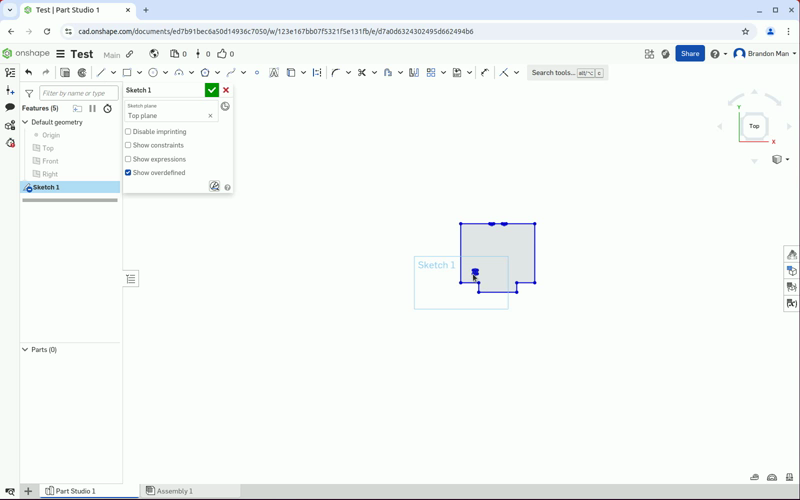
key(a)
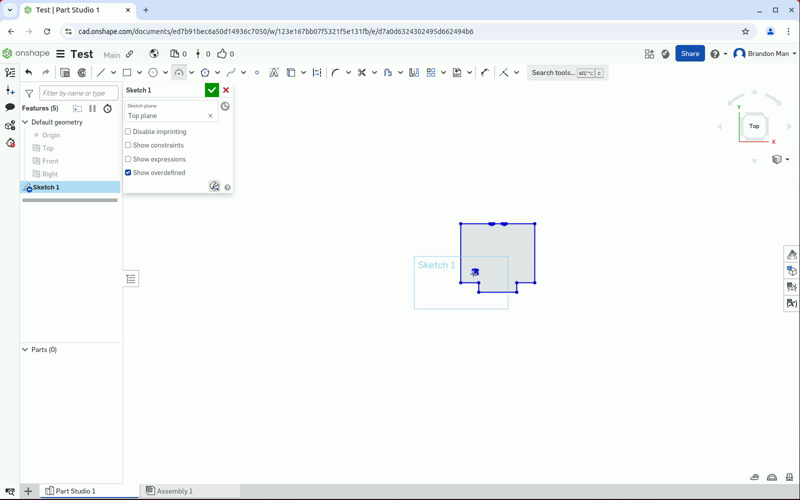
key_down(shift)
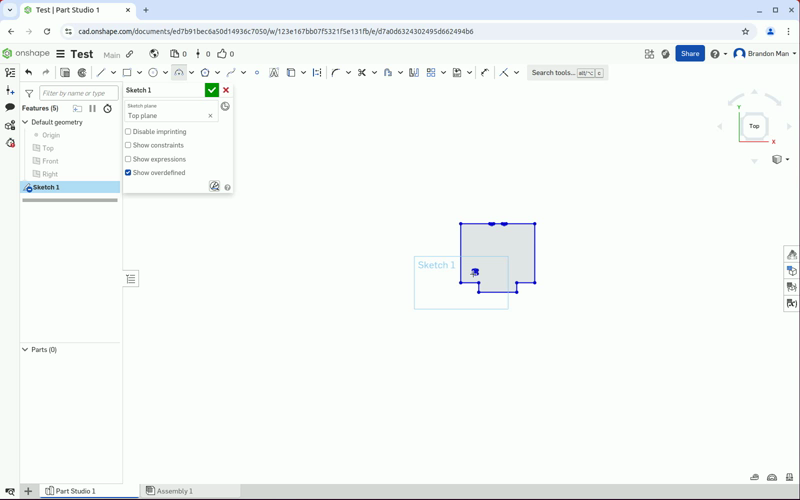
mouse_move(473, 236)
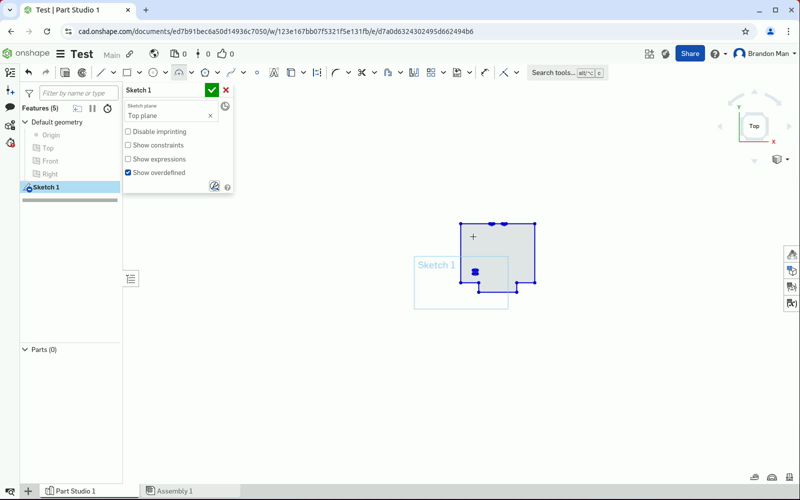
click(473, 236)
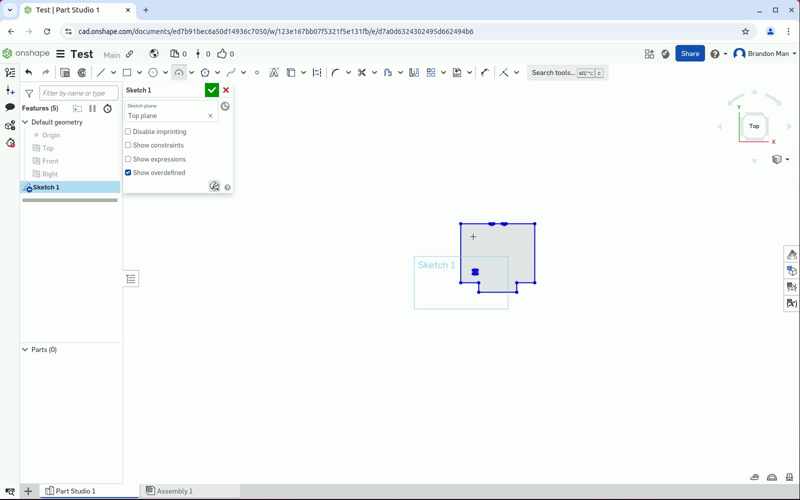
key_up(shift)
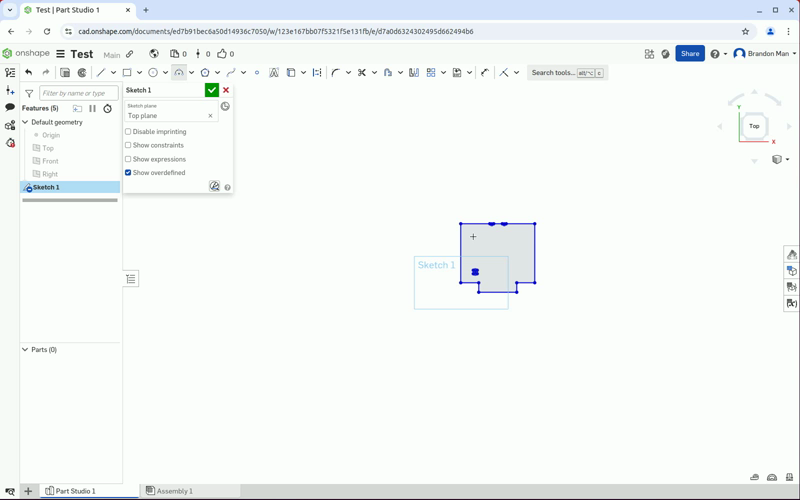
key_down(shift)
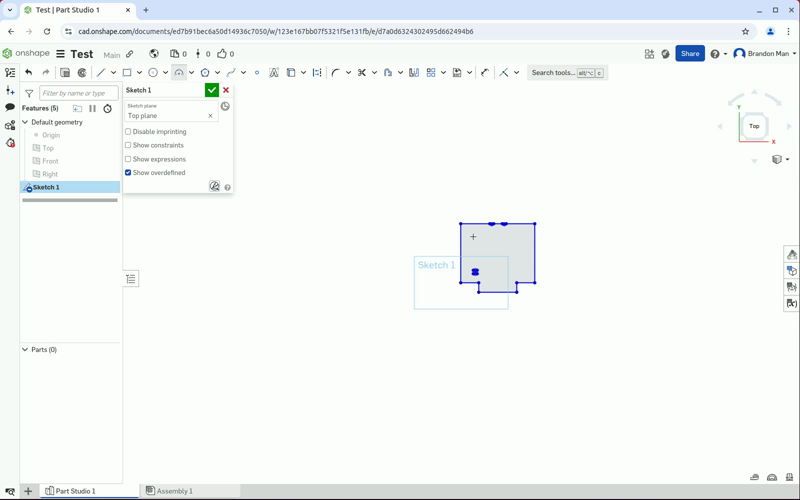
mouse_move(477, 236)
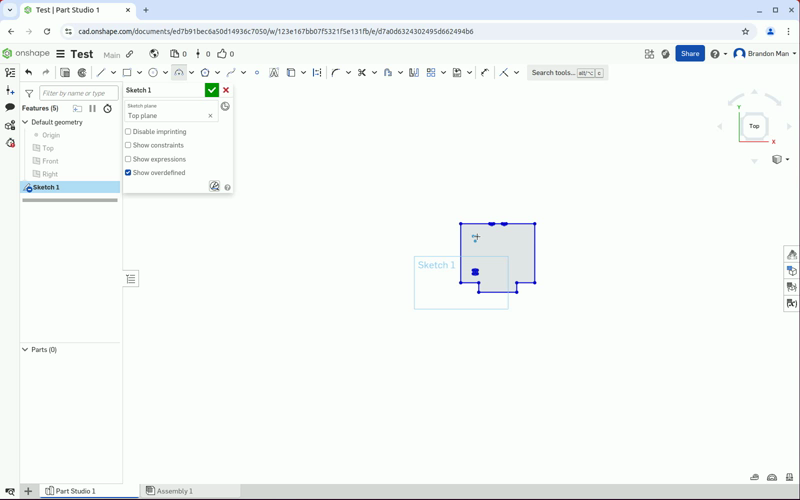
scroll(6)
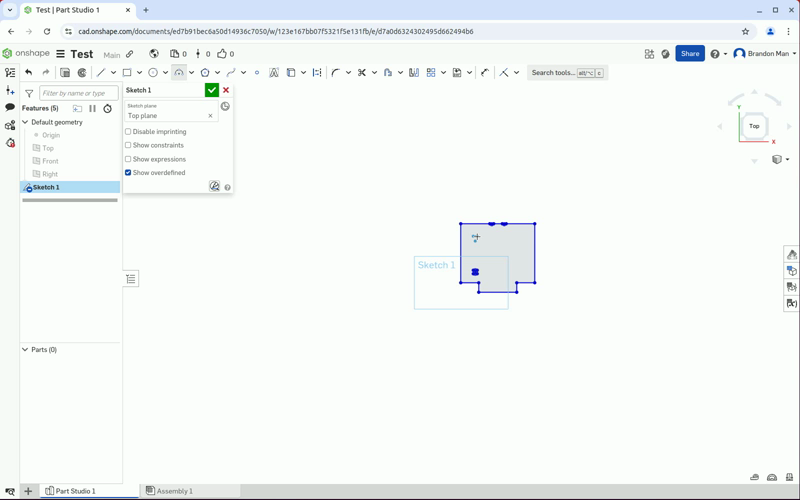
scroll(6)
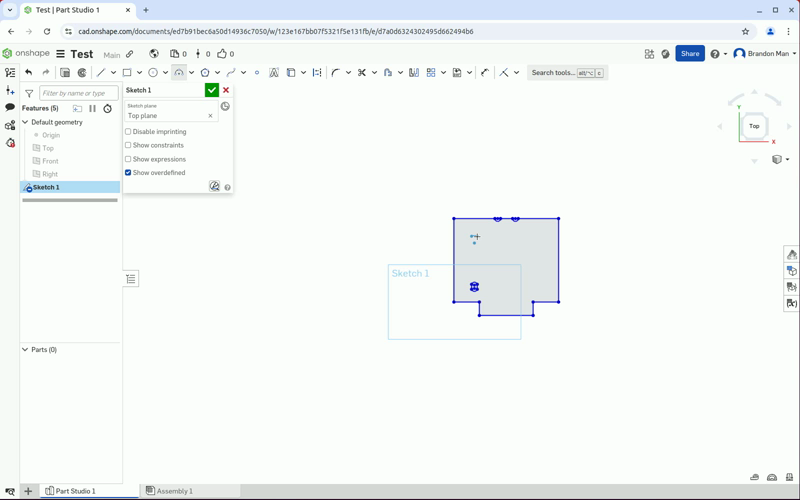
scroll(6)
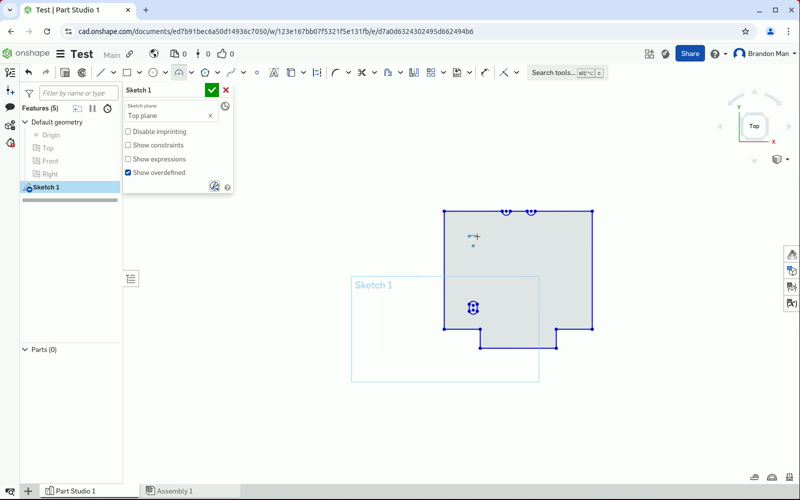
scroll(6)
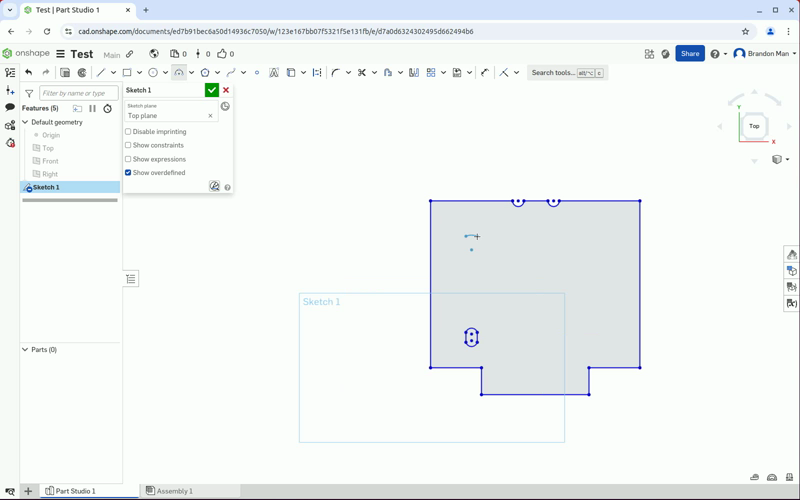
scroll(6)
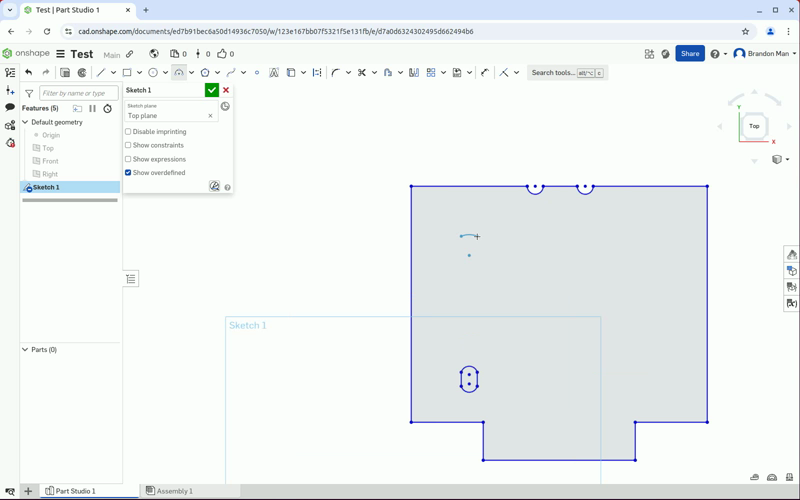
scroll(6)
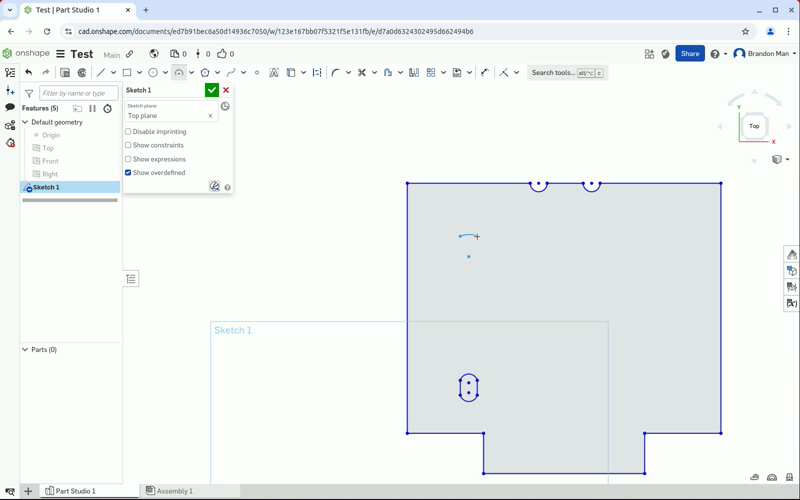
scroll(6)
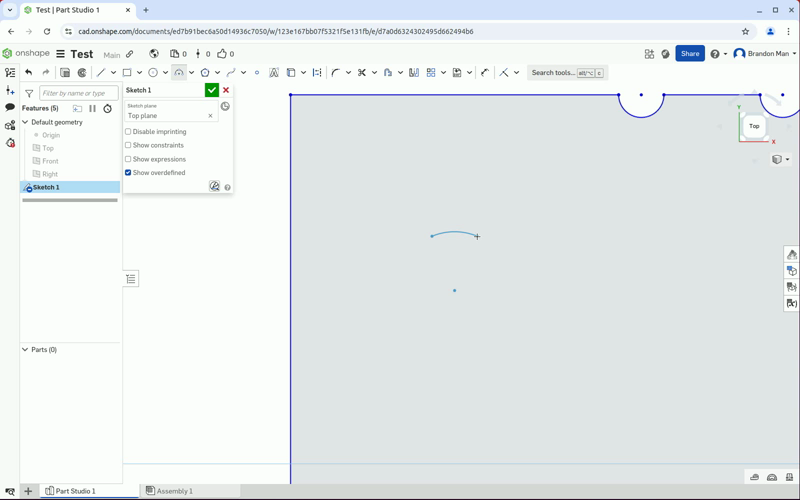
click(477, 236)
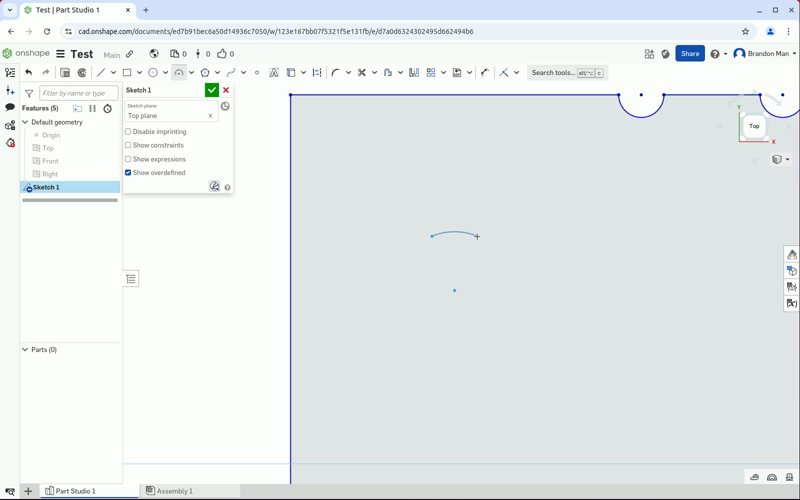
scroll(-6)
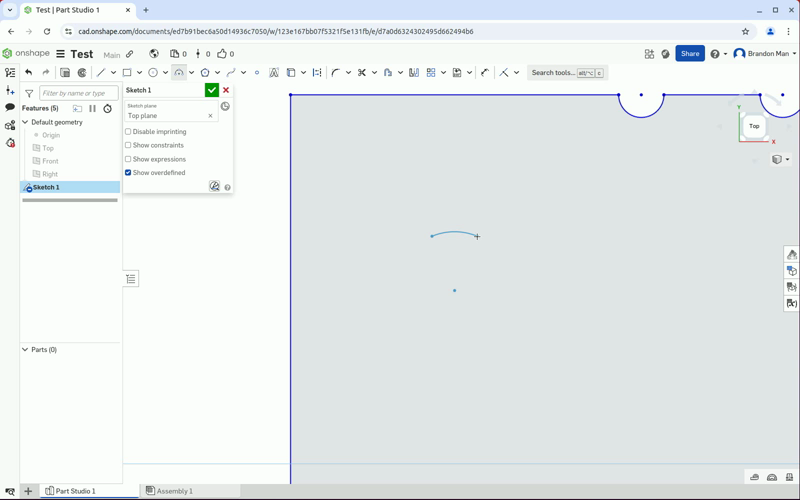
scroll(-6)
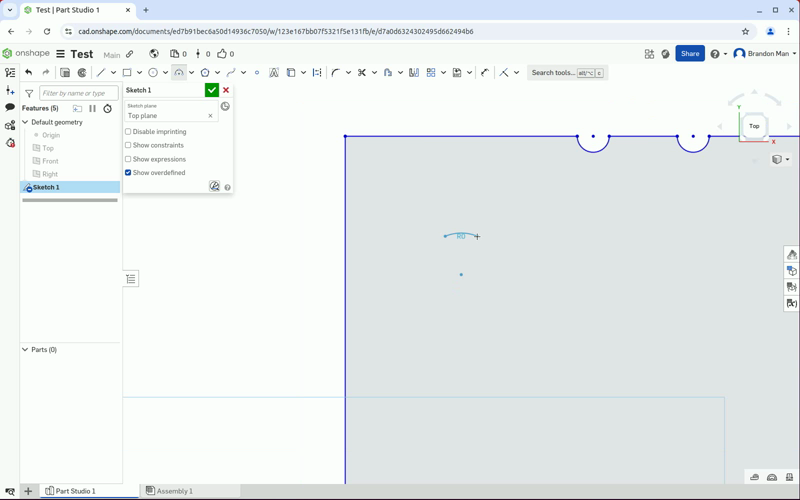
scroll(-6)
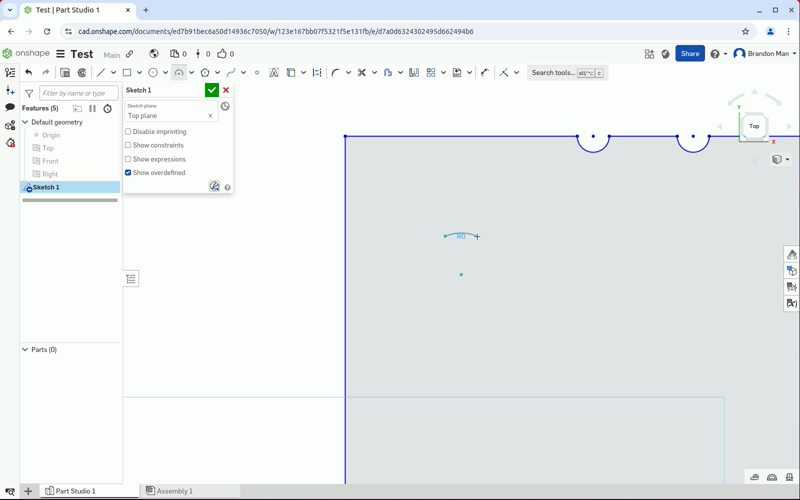
scroll(-6)
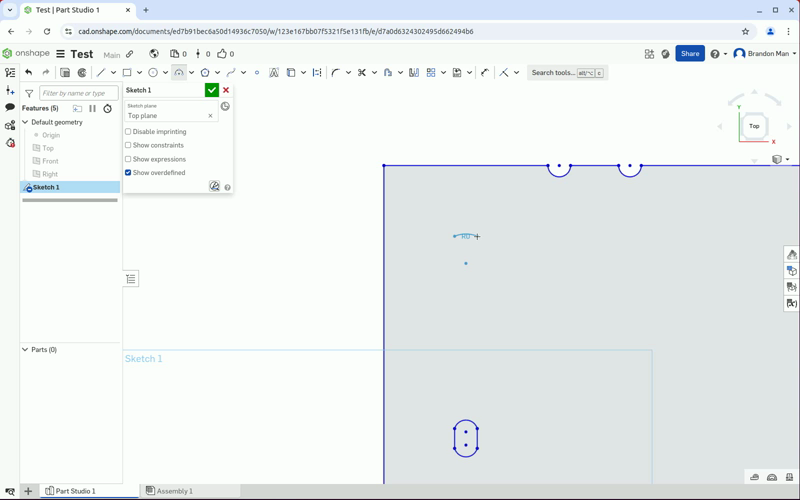
scroll(-6)
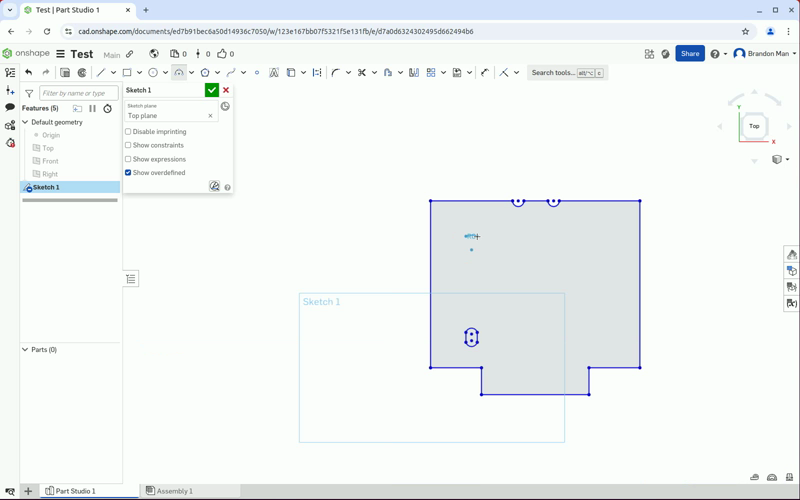
scroll(-6)
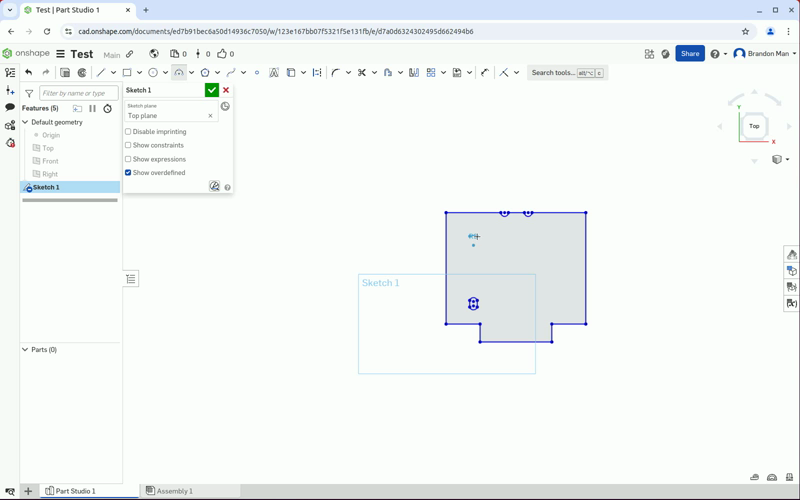
scroll(-6)
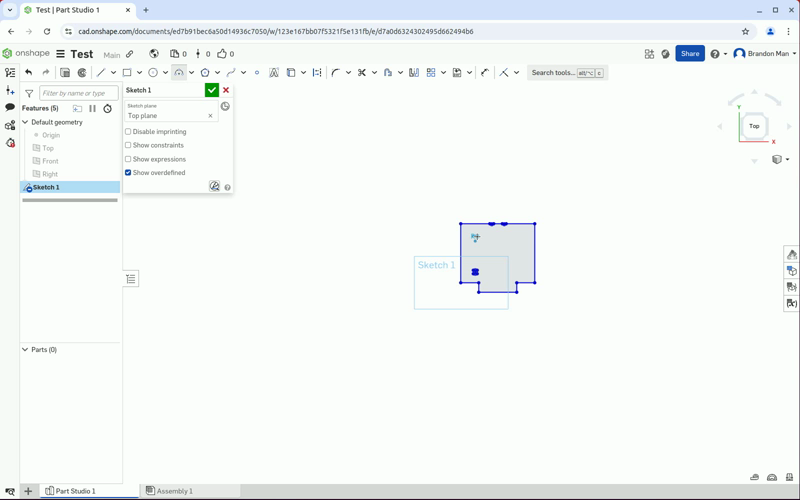
mouse_move(475, 237)
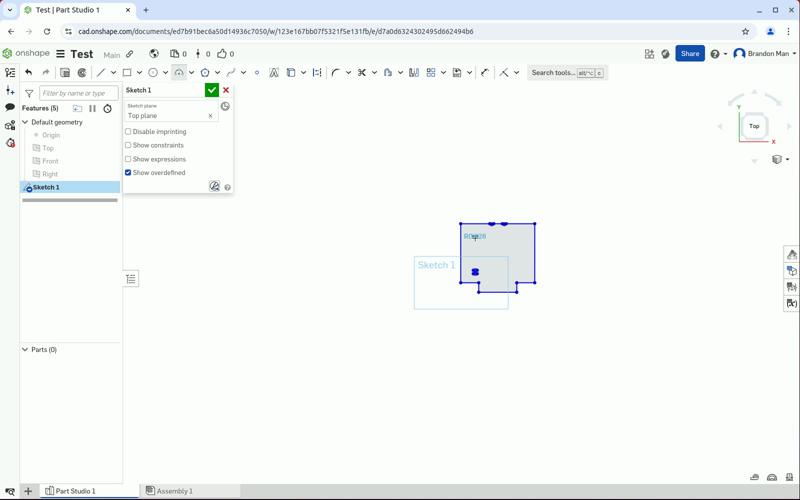
scroll(6)
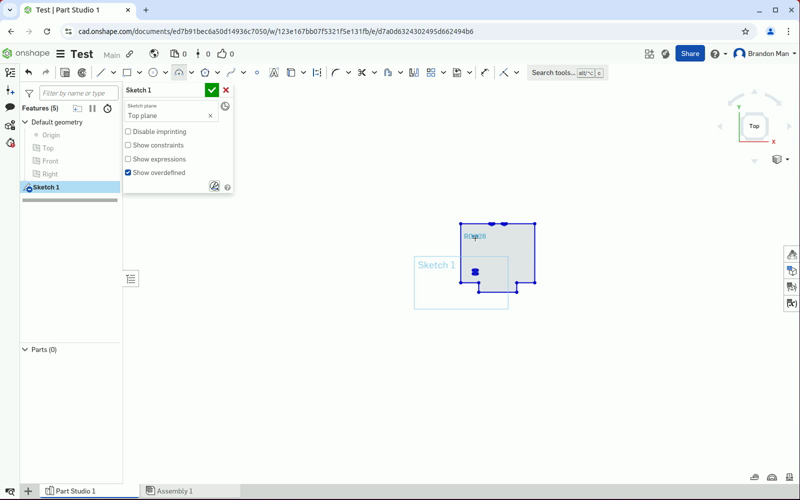
scroll(6)
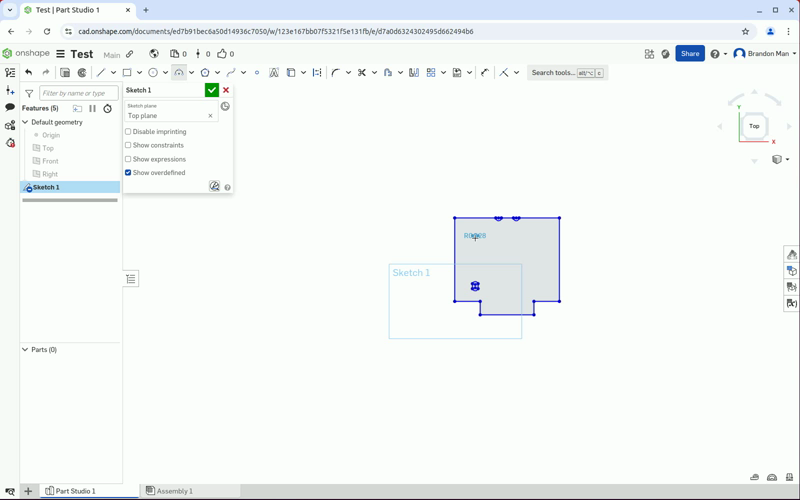
scroll(6)
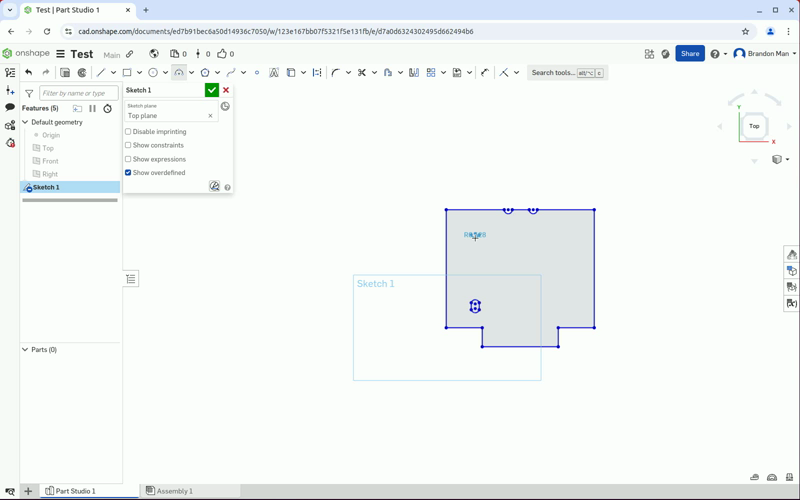
scroll(6)
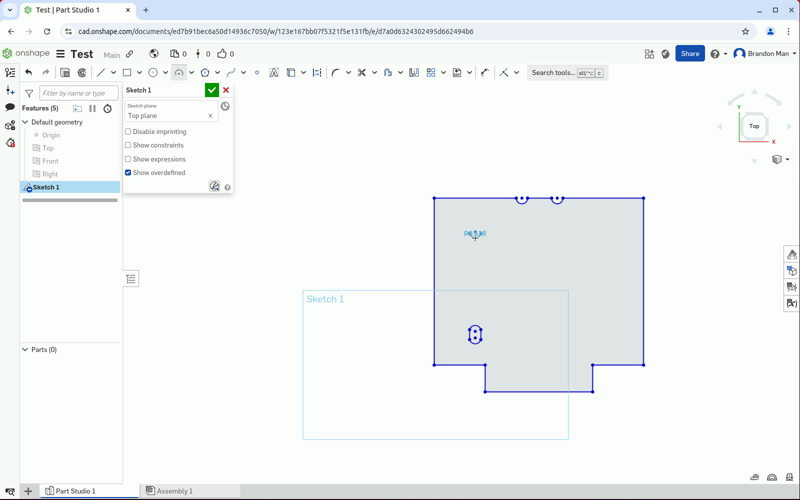
scroll(6)
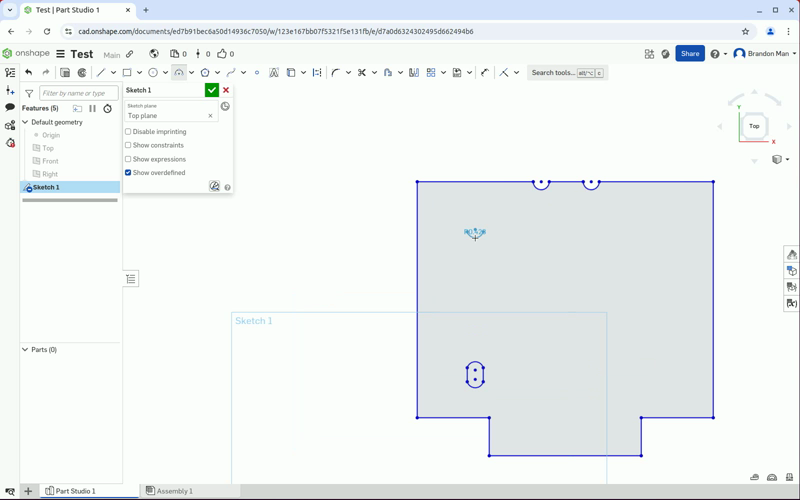
scroll(6)
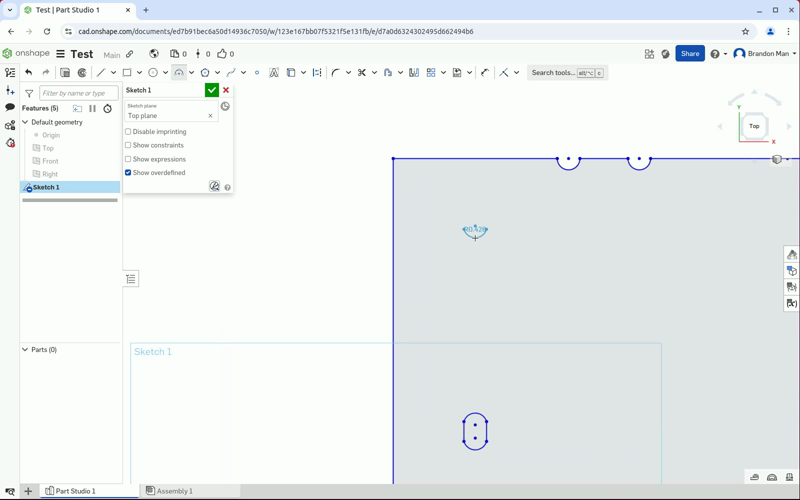
scroll(6)
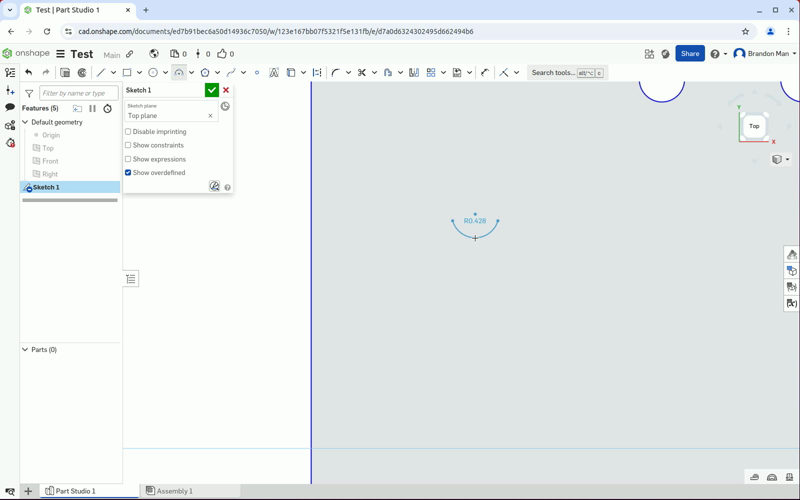
click(475, 237)
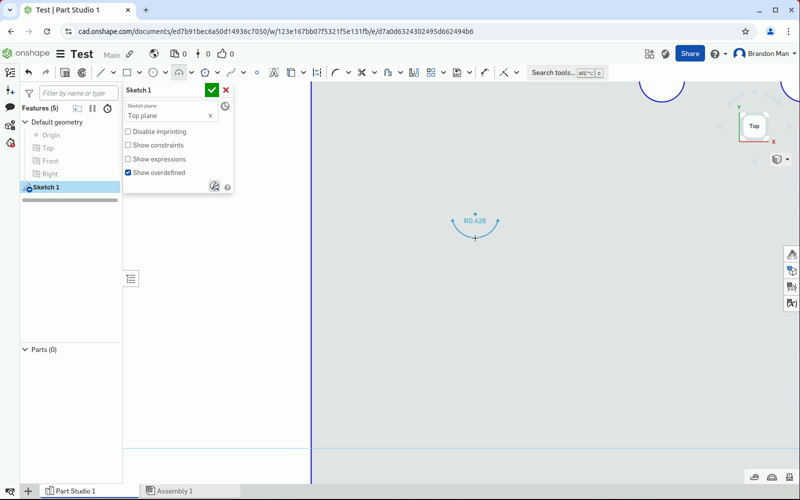
scroll(-6)
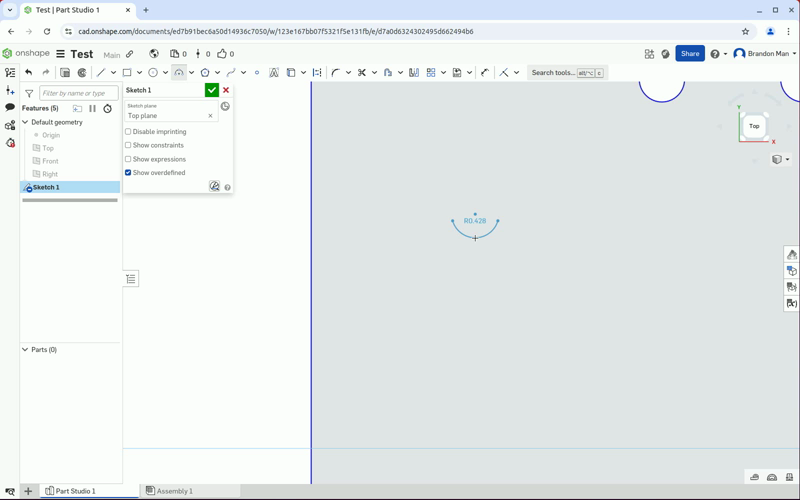
scroll(-6)
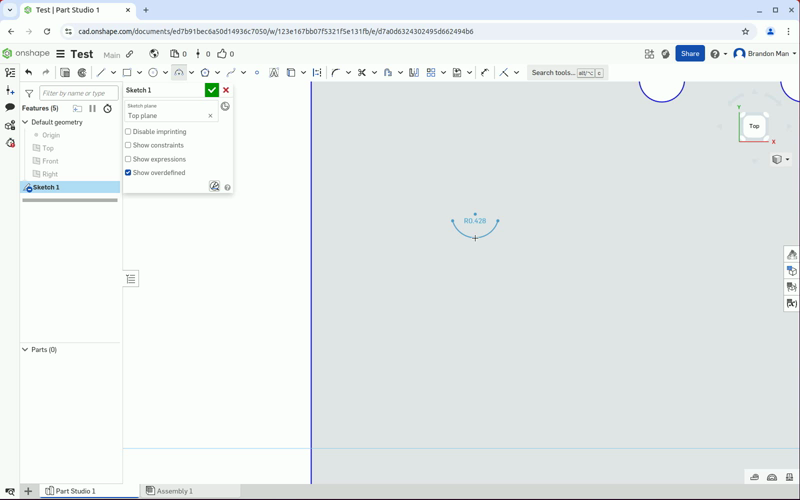
scroll(-6)
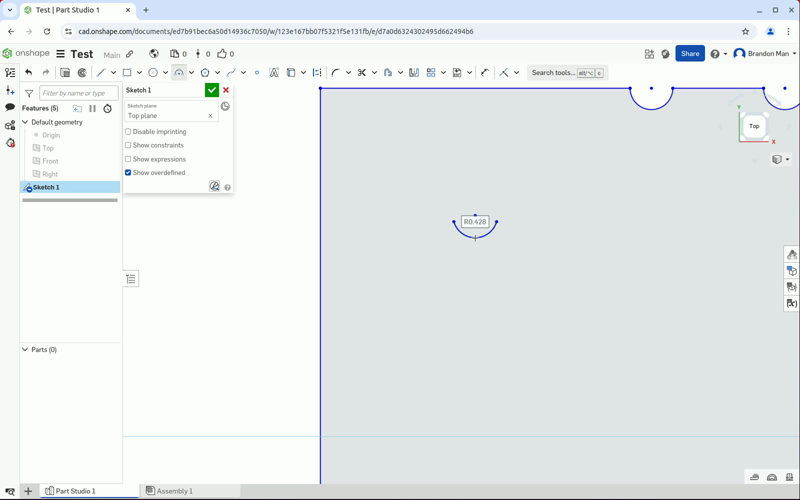
scroll(-6)
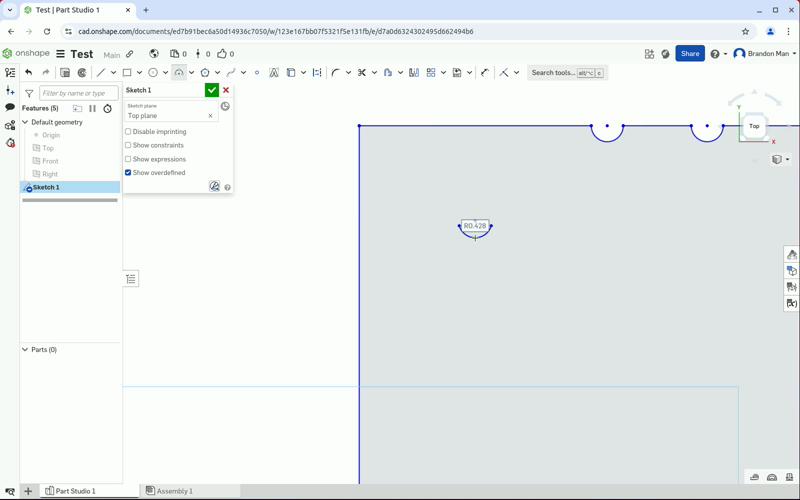
scroll(-6)
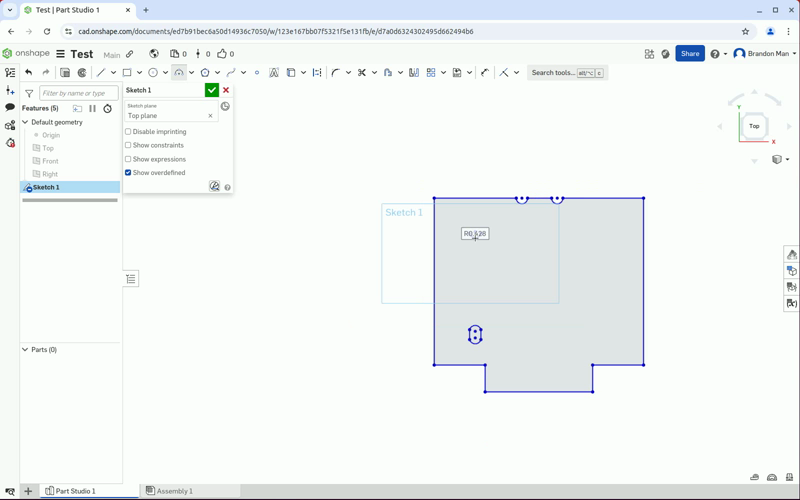
scroll(-6)
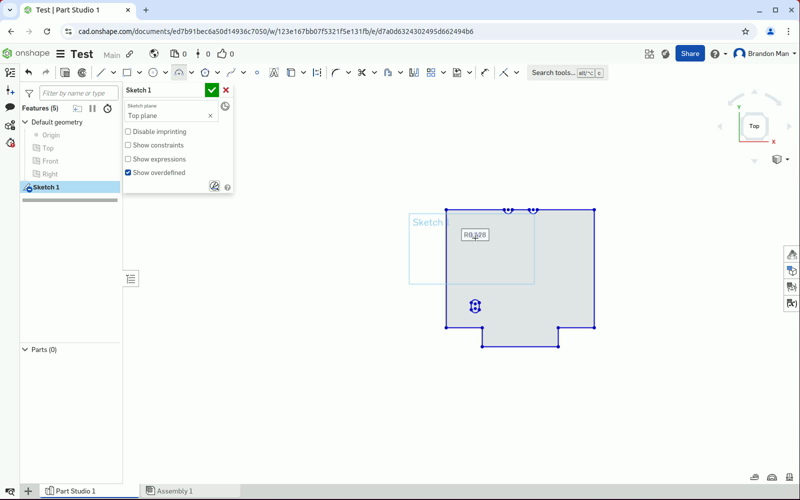
scroll(-6)
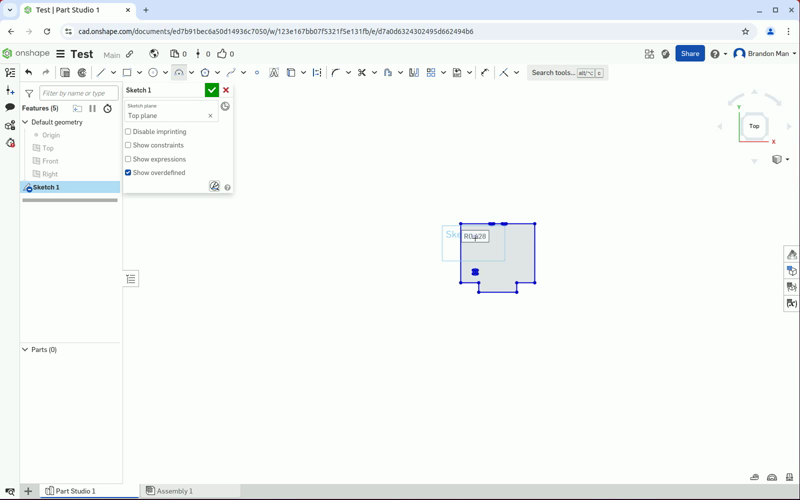
key_up(shift)
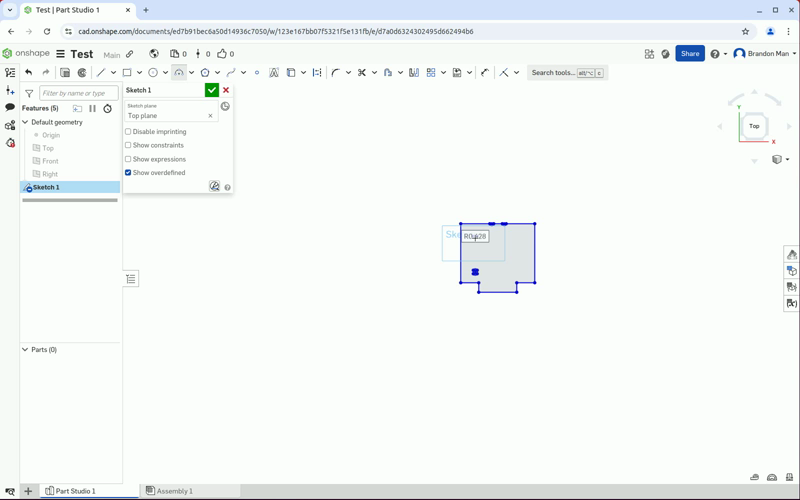
key(esc)
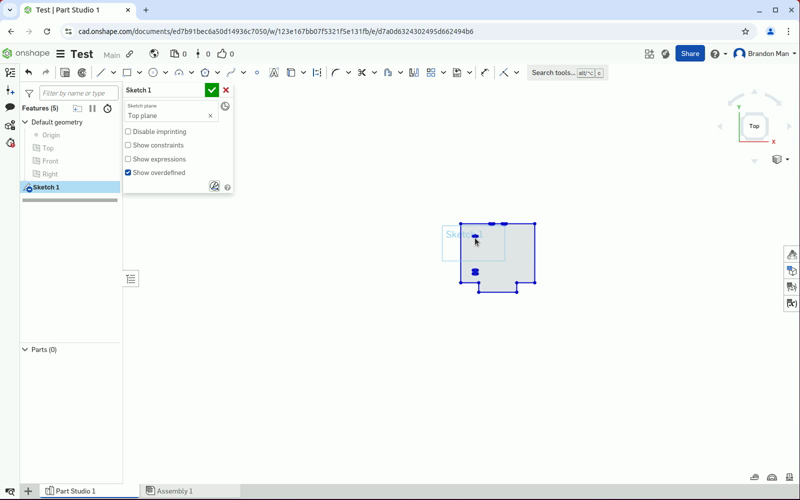
key(l)
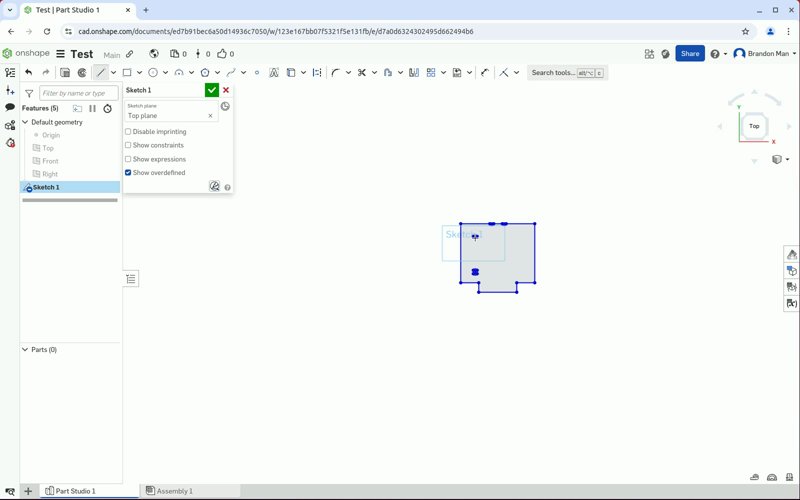
mouse_move(477, 236)
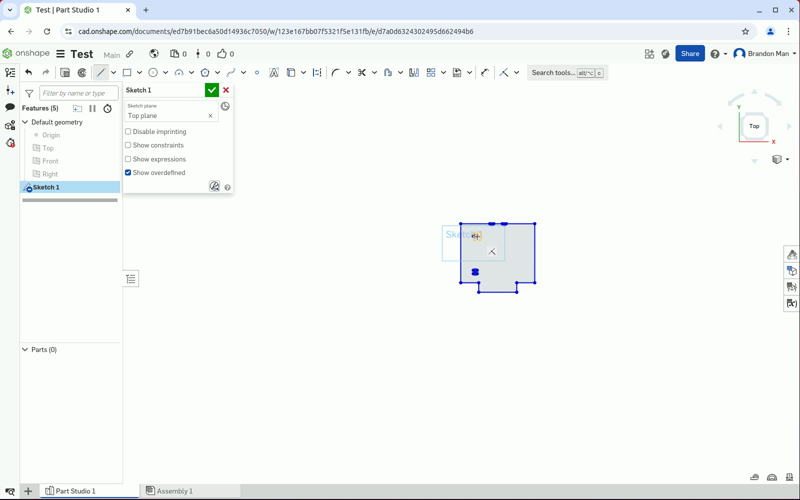
scroll(6)
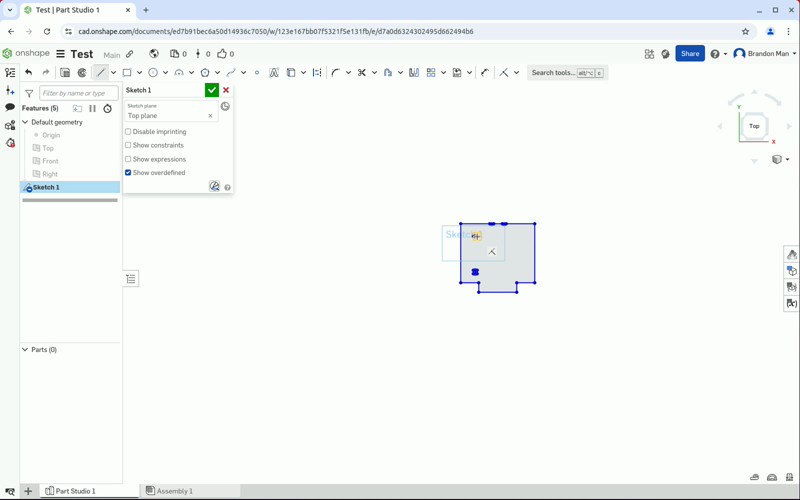
scroll(6)
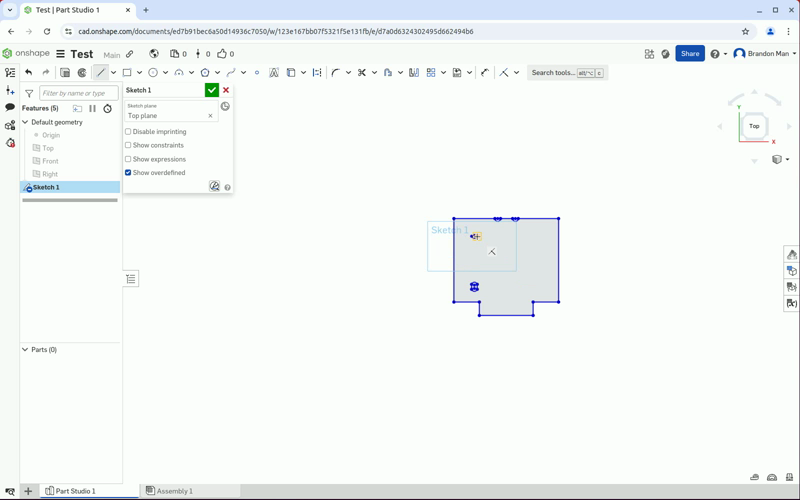
scroll(6)
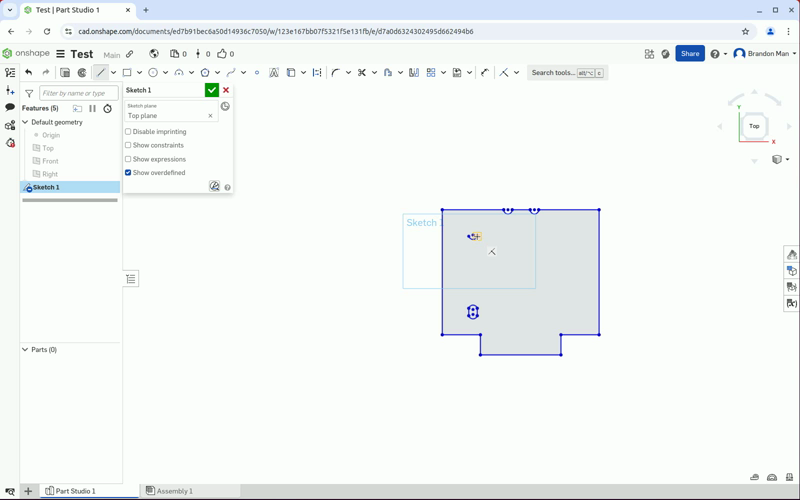
scroll(6)
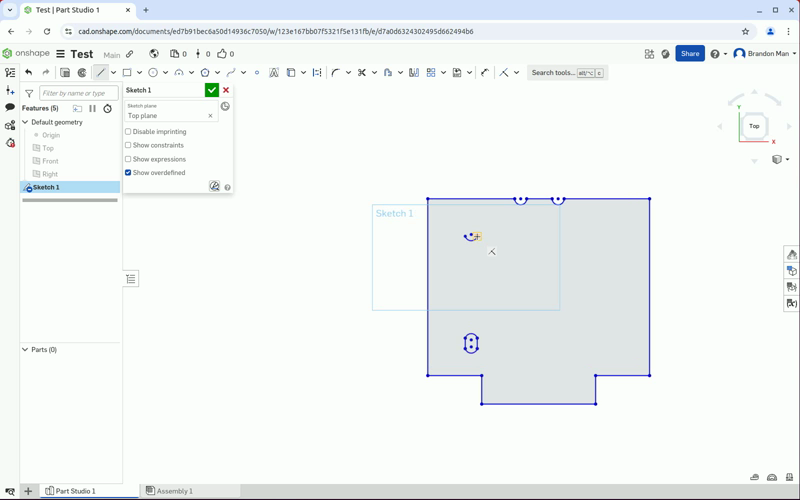
scroll(6)
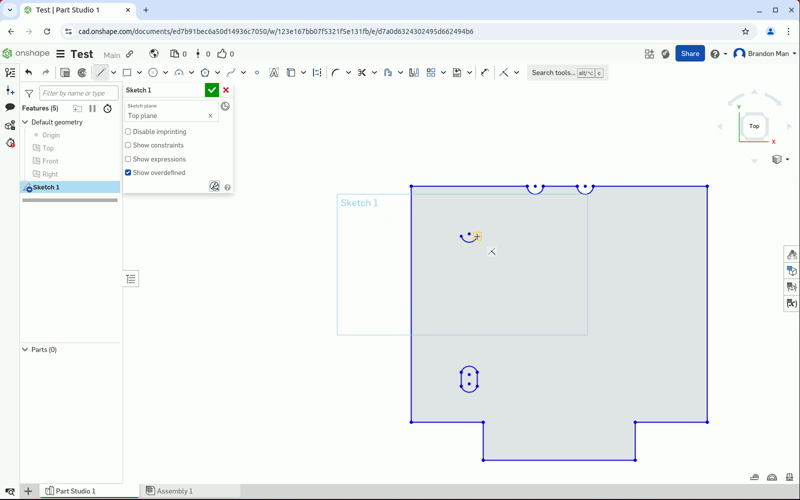
scroll(6)
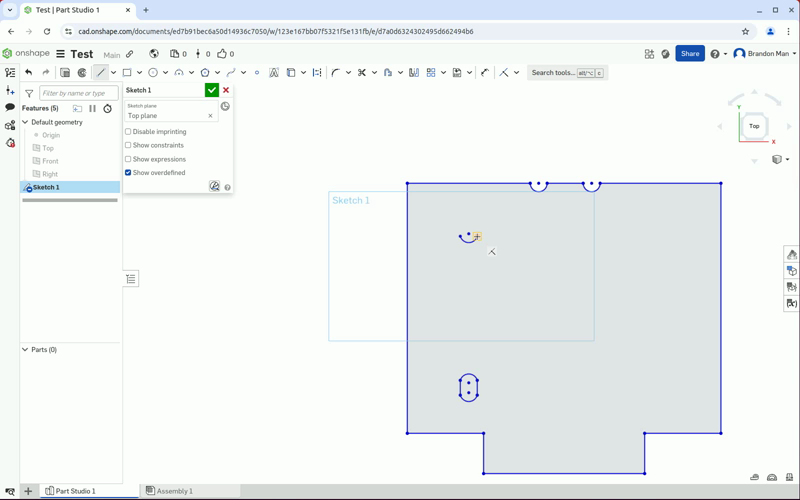
scroll(6)
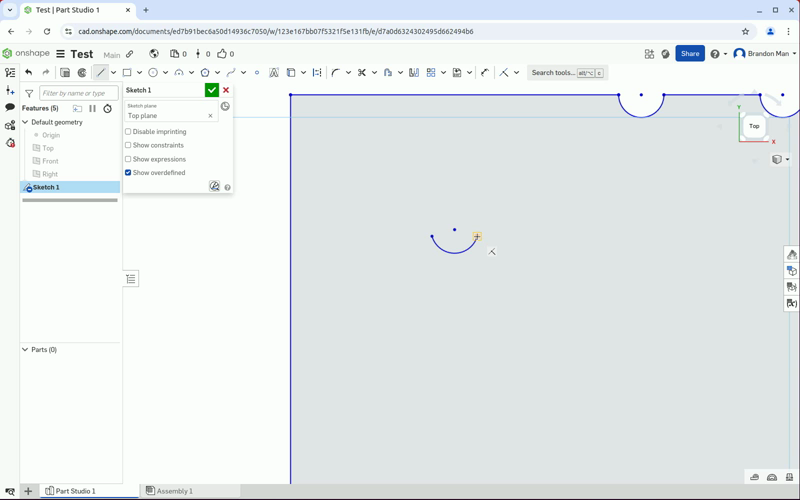
click(477, 236)
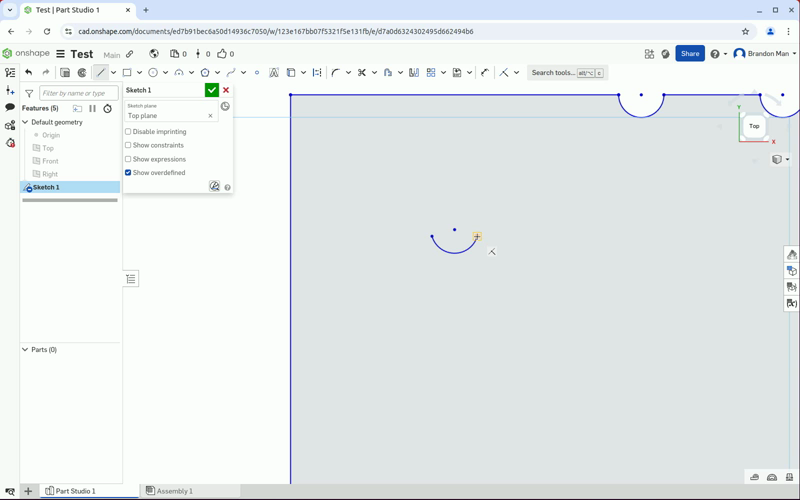
scroll(-6)
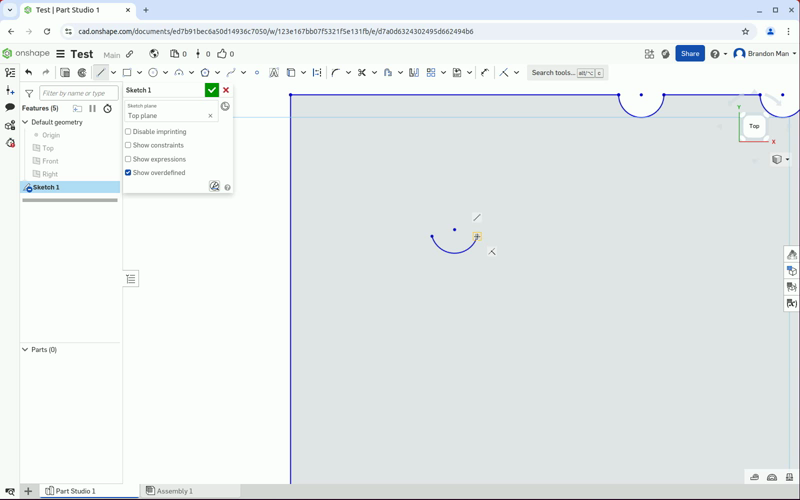
scroll(-6)
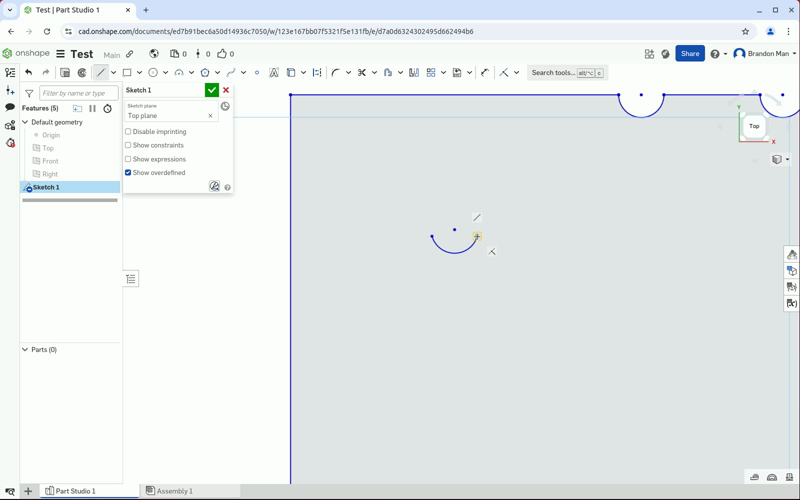
scroll(-6)
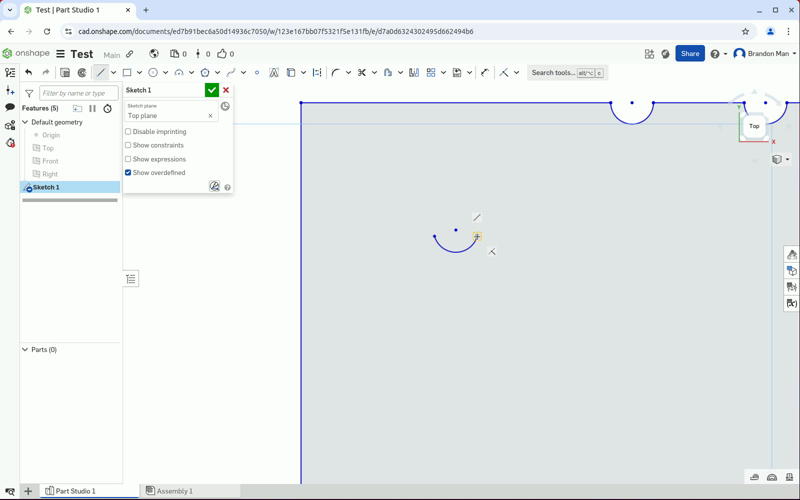
scroll(-6)
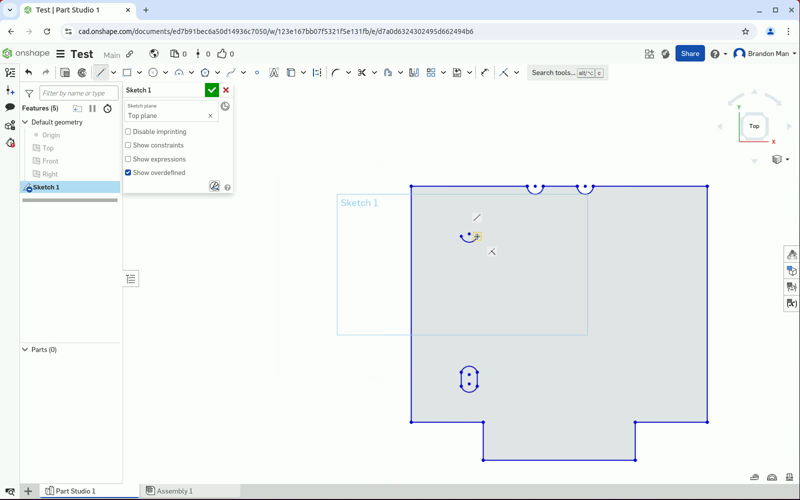
scroll(-6)
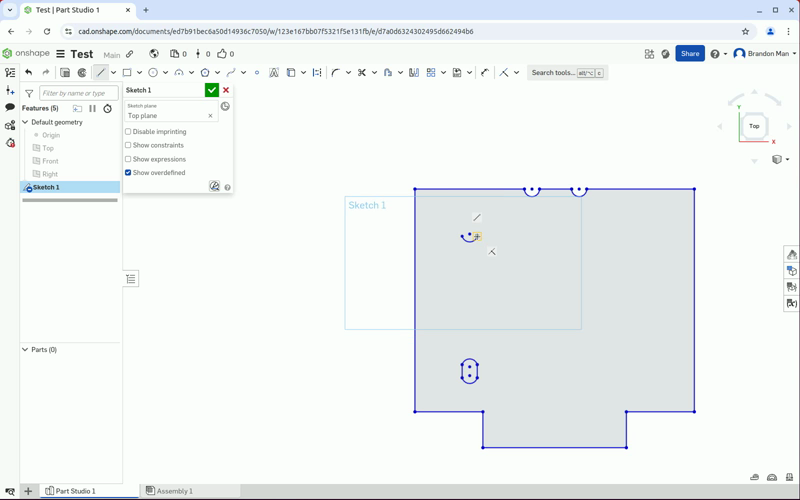
scroll(-6)
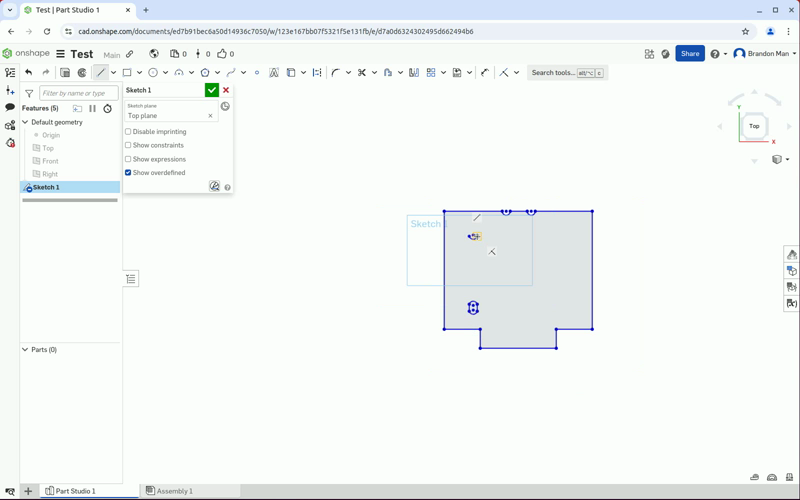
scroll(-6)
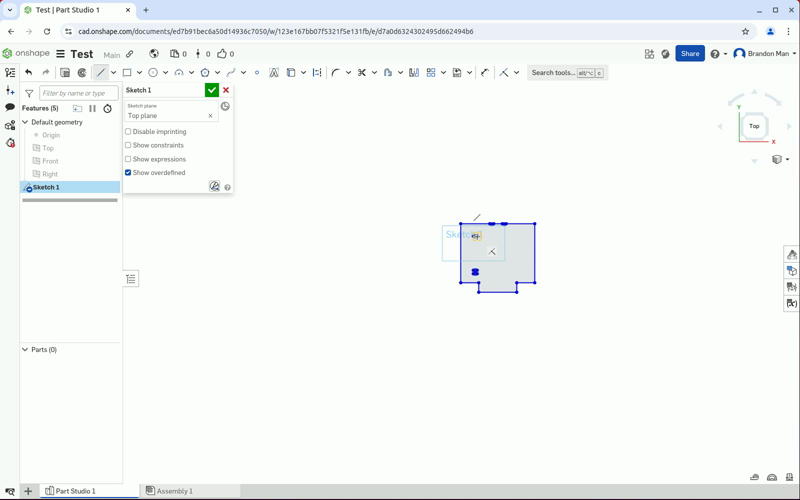
key_down(shift)
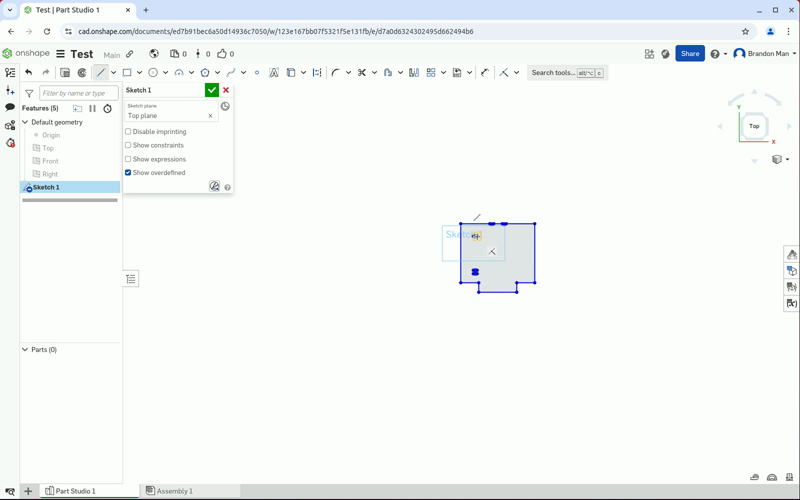
mouse_move(507, 236)
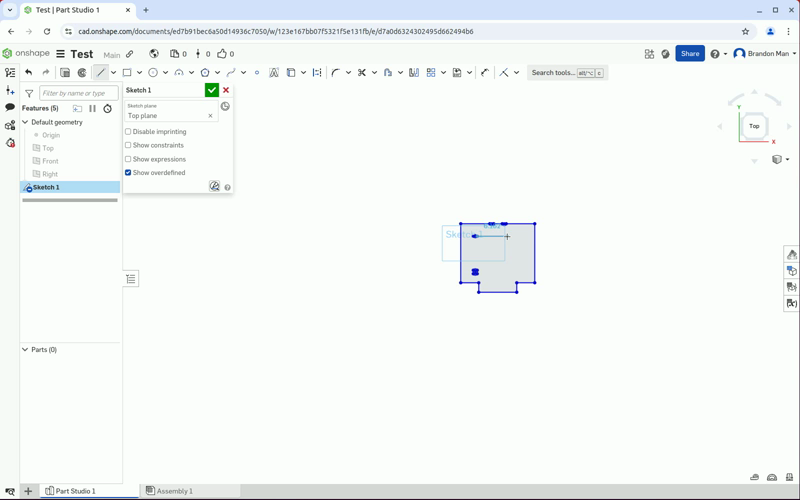
mouse_move(477, 232)
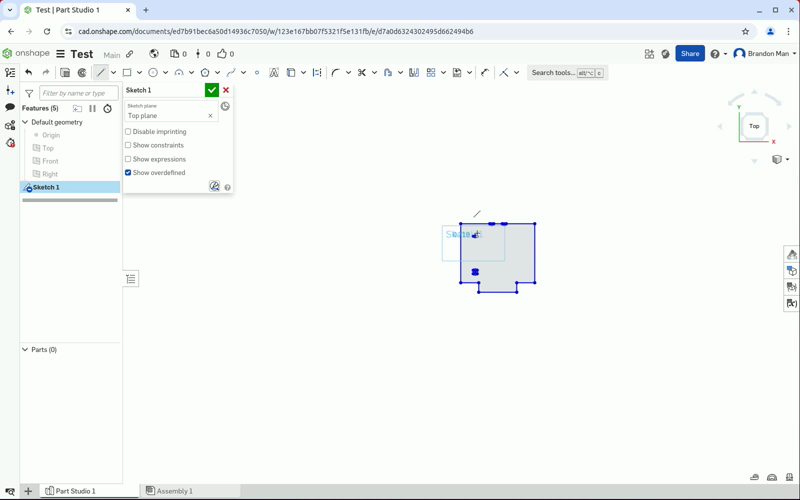
scroll(6)
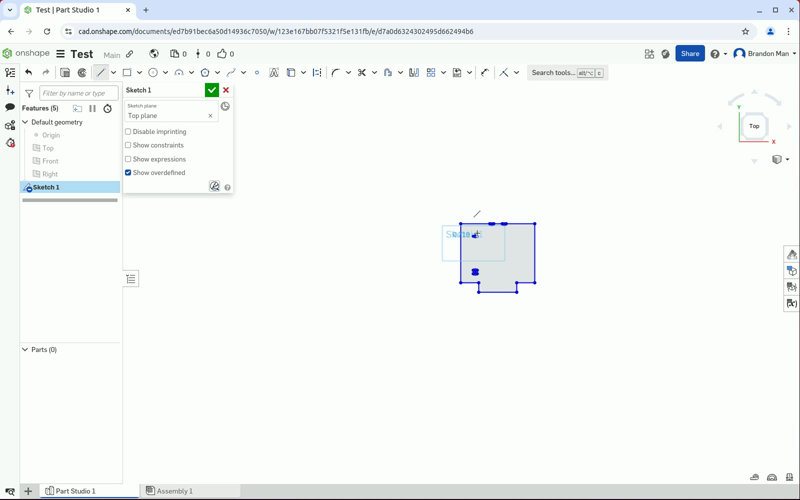
scroll(6)
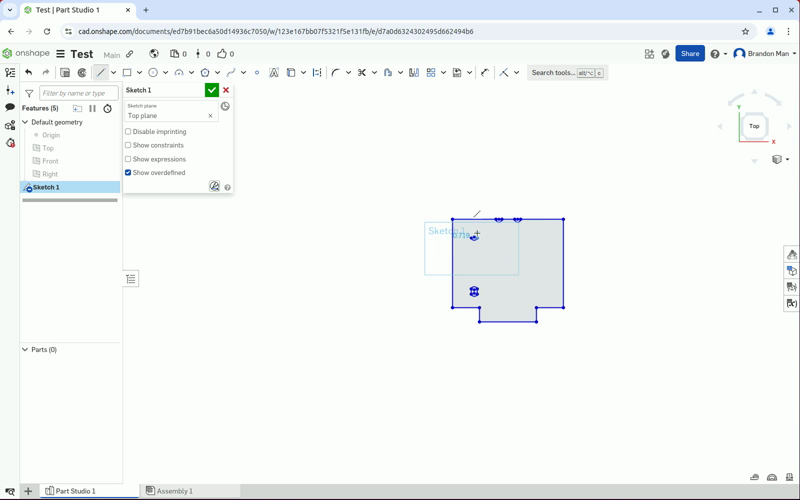
scroll(6)
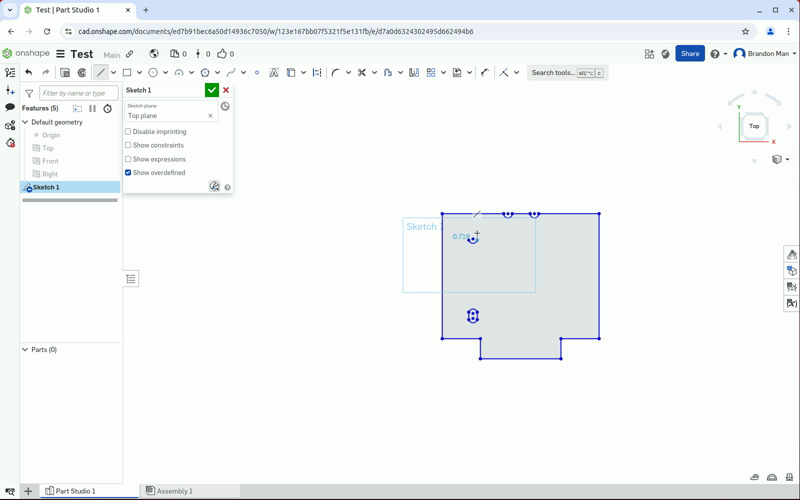
scroll(6)
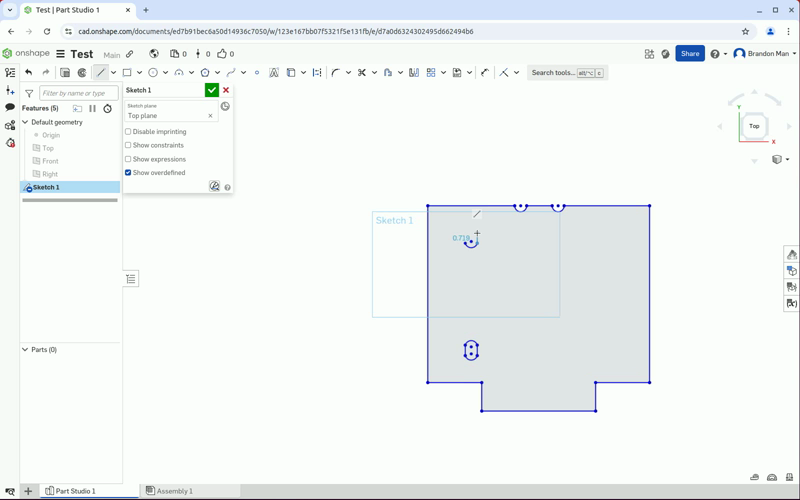
scroll(6)
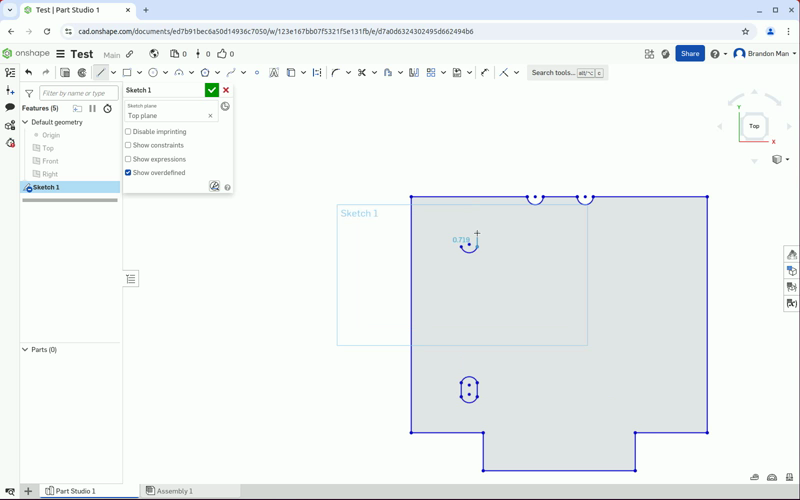
scroll(6)
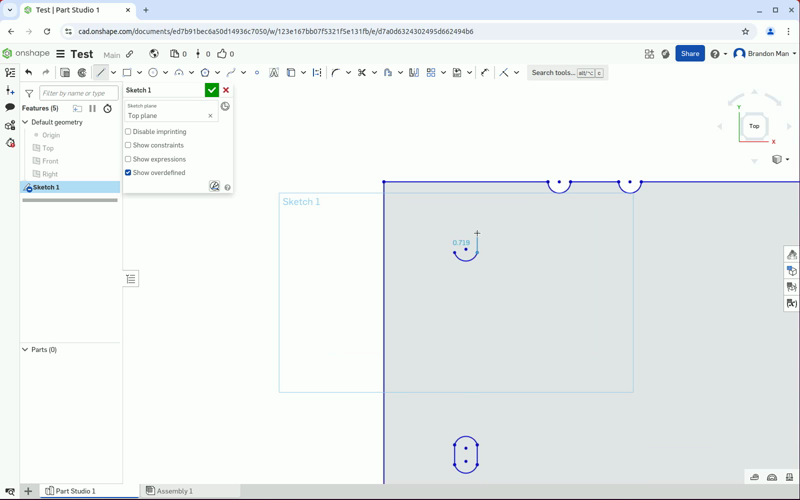
scroll(6)
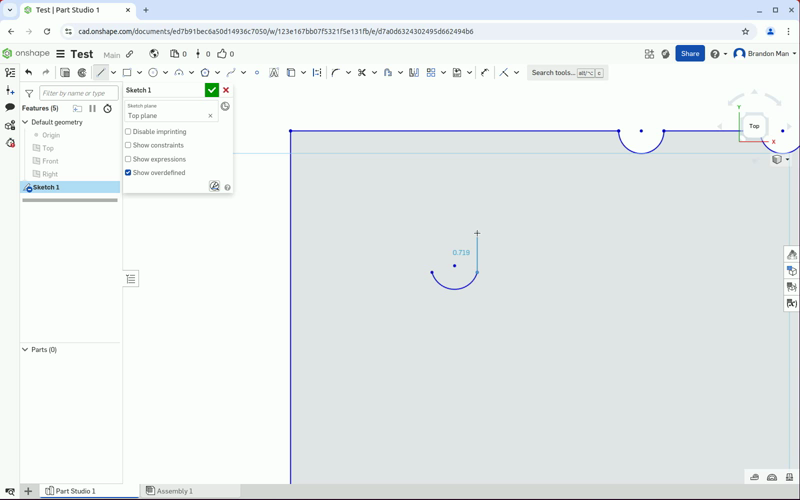
click(477, 232)
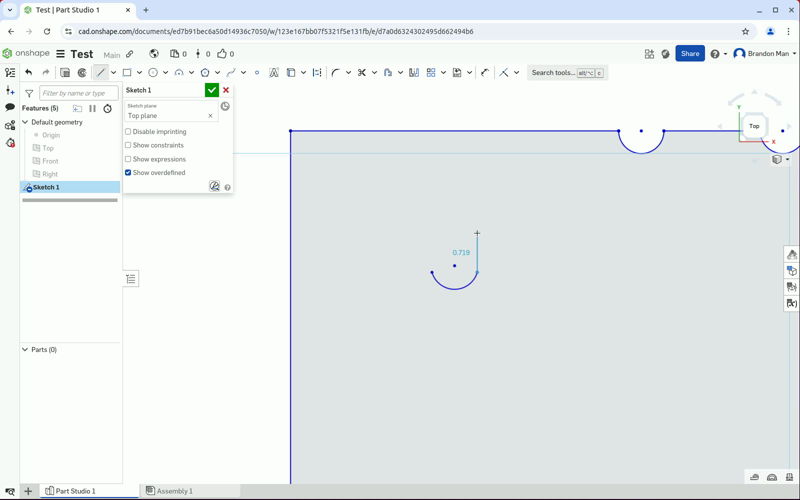
scroll(-6)
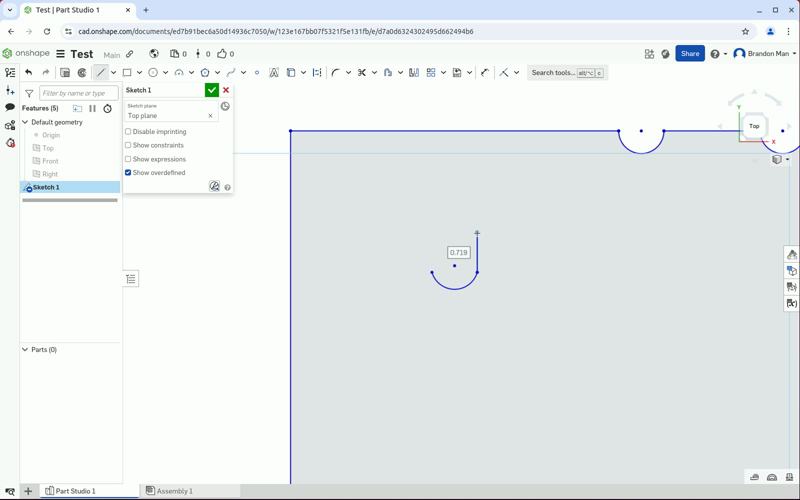
scroll(-6)
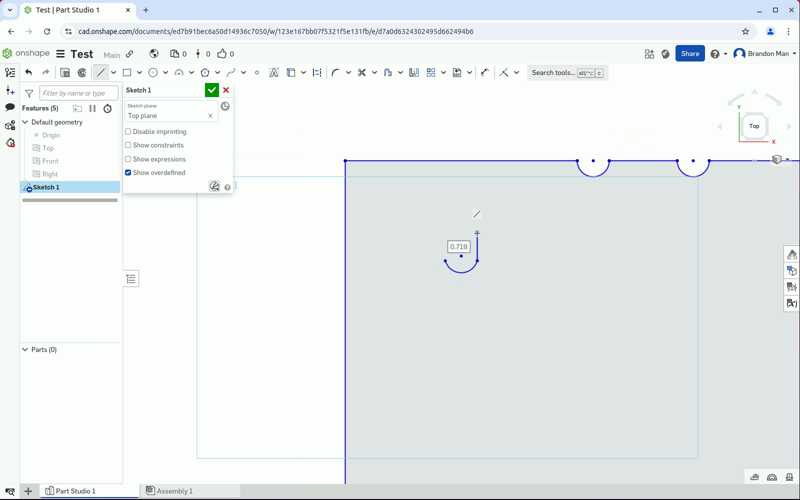
scroll(-6)
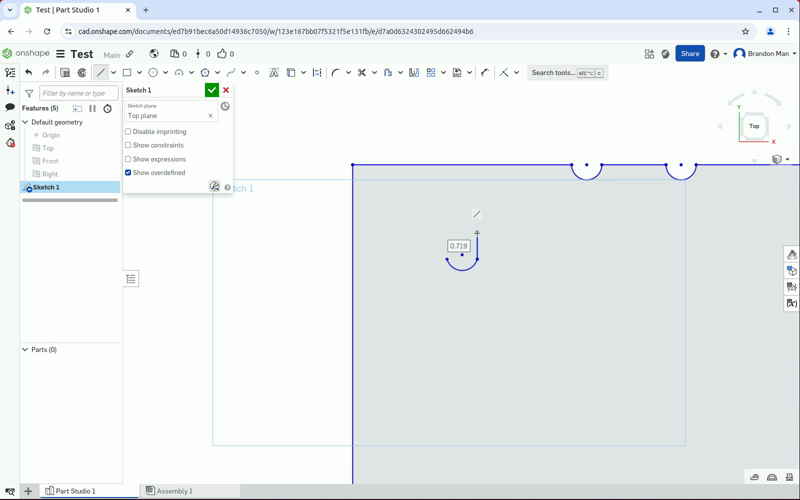
scroll(-6)
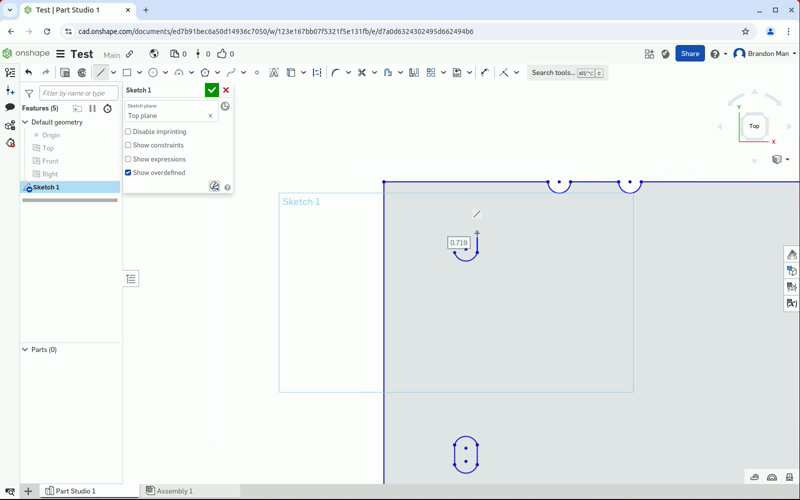
scroll(-6)
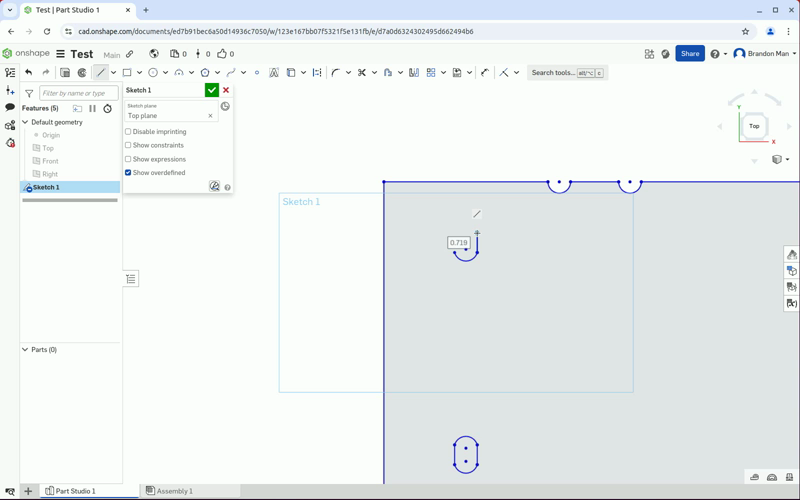
scroll(-6)
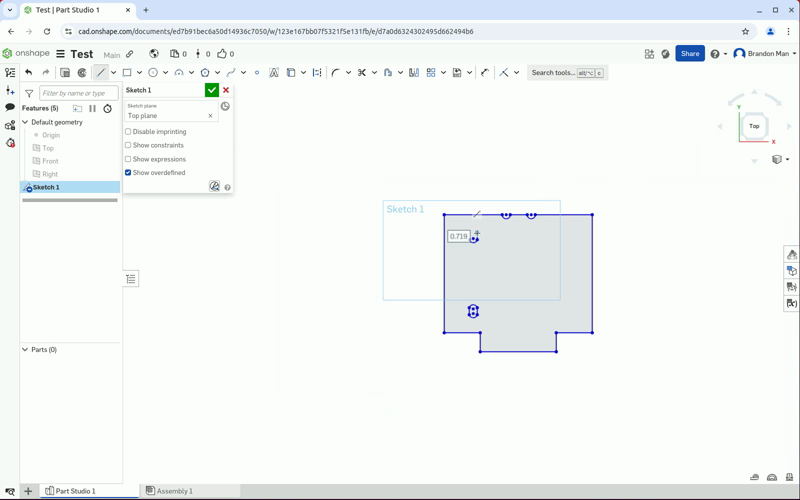
scroll(-6)
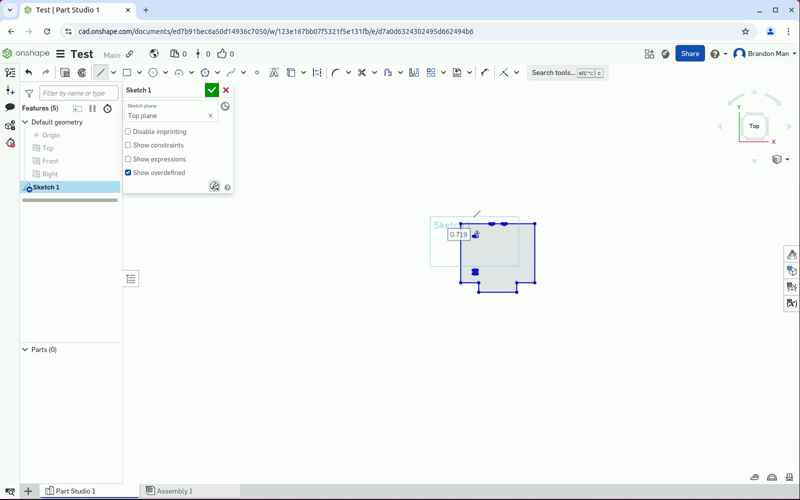
key_up(shift)
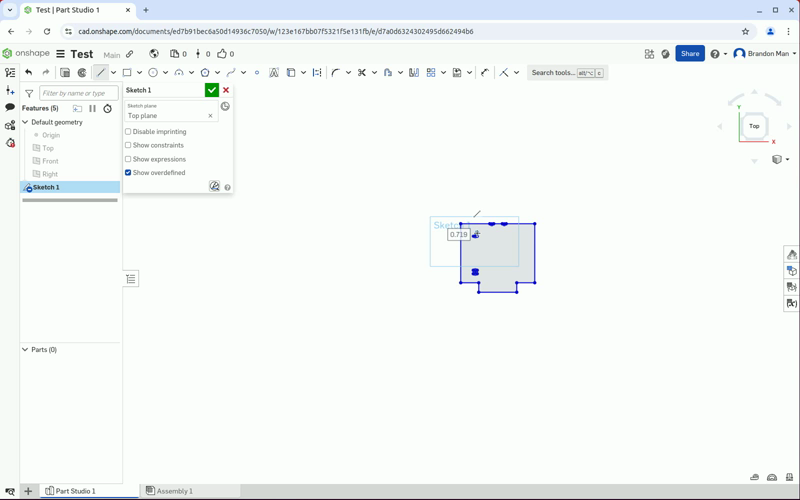
key(esc)
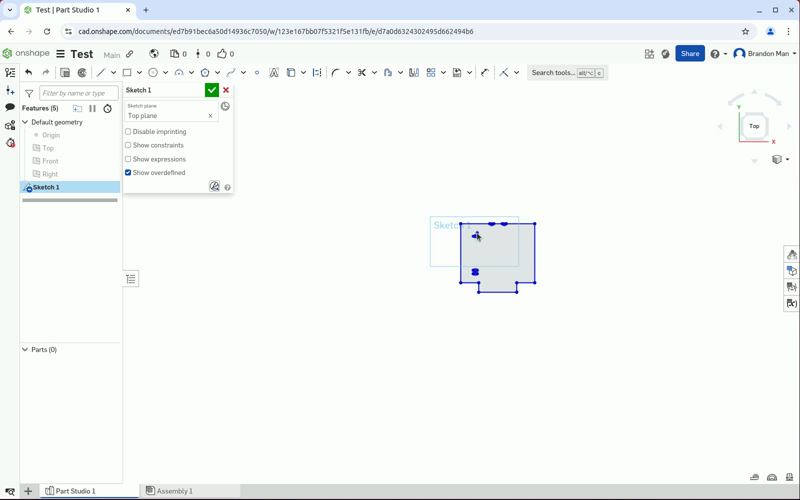
key(a)
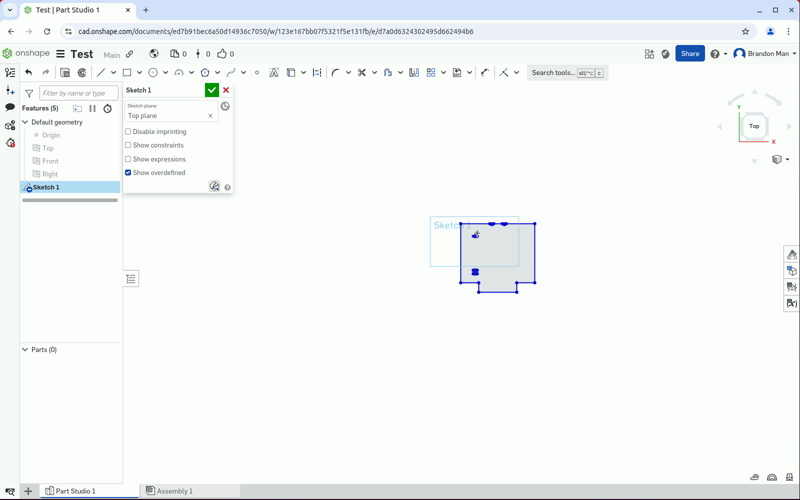
mouse_move(477, 232)
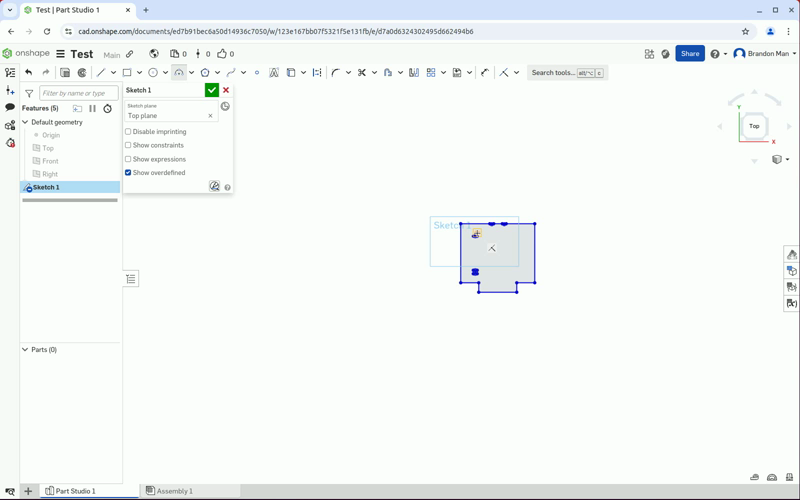
scroll(6)
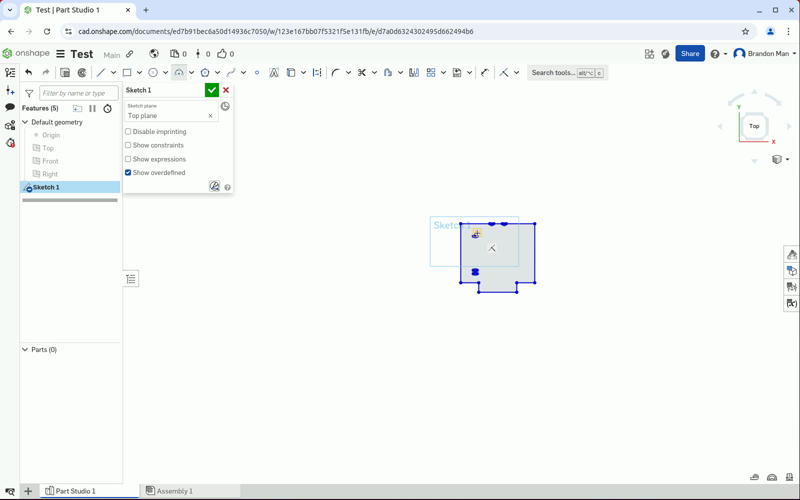
scroll(6)
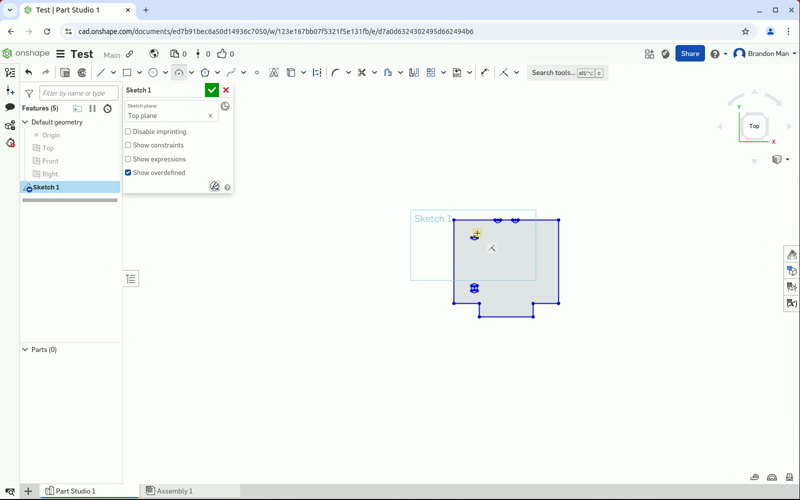
scroll(6)
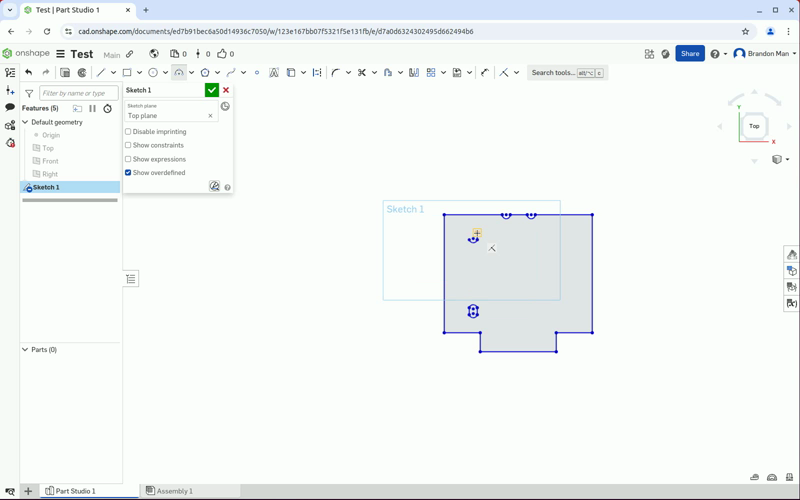
scroll(6)
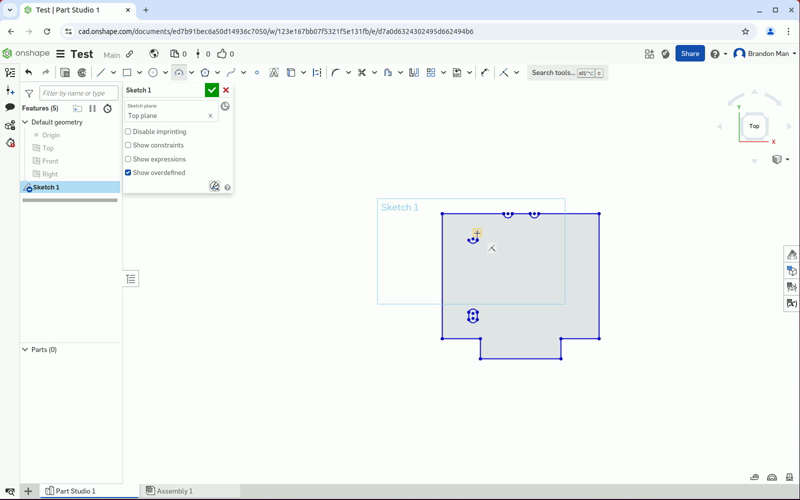
scroll(6)
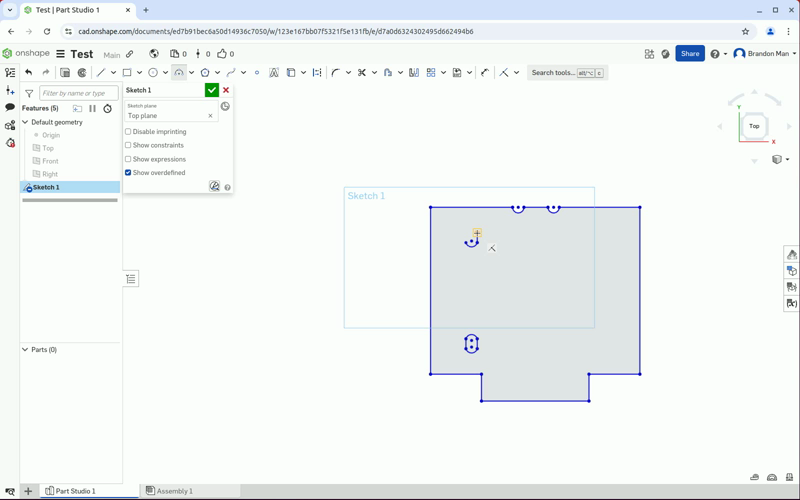
scroll(6)
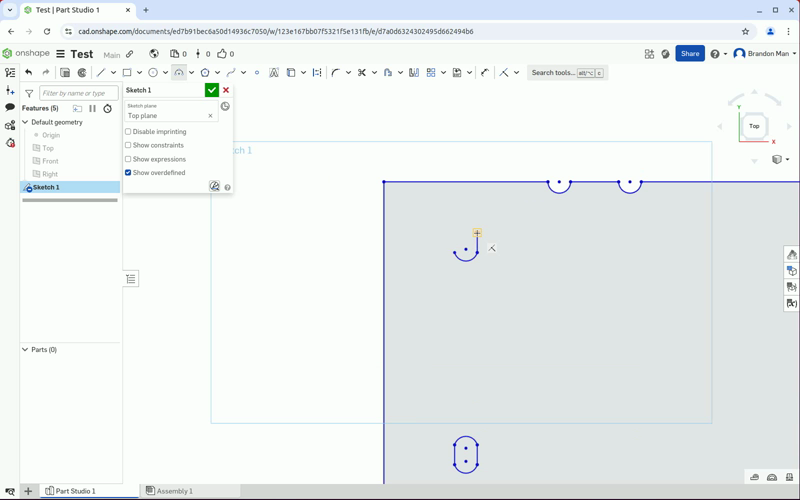
scroll(6)
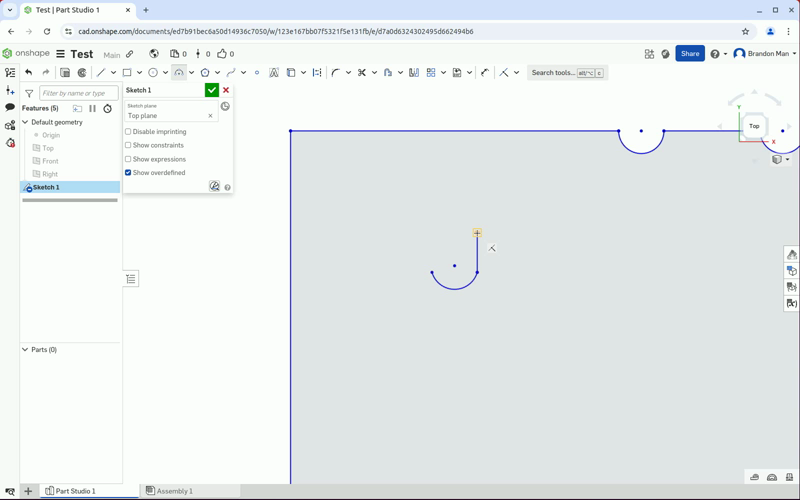
click(477, 232)
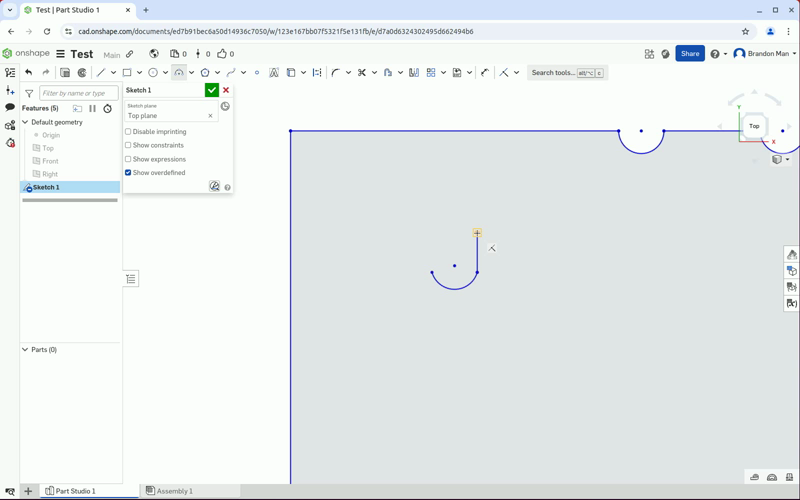
scroll(-6)
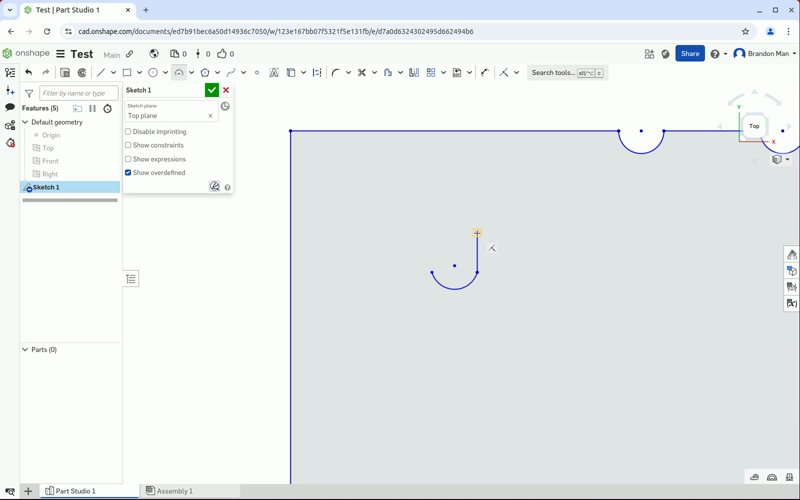
scroll(-6)
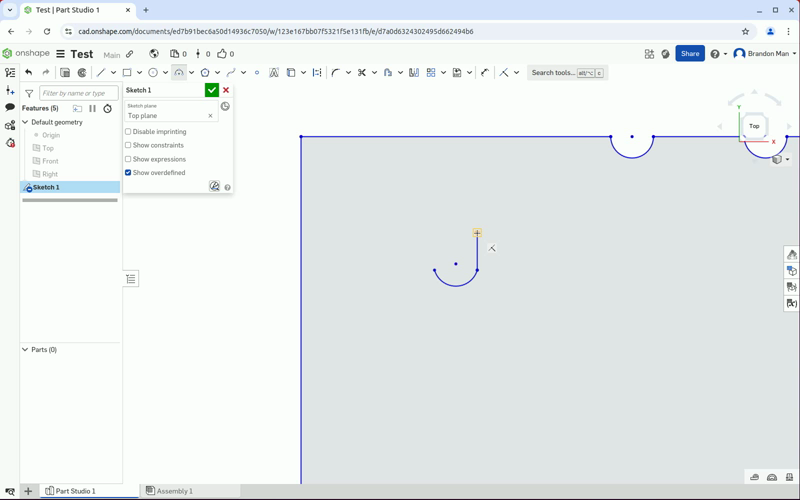
scroll(-6)
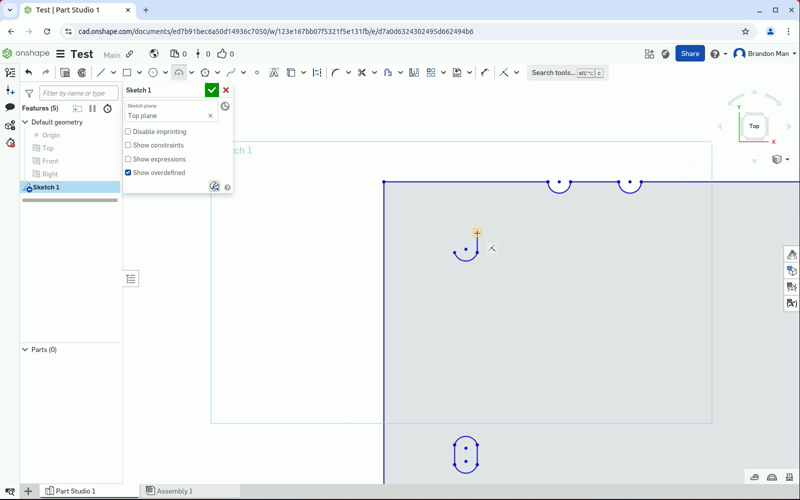
scroll(-6)
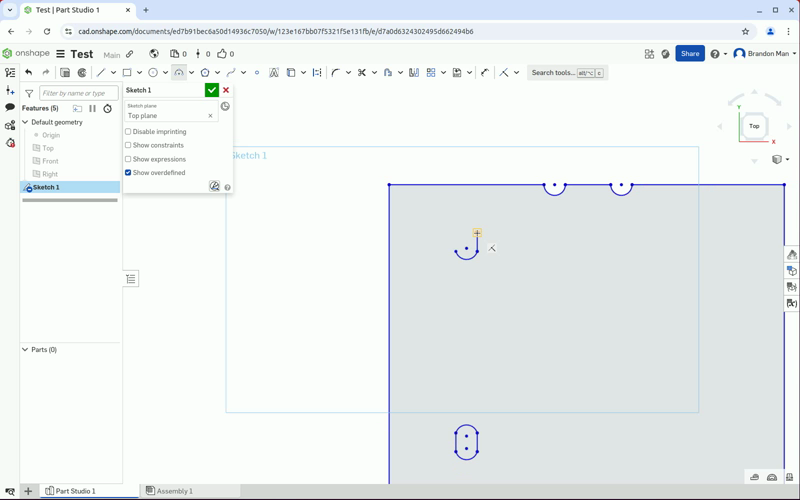
scroll(-6)
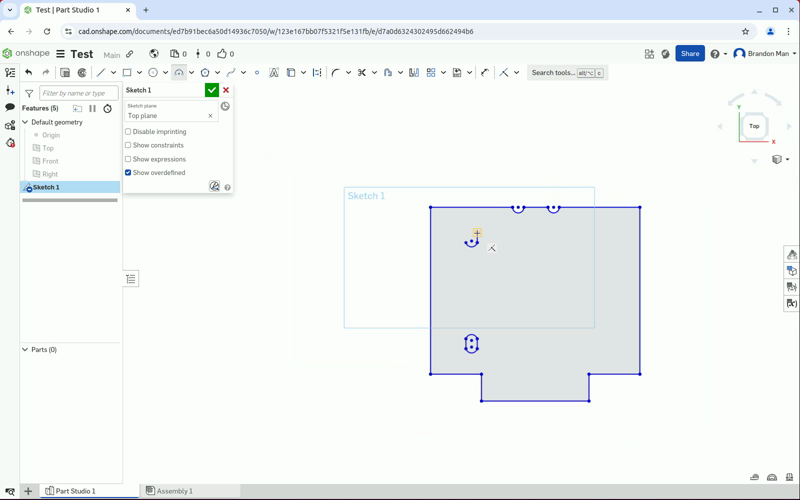
scroll(-6)
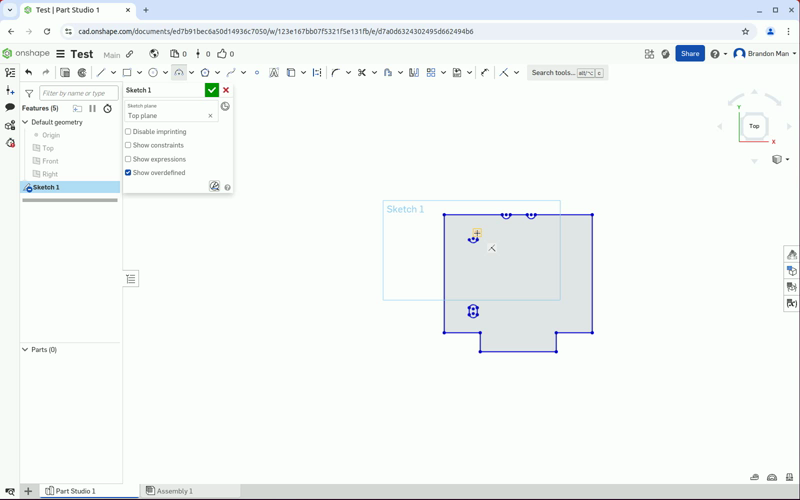
scroll(-6)
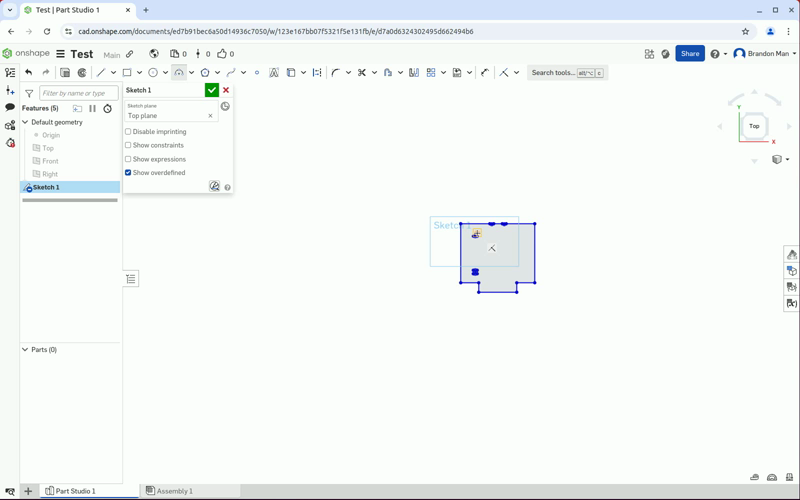
key_down(shift)
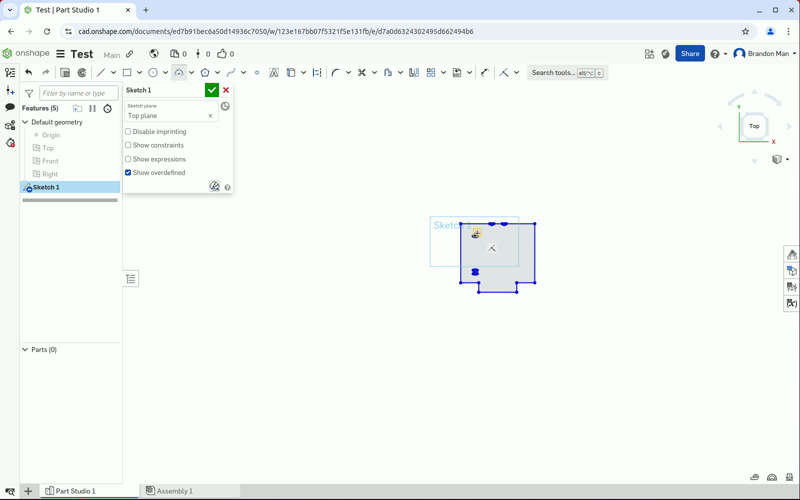
mouse_move(473, 232)
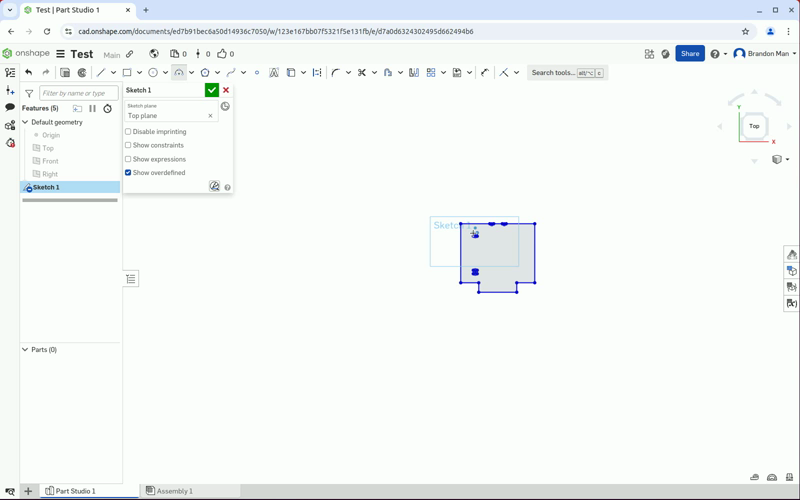
scroll(6)
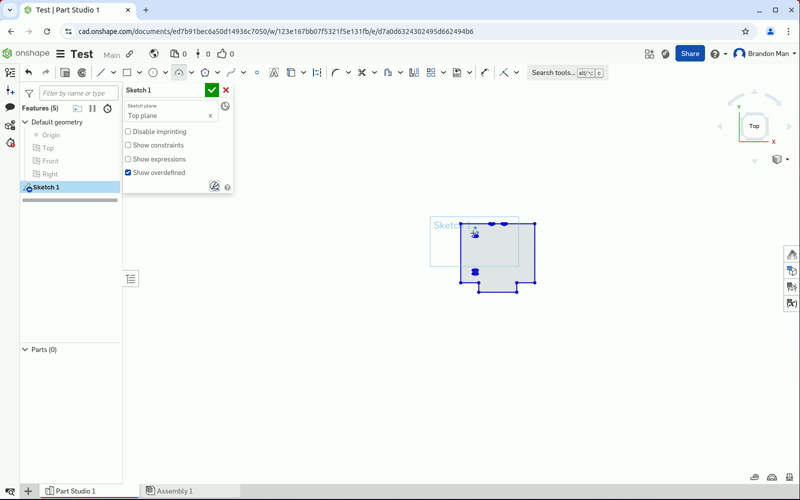
scroll(6)
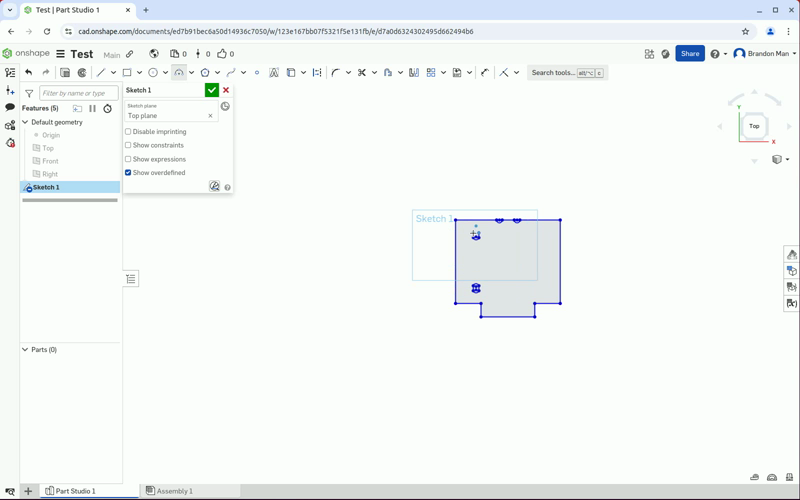
scroll(6)
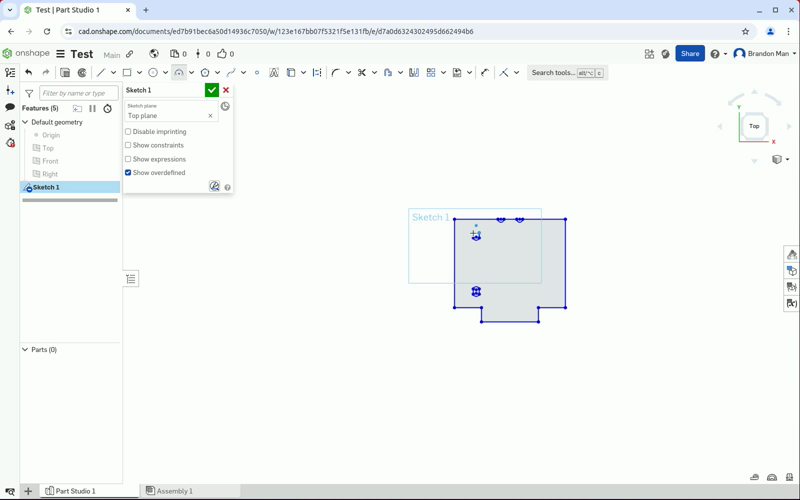
scroll(6)
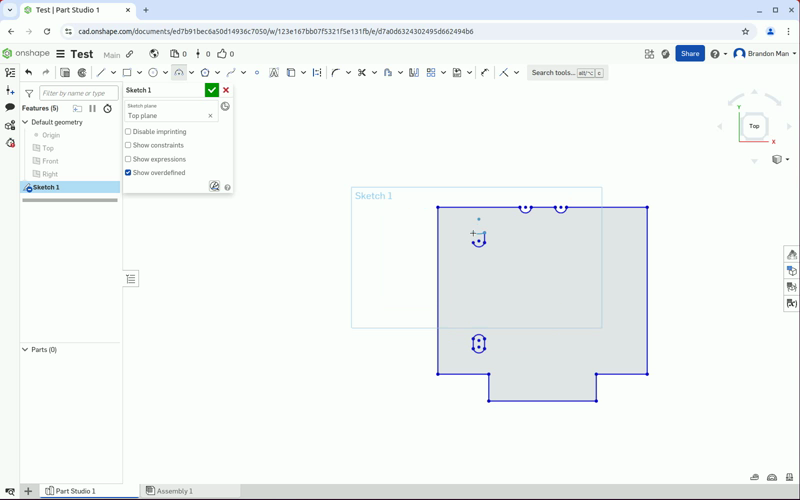
scroll(6)
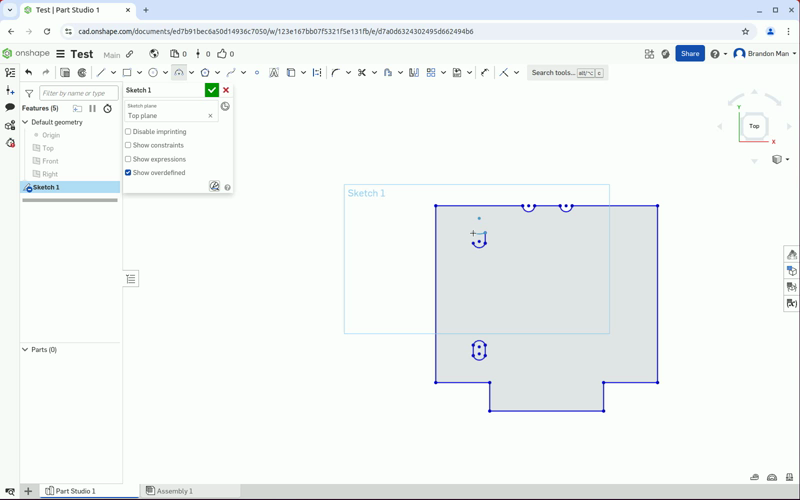
scroll(6)
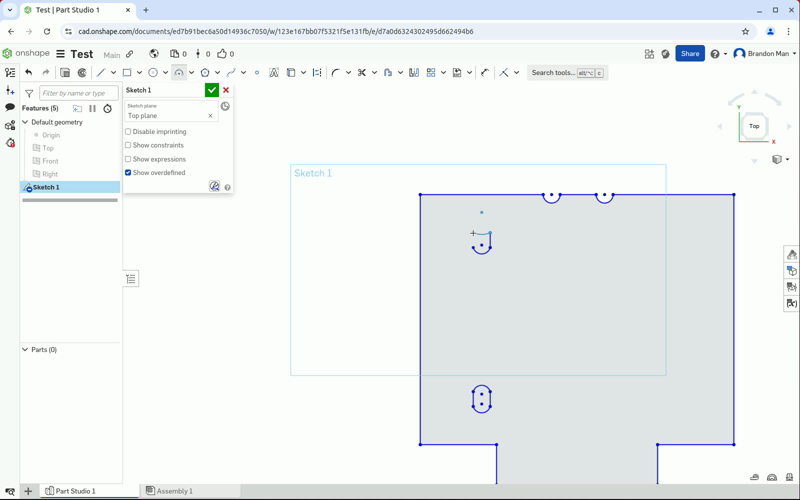
scroll(6)
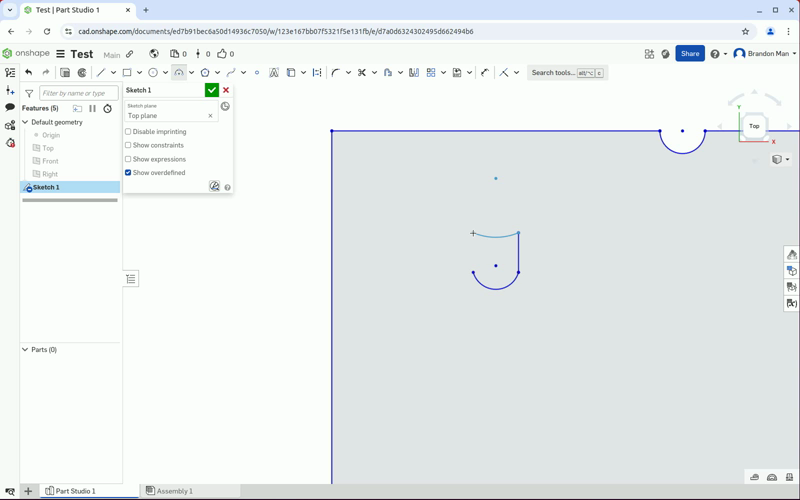
click(473, 232)
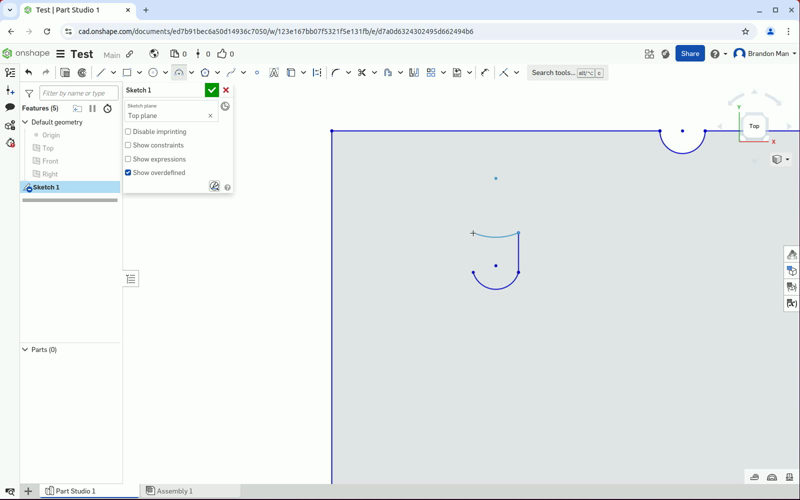
scroll(-6)
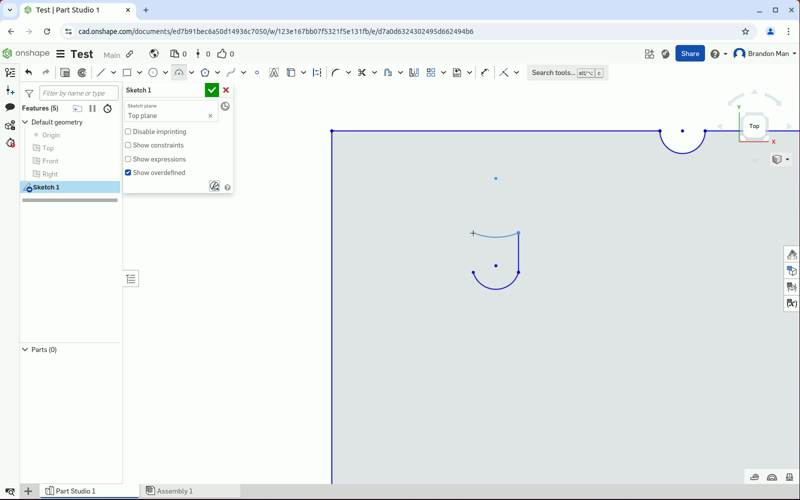
scroll(-6)
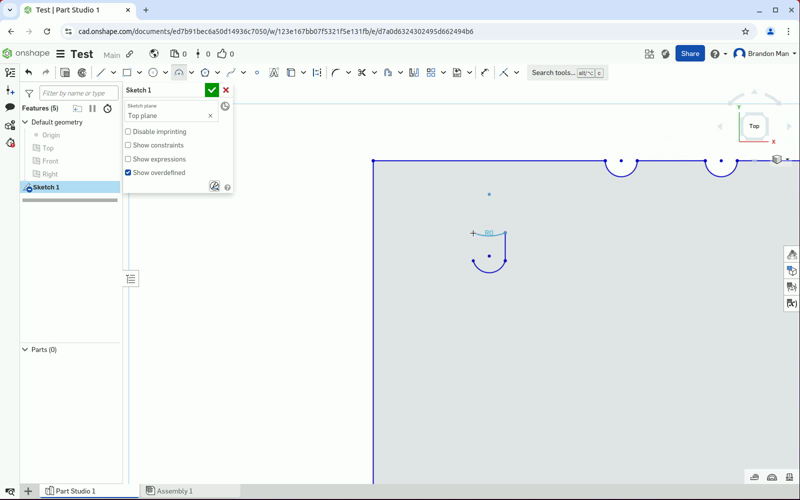
scroll(-6)
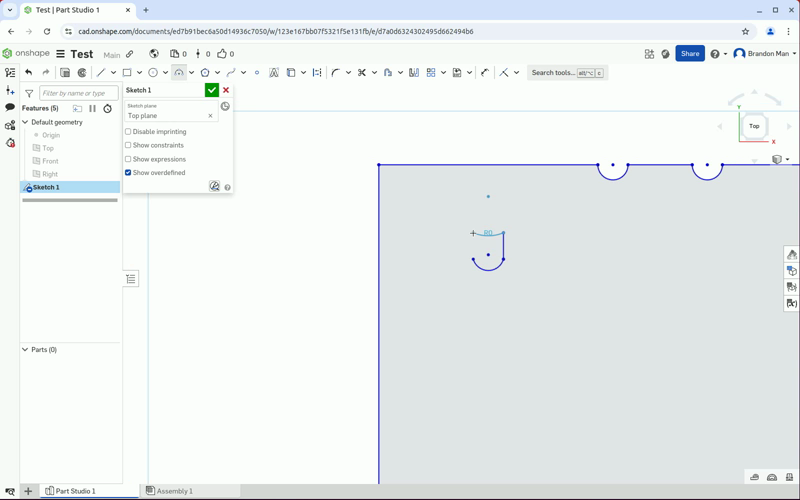
scroll(-6)
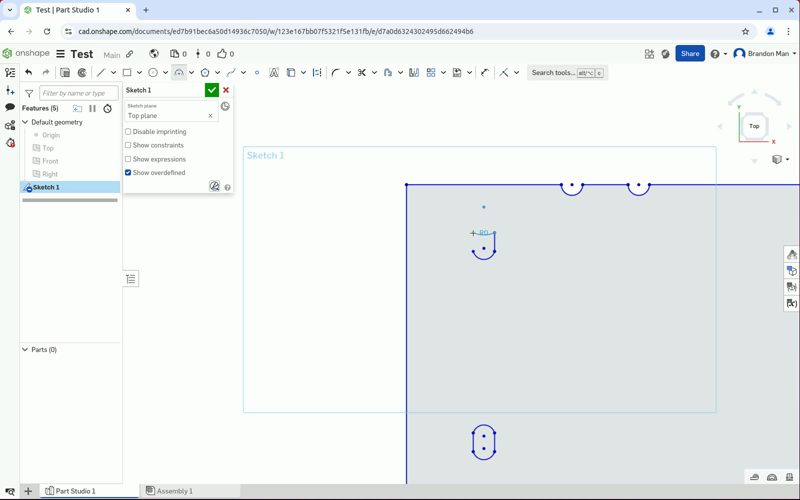
scroll(-6)
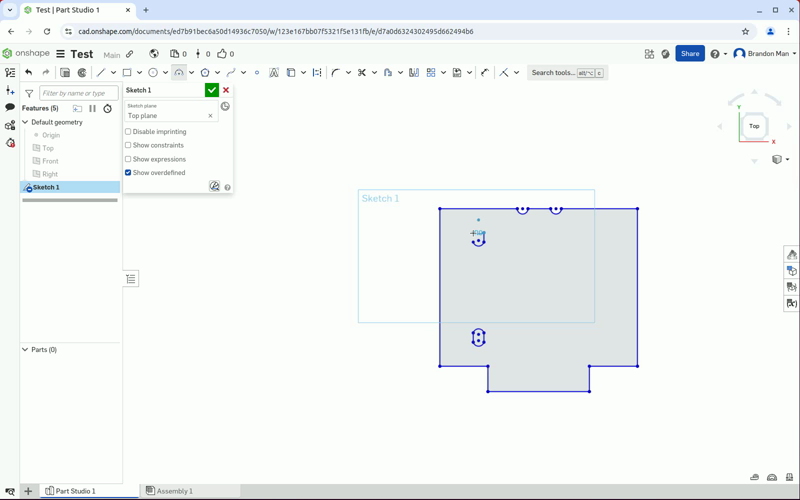
scroll(-6)
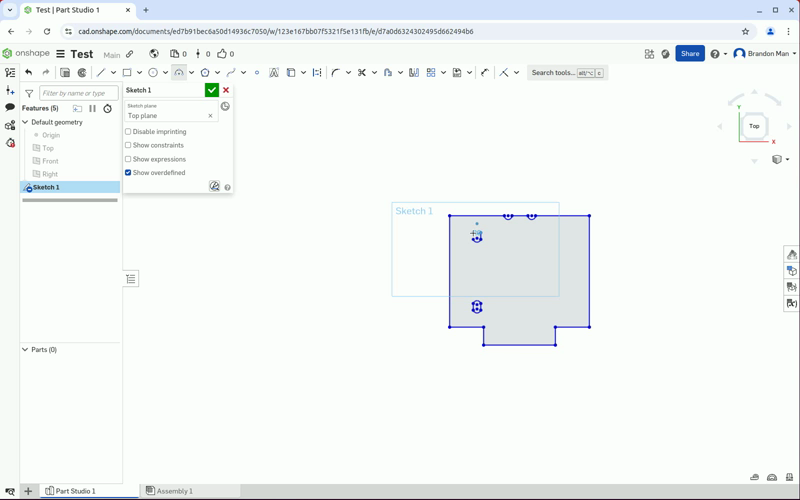
scroll(-6)
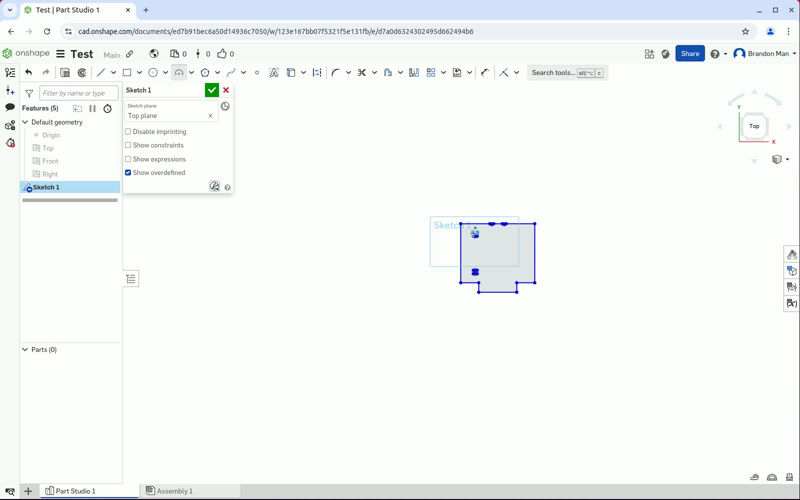
mouse_move(475, 231)
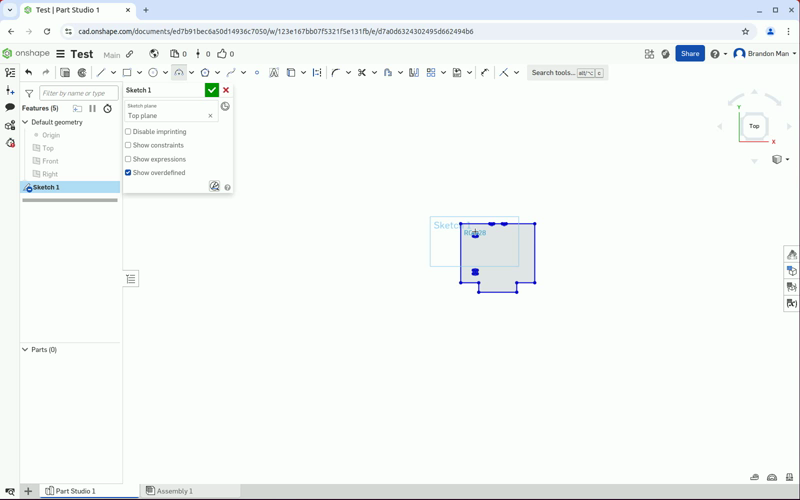
scroll(6)
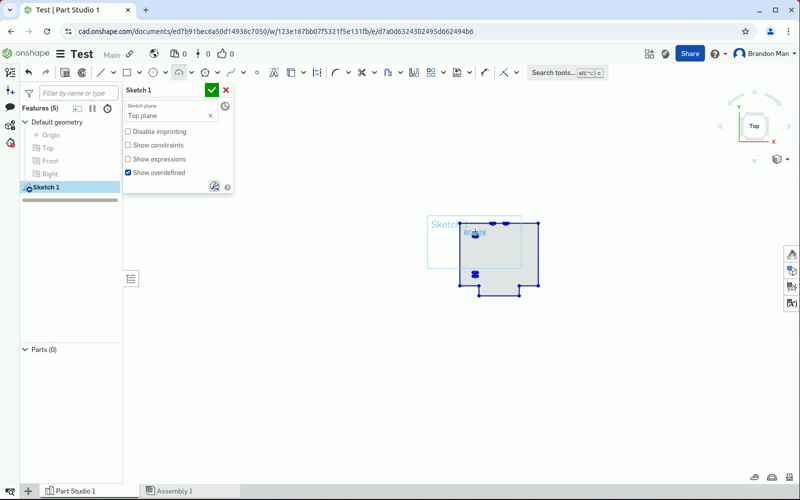
scroll(6)
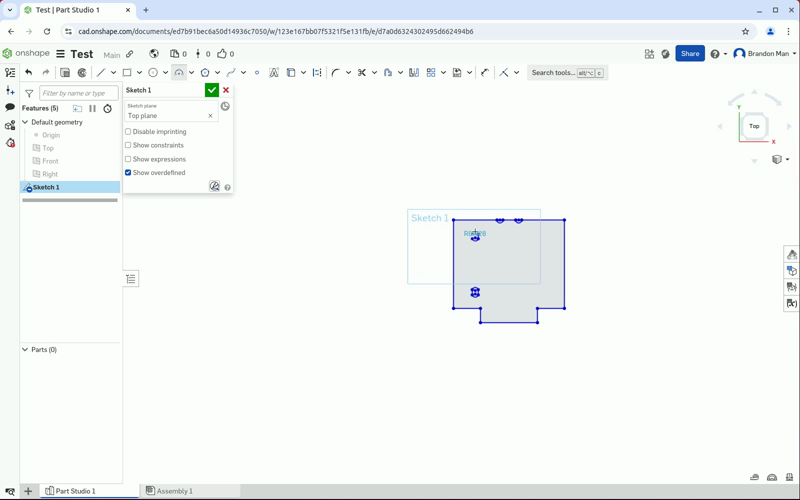
scroll(6)
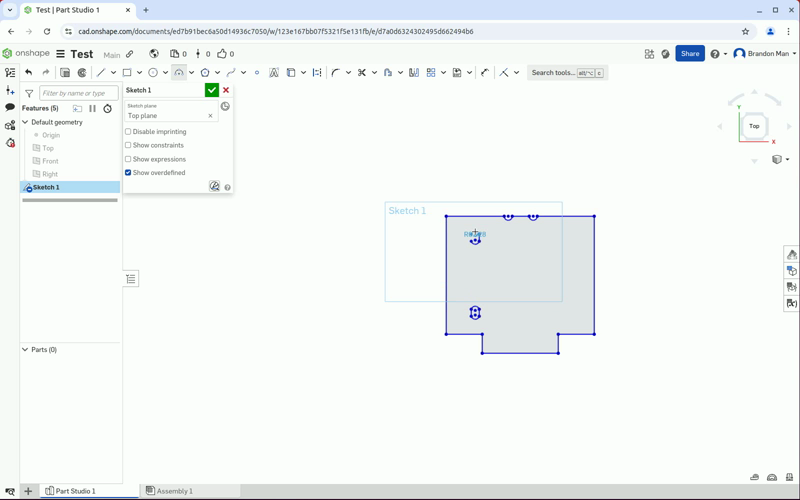
scroll(6)
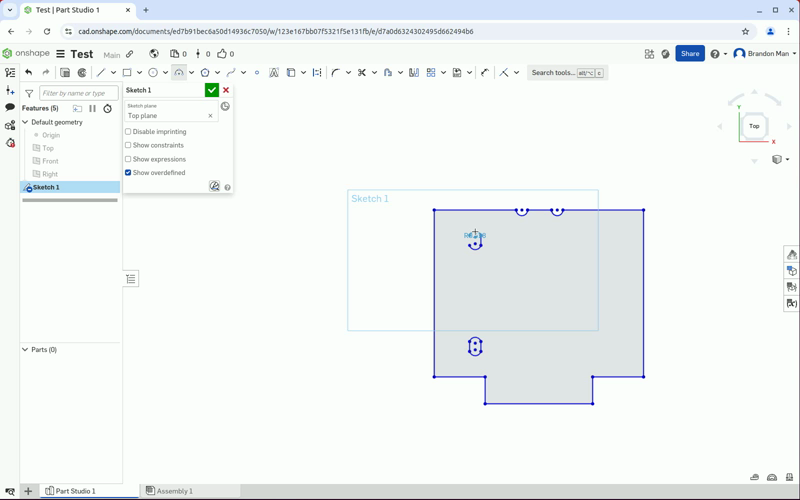
scroll(6)
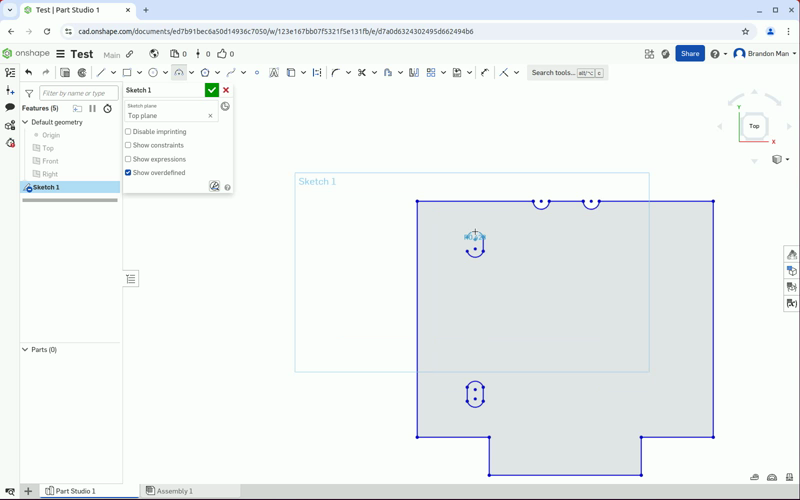
scroll(6)
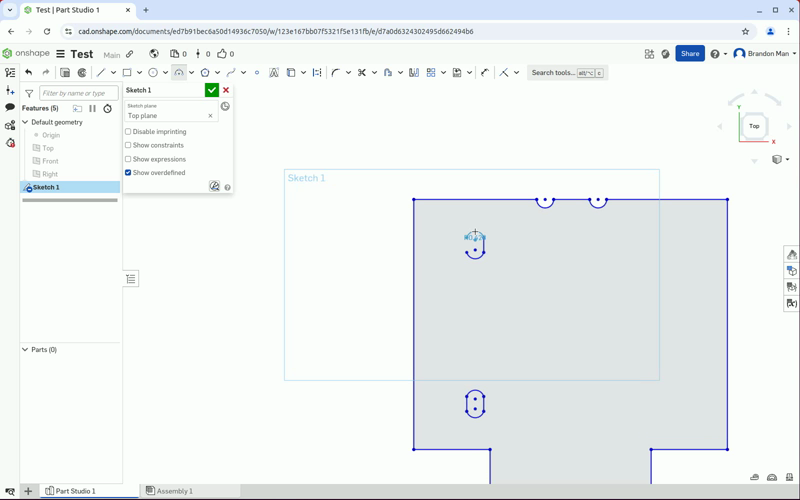
scroll(6)
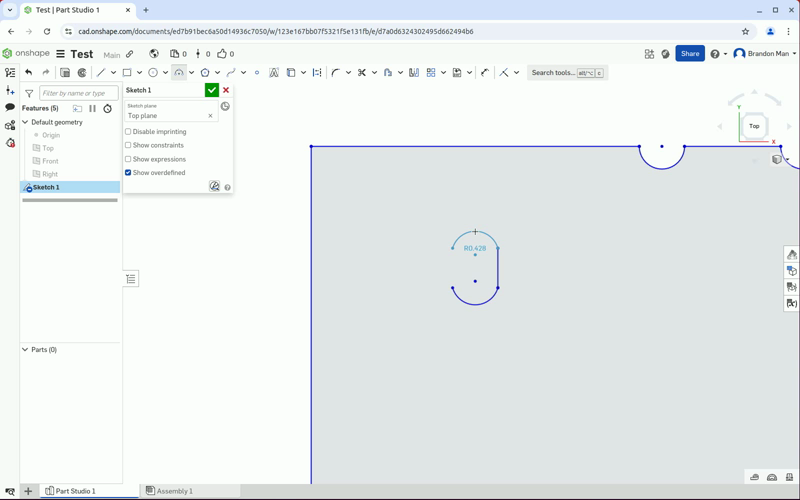
click(475, 231)
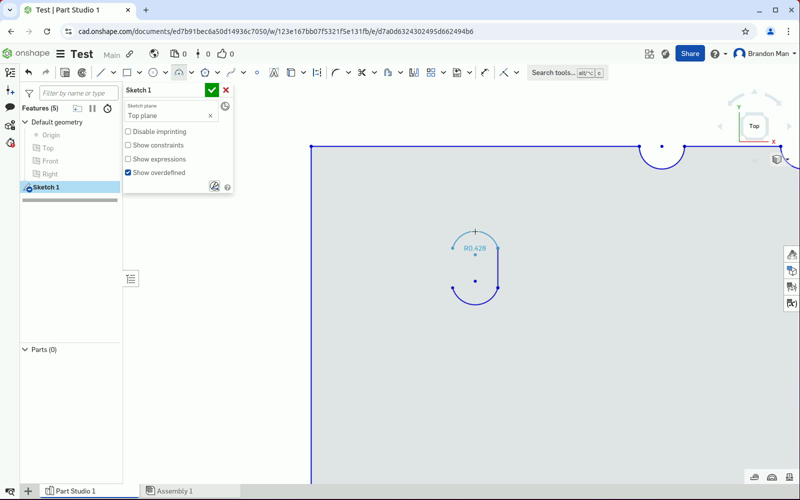
scroll(-6)
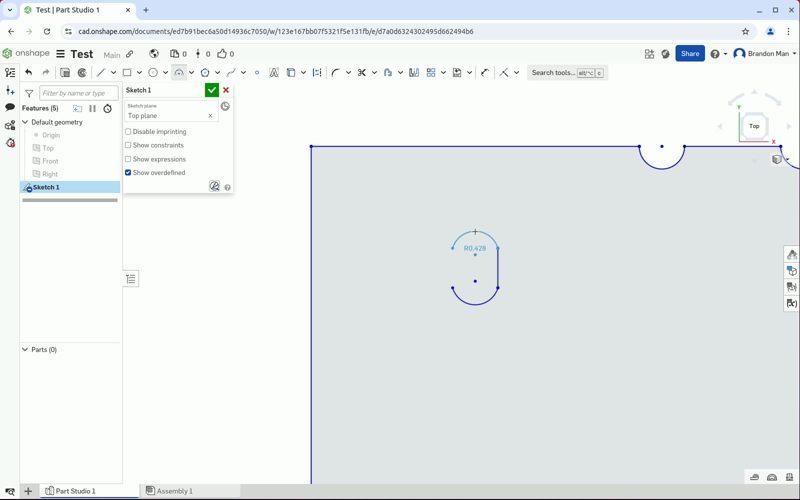
scroll(-6)
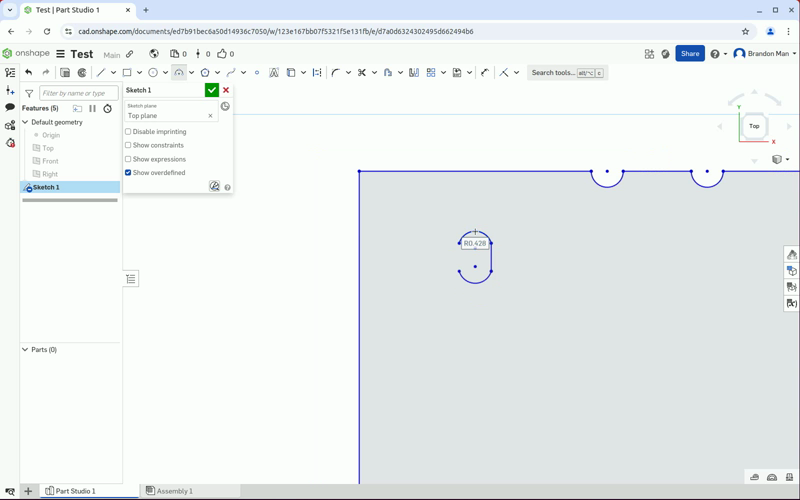
scroll(-6)
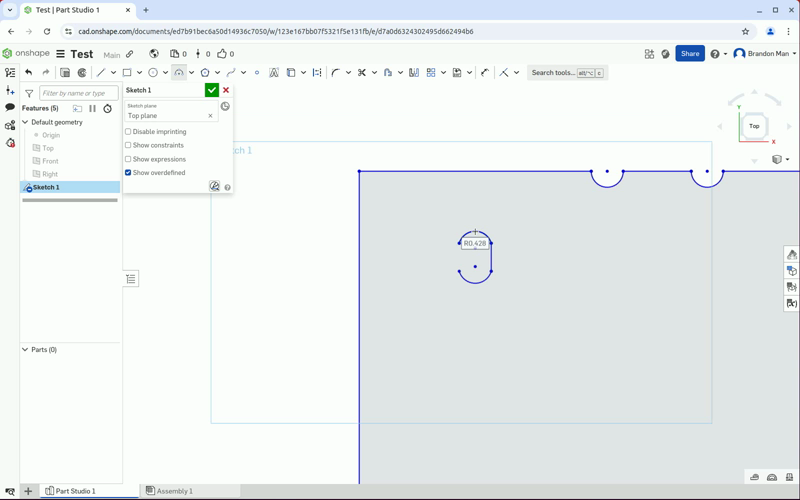
scroll(-6)
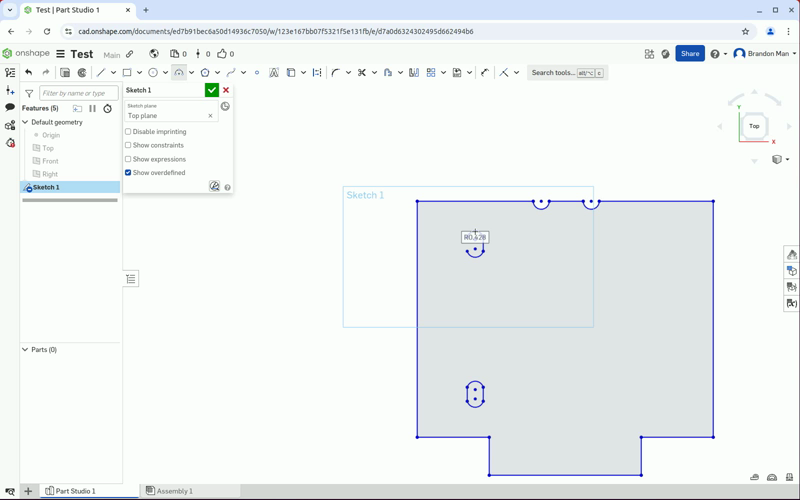
scroll(-6)
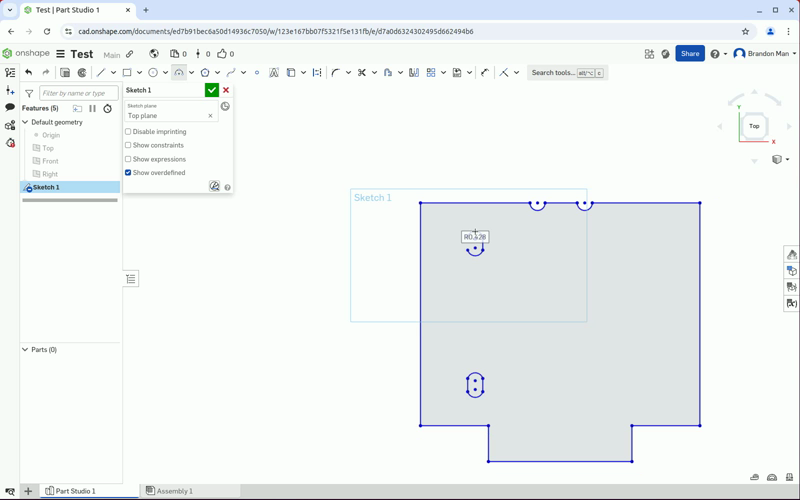
scroll(-6)
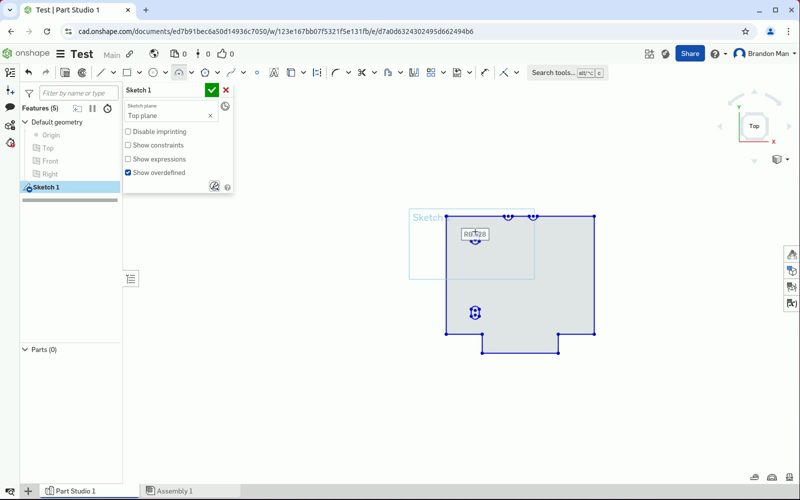
scroll(-6)
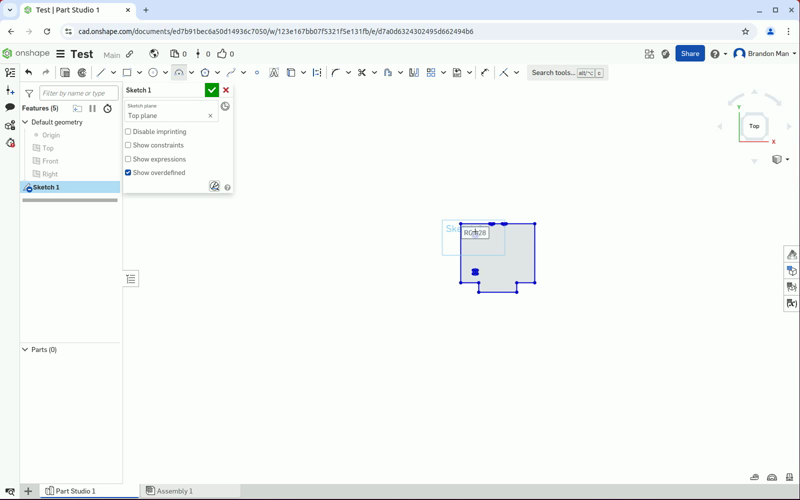
key_up(shift)
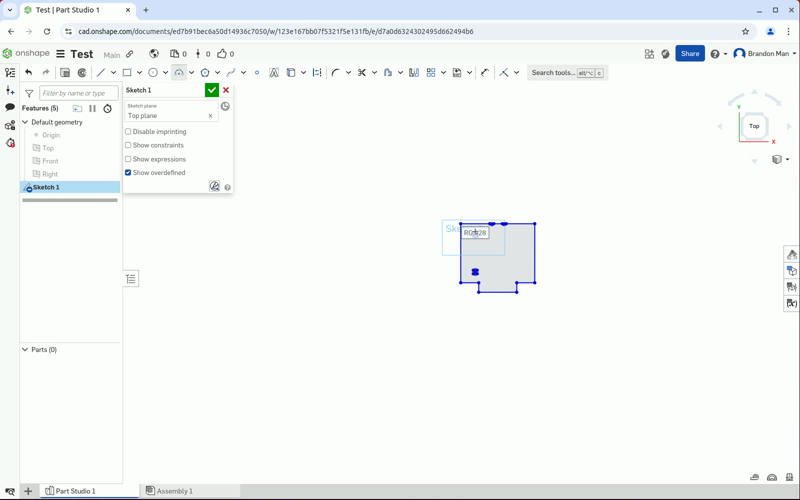
key(esc)
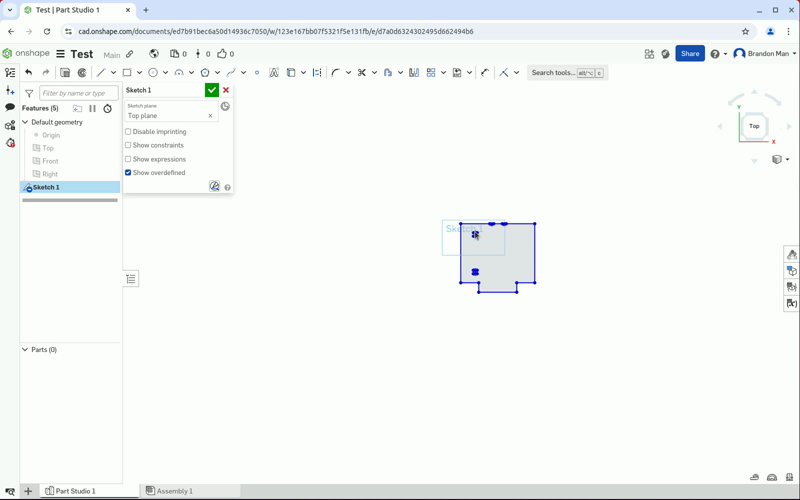
key(l)
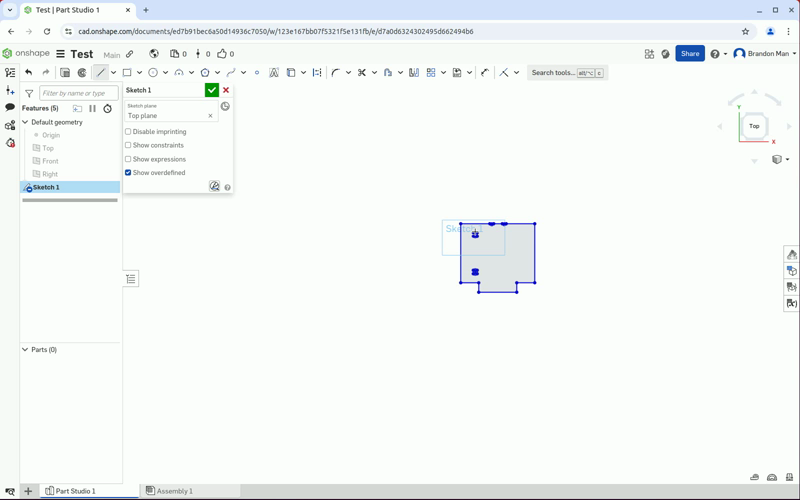
mouse_move(473, 232)
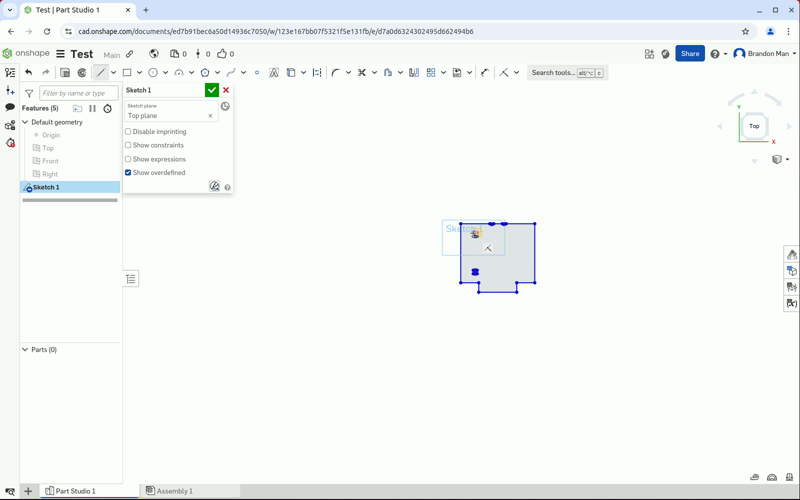
scroll(6)
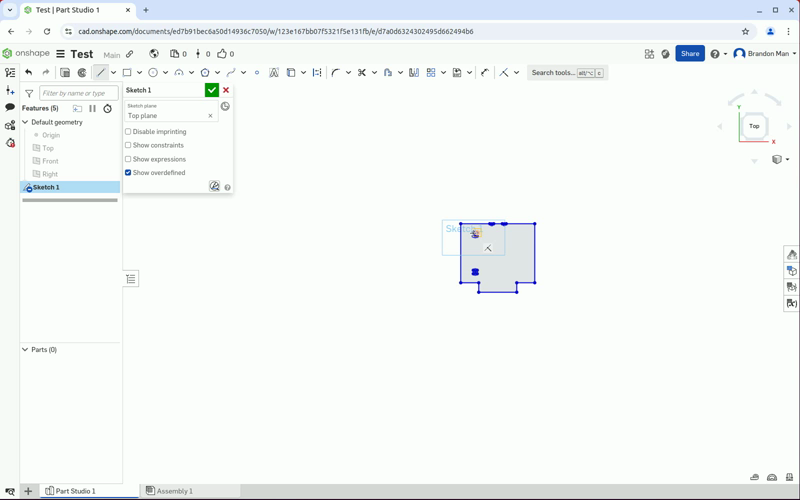
scroll(6)
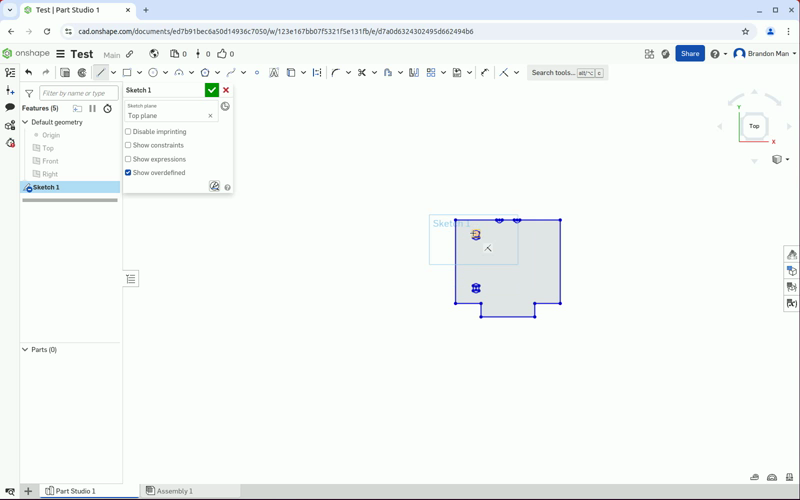
scroll(6)
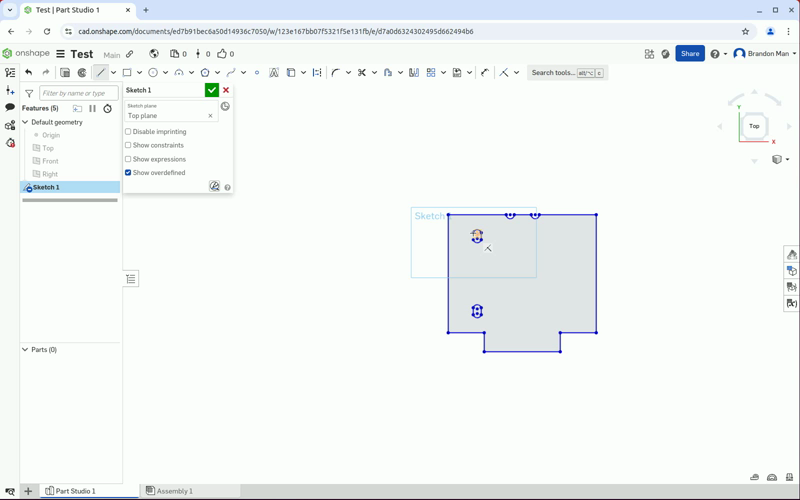
scroll(6)
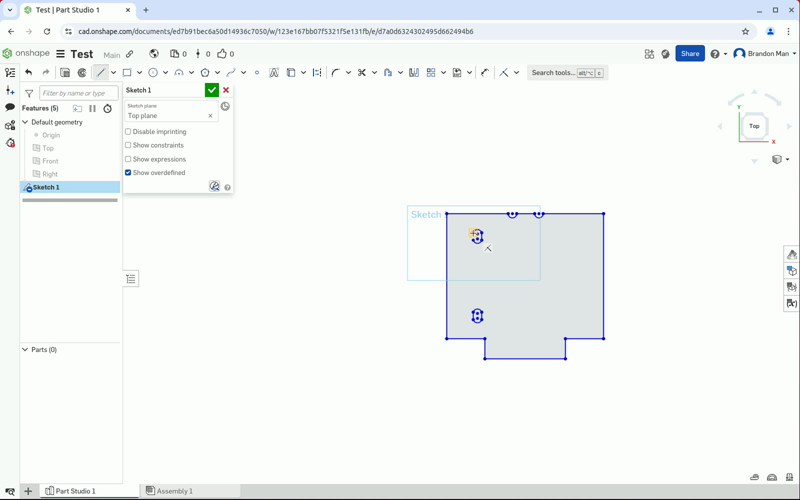
scroll(6)
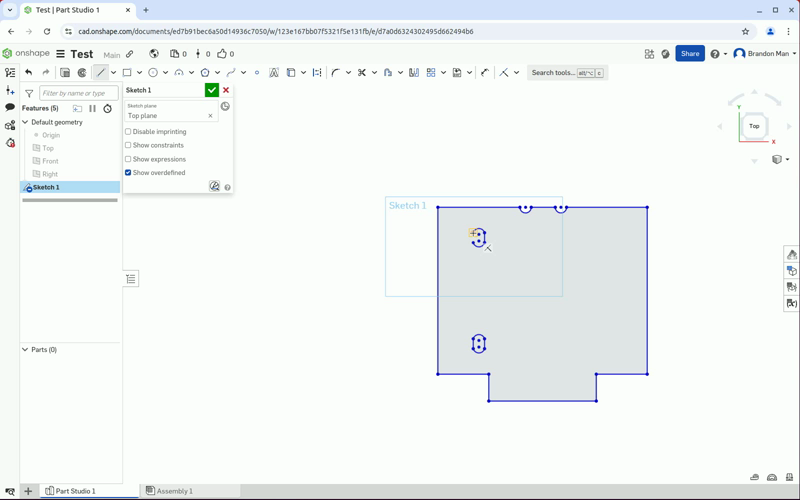
scroll(6)
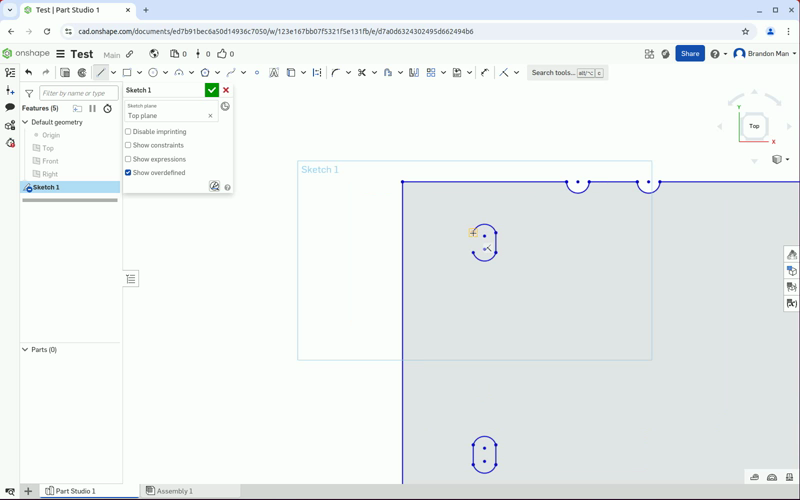
scroll(6)
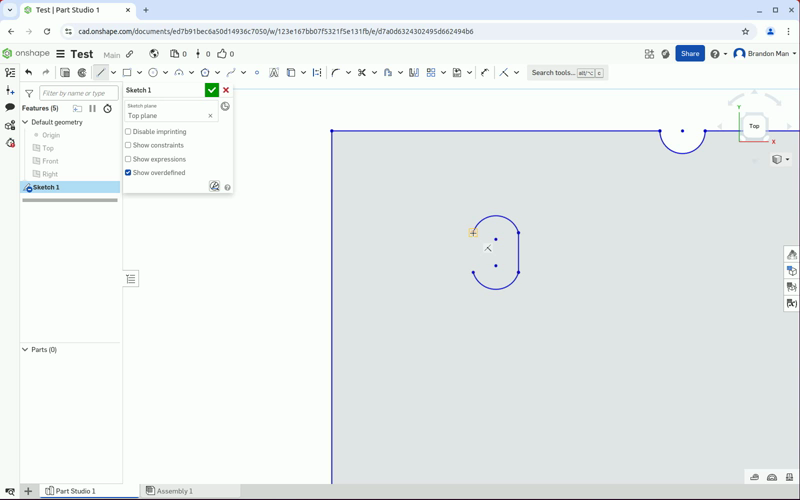
click(473, 232)
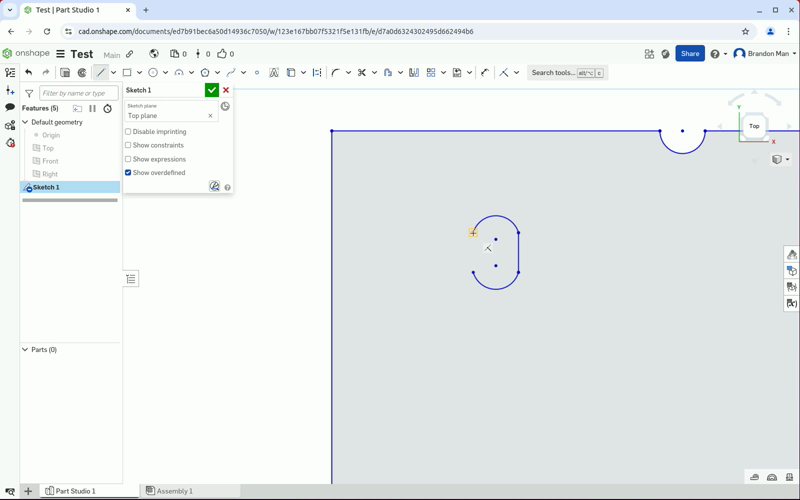
scroll(-6)
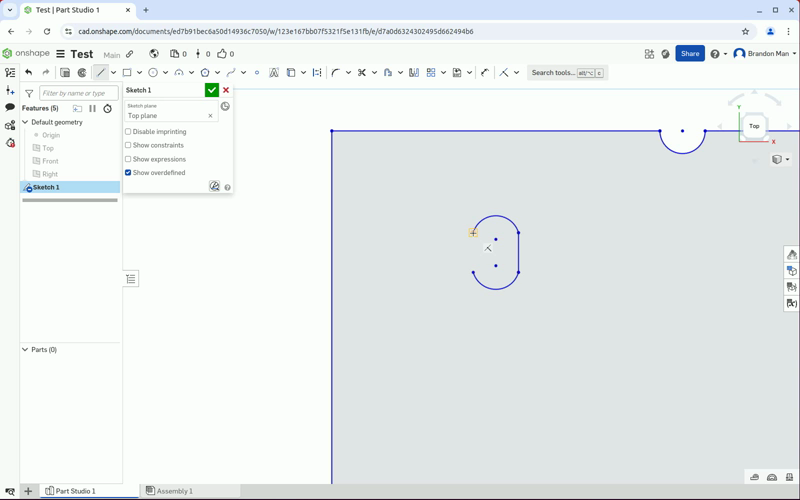
scroll(-6)
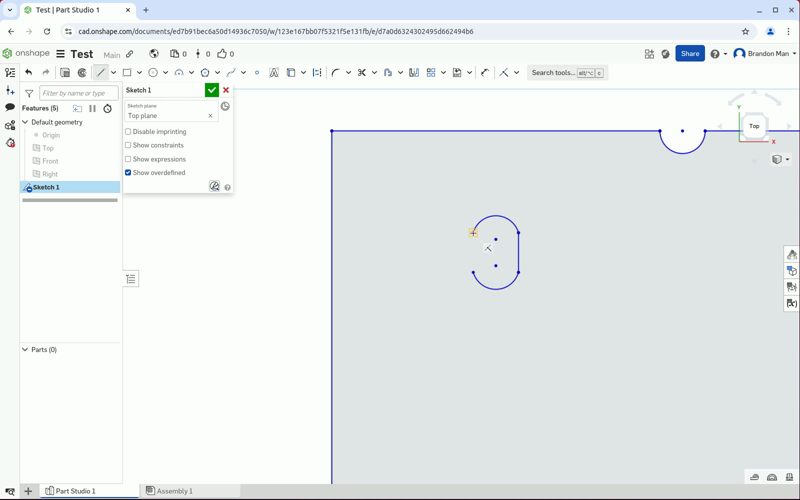
scroll(-6)
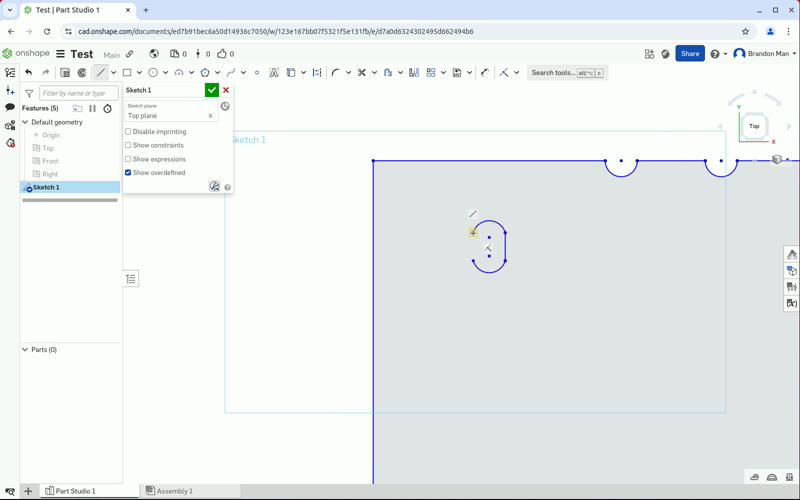
scroll(-6)
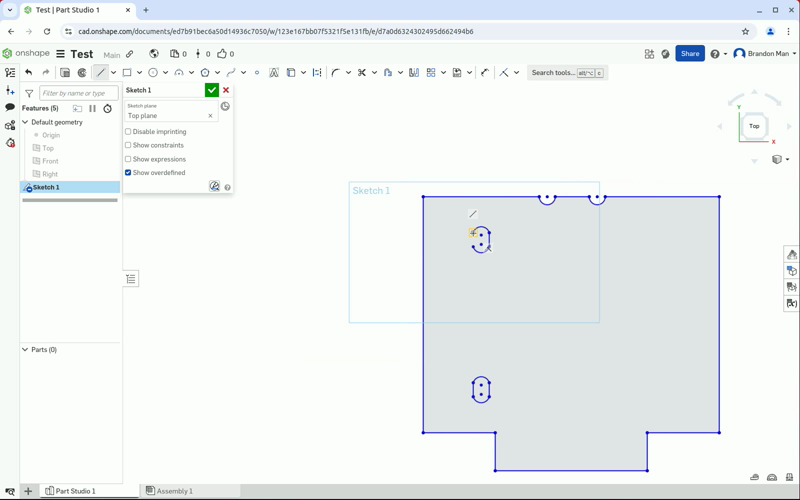
scroll(-6)
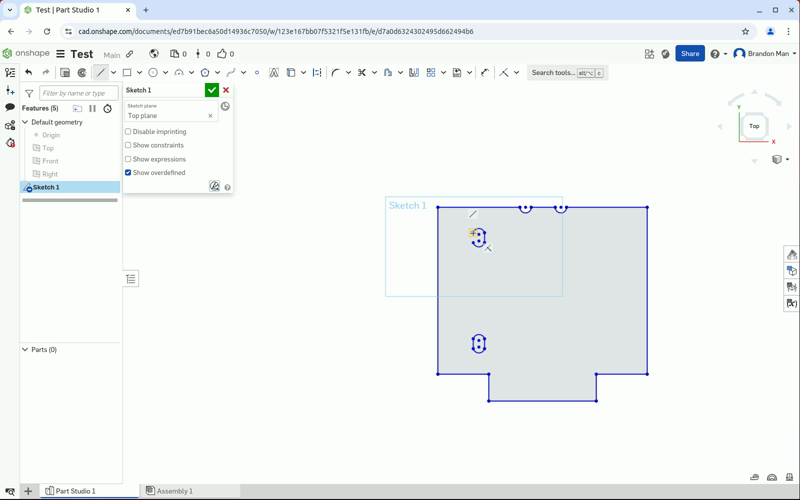
scroll(-6)
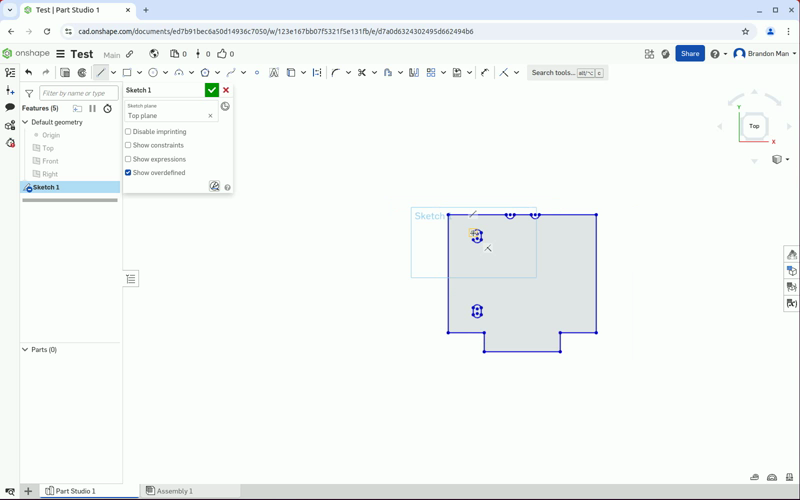
scroll(-6)
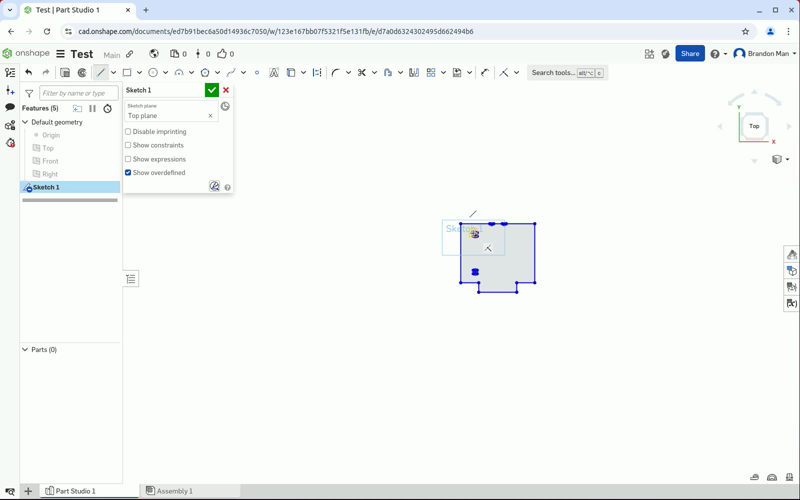
mouse_move(503, 232)
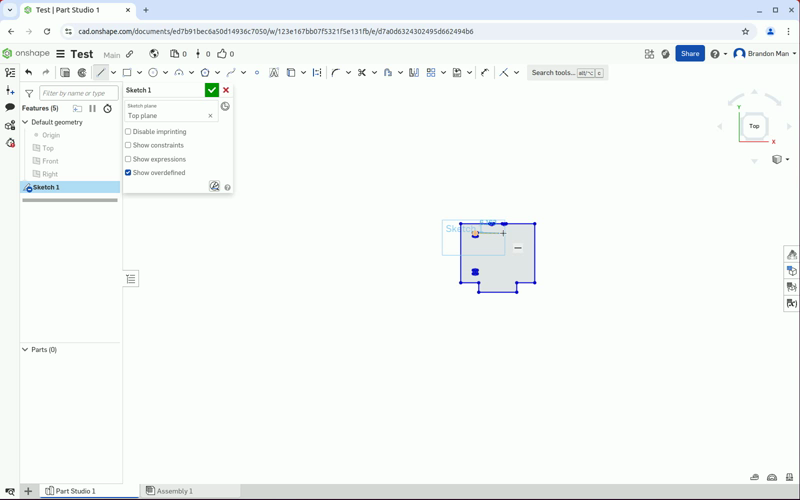
key_down(shift)
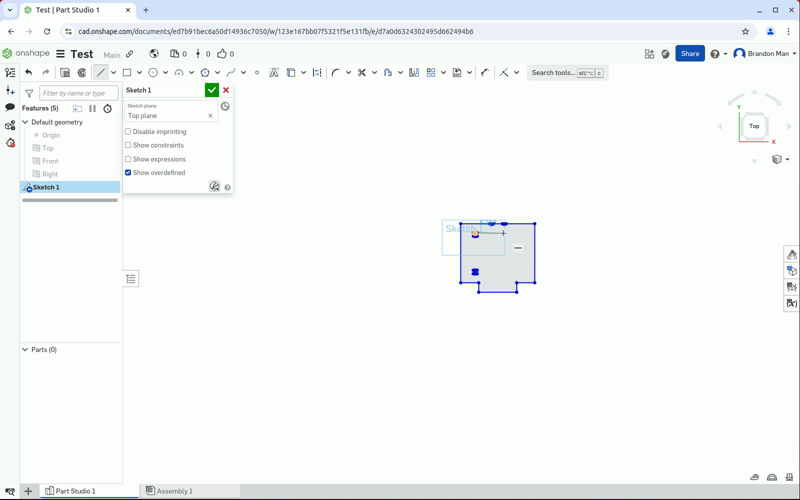
mouse_move(473, 236)
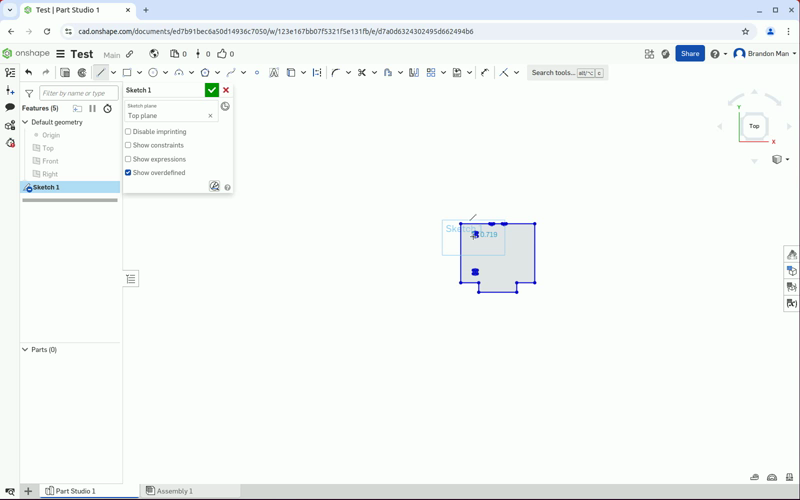
scroll(6)
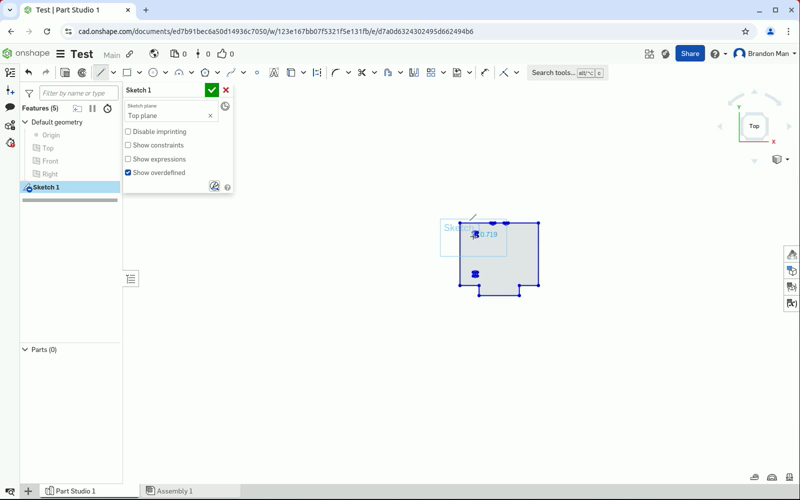
scroll(6)
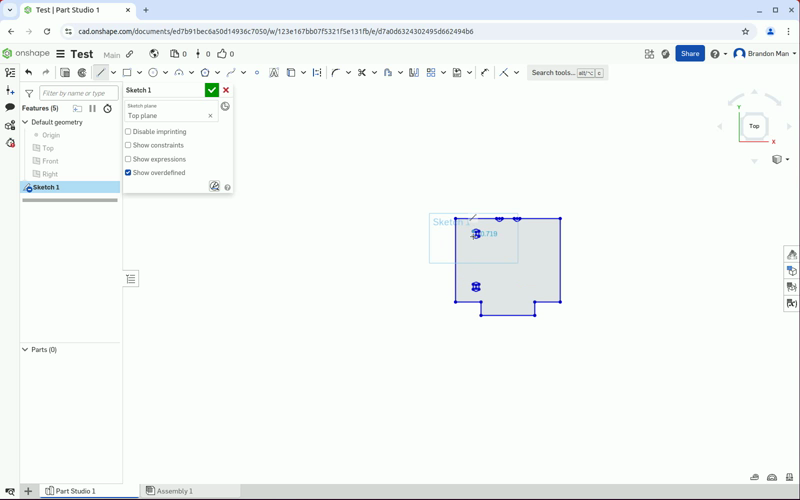
scroll(6)
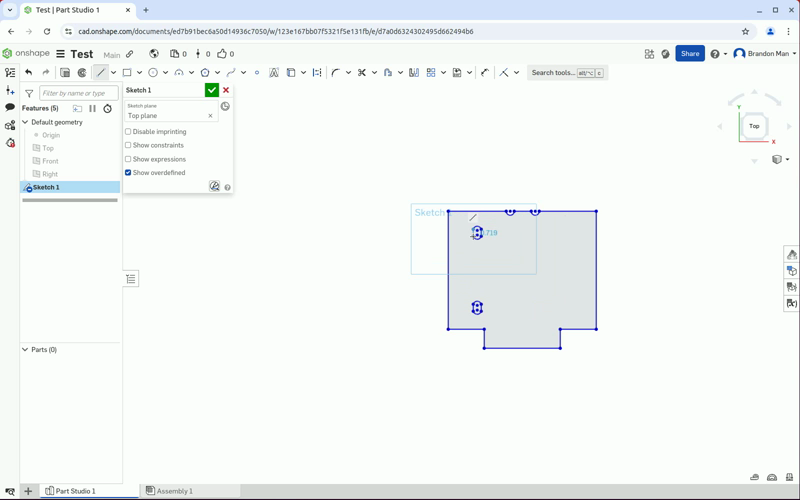
scroll(6)
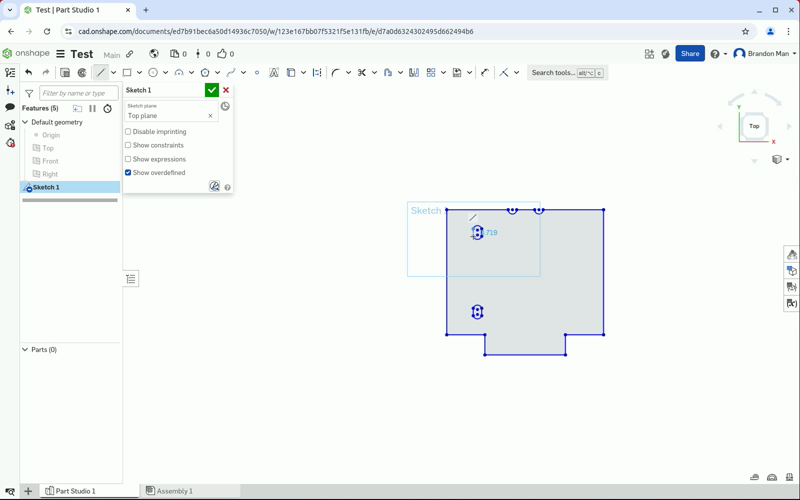
scroll(6)
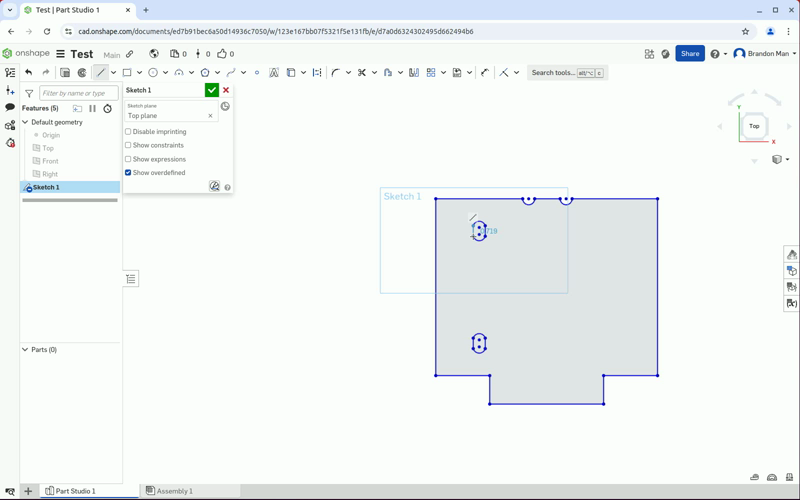
scroll(6)
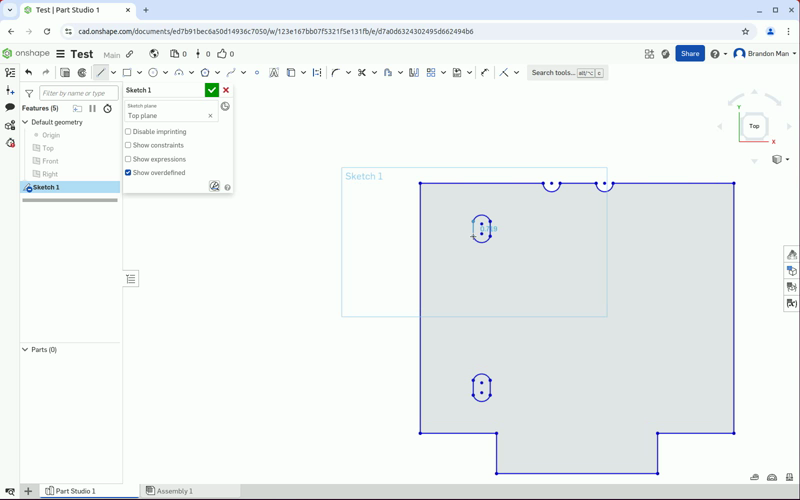
scroll(6)
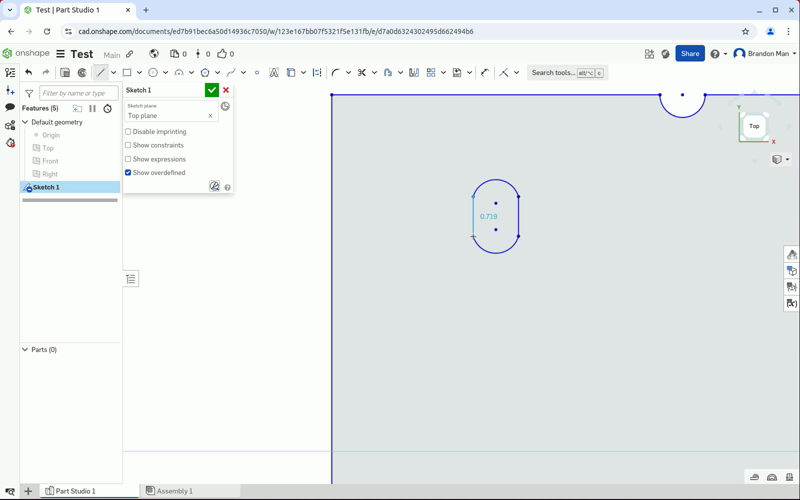
key_up(shift)
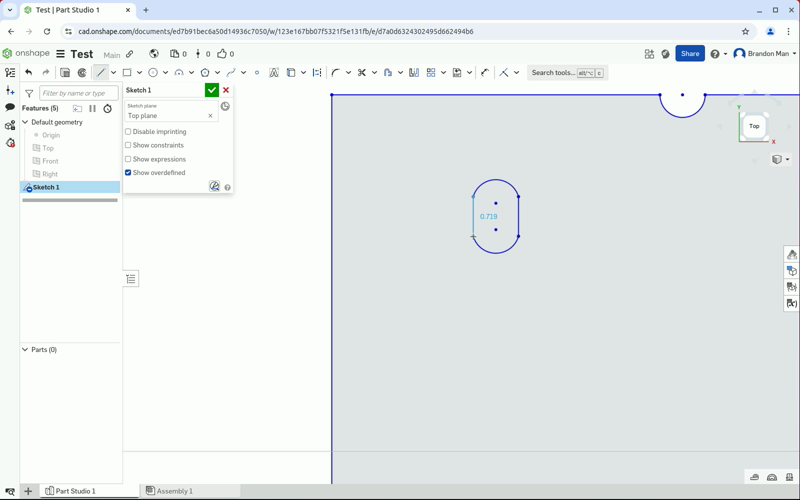
click(473, 236)
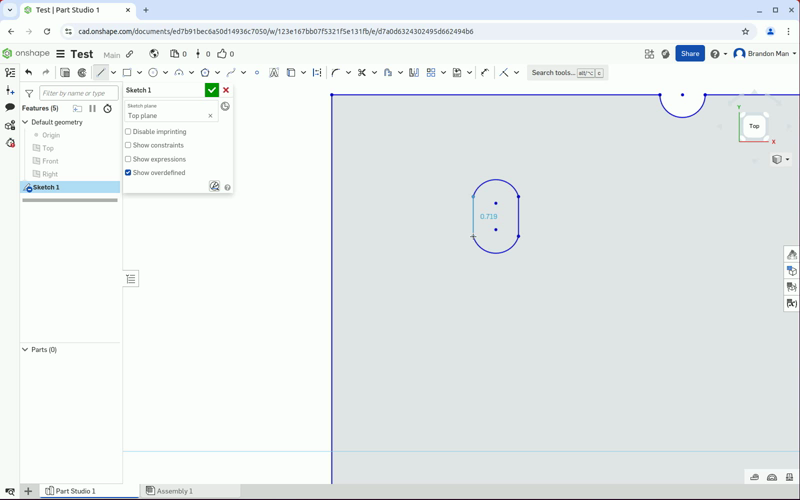
scroll(-6)
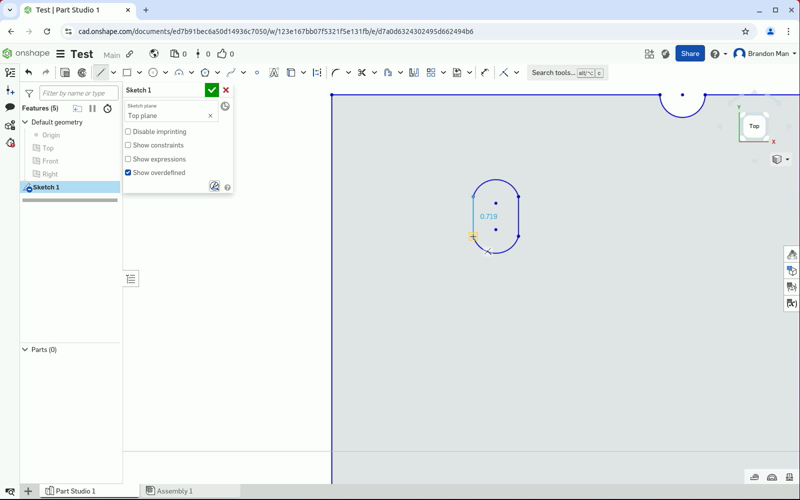
scroll(-6)
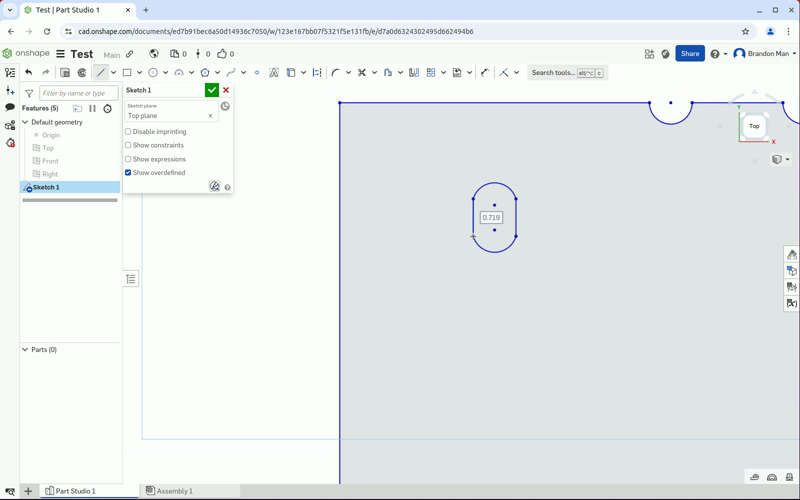
scroll(-6)
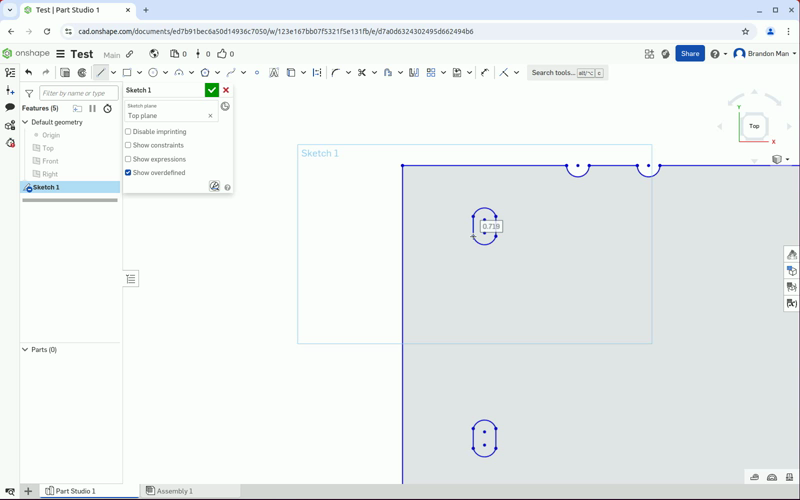
scroll(-6)
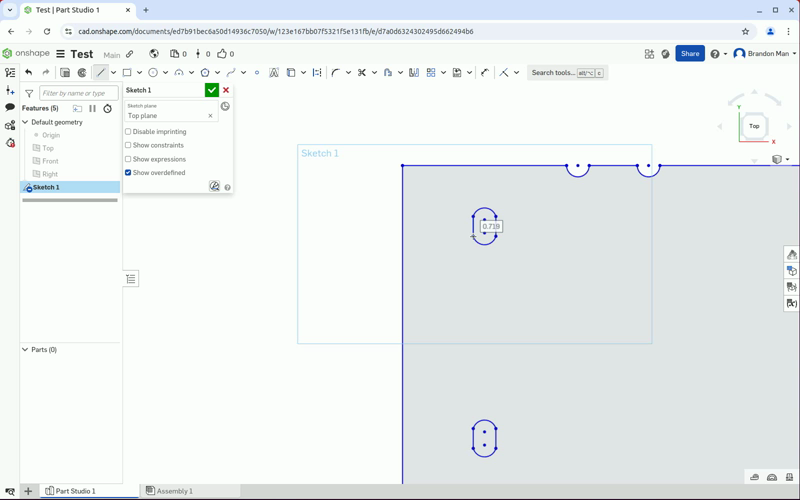
scroll(-6)
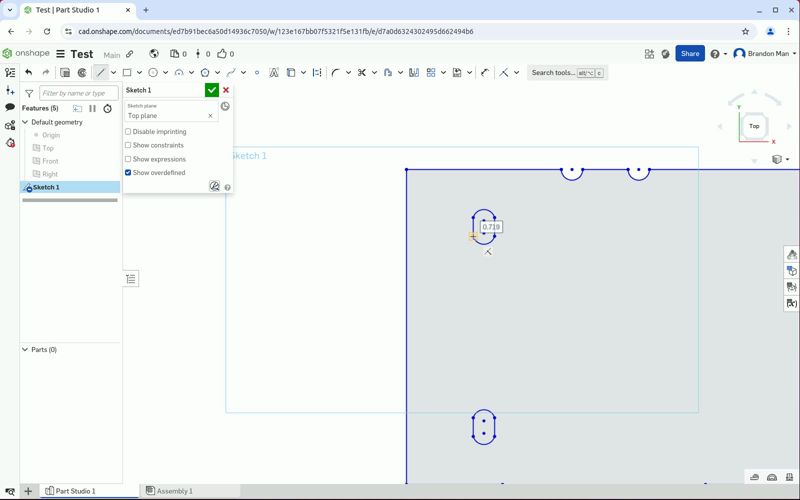
scroll(-6)
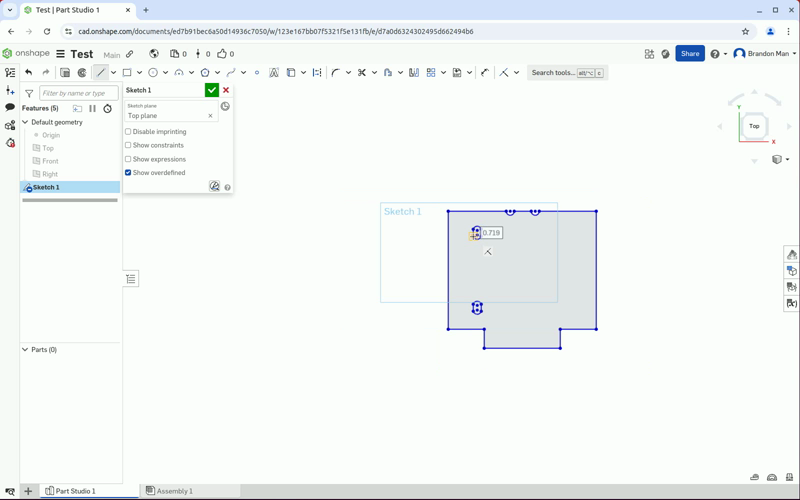
scroll(-6)
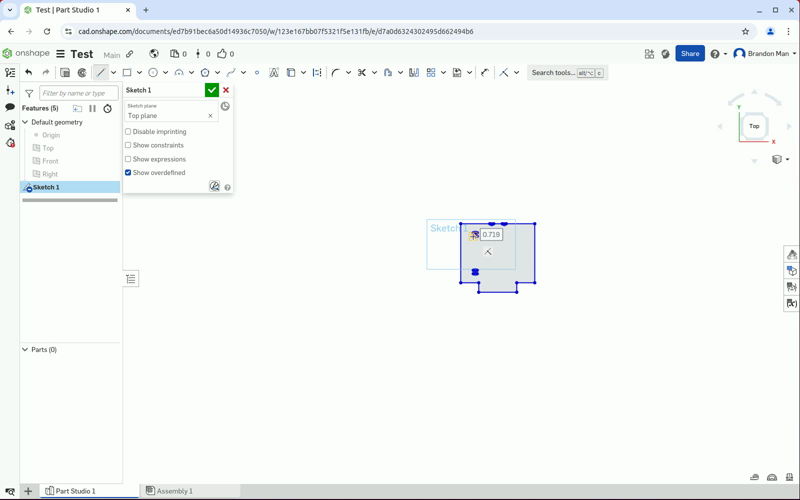
key(esc)
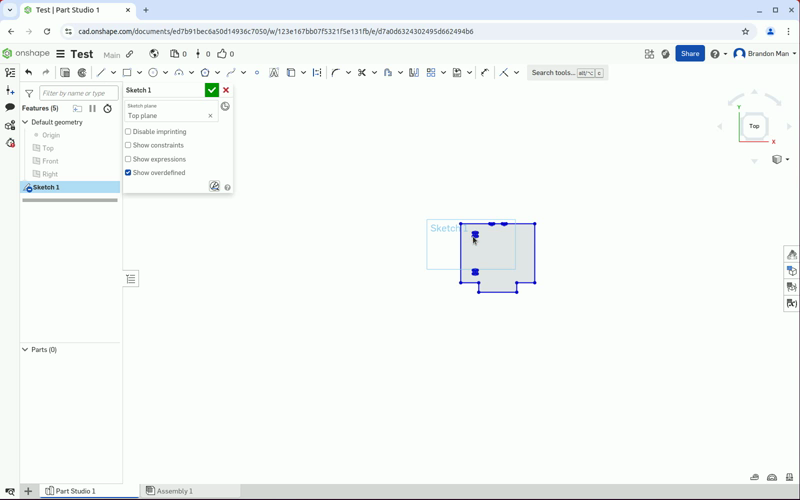
key(a)
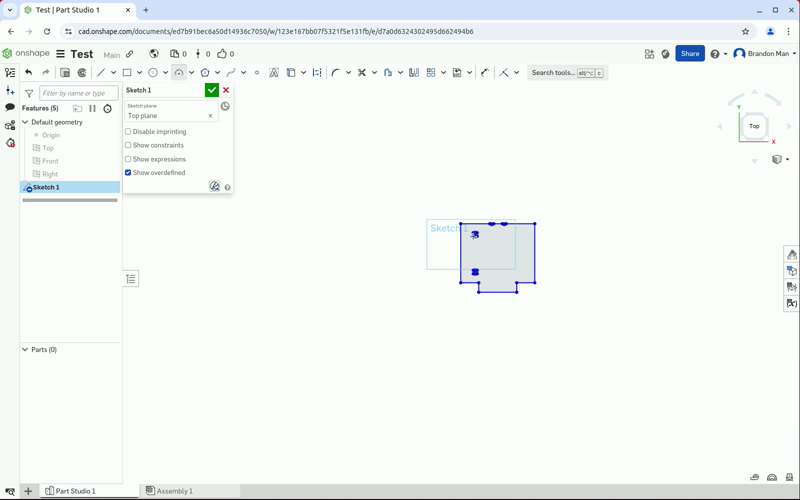
key_down(shift)
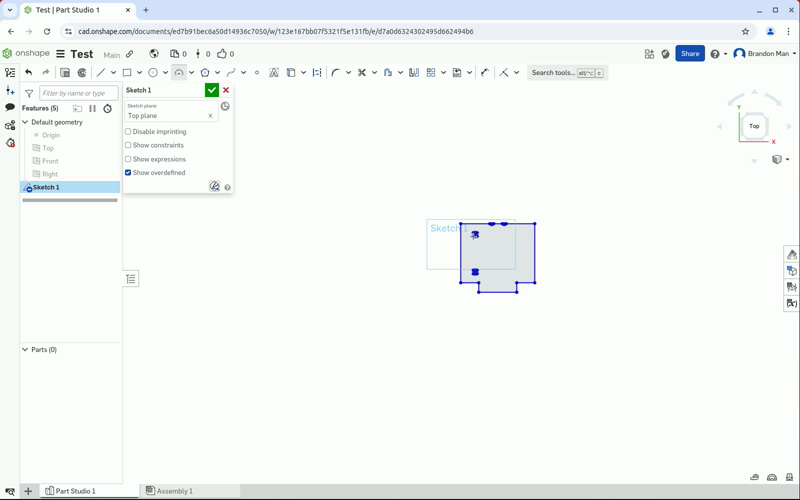
mouse_move(518, 273)
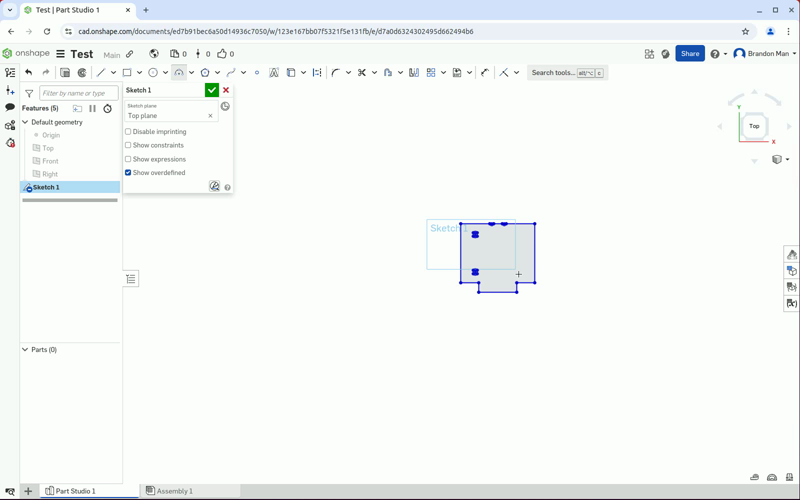
click(518, 273)
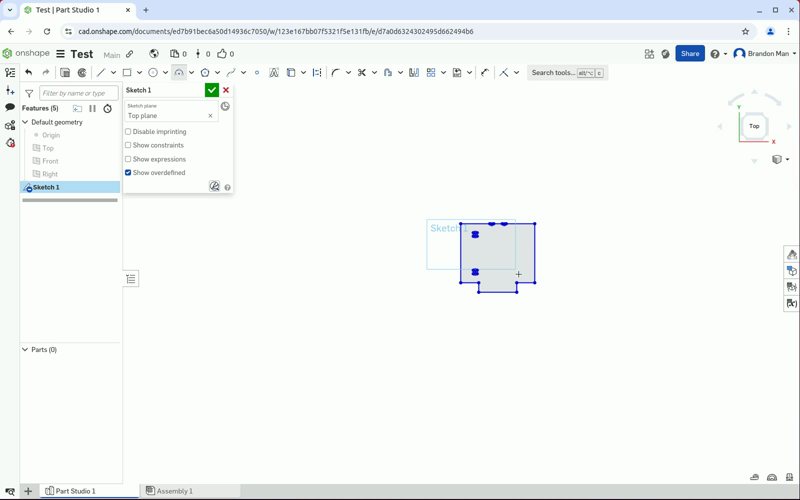
key_up(shift)
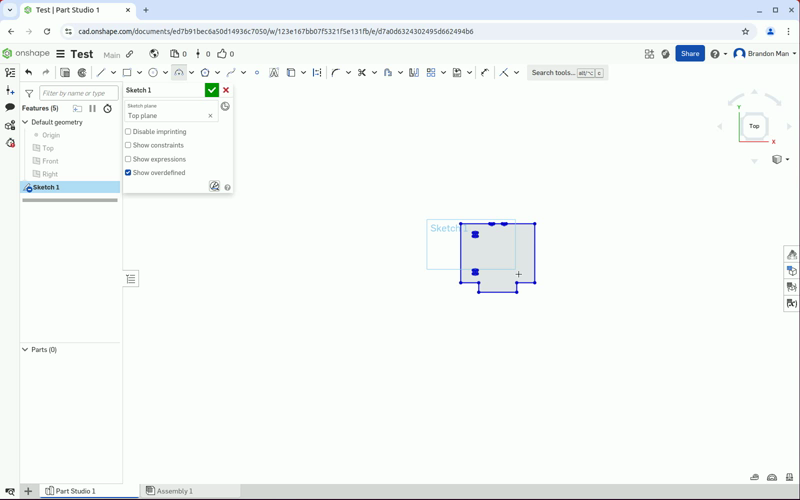
key_down(shift)
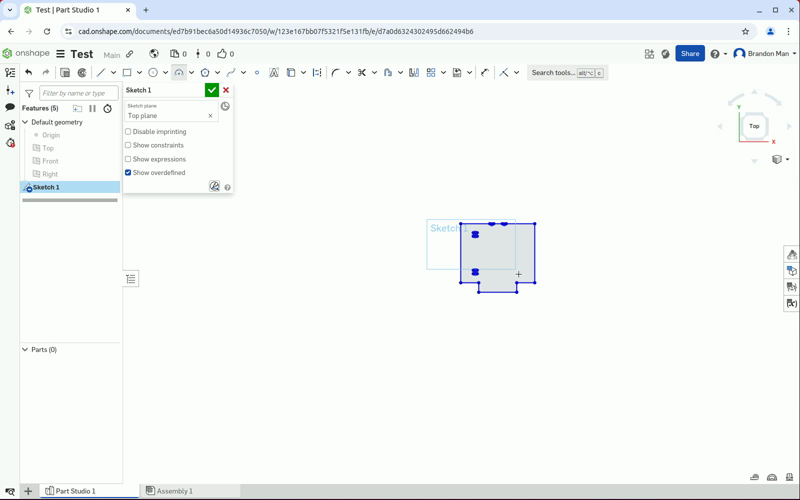
mouse_move(522, 273)
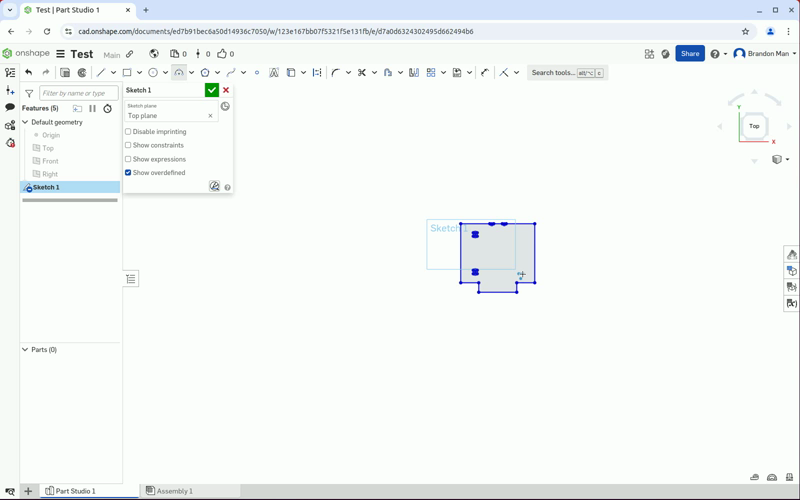
scroll(6)
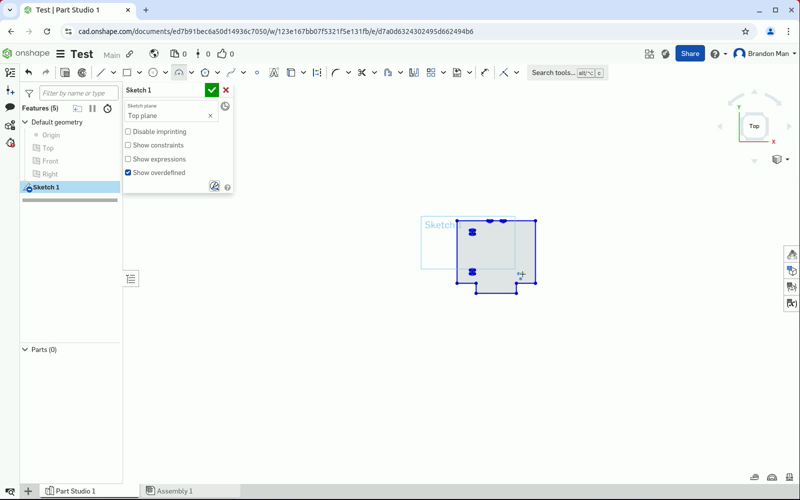
scroll(6)
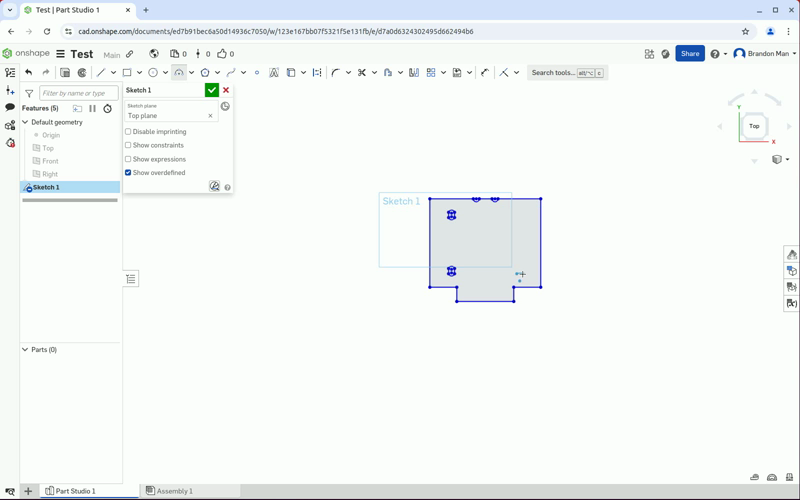
scroll(6)
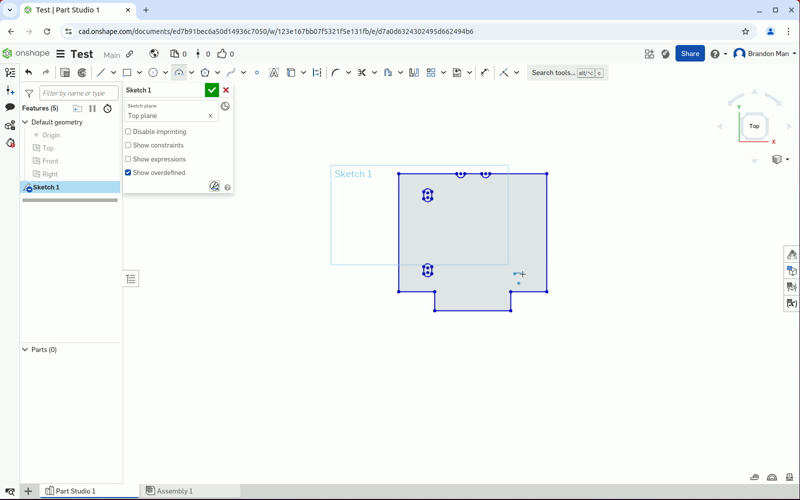
scroll(6)
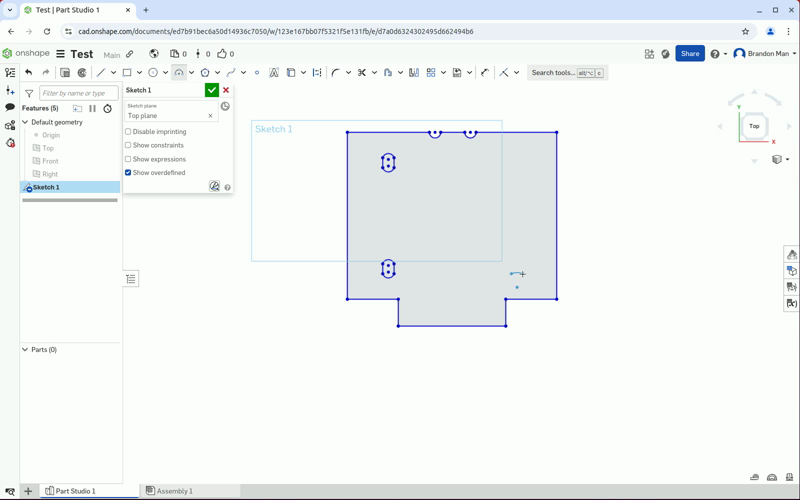
scroll(6)
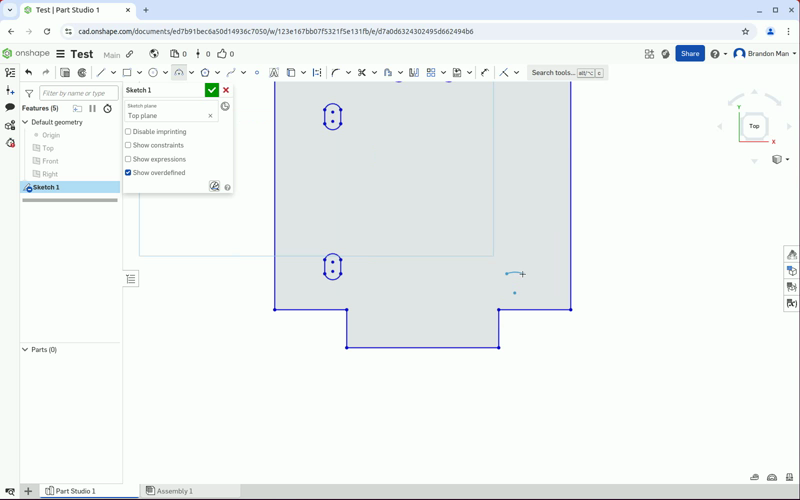
scroll(6)
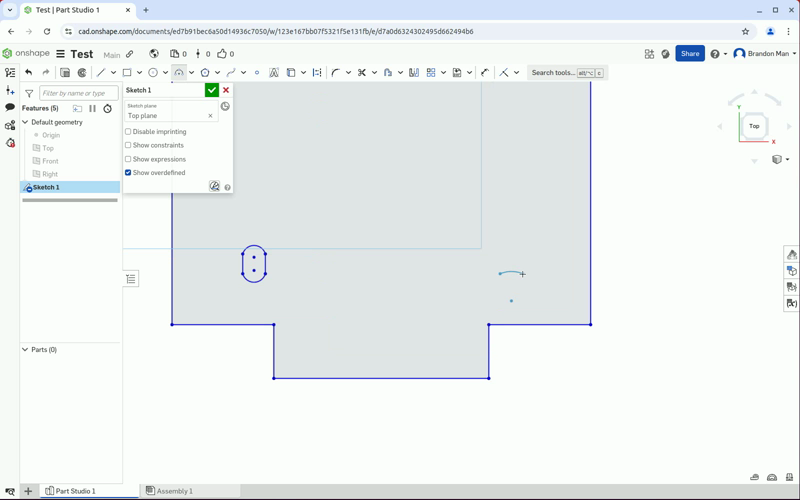
scroll(6)
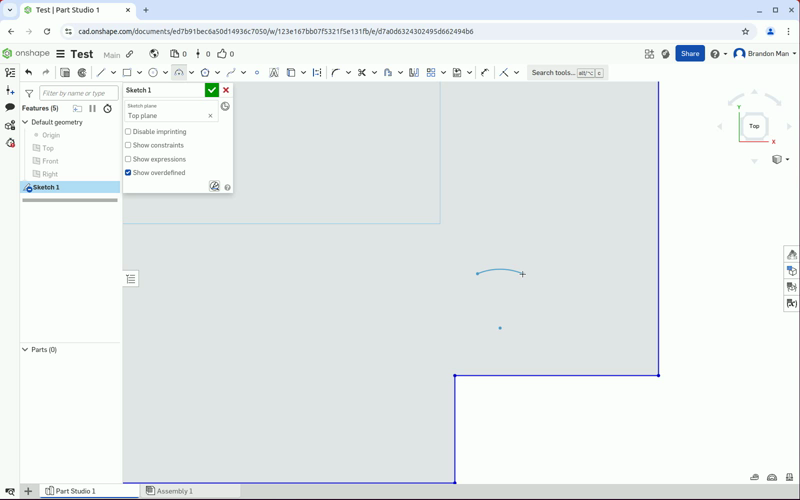
click(522, 273)
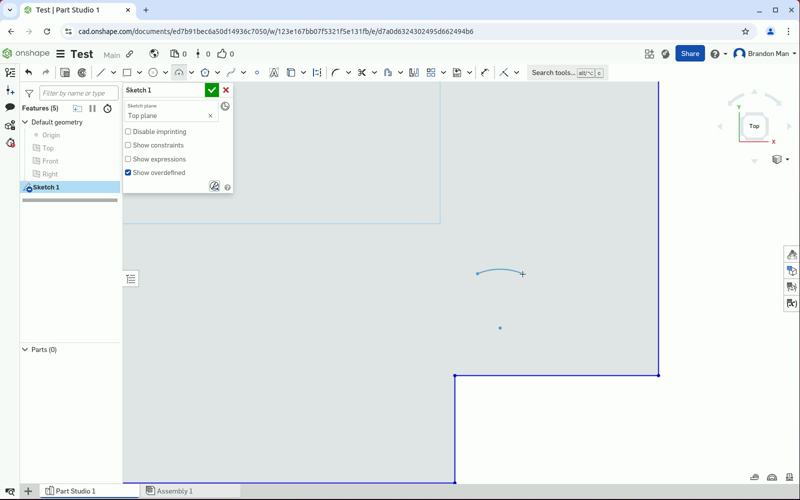
scroll(-6)
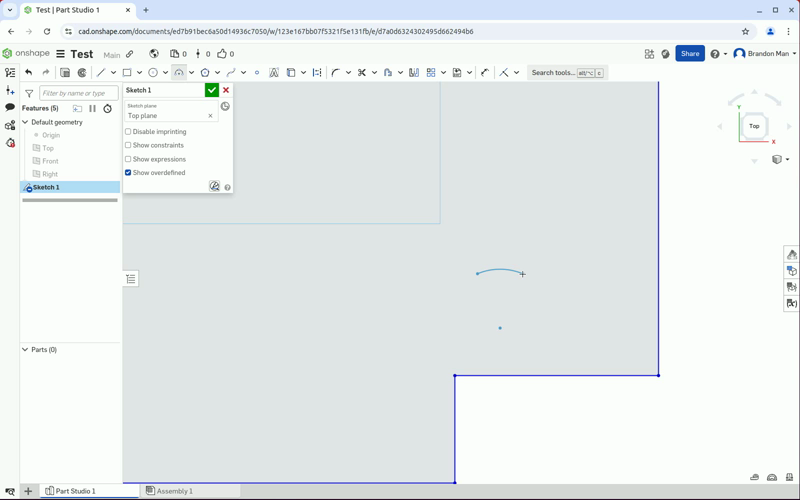
scroll(-6)
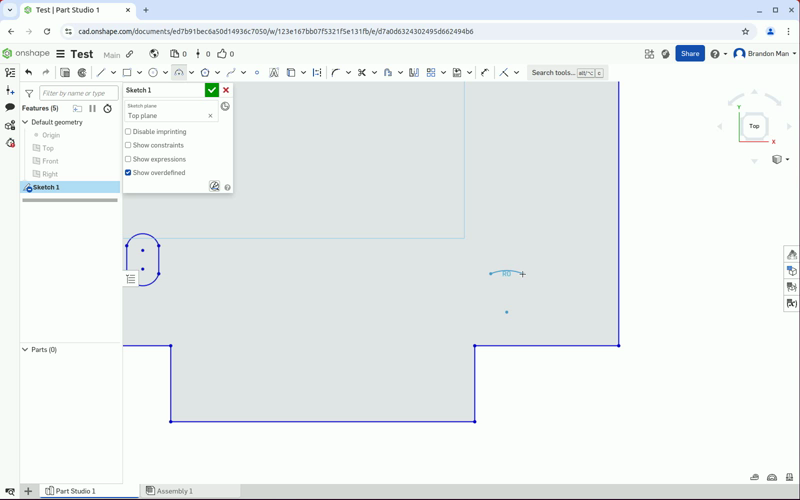
scroll(-6)
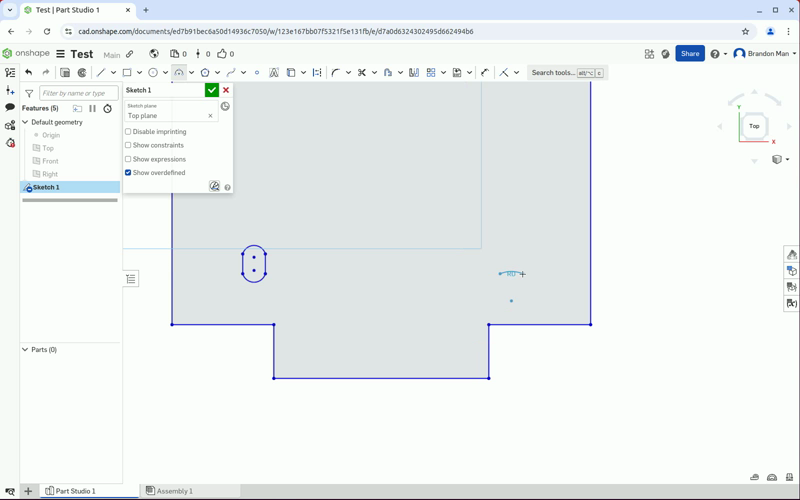
scroll(-6)
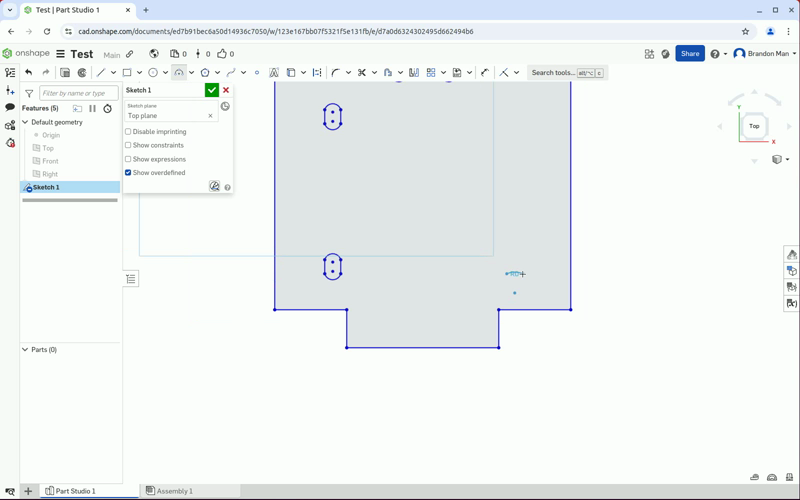
scroll(-6)
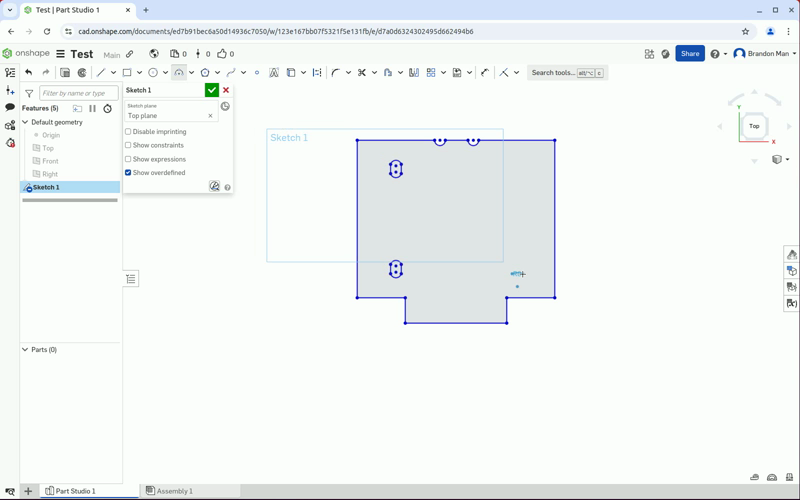
scroll(-6)
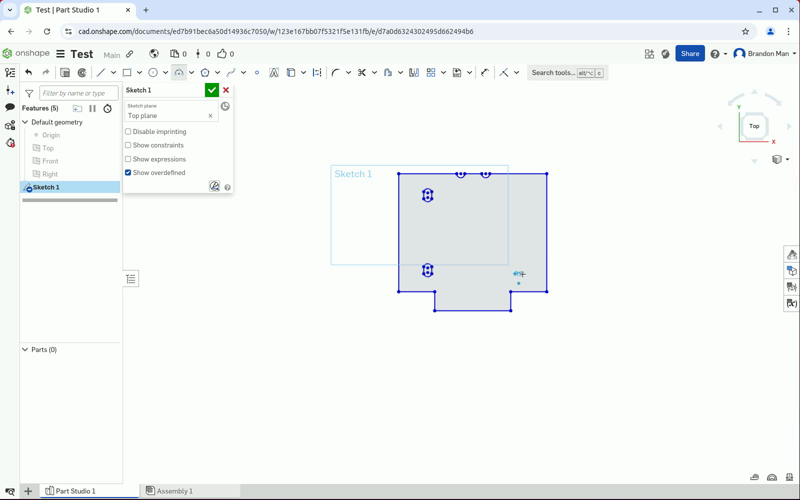
scroll(-6)
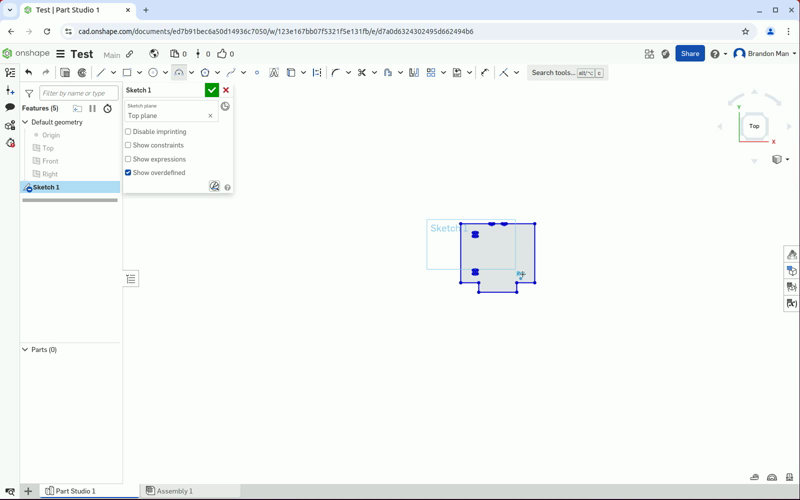
mouse_move(520, 275)
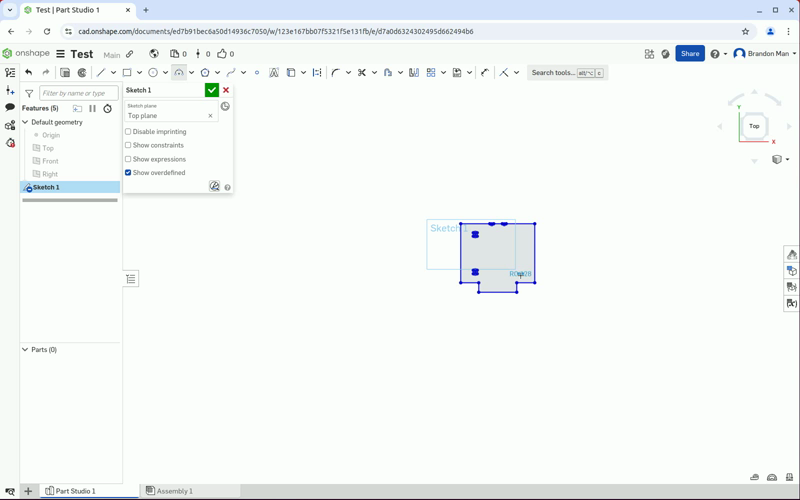
scroll(6)
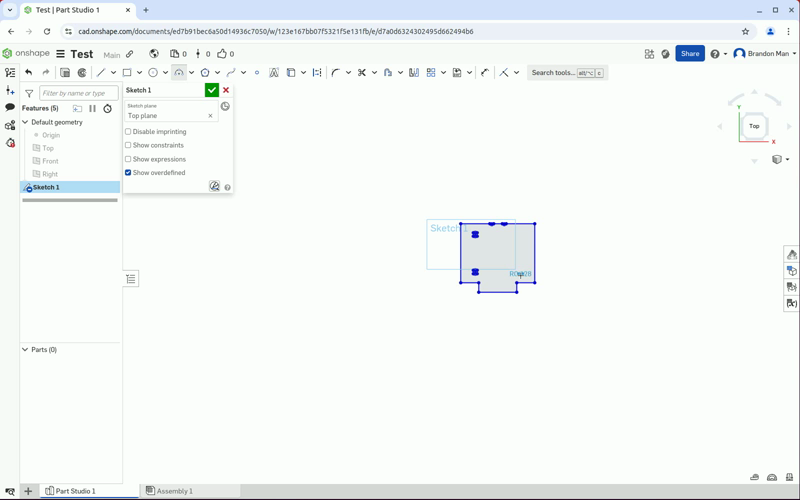
scroll(6)
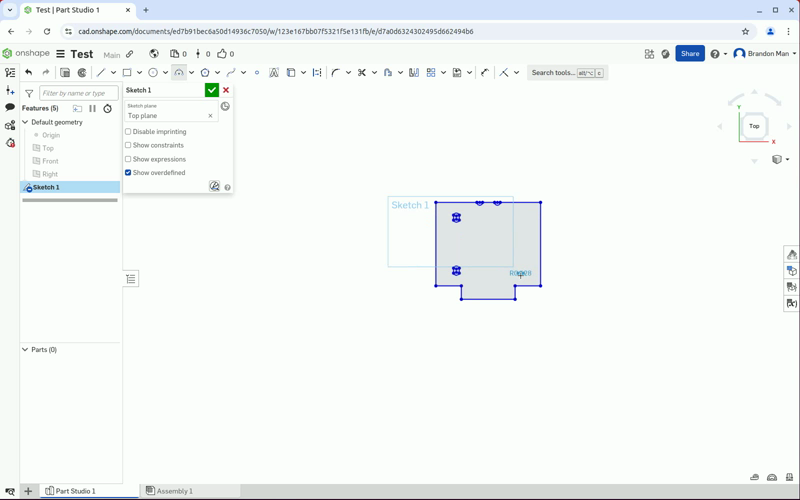
scroll(6)
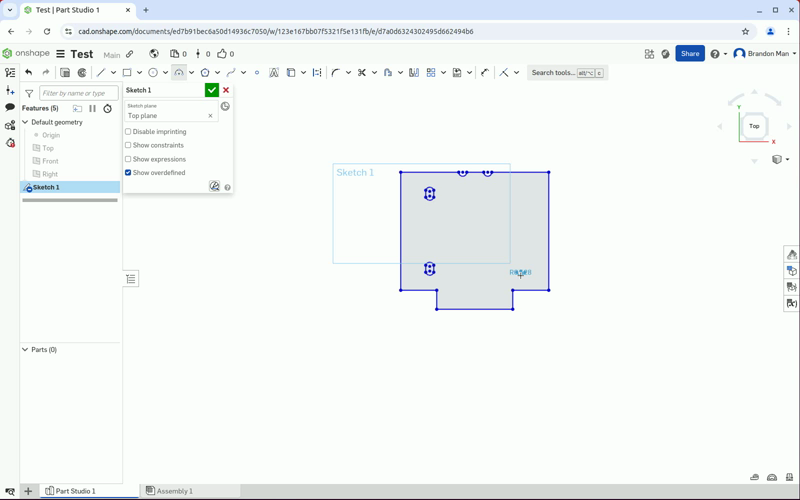
scroll(6)
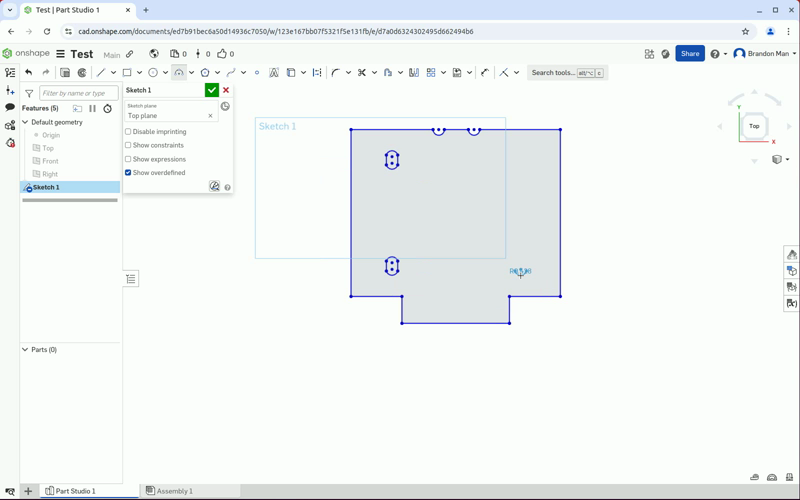
scroll(6)
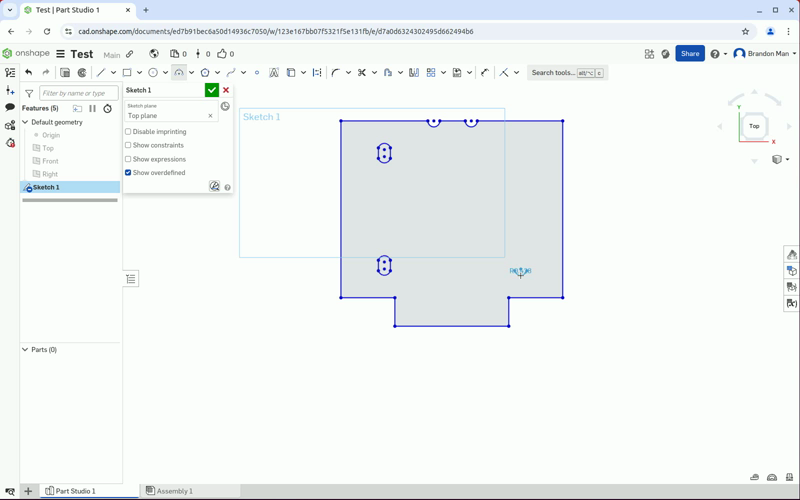
scroll(6)
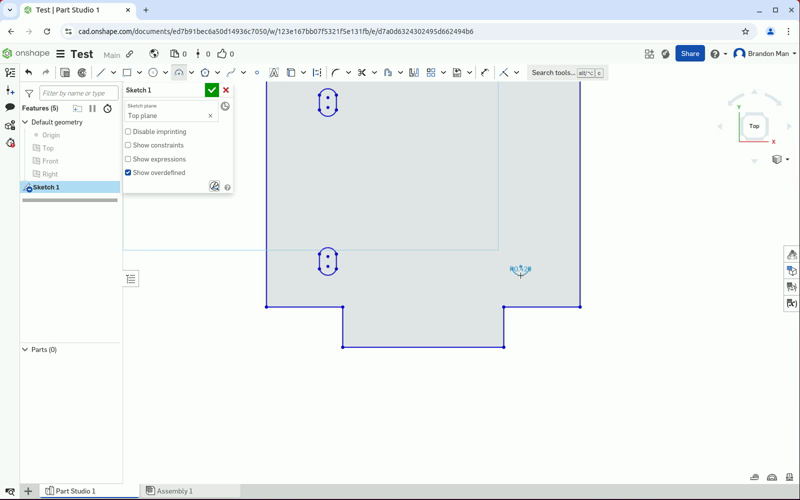
scroll(6)
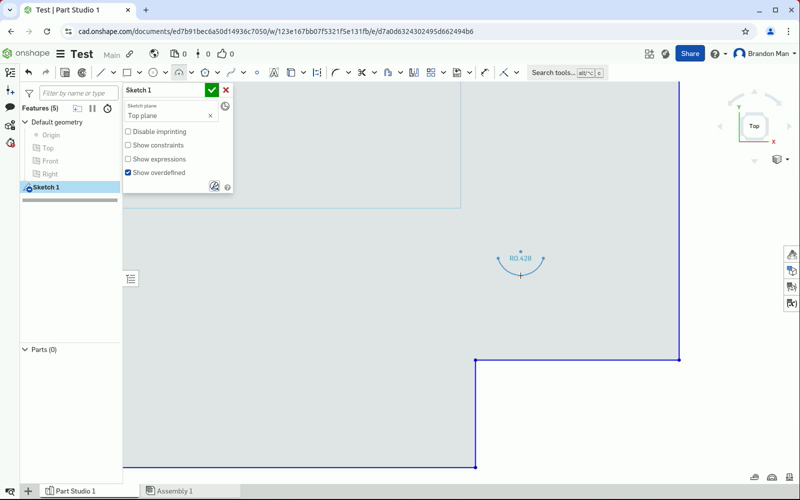
click(520, 275)
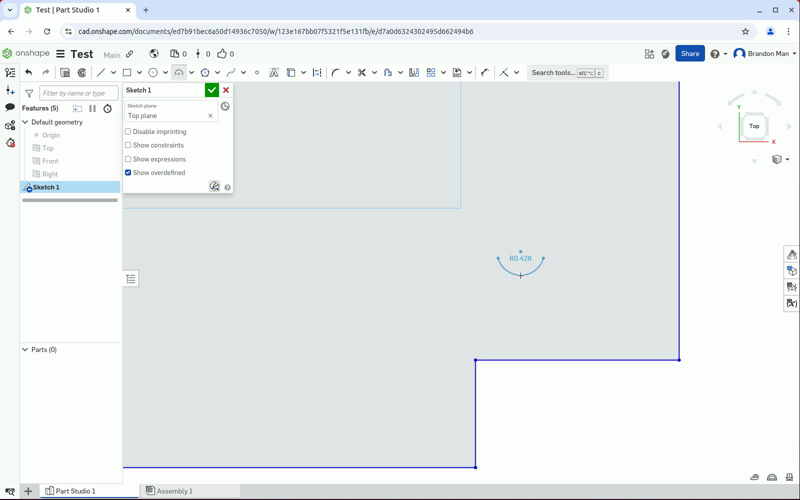
scroll(-6)
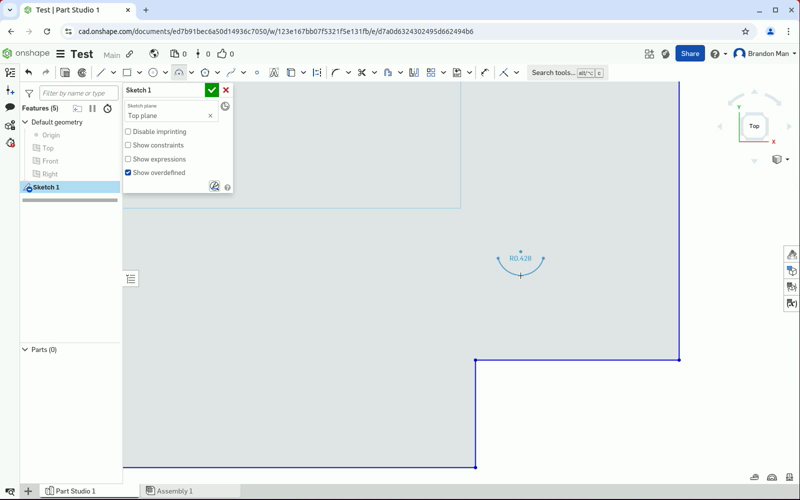
scroll(-6)
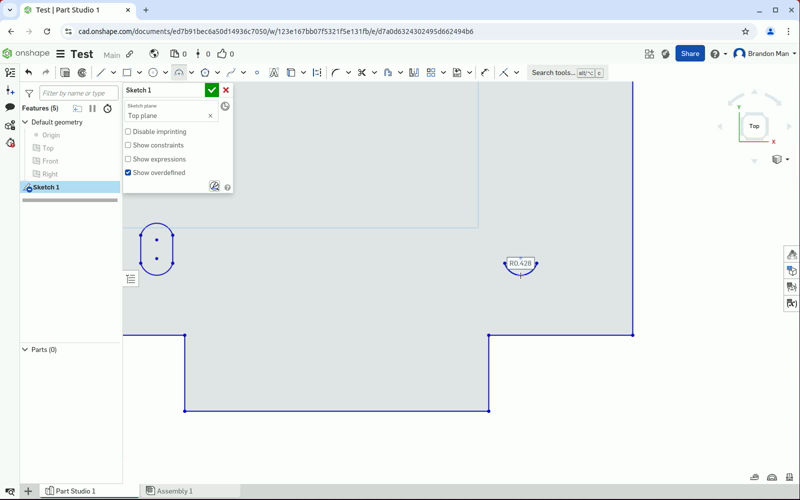
scroll(-6)
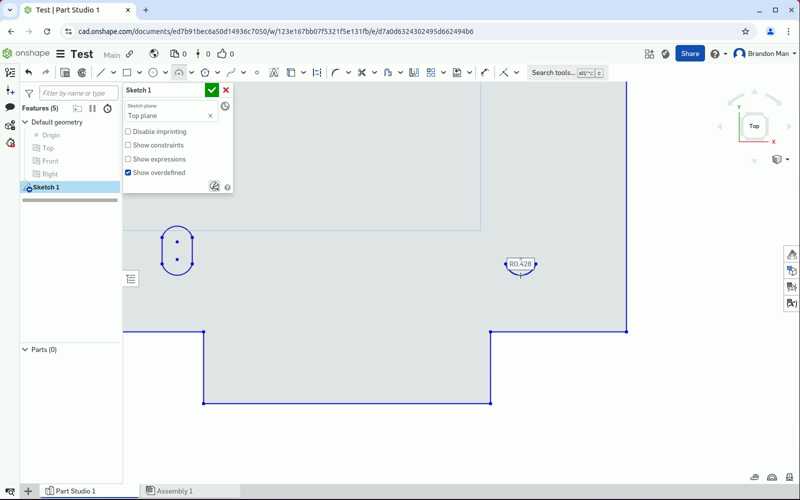
scroll(-6)
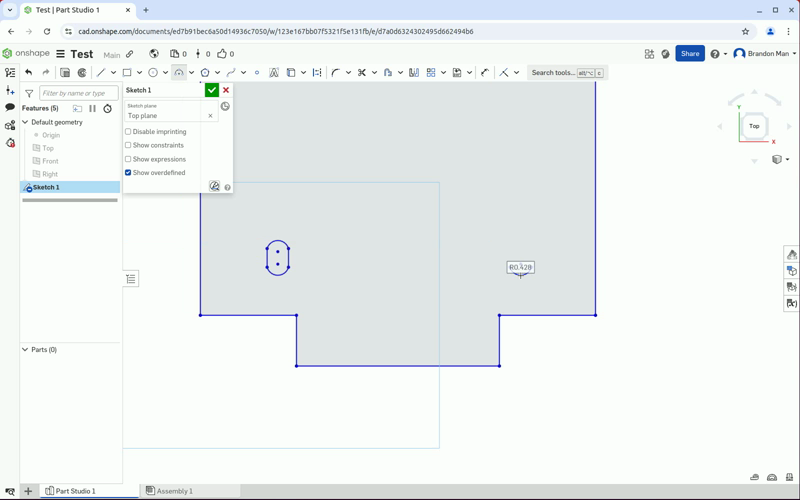
scroll(-6)
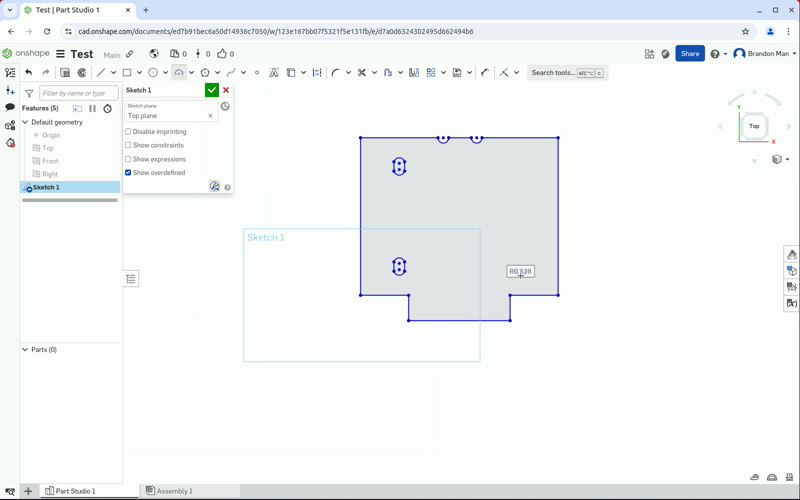
scroll(-6)
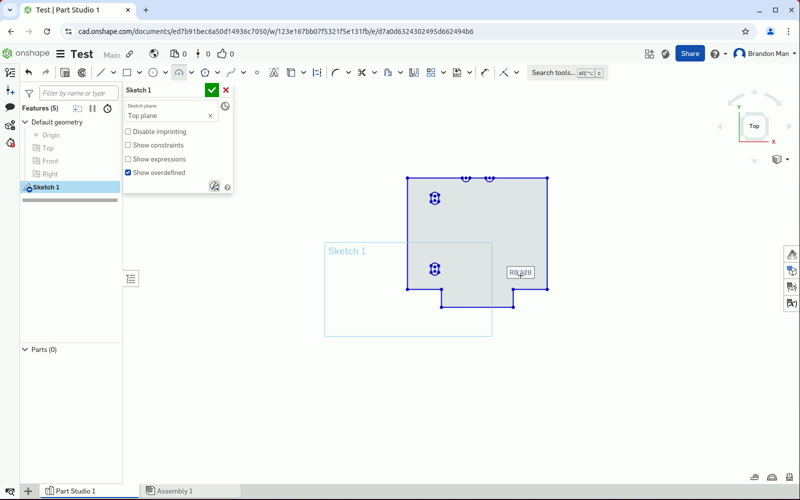
scroll(-6)
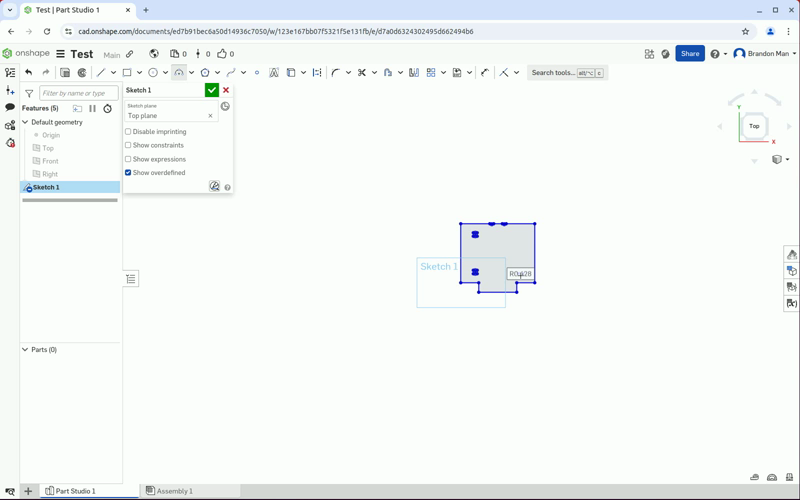
key_up(shift)
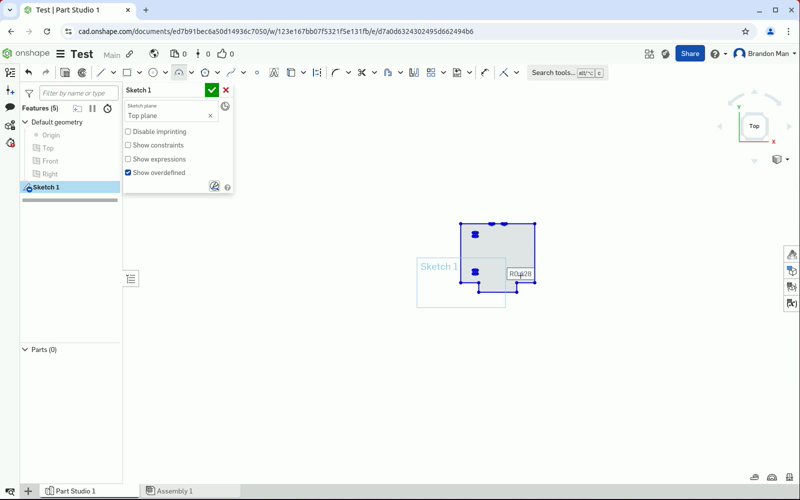
key(esc)
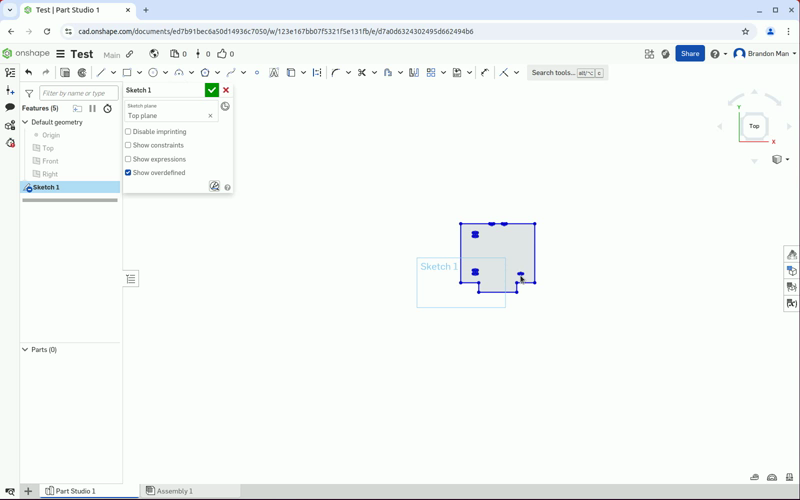
key(l)
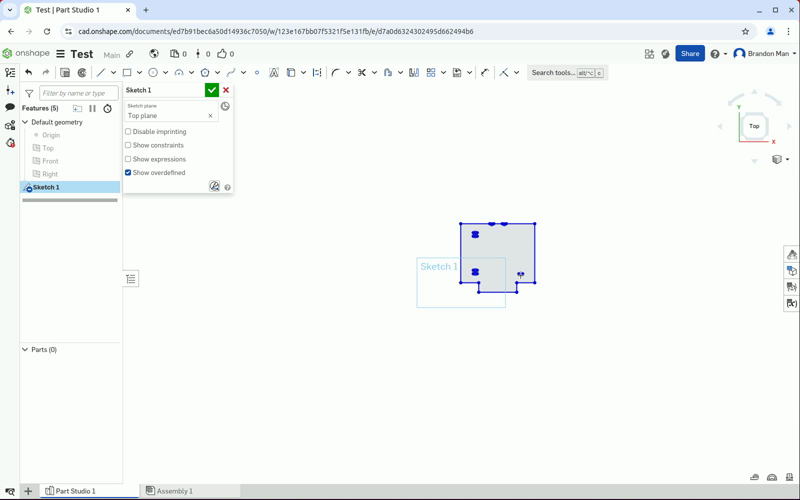
mouse_move(522, 273)
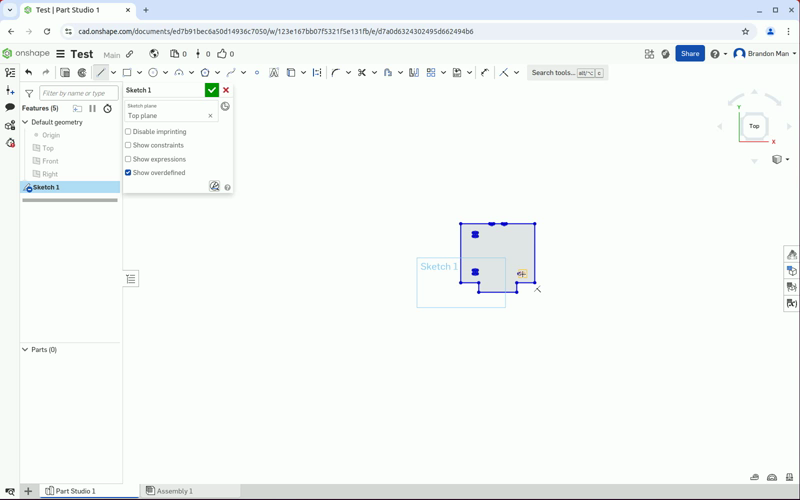
scroll(6)
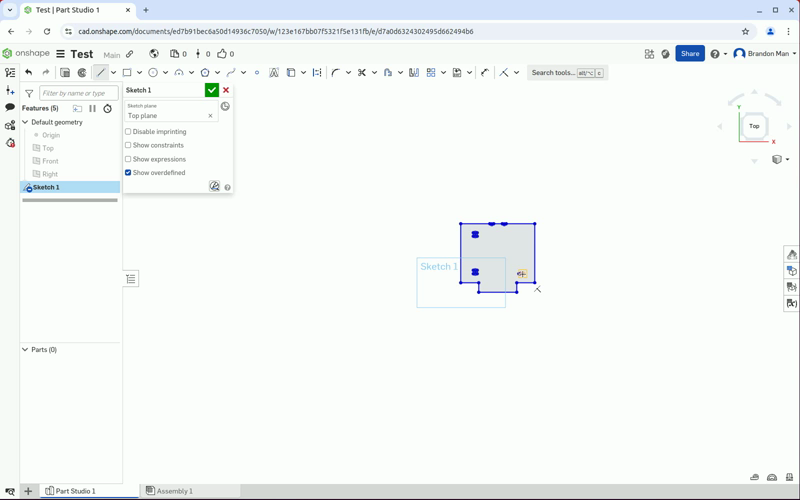
scroll(6)
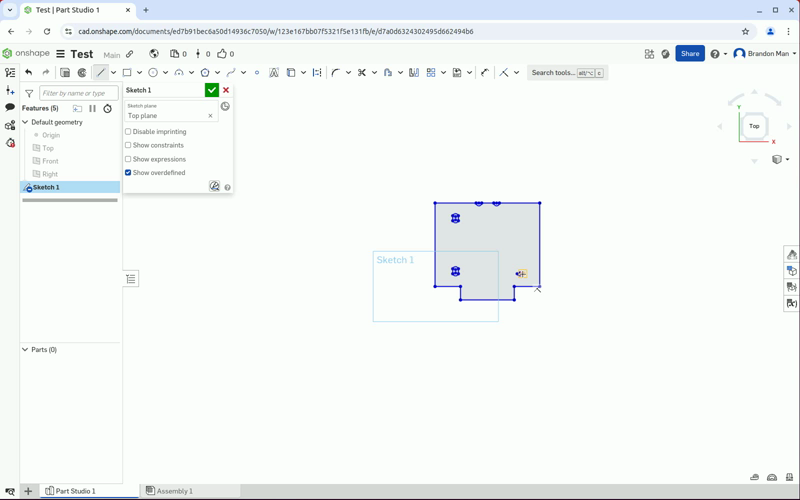
scroll(6)
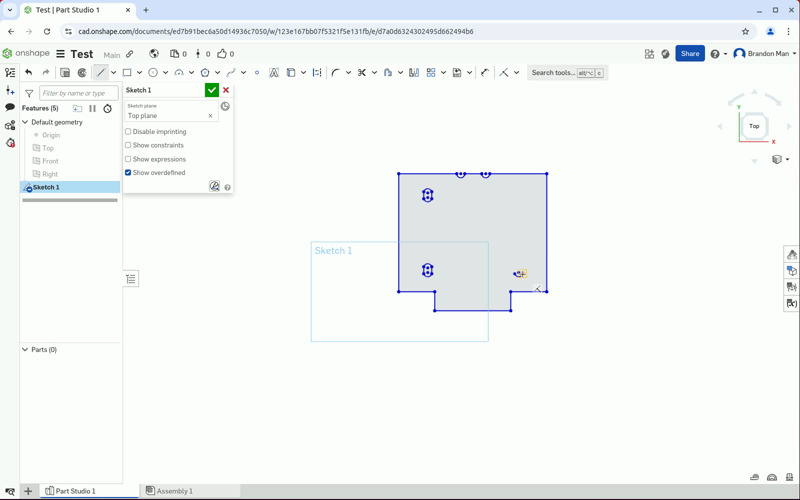
scroll(6)
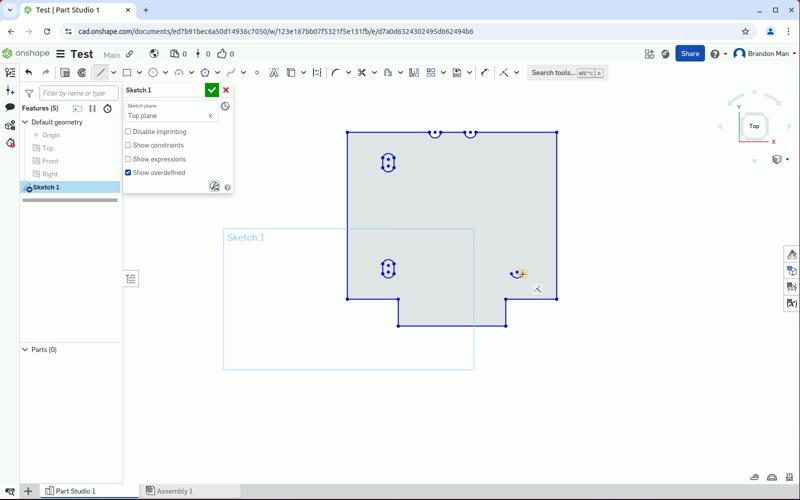
scroll(6)
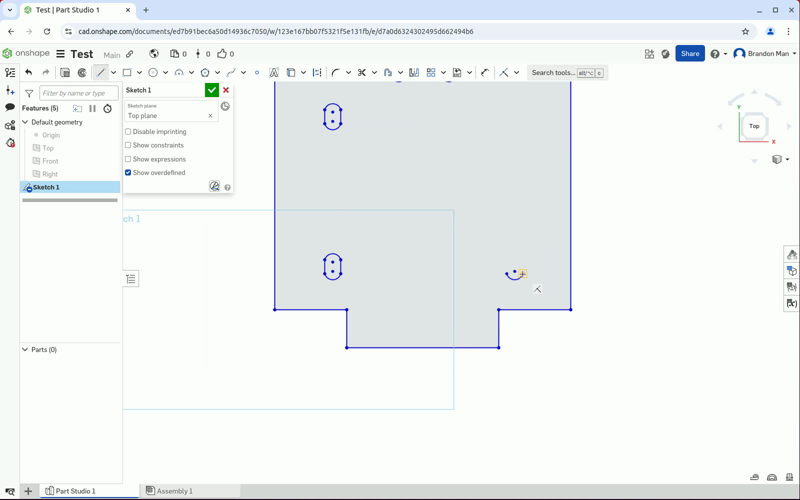
scroll(6)
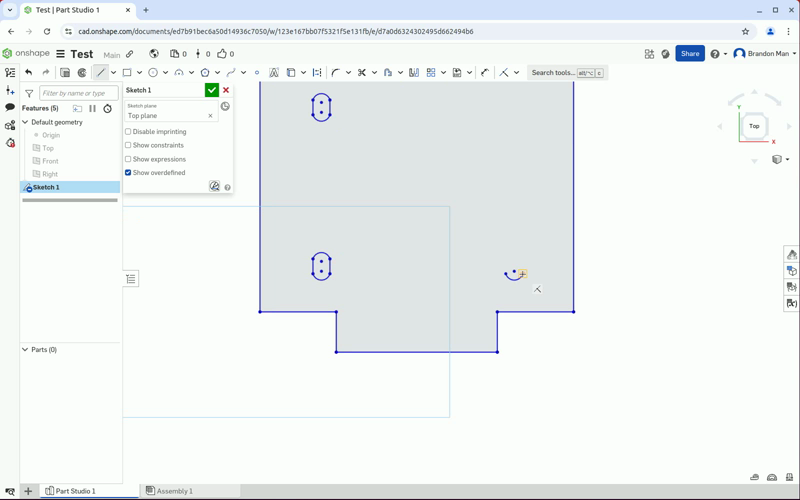
scroll(6)
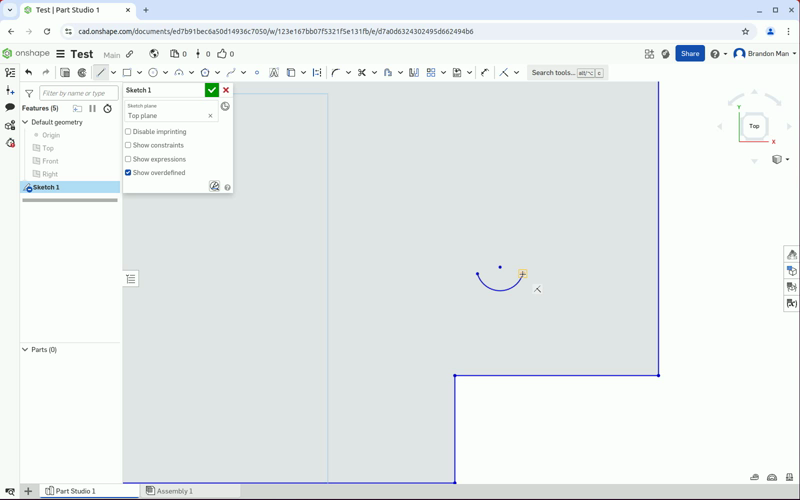
click(522, 273)
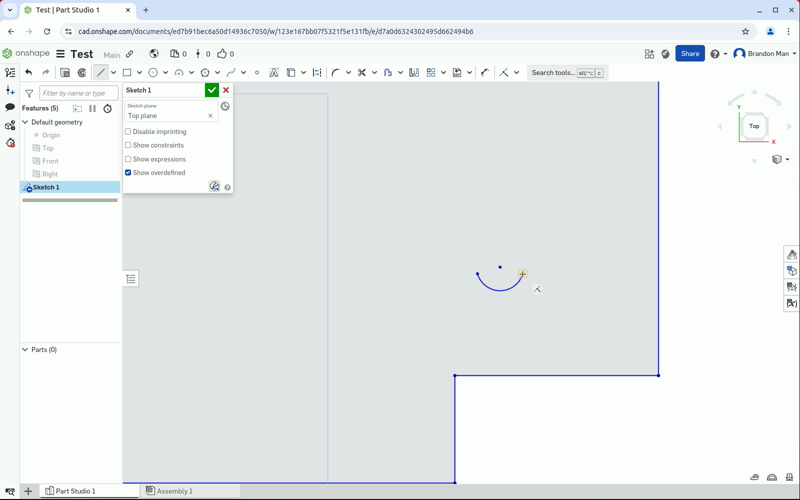
scroll(-6)
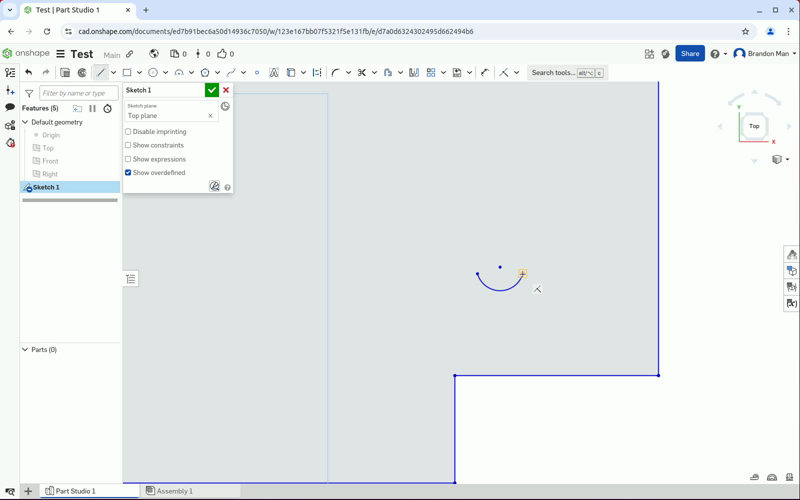
scroll(-6)
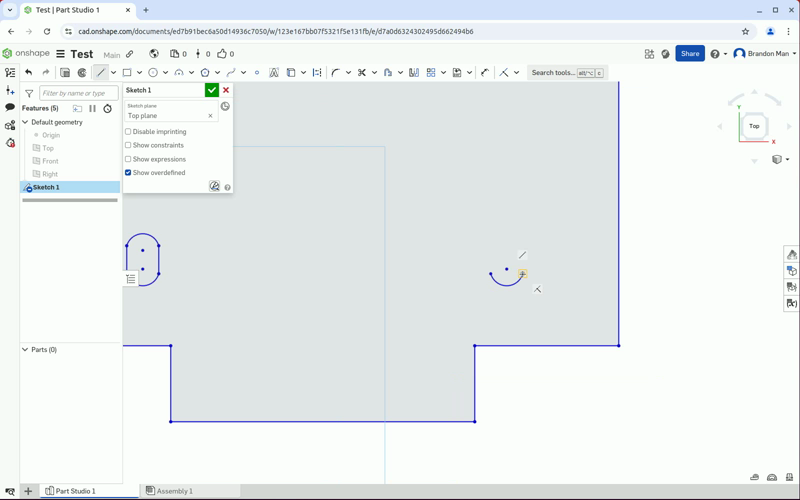
scroll(-6)
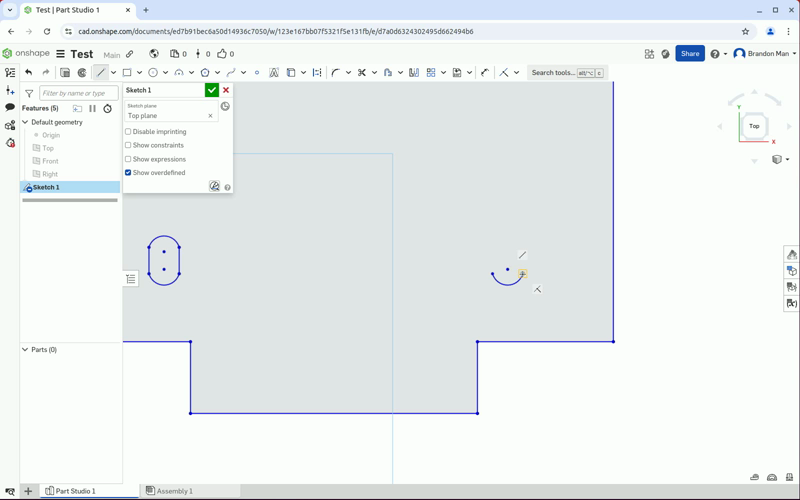
scroll(-6)
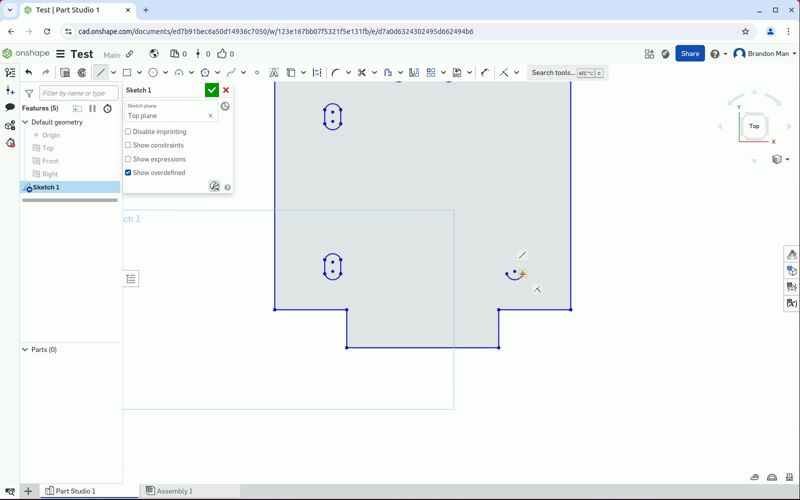
scroll(-6)
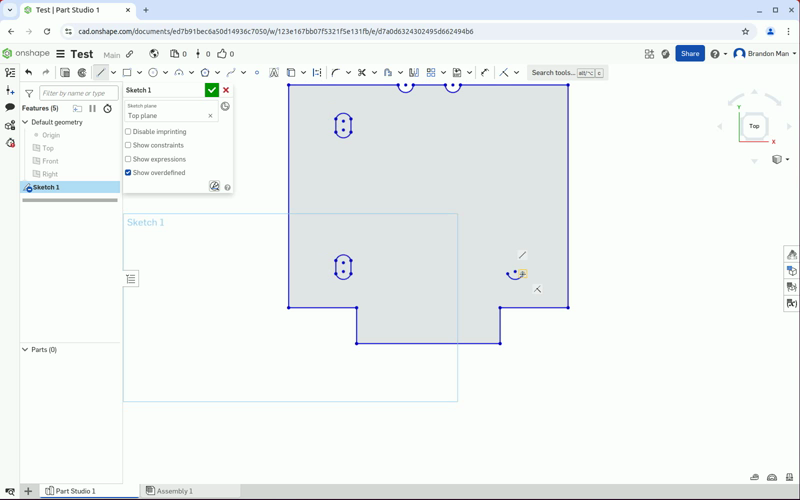
scroll(-6)
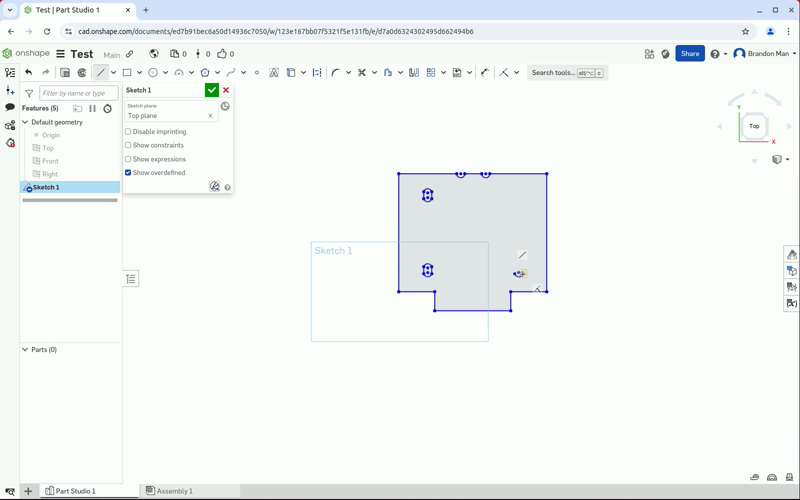
scroll(-6)
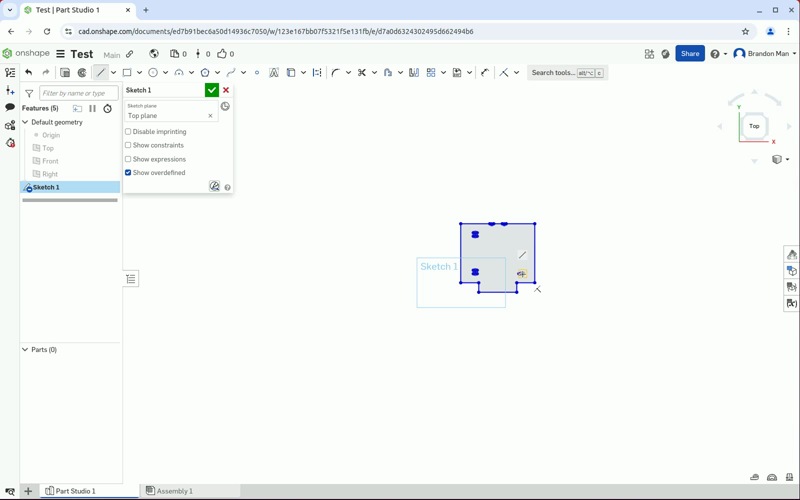
key_down(shift)
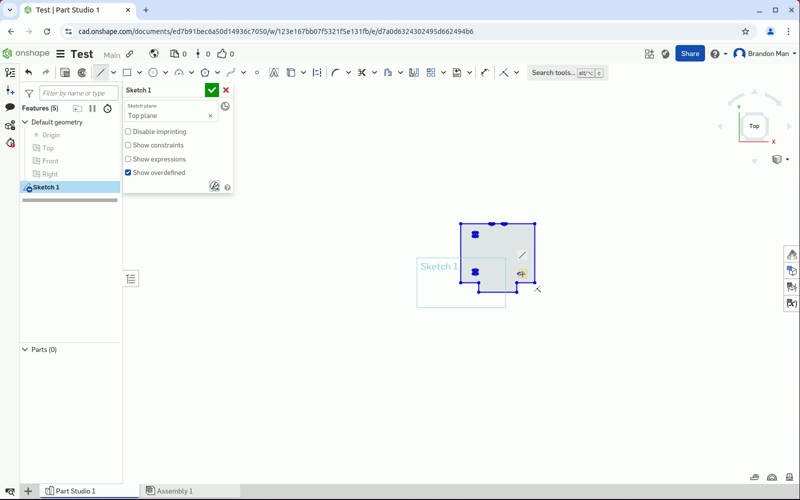
mouse_move(552, 273)
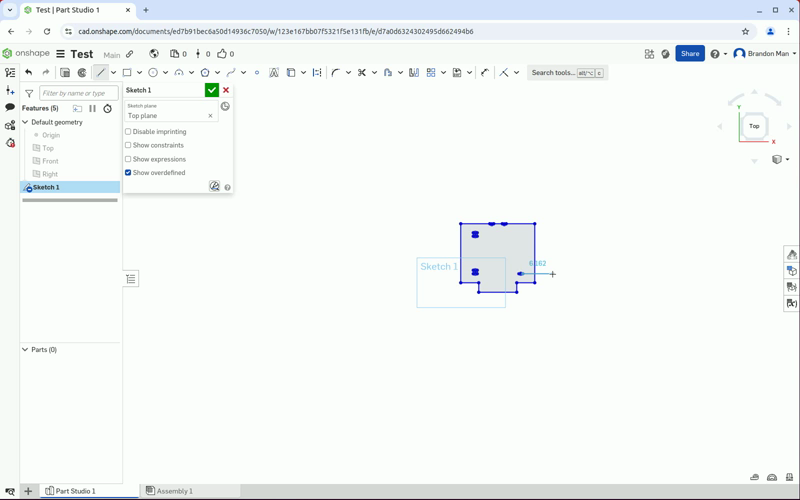
mouse_move(522, 270)
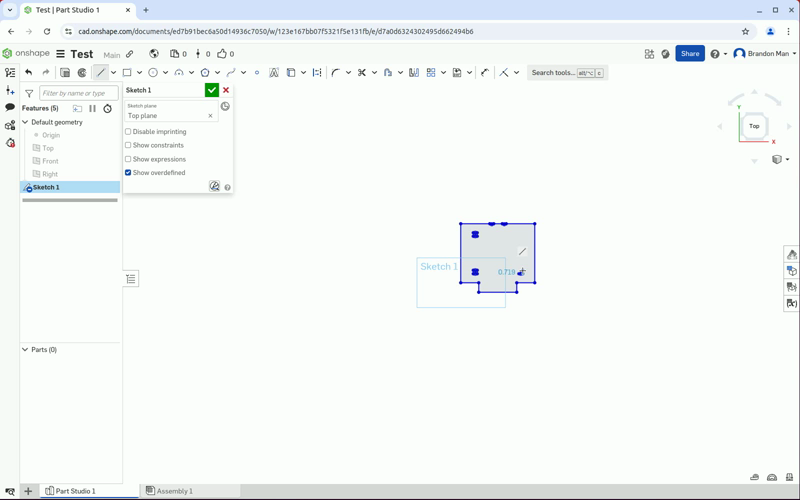
scroll(6)
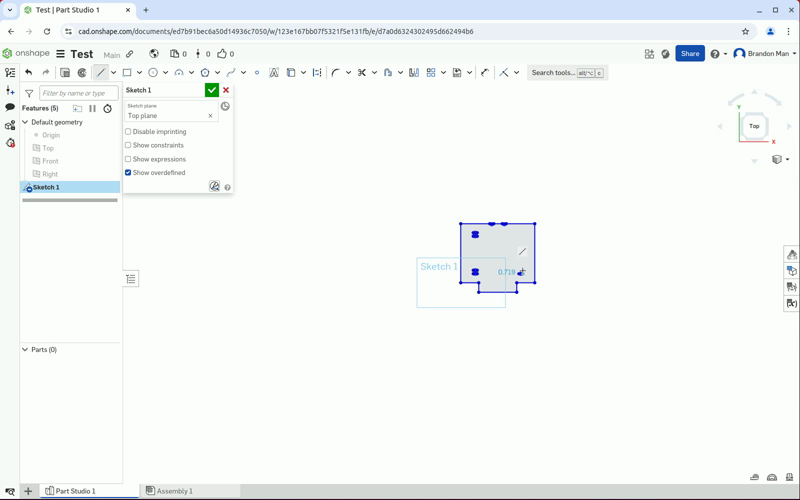
scroll(6)
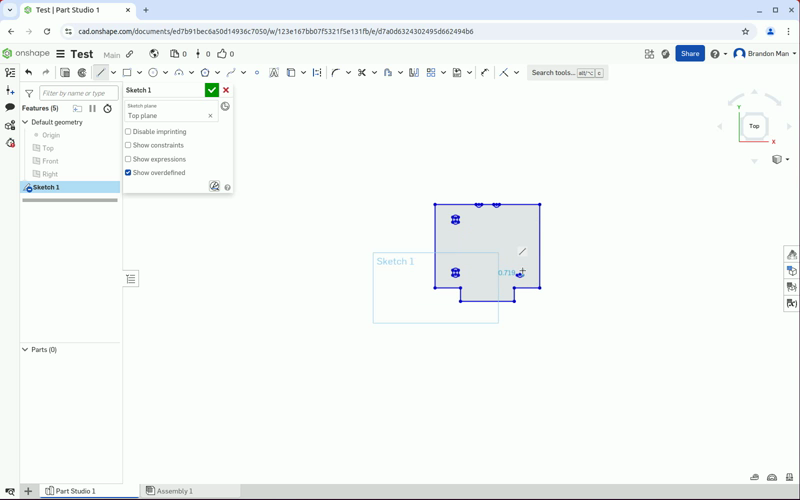
scroll(6)
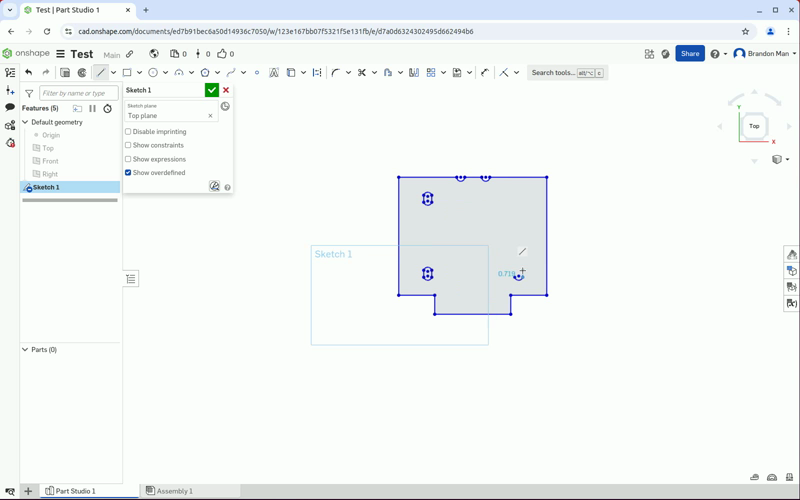
scroll(6)
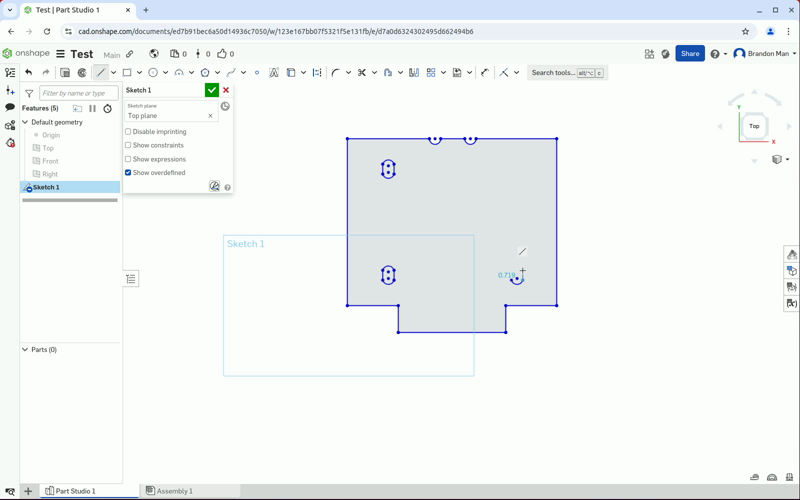
scroll(6)
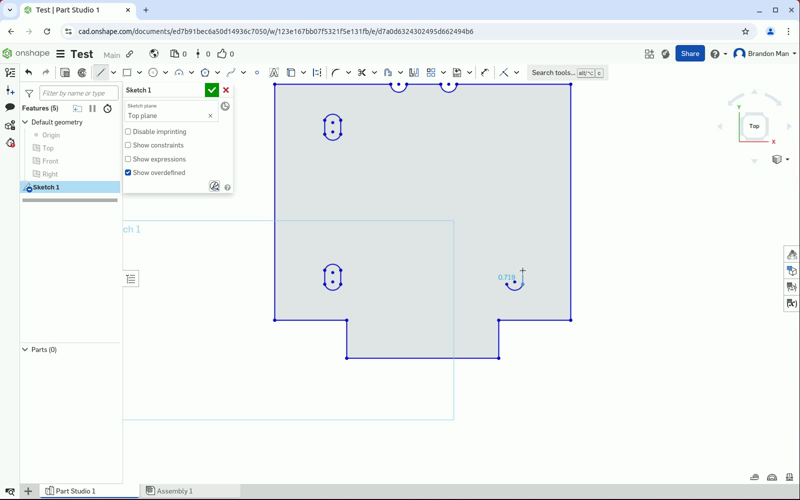
scroll(6)
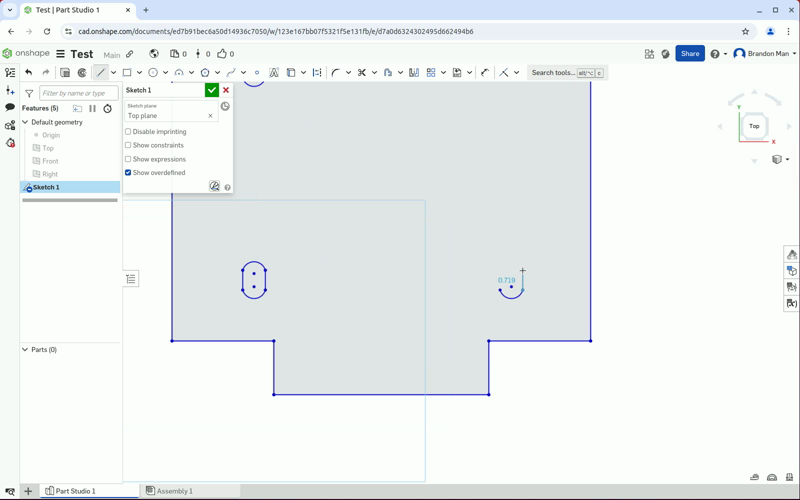
scroll(6)
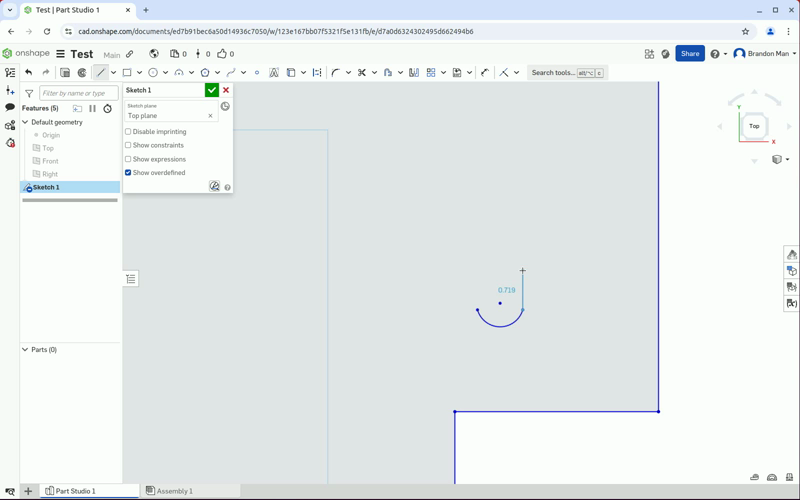
click(522, 270)
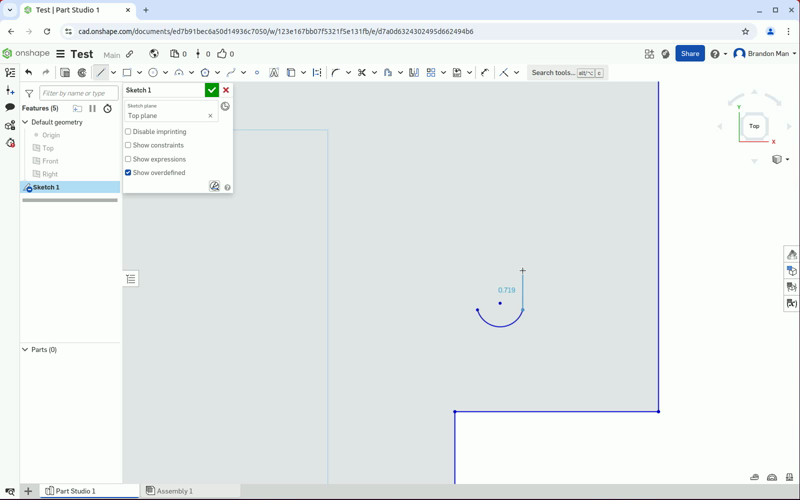
scroll(-6)
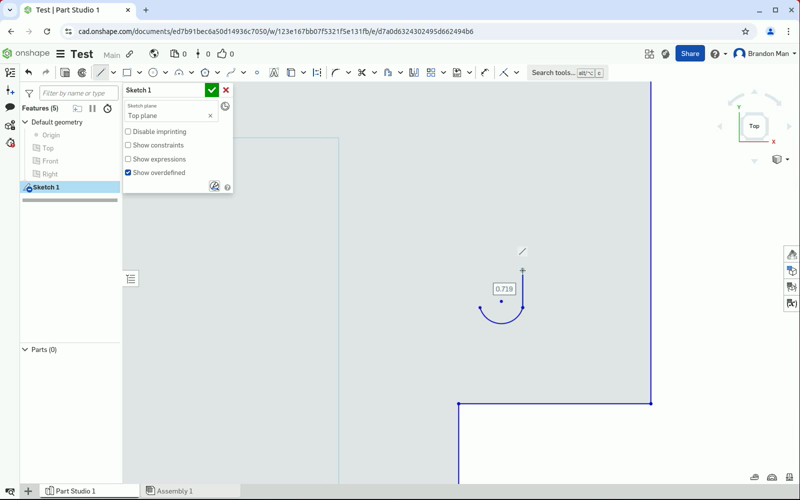
scroll(-6)
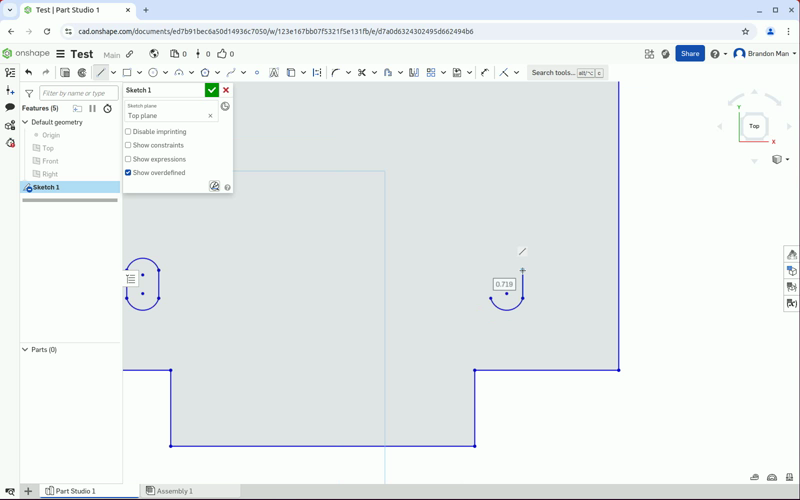
scroll(-6)
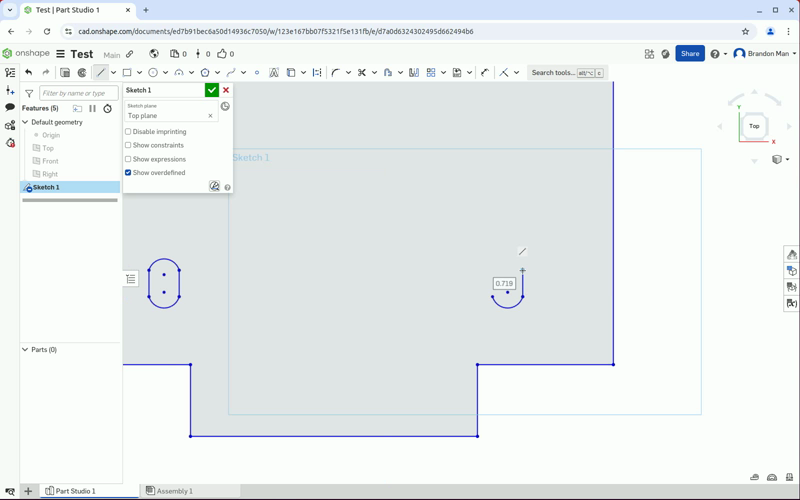
scroll(-6)
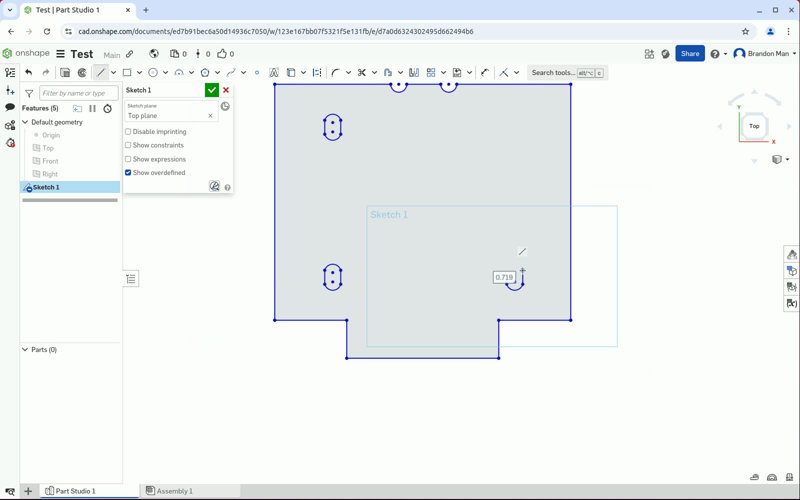
scroll(-6)
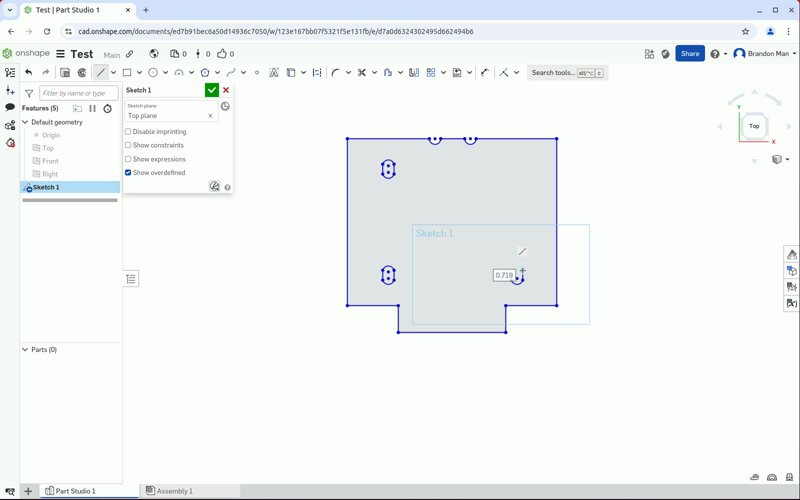
scroll(-6)
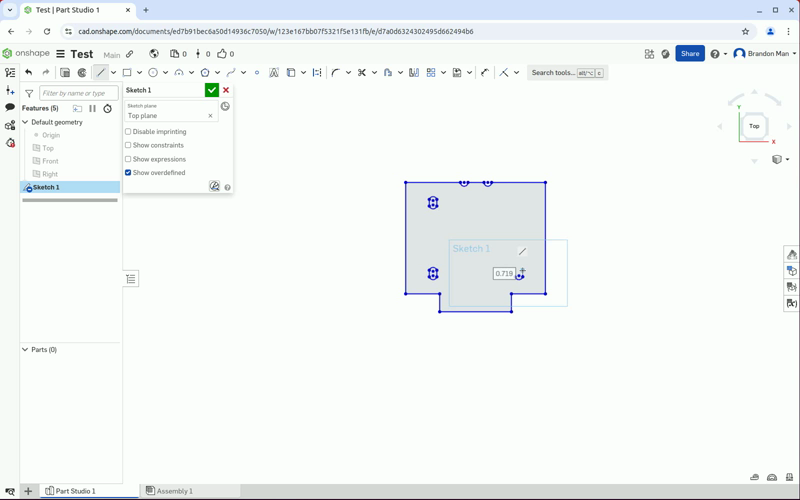
scroll(-6)
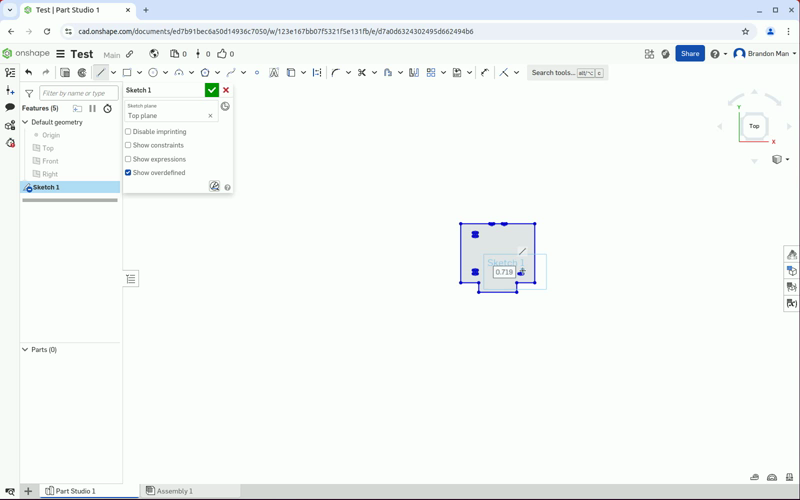
key_up(shift)
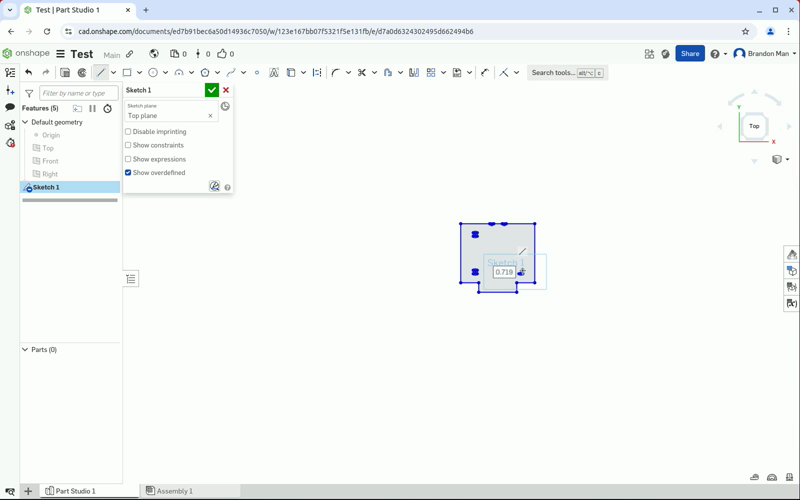
key(esc)
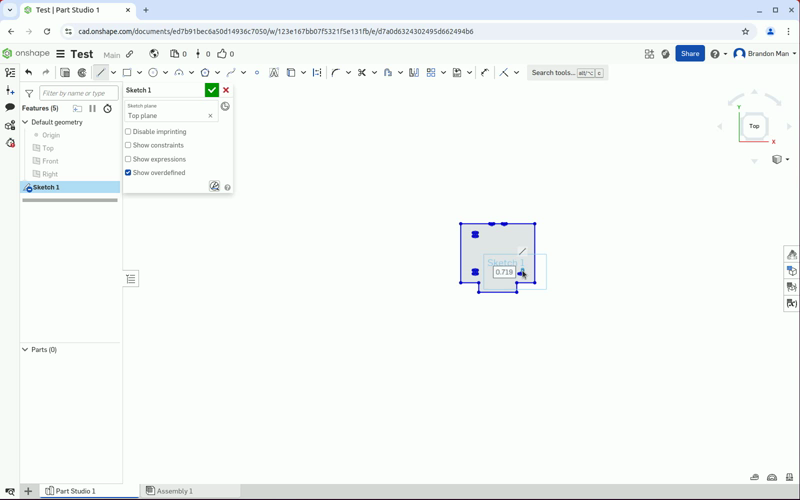
key(a)
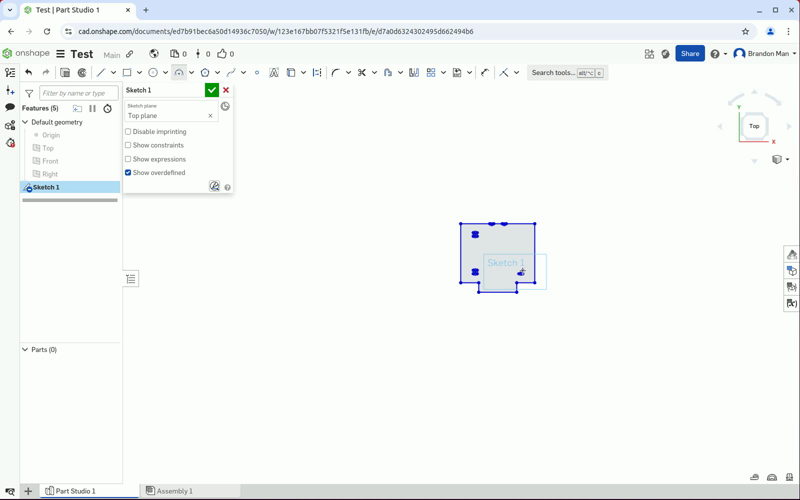
mouse_move(522, 270)
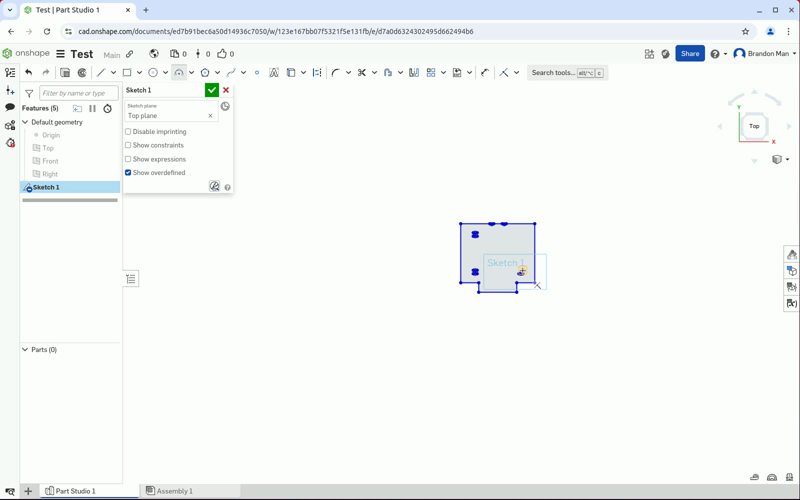
scroll(6)
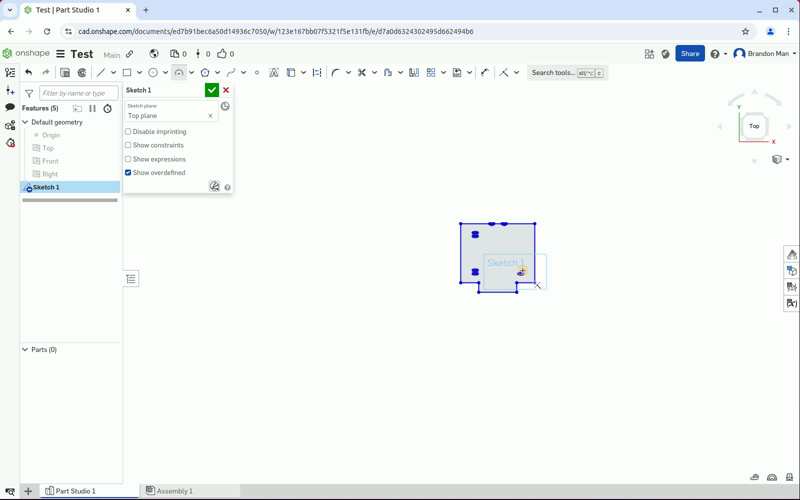
scroll(6)
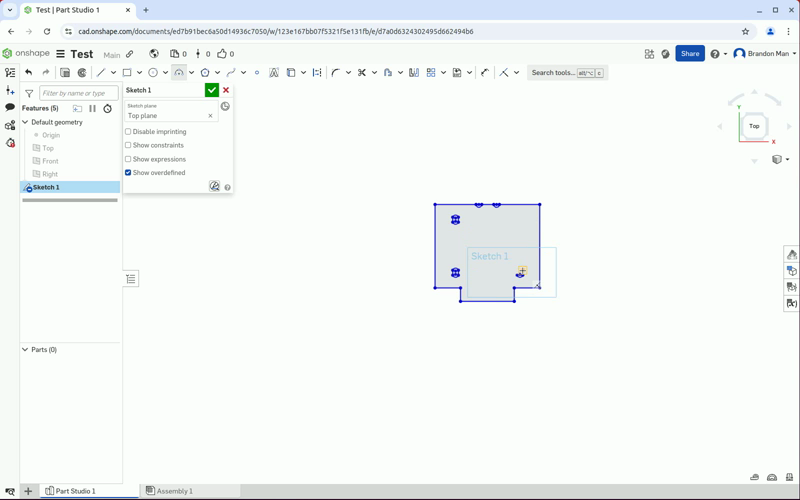
scroll(6)
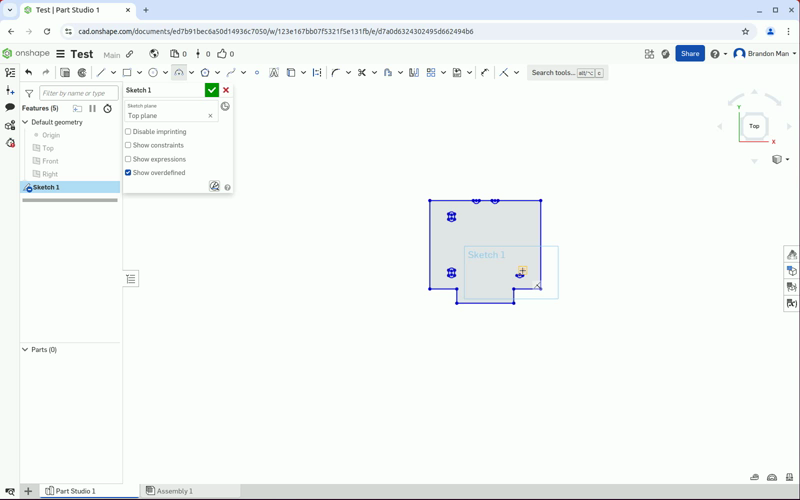
scroll(6)
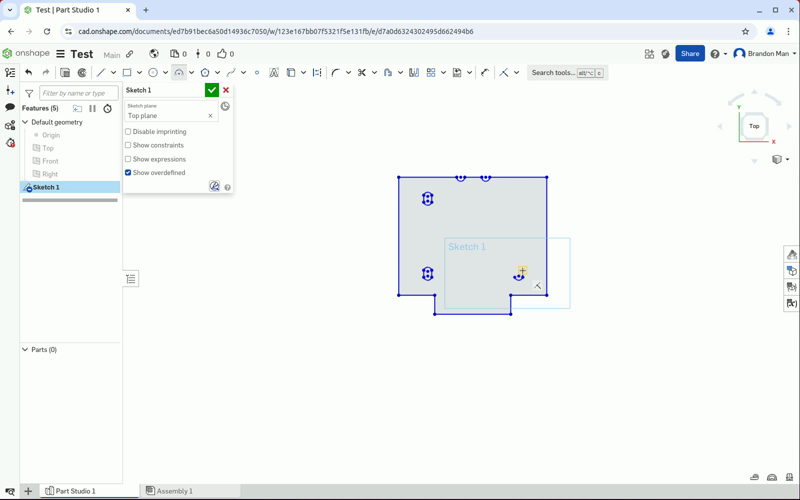
scroll(6)
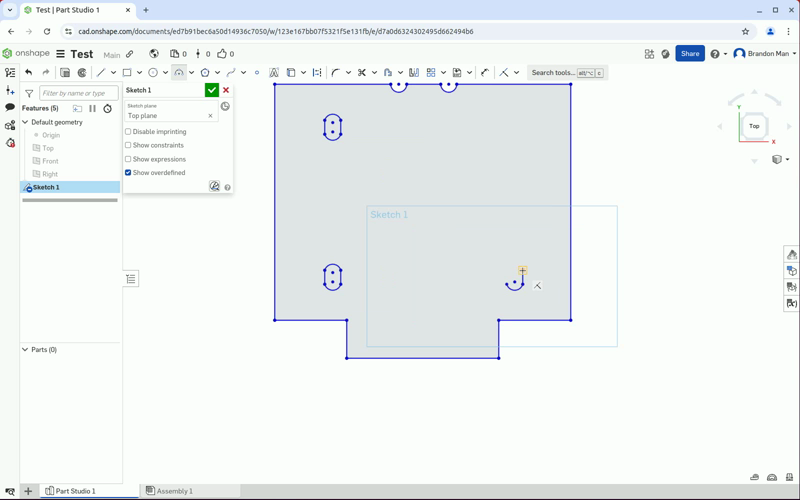
scroll(6)
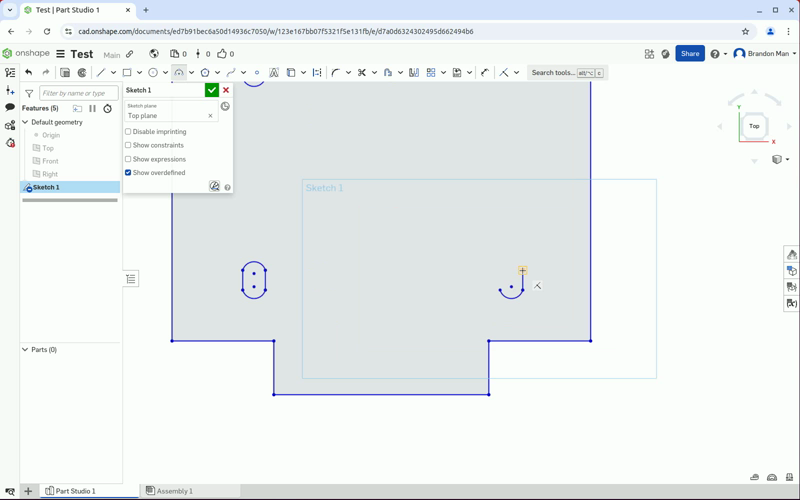
scroll(6)
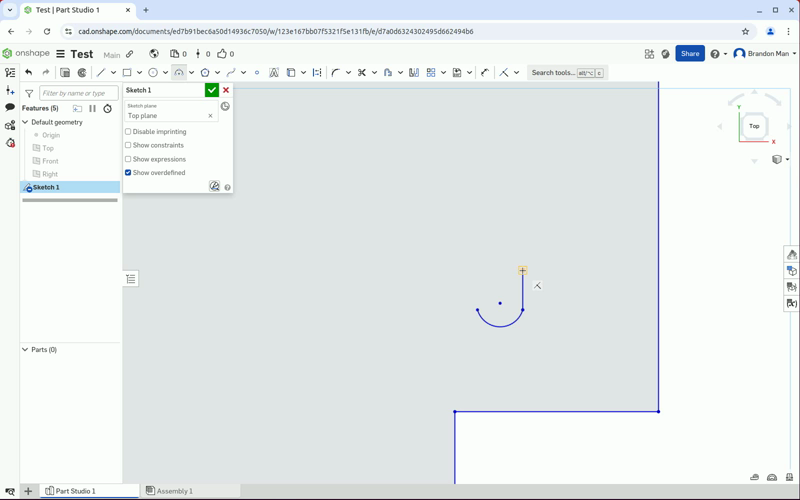
click(522, 270)
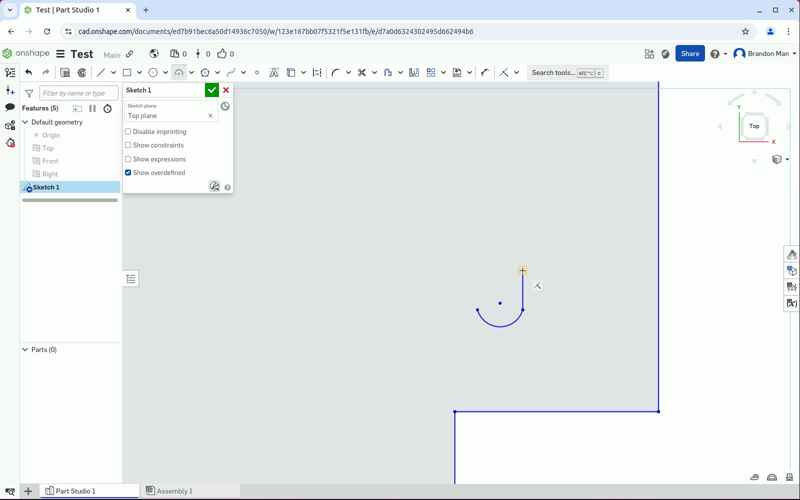
scroll(-6)
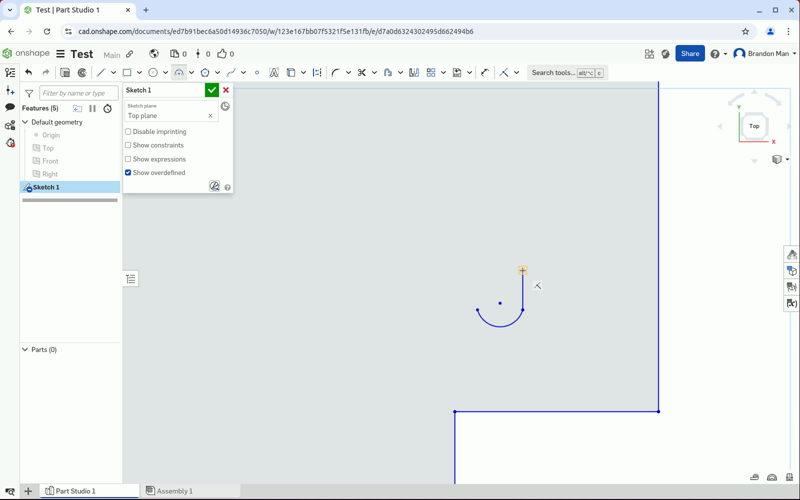
scroll(-6)
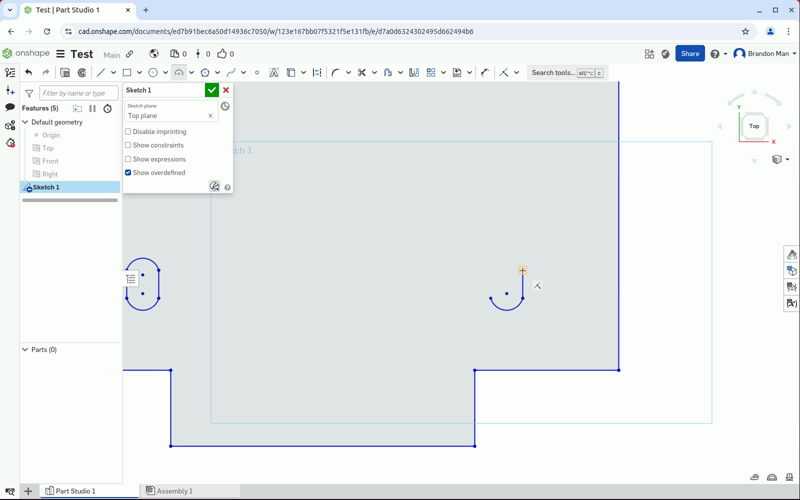
scroll(-6)
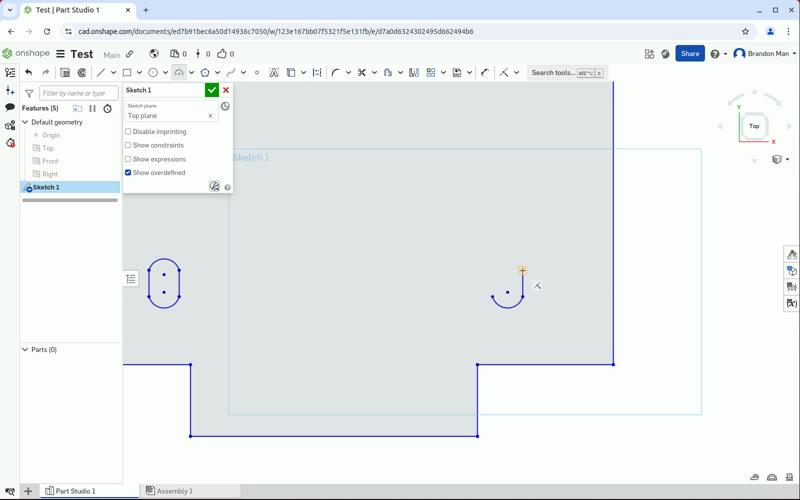
scroll(-6)
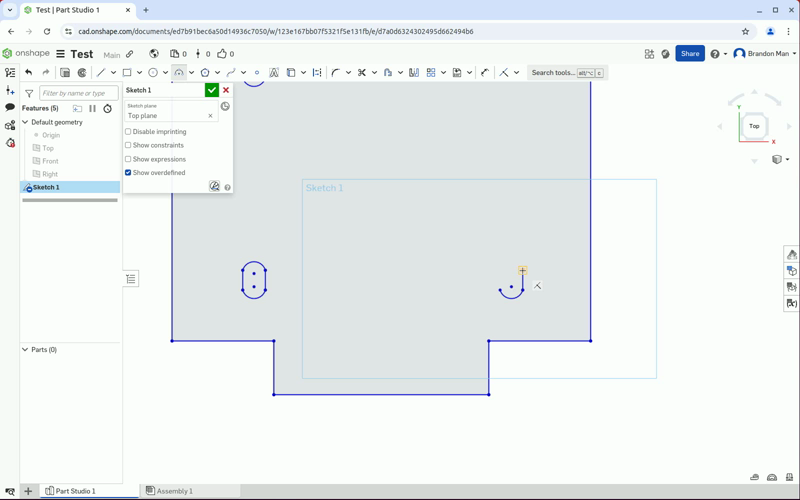
scroll(-6)
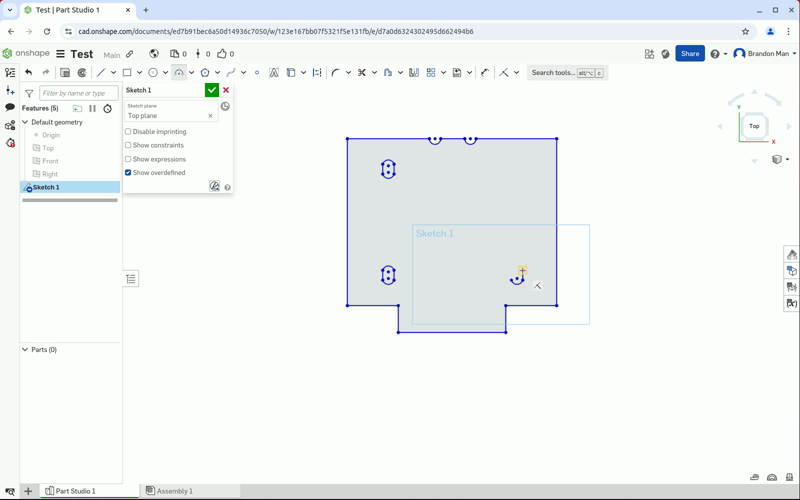
scroll(-6)
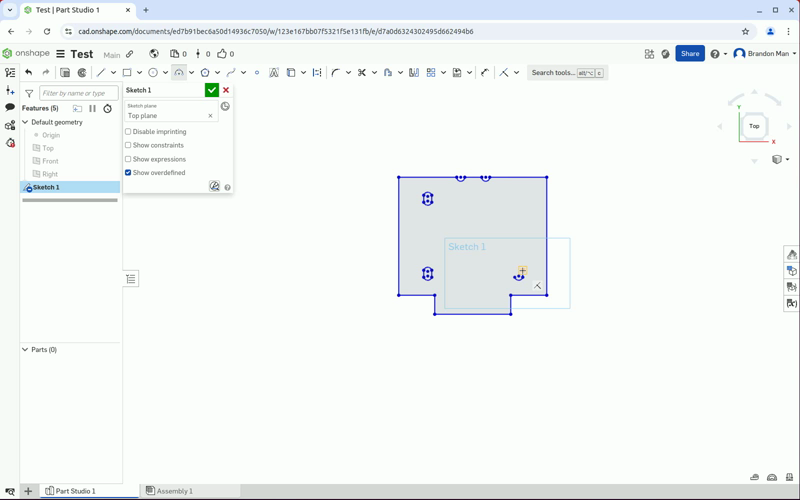
scroll(-6)
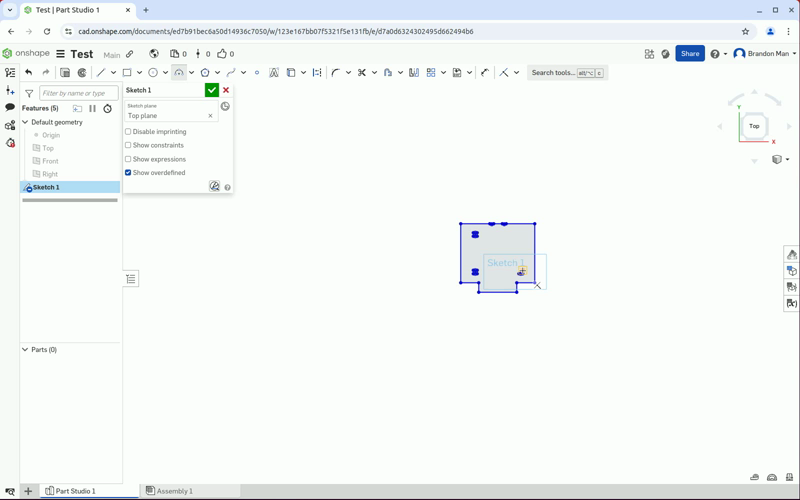
key_down(shift)
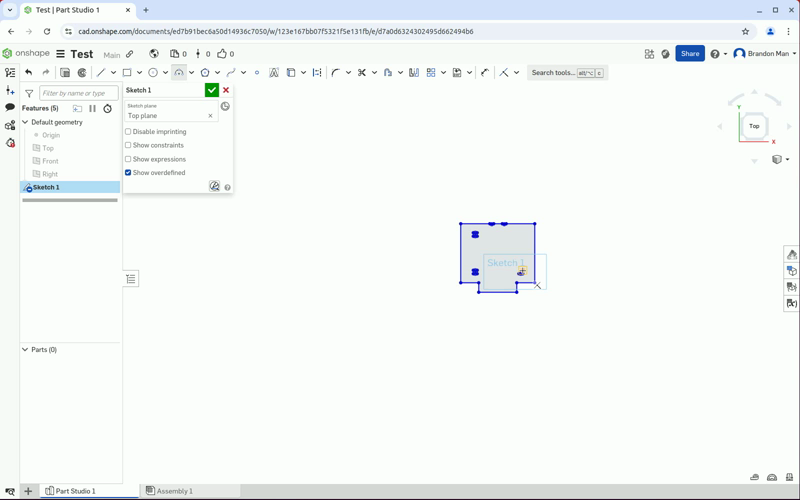
mouse_move(518, 270)
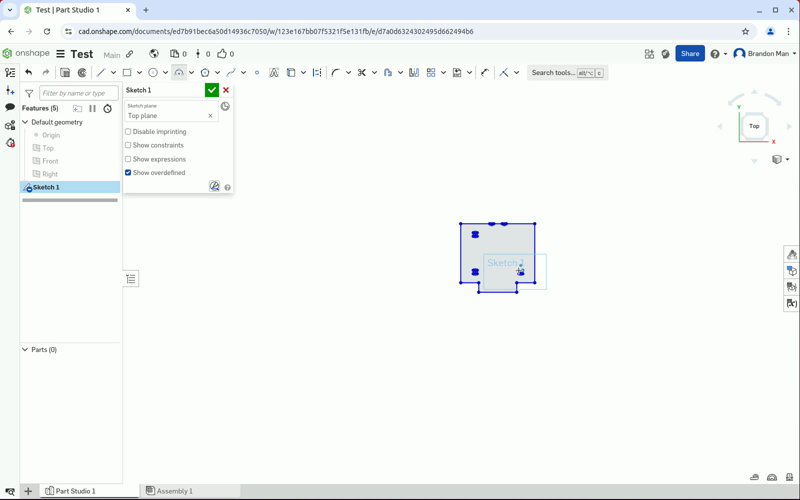
scroll(6)
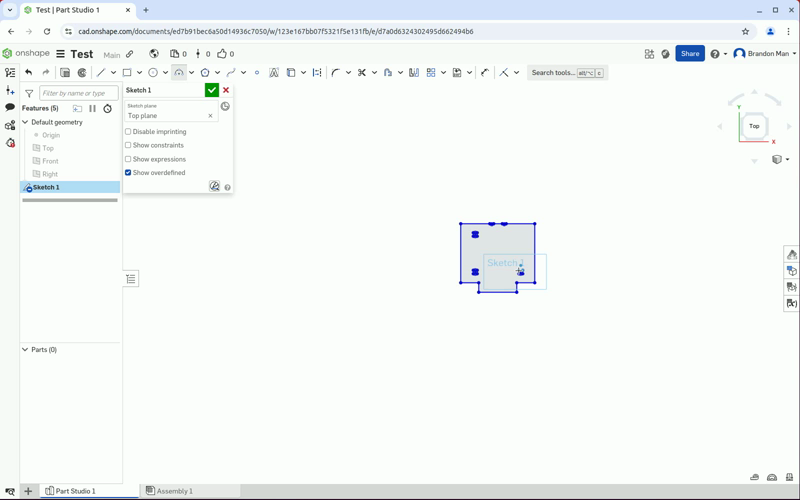
scroll(6)
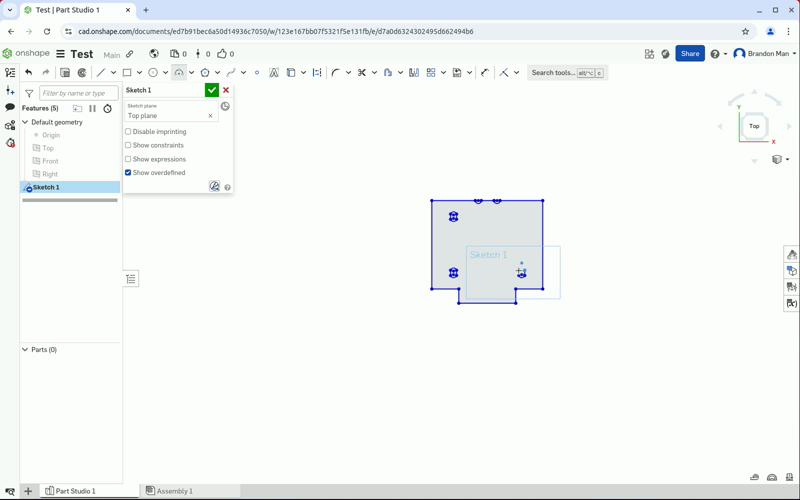
scroll(6)
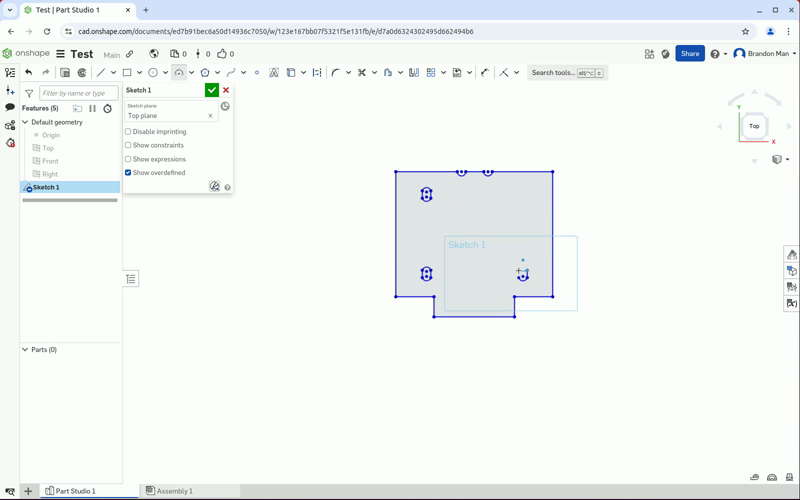
scroll(6)
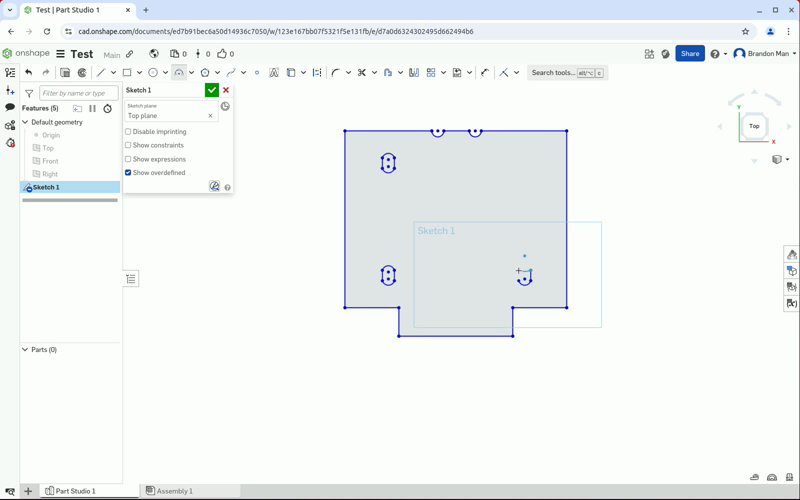
scroll(6)
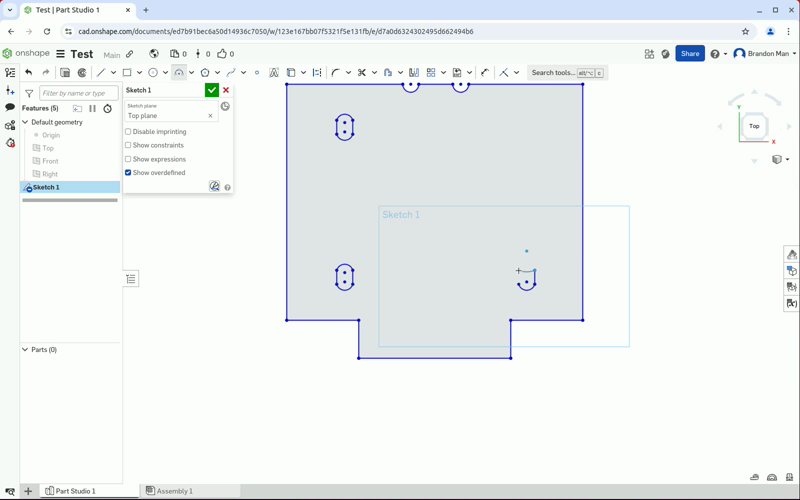
scroll(6)
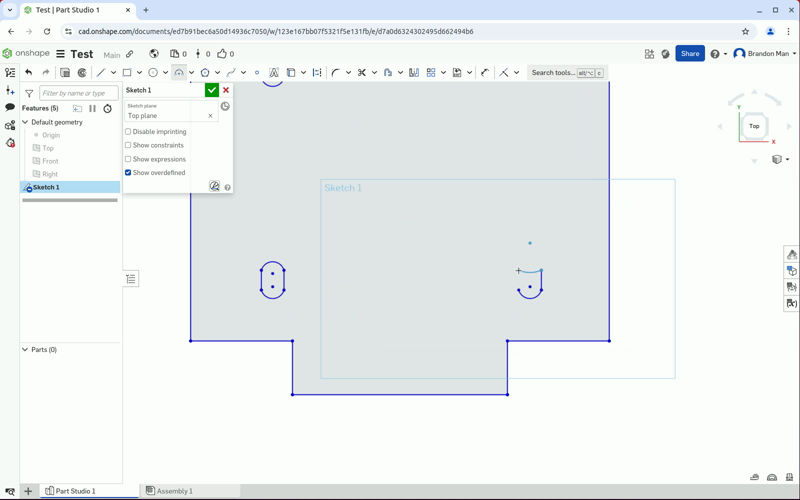
scroll(6)
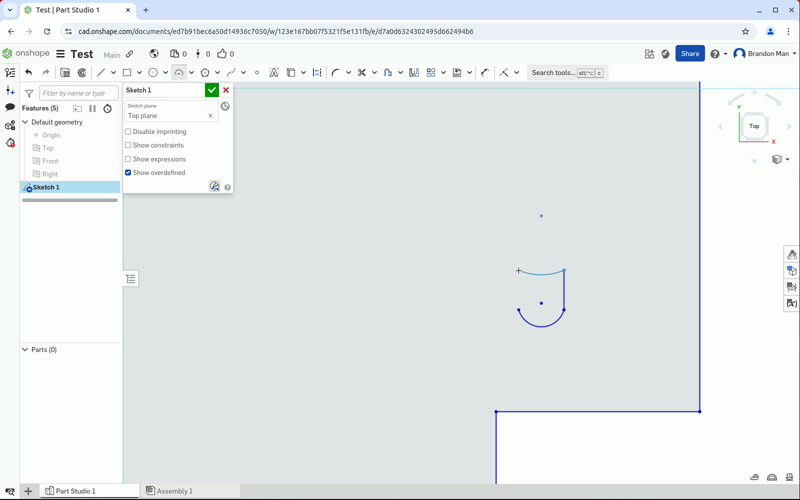
click(518, 270)
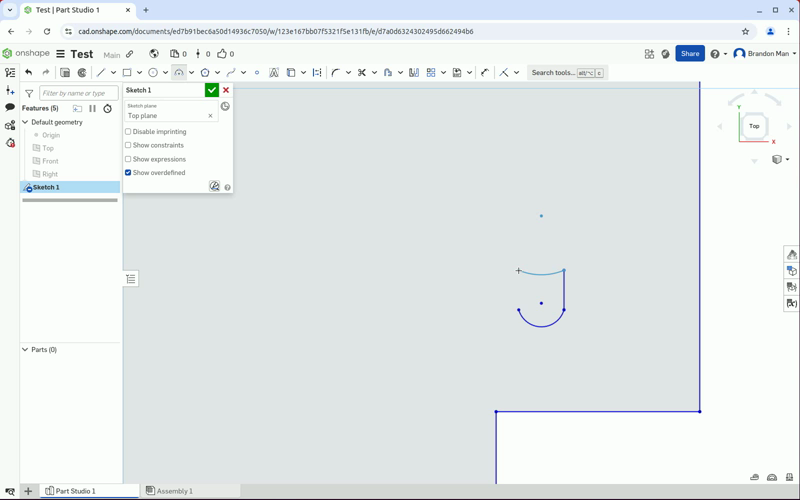
scroll(-6)
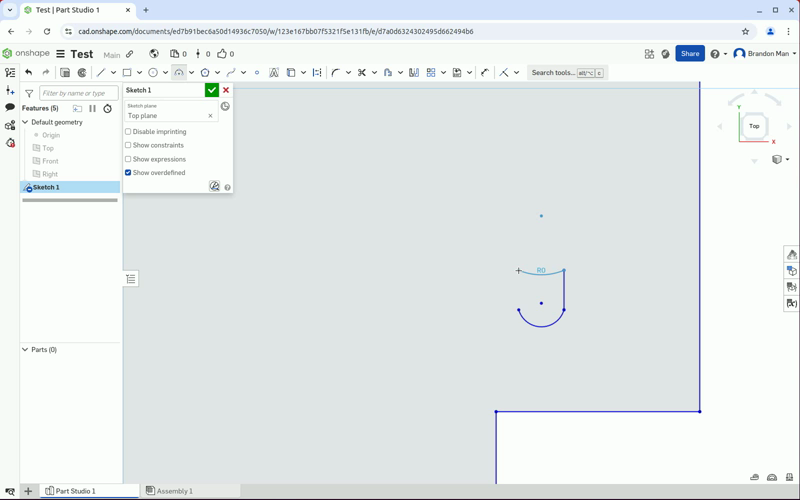
scroll(-6)
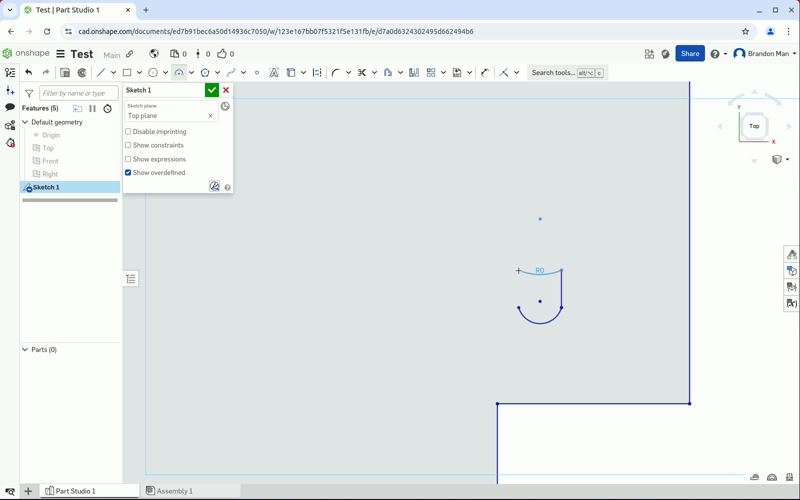
scroll(-6)
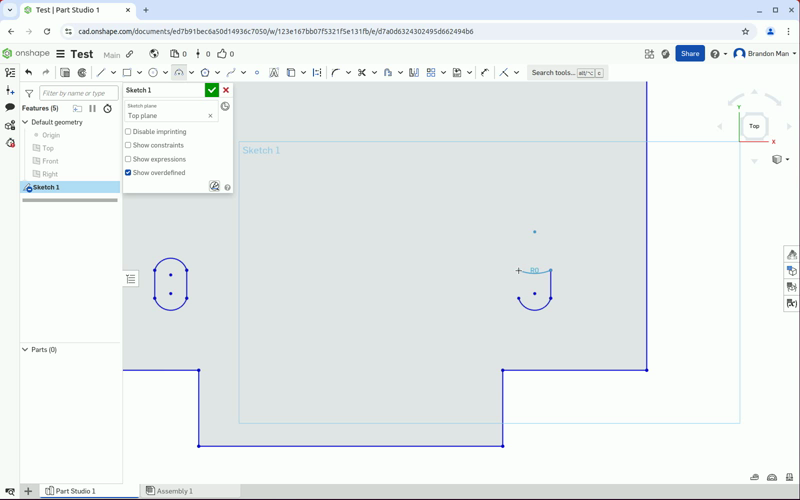
scroll(-6)
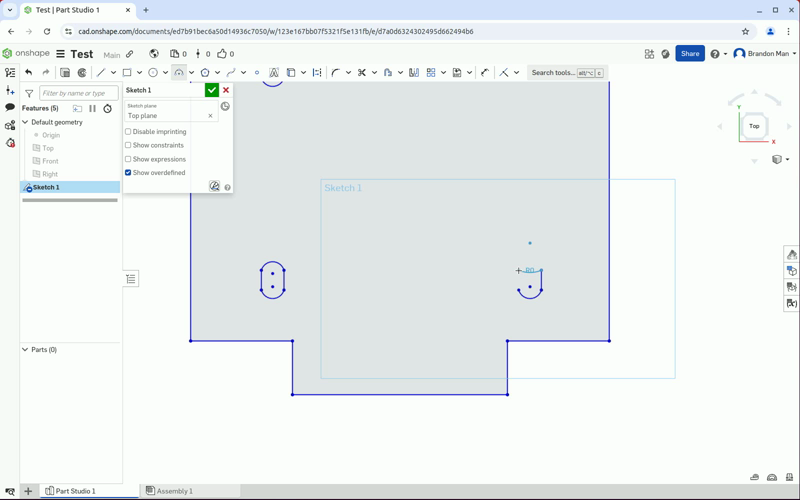
scroll(-6)
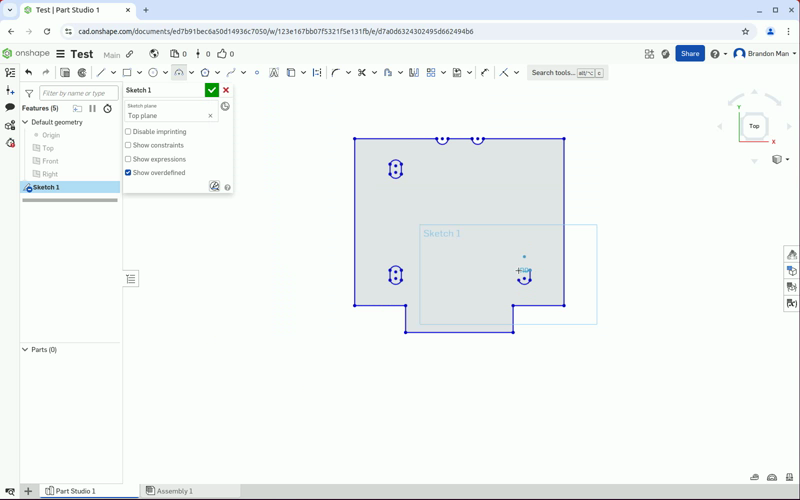
scroll(-6)
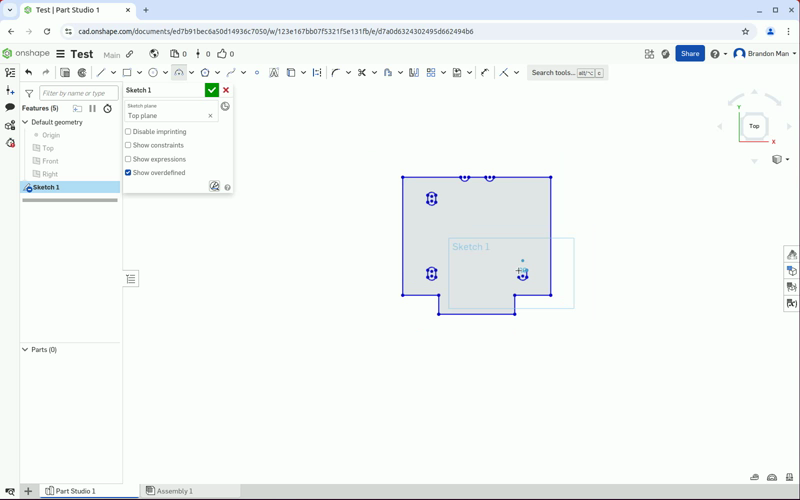
scroll(-6)
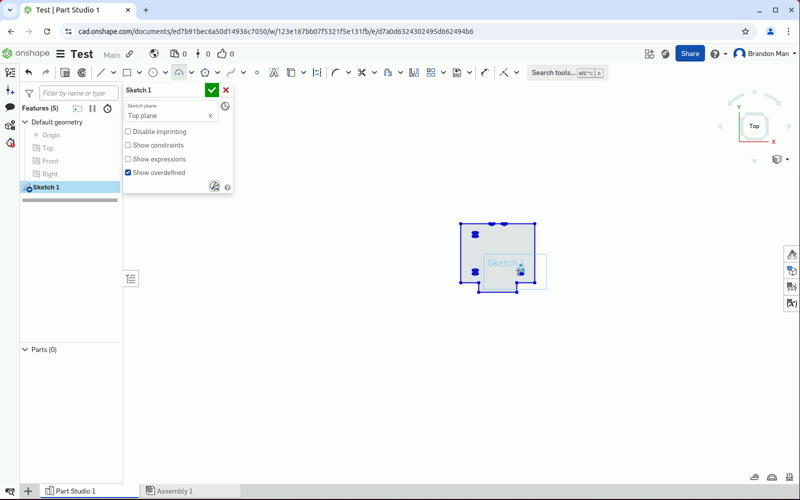
mouse_move(520, 268)
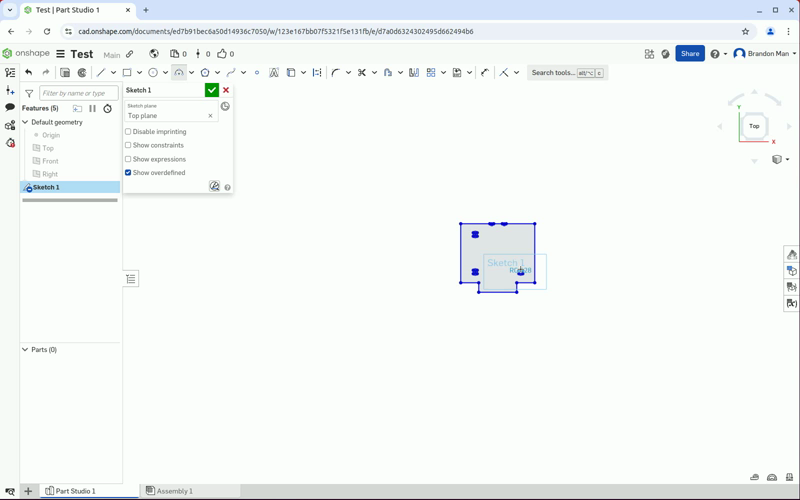
scroll(6)
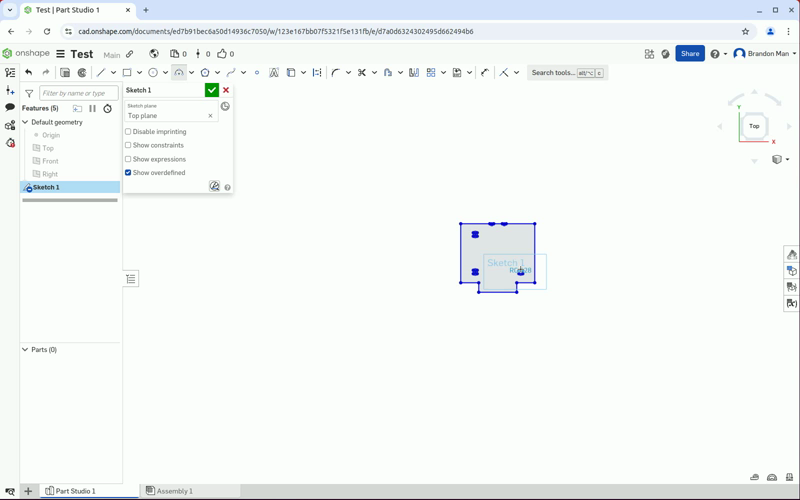
scroll(6)
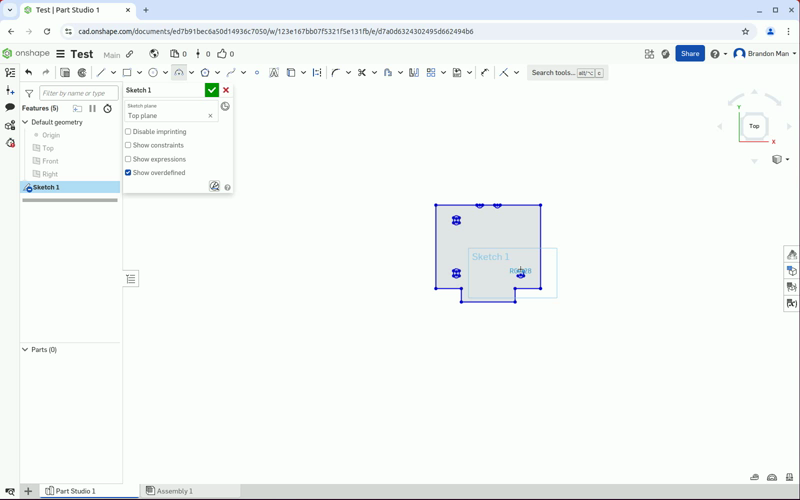
scroll(6)
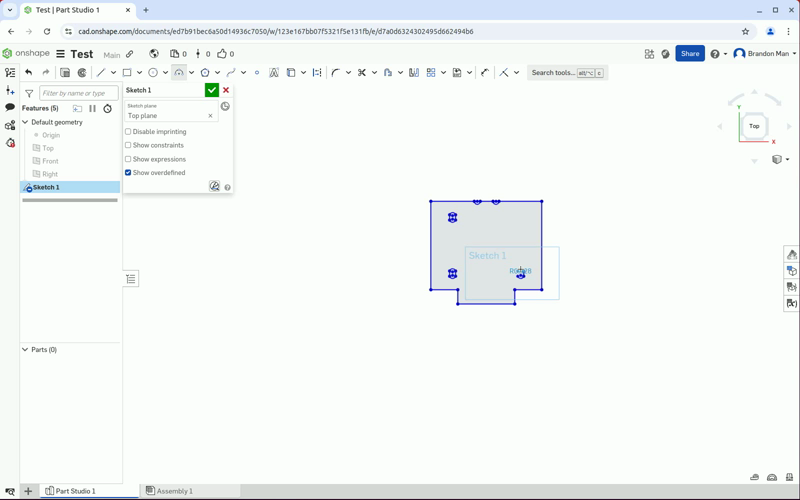
scroll(6)
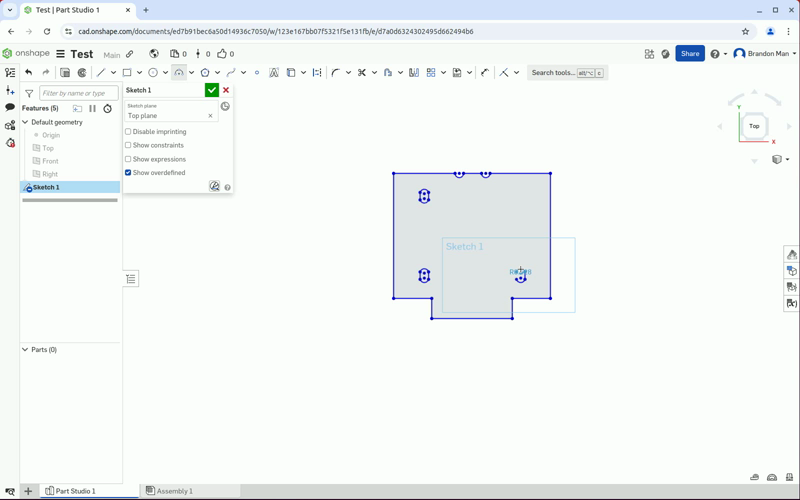
scroll(6)
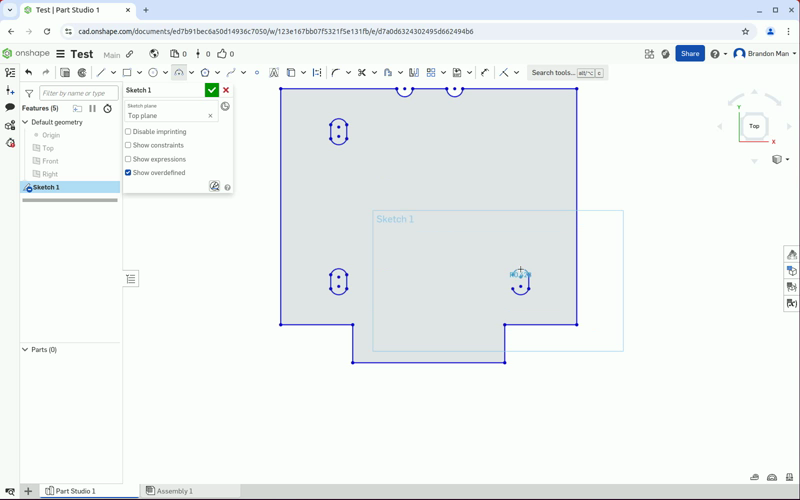
scroll(6)
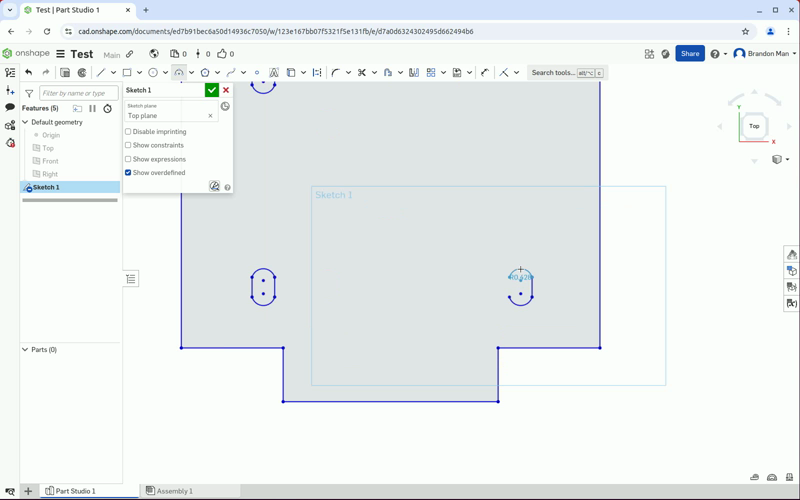
scroll(6)
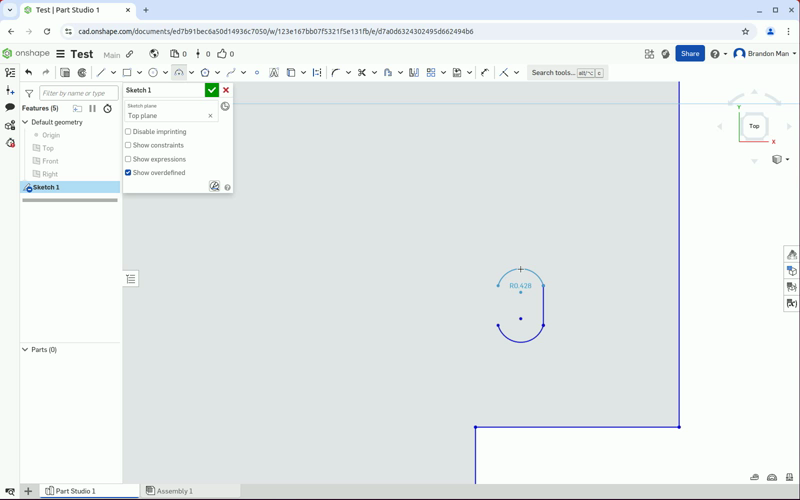
click(520, 268)
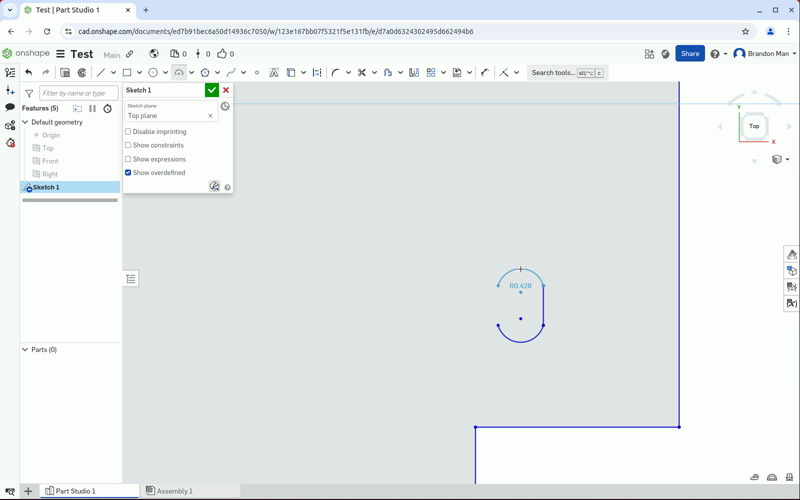
scroll(-6)
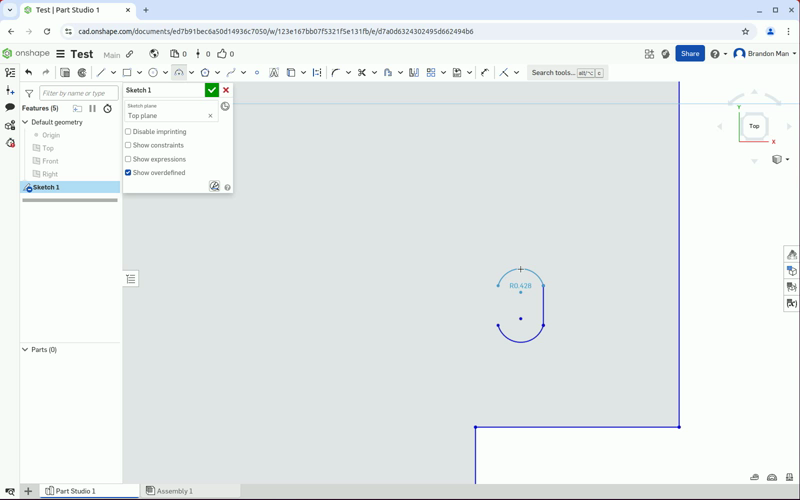
scroll(-6)
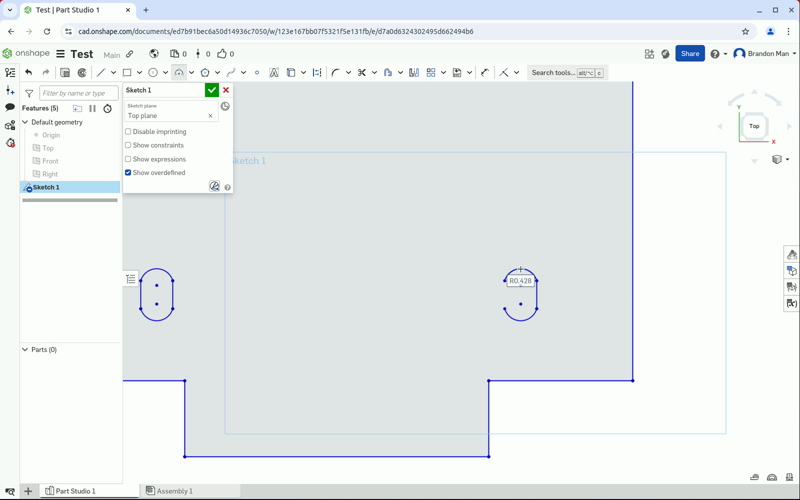
scroll(-6)
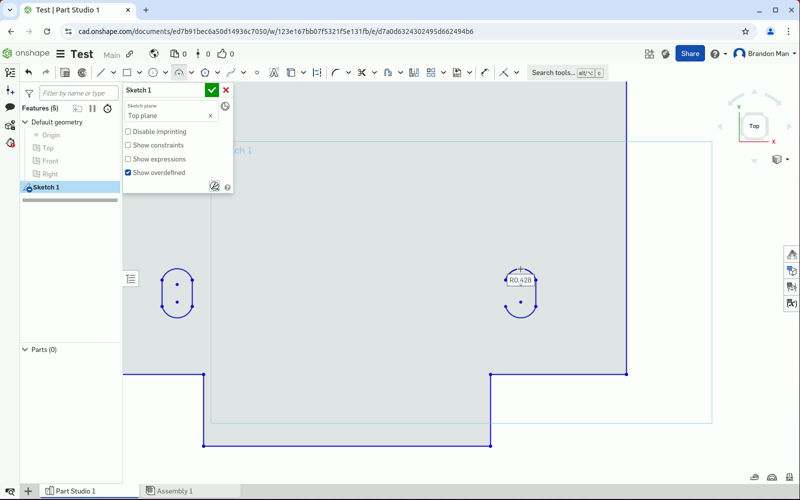
scroll(-6)
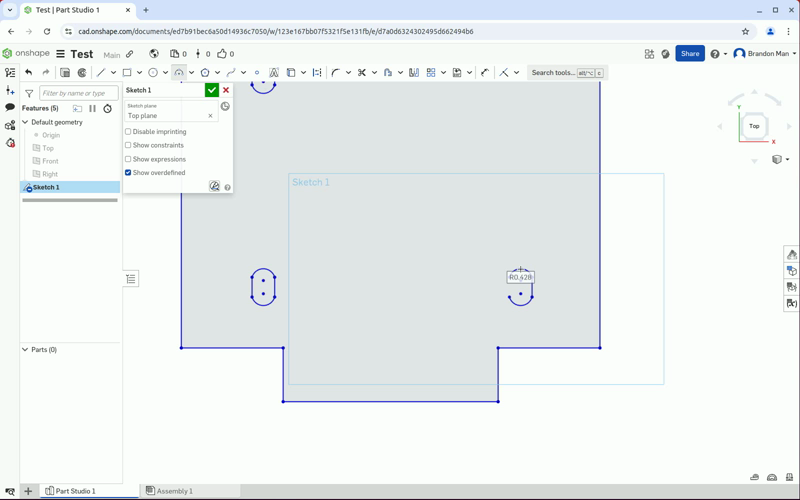
scroll(-6)
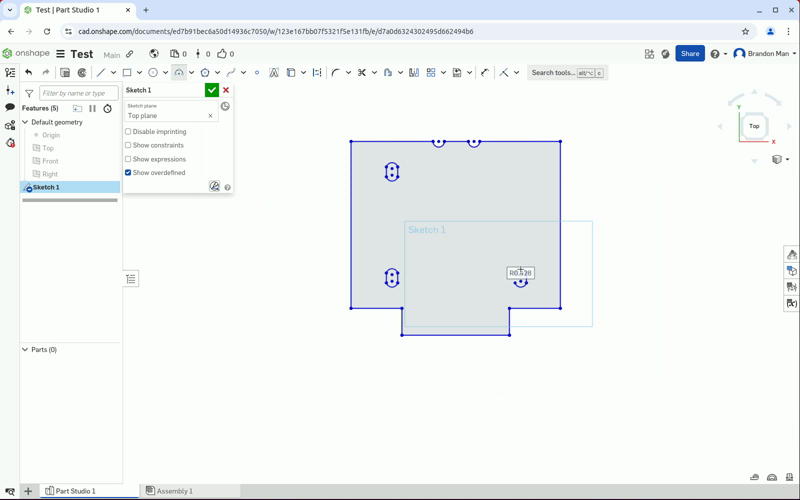
scroll(-6)
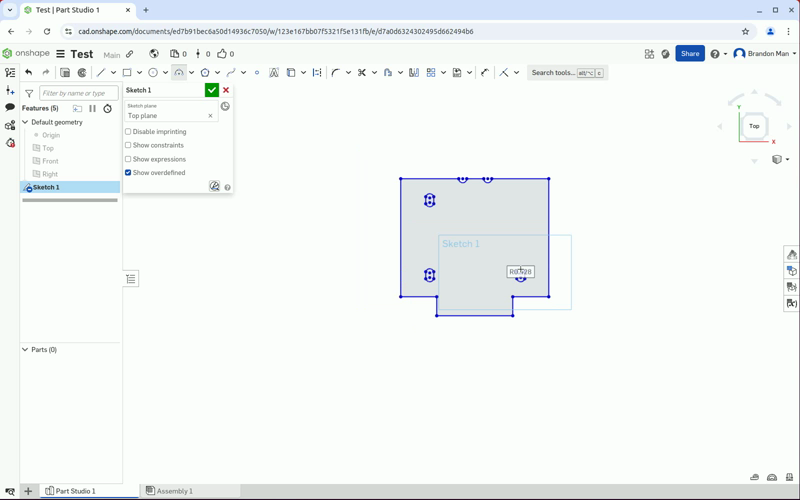
scroll(-6)
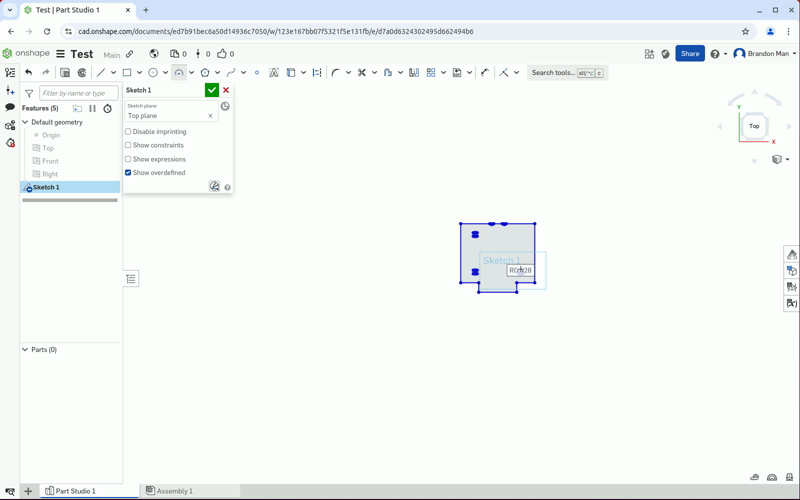
key_up(shift)
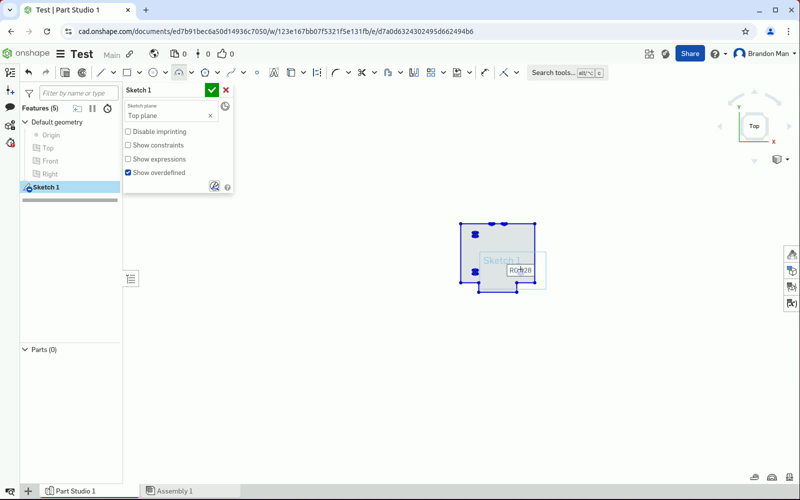
key(esc)
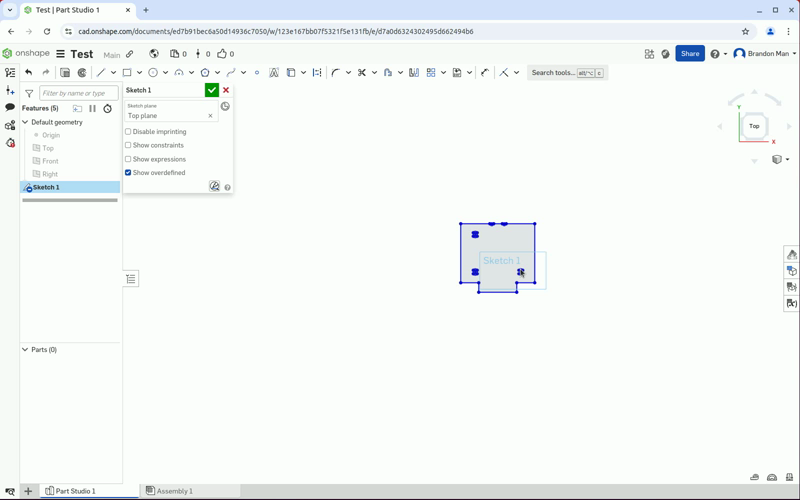
key(l)
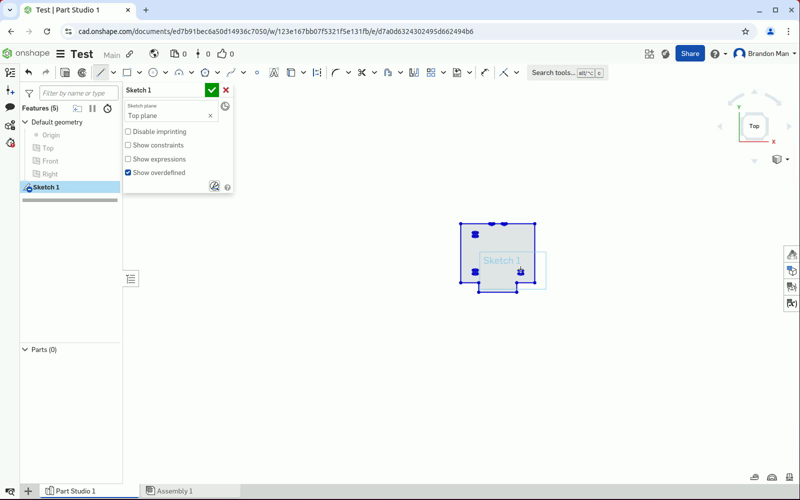
mouse_move(518, 270)
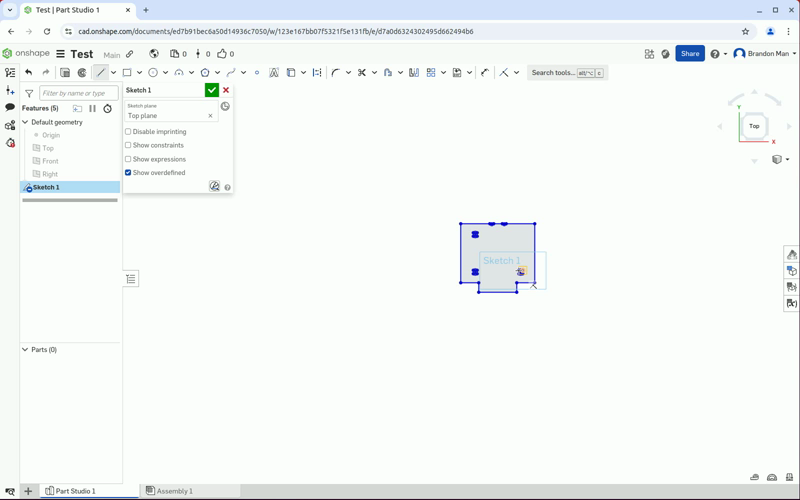
scroll(6)
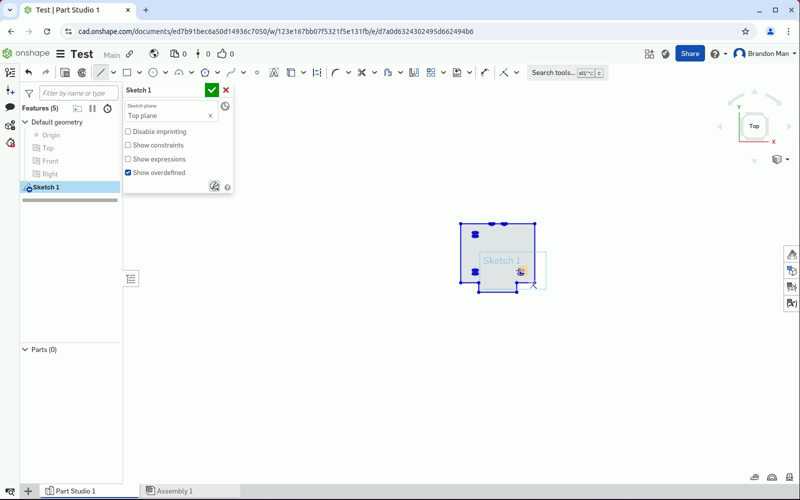
scroll(6)
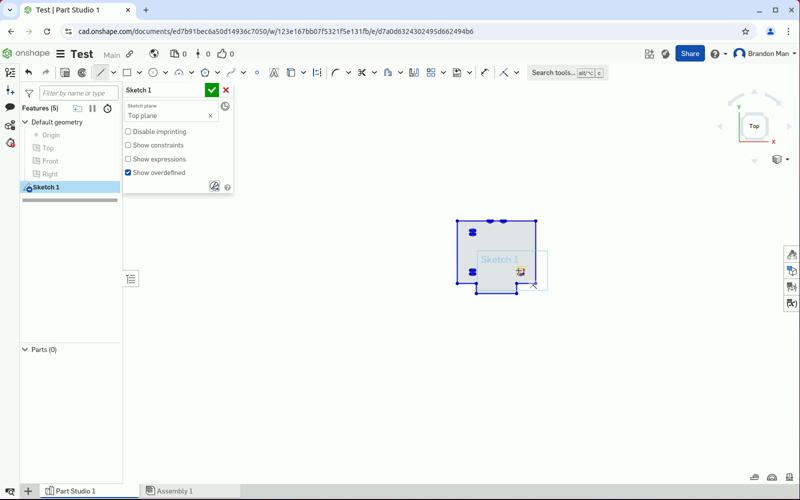
scroll(6)
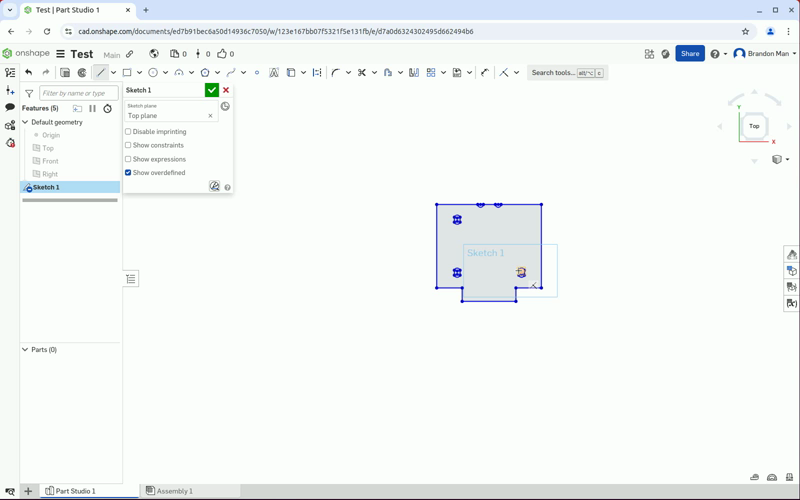
scroll(6)
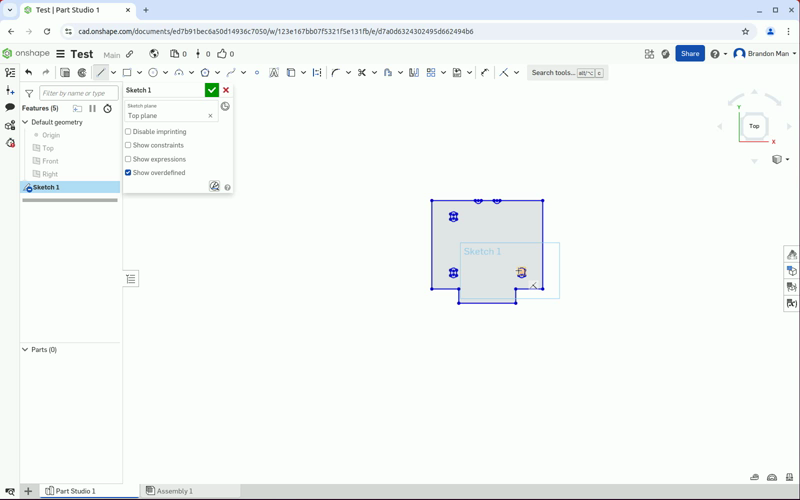
scroll(6)
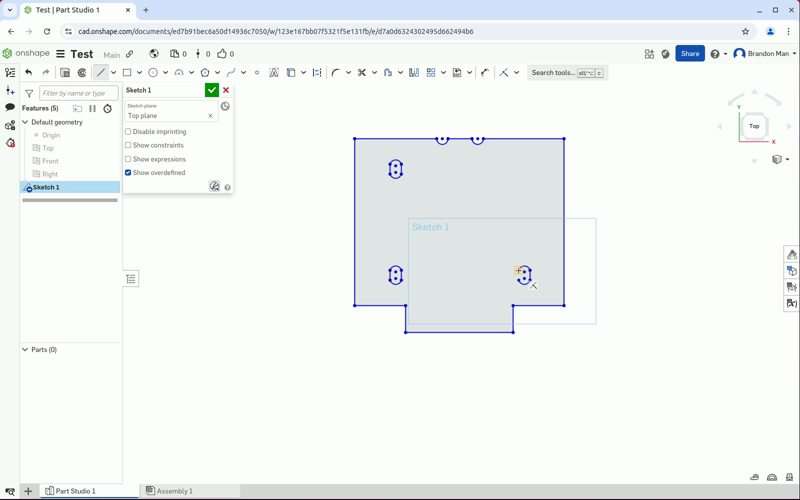
scroll(6)
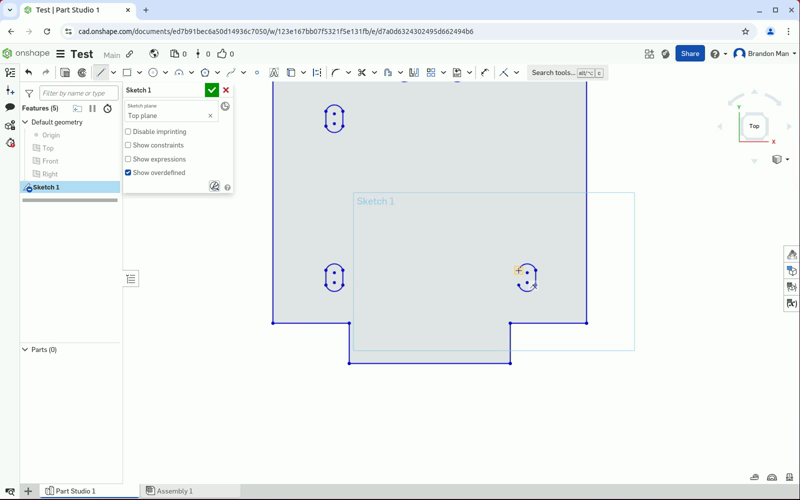
scroll(6)
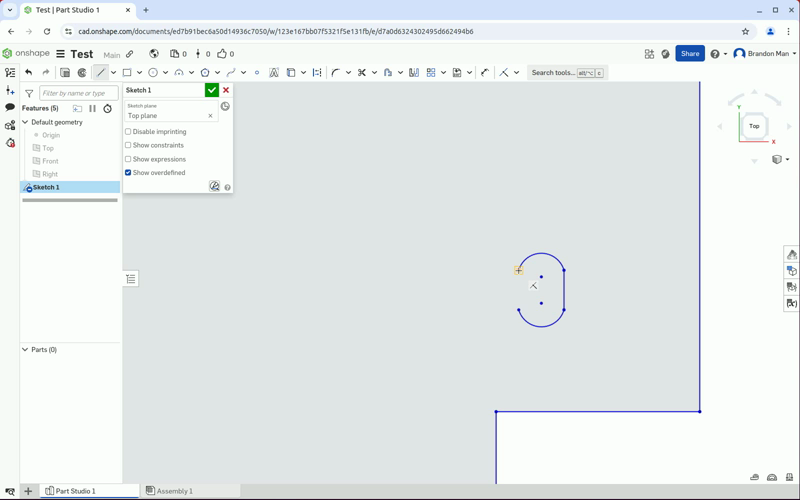
click(518, 270)
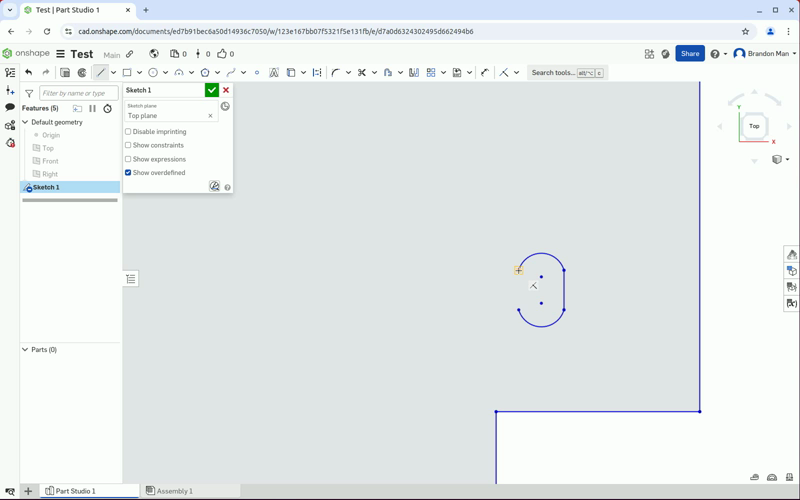
scroll(-6)
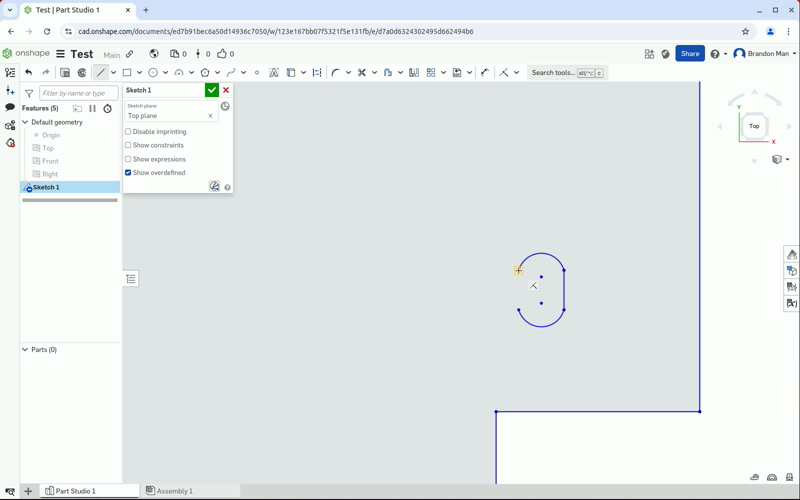
scroll(-6)
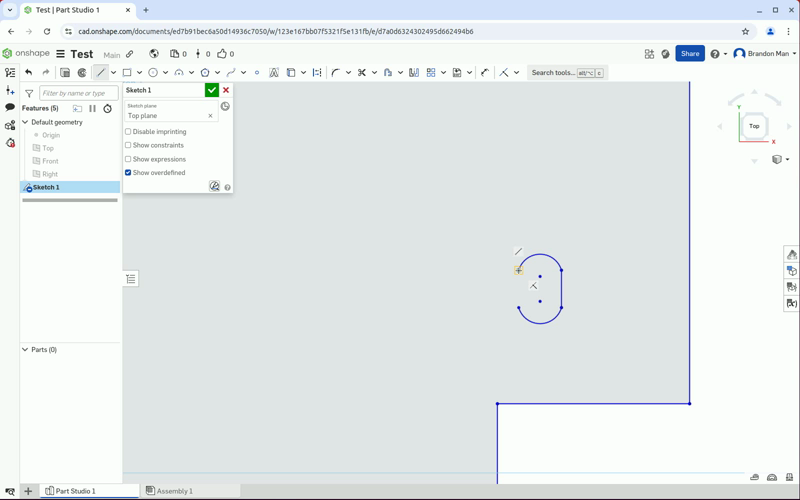
scroll(-6)
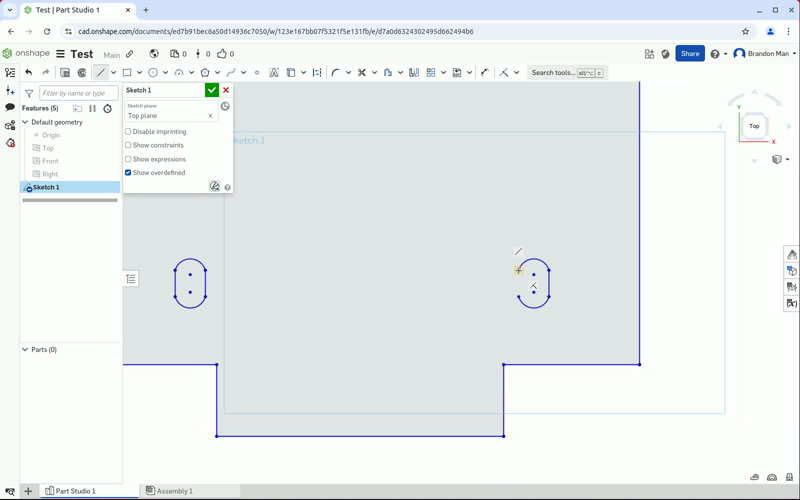
scroll(-6)
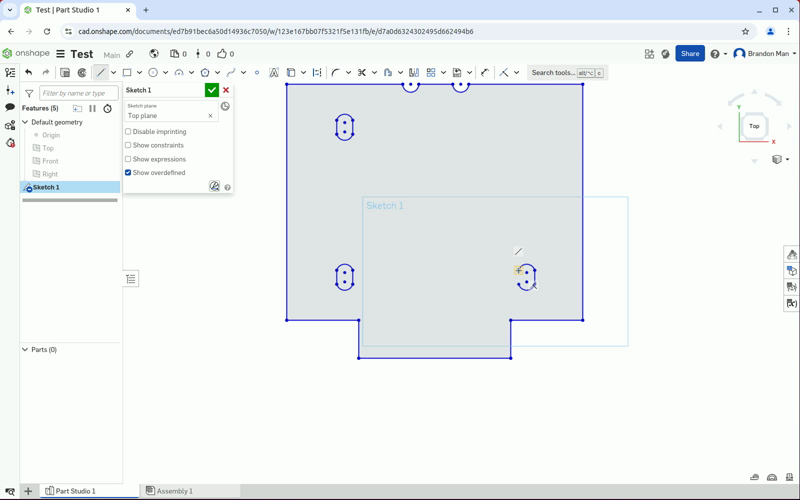
scroll(-6)
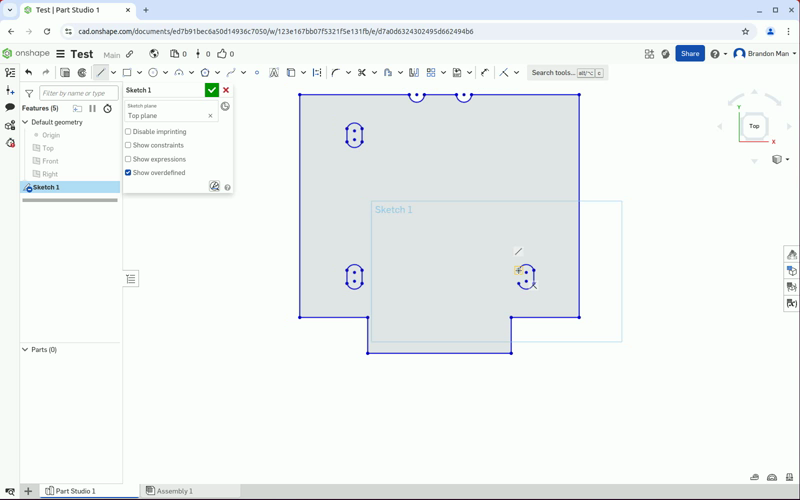
scroll(-6)
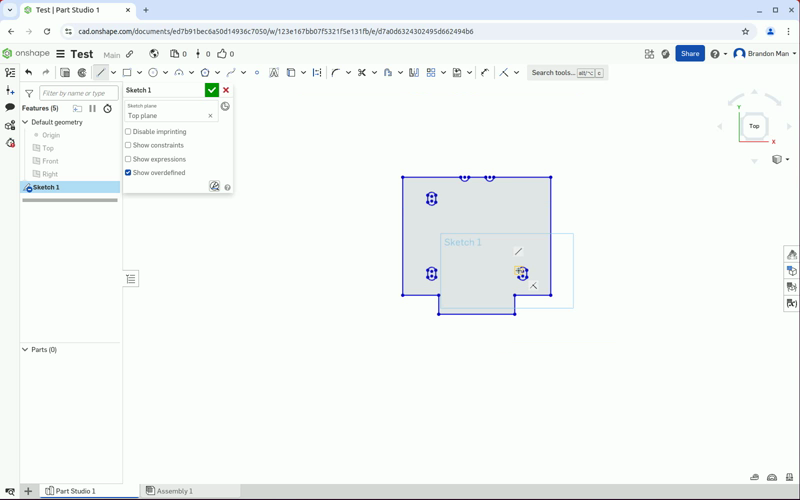
scroll(-6)
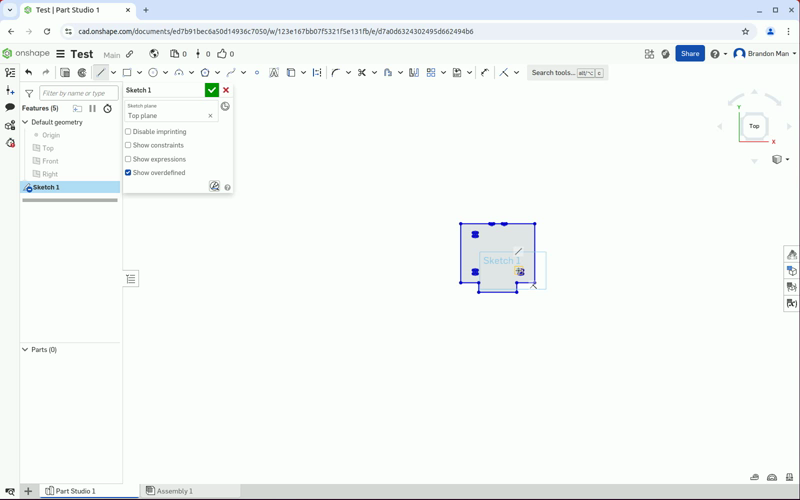
mouse_move(548, 270)
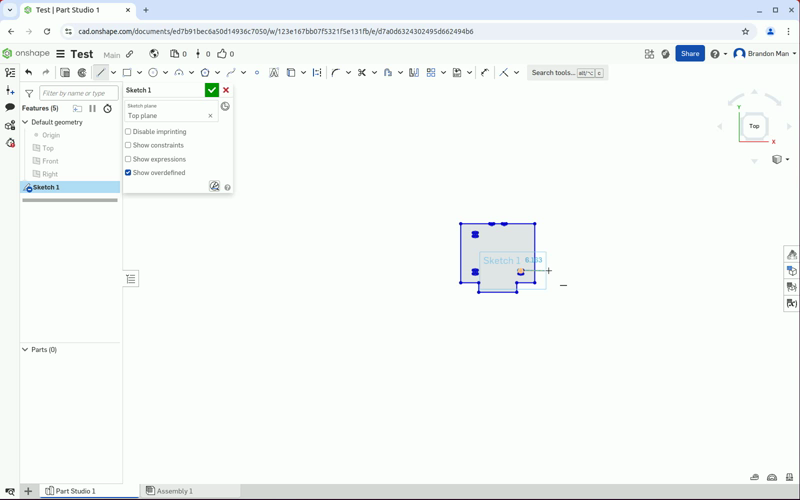
key_down(shift)
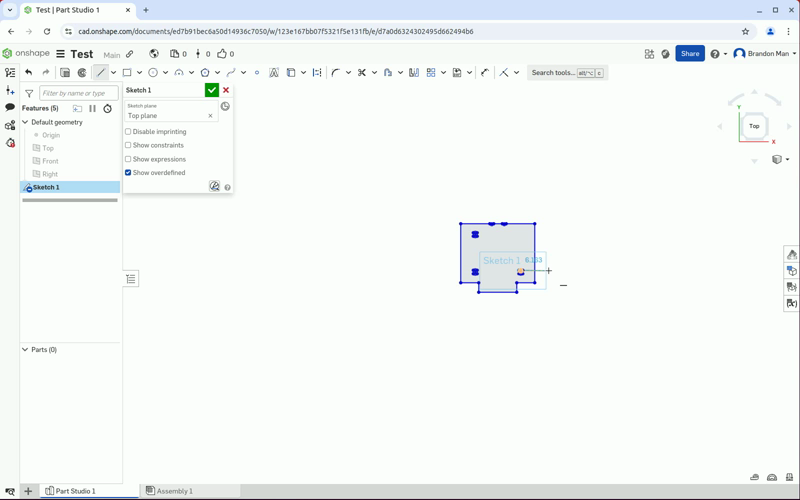
mouse_move(518, 273)
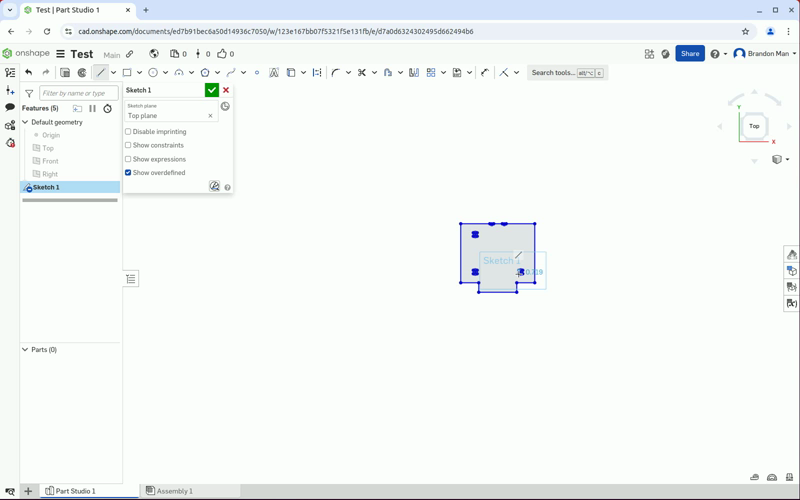
scroll(6)
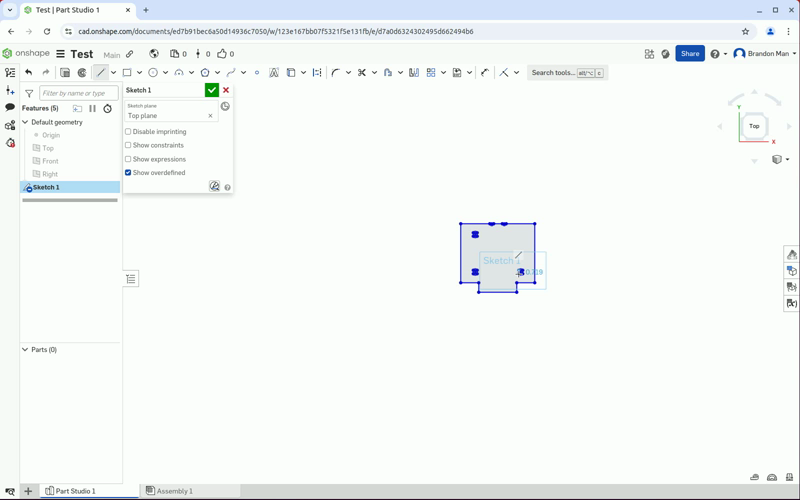
scroll(6)
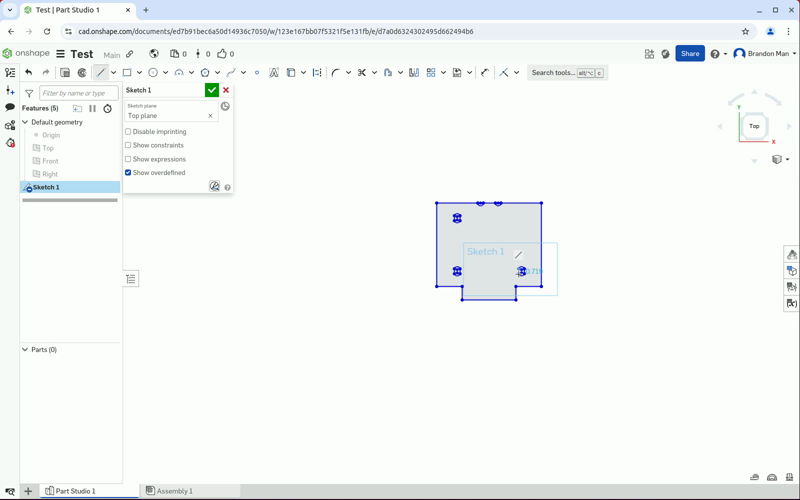
scroll(6)
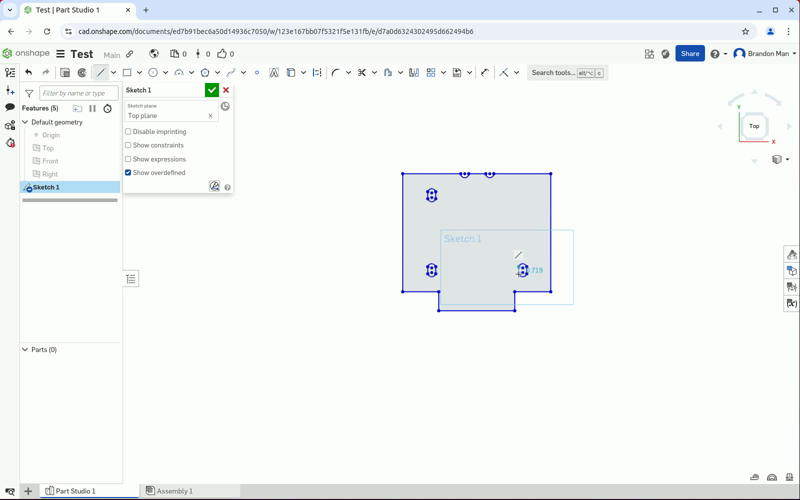
scroll(6)
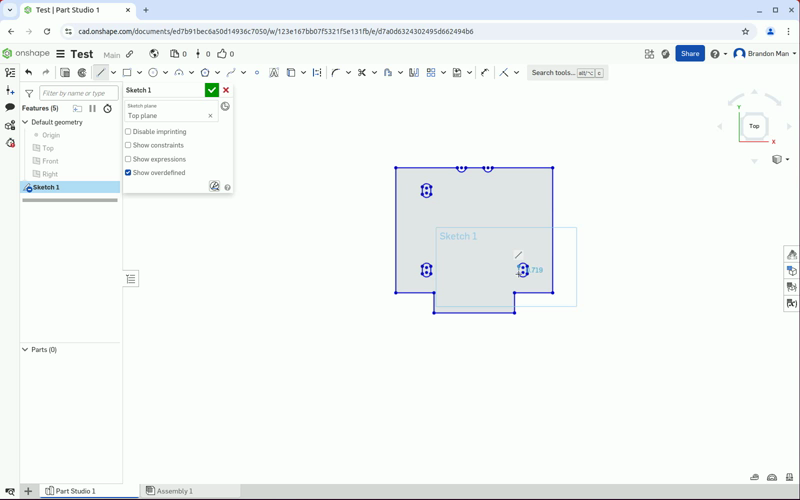
scroll(6)
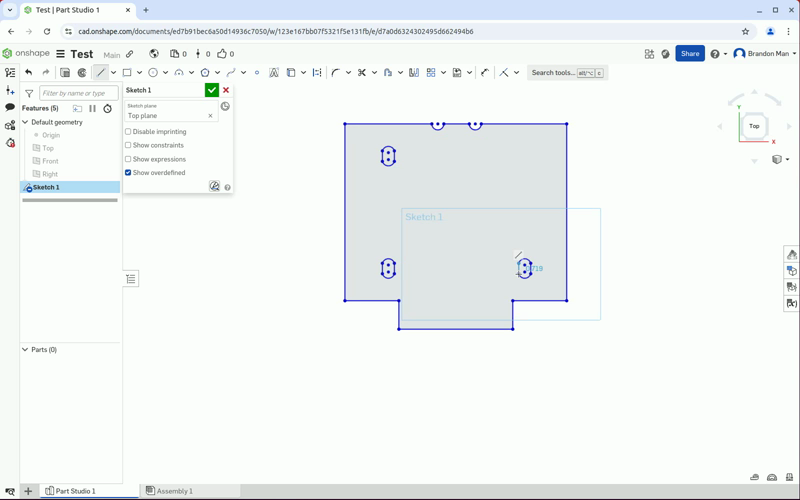
scroll(6)
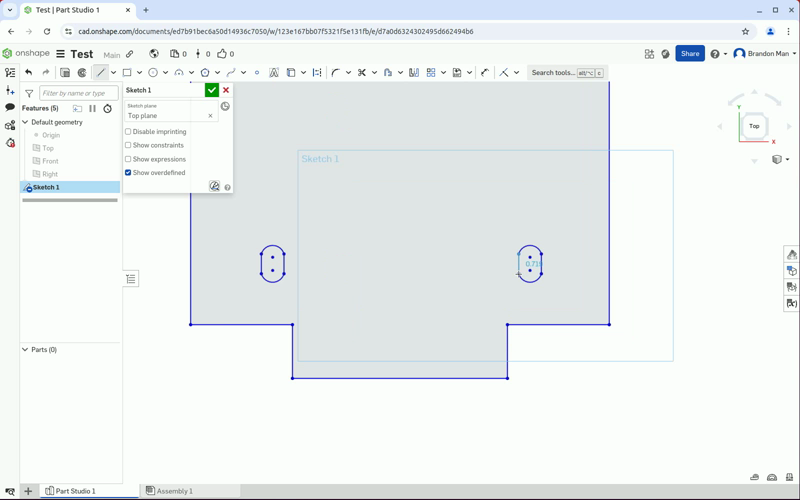
scroll(6)
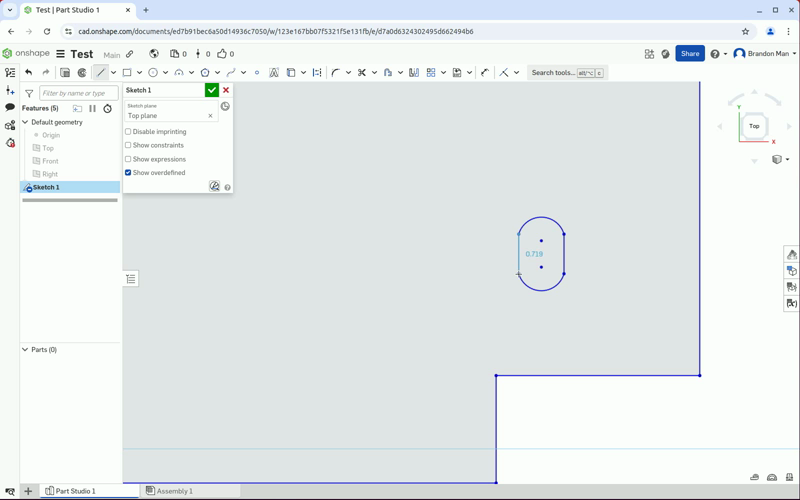
key_up(shift)
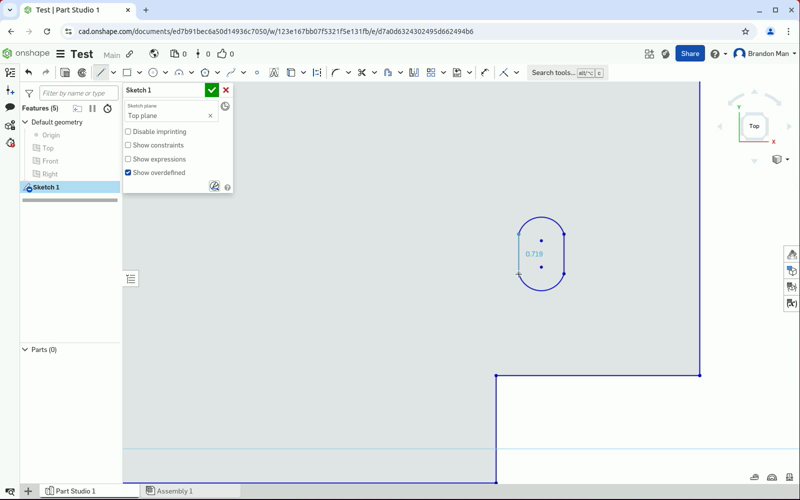
click(518, 273)
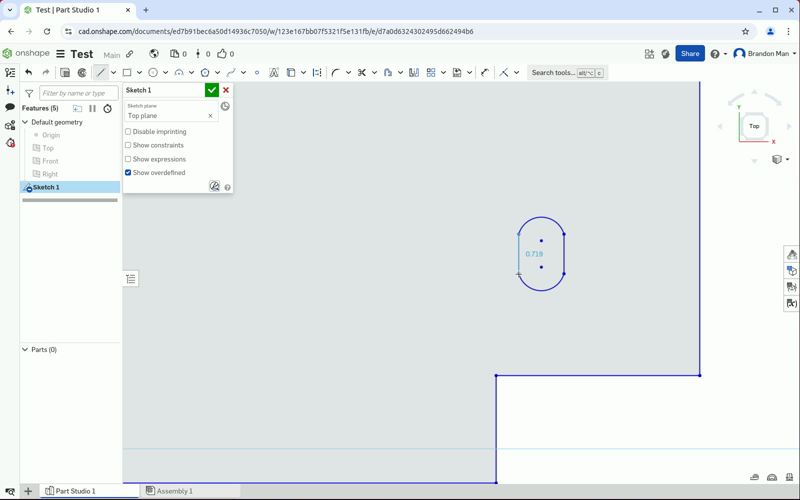
scroll(-6)
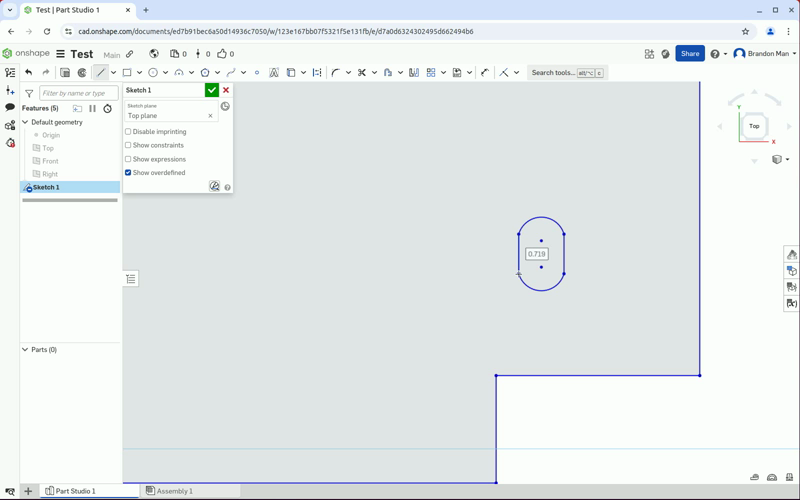
scroll(-6)
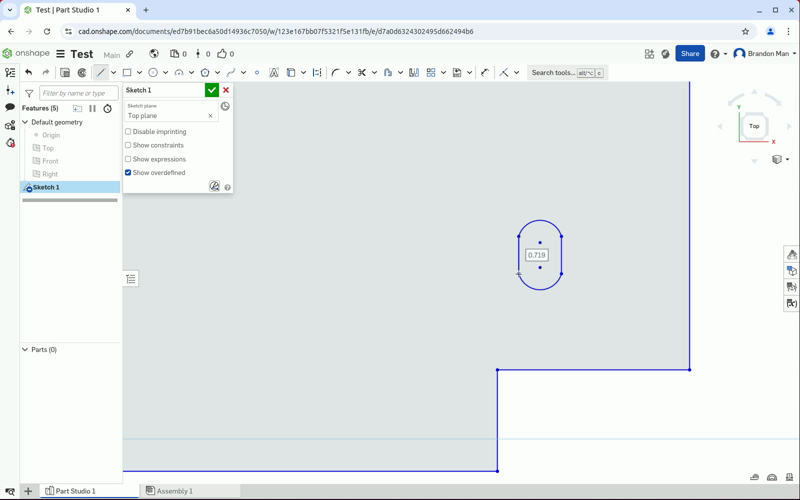
scroll(-6)
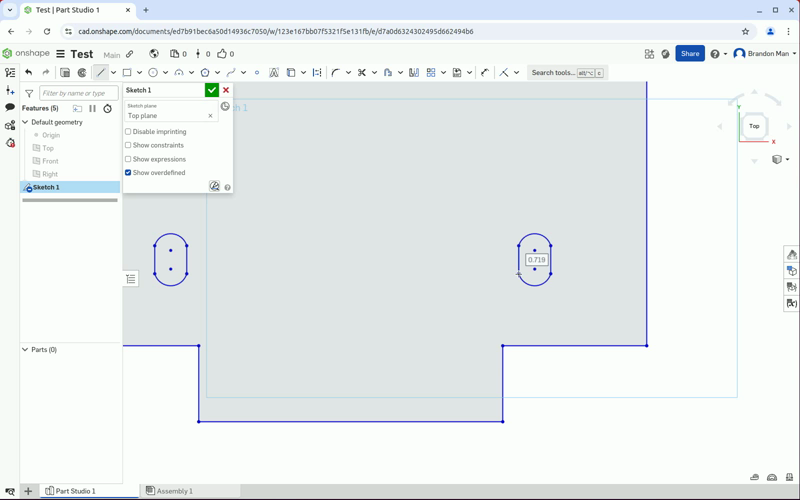
scroll(-6)
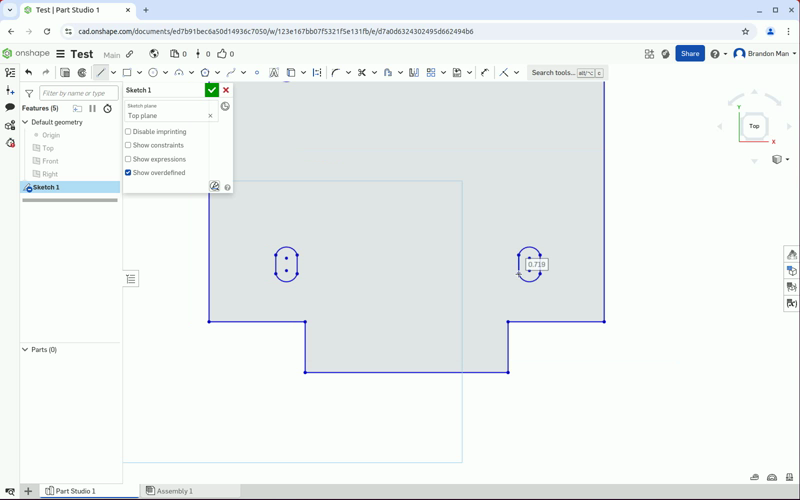
scroll(-6)
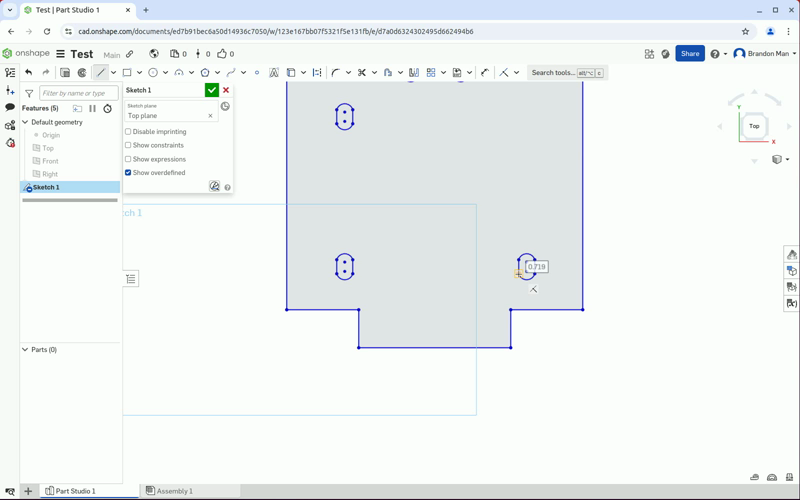
scroll(-6)
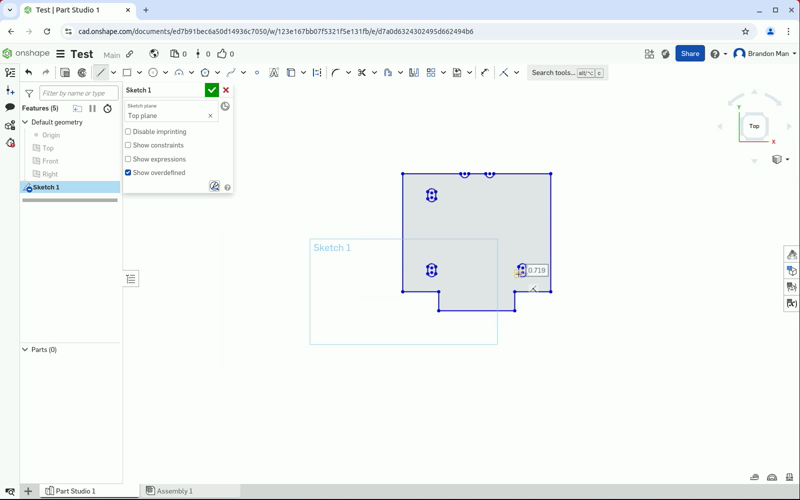
scroll(-6)
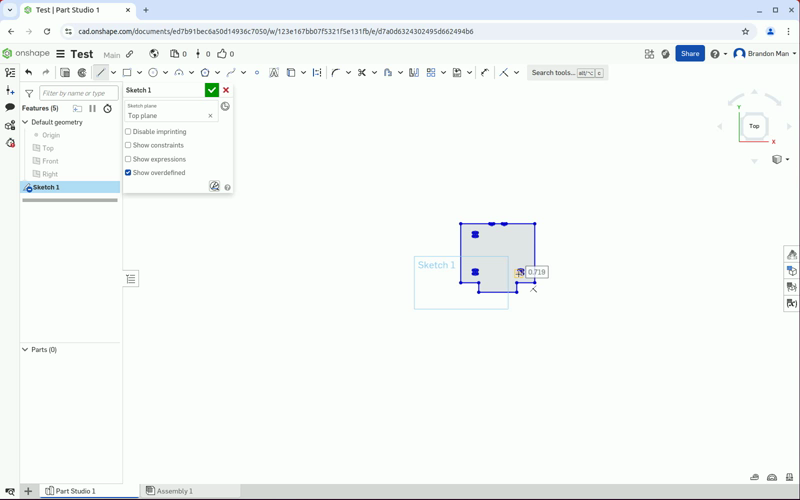
key(esc)
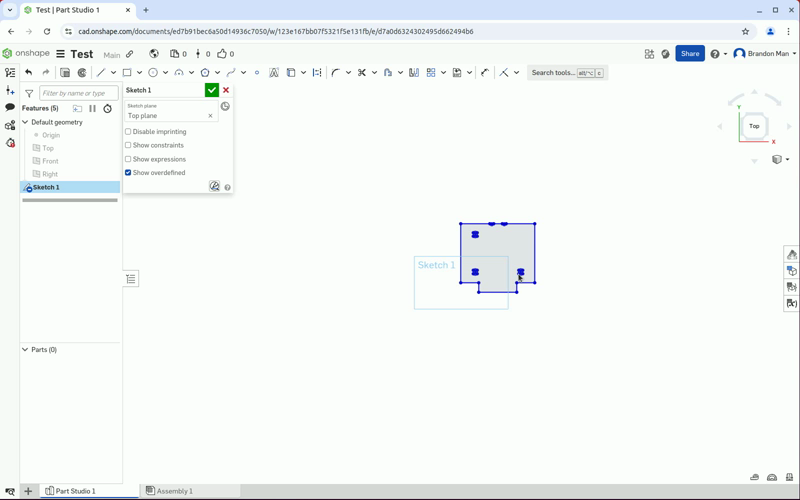
key(a)
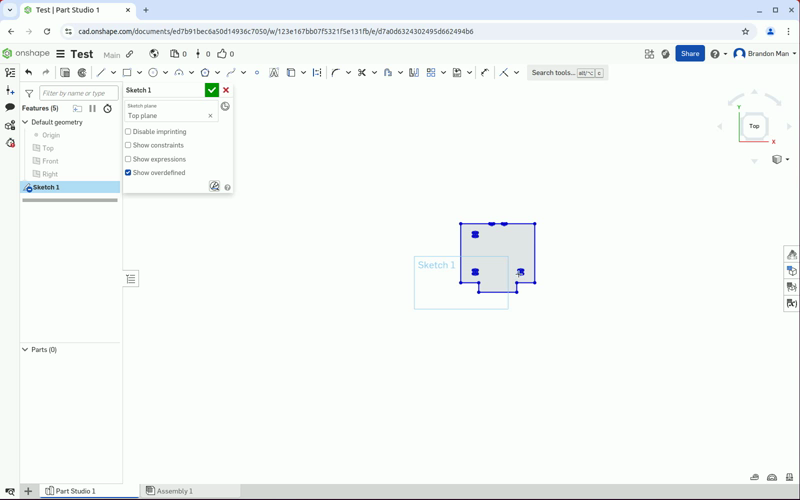
key_down(shift)
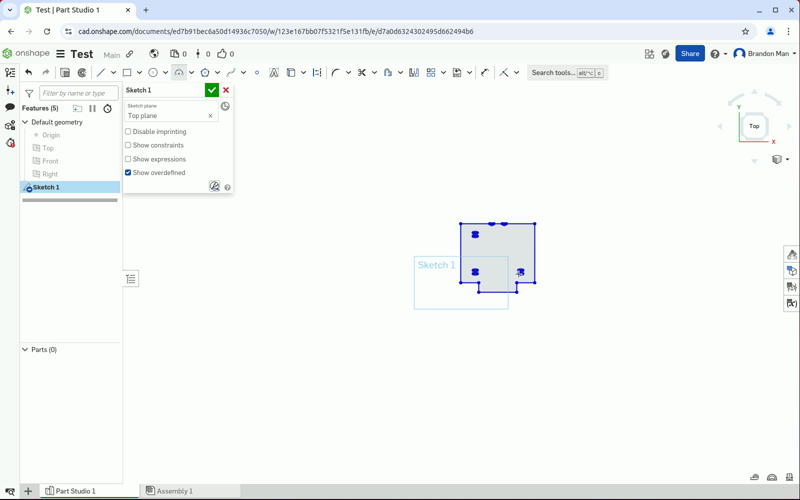
mouse_move(518, 236)
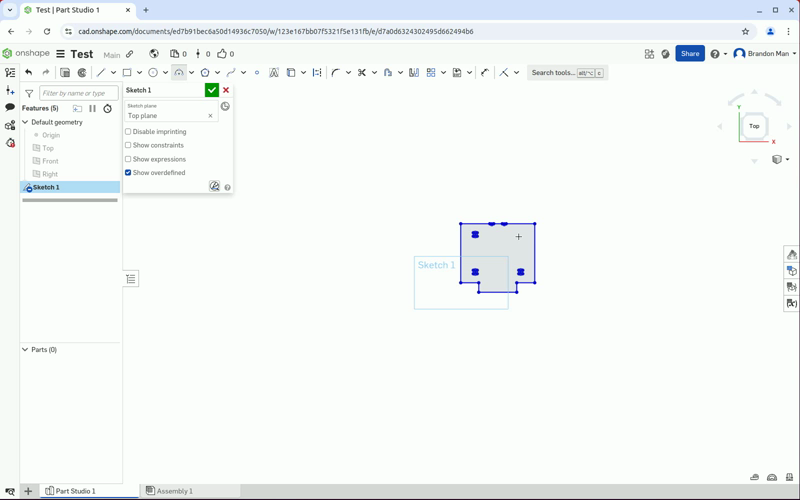
click(518, 236)
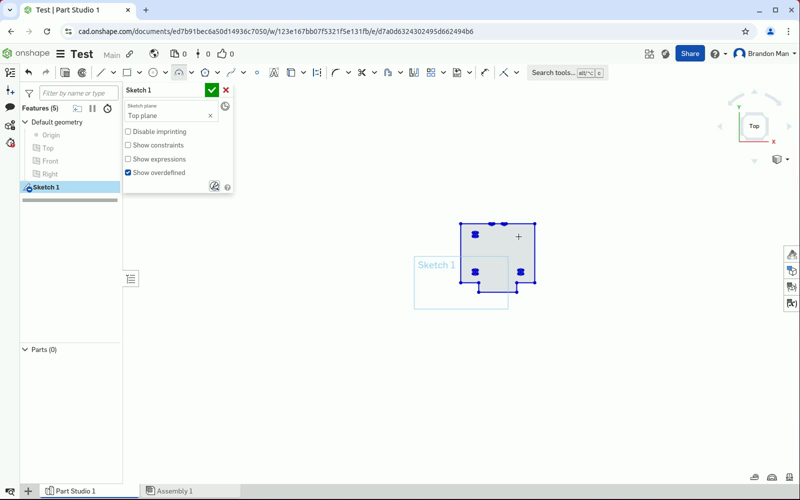
key_up(shift)
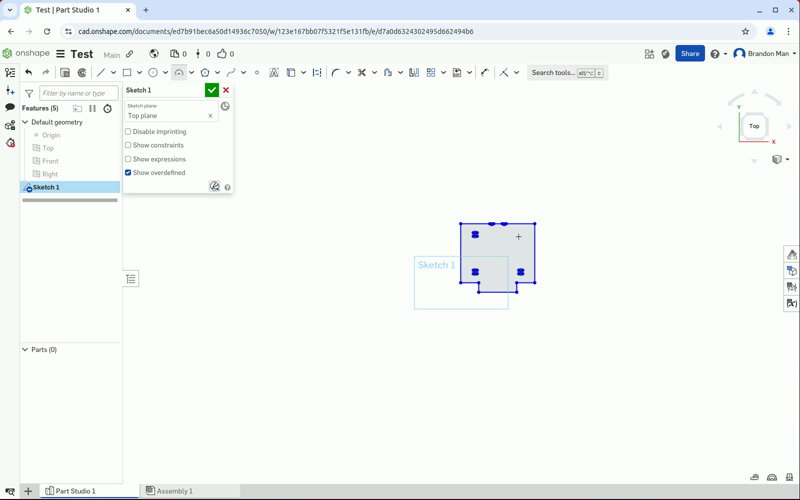
key_down(shift)
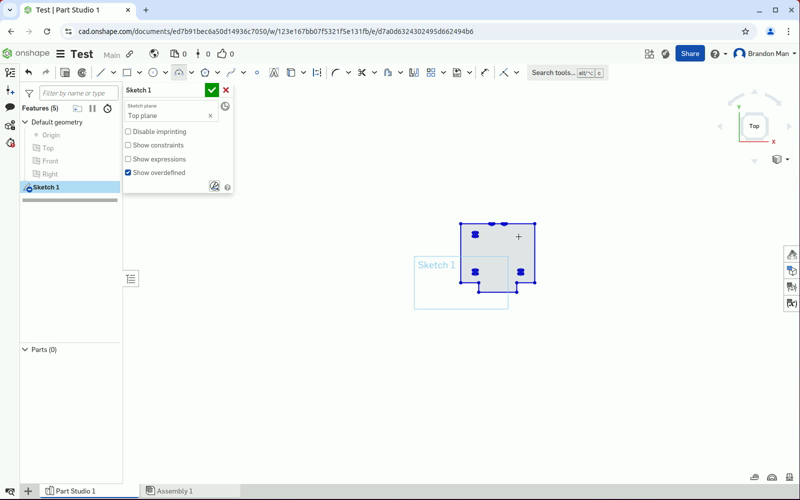
mouse_move(522, 236)
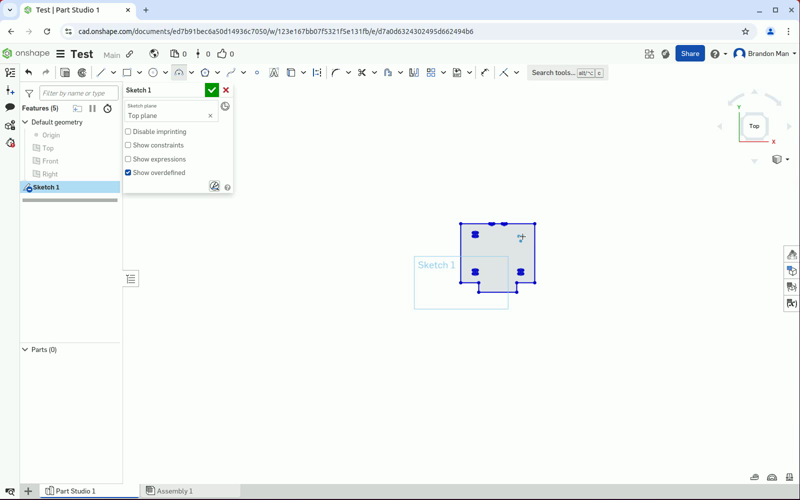
scroll(6)
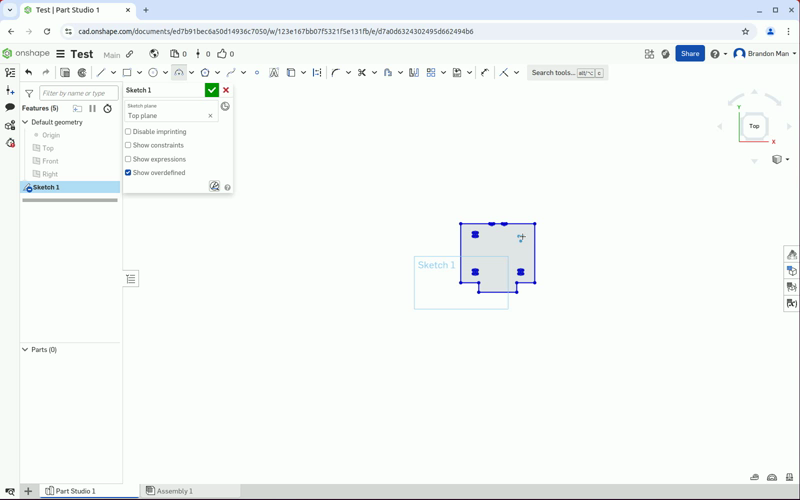
scroll(6)
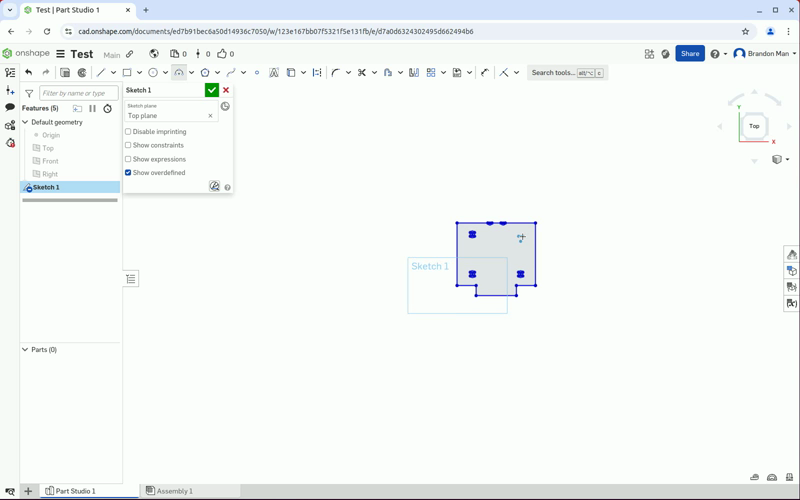
scroll(6)
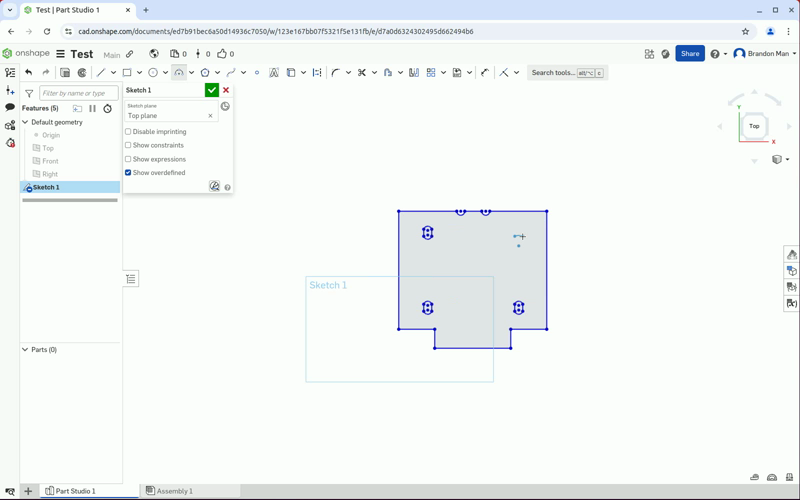
scroll(6)
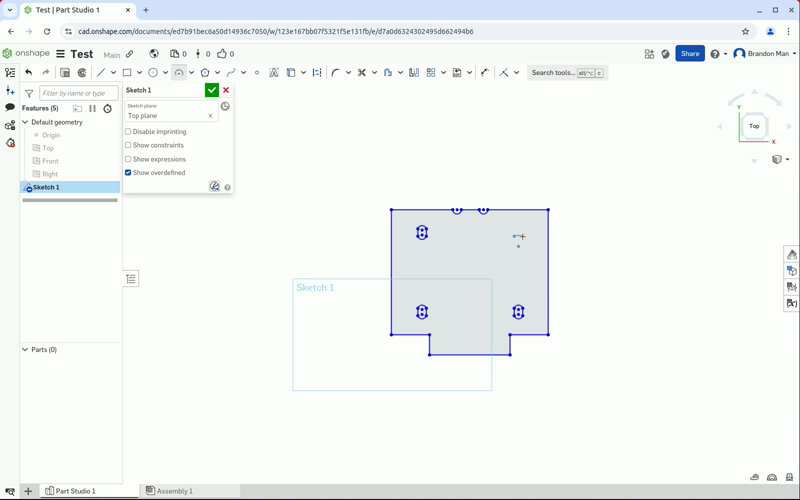
scroll(6)
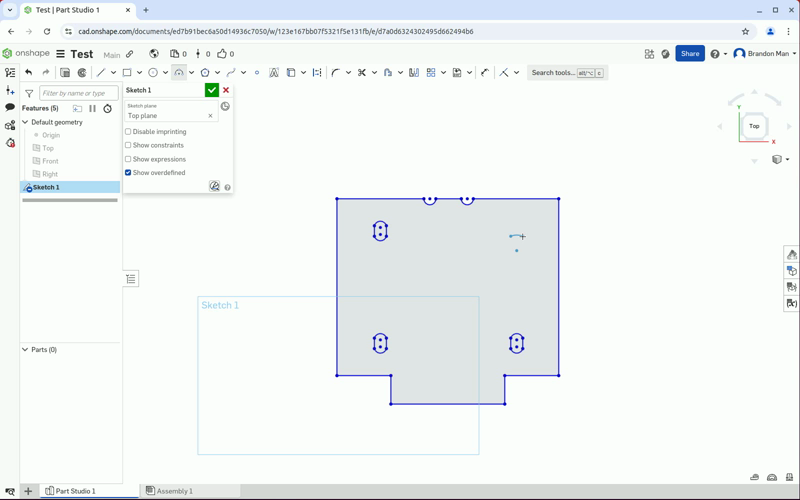
scroll(6)
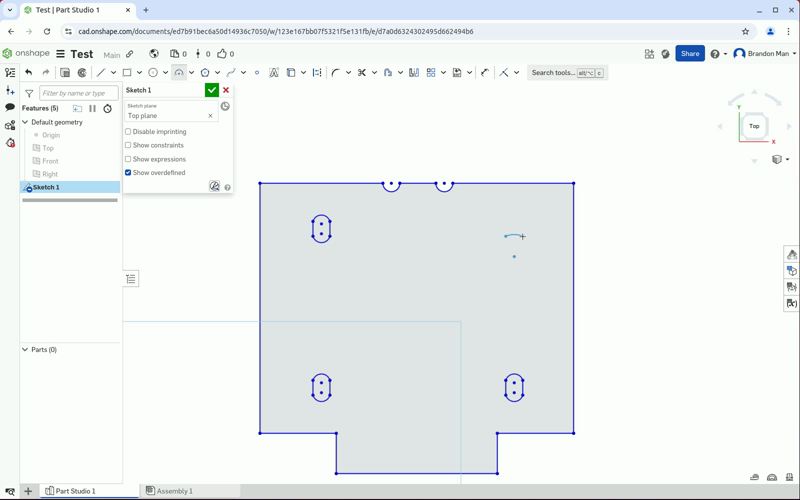
scroll(6)
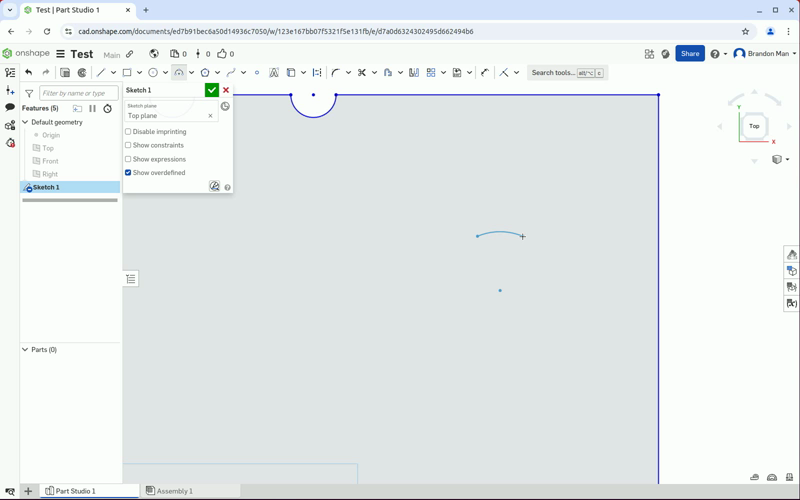
click(522, 236)
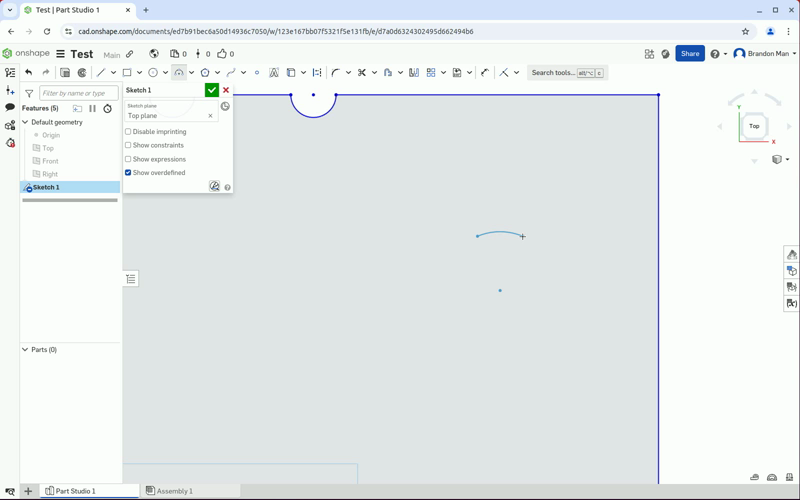
scroll(-6)
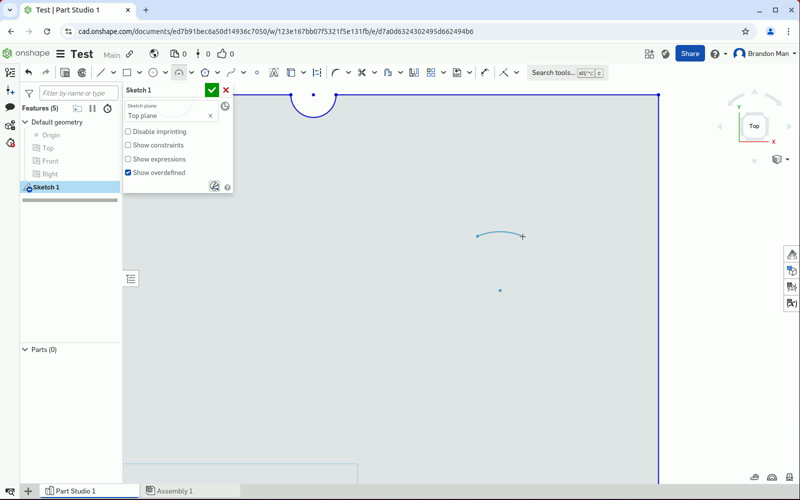
scroll(-6)
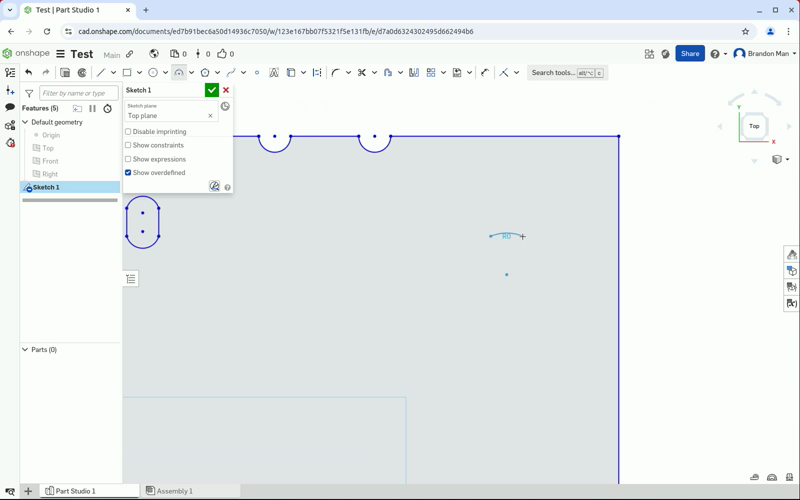
scroll(-6)
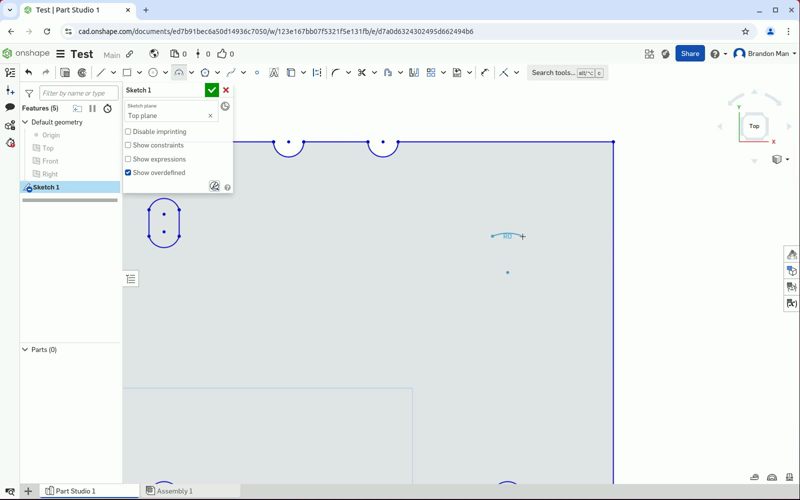
scroll(-6)
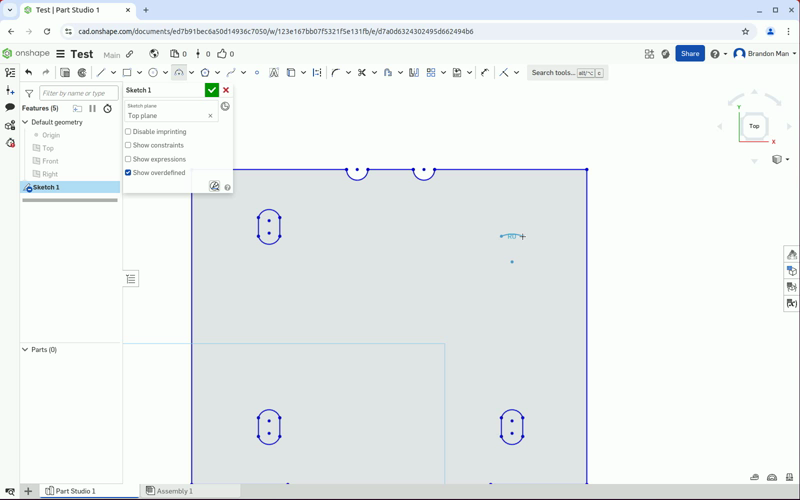
scroll(-6)
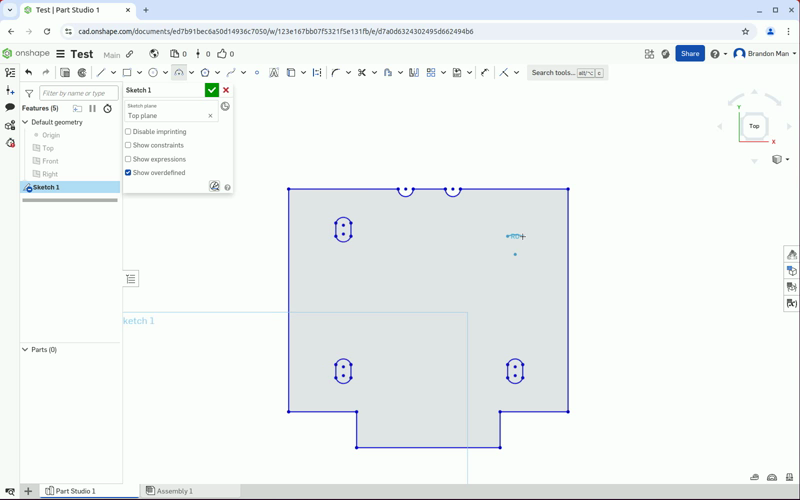
scroll(-6)
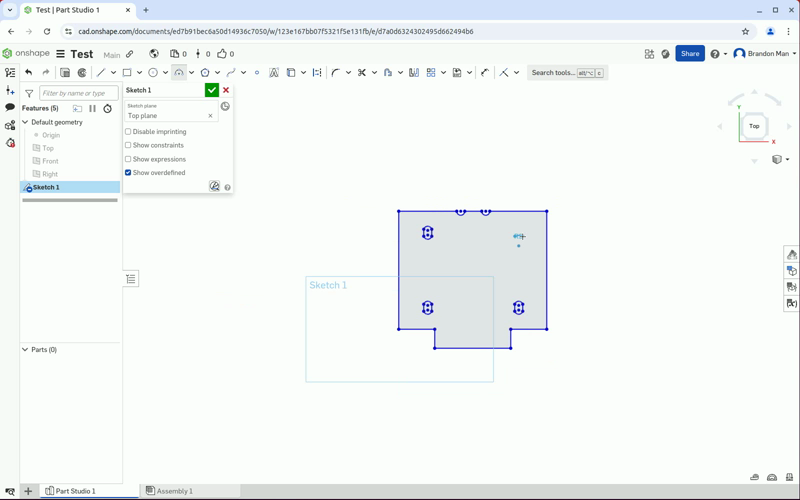
scroll(-6)
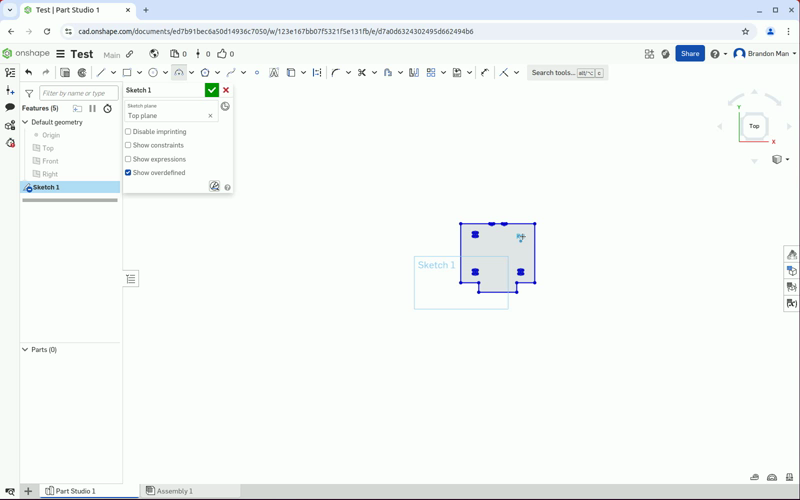
mouse_move(520, 237)
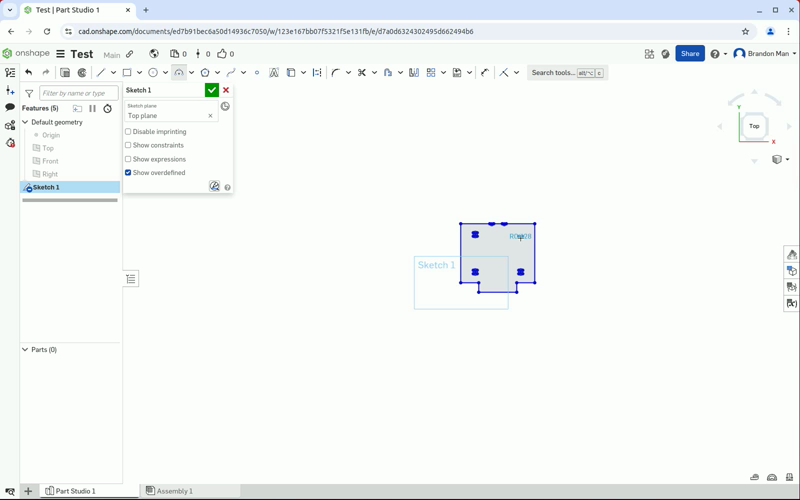
scroll(6)
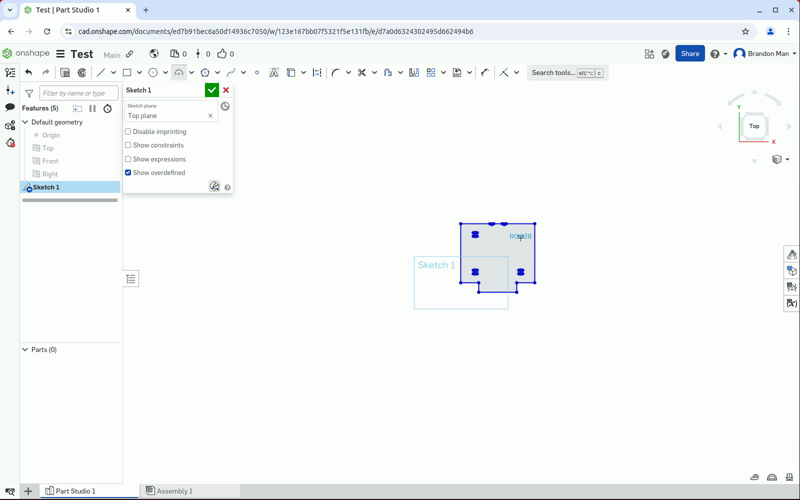
scroll(6)
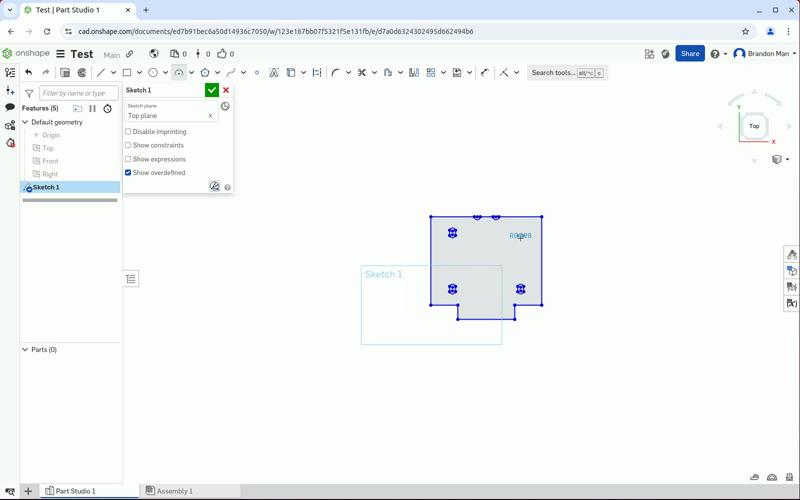
scroll(6)
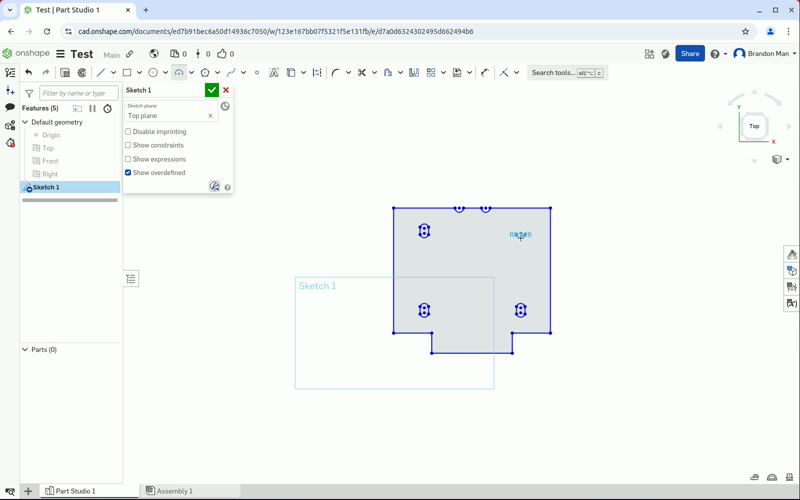
scroll(6)
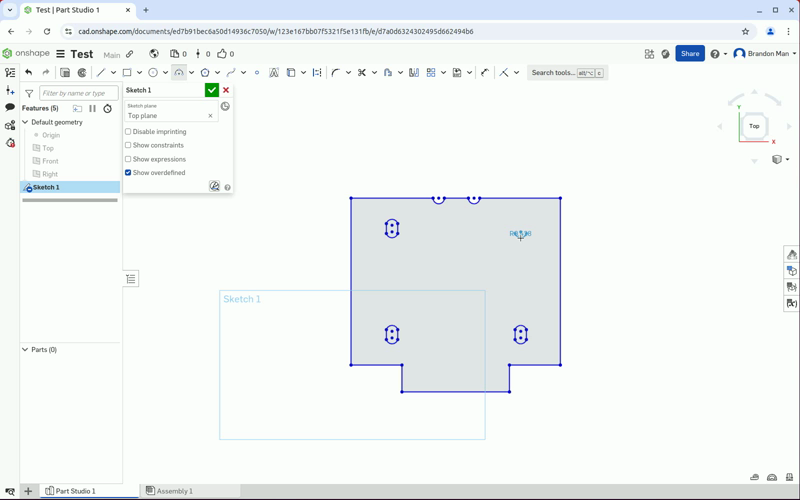
scroll(6)
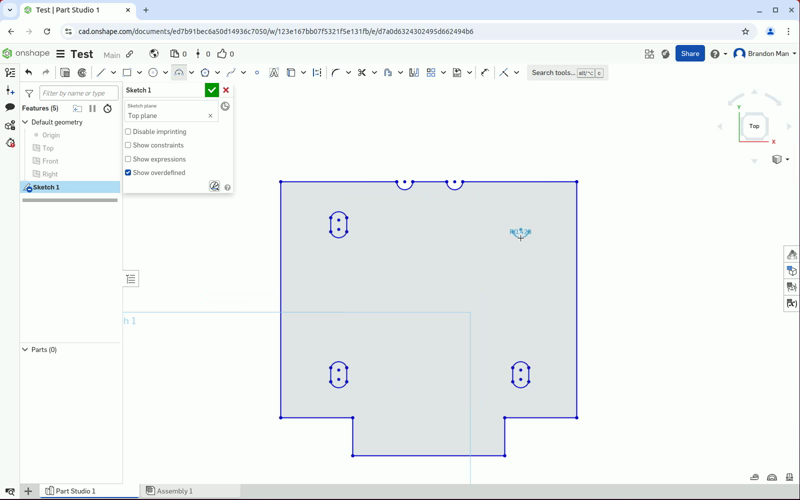
scroll(6)
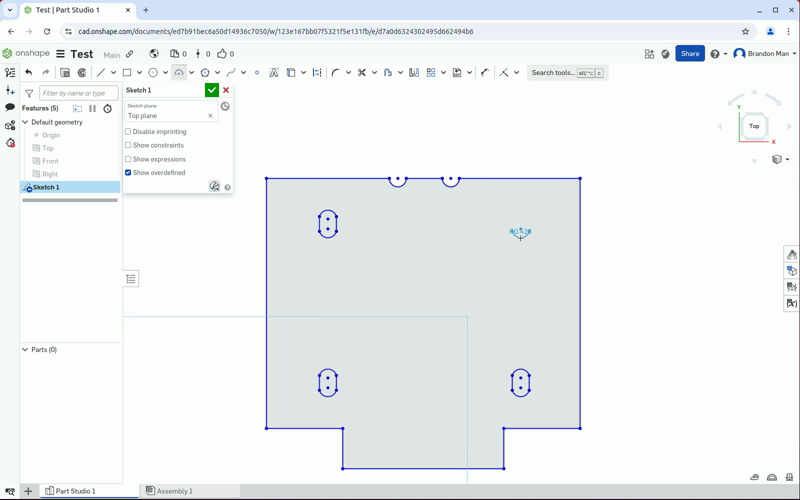
scroll(6)
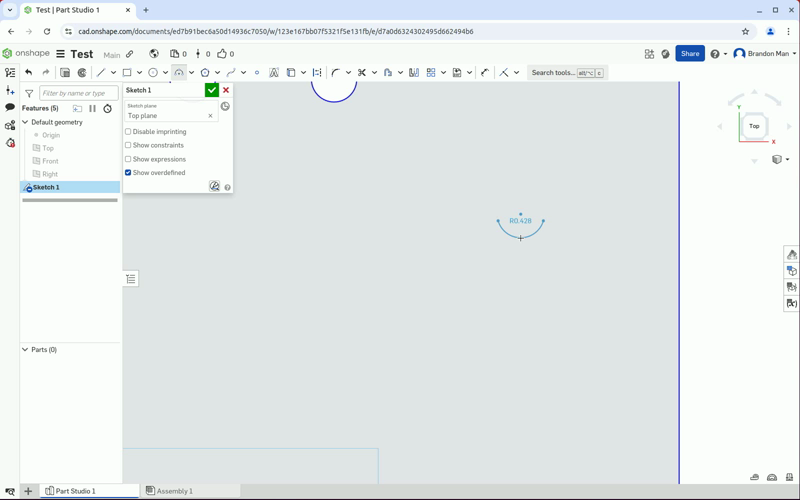
click(520, 237)
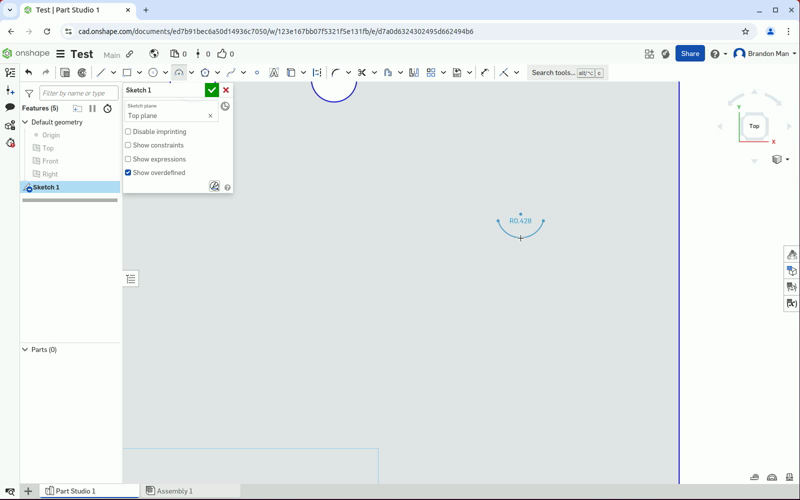
scroll(-6)
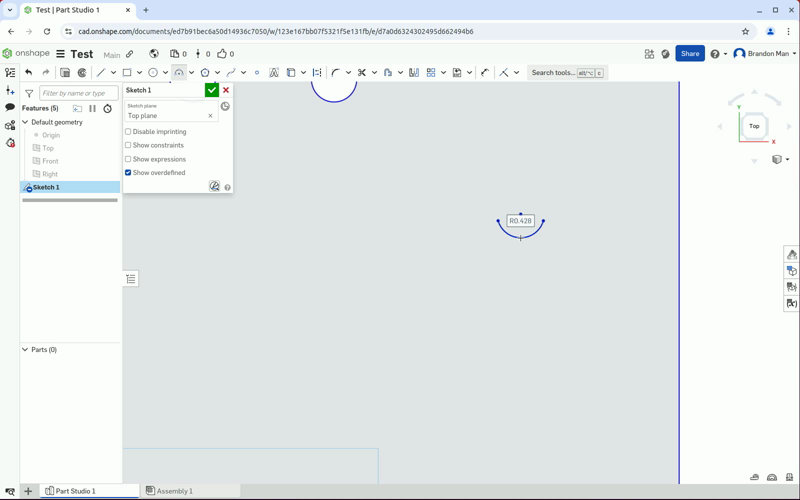
scroll(-6)
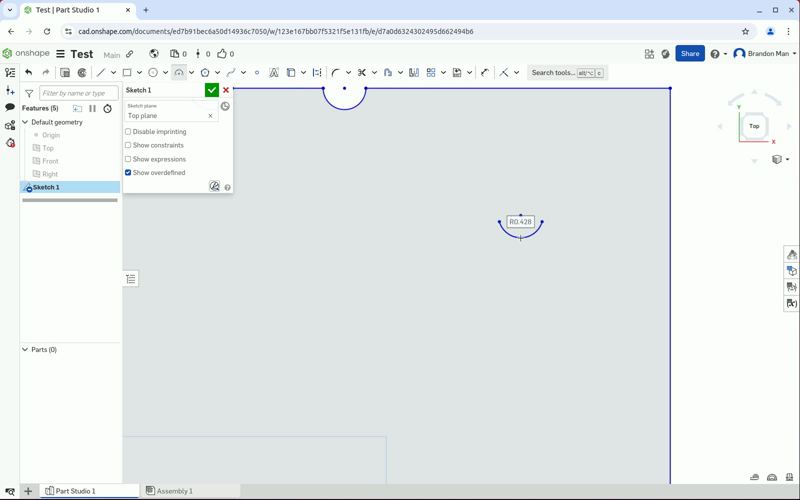
scroll(-6)
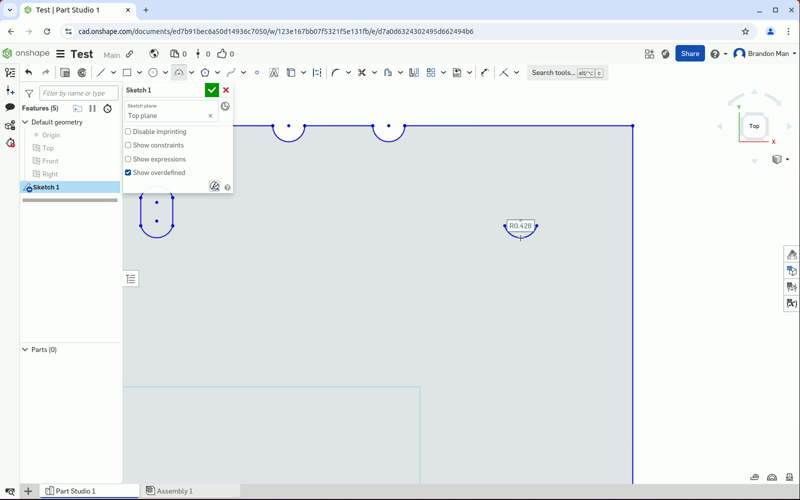
scroll(-6)
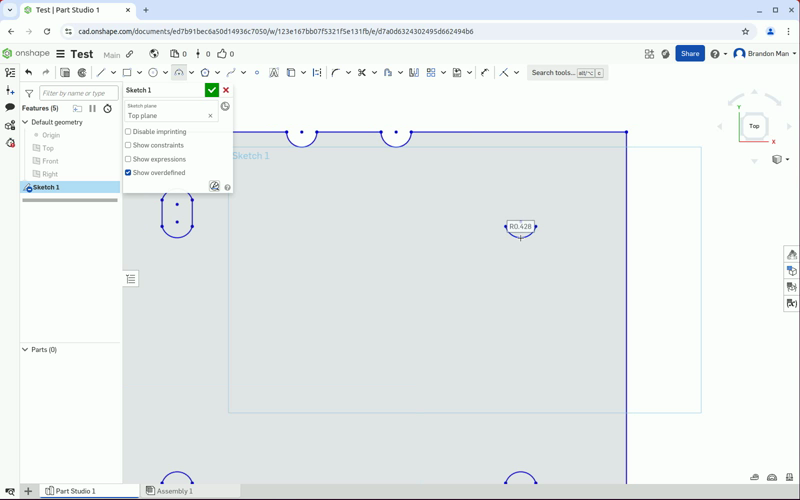
scroll(-6)
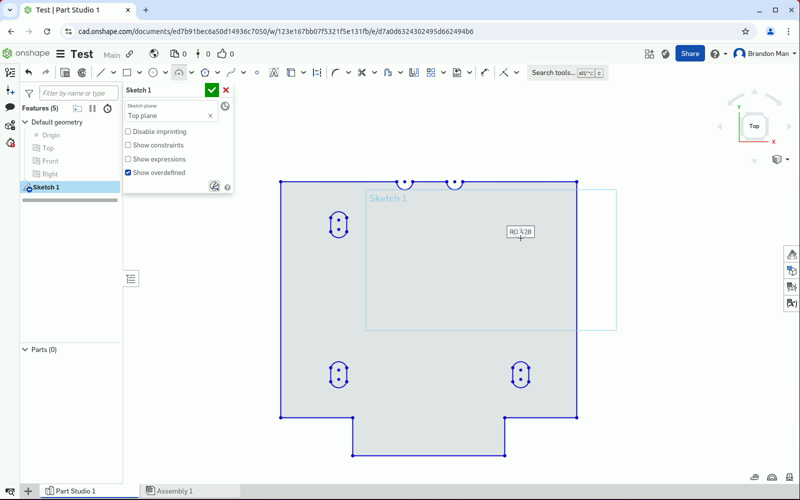
scroll(-6)
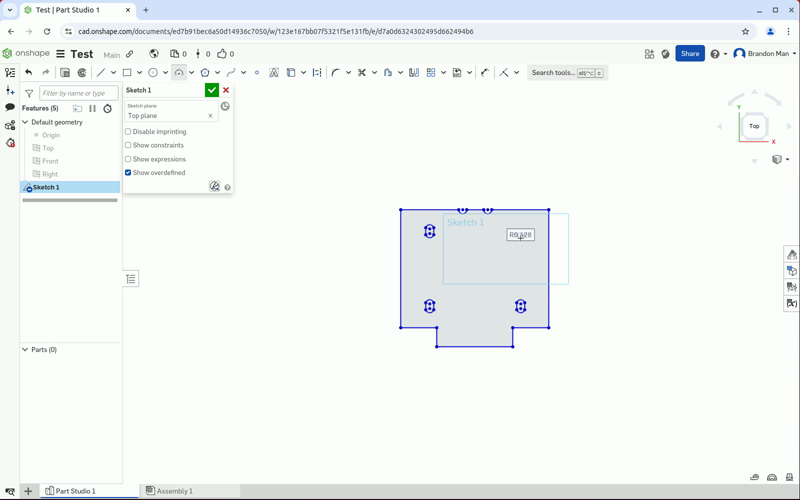
scroll(-6)
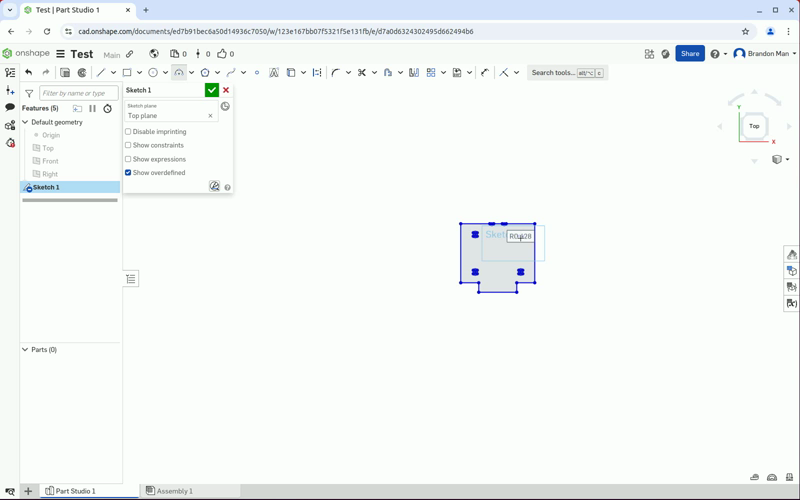
key_up(shift)
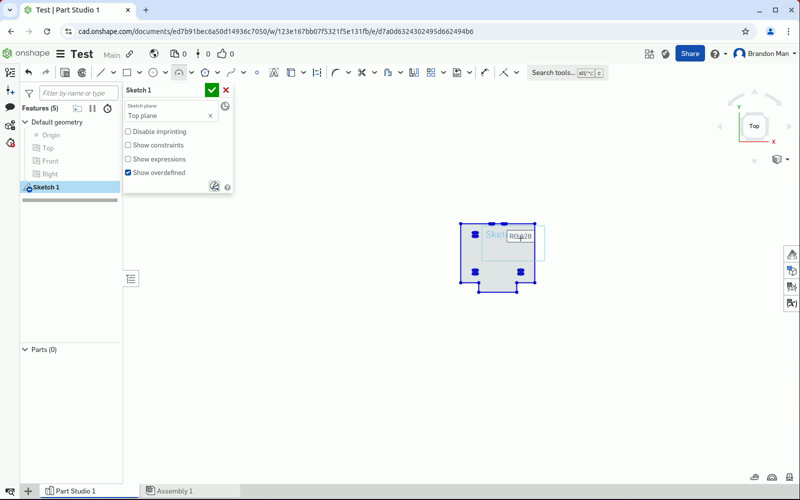
key(esc)
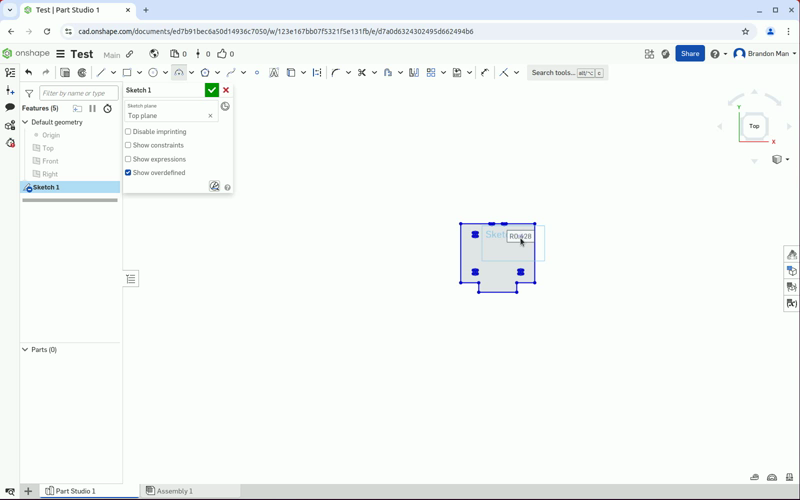
key(l)
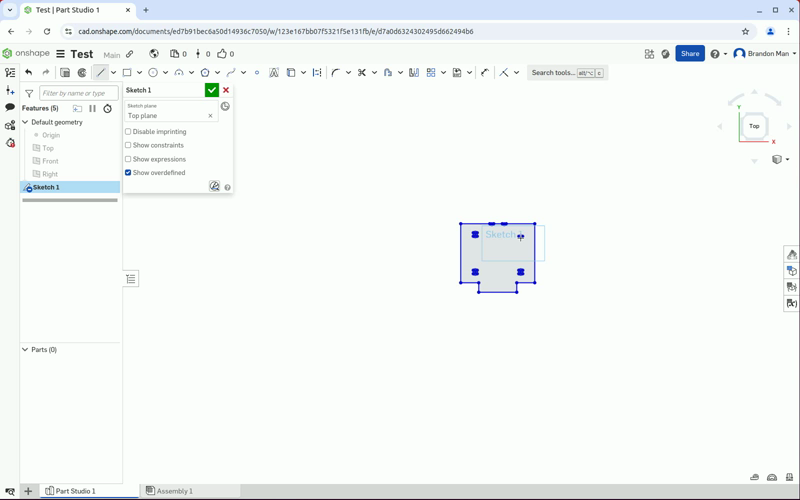
mouse_move(522, 236)
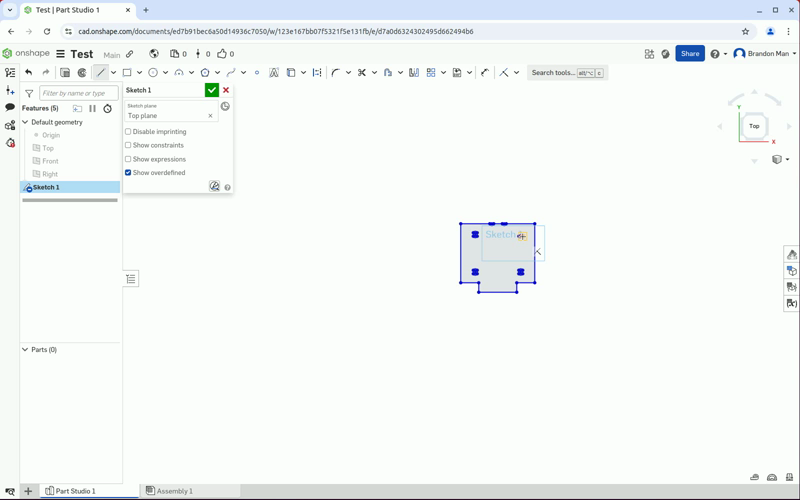
scroll(6)
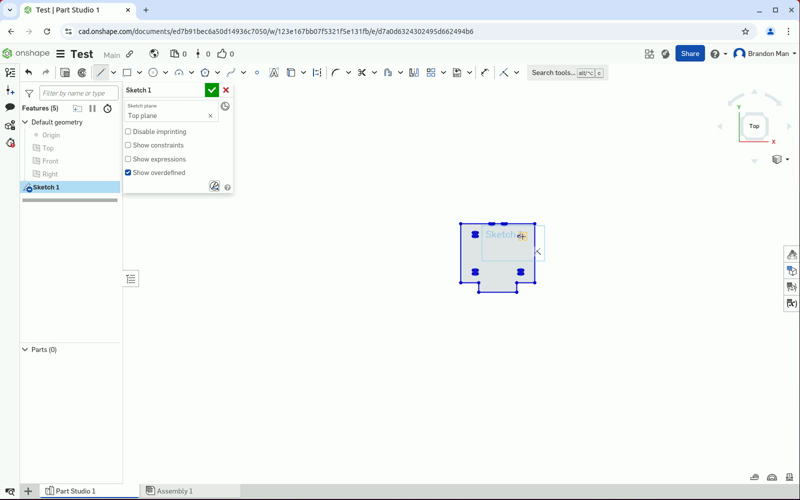
scroll(6)
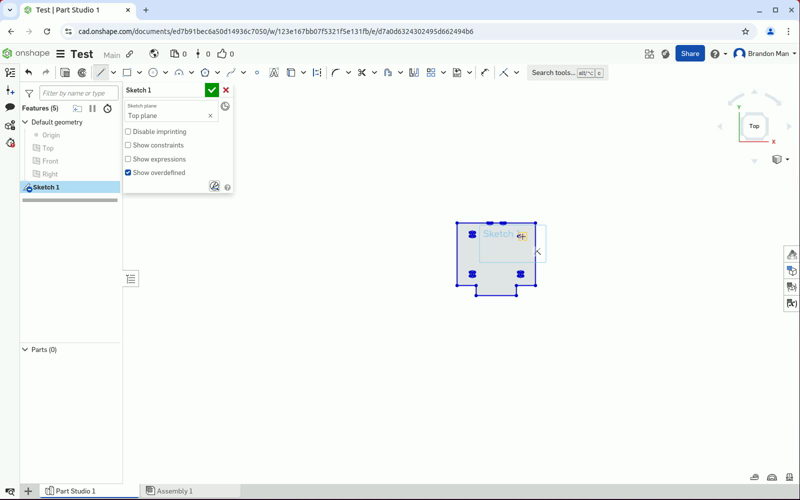
scroll(6)
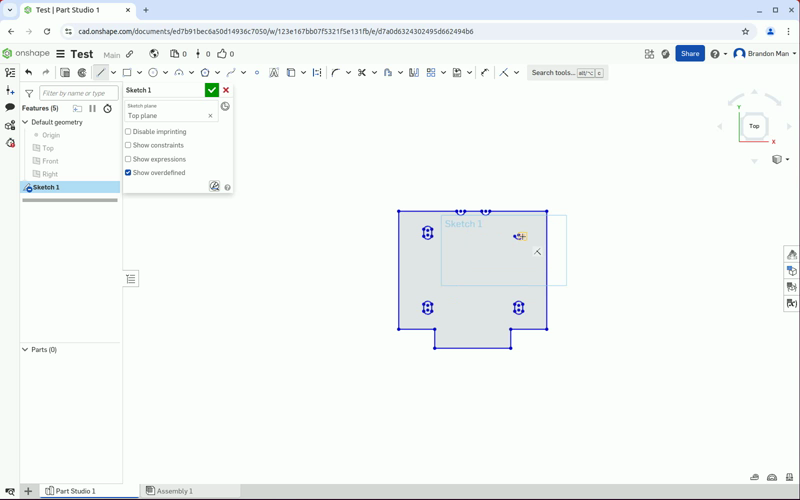
scroll(6)
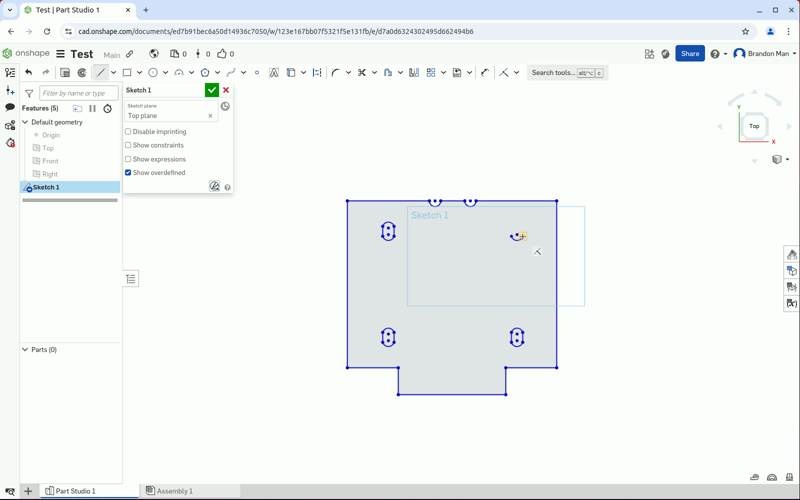
scroll(6)
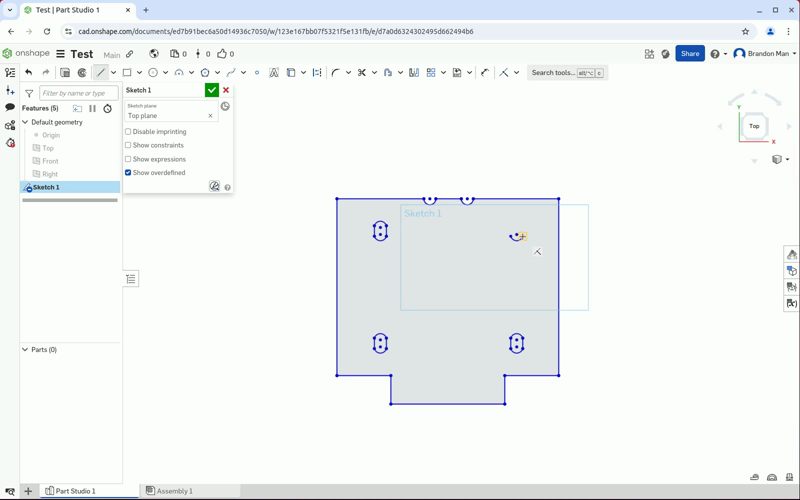
scroll(6)
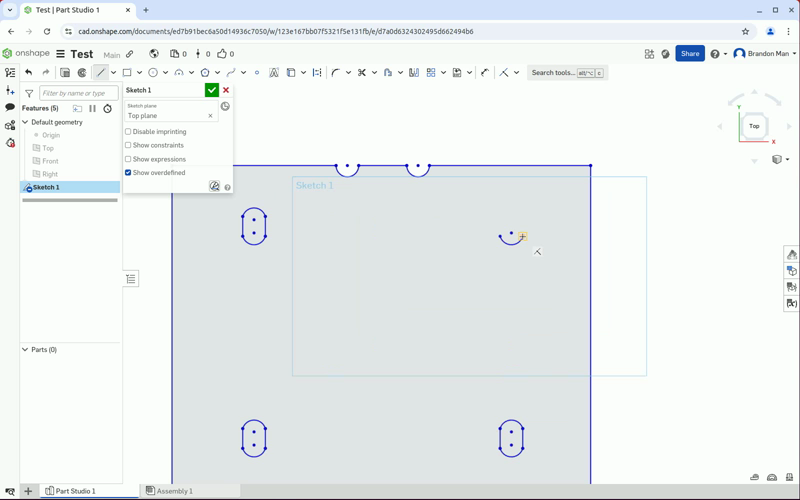
scroll(6)
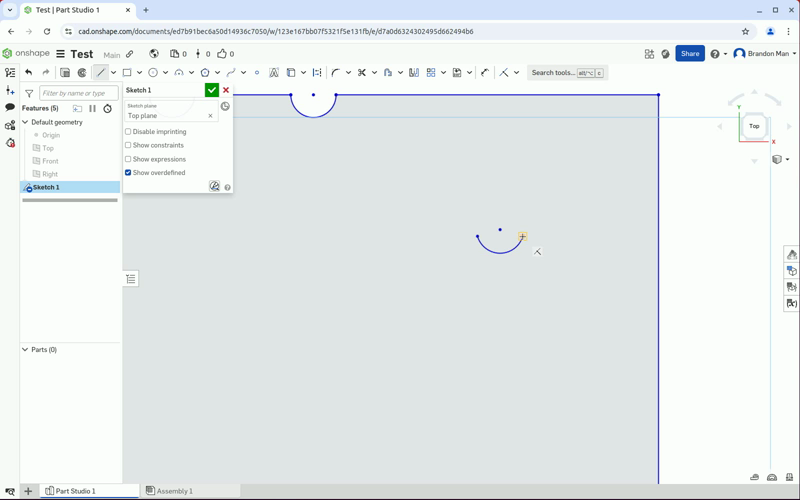
click(522, 236)
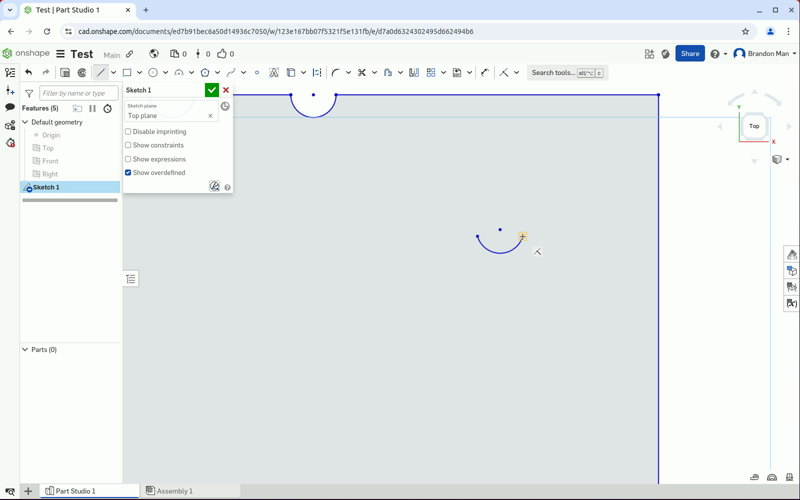
scroll(-6)
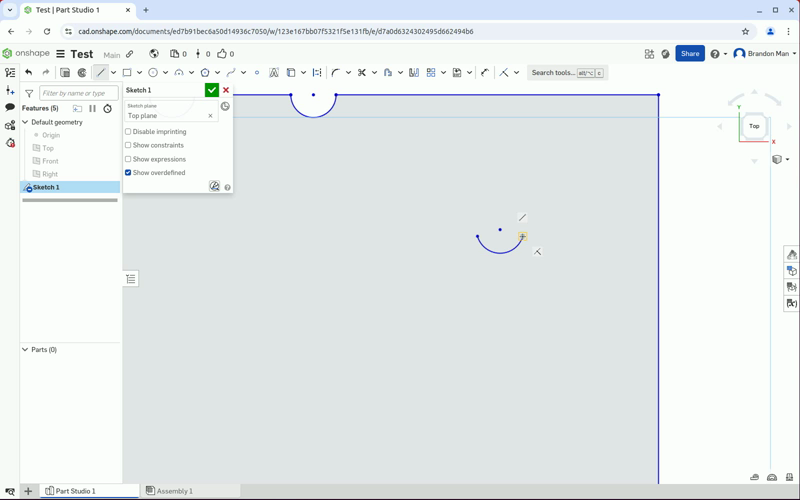
scroll(-6)
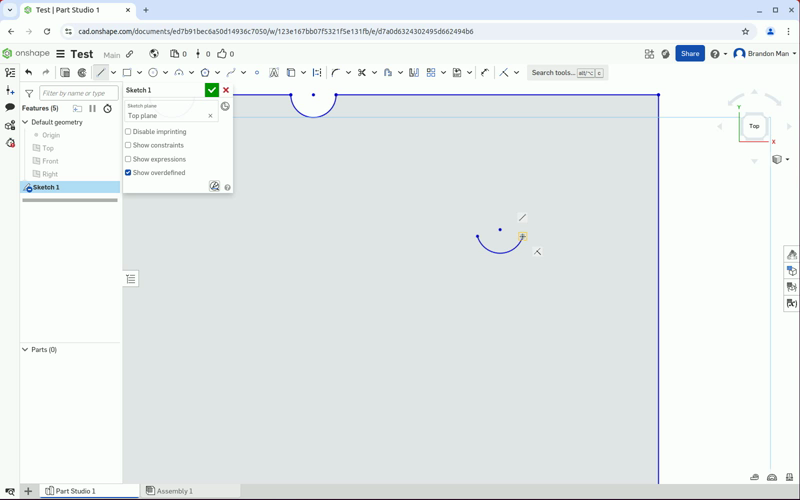
scroll(-6)
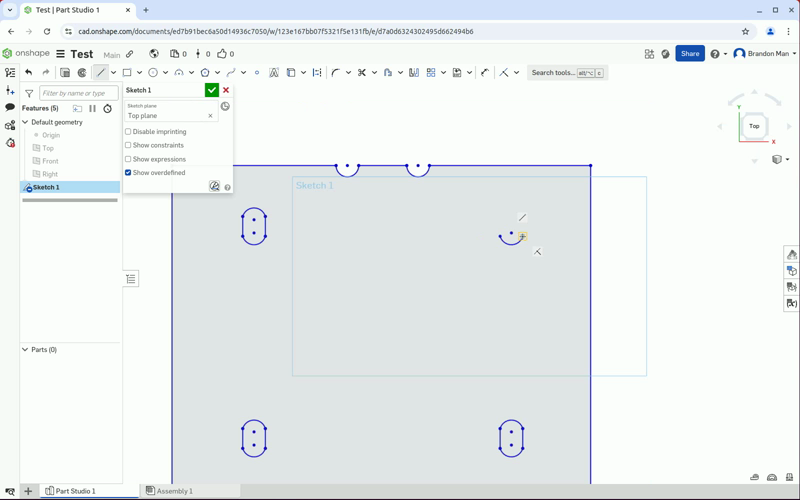
scroll(-6)
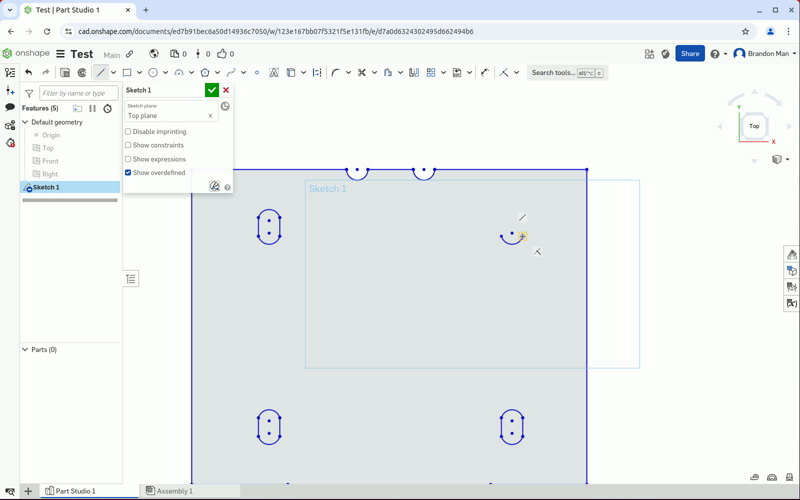
scroll(-6)
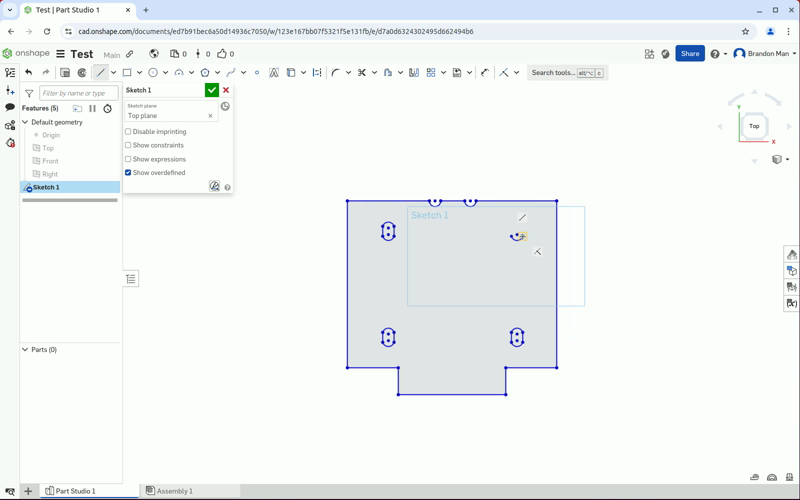
scroll(-6)
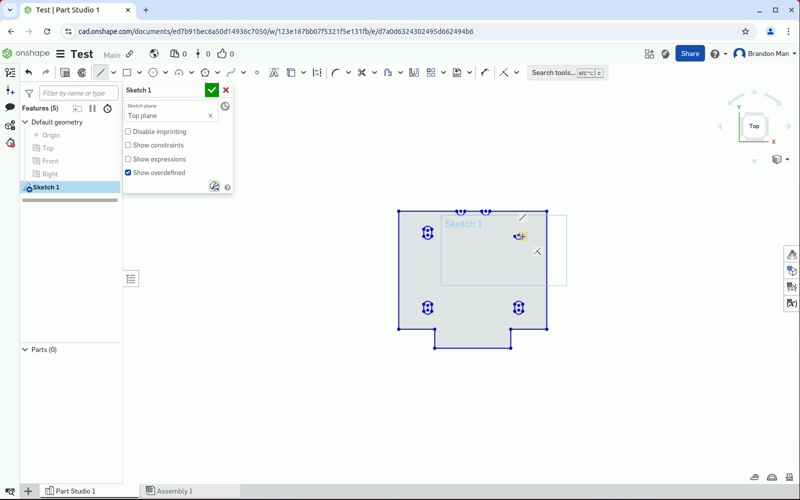
scroll(-6)
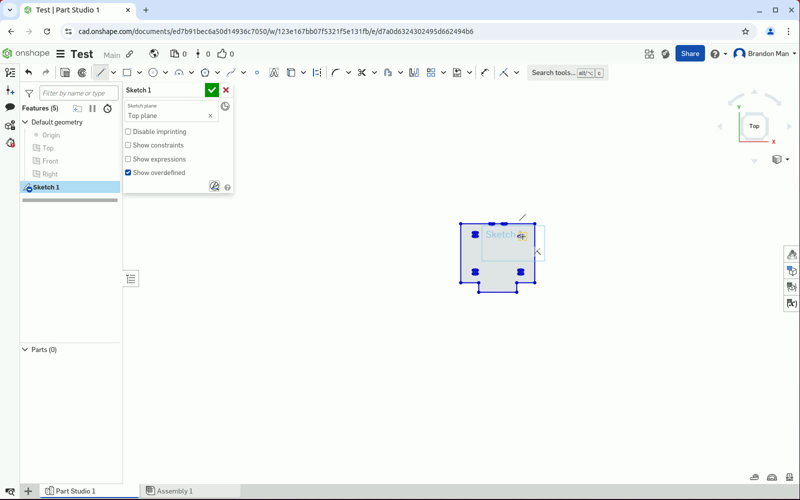
key_down(shift)
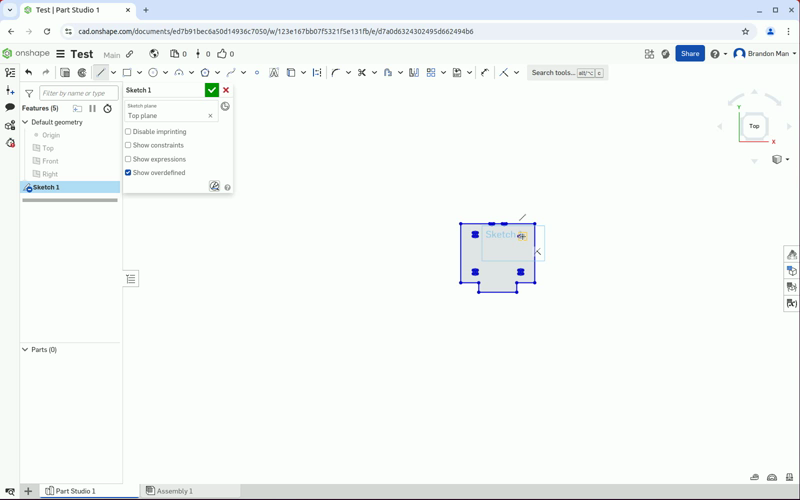
mouse_move(552, 236)
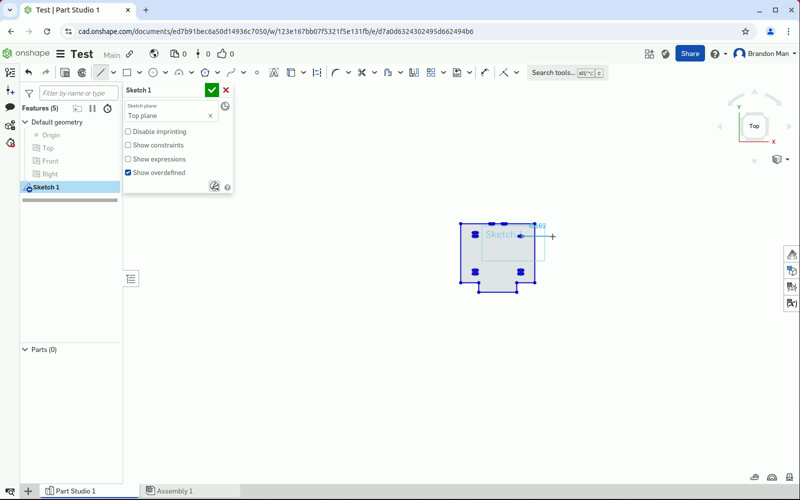
mouse_move(522, 232)
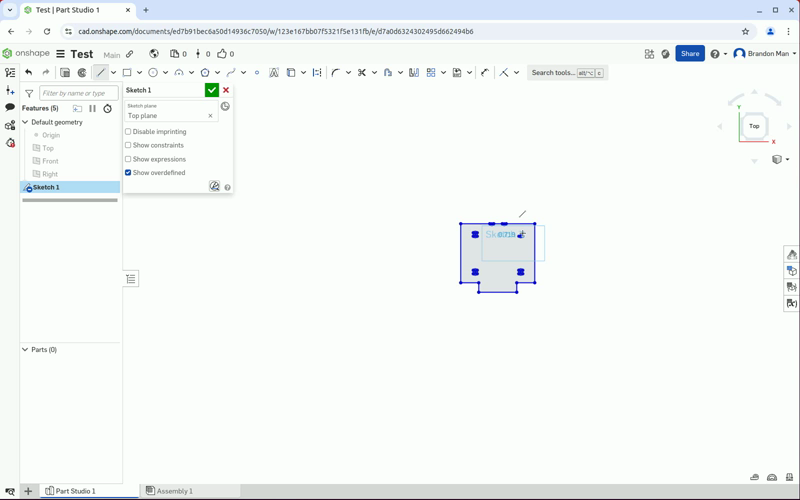
scroll(6)
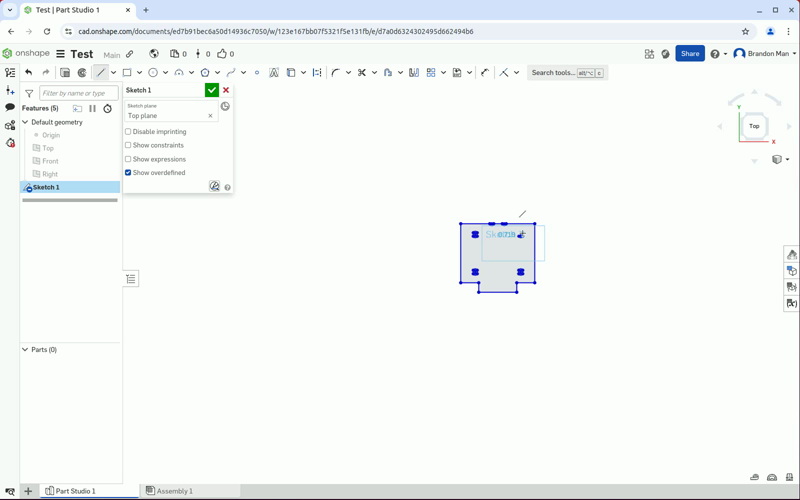
scroll(6)
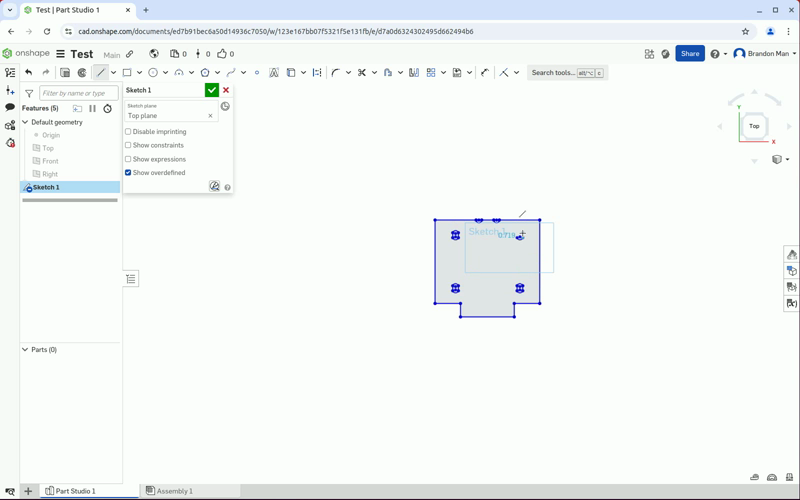
scroll(6)
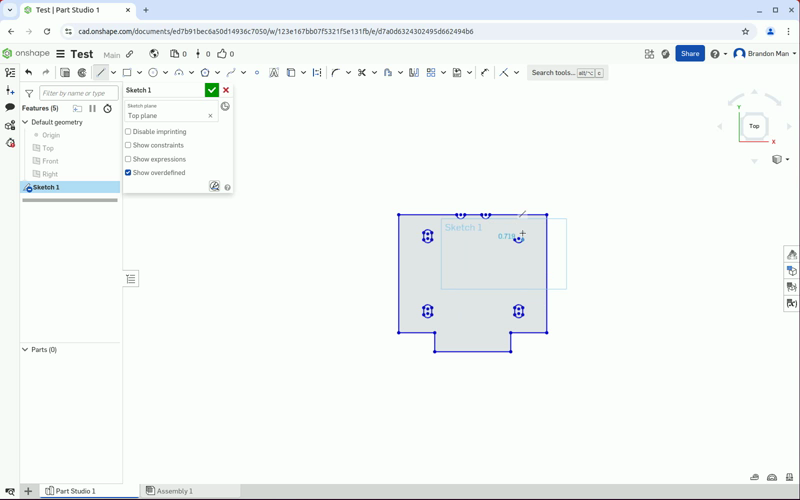
scroll(6)
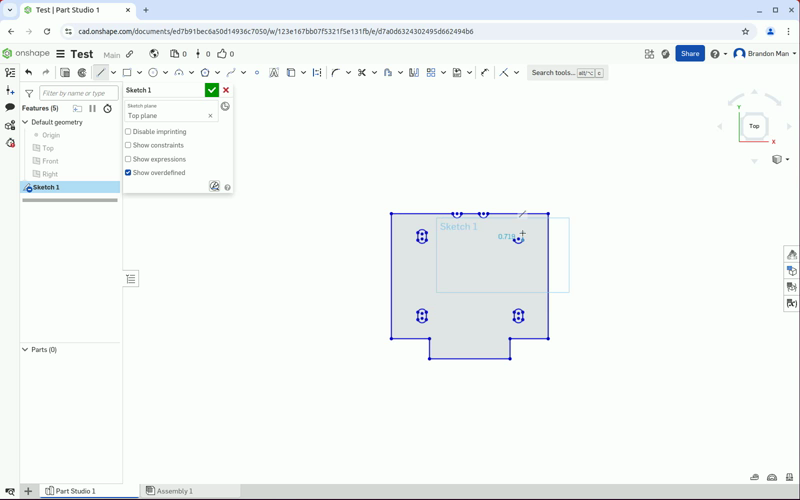
scroll(6)
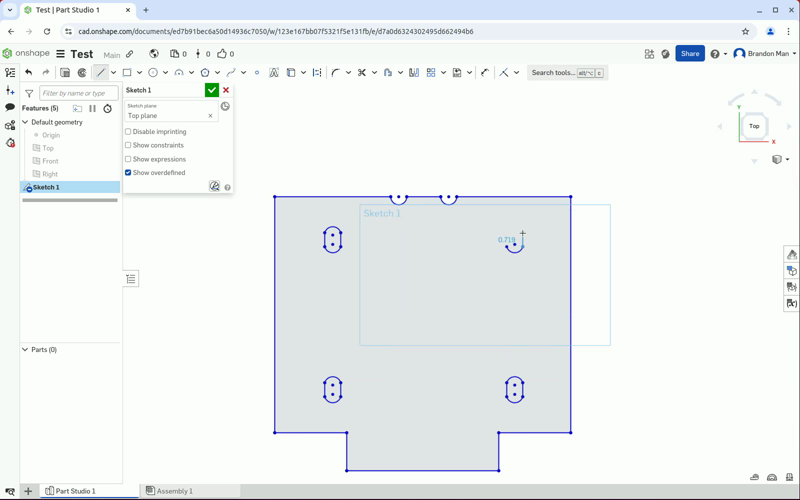
scroll(6)
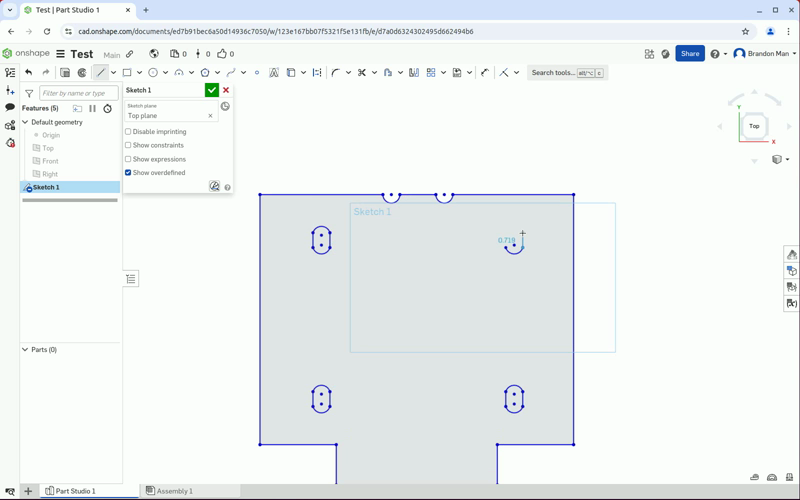
scroll(6)
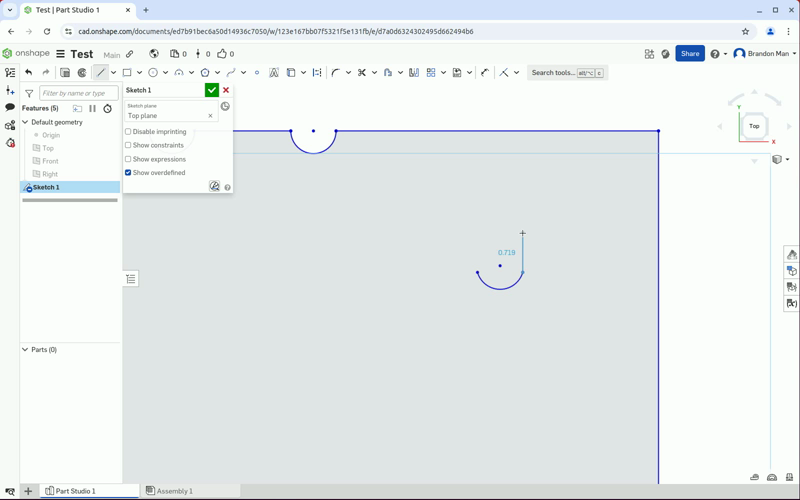
click(522, 232)
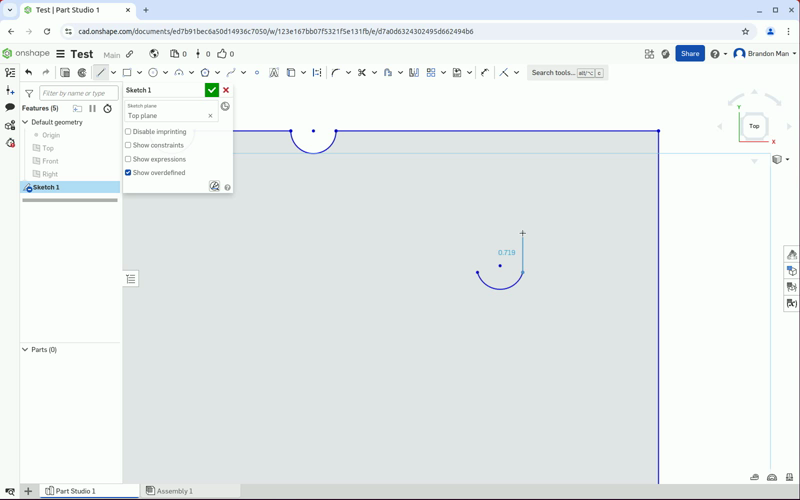
scroll(-6)
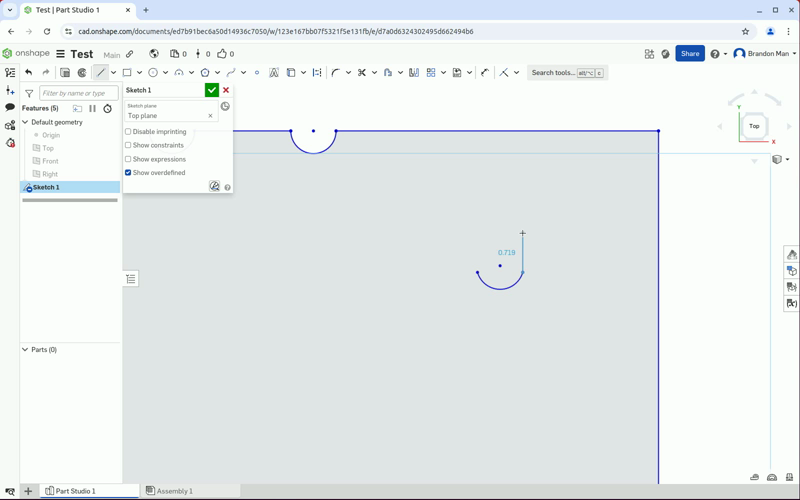
scroll(-6)
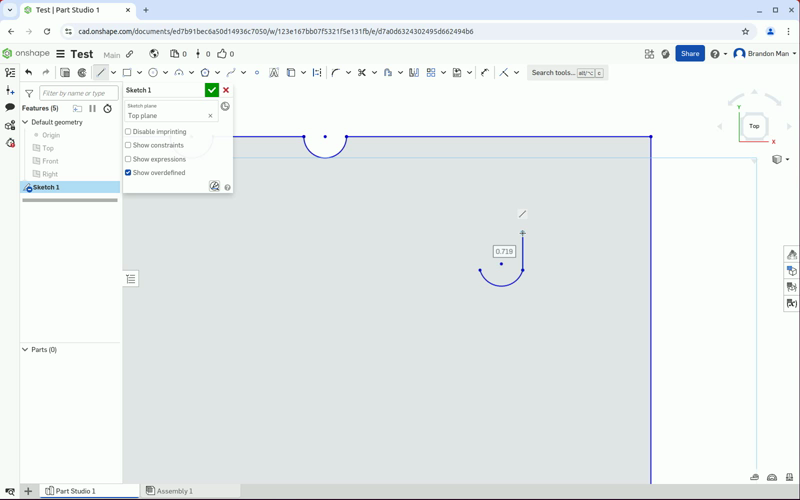
scroll(-6)
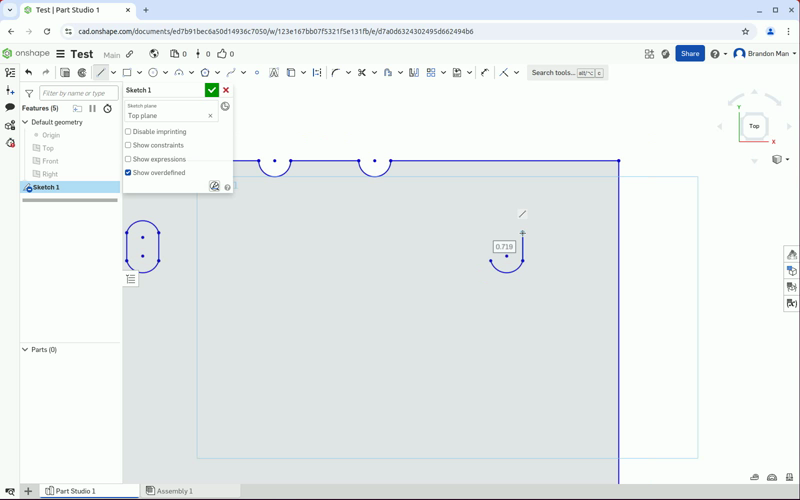
scroll(-6)
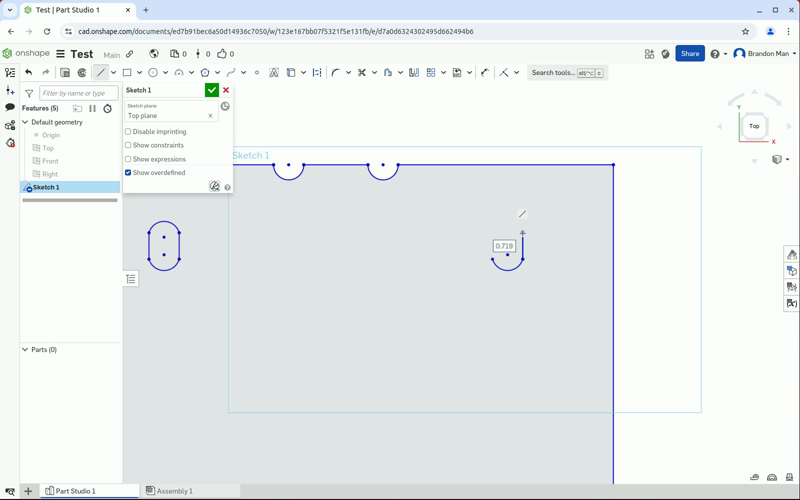
scroll(-6)
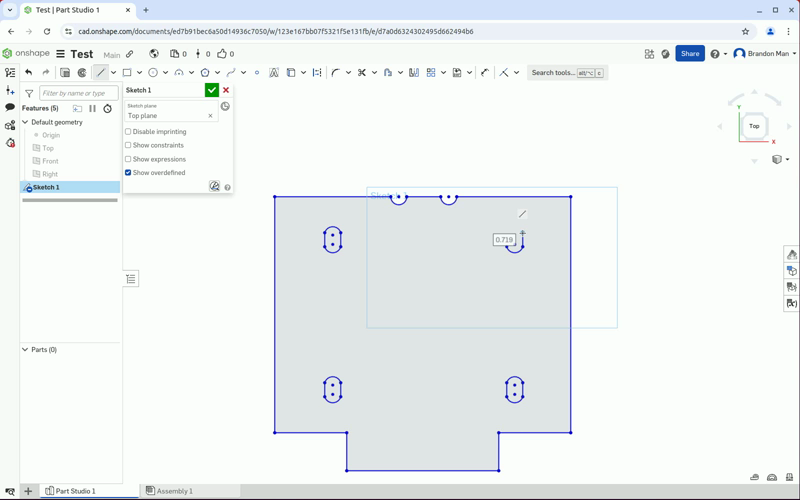
scroll(-6)
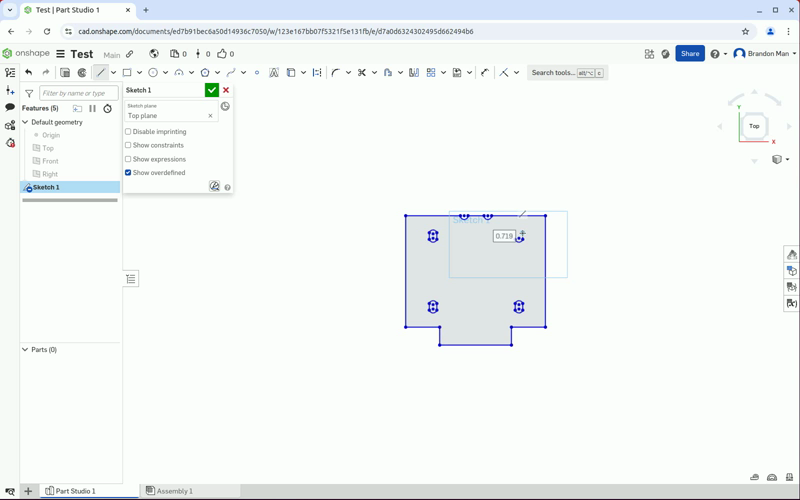
scroll(-6)
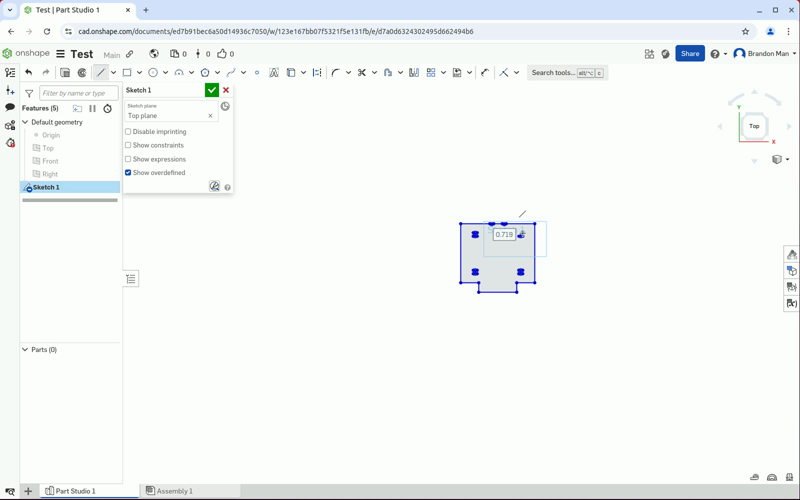
key_up(shift)
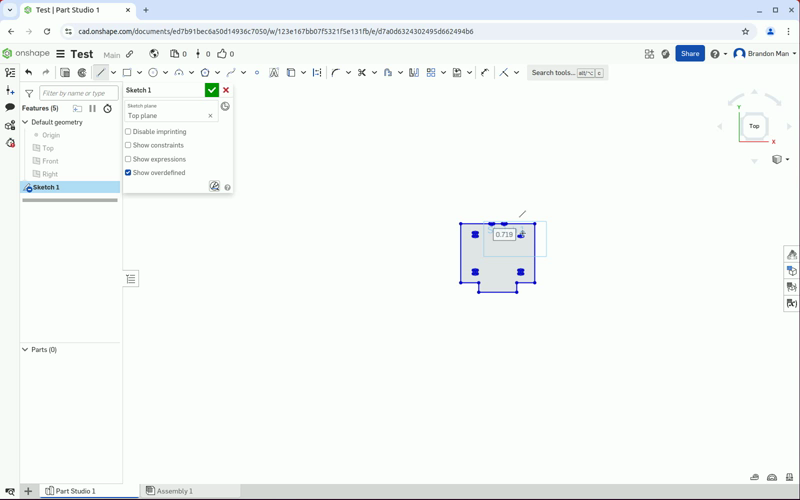
key(esc)
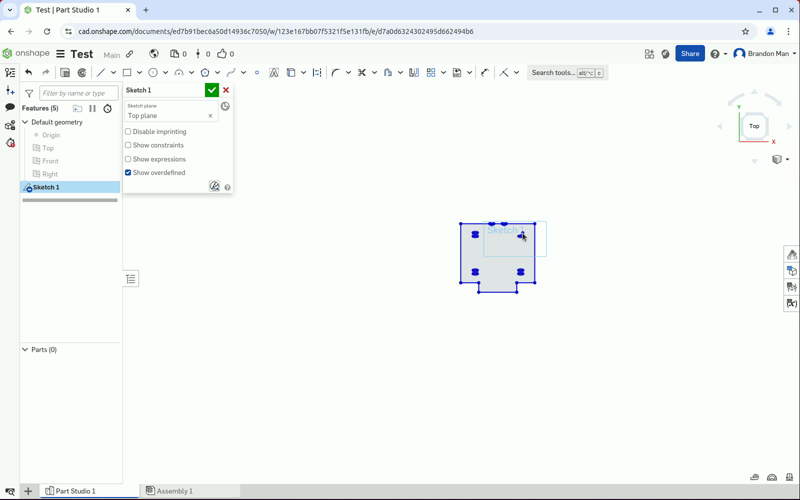
key(a)
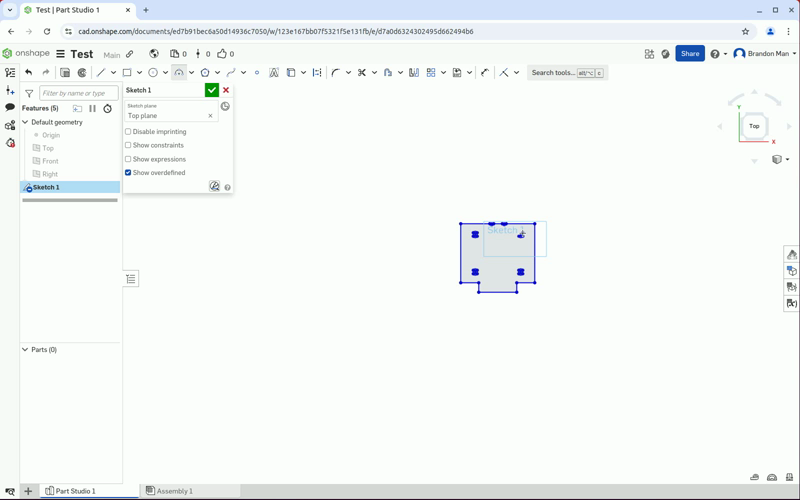
mouse_move(522, 232)
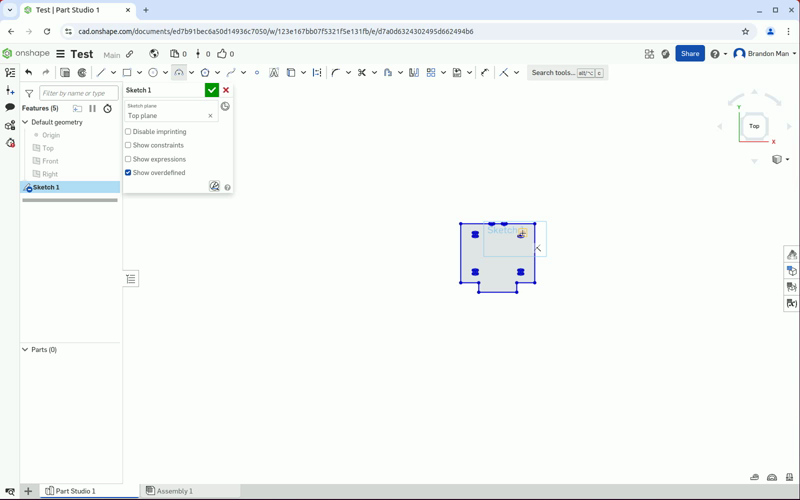
scroll(6)
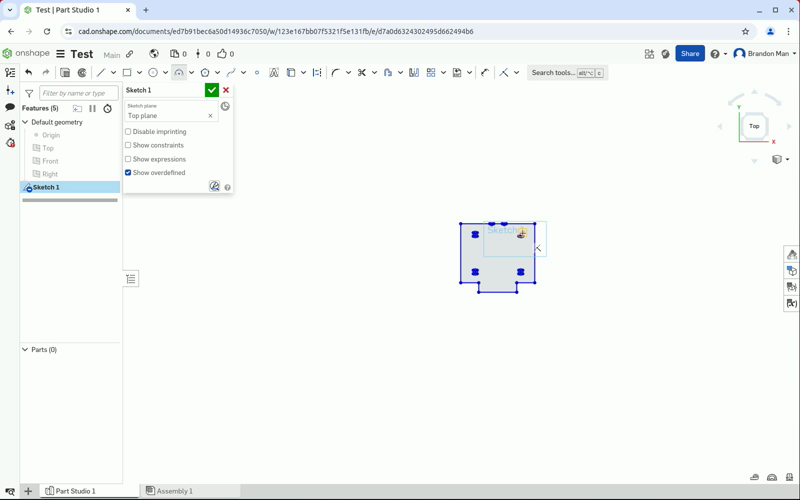
scroll(6)
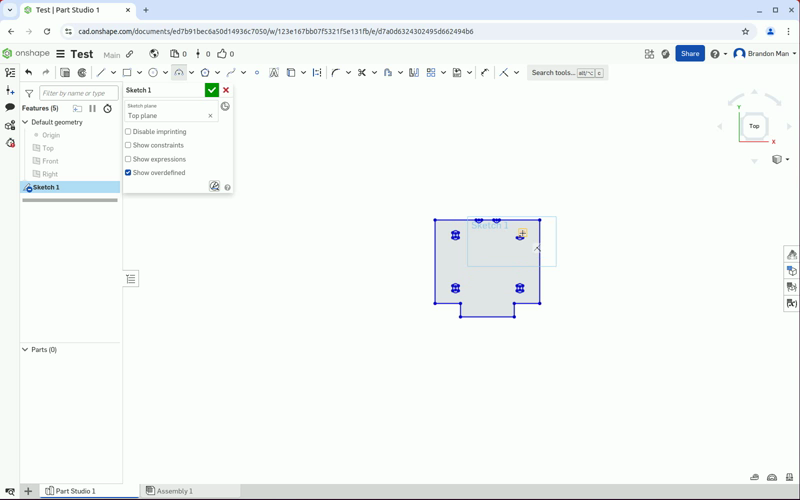
scroll(6)
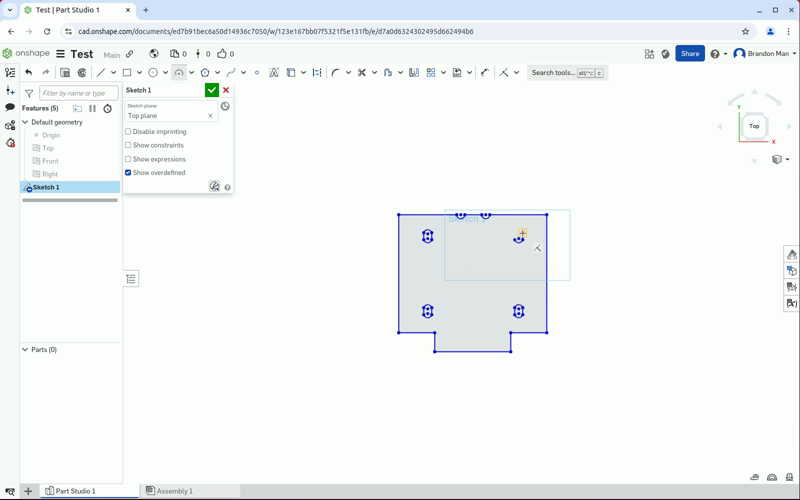
scroll(6)
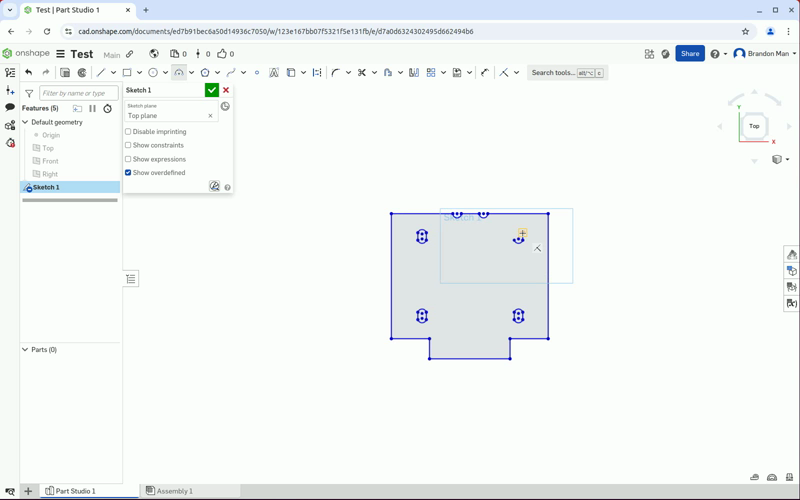
scroll(6)
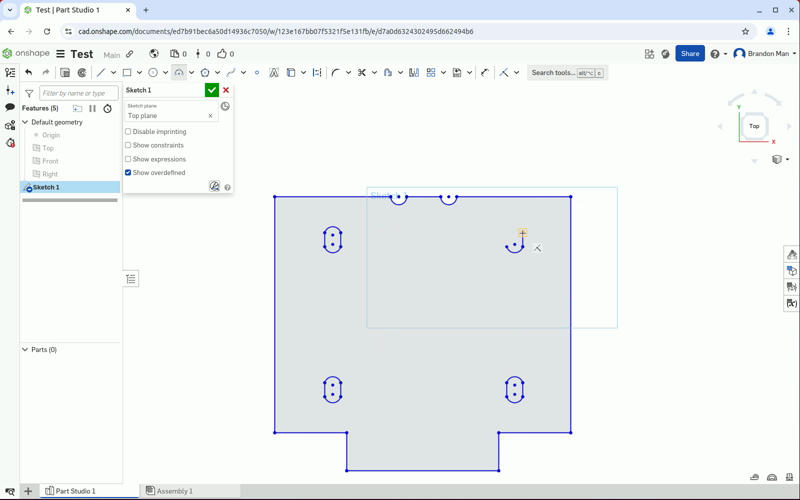
scroll(6)
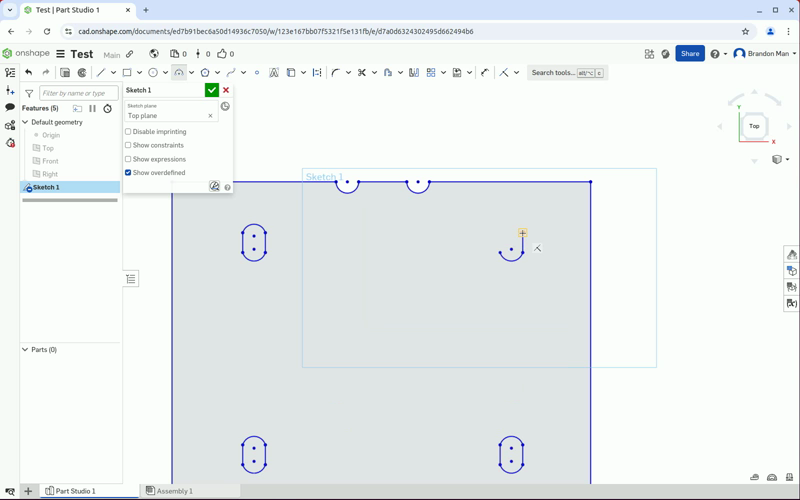
scroll(6)
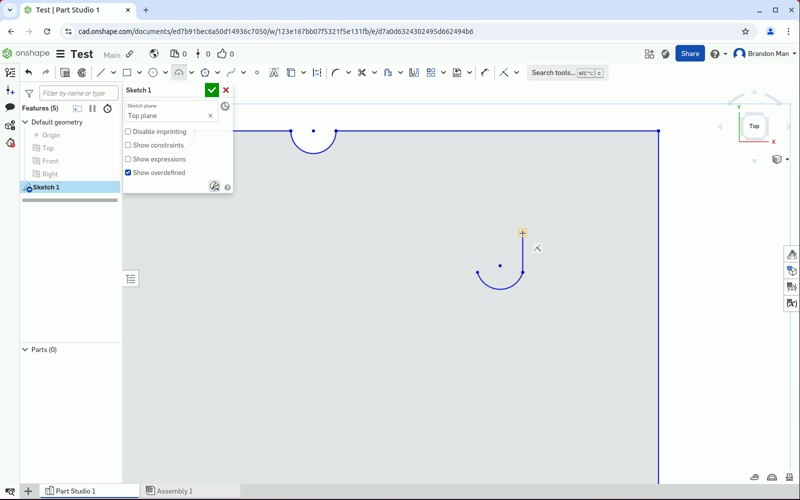
click(522, 232)
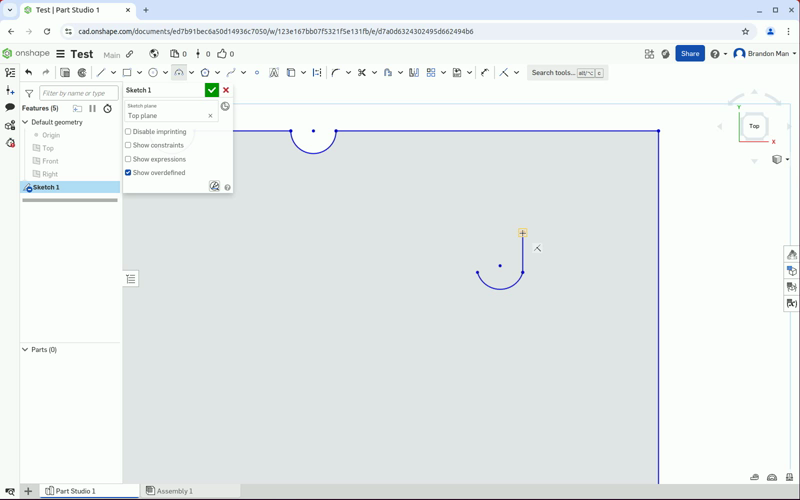
scroll(-6)
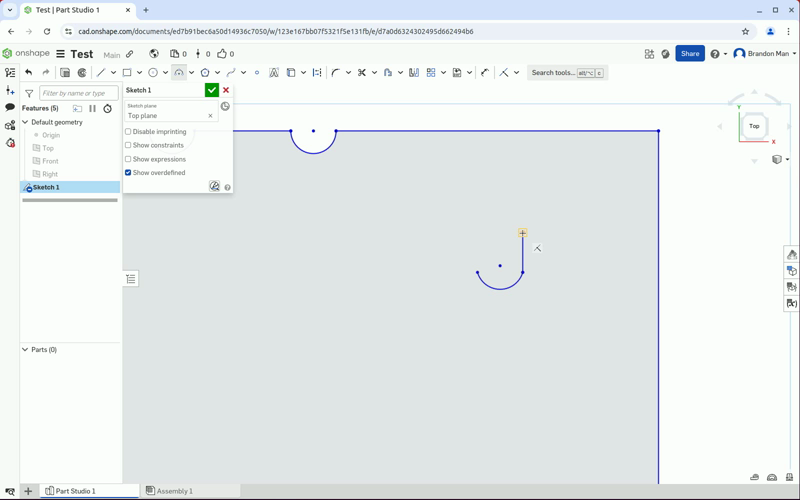
scroll(-6)
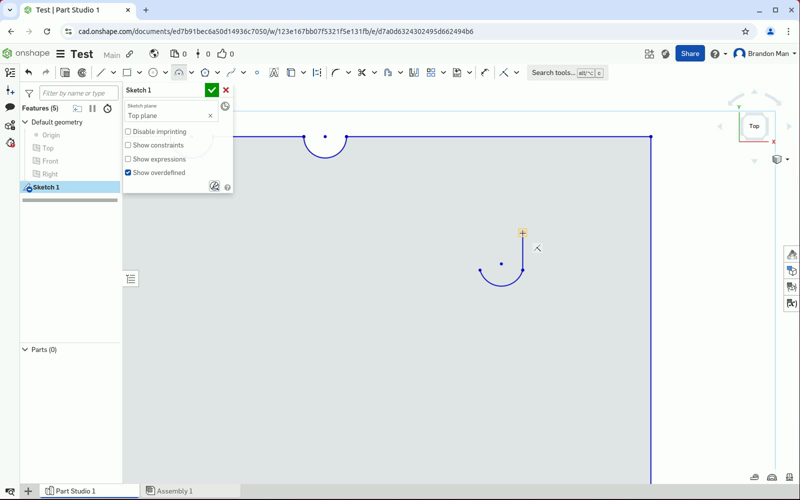
scroll(-6)
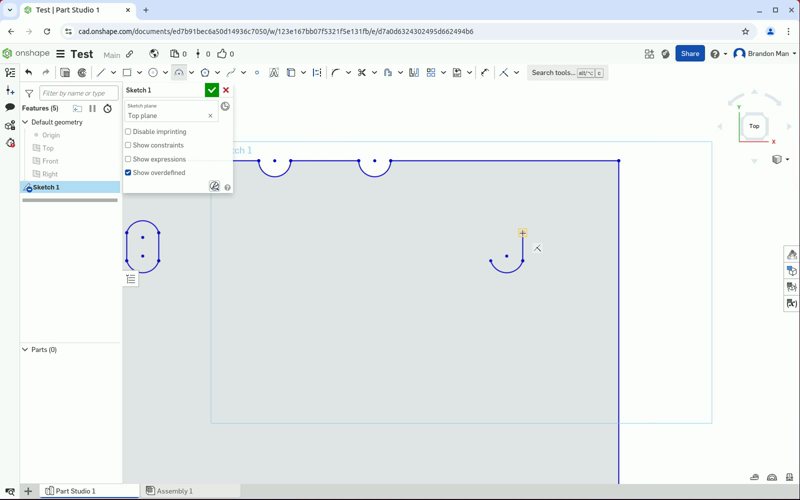
scroll(-6)
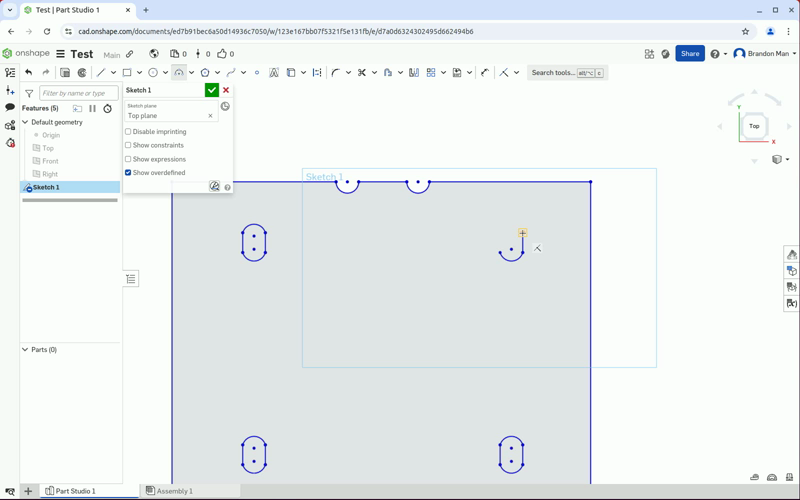
scroll(-6)
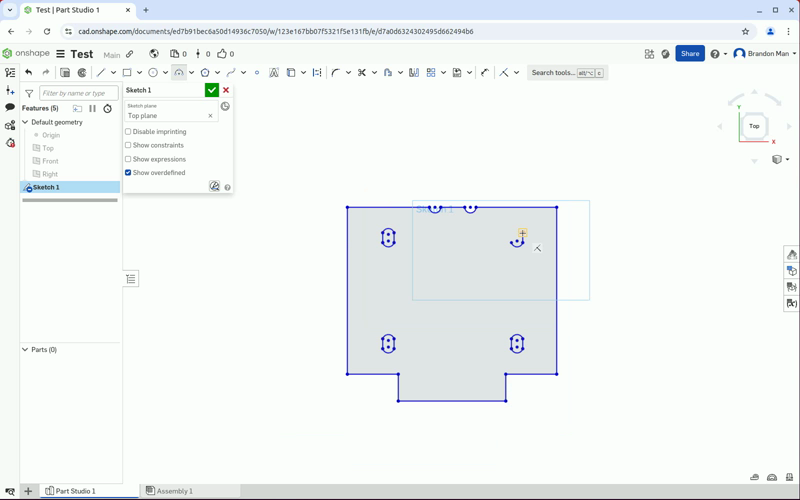
scroll(-6)
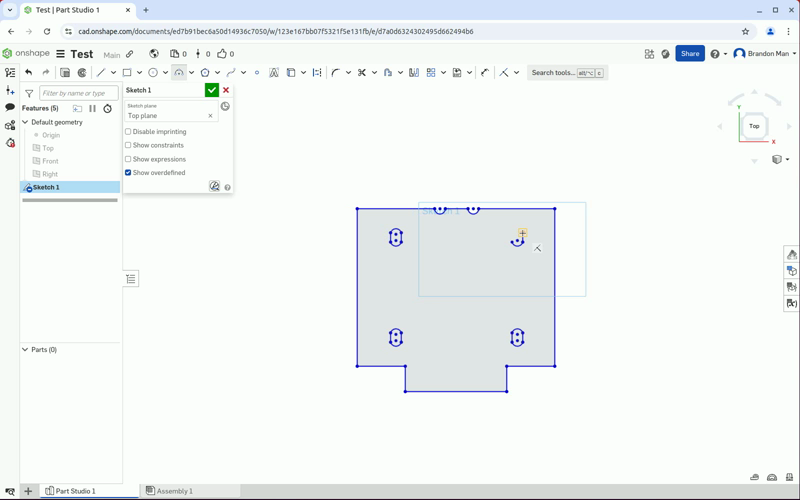
scroll(-6)
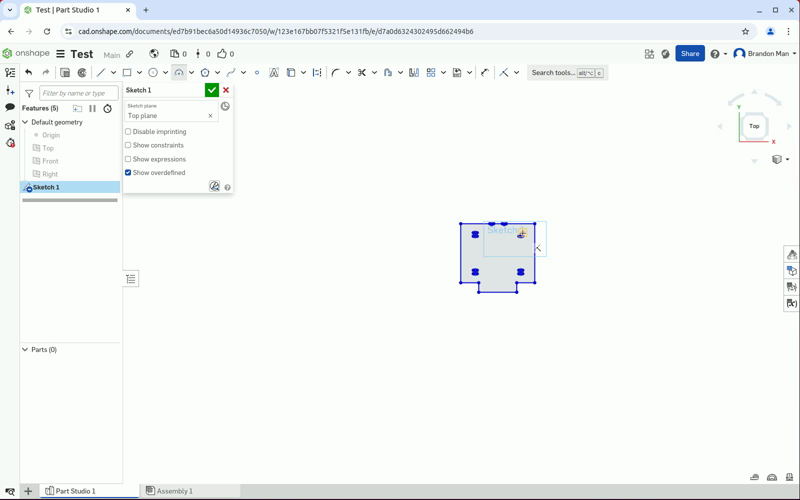
key_down(shift)
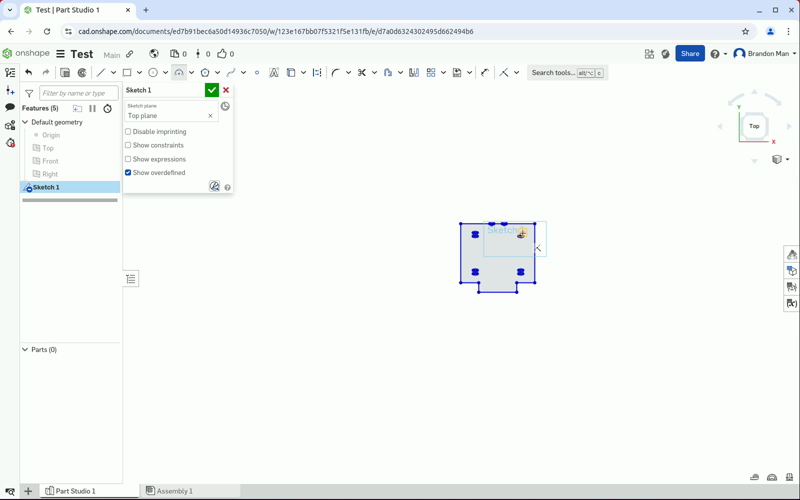
mouse_move(518, 232)
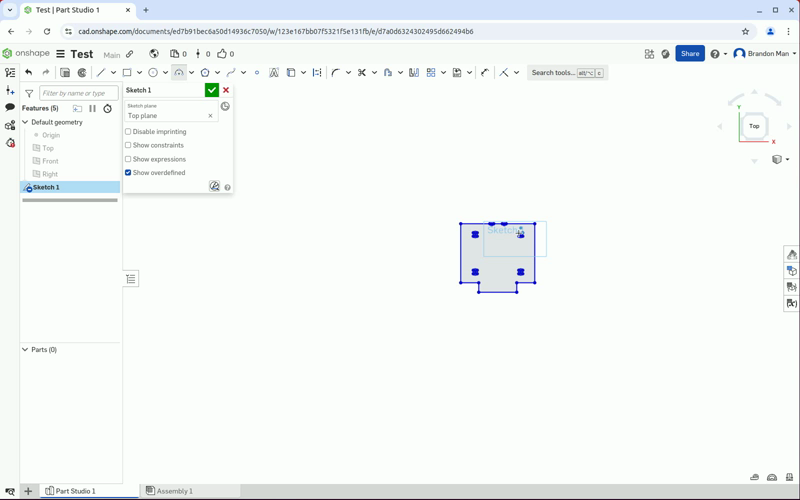
scroll(6)
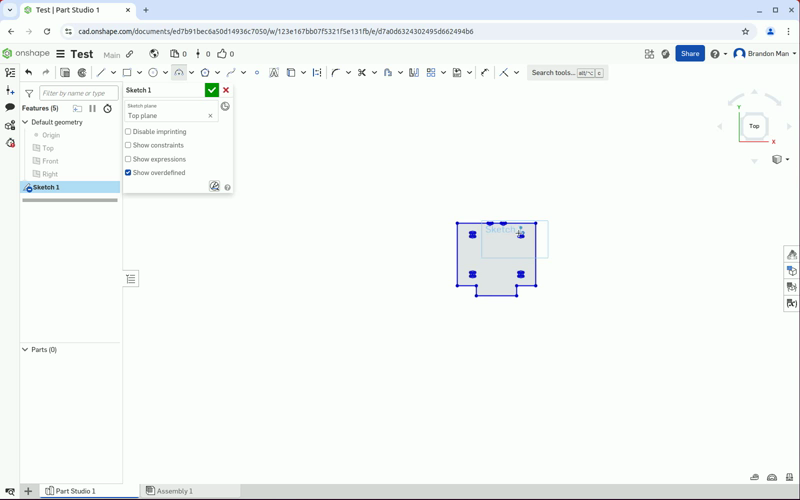
scroll(6)
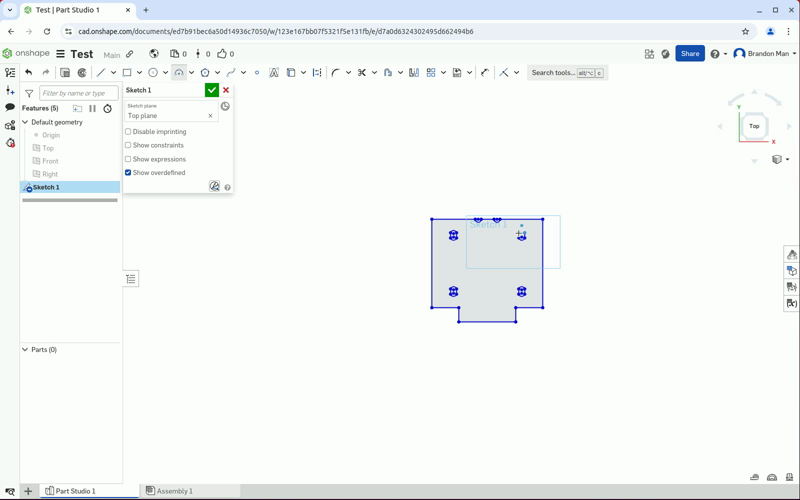
scroll(6)
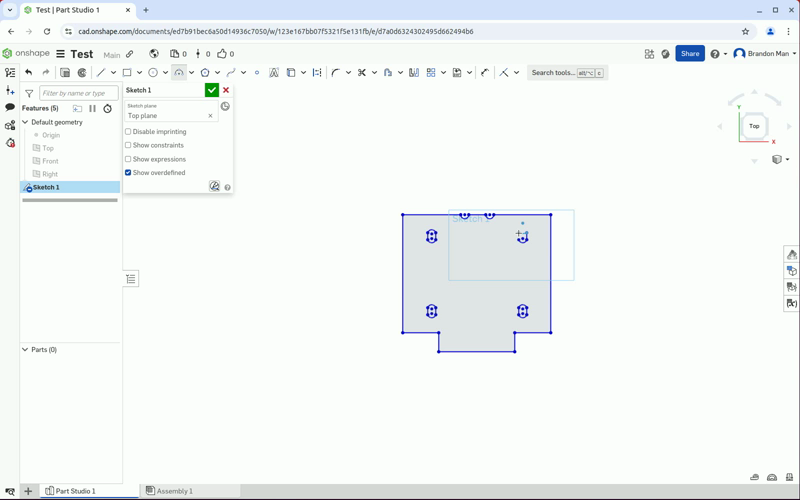
scroll(6)
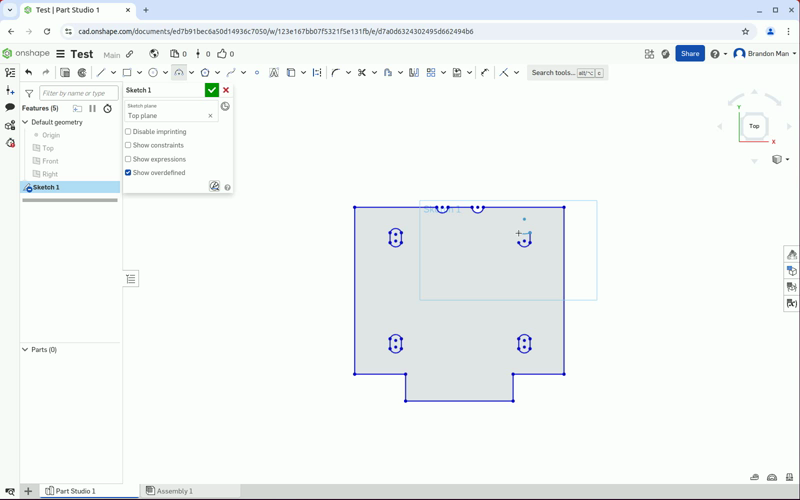
scroll(6)
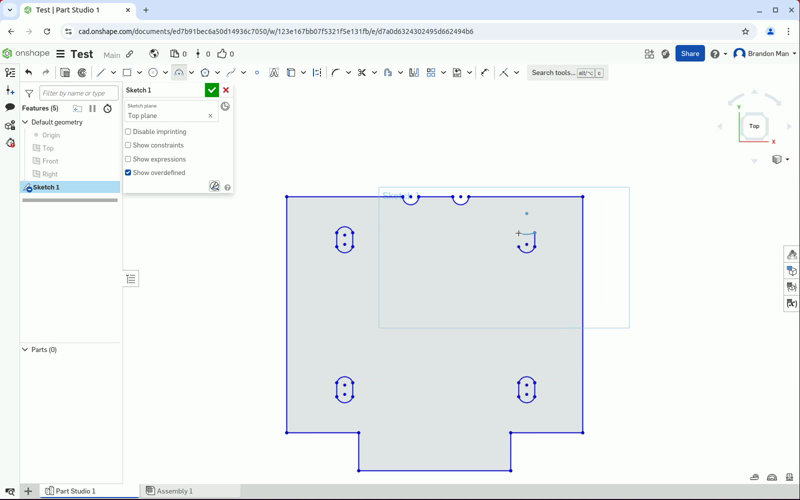
scroll(6)
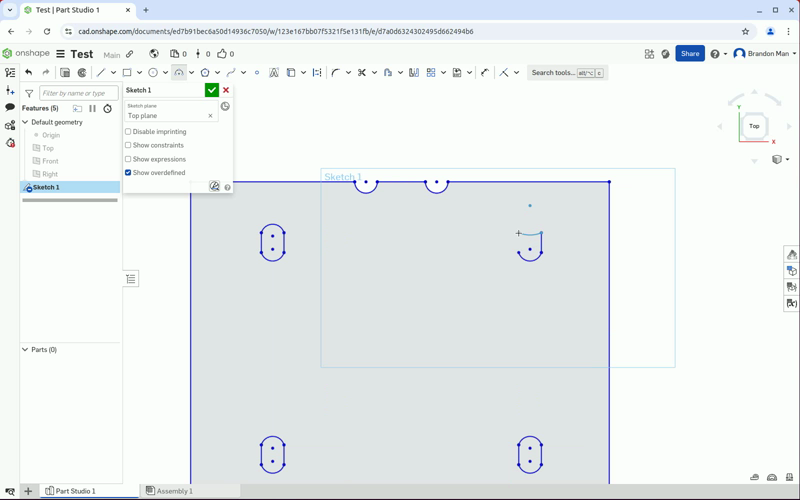
scroll(6)
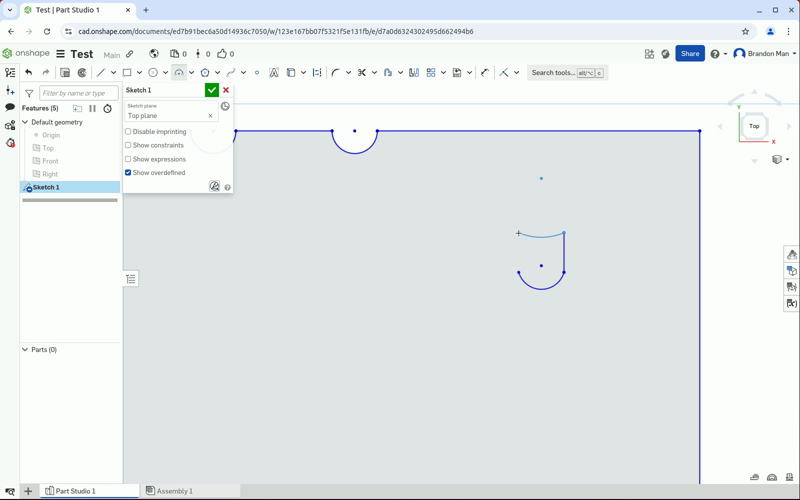
click(518, 232)
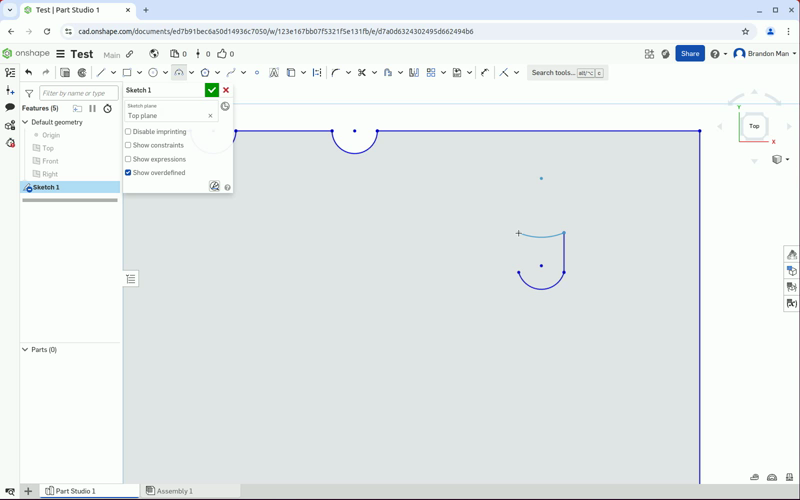
scroll(-6)
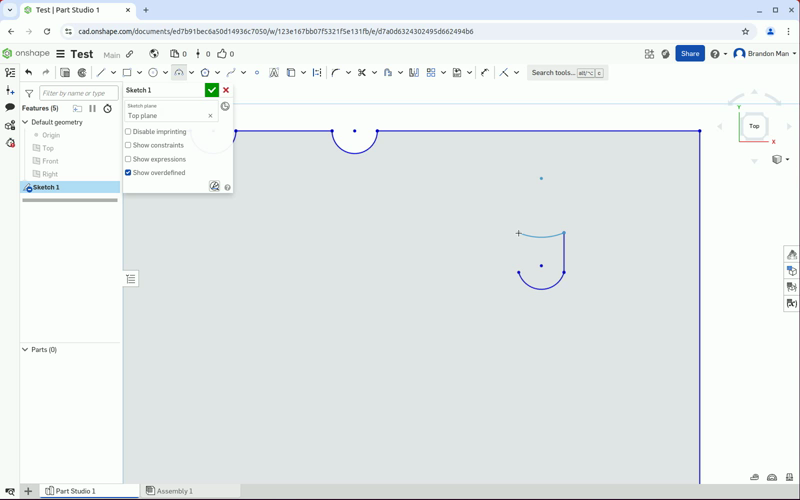
scroll(-6)
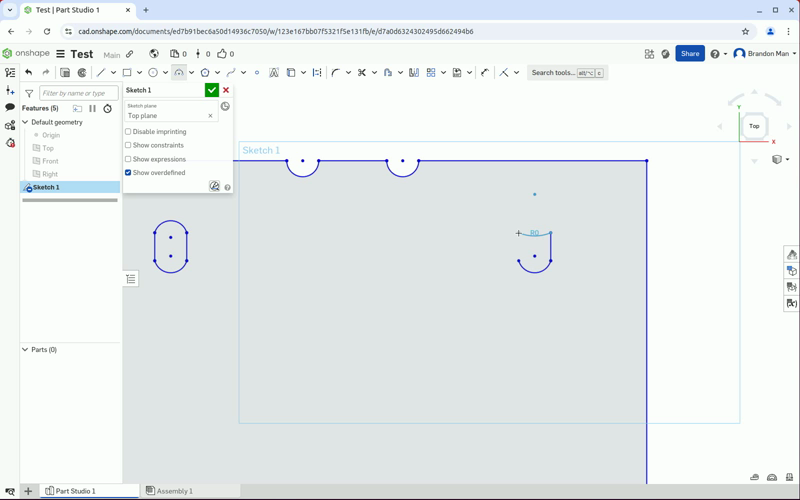
scroll(-6)
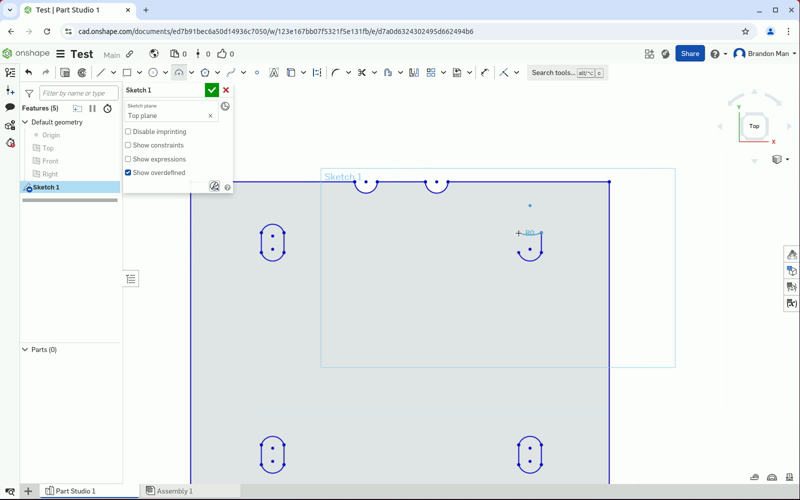
scroll(-6)
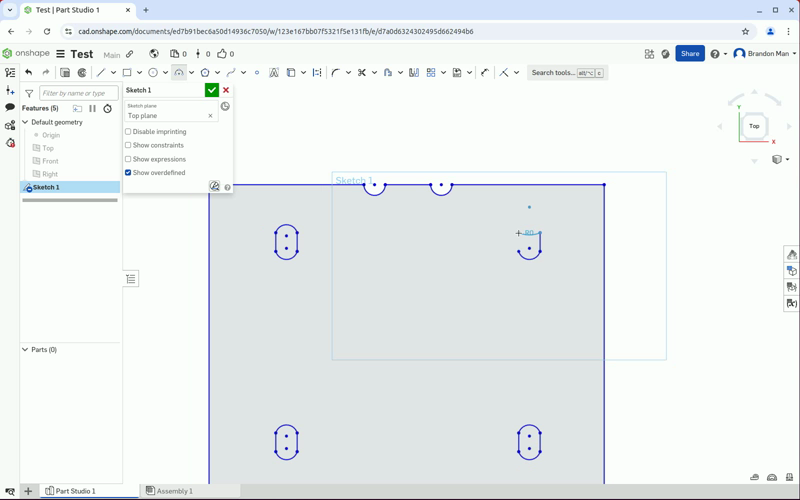
scroll(-6)
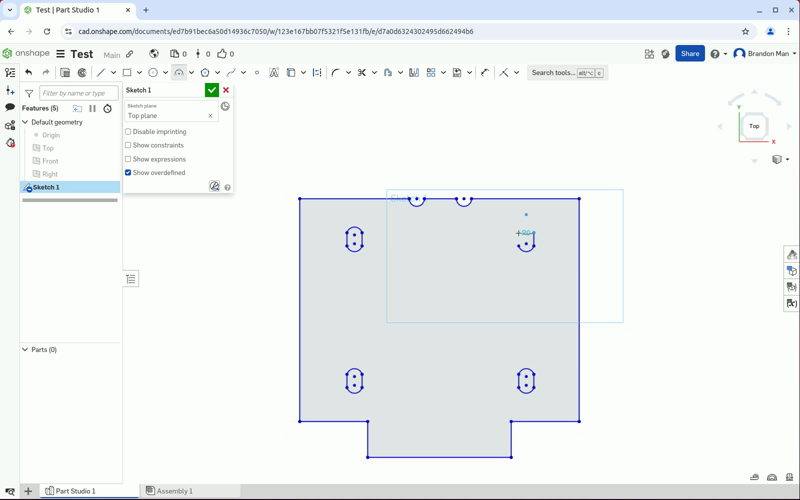
scroll(-6)
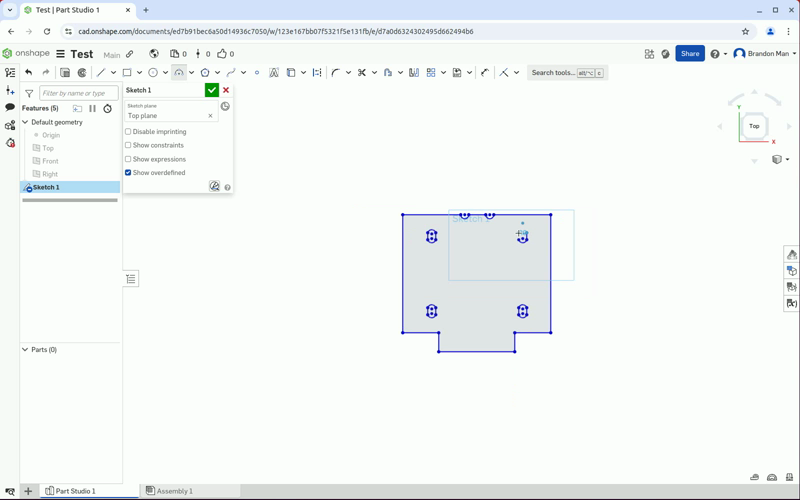
scroll(-6)
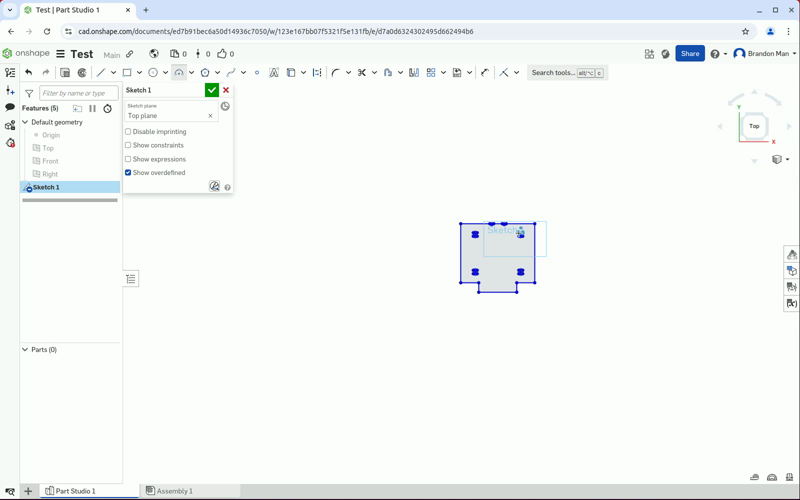
mouse_move(520, 231)
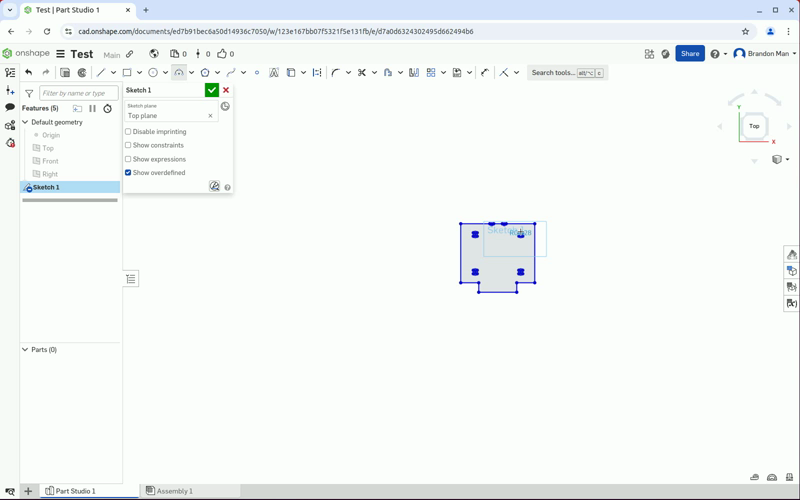
scroll(6)
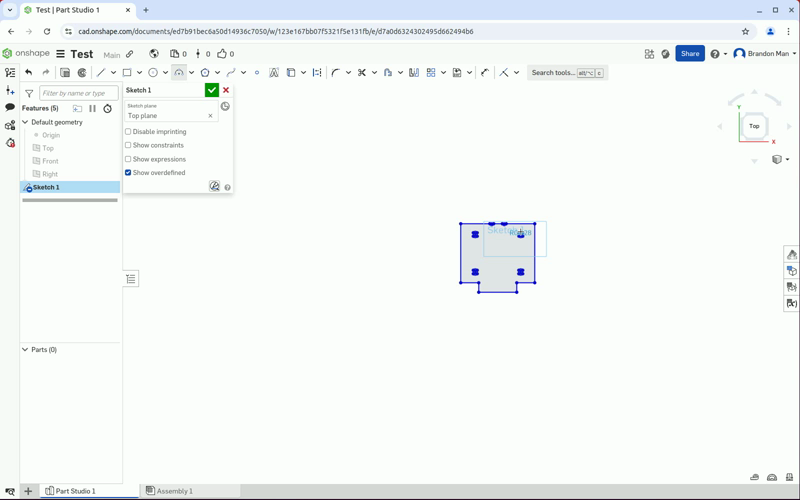
scroll(6)
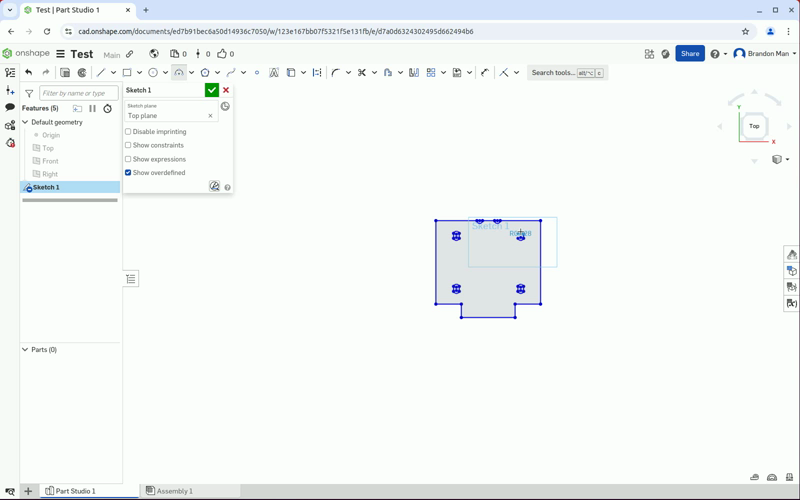
scroll(6)
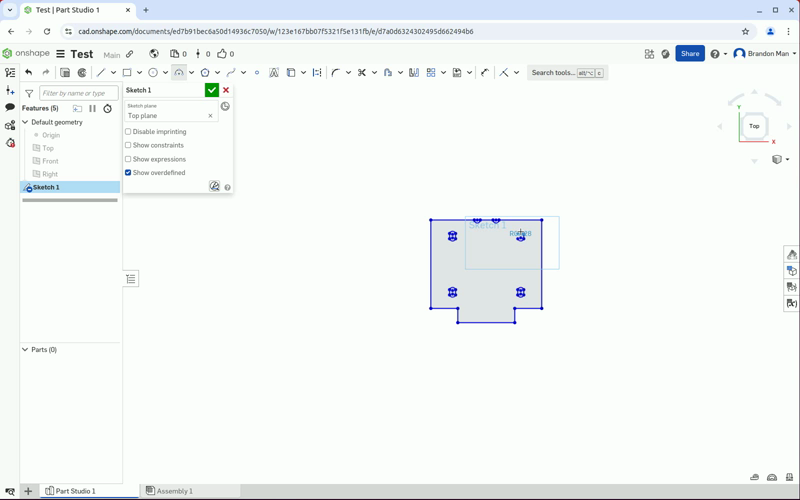
scroll(6)
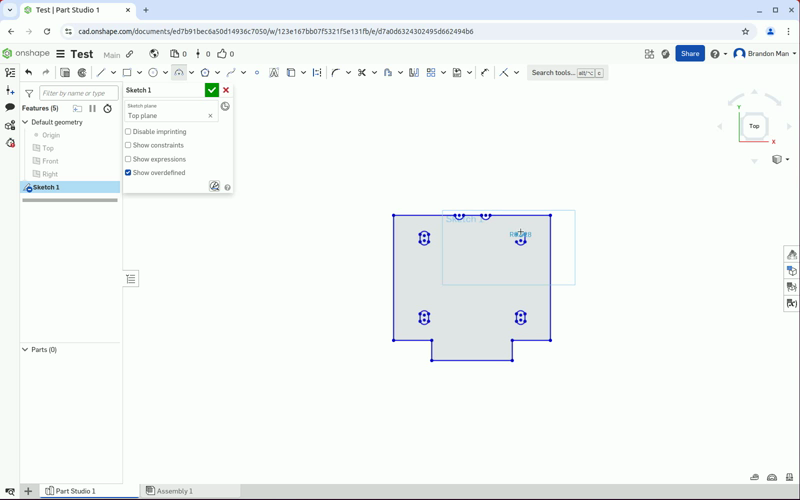
scroll(6)
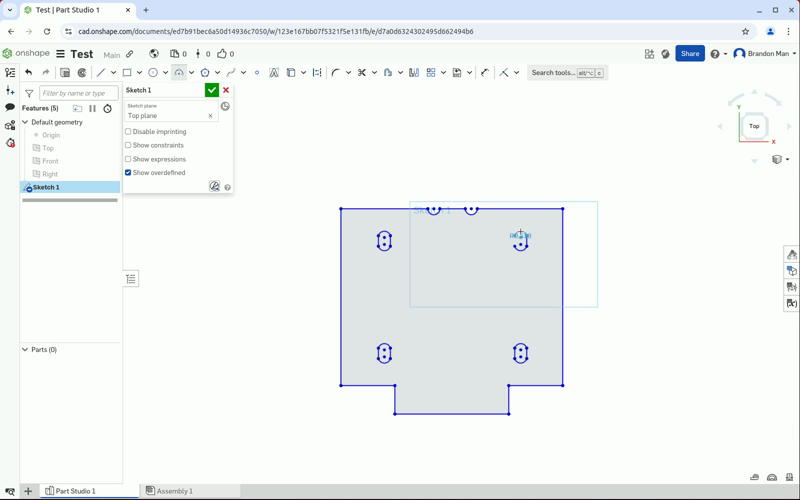
scroll(6)
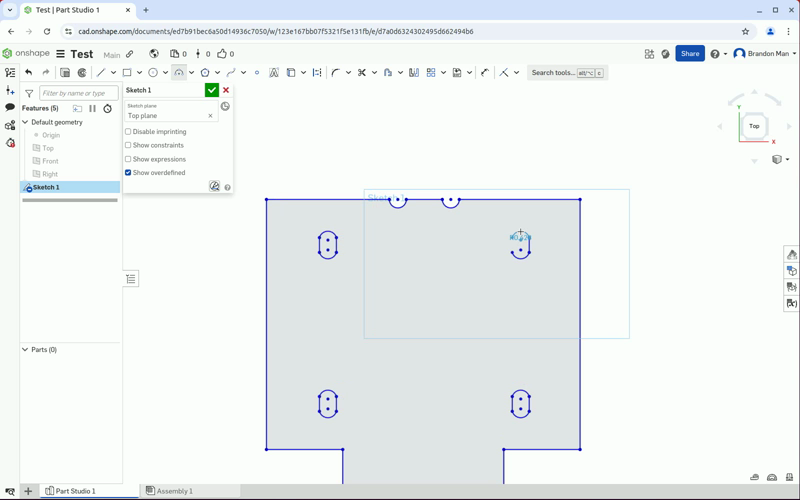
scroll(6)
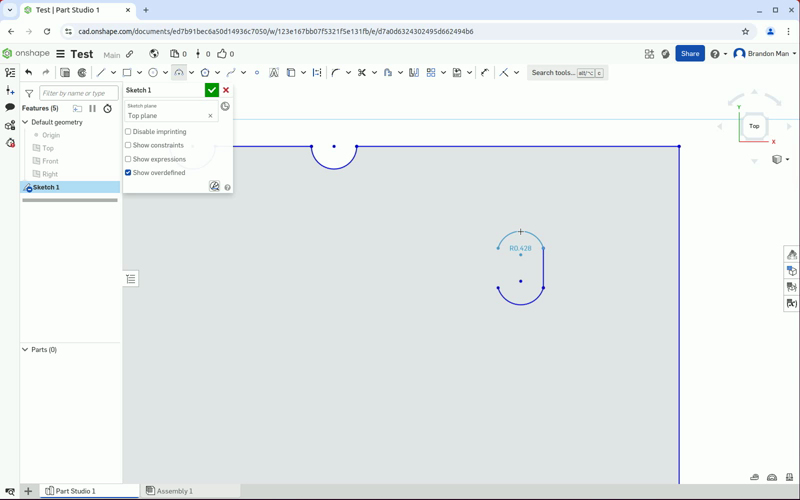
click(520, 231)
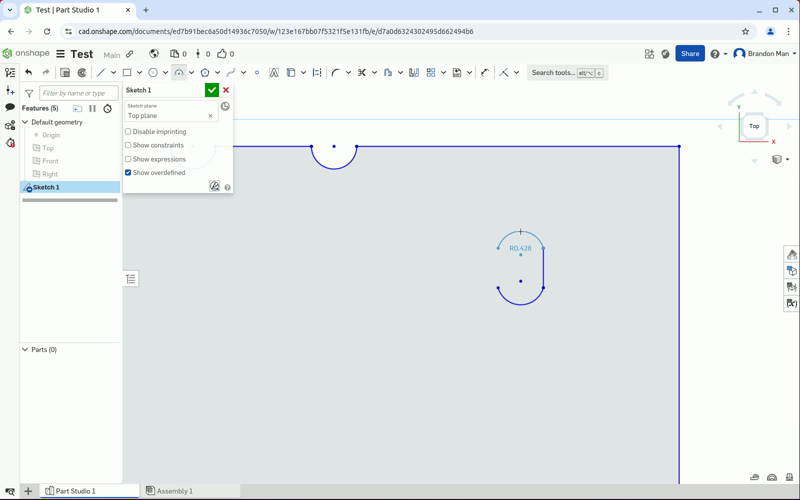
scroll(-6)
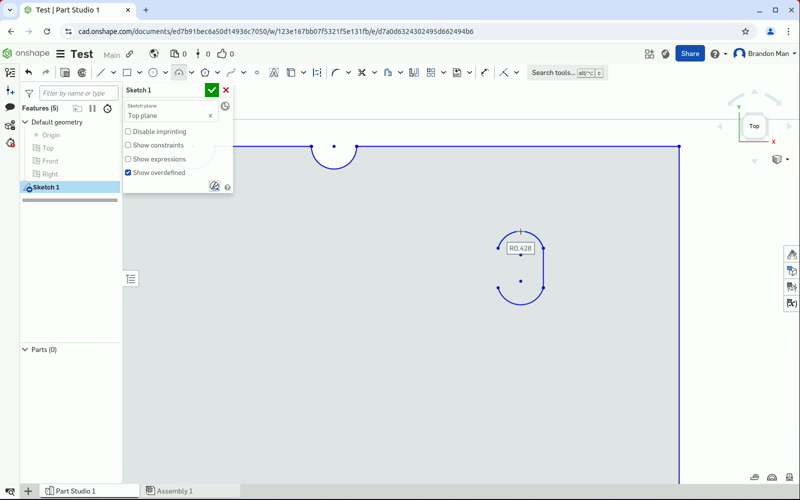
scroll(-6)
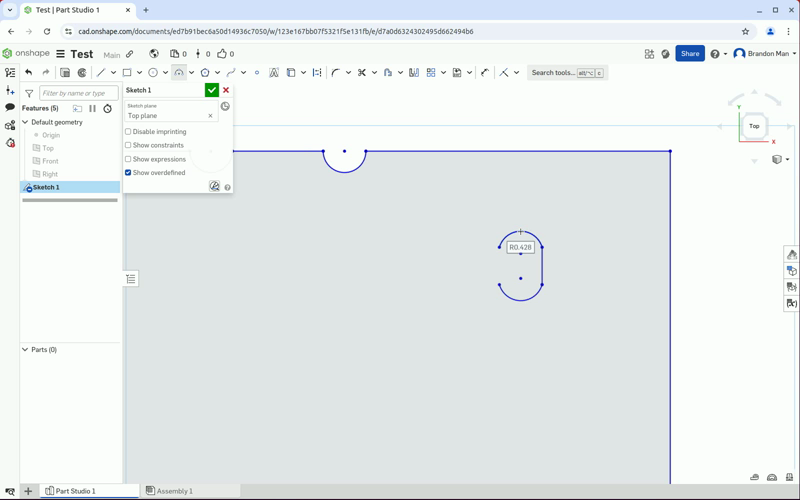
scroll(-6)
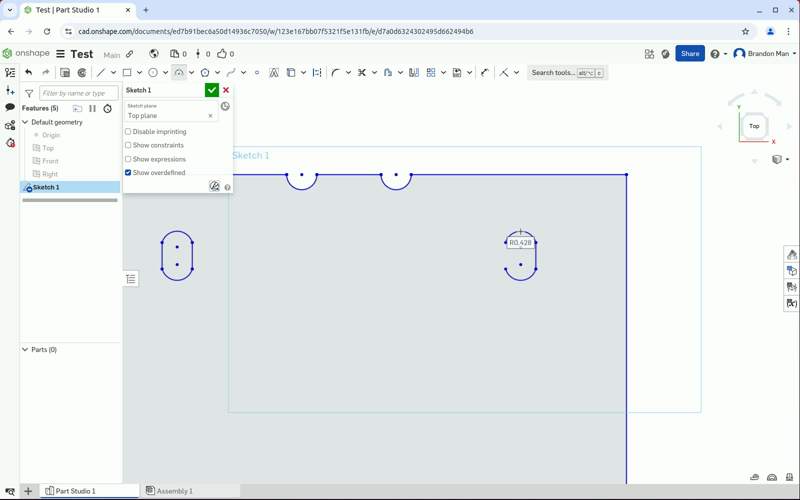
scroll(-6)
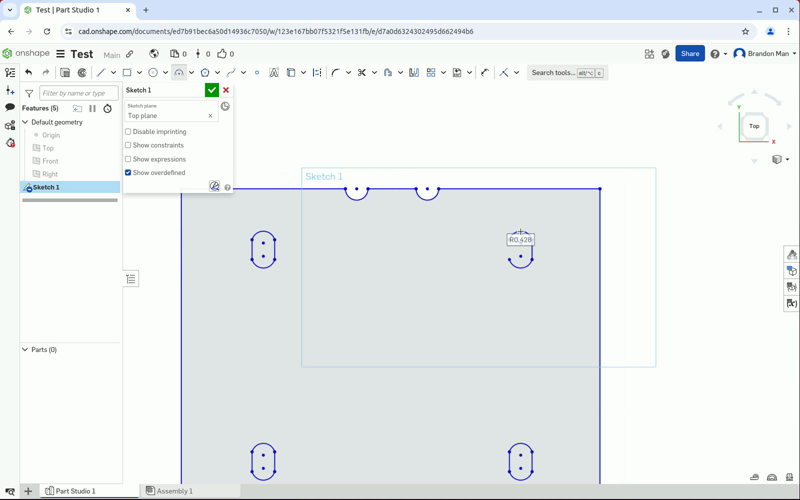
scroll(-6)
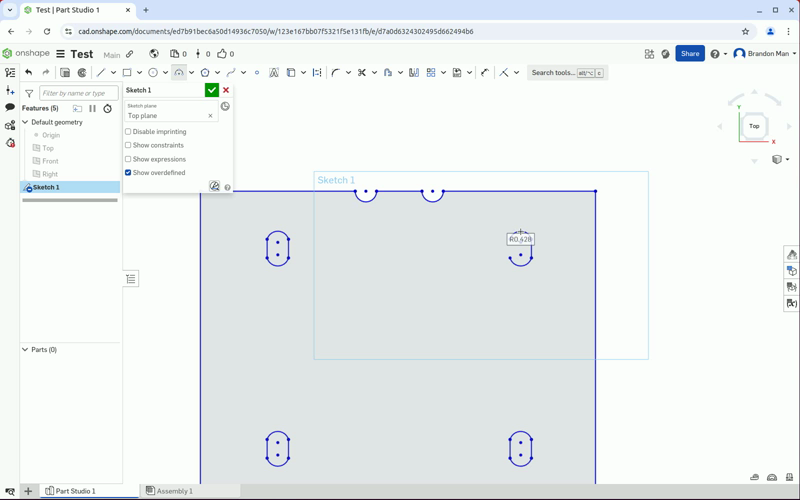
scroll(-6)
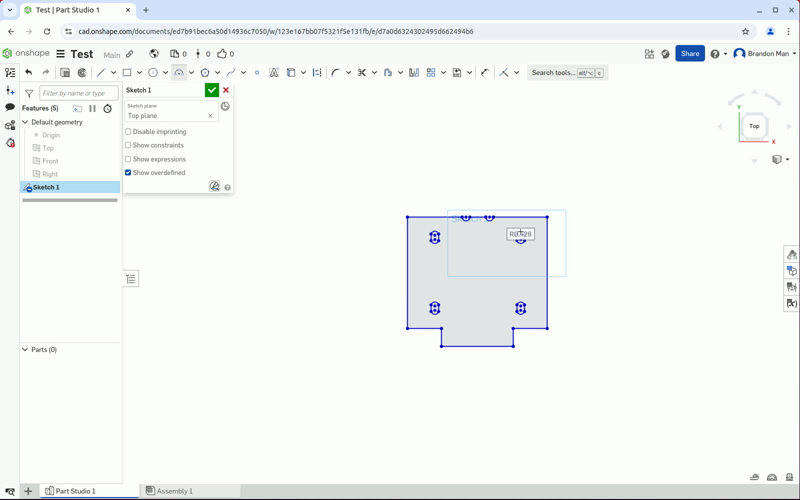
scroll(-6)
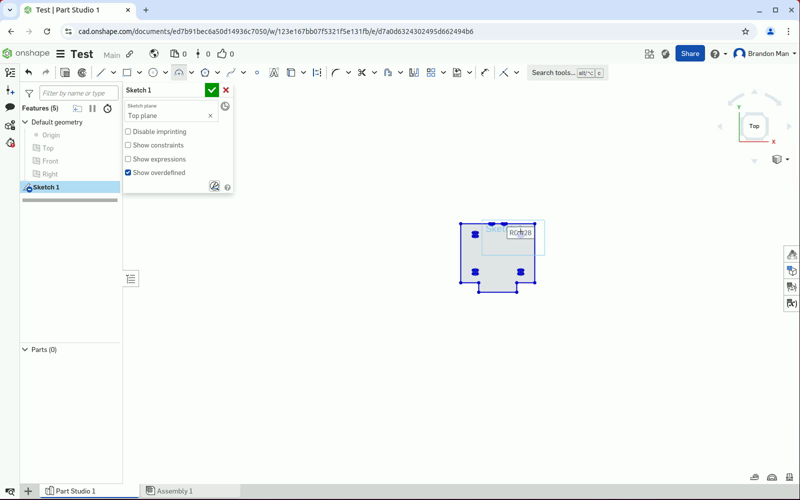
key_up(shift)
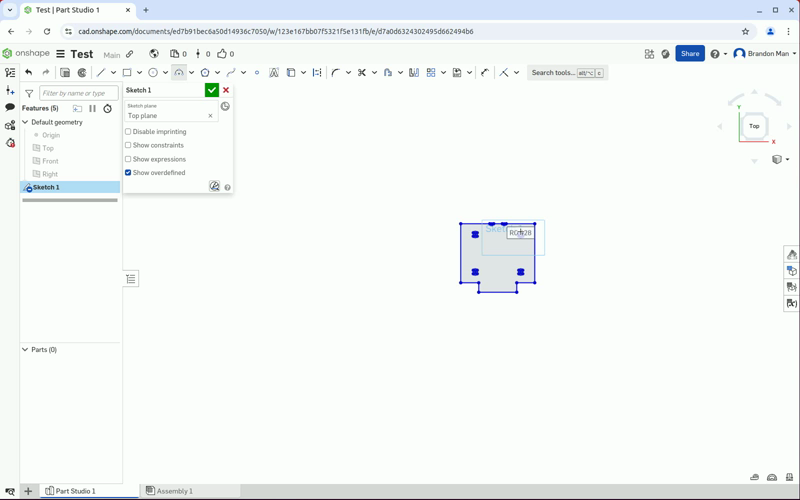
key(esc)
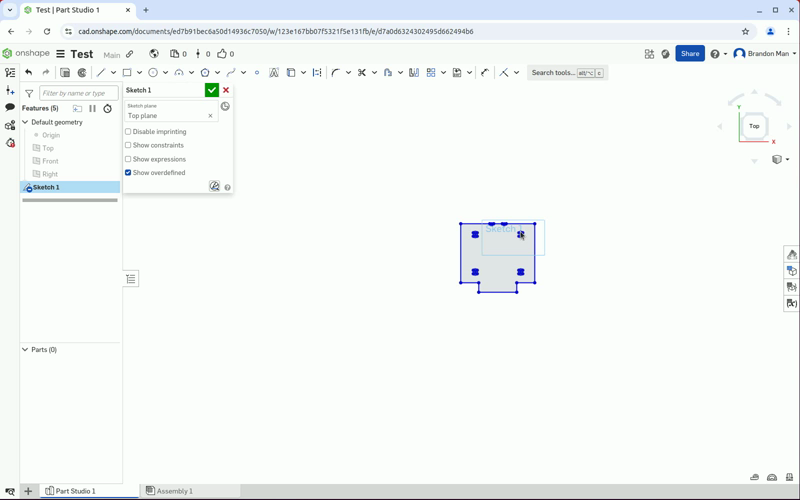
key(l)
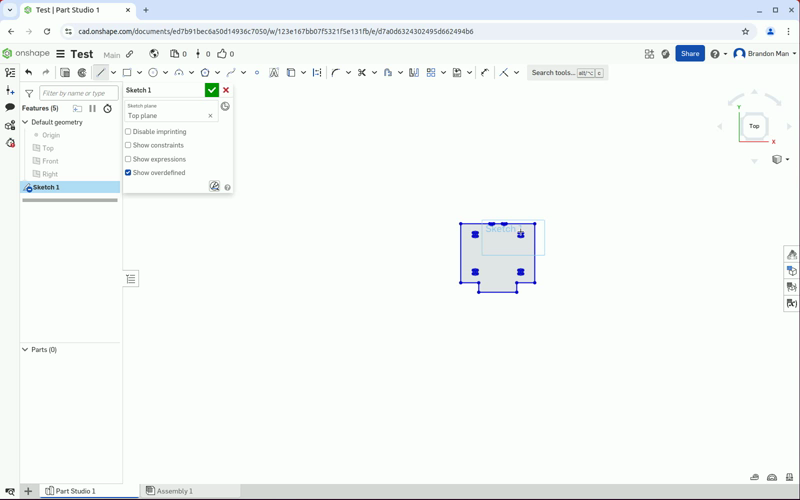
mouse_move(518, 232)
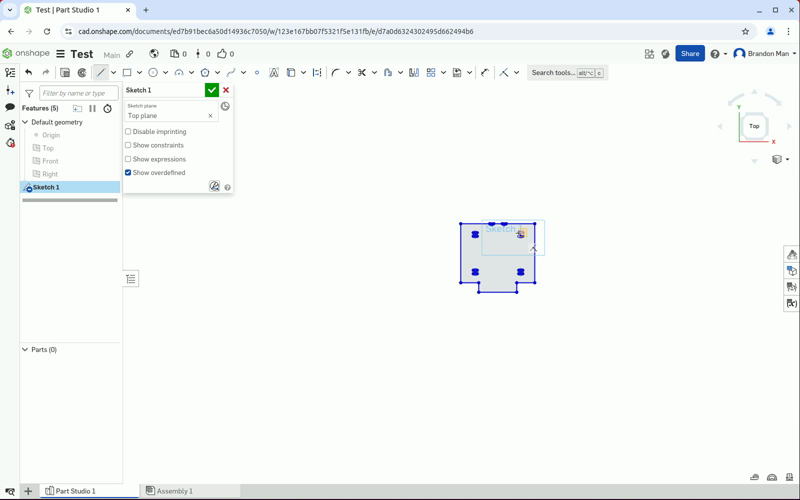
scroll(6)
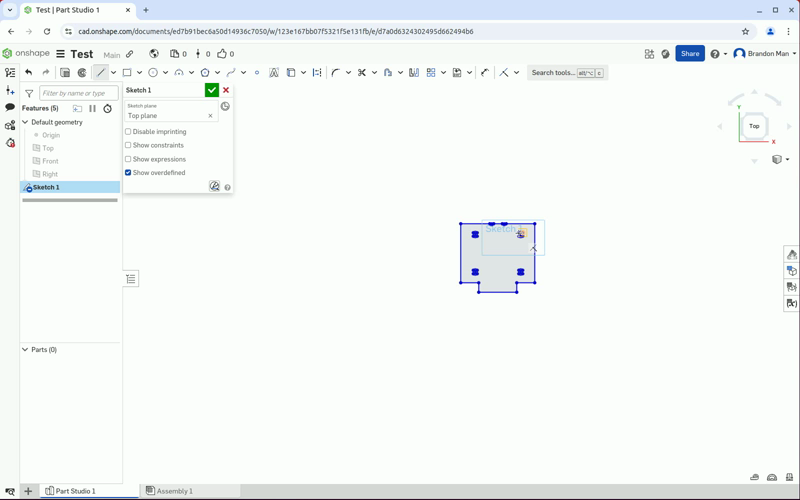
scroll(6)
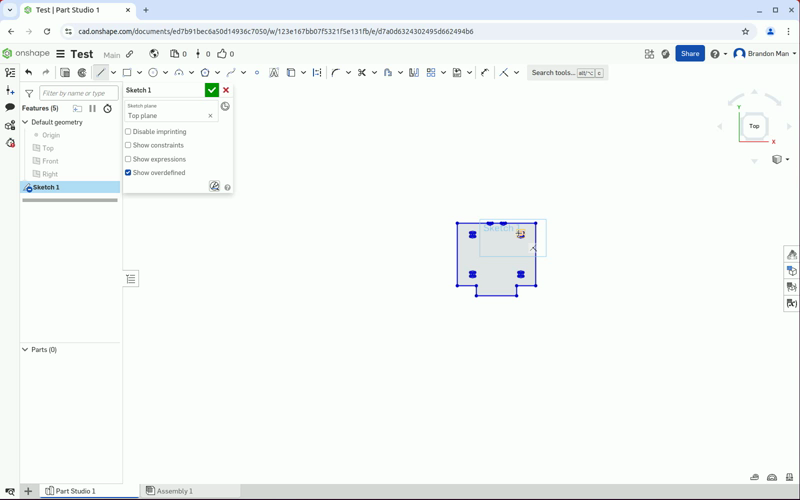
scroll(6)
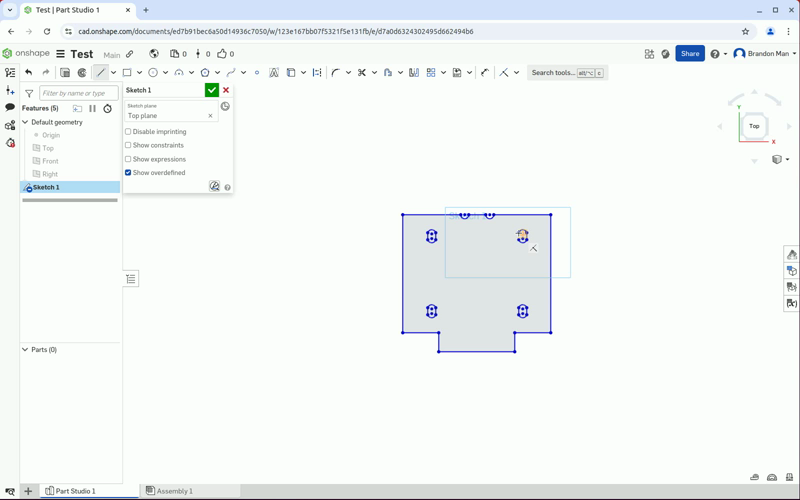
scroll(6)
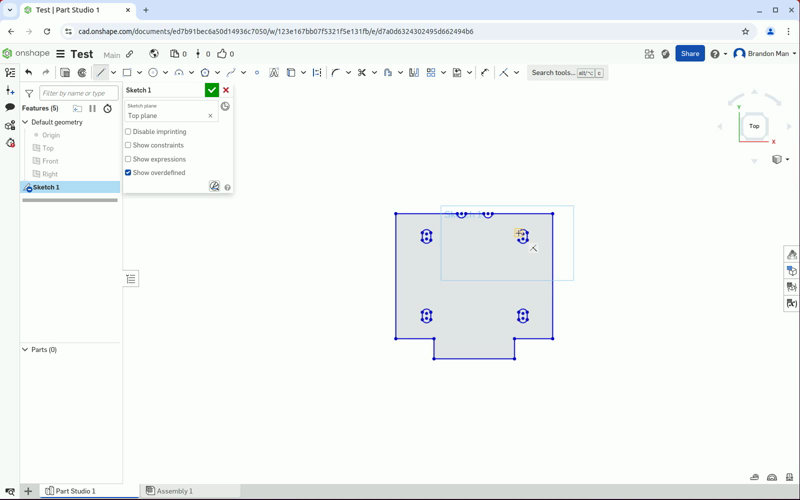
scroll(6)
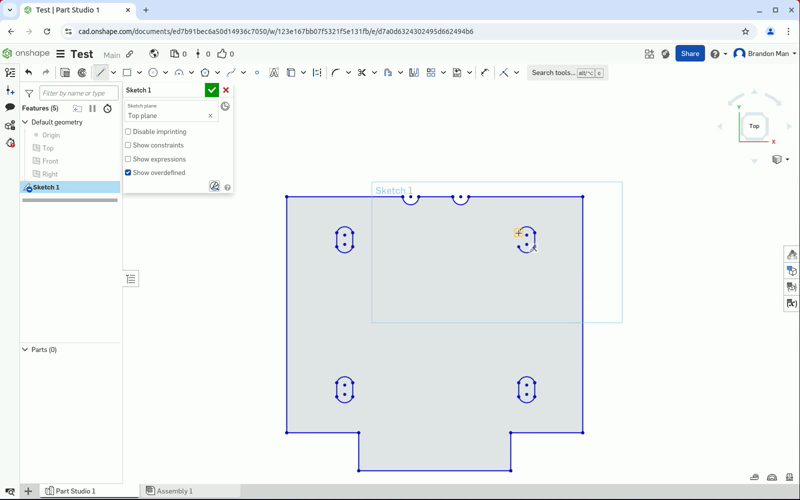
scroll(6)
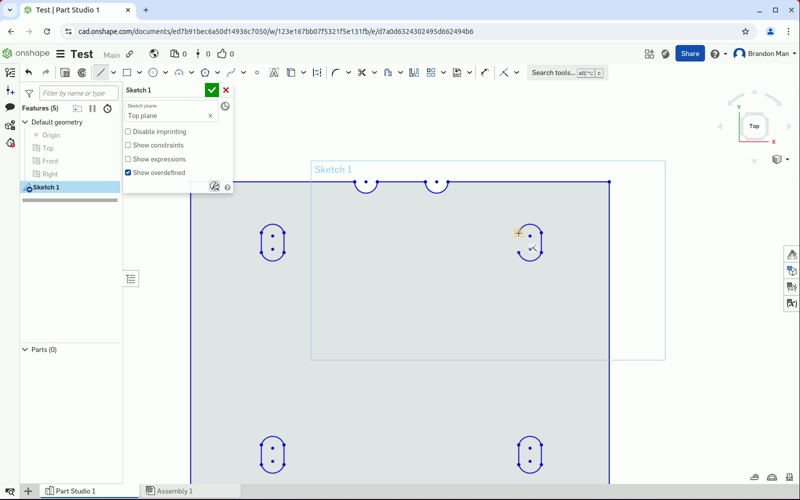
scroll(6)
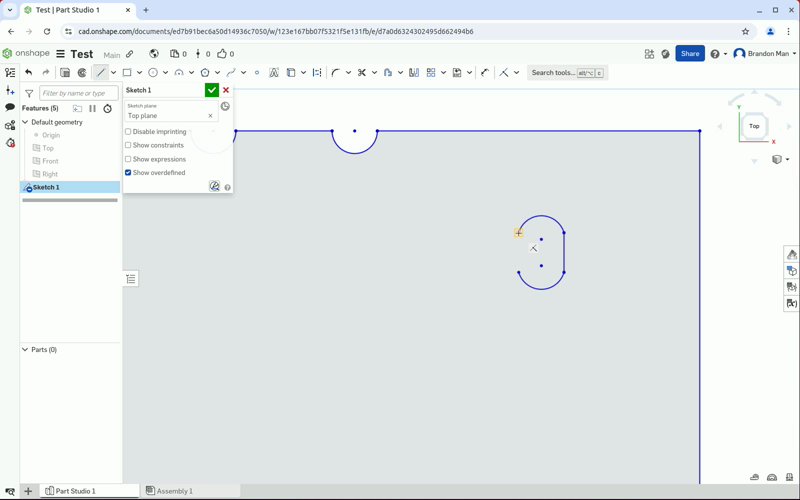
click(518, 232)
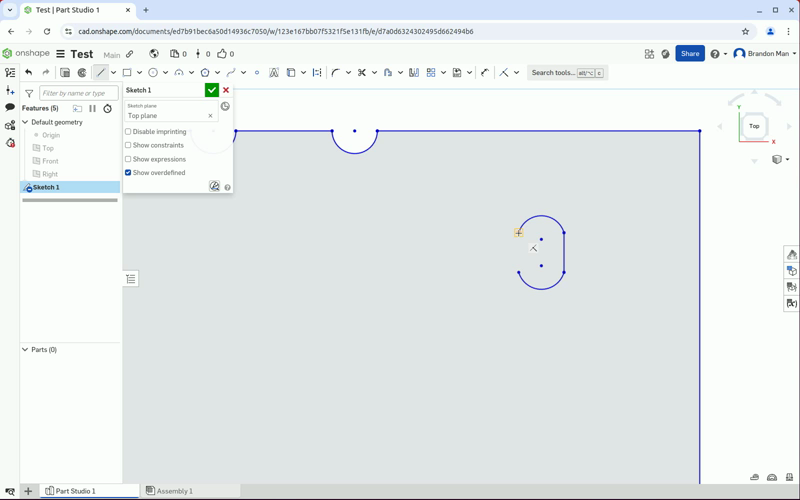
scroll(-6)
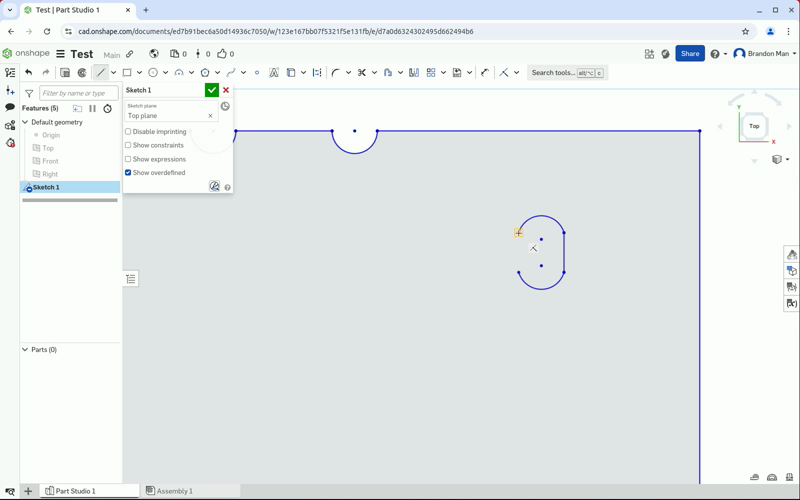
scroll(-6)
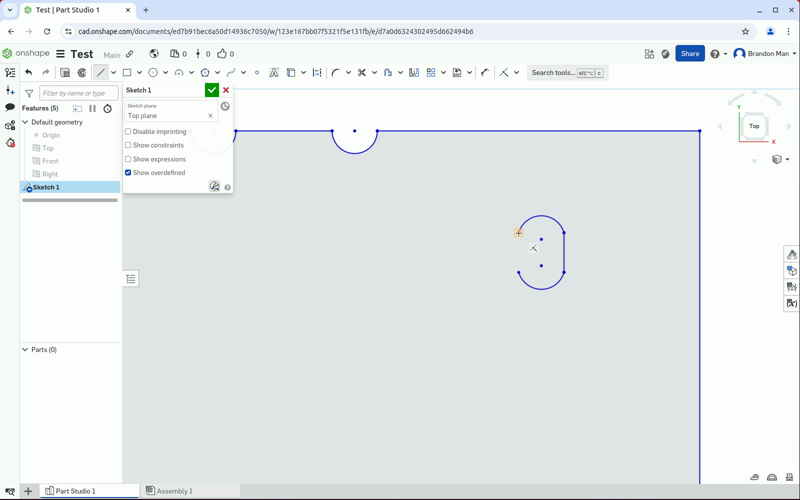
scroll(-6)
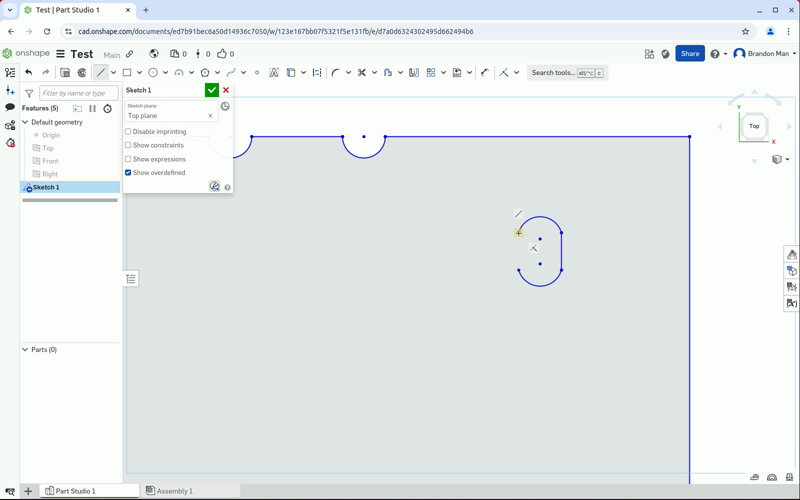
scroll(-6)
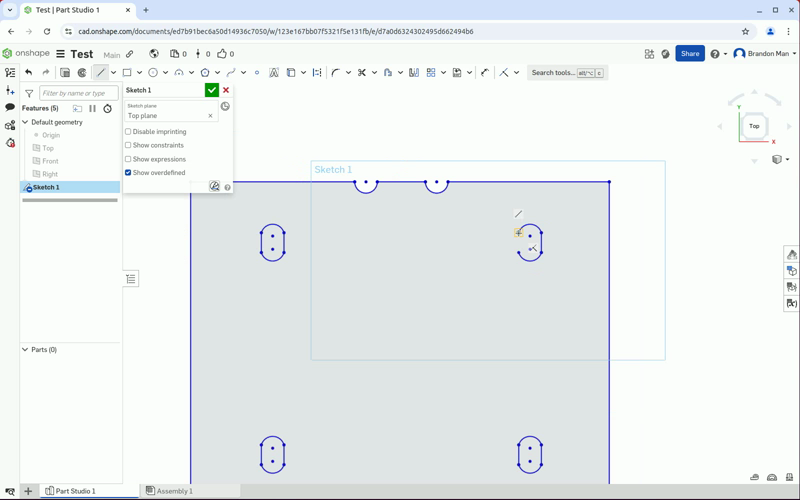
scroll(-6)
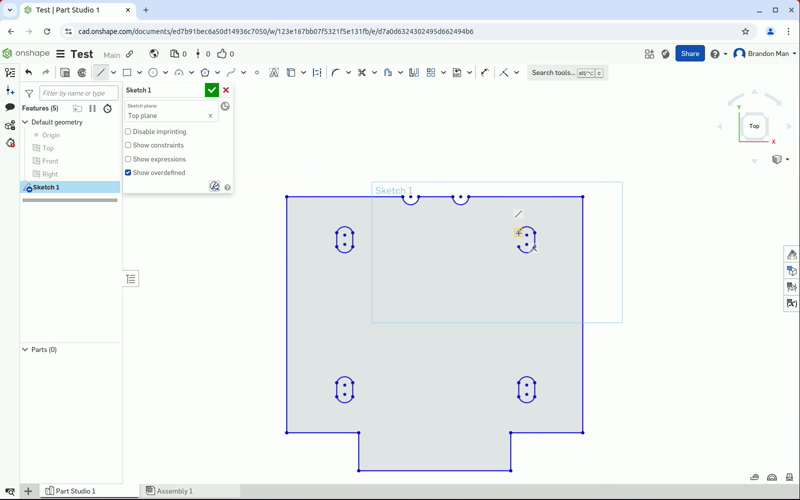
scroll(-6)
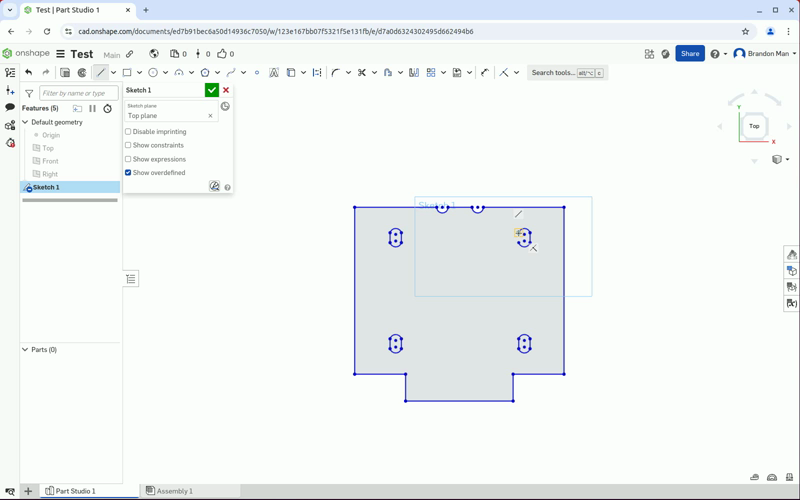
scroll(-6)
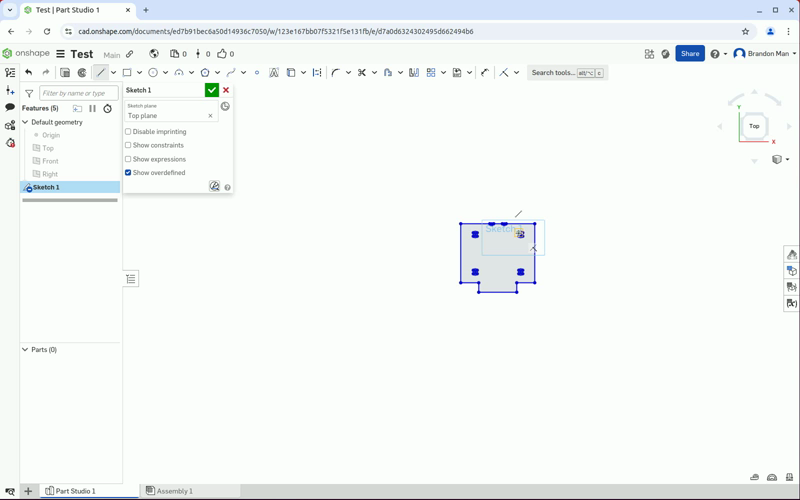
mouse_move(548, 232)
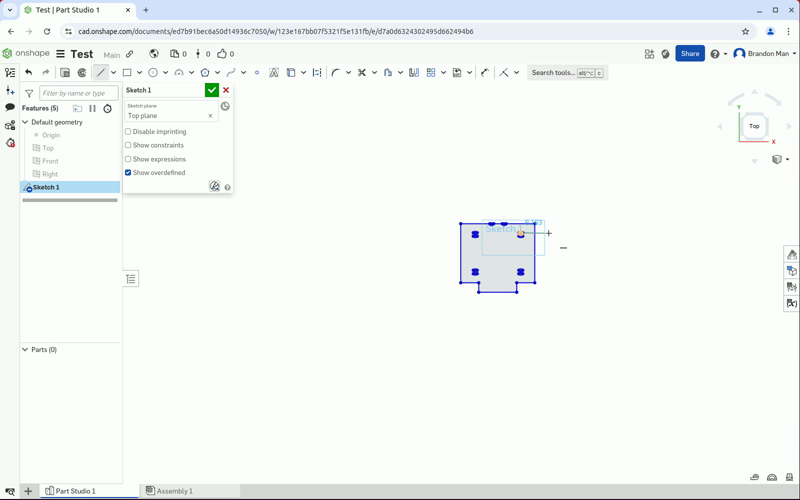
key_down(shift)
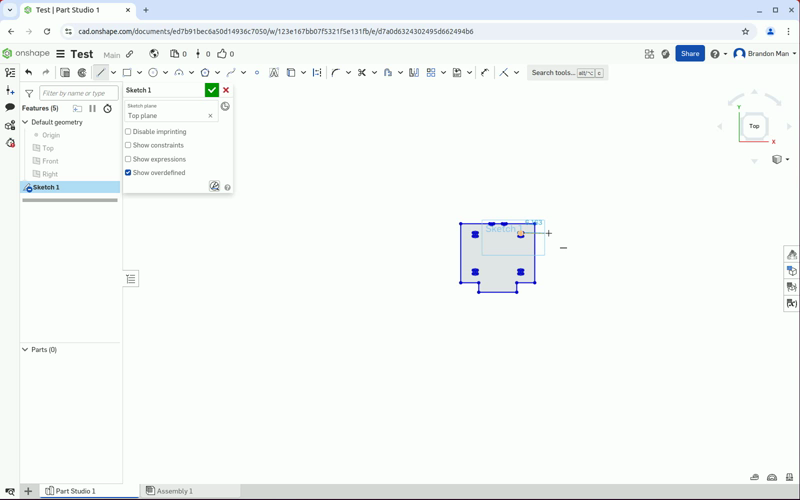
mouse_move(518, 236)
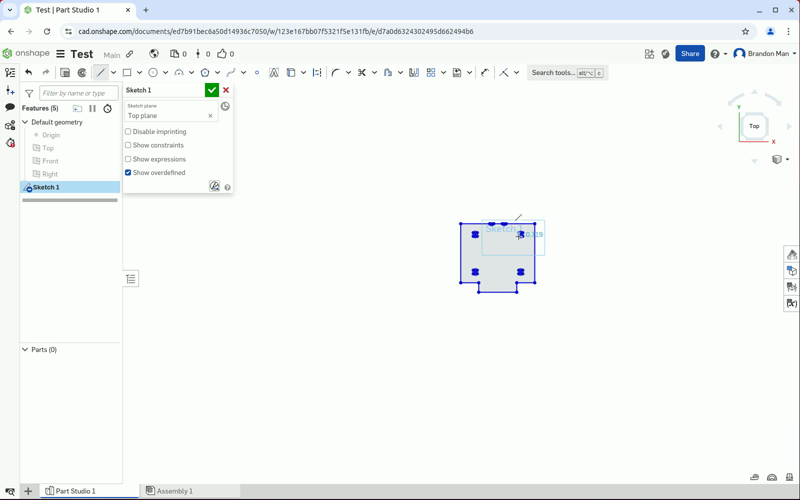
scroll(6)
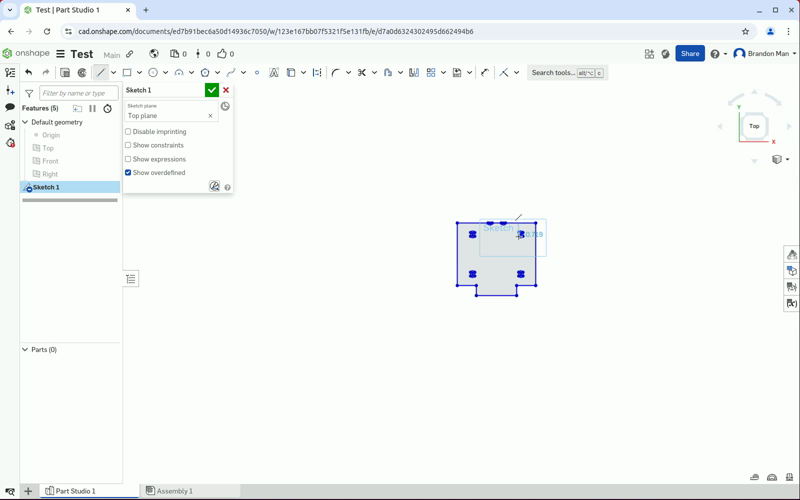
scroll(6)
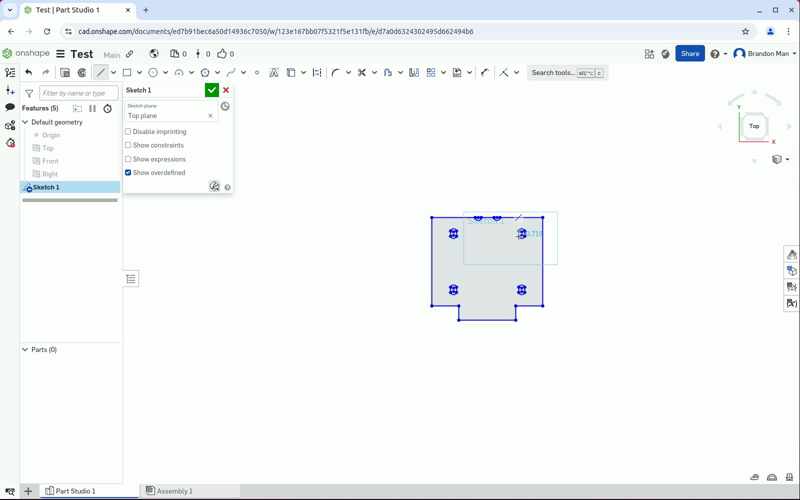
scroll(6)
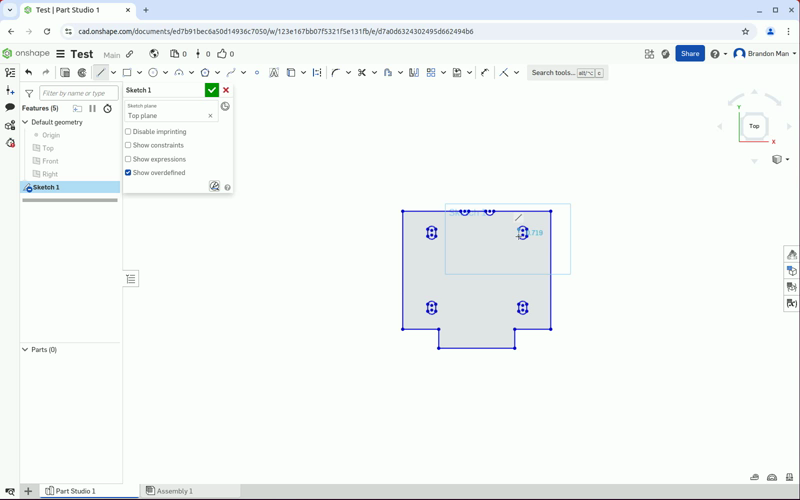
scroll(6)
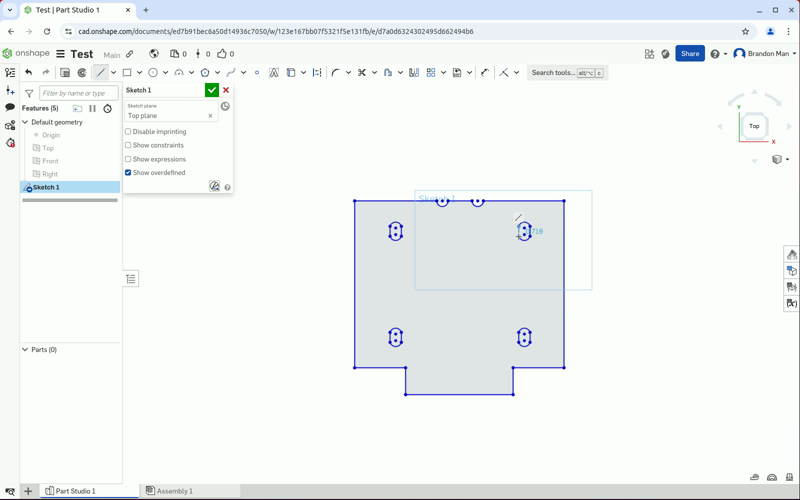
scroll(6)
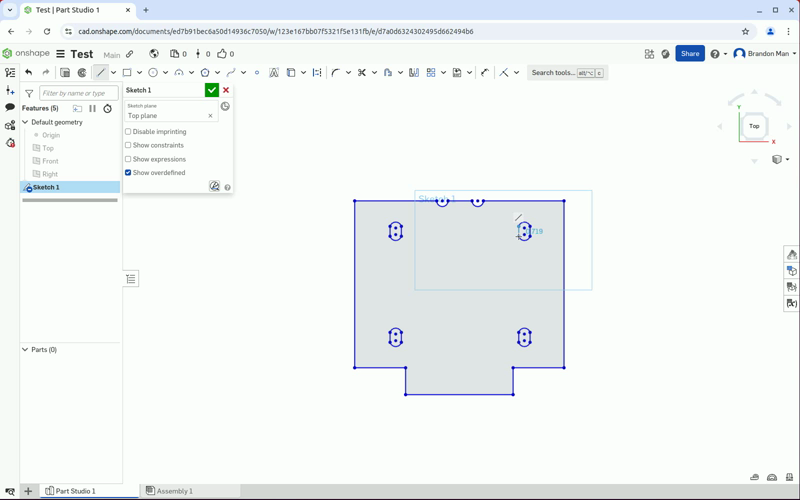
scroll(6)
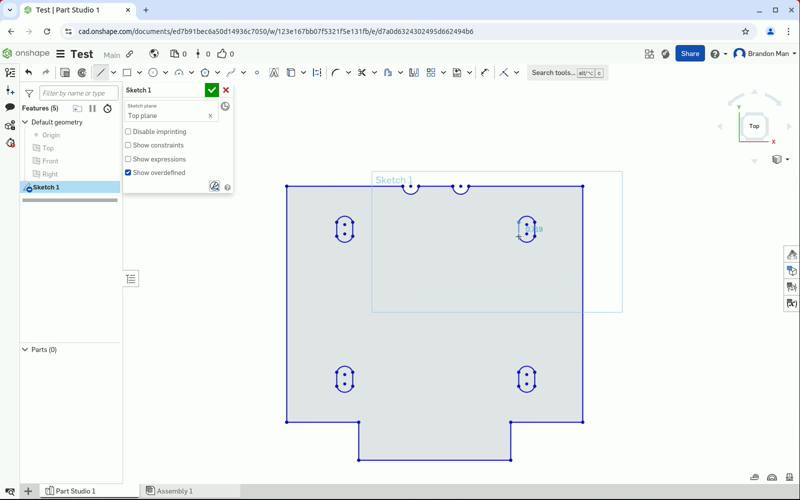
scroll(6)
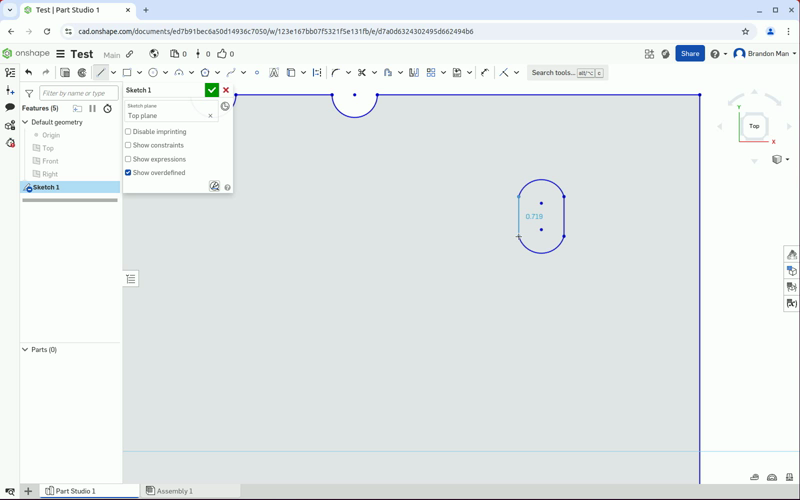
key_up(shift)
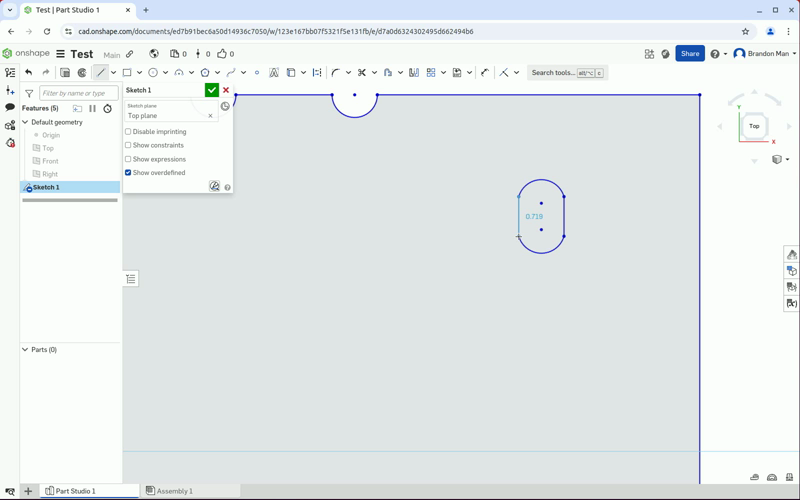
click(518, 236)
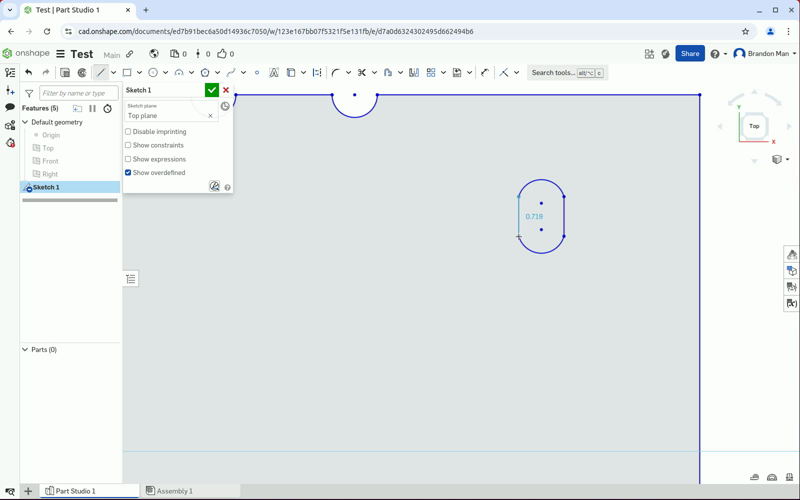
scroll(-6)
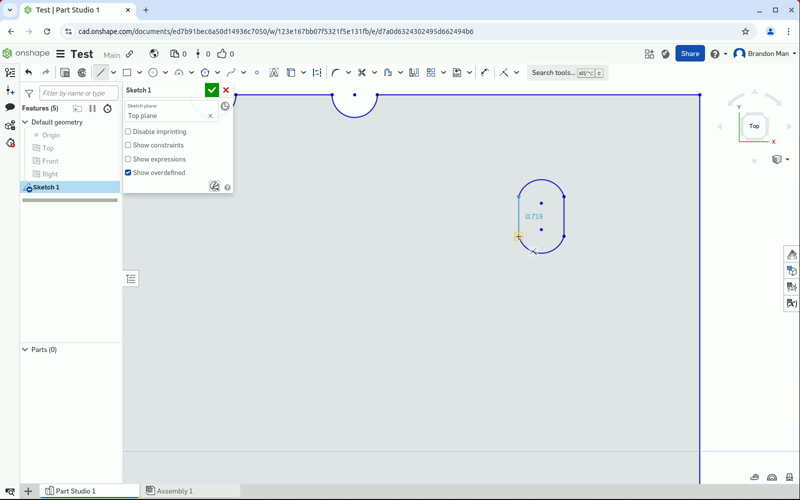
scroll(-6)
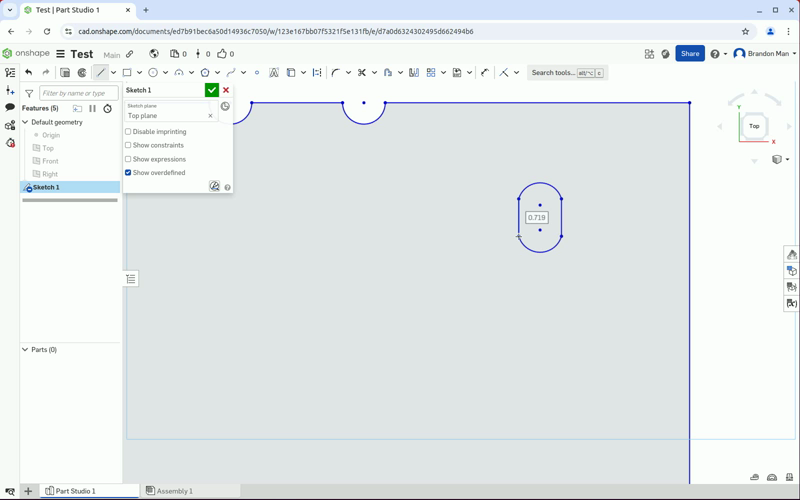
scroll(-6)
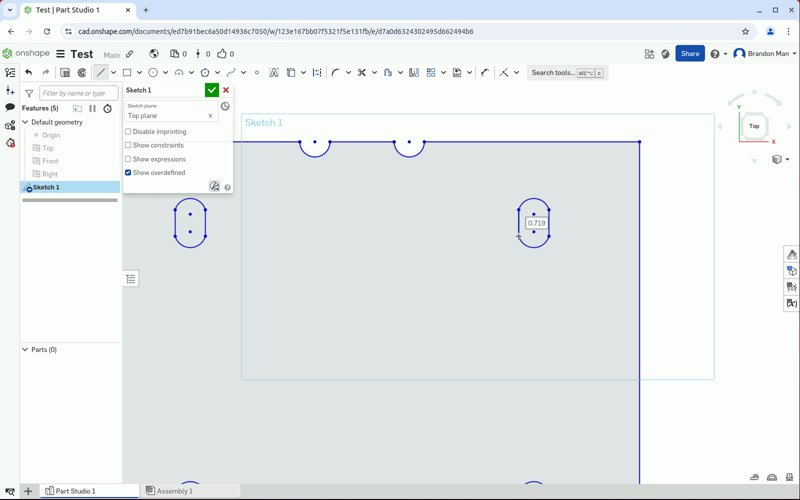
scroll(-6)
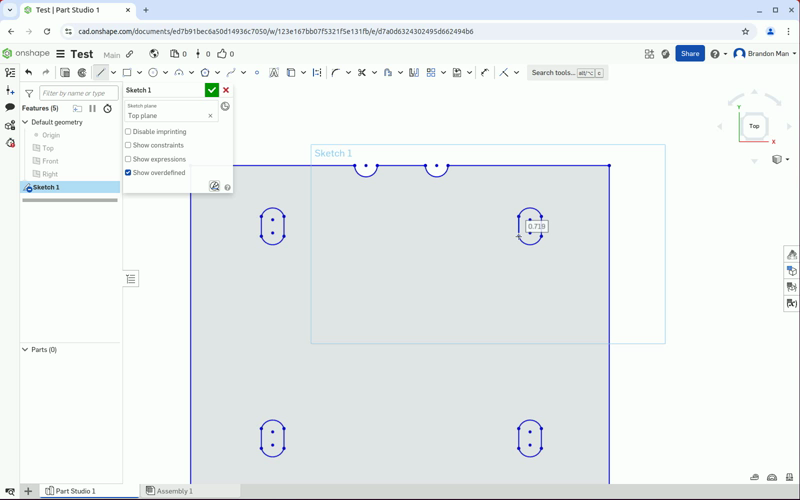
scroll(-6)
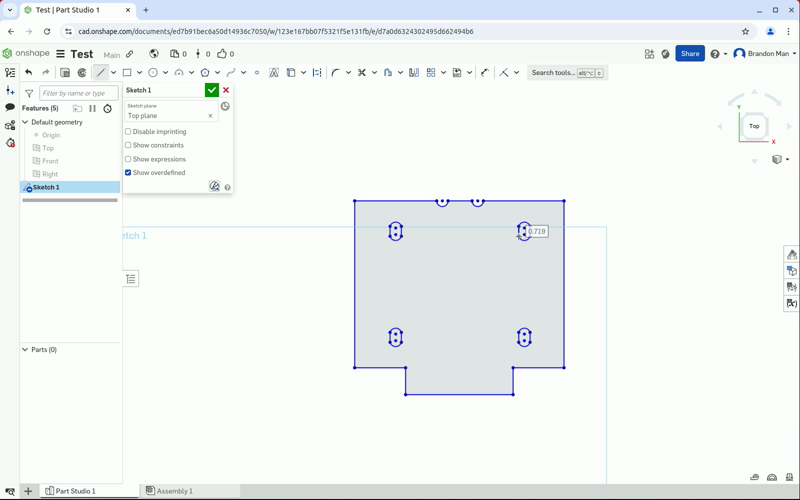
scroll(-6)
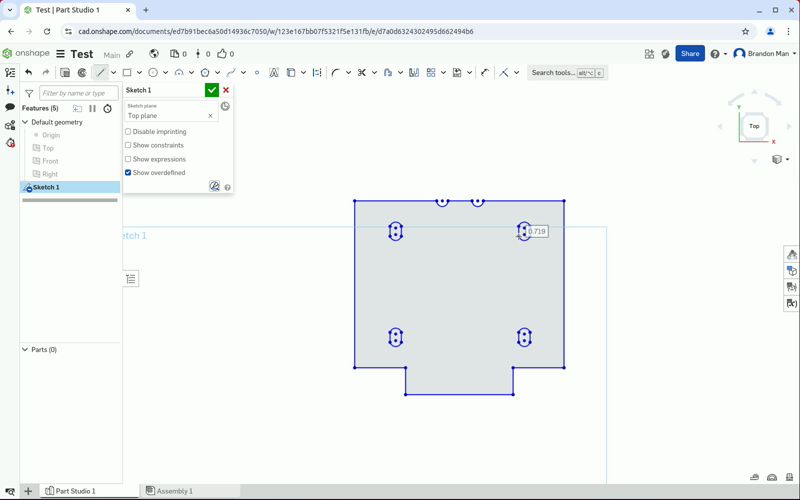
scroll(-6)
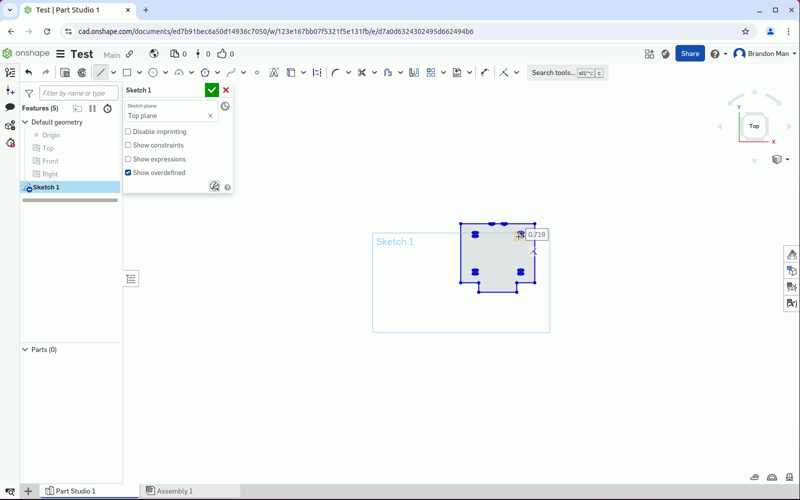
key(esc)
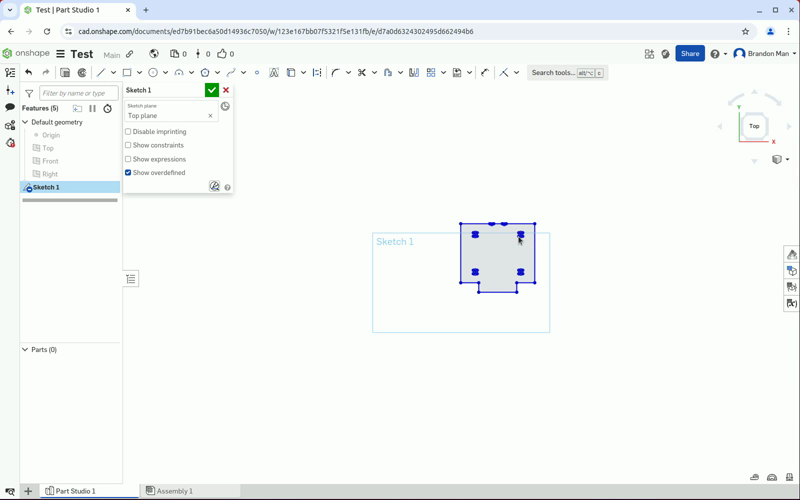
mouse_move(507, 253)
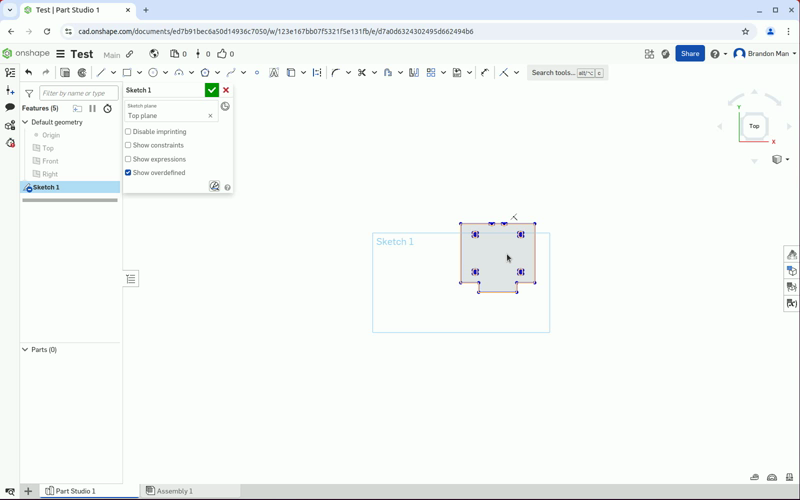
click(507, 253)
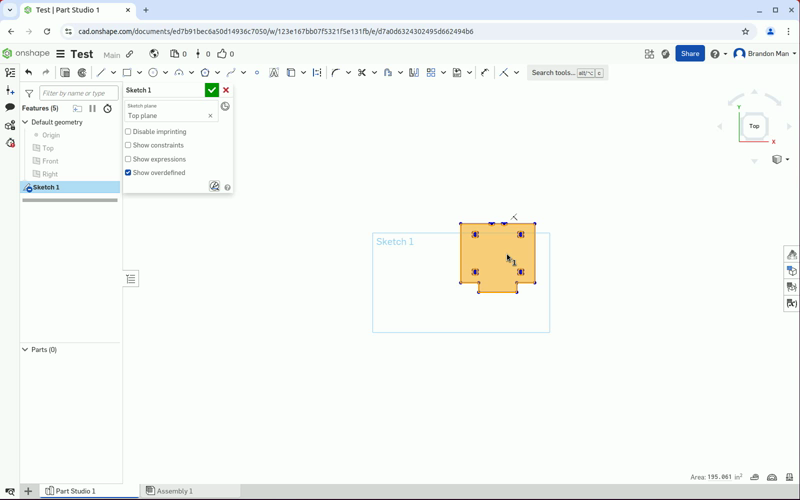
mouse_move(73, 352)
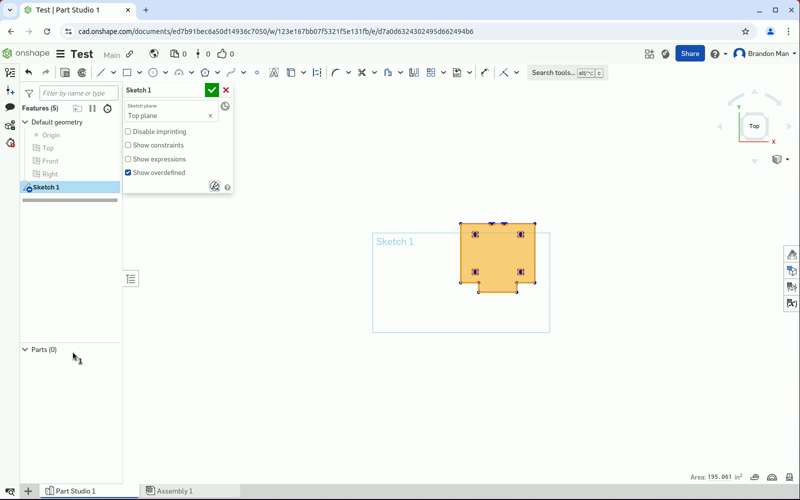
key(shift+y)
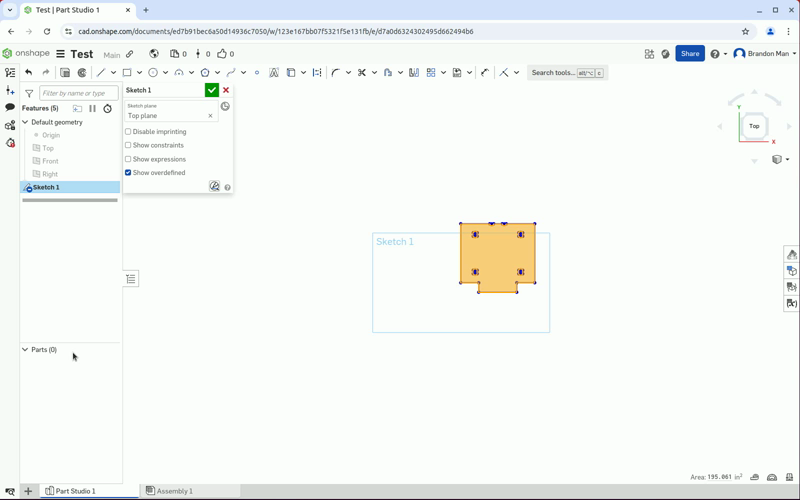
key(shift+e)
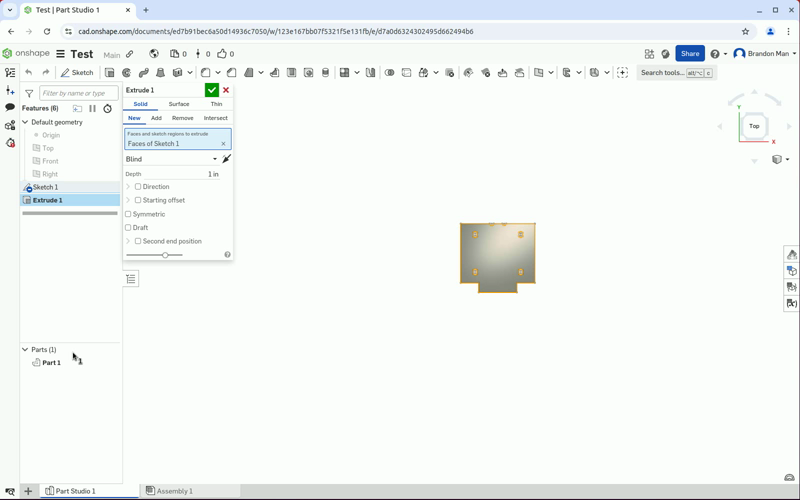
mouse_move(143, 106)
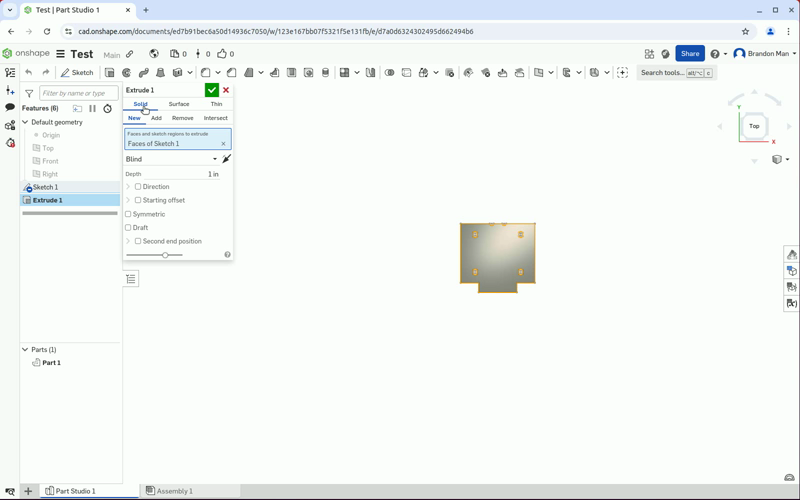
click(143, 106)
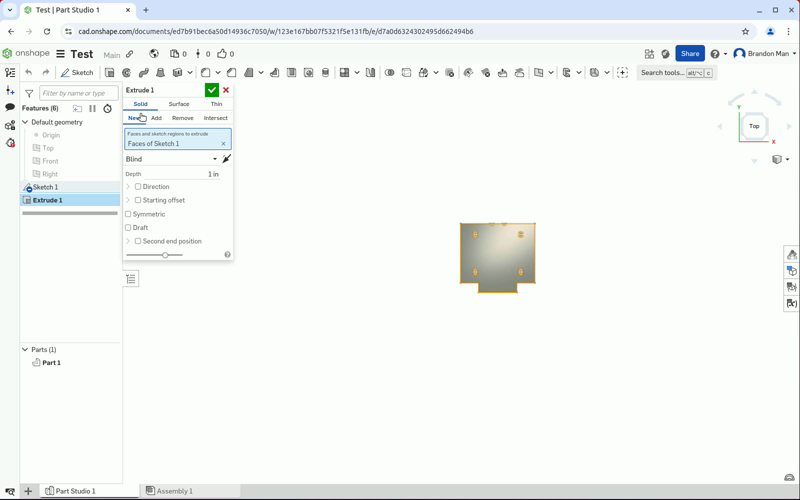
mouse_move(137, 120)
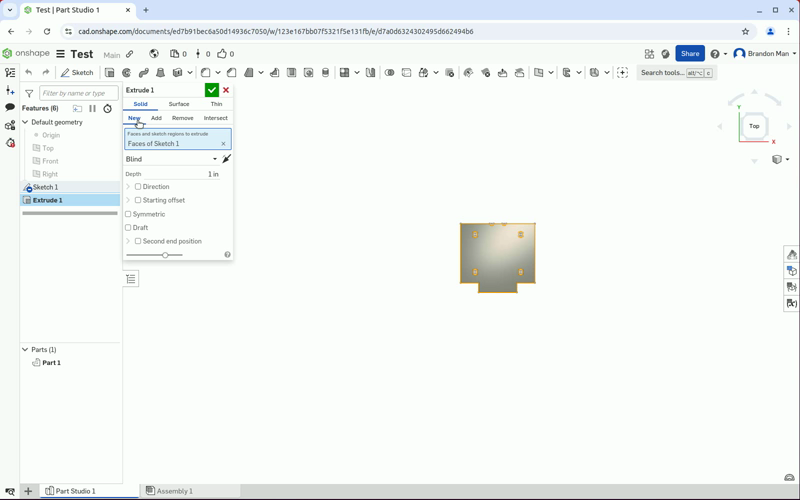
click(137, 120)
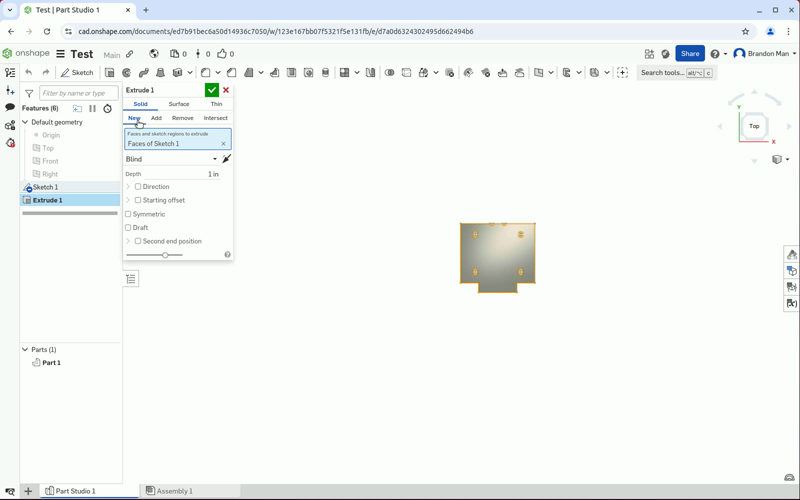
key(tab, 4)
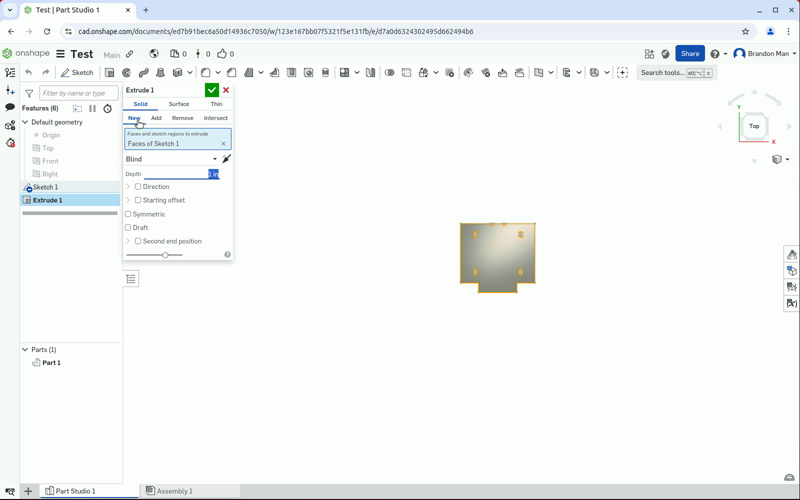
text(0.241)
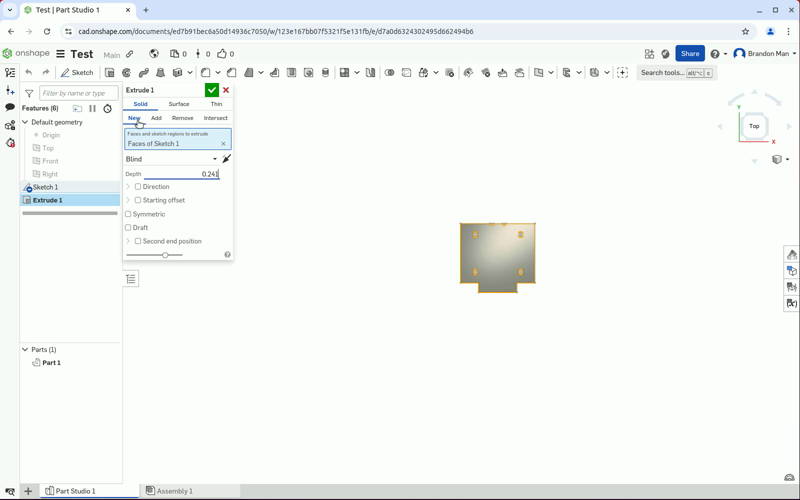
key(enter)
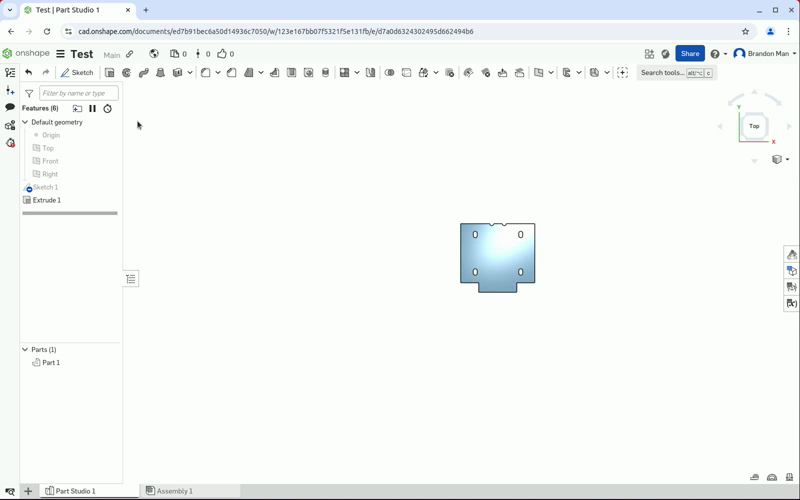
key(shift+h)
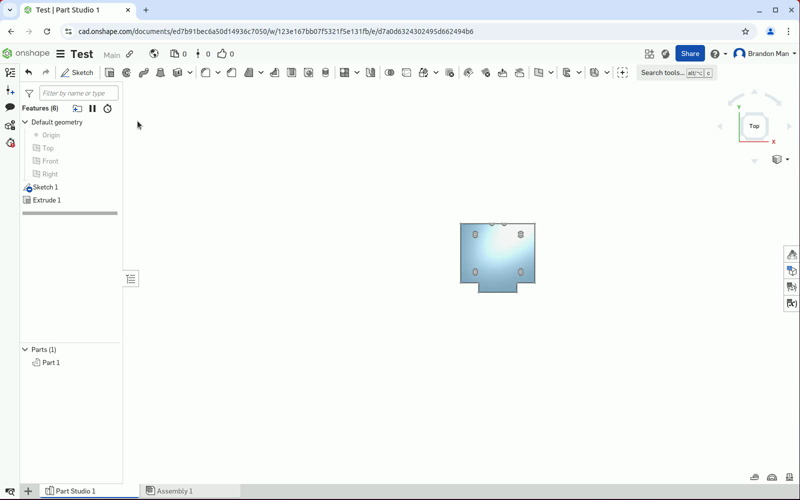
key(shift+h)
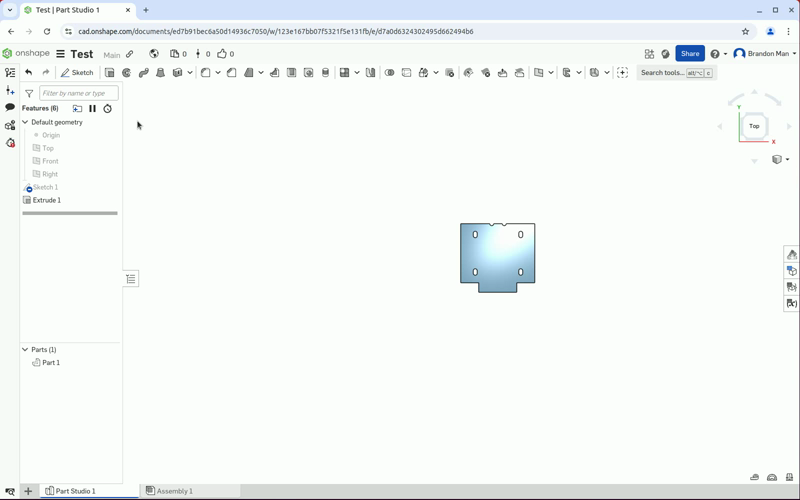
mouse_move(73, 189)
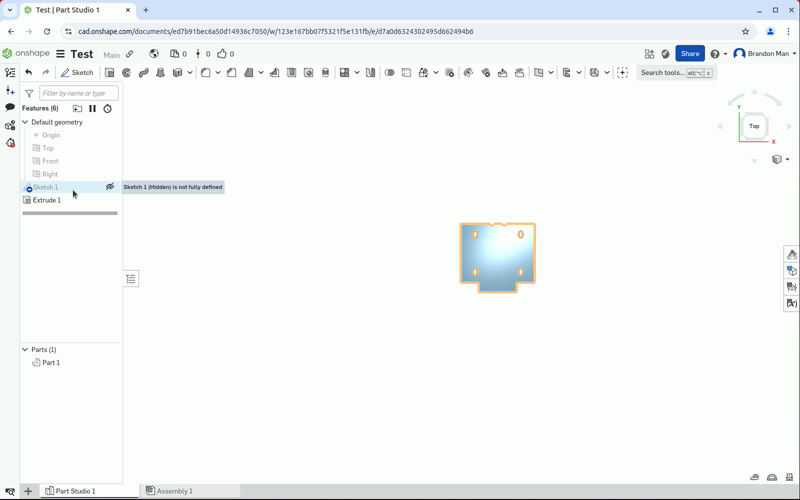
click(73, 189)
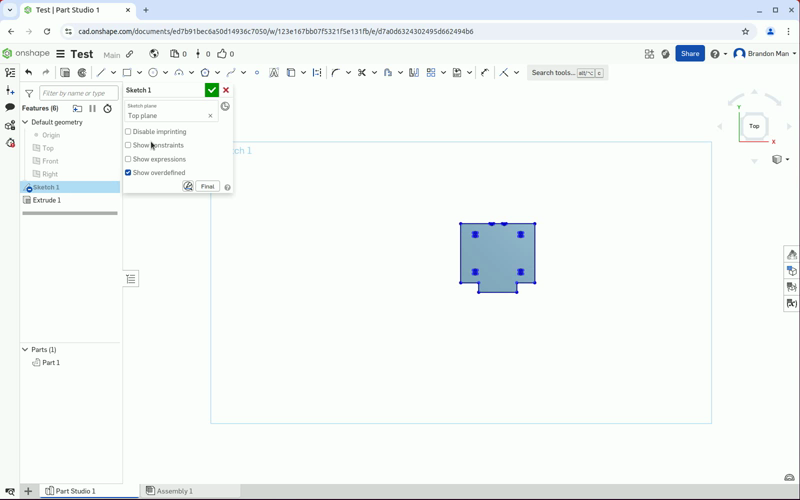
mouse_move(229, 92)
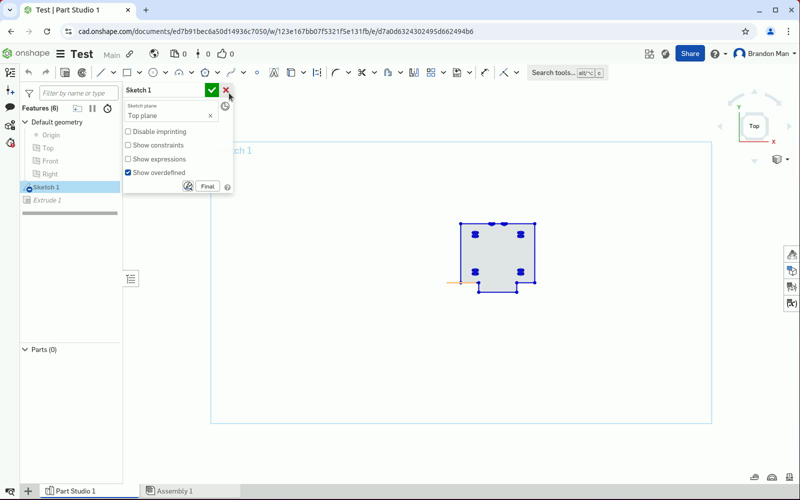
click(229, 92)
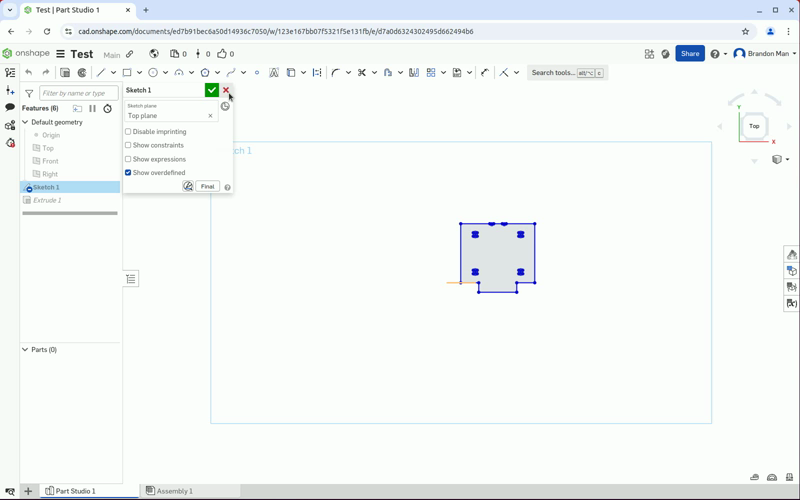
key(shift+s)
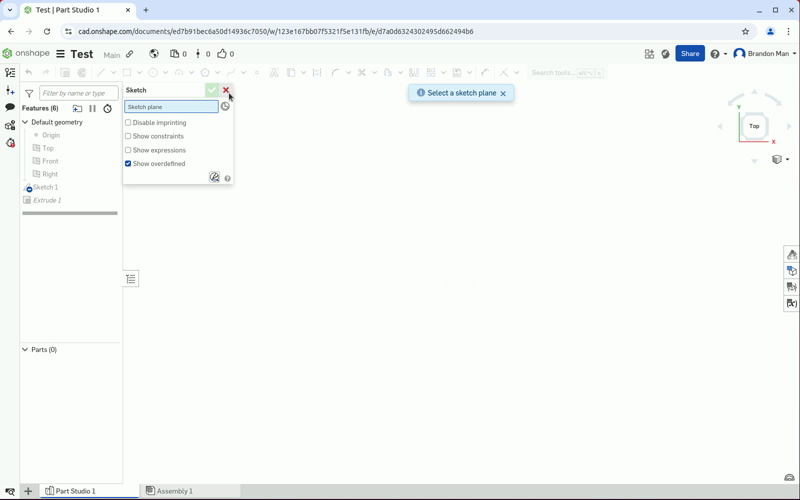
mouse_move(73, 150)
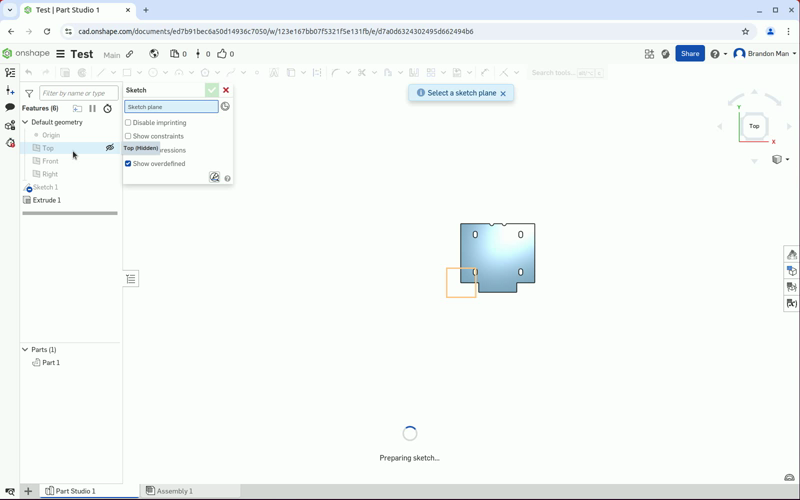
click(73, 150)
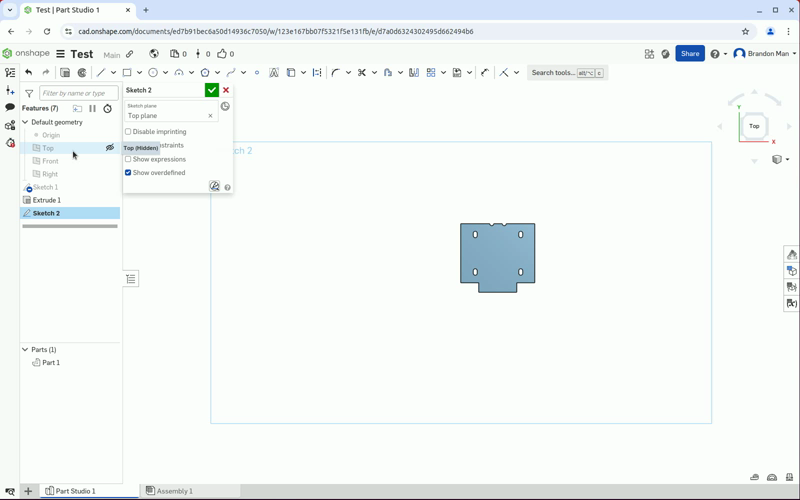
mouse_move(73, 352)
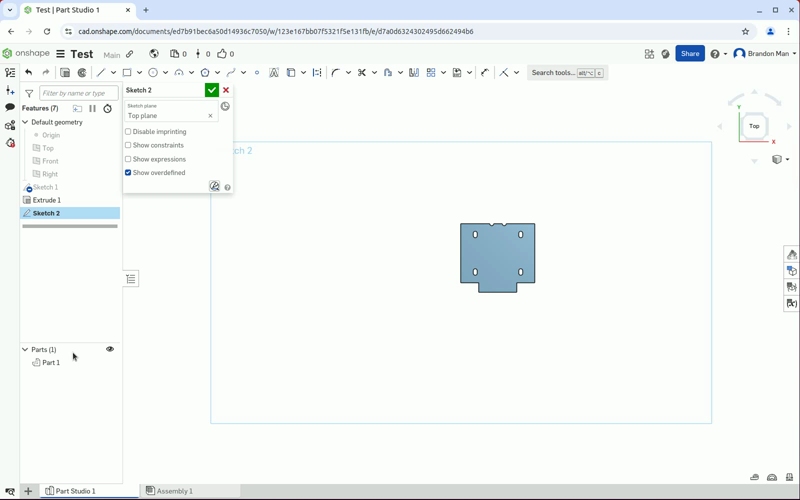
key(y)
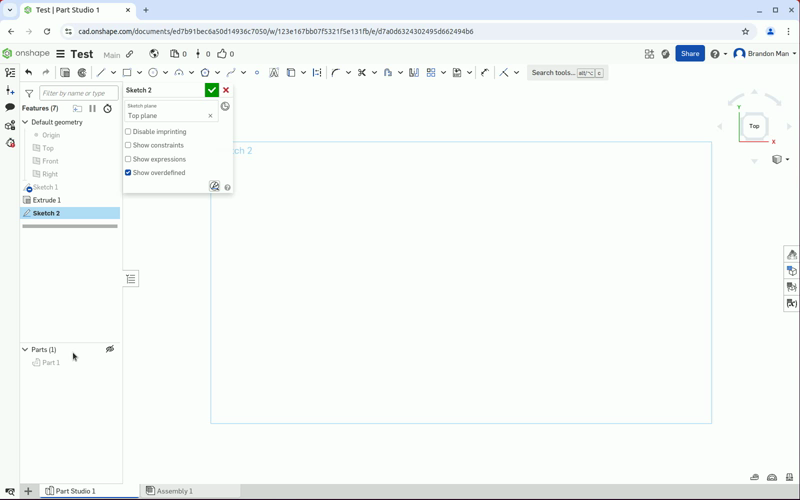
key(l)
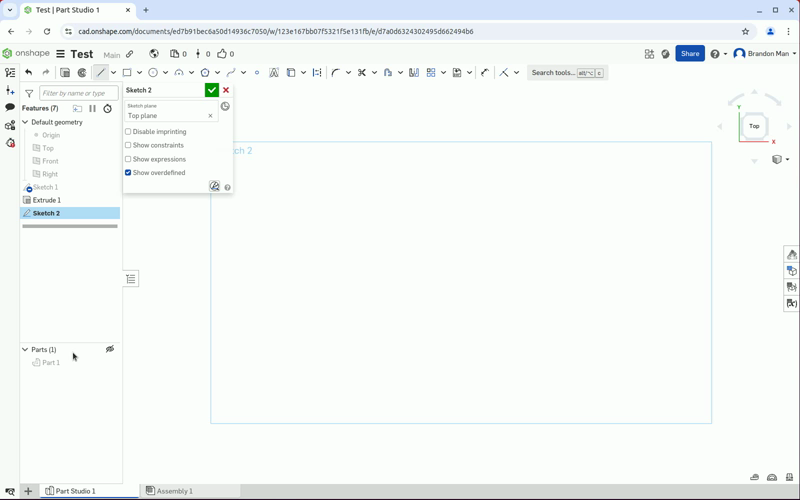
key_down(shift)
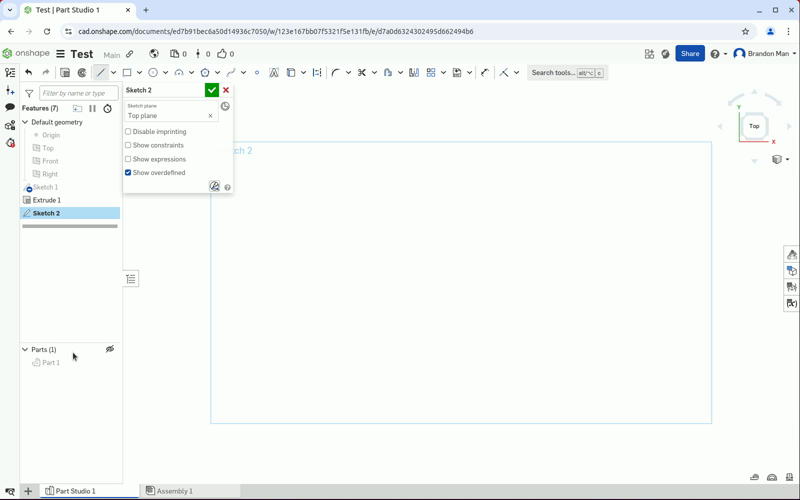
mouse_move(534, 282)
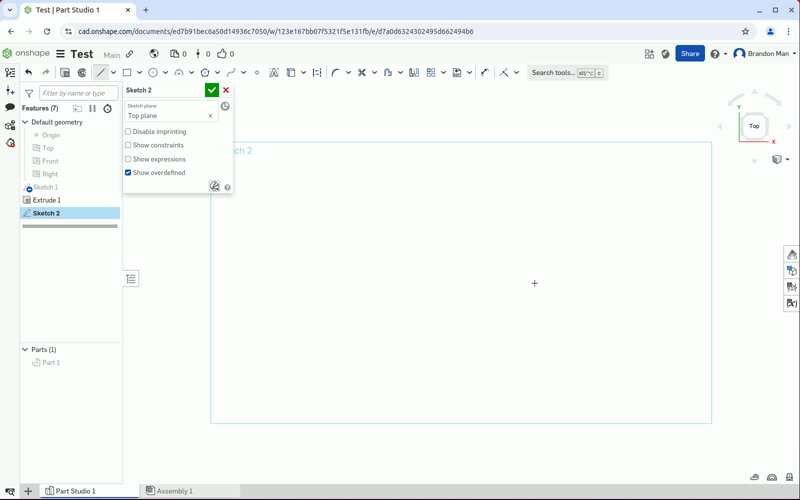
click(534, 282)
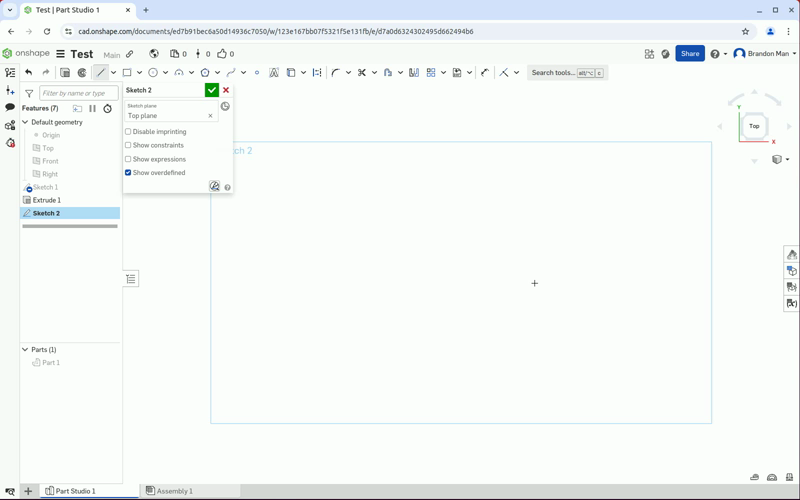
key_up(shift)
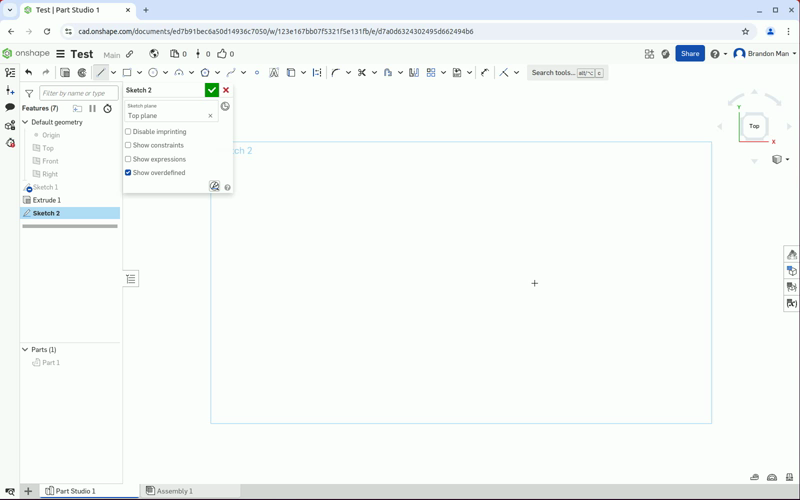
key_down(shift)
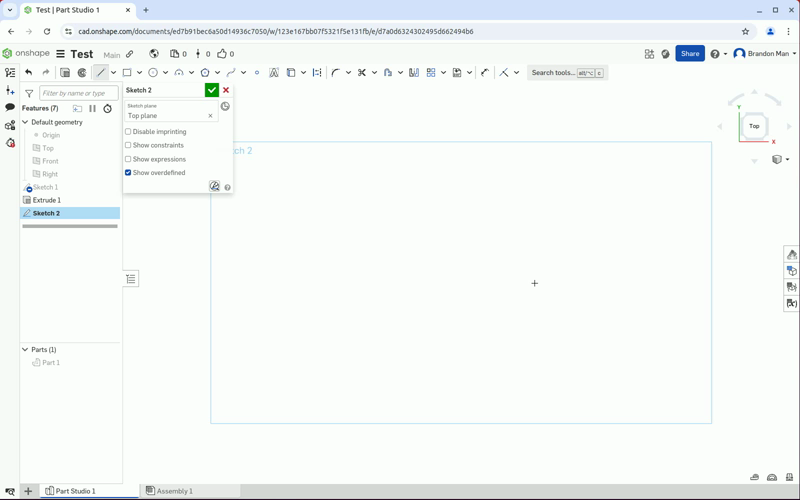
mouse_move(564, 282)
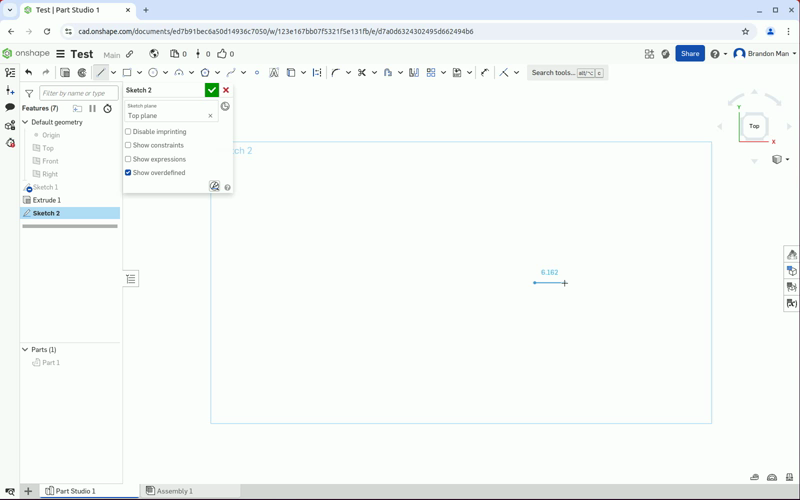
mouse_move(573, 282)
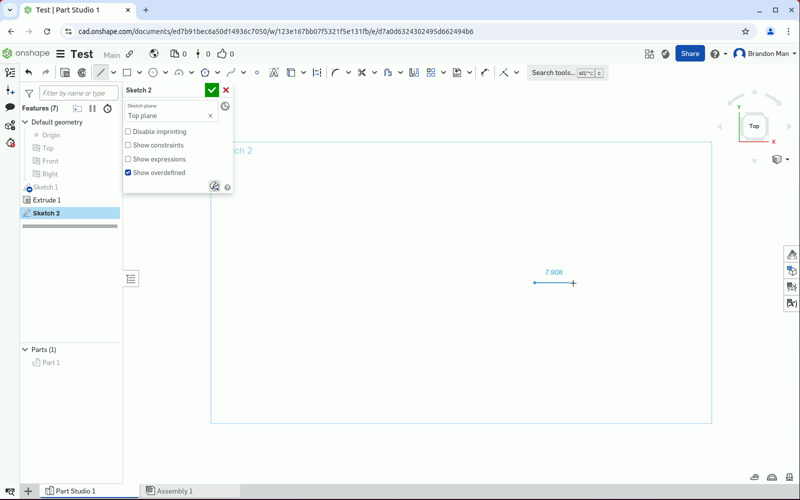
click(573, 282)
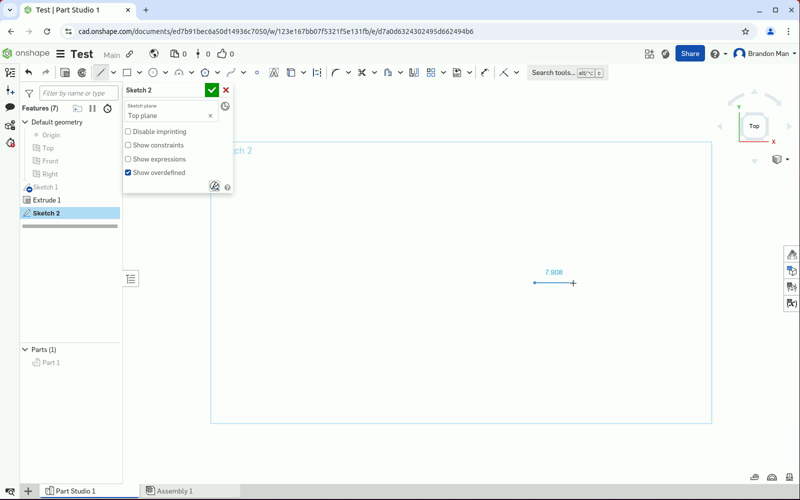
key_up(shift)
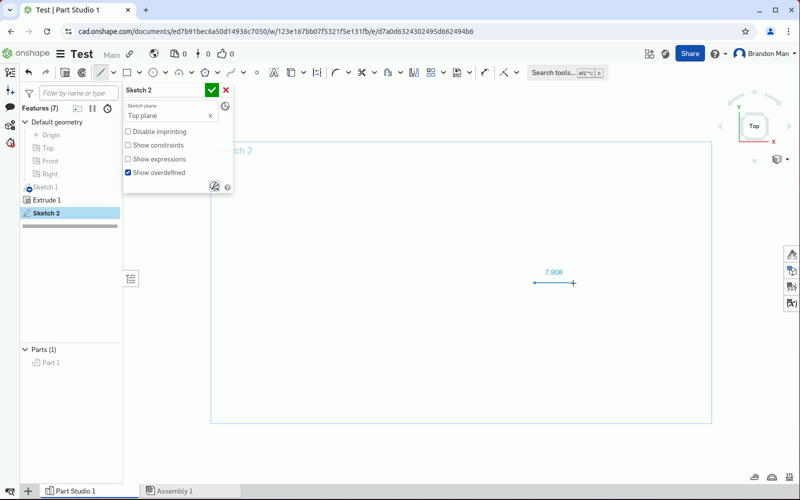
key_down(shift)
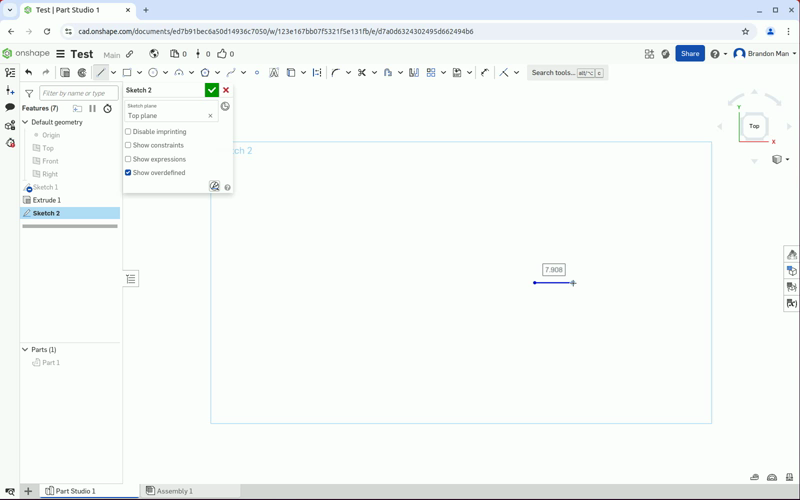
mouse_move(573, 222)
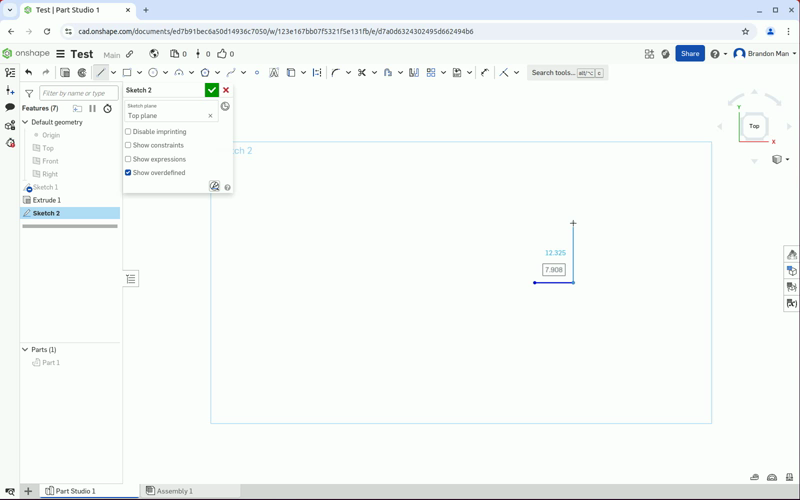
click(573, 222)
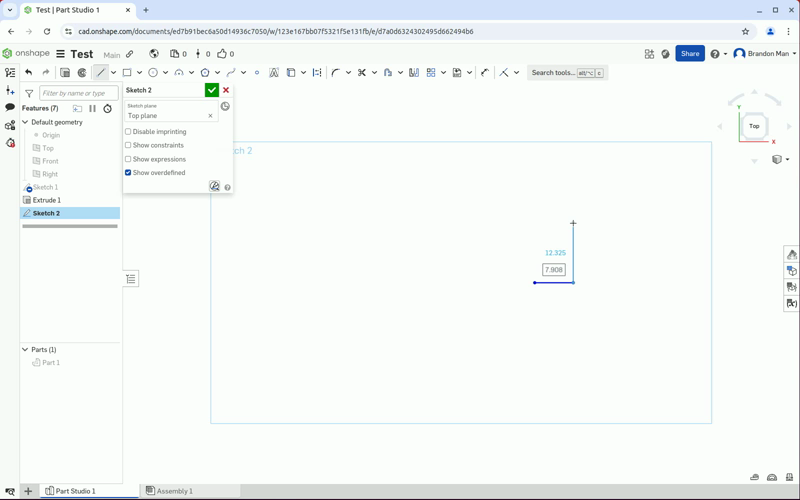
key_up(shift)
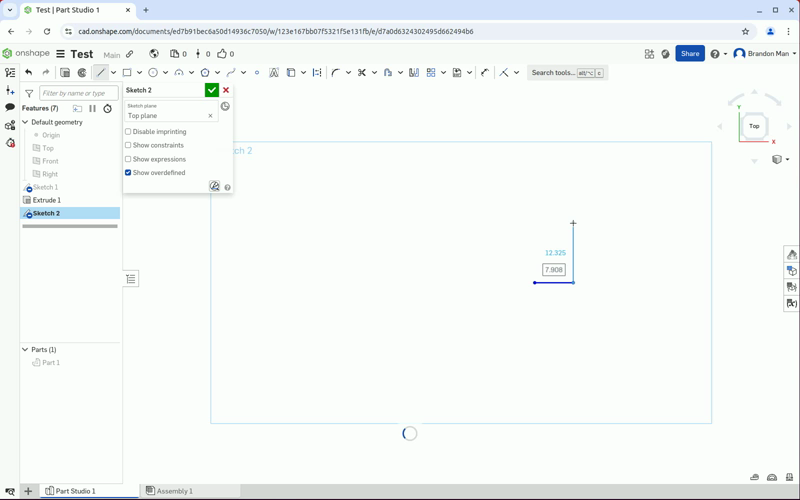
key_down(shift)
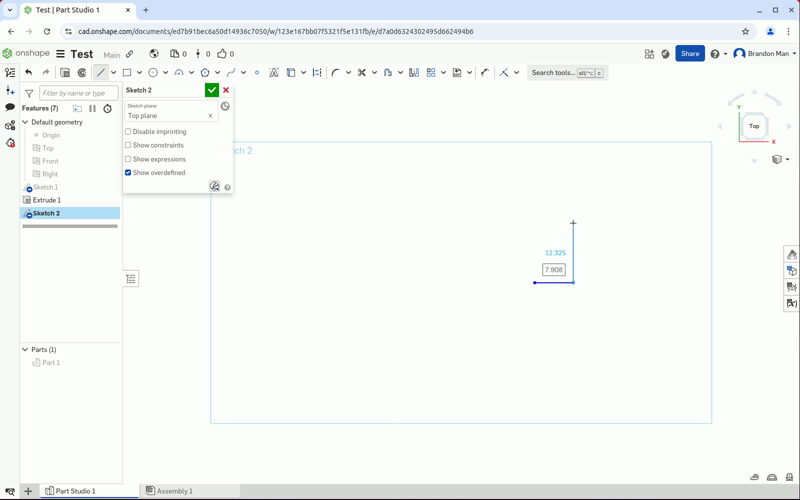
mouse_move(589, 222)
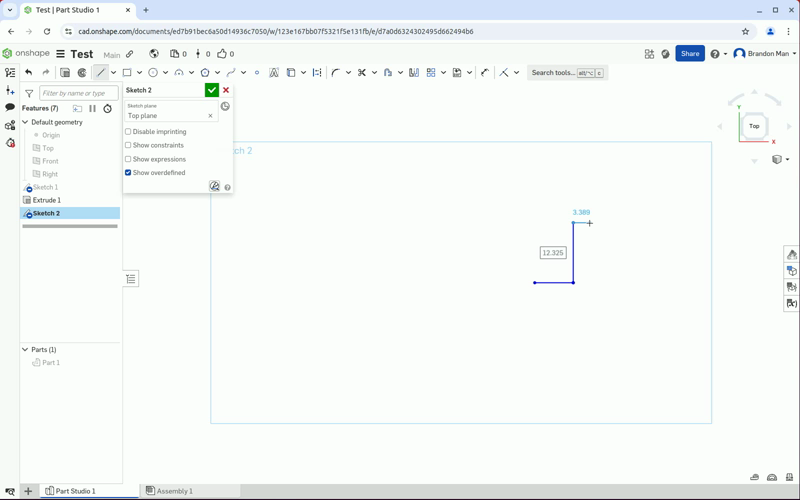
mouse_move(534, 222)
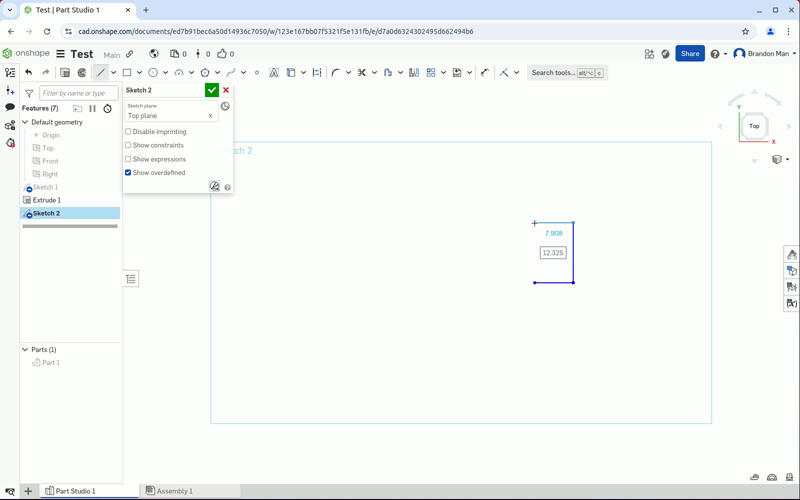
click(534, 222)
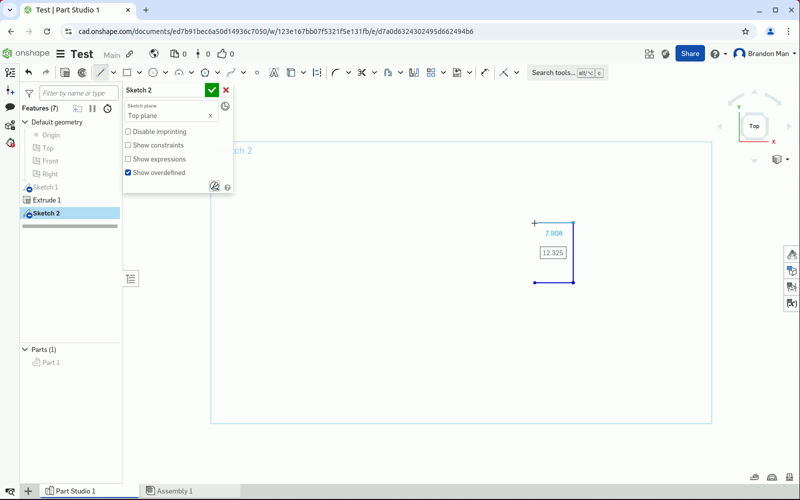
key_up(shift)
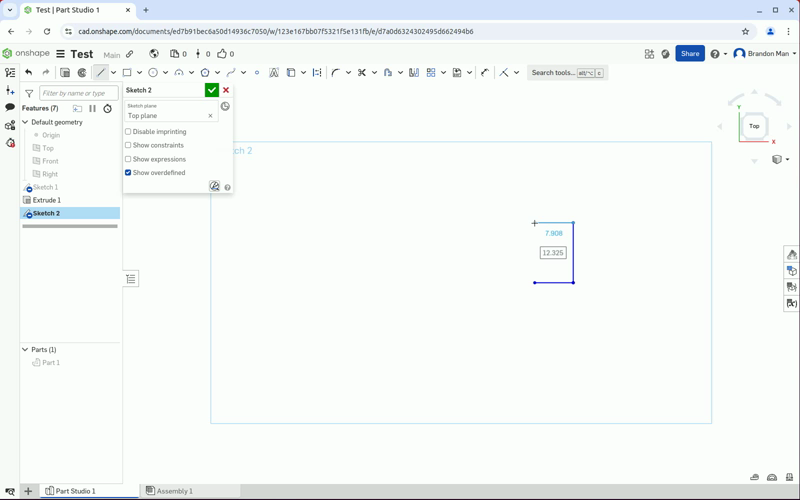
key_down(shift)
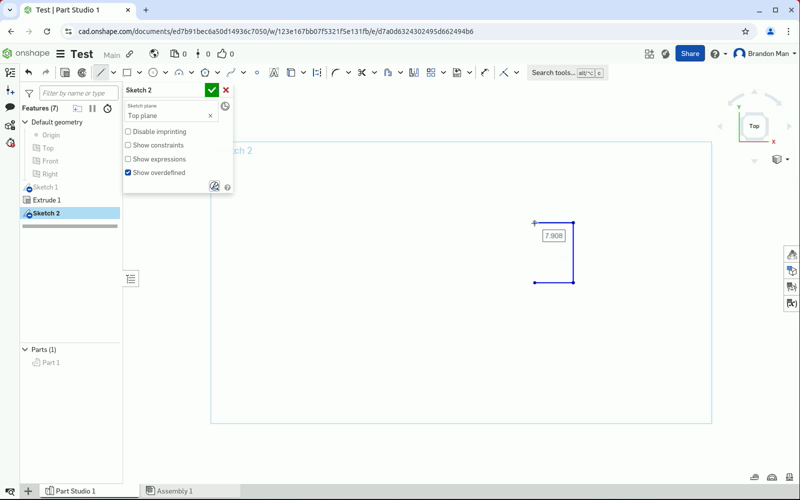
mouse_move(534, 282)
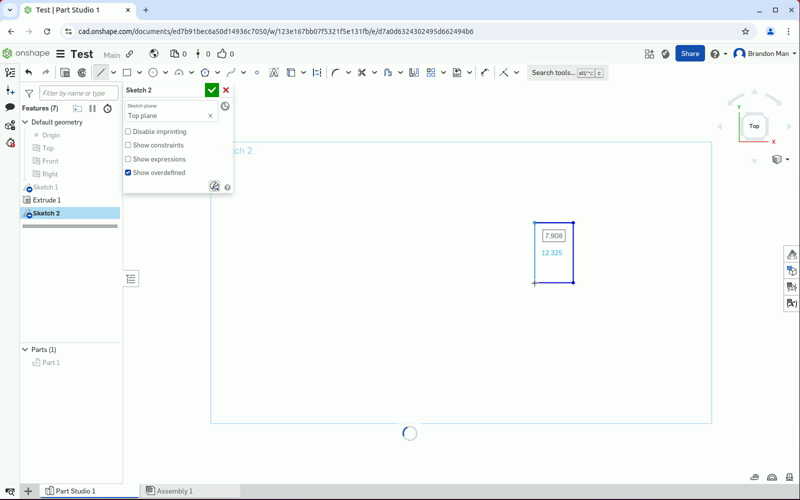
key_up(shift)
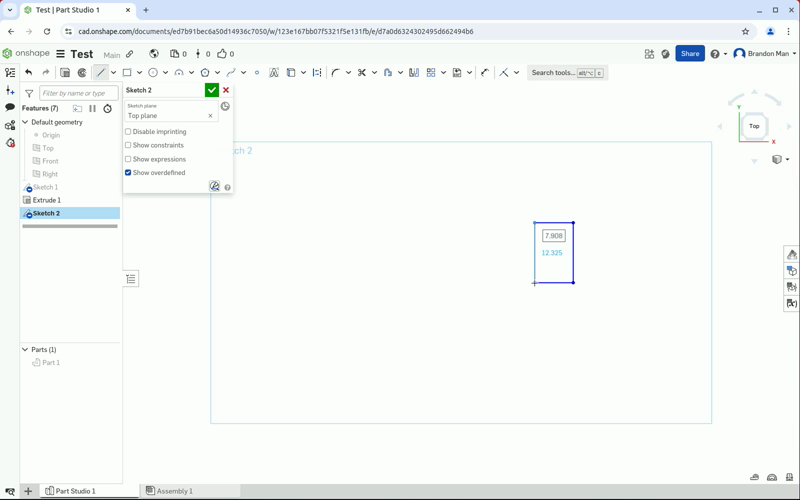
click(534, 282)
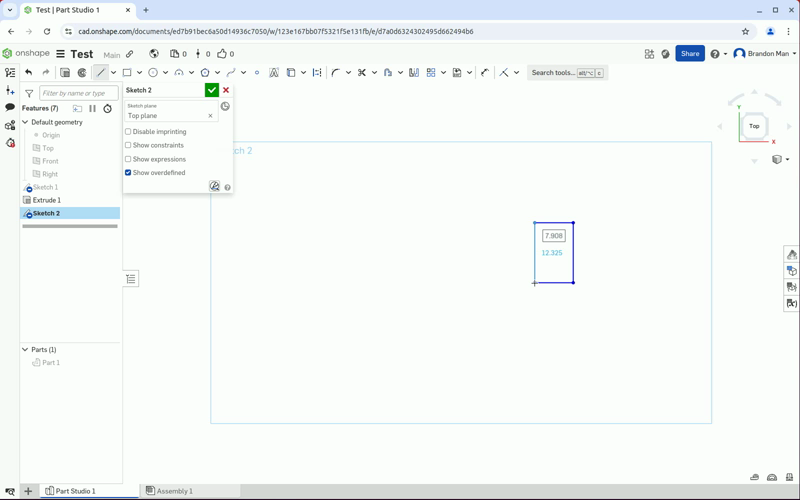
key(esc)
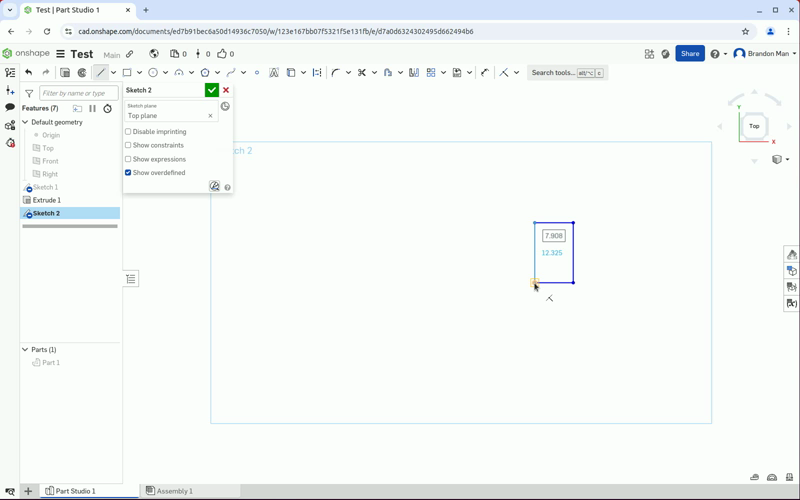
mouse_move(547, 248)
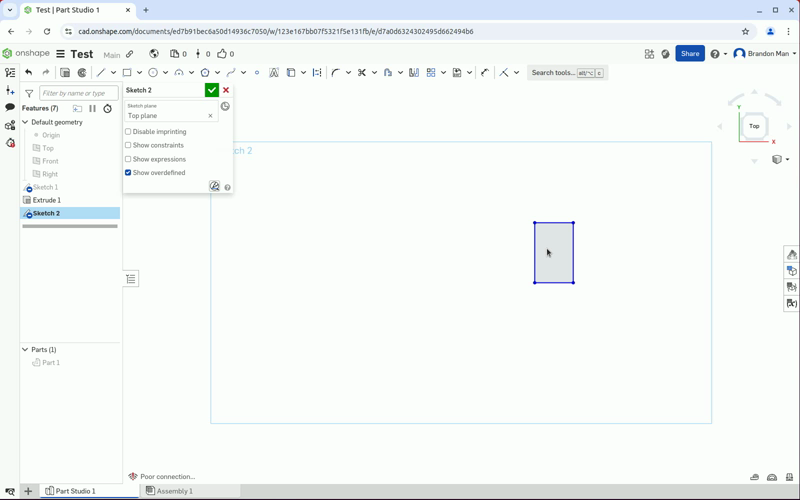
click(547, 248)
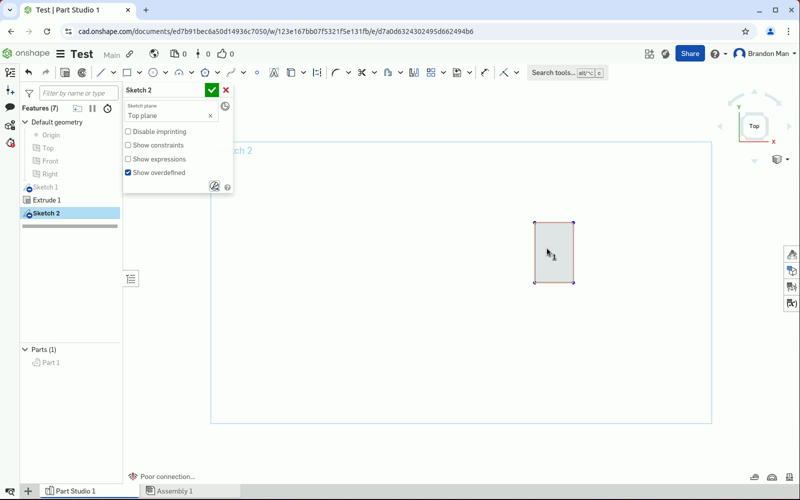
mouse_move(73, 352)
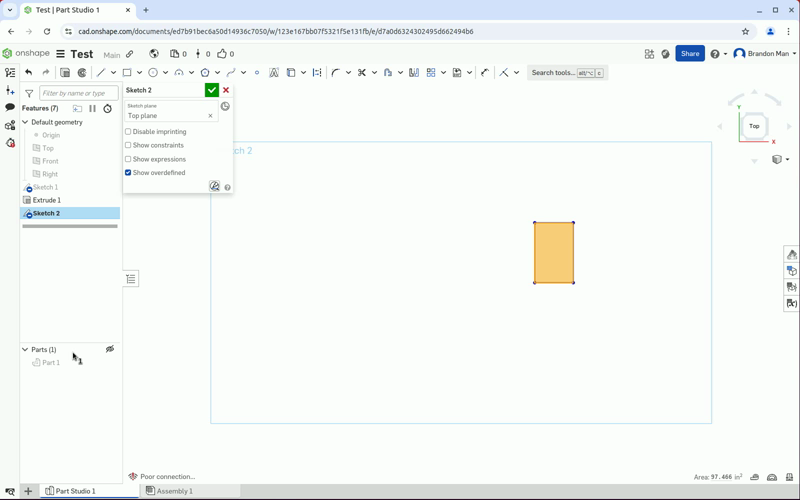
key(shift+y)
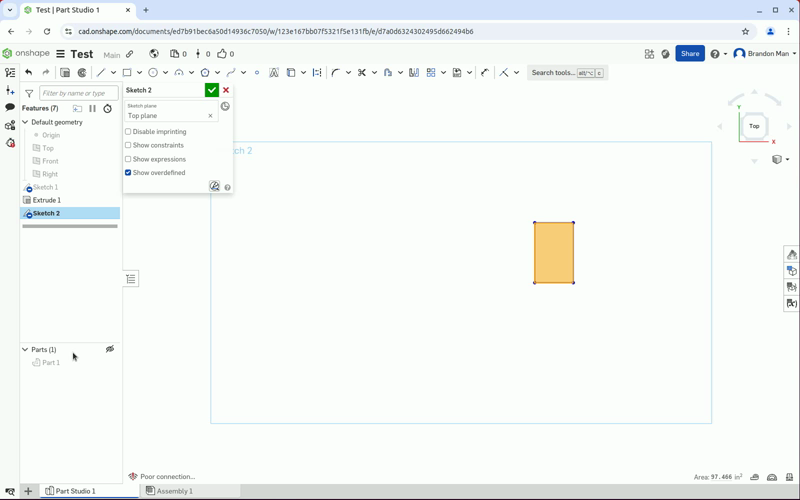
key(shift+e)
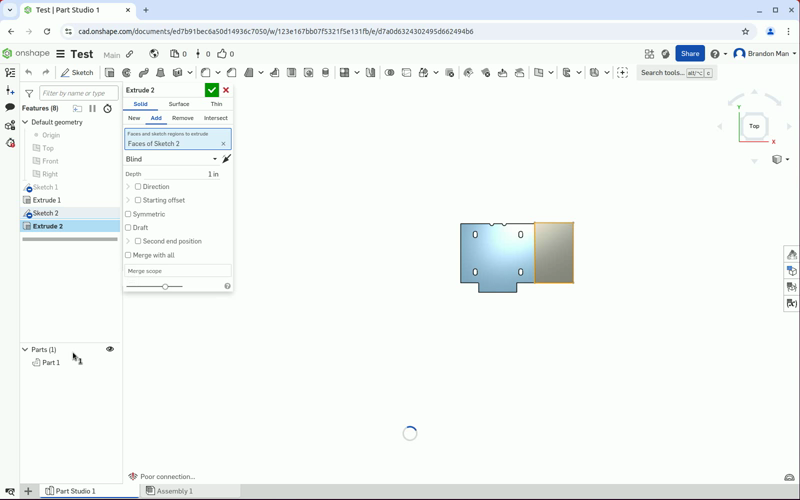
mouse_move(143, 106)
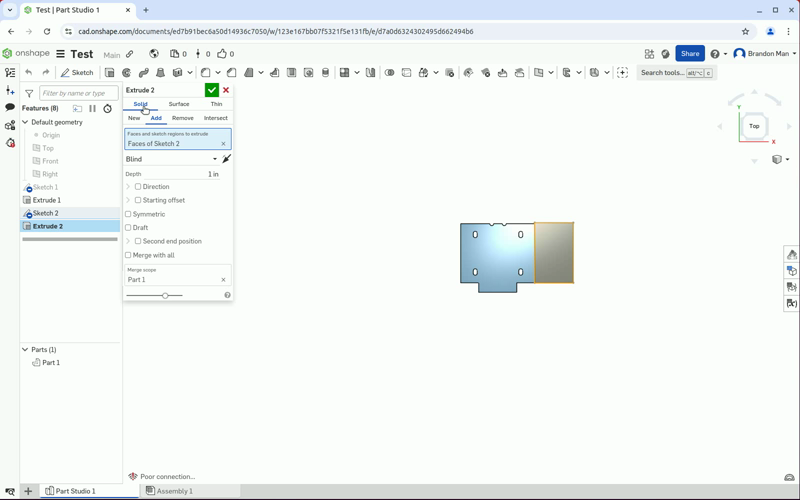
click(143, 106)
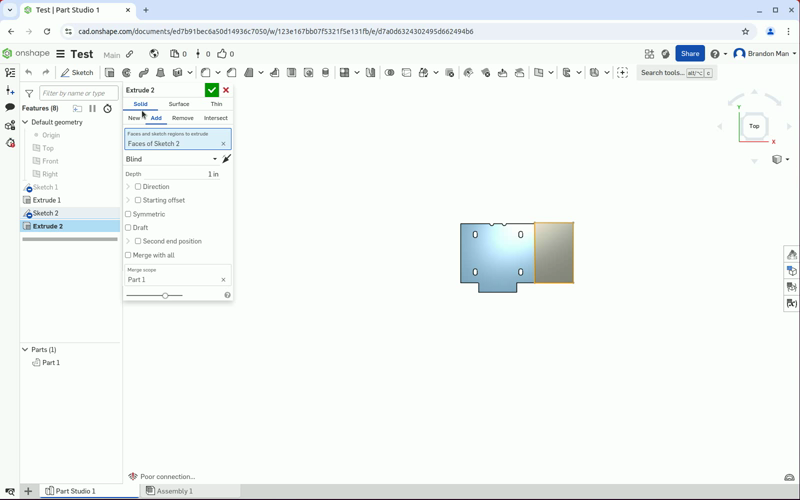
mouse_move(137, 120)
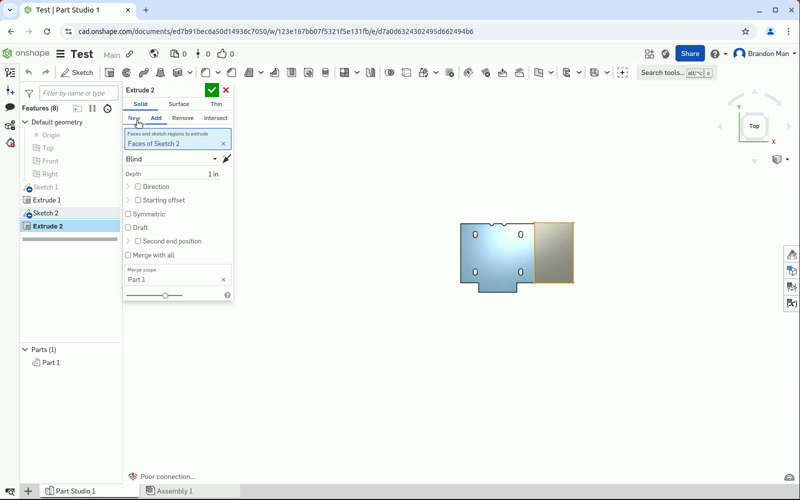
click(137, 120)
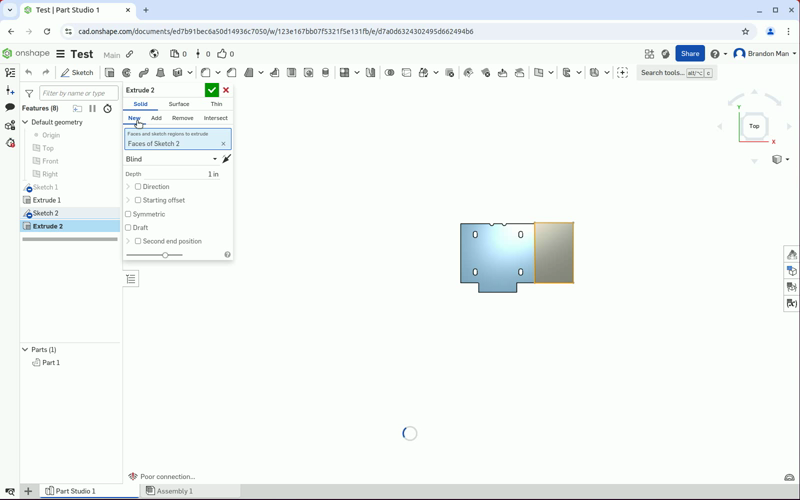
key(tab, 4)
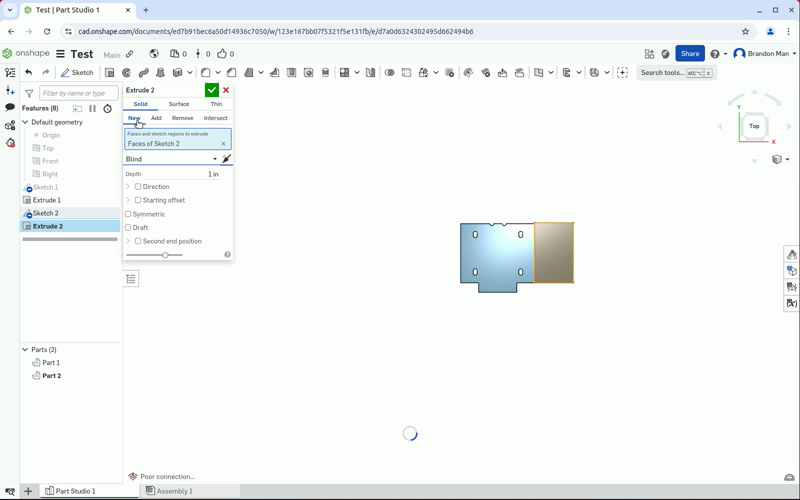
text(0.241)
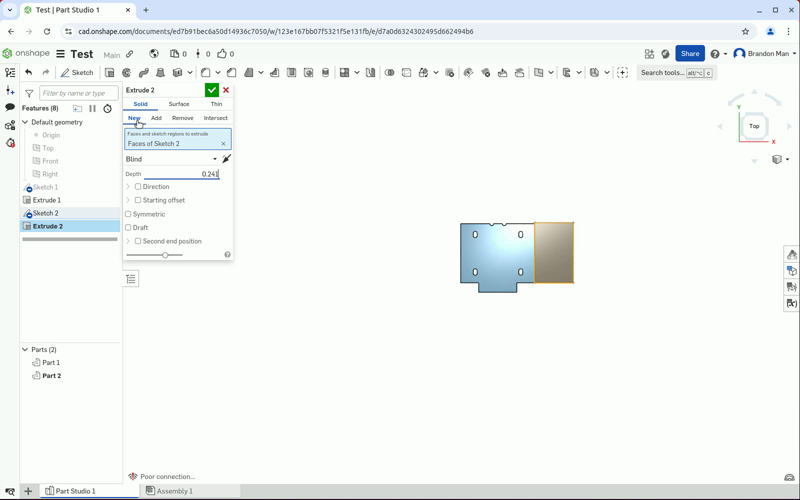
key(enter)
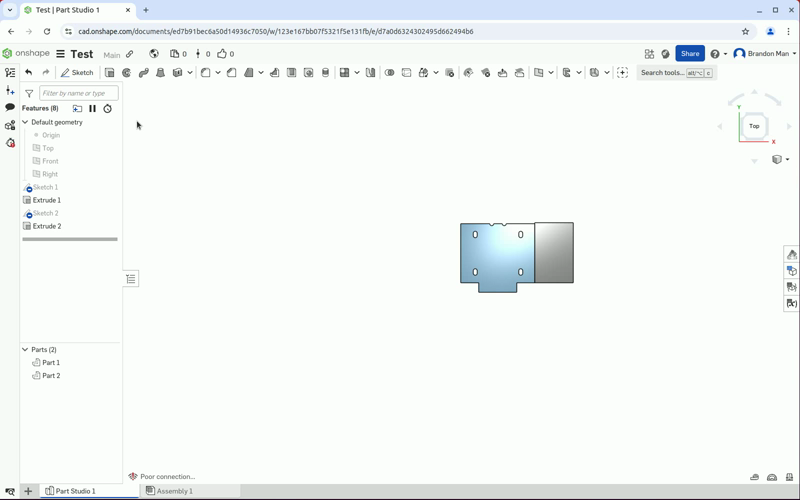
key(shift+h)
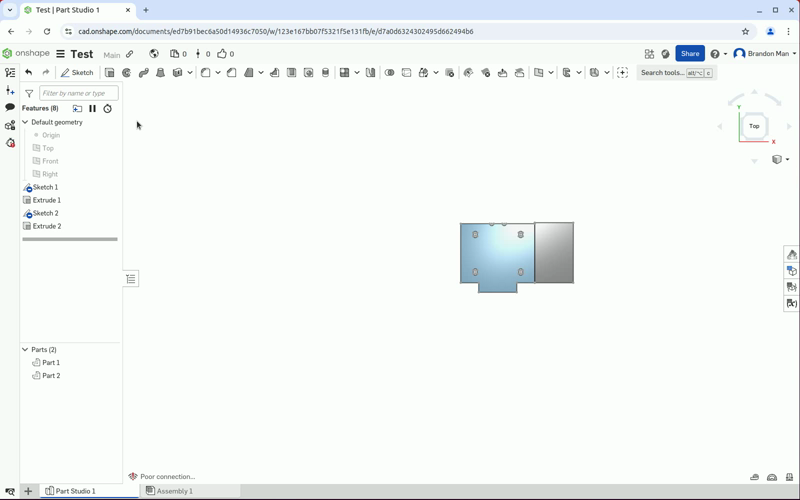
key(shift+h)
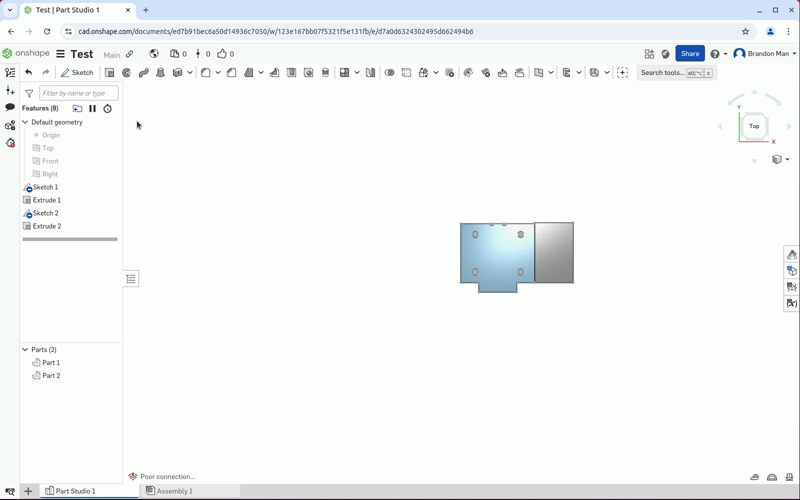
key(shift+7)
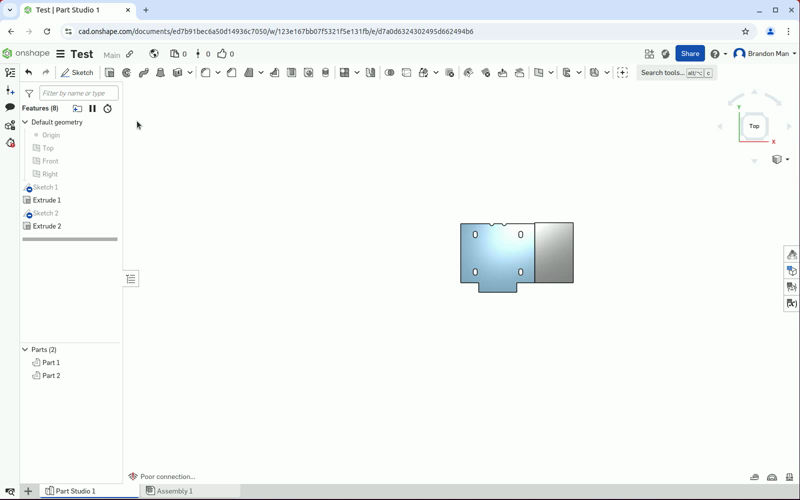
key(up, 3)
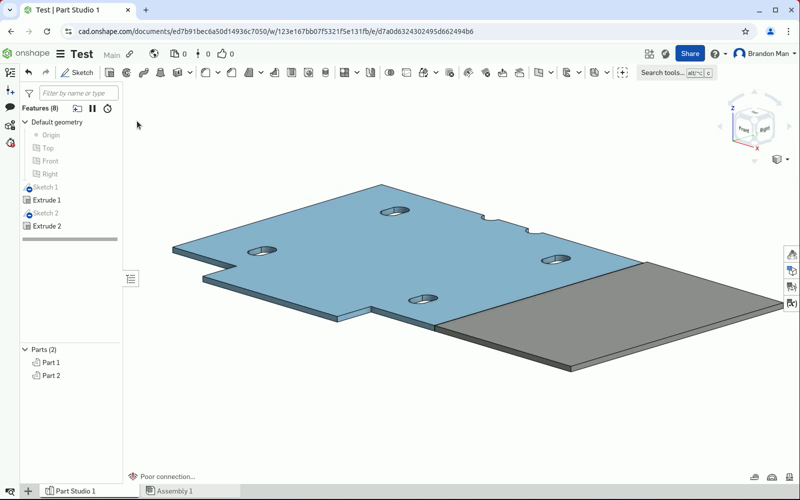
key(left, 3)
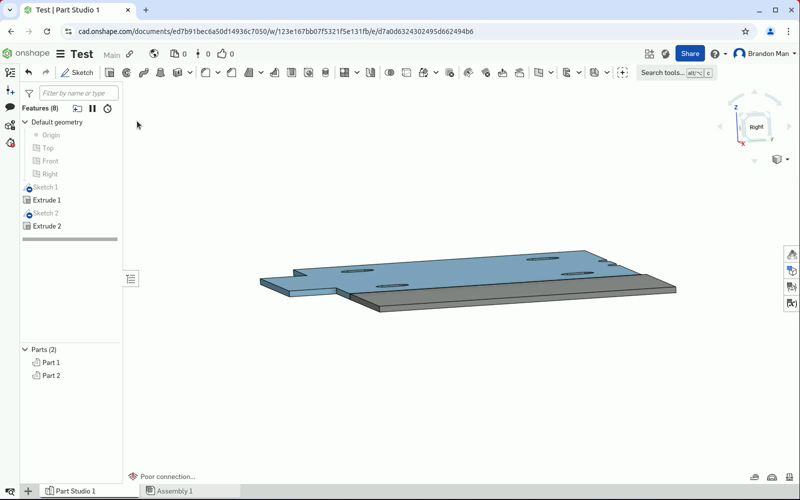
key(right, 3)
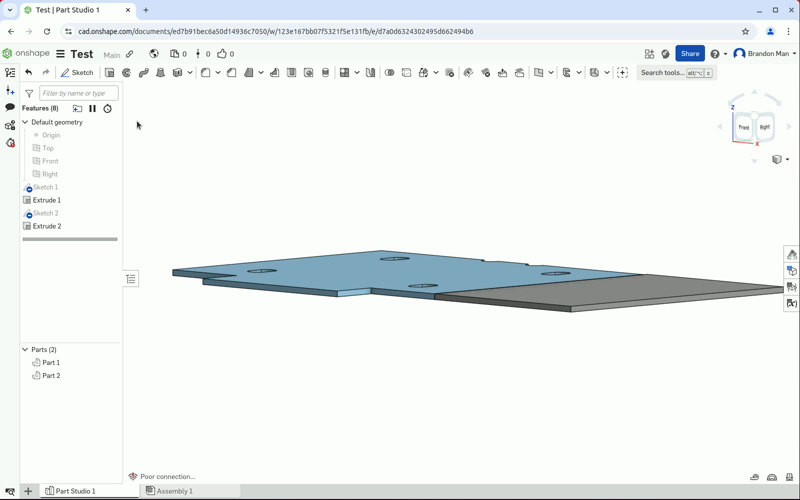
key(down, 3)
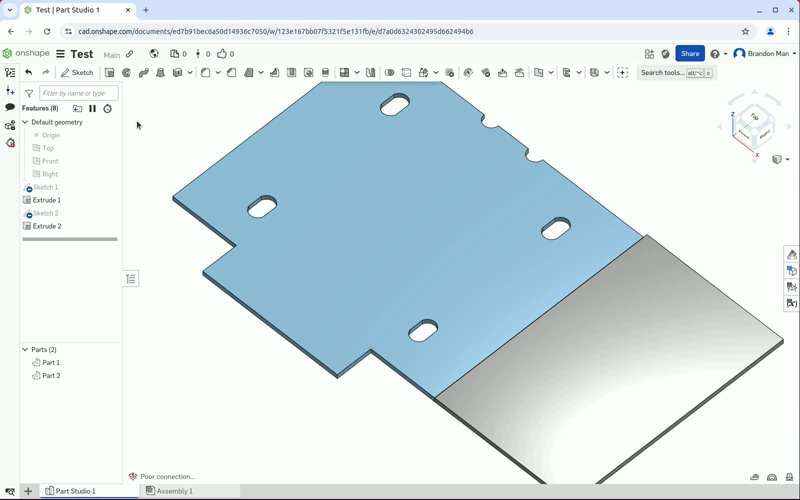
mouse_move(73, 189)
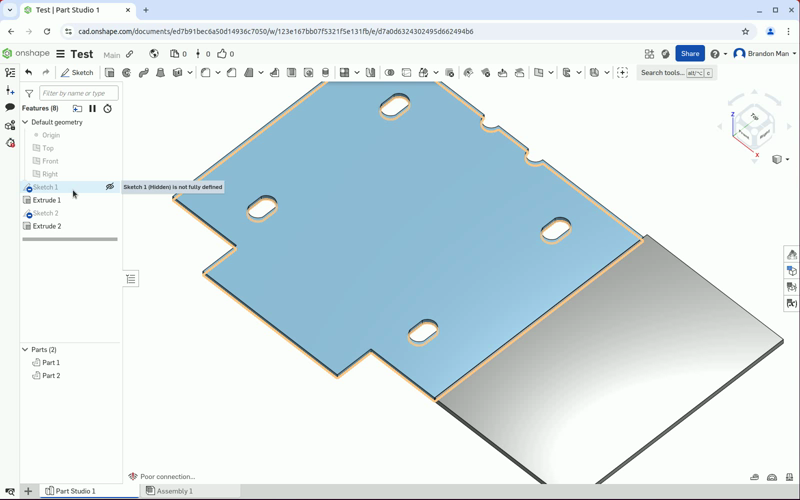
click(73, 189)